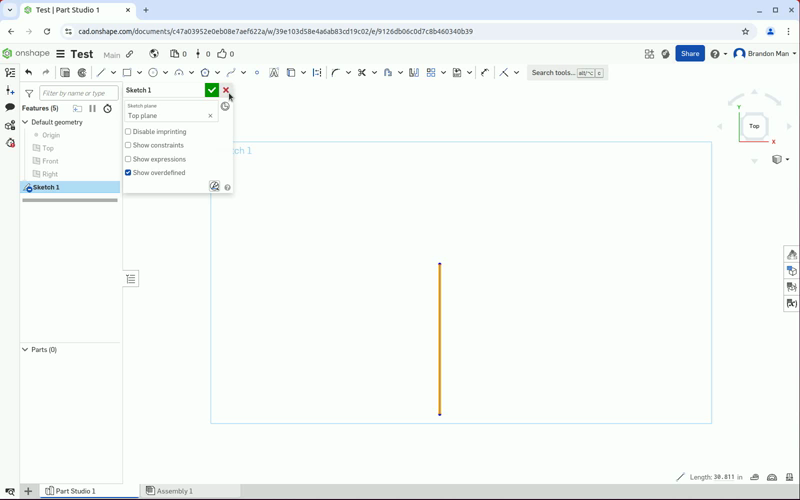
key(shift+h)
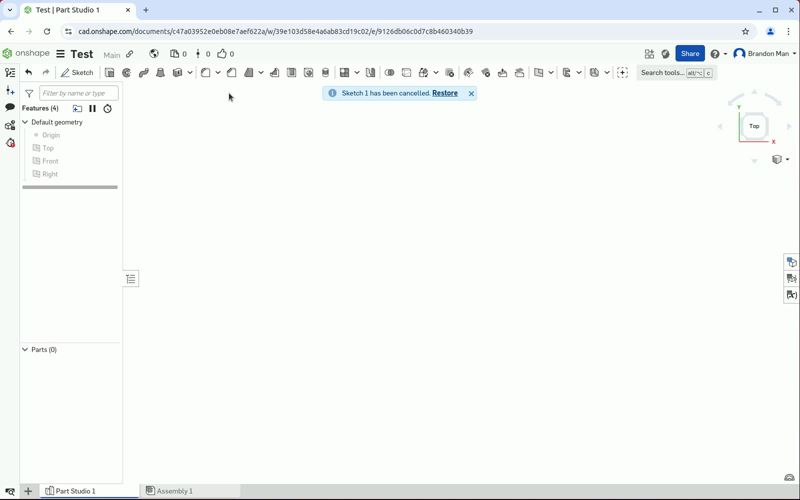
mouse_move(73, 352)
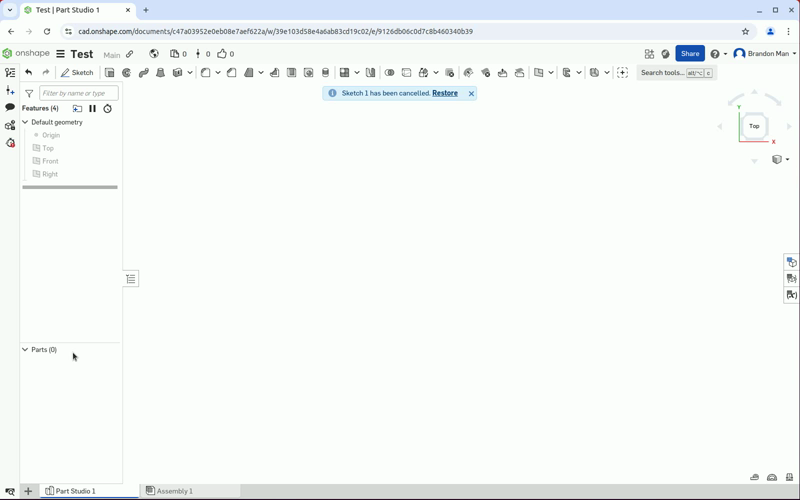
key(y)
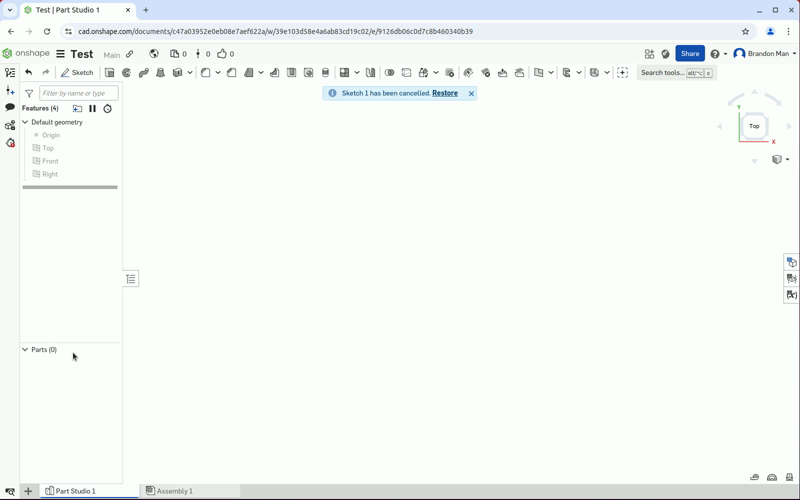
key(shift+p)
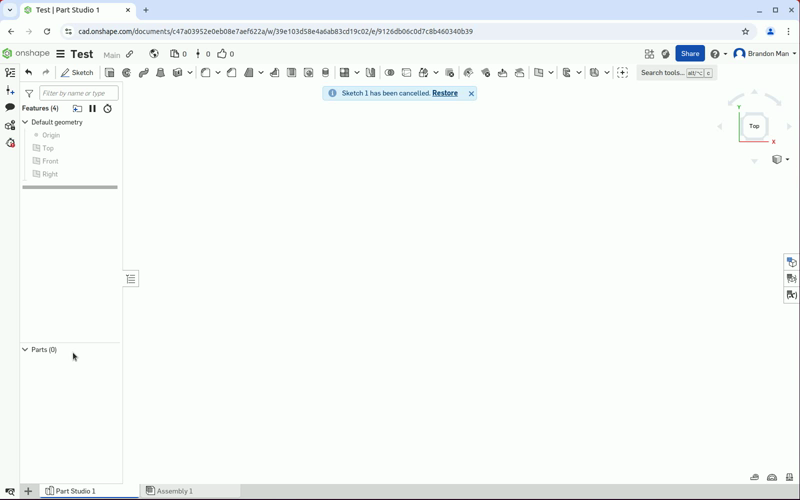
key(space)
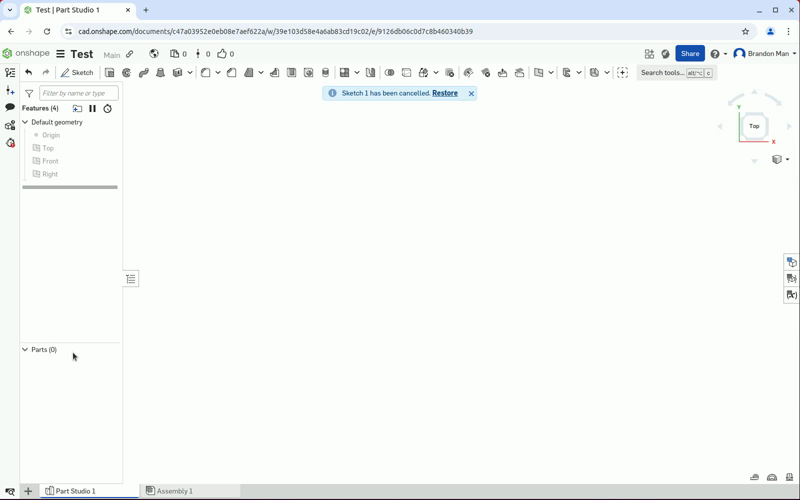
key_down(shift)
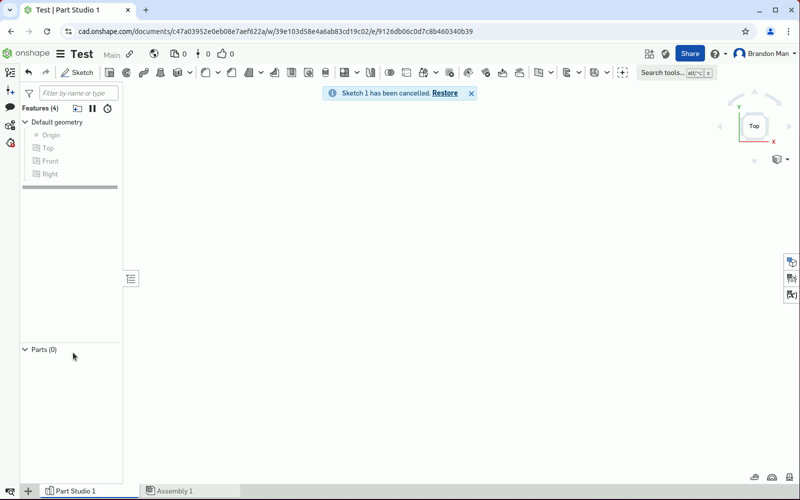
key(up)
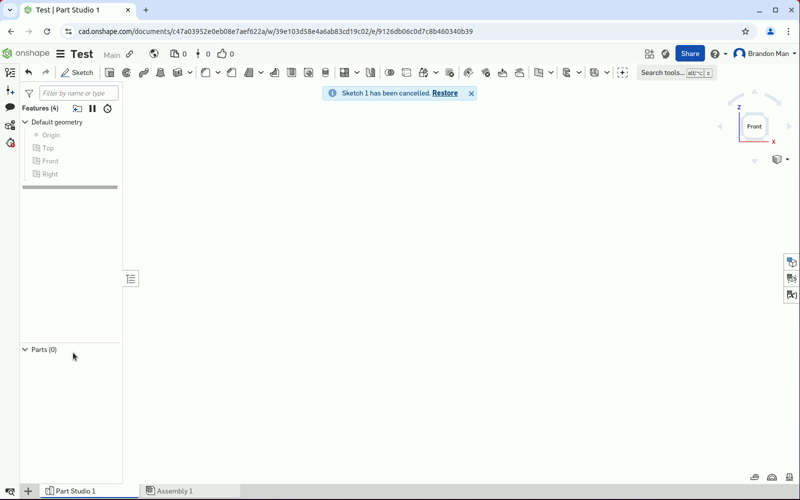
key_up(shift)
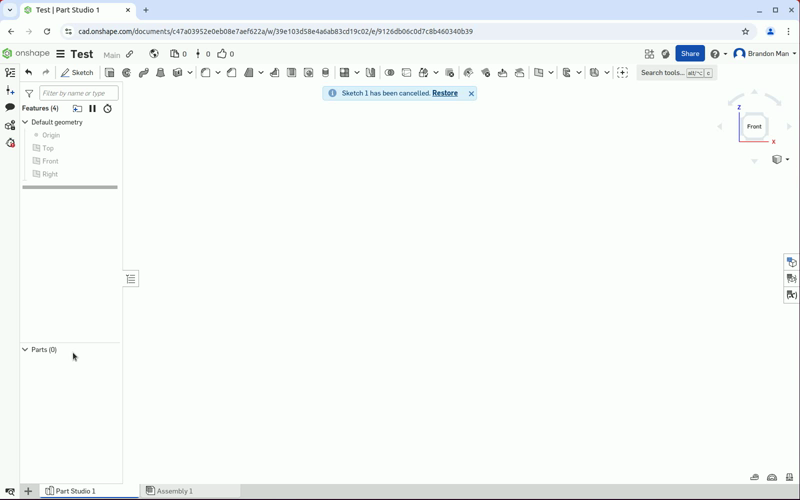
mouse_move(73, 352)
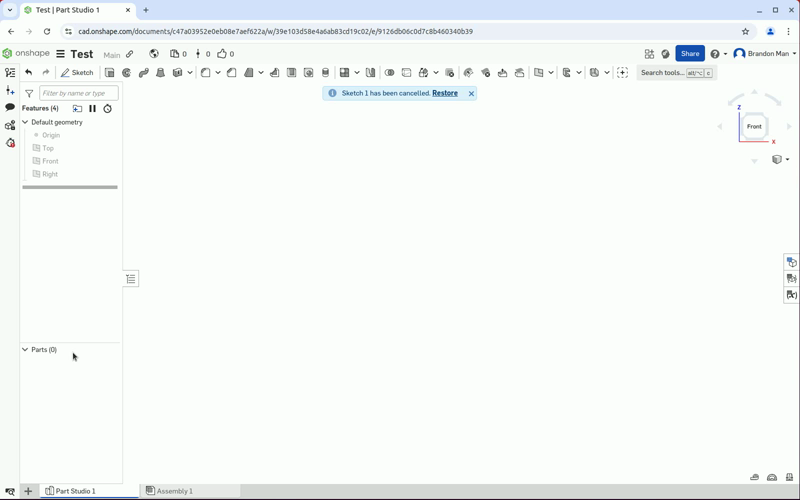
key(shift+y)
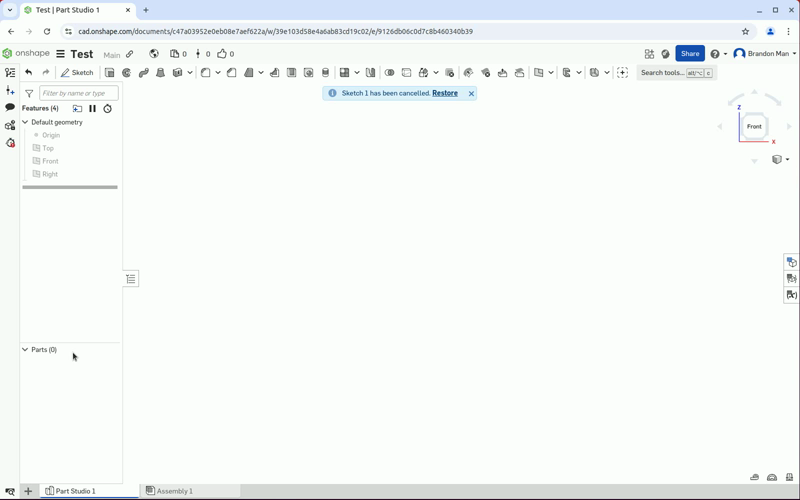
key(shift+s)
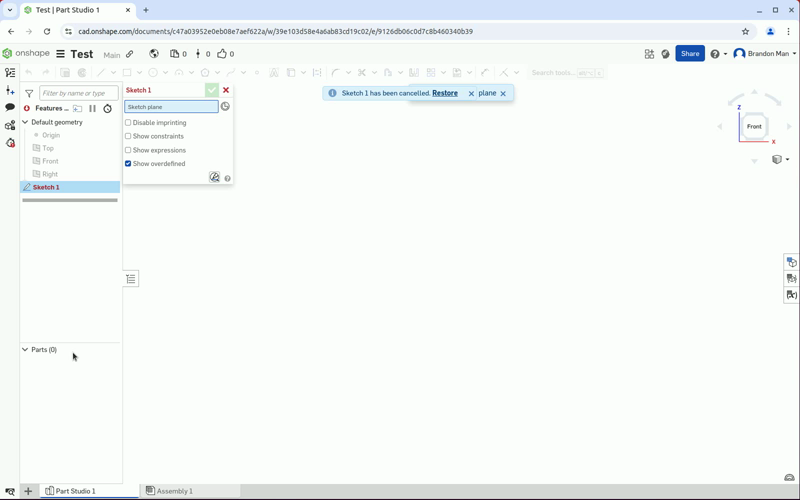
mouse_move(73, 163)
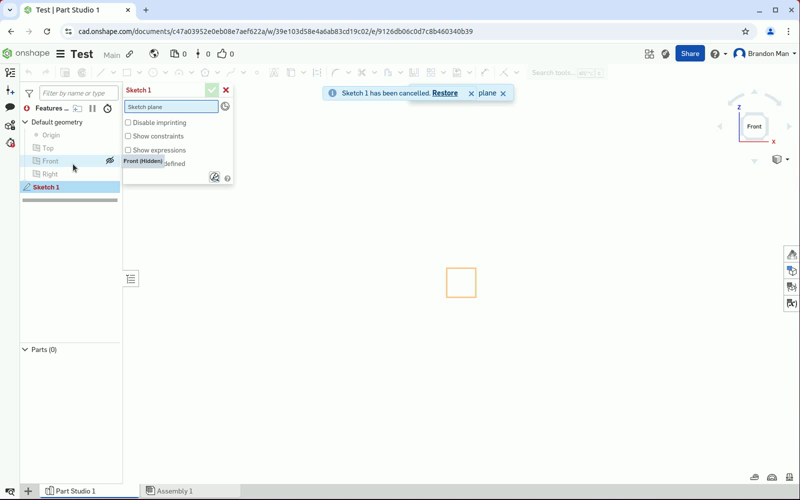
click(73, 163)
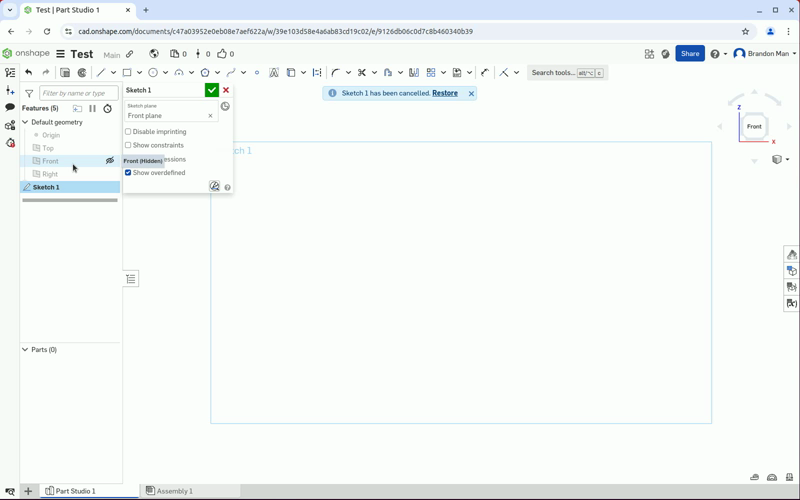
mouse_move(73, 352)
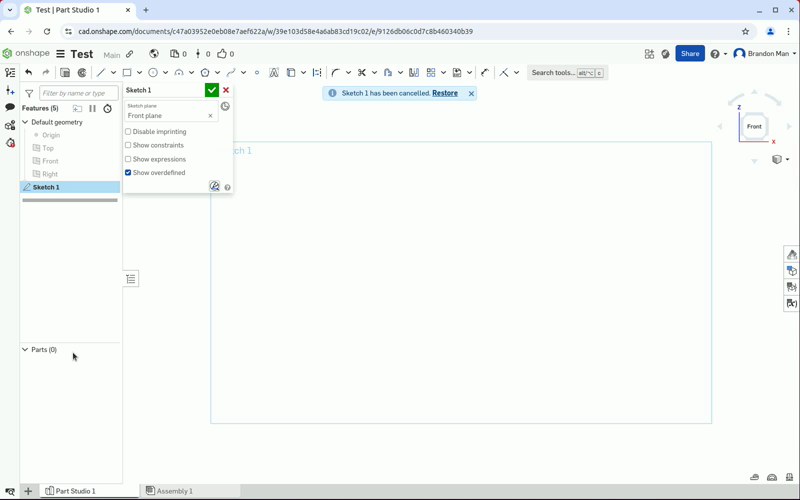
key(y)
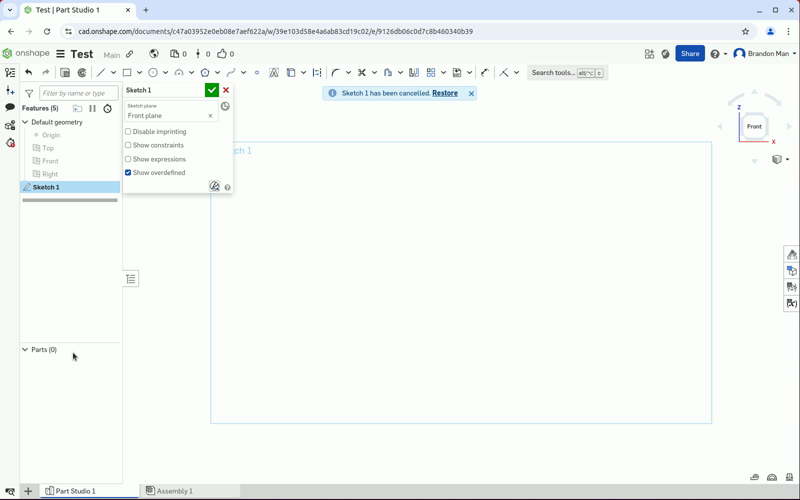
key(l)
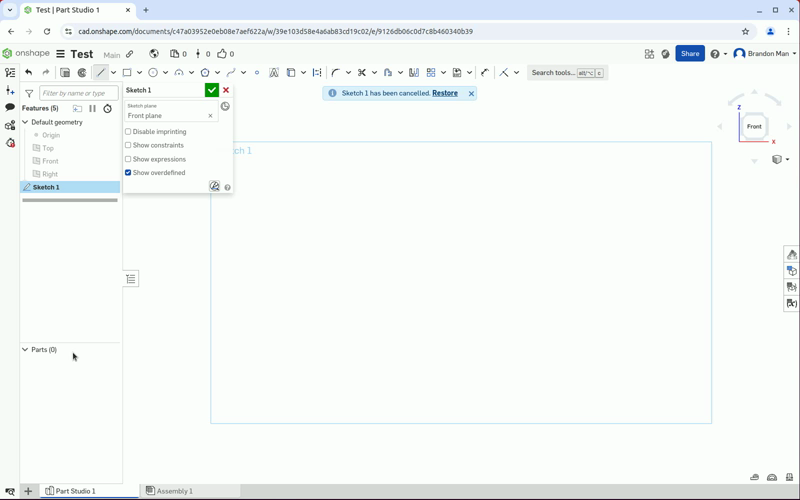
key_down(shift)
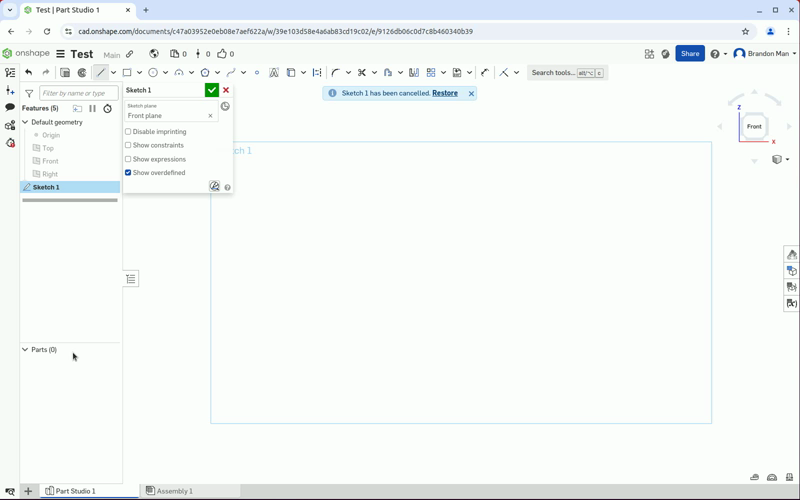
mouse_move(406, 265)
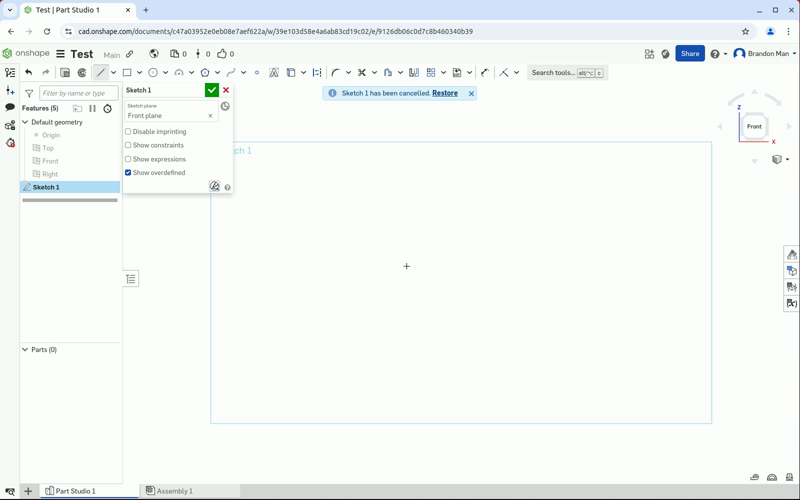
click(406, 265)
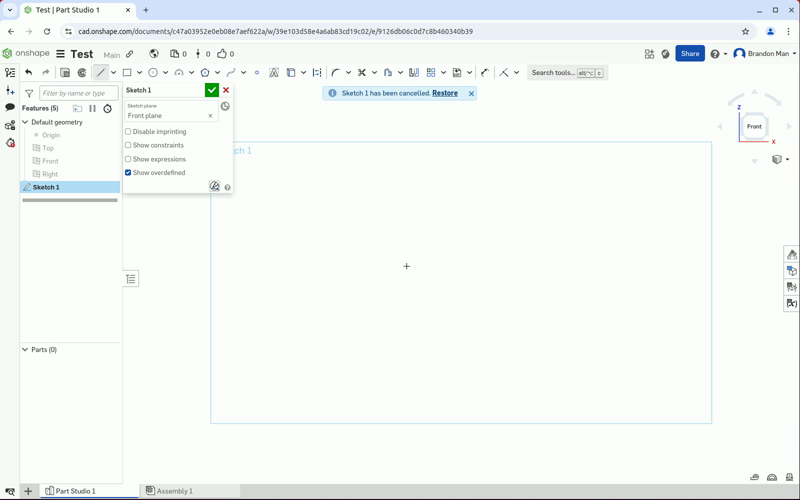
key_up(shift)
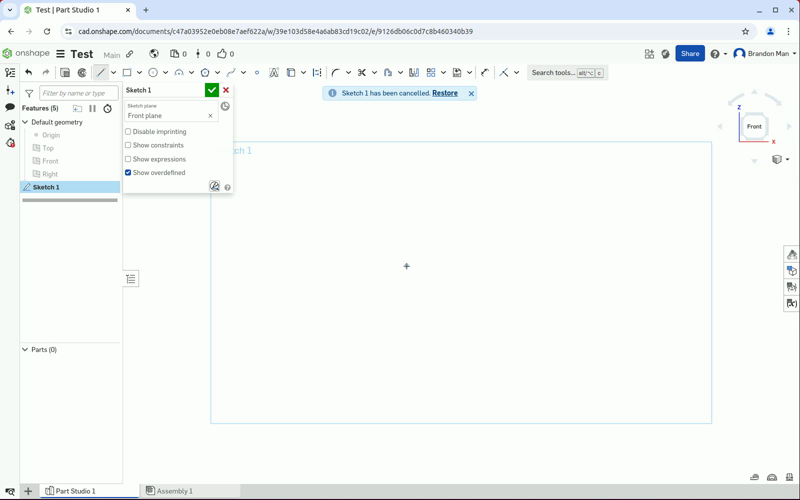
key_down(shift)
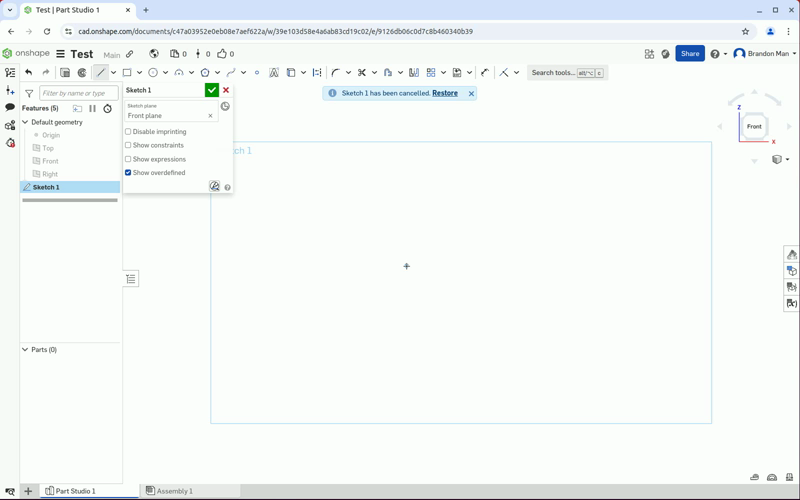
mouse_move(513, 265)
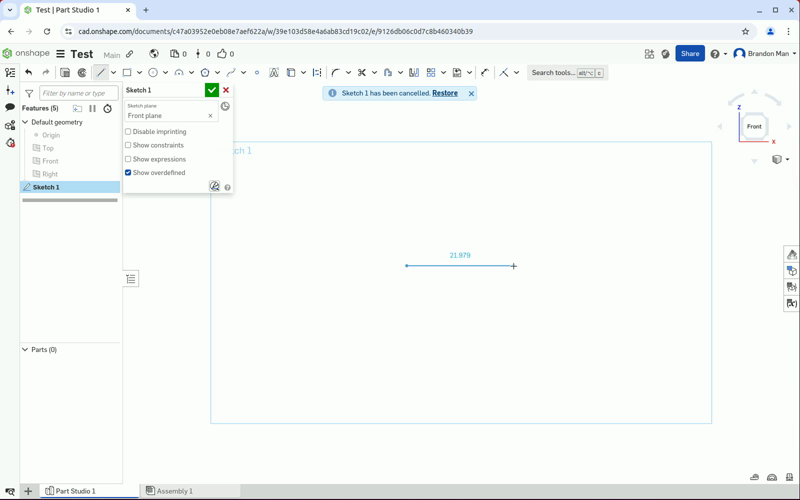
click(513, 265)
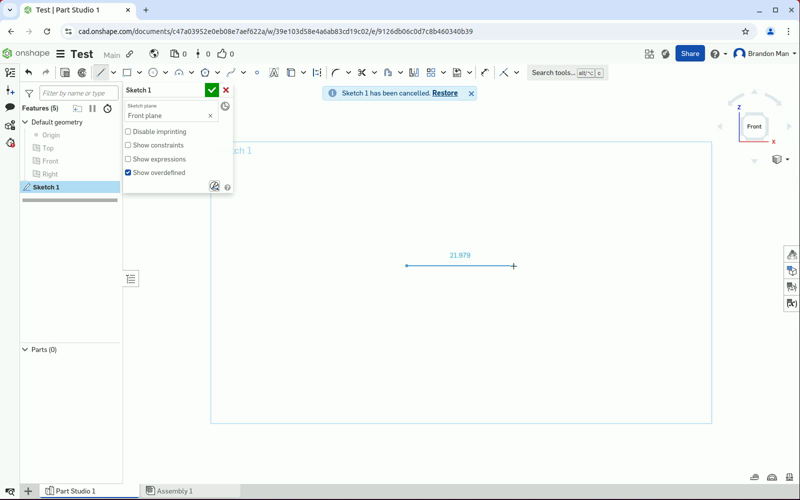
key_up(shift)
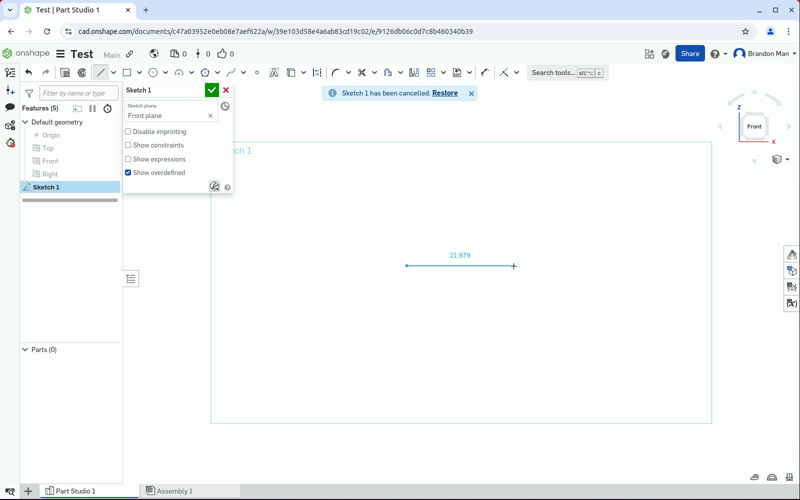
key_down(shift)
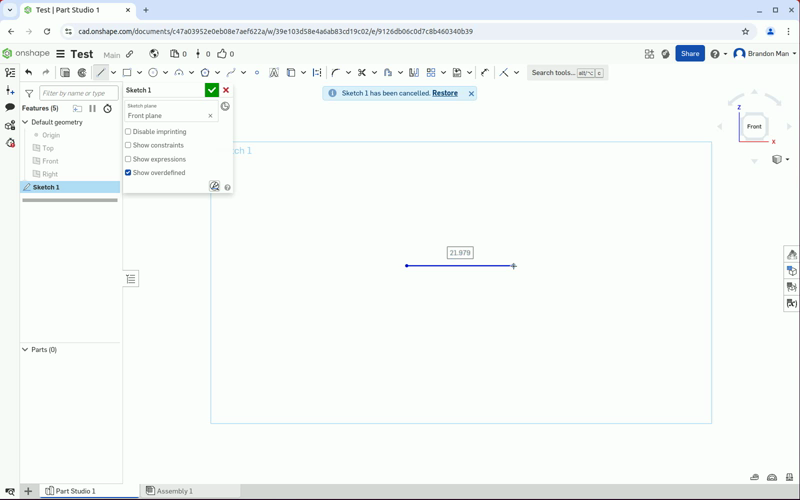
mouse_move(543, 265)
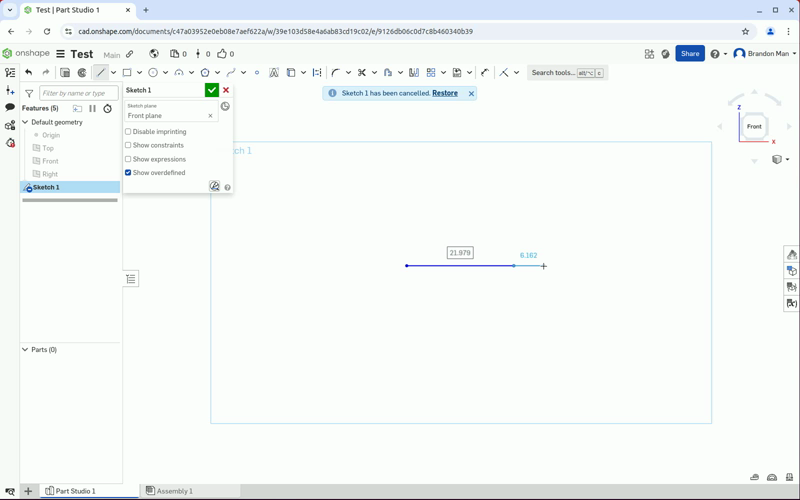
mouse_move(513, 208)
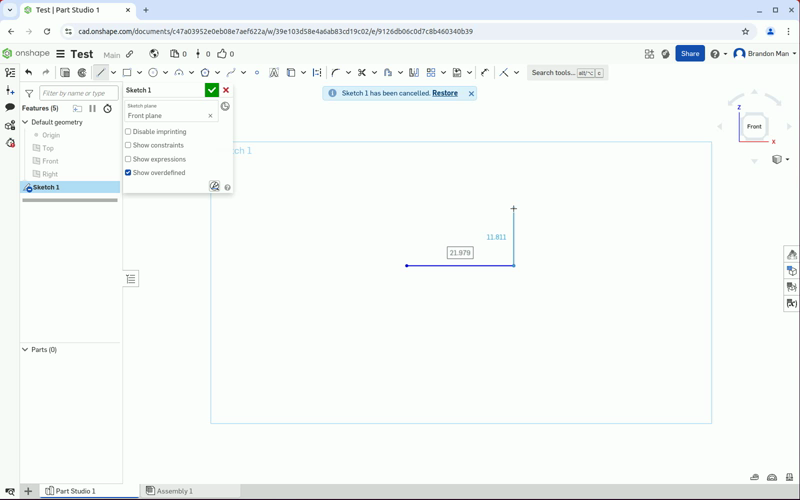
click(513, 208)
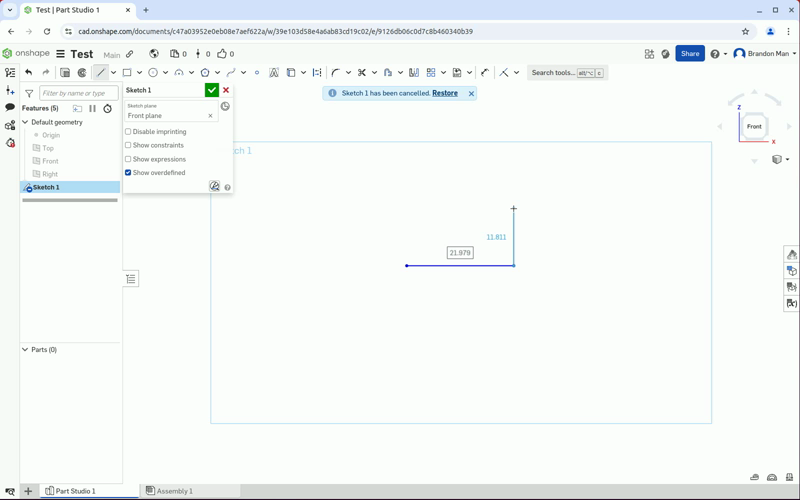
key_up(shift)
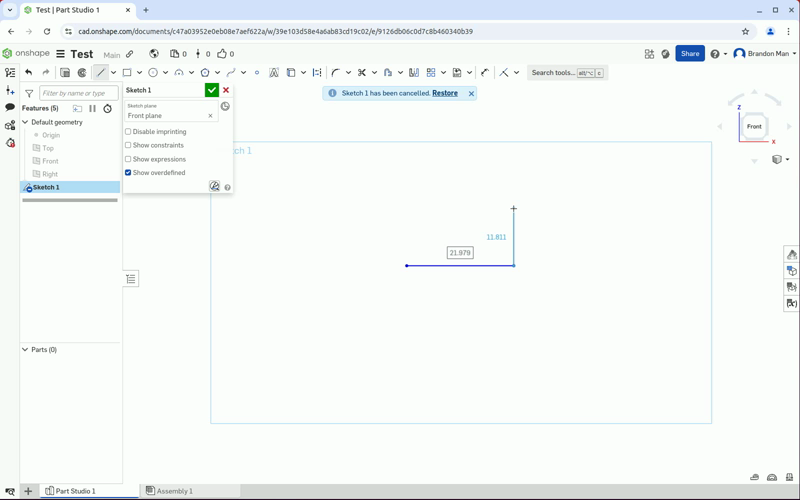
key_down(shift)
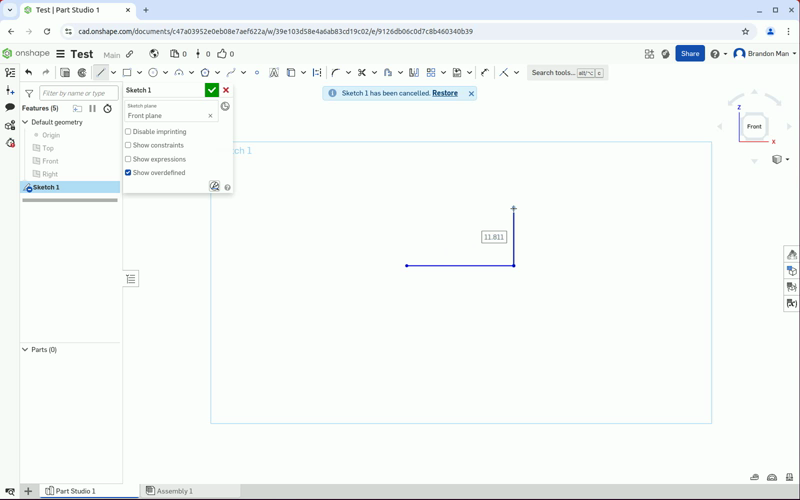
mouse_move(406, 208)
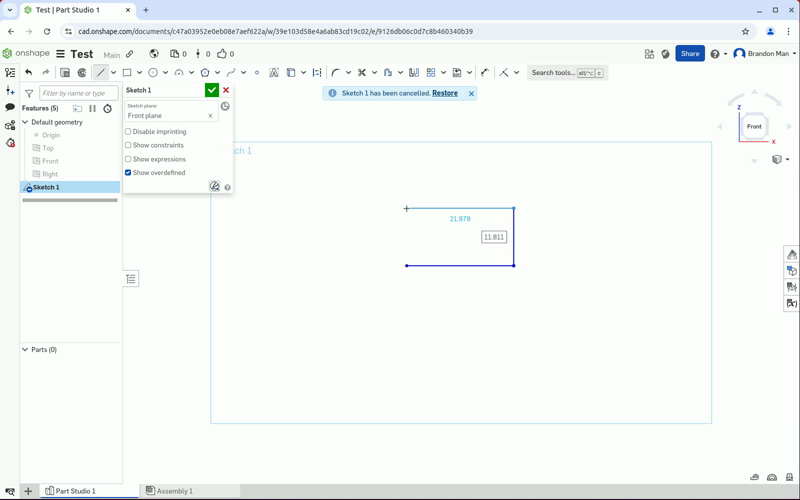
click(406, 208)
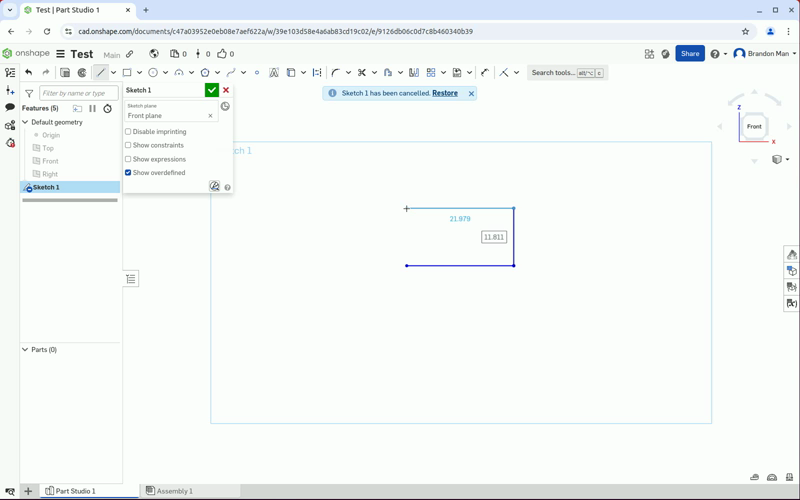
key_up(shift)
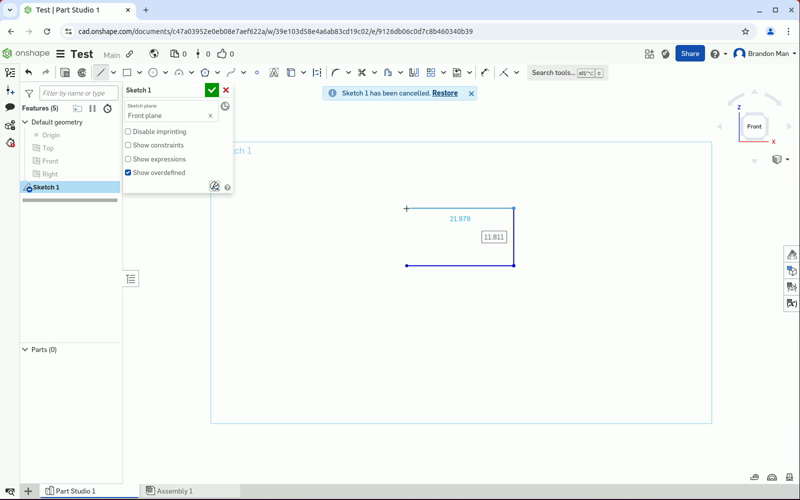
mouse_move(436, 208)
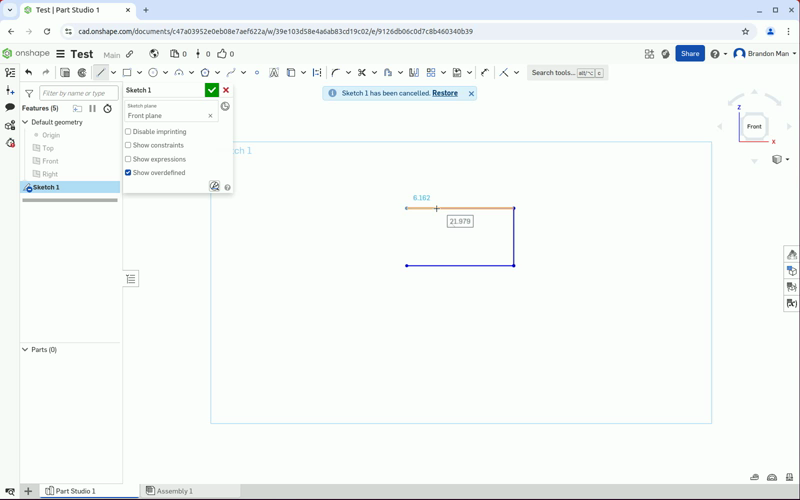
key_down(shift)
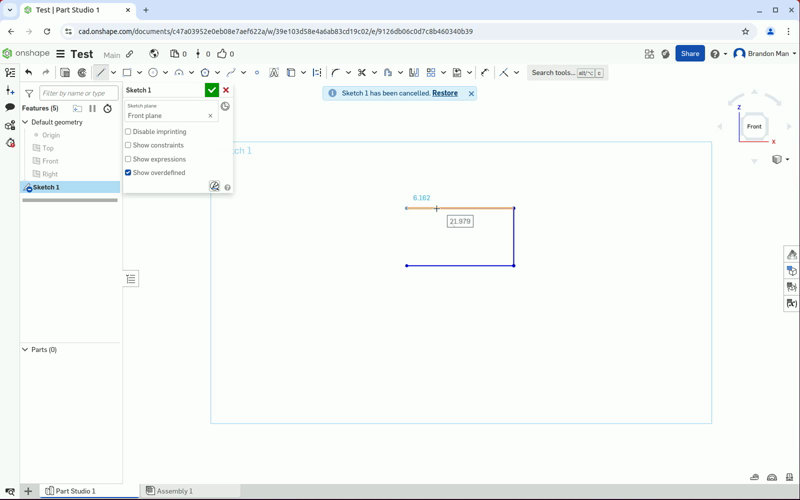
mouse_move(406, 265)
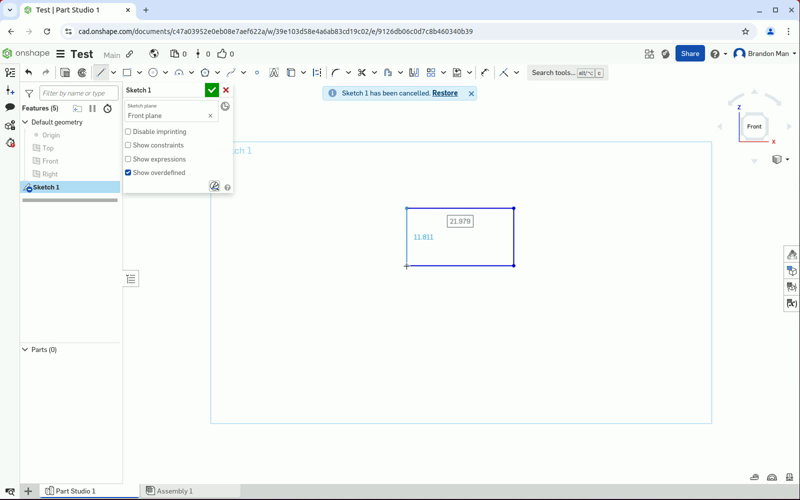
key_up(shift)
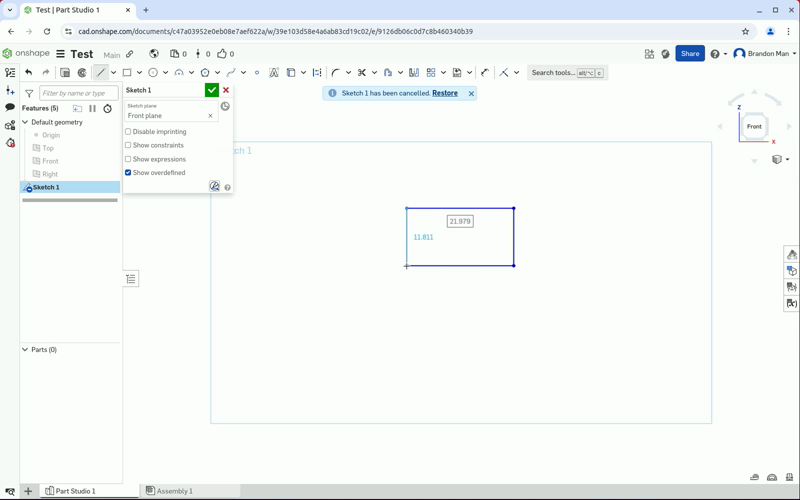
click(406, 265)
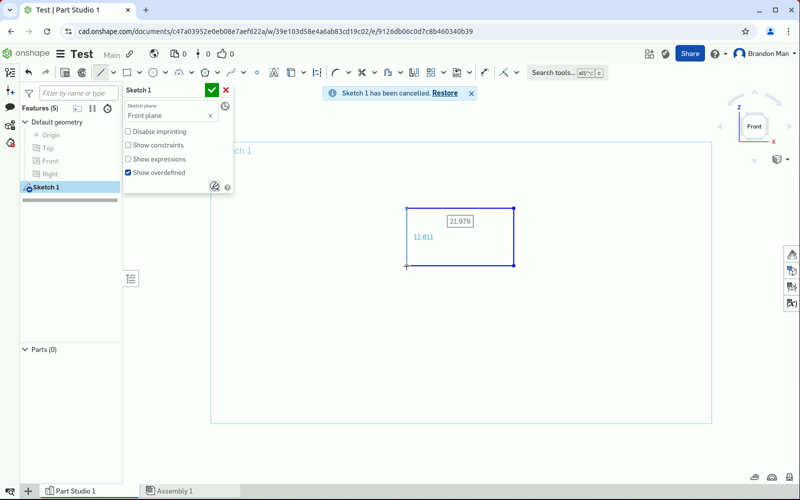
key(esc)
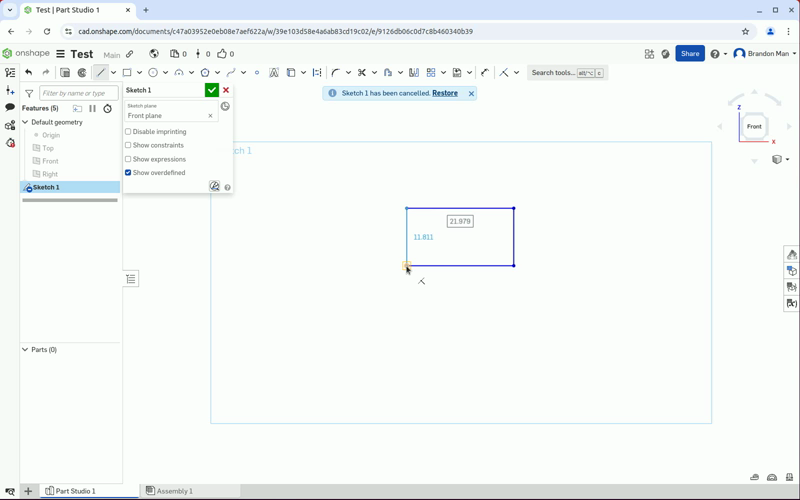
mouse_move(444, 239)
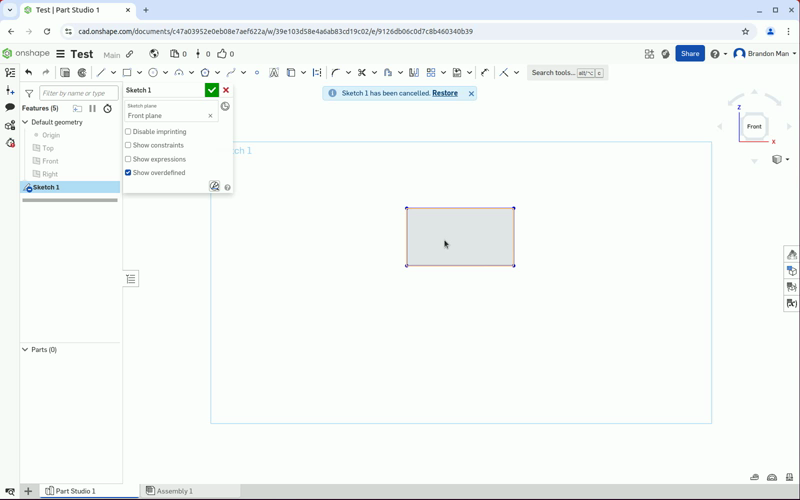
click(444, 239)
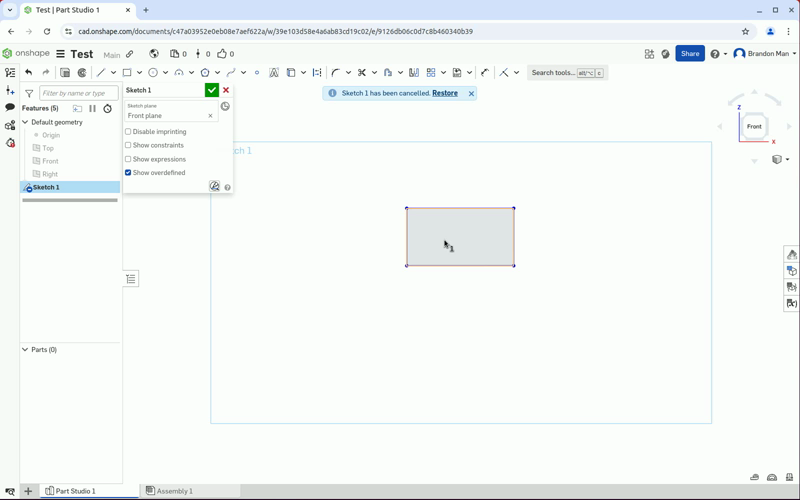
mouse_move(73, 352)
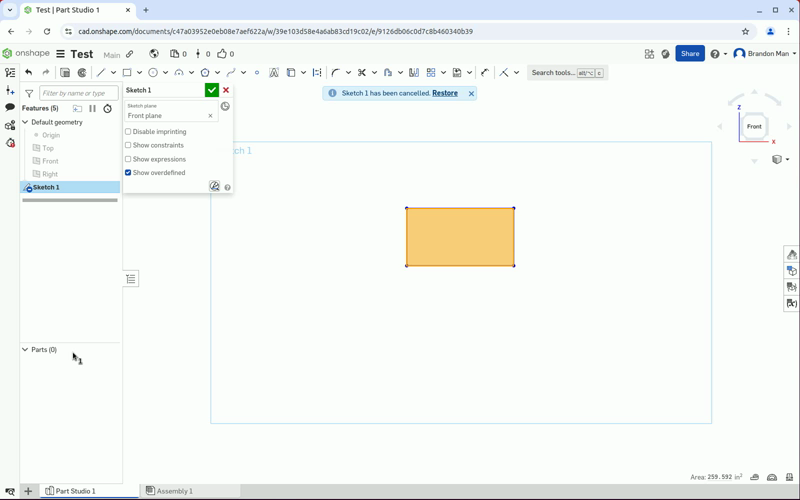
key(shift+y)
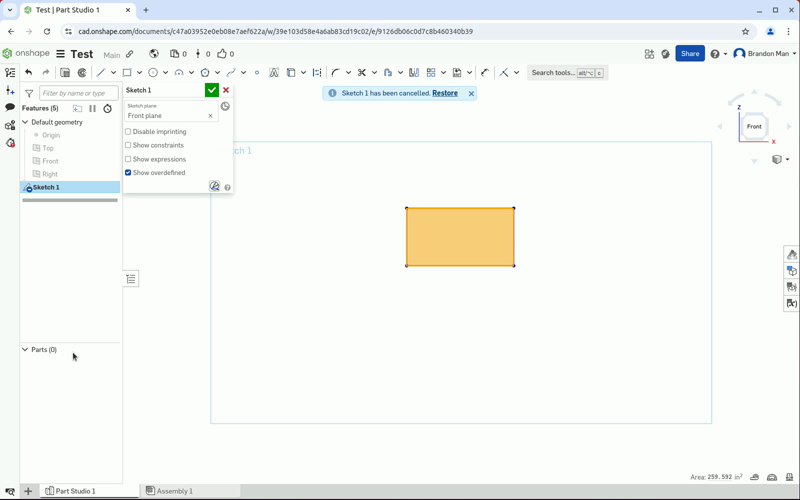
key(shift+e)
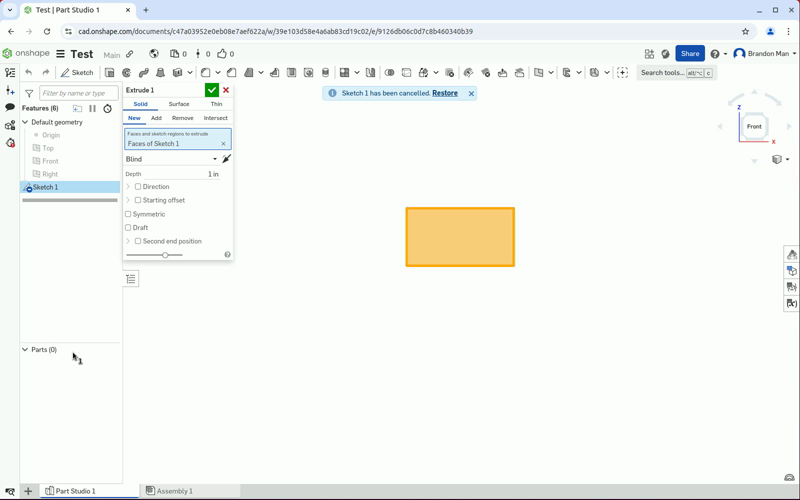
mouse_move(143, 106)
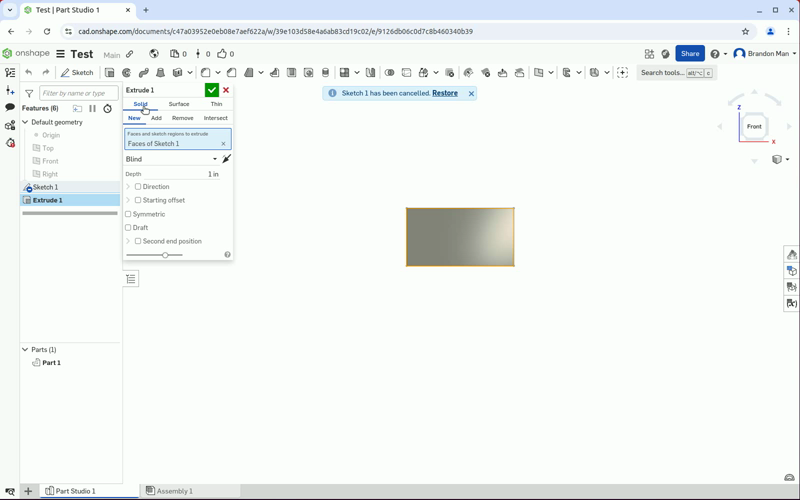
click(143, 106)
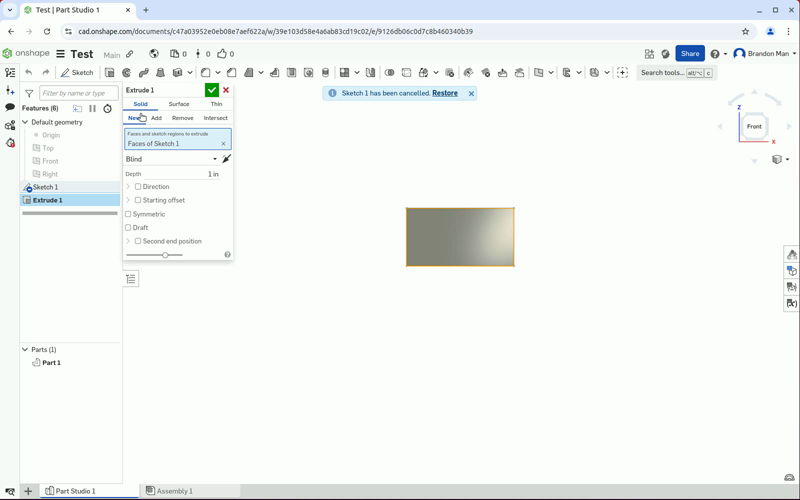
mouse_move(137, 120)
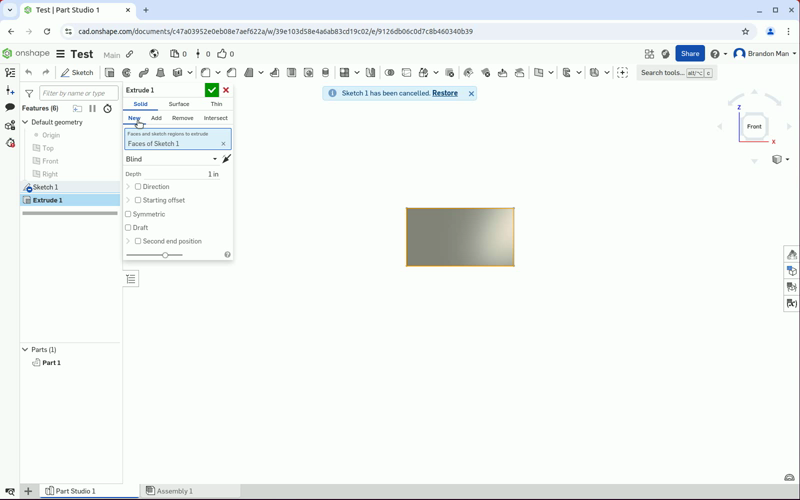
click(137, 120)
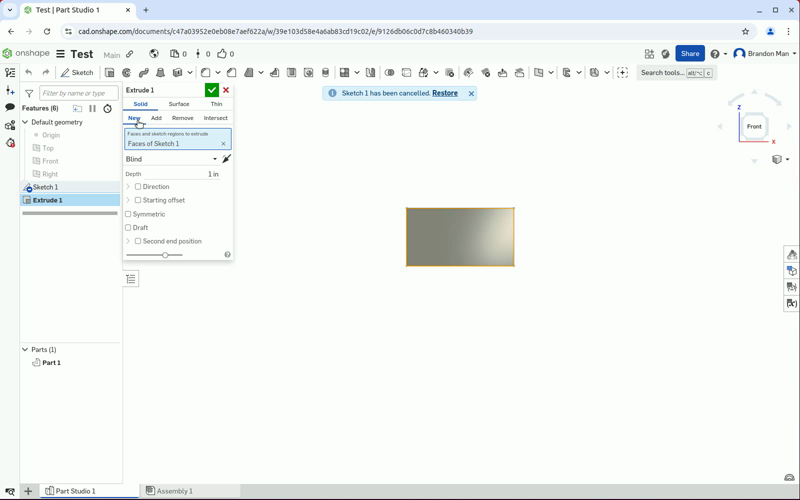
key(tab, 4)
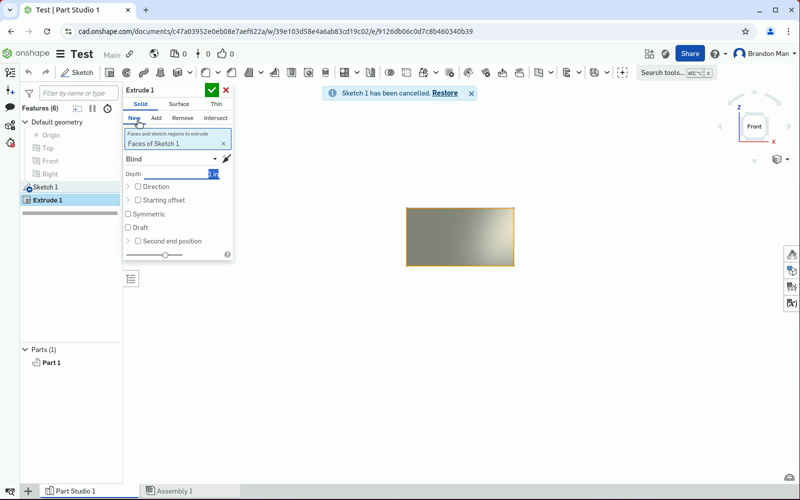
text(-0.241)
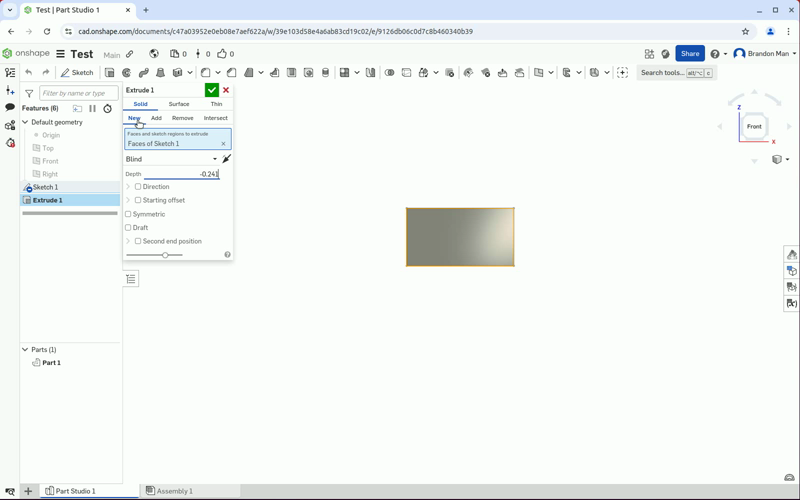
key(enter)
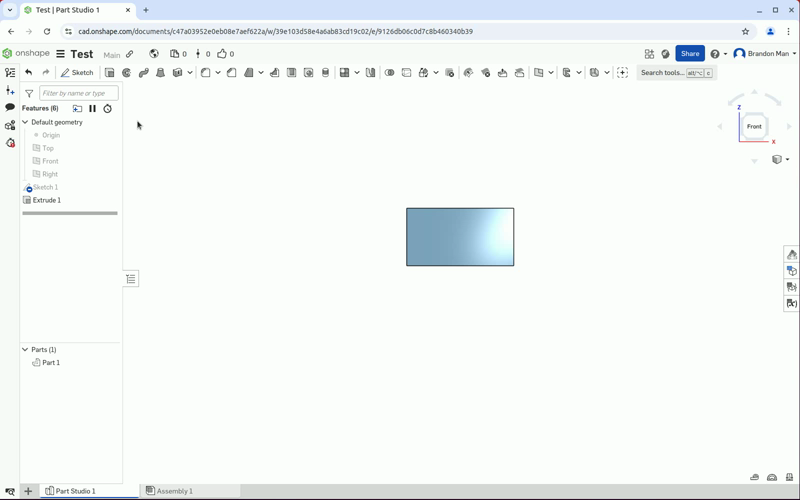
key(shift+h)
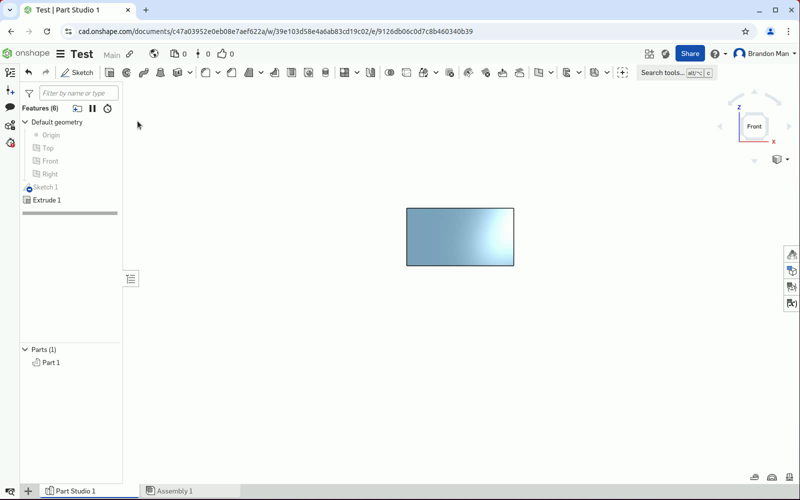
key(shift+h)
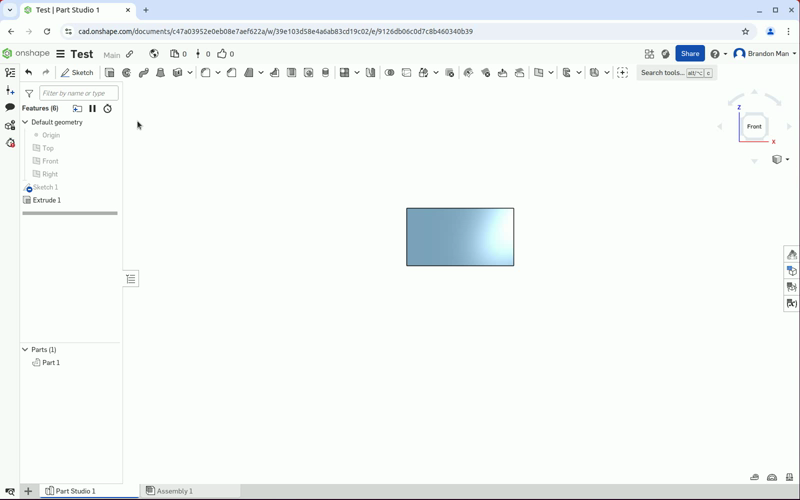
mouse_move(73, 189)
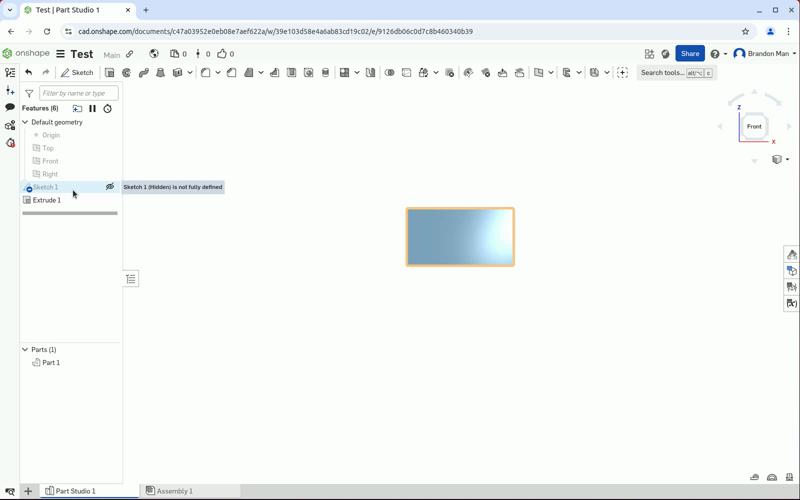
click(73, 189)
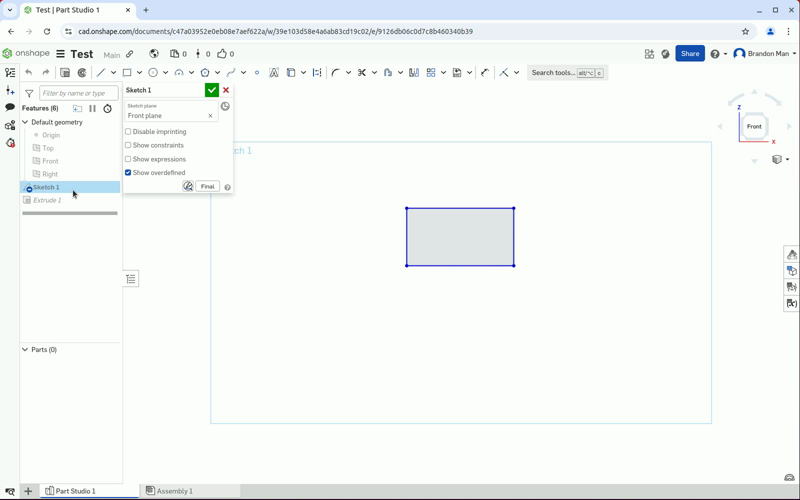
mouse_move(229, 92)
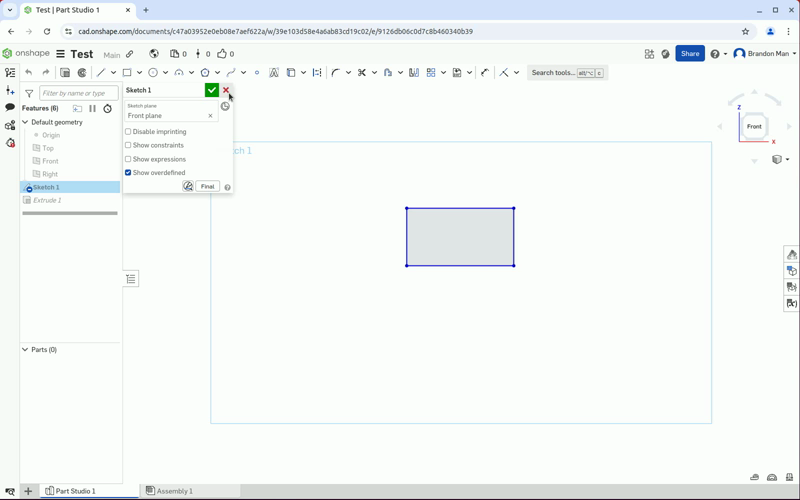
click(229, 92)
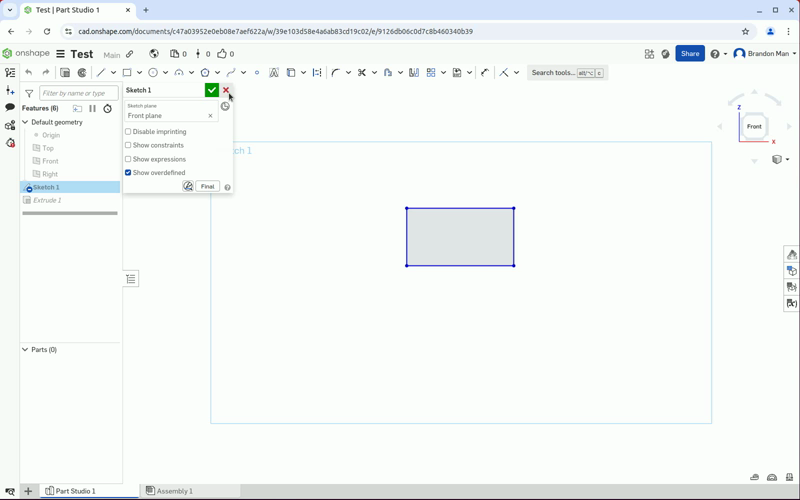
key(shift+s)
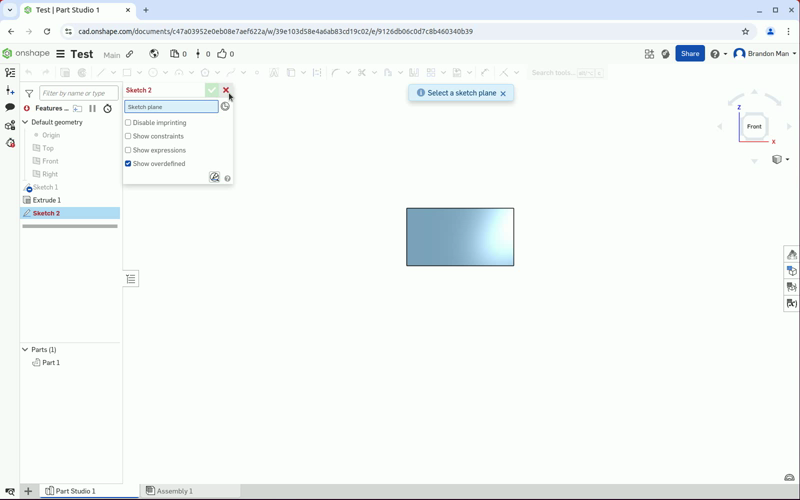
mouse_move(73, 163)
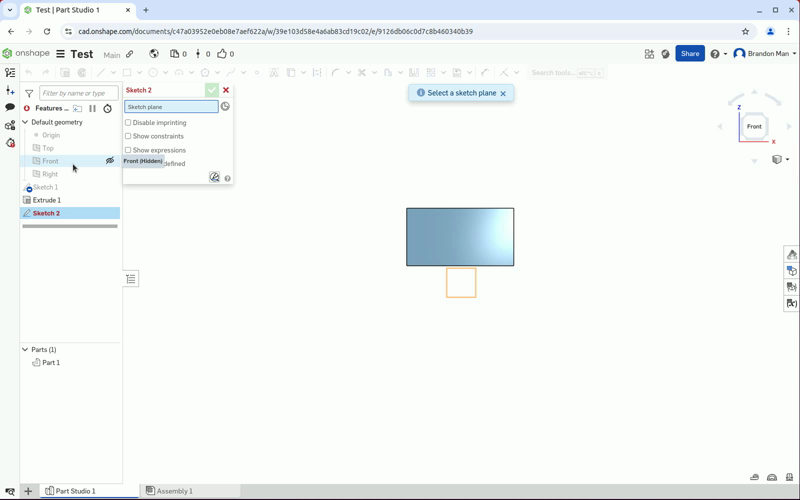
click(73, 163)
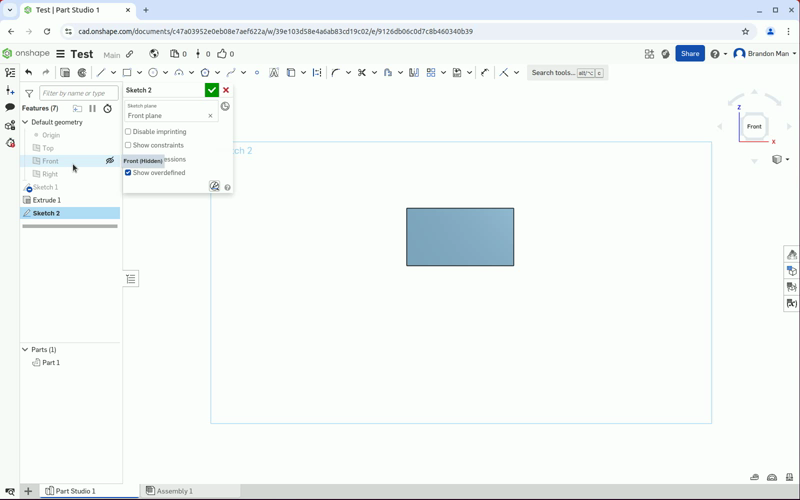
mouse_move(73, 352)
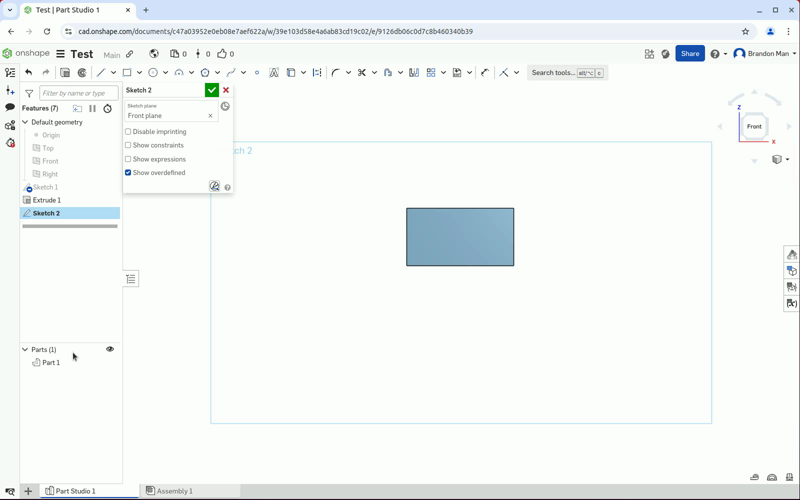
key(y)
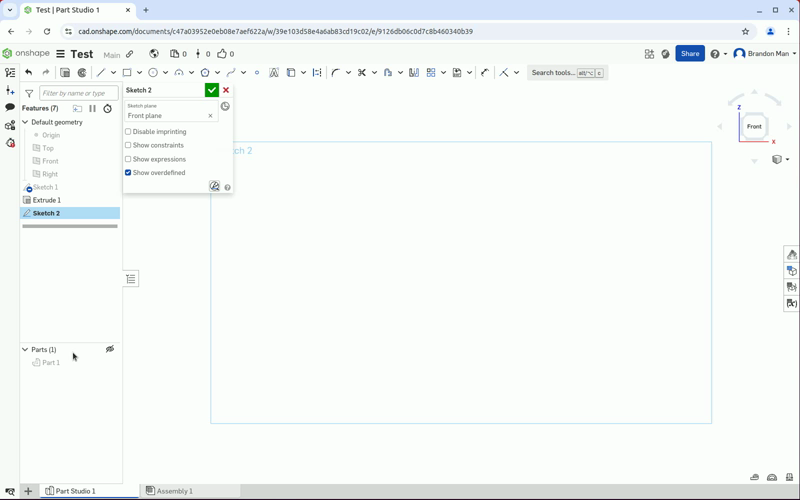
key(l)
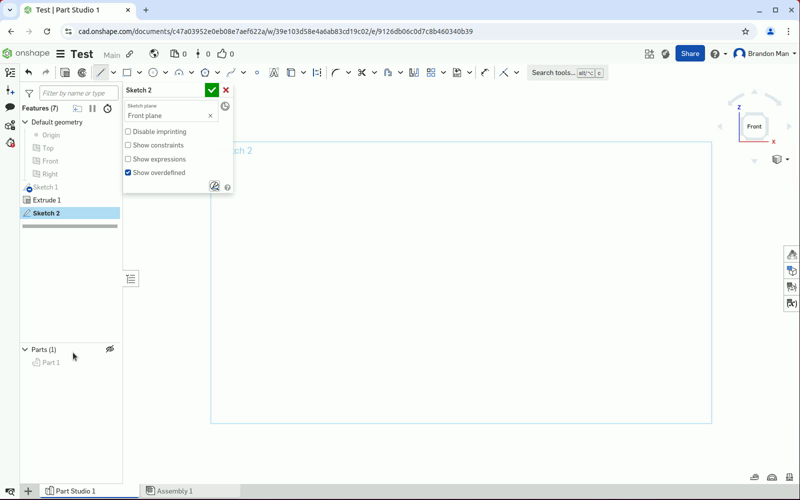
key_down(shift)
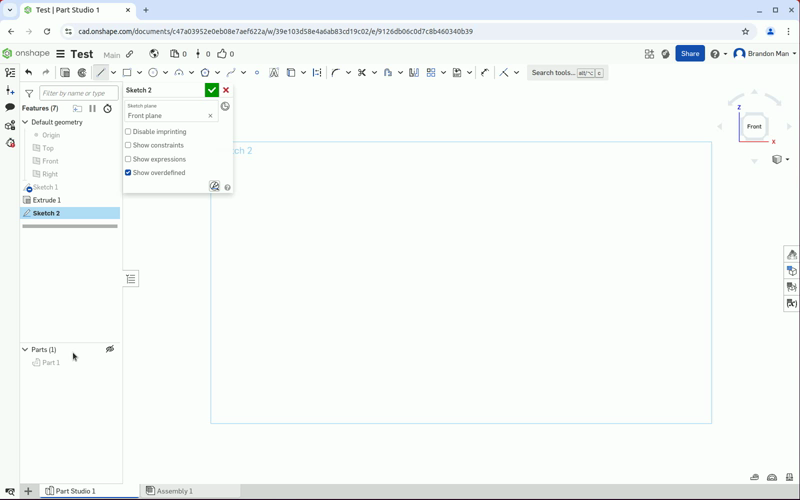
mouse_move(406, 321)
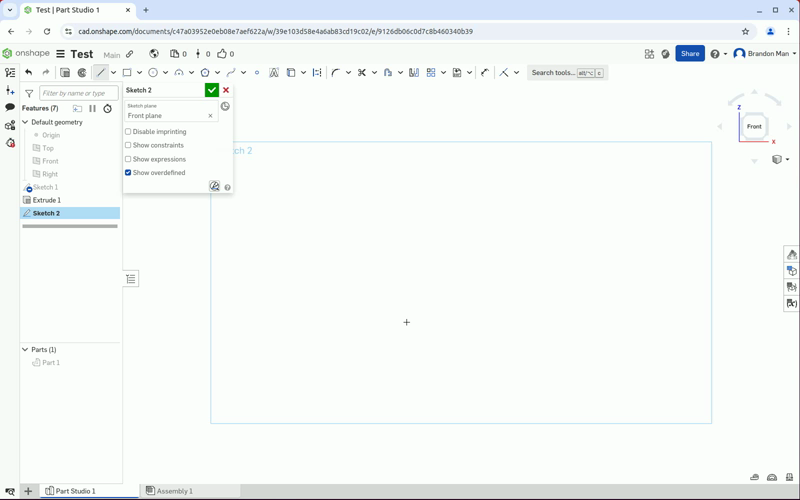
click(406, 321)
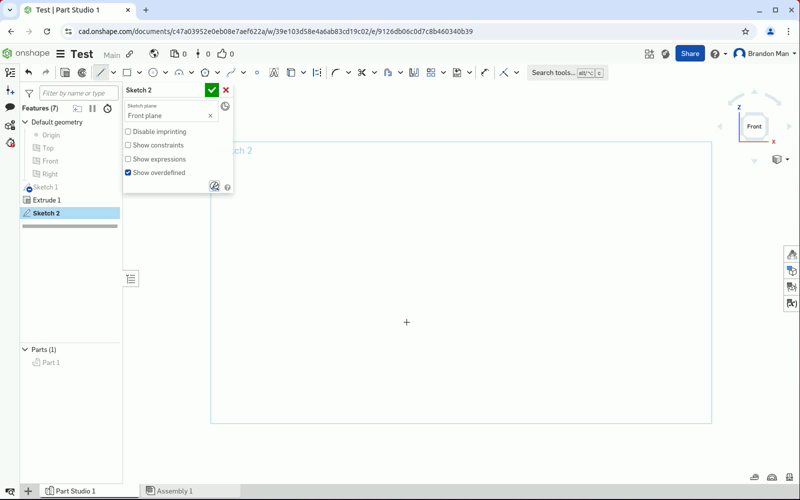
key_up(shift)
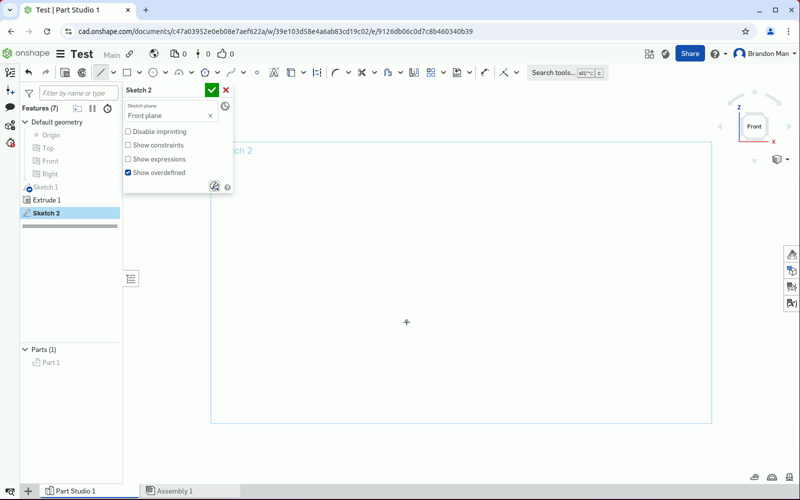
key_down(shift)
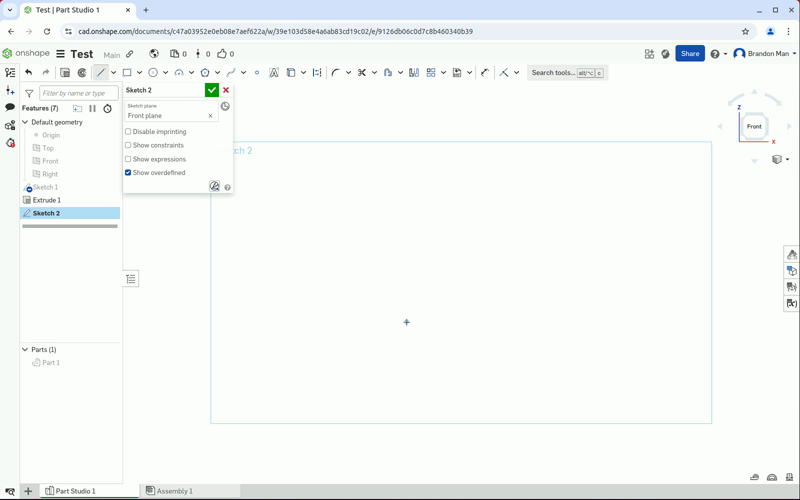
mouse_move(513, 321)
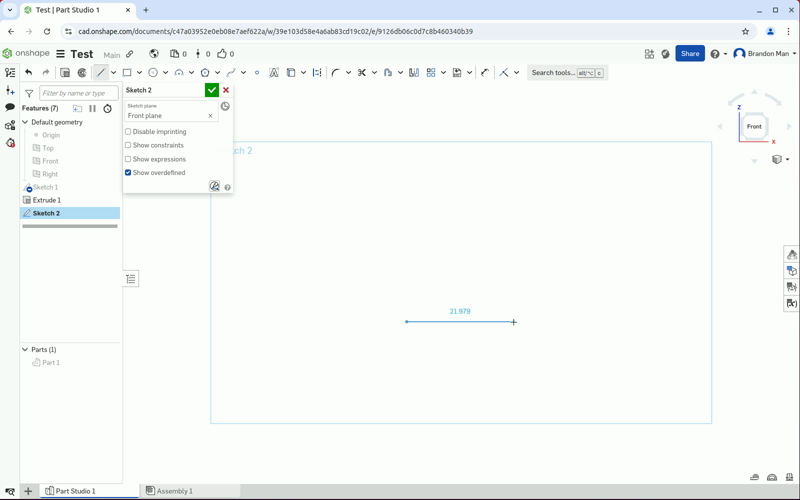
click(513, 321)
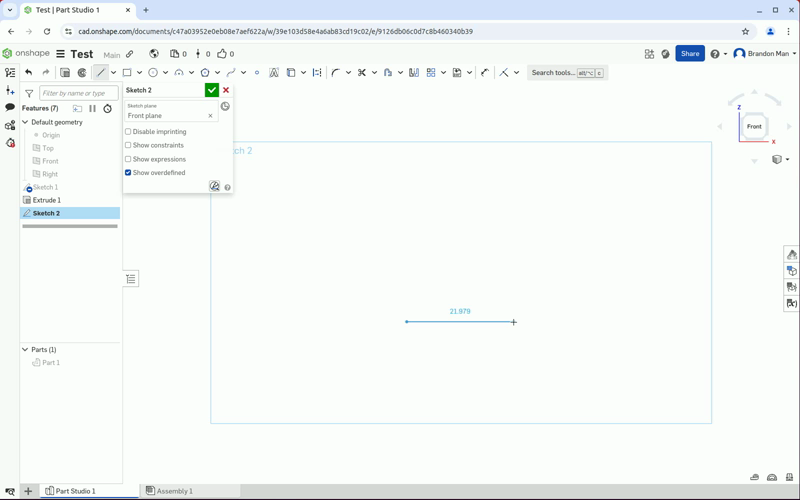
key_up(shift)
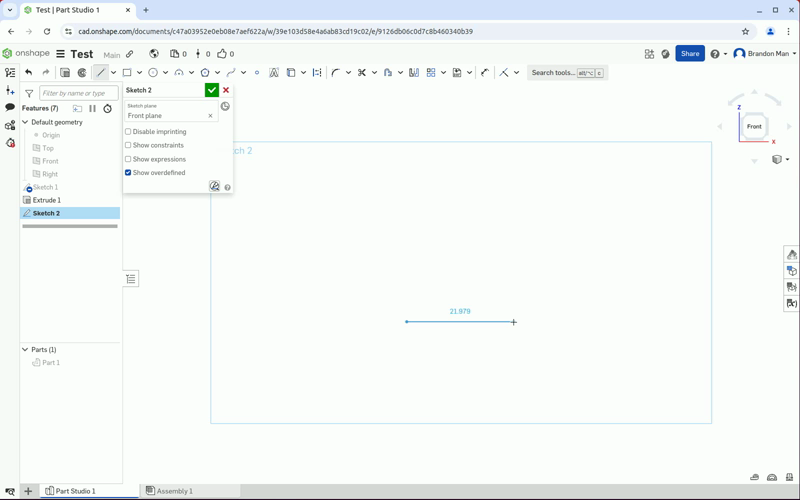
key_down(shift)
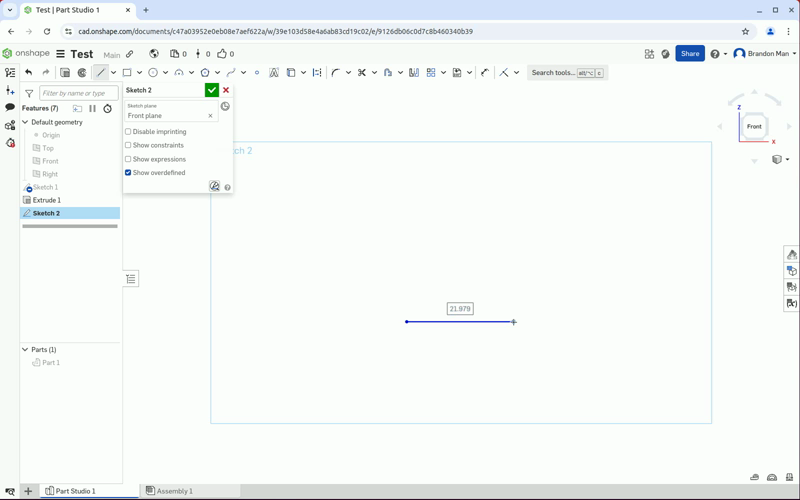
mouse_move(543, 321)
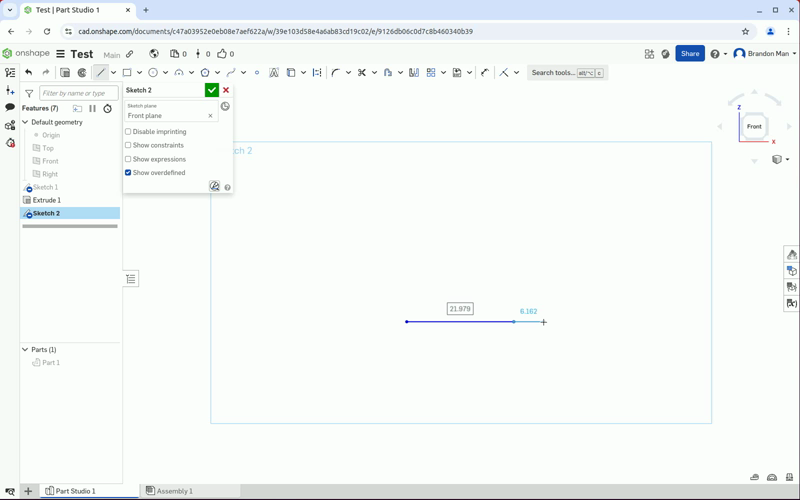
mouse_move(513, 300)
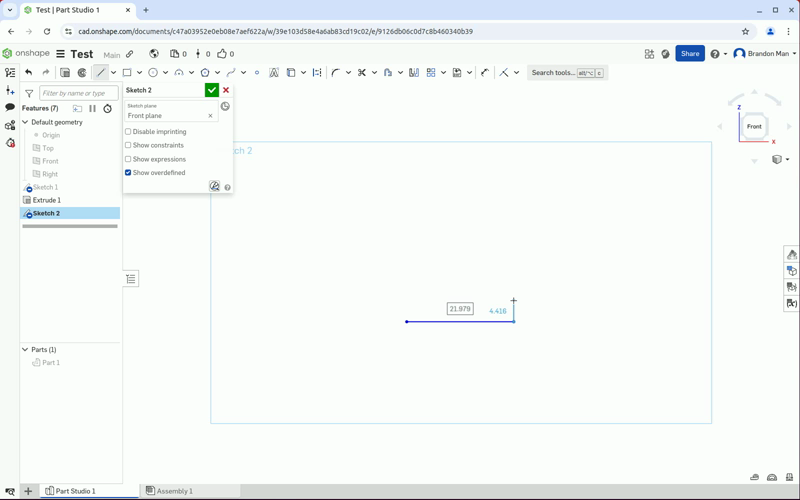
click(513, 300)
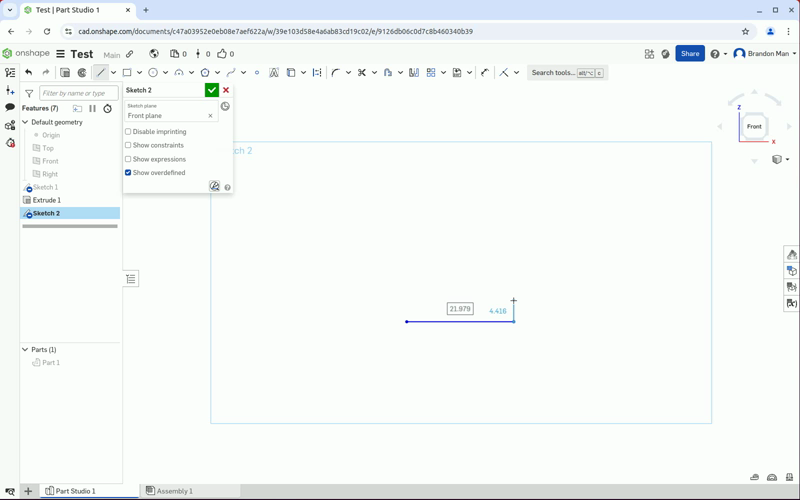
key_up(shift)
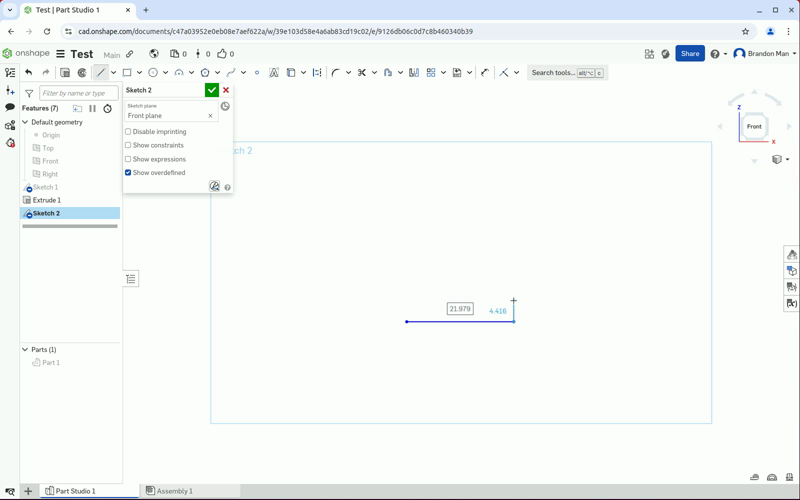
key_down(shift)
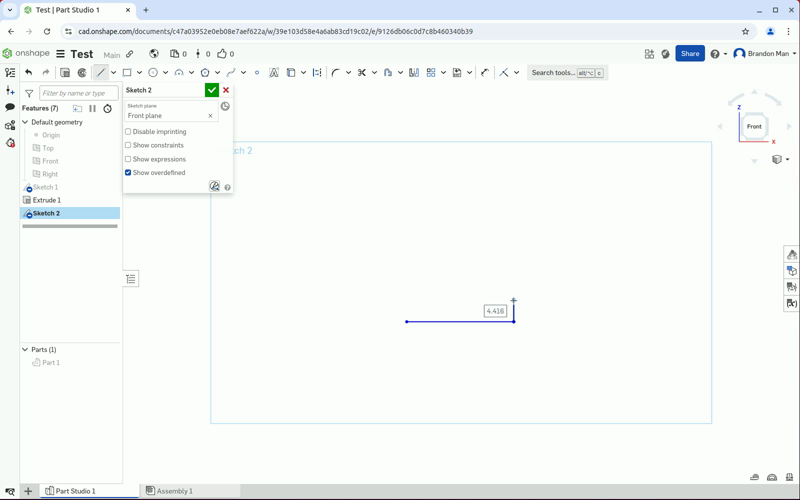
mouse_move(406, 300)
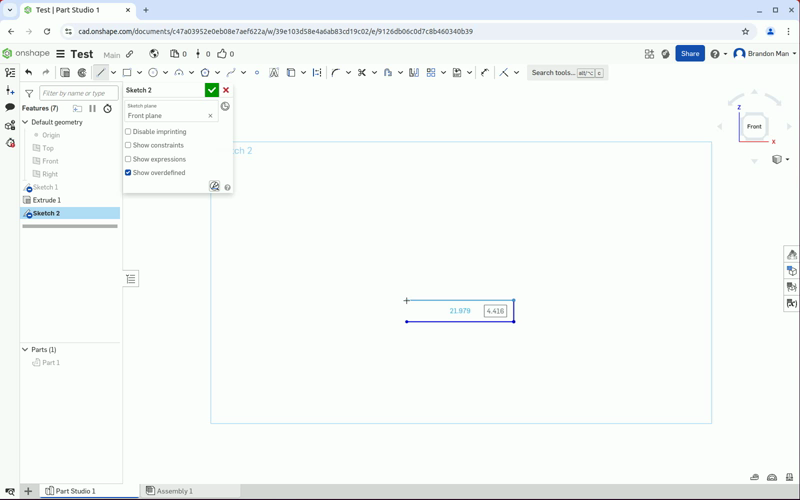
click(406, 300)
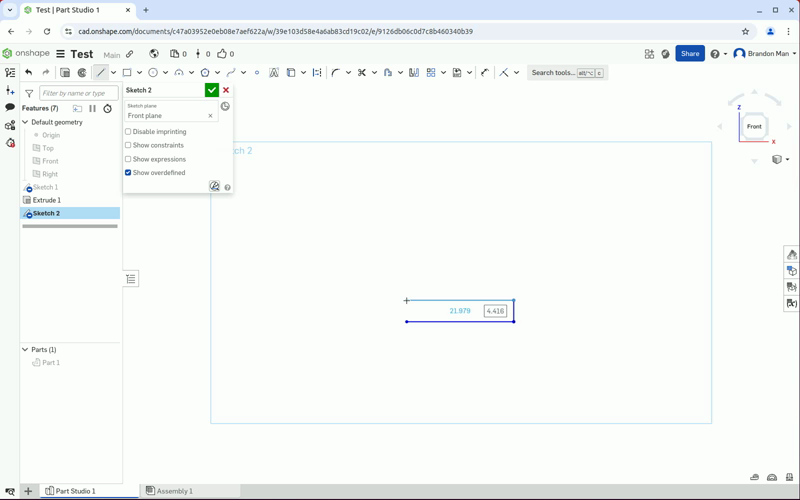
key_up(shift)
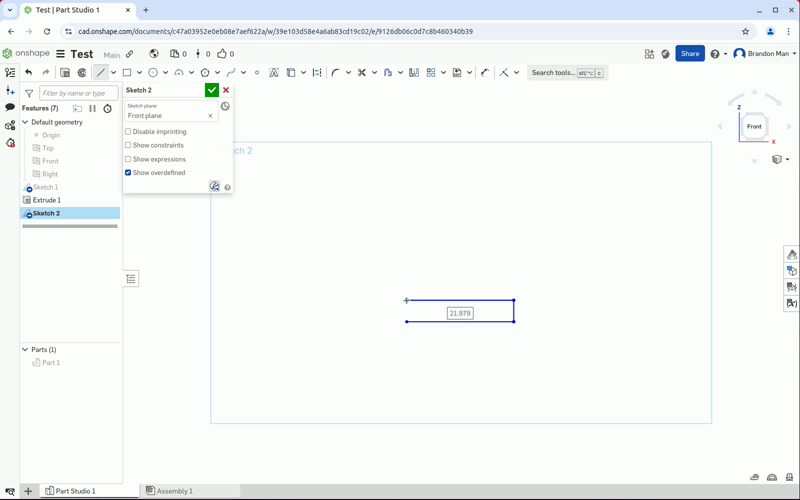
mouse_move(436, 300)
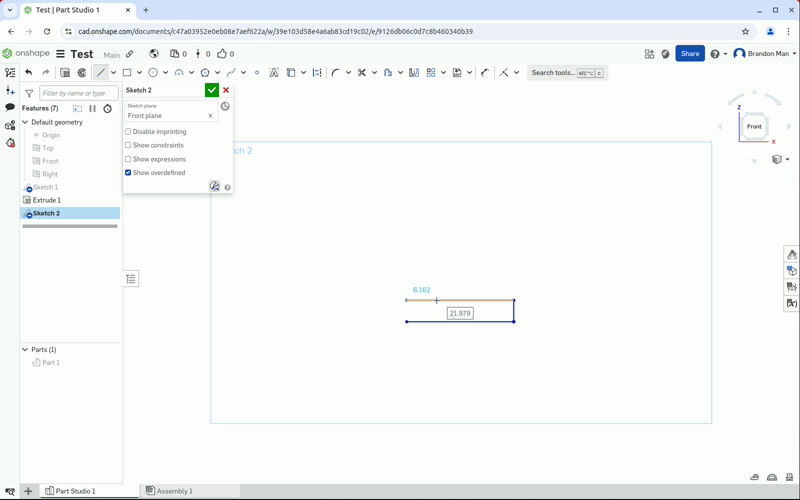
key_down(shift)
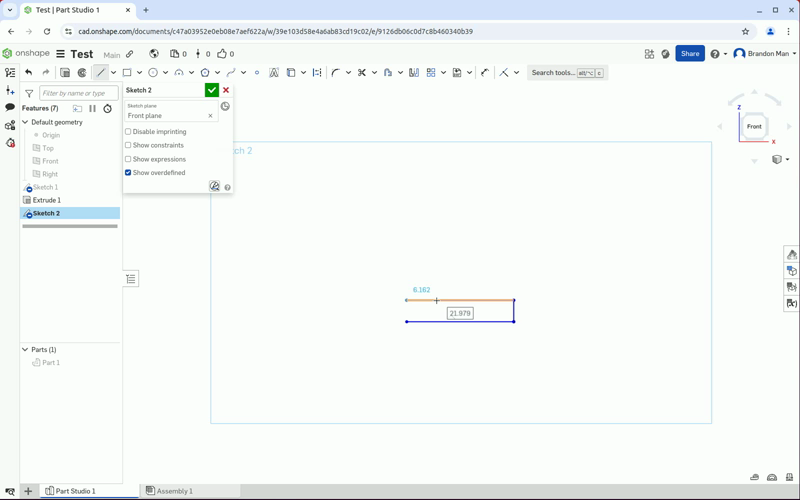
mouse_move(406, 321)
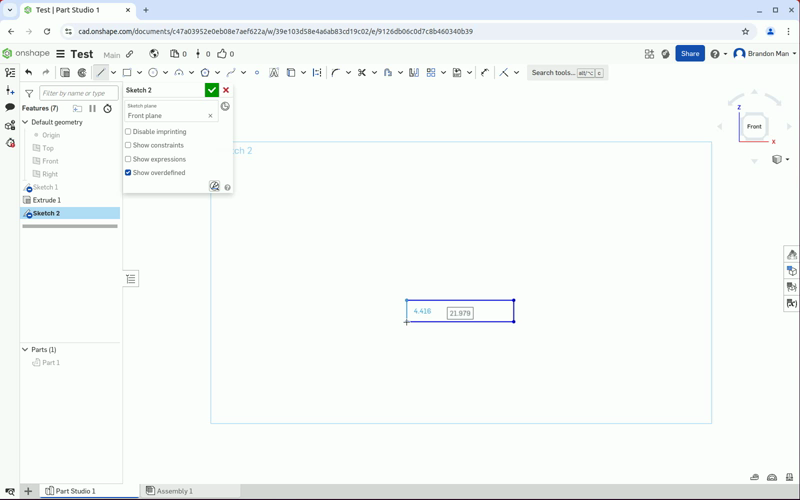
key_up(shift)
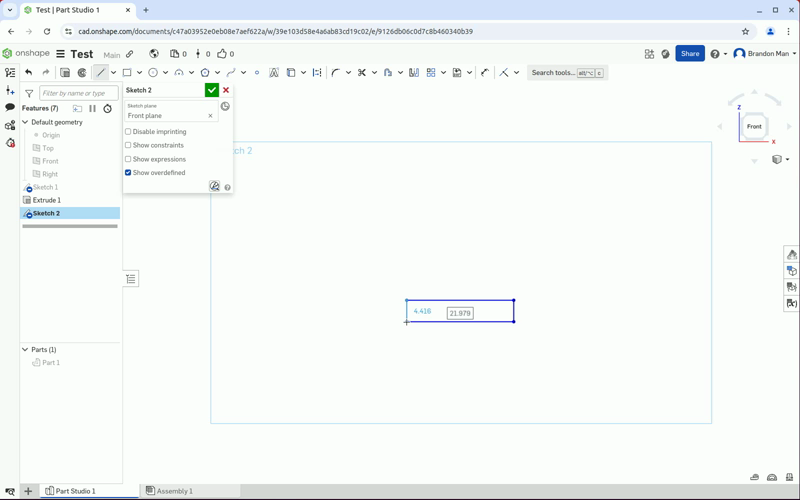
click(406, 321)
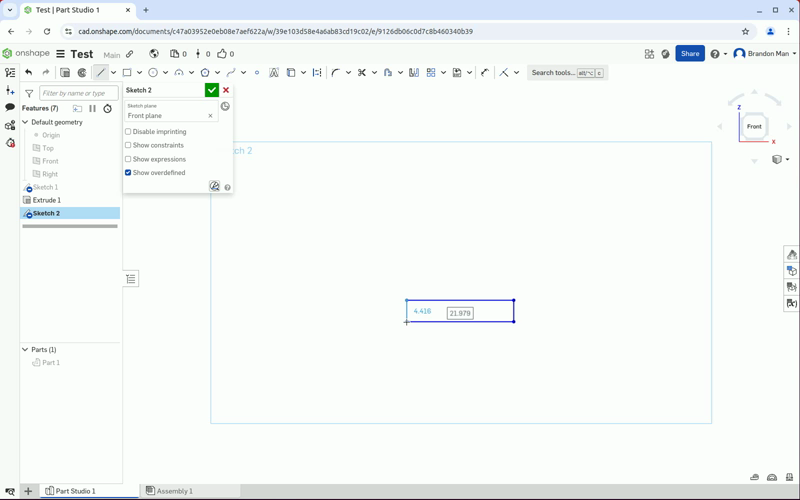
key(esc)
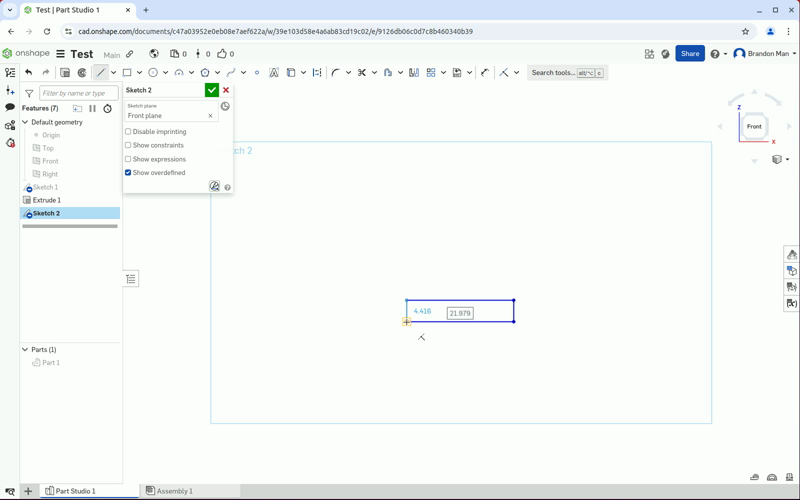
mouse_move(466, 304)
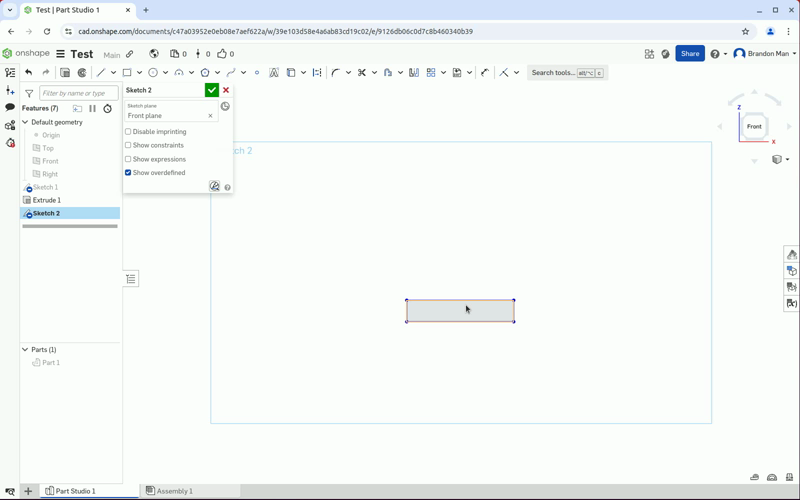
click(466, 304)
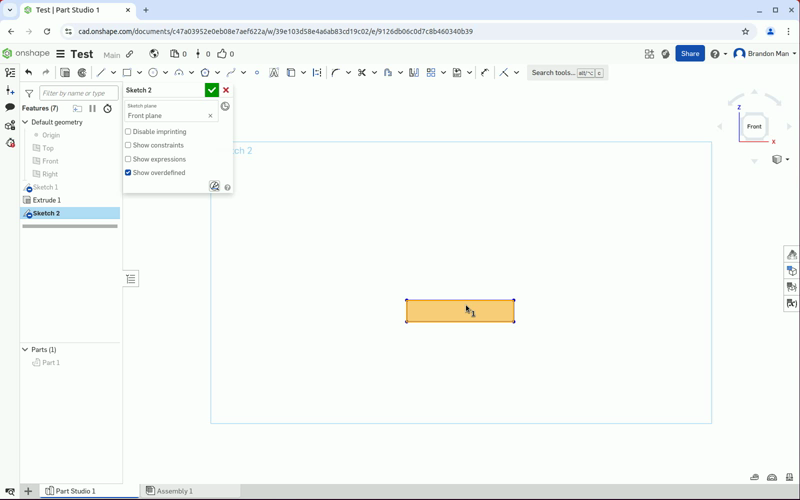
mouse_move(73, 352)
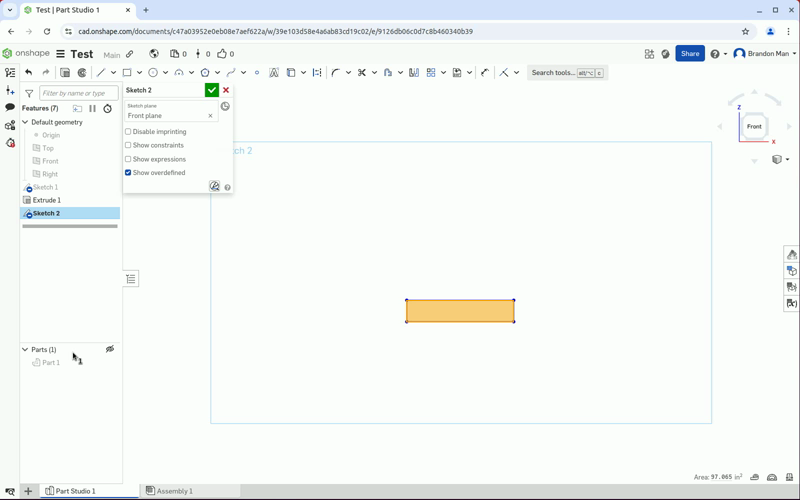
key(shift+y)
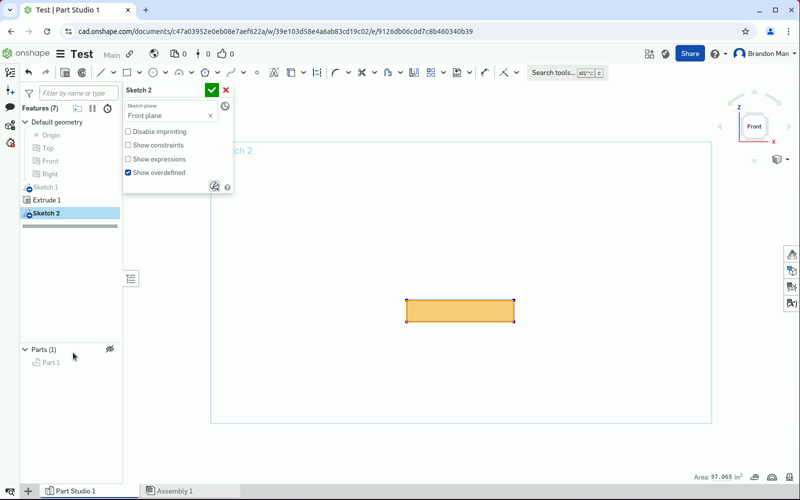
key(shift+e)
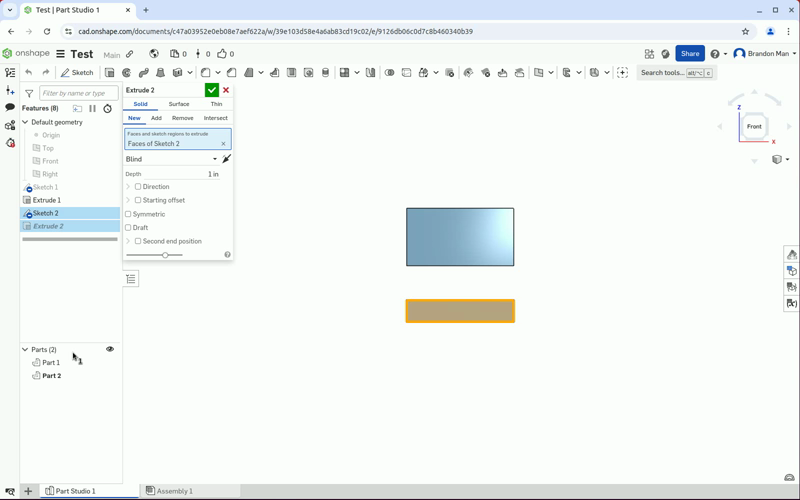
mouse_move(143, 106)
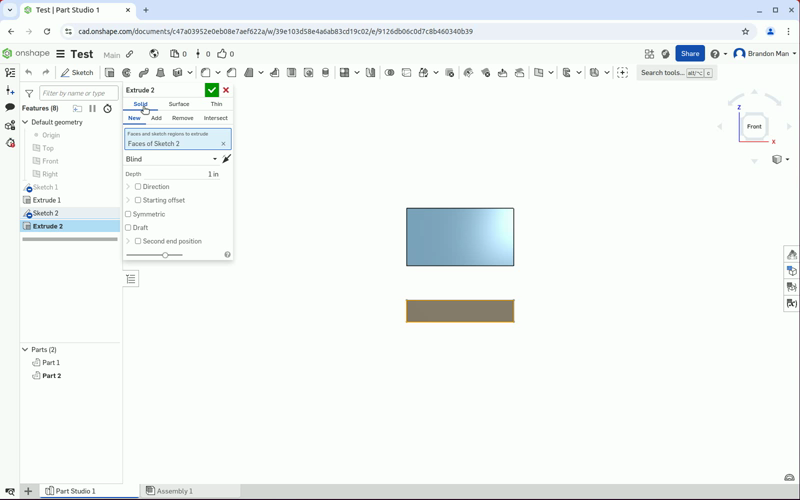
click(143, 106)
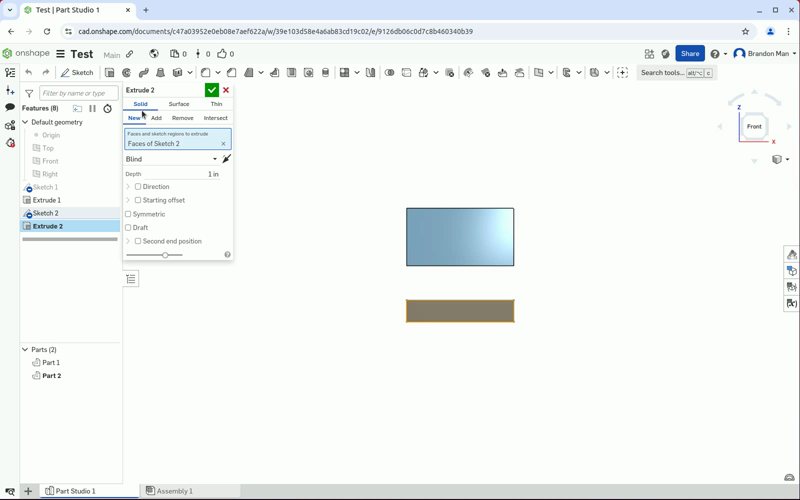
mouse_move(137, 120)
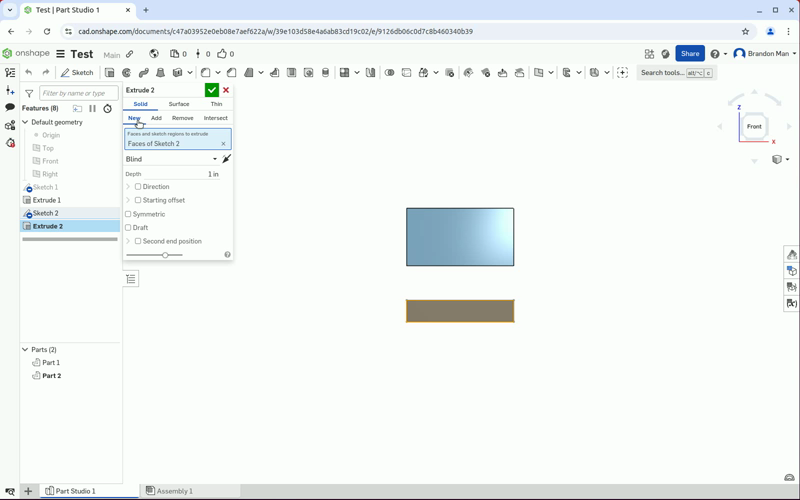
click(137, 120)
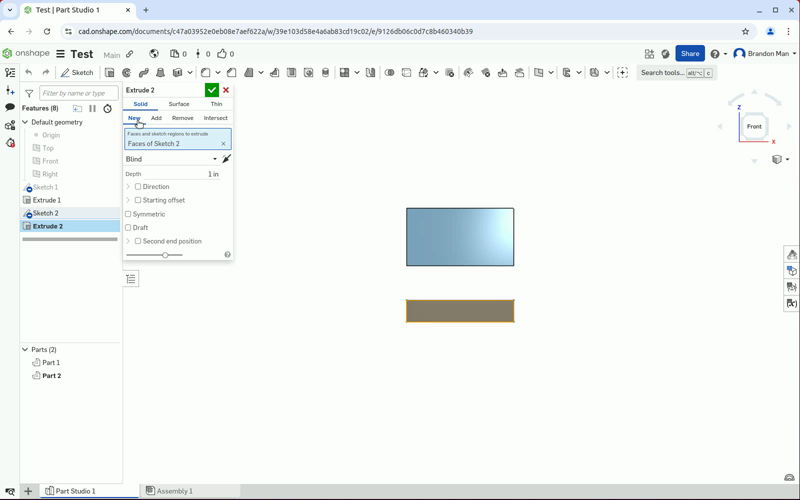
key(tab, 4)
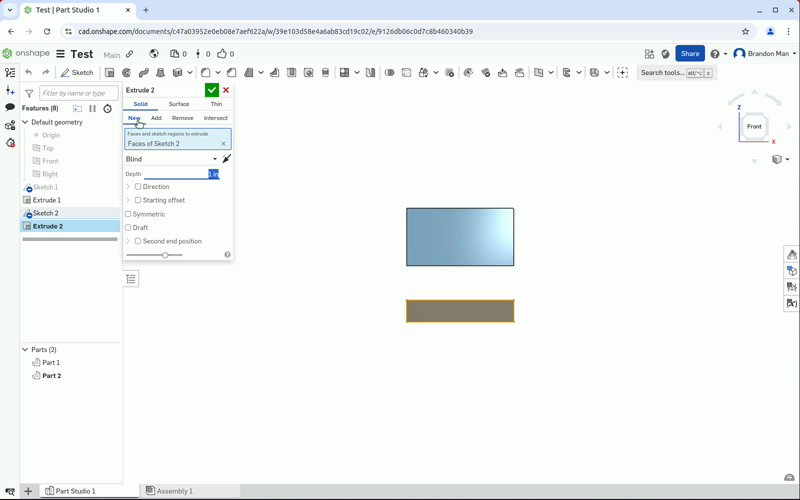
text(-0.241)
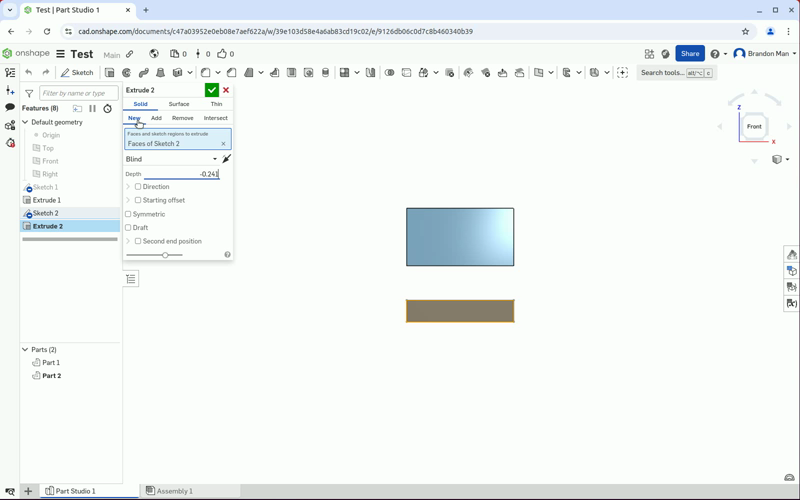
key(enter)
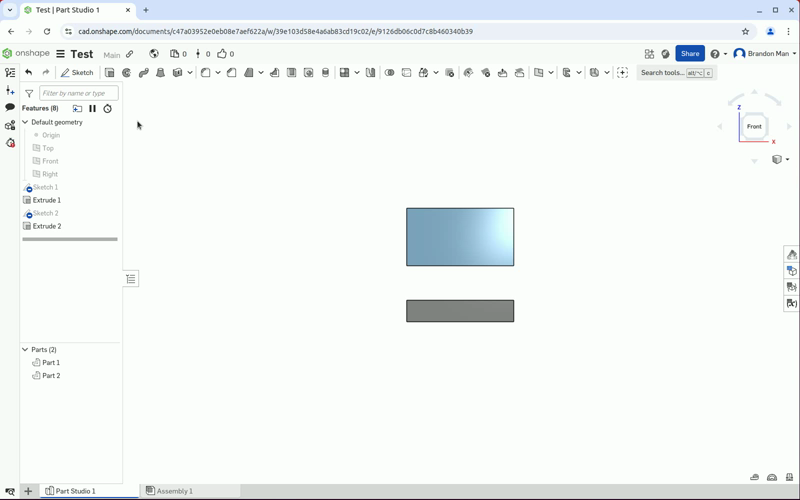
key(shift+h)
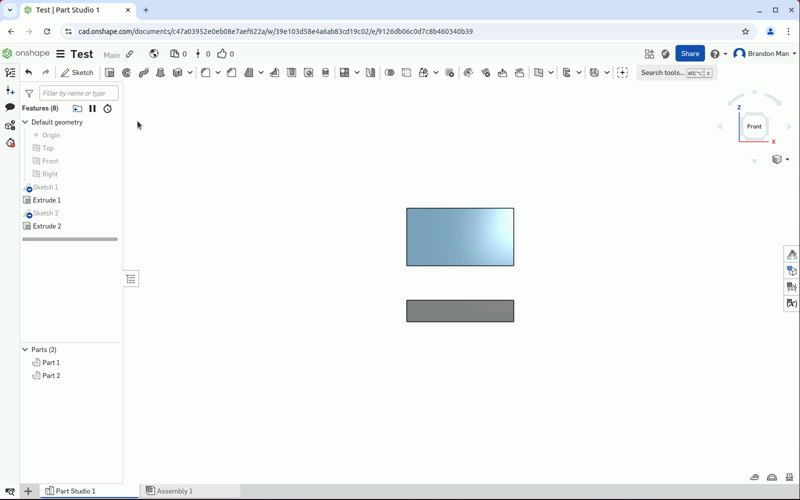
key(shift+h)
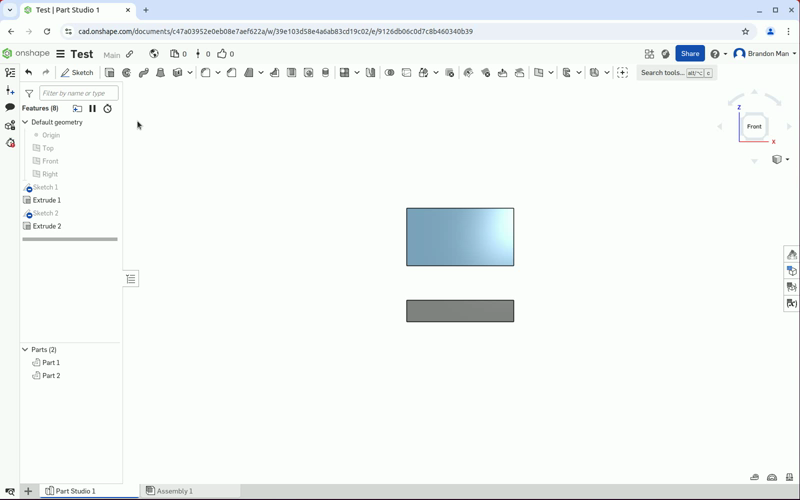
mouse_move(73, 189)
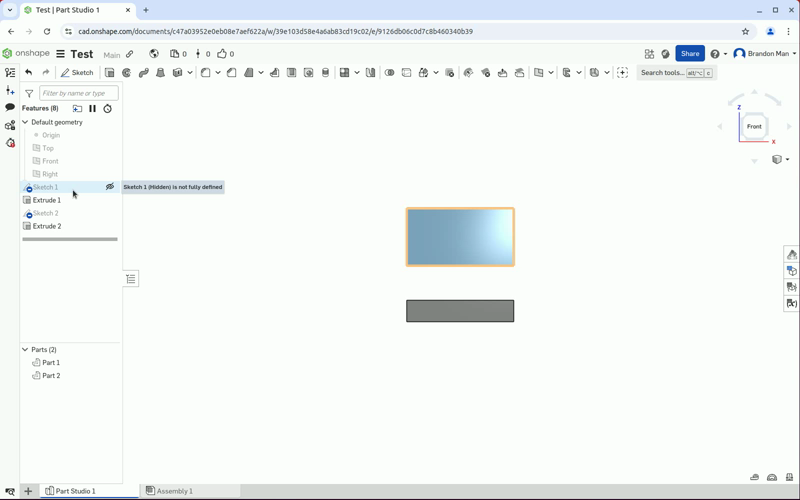
click(73, 189)
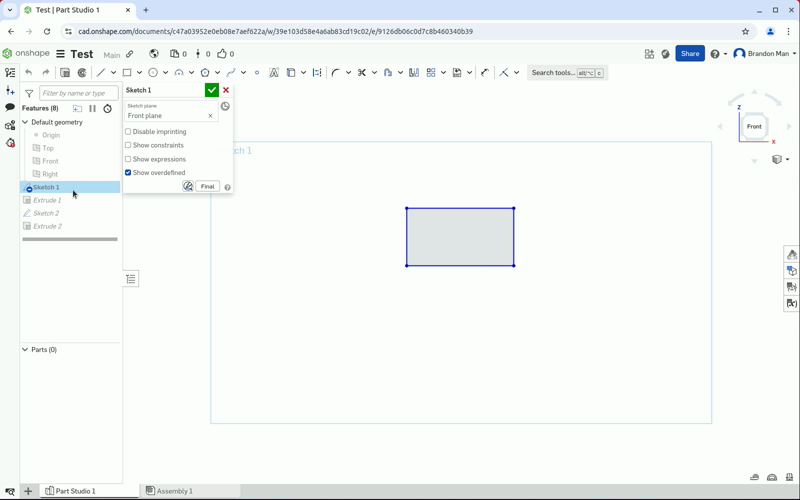
mouse_move(229, 92)
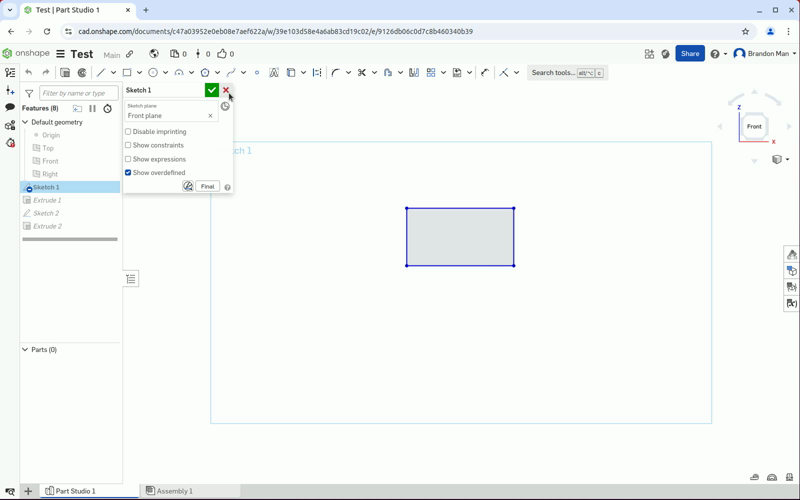
click(229, 92)
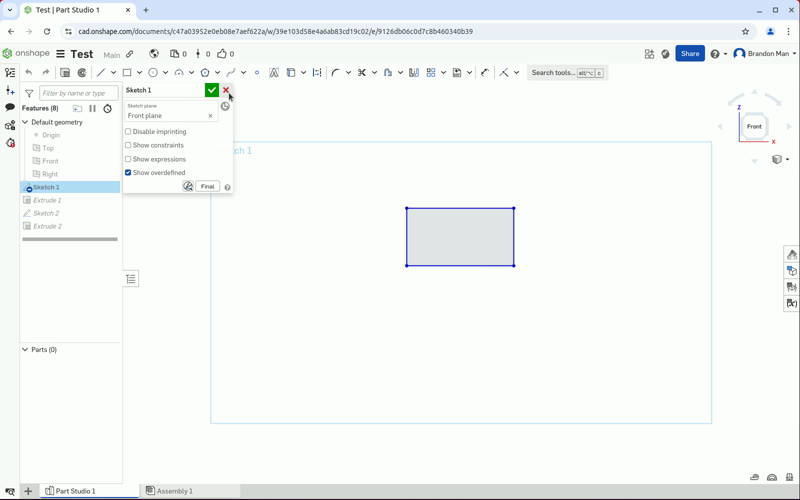
key(shift+s)
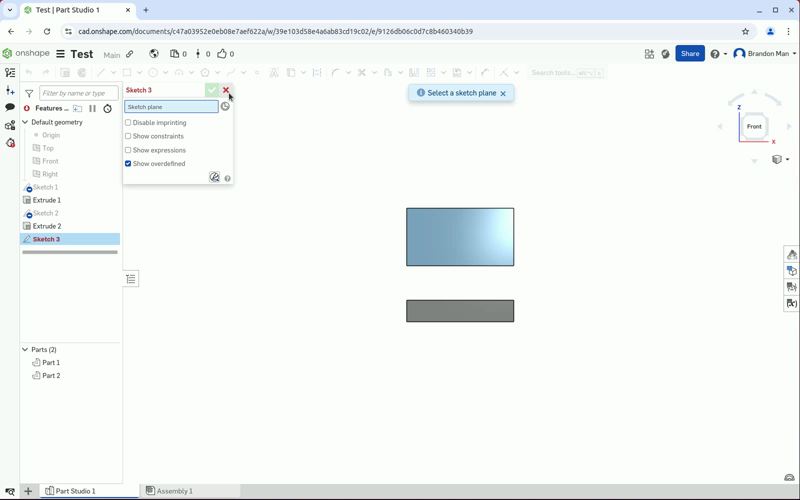
mouse_move(73, 163)
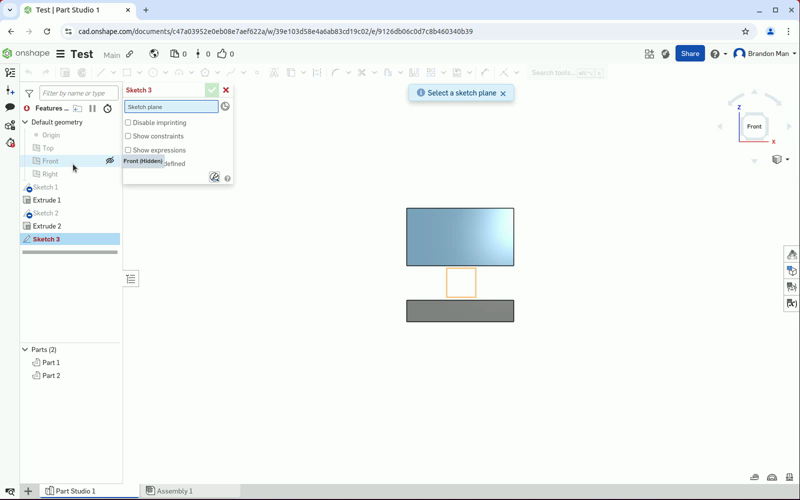
click(73, 163)
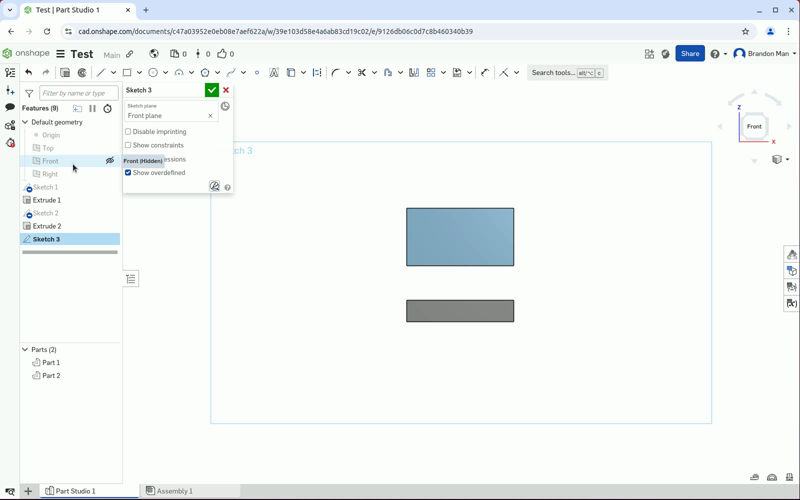
mouse_move(73, 352)
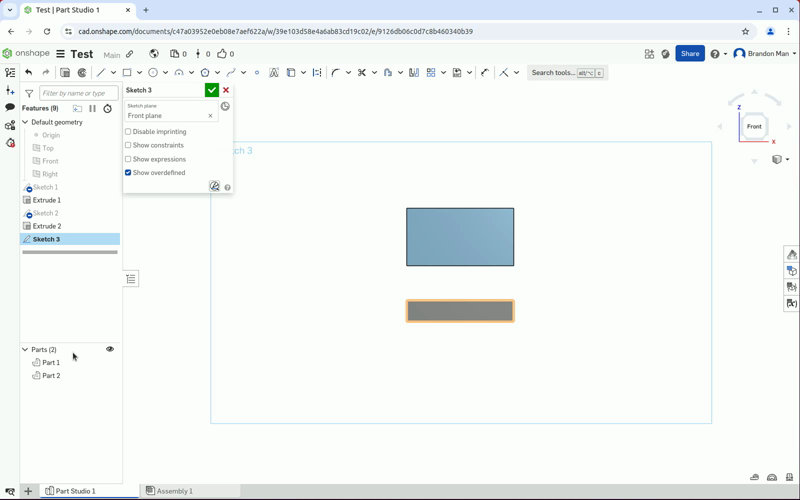
key(y)
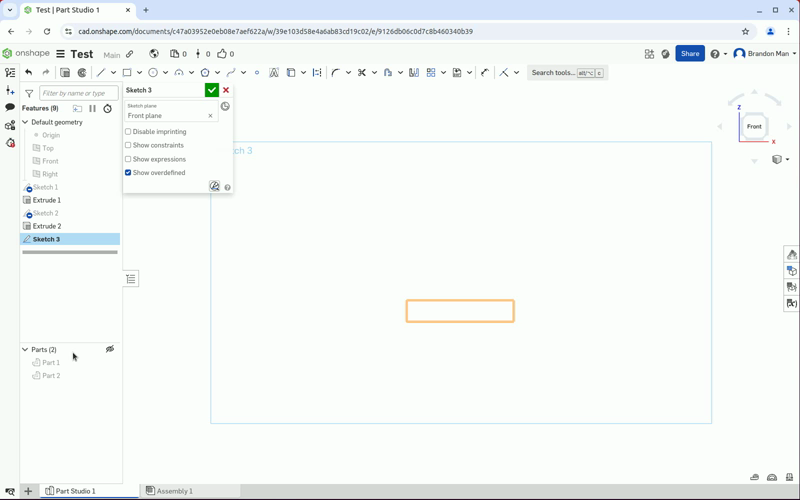
key(l)
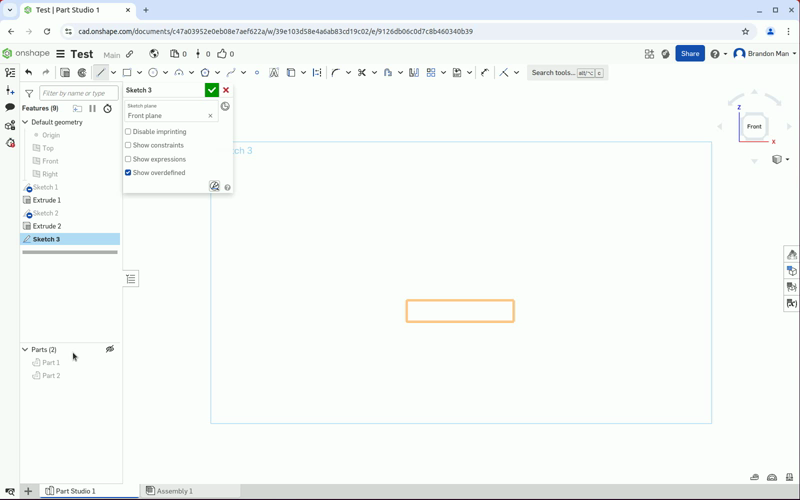
key_down(shift)
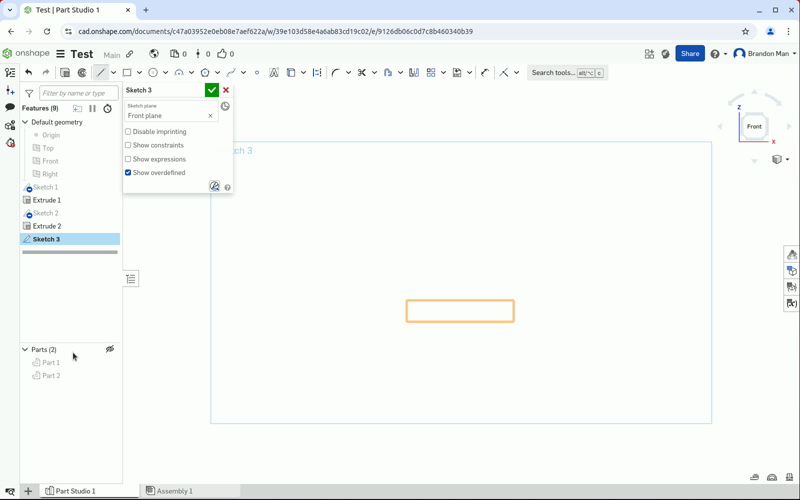
mouse_move(348, 266)
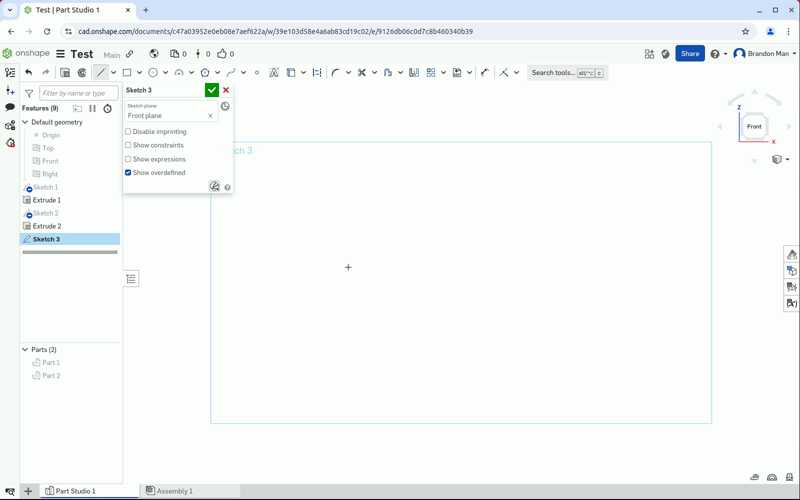
click(348, 266)
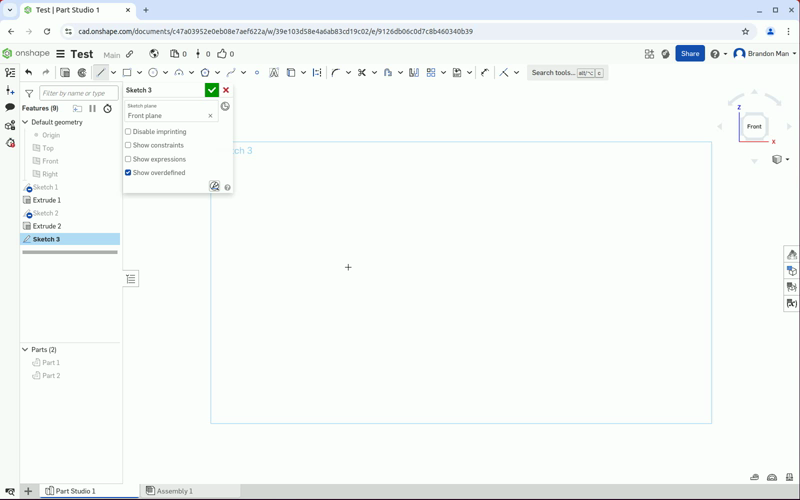
key_up(shift)
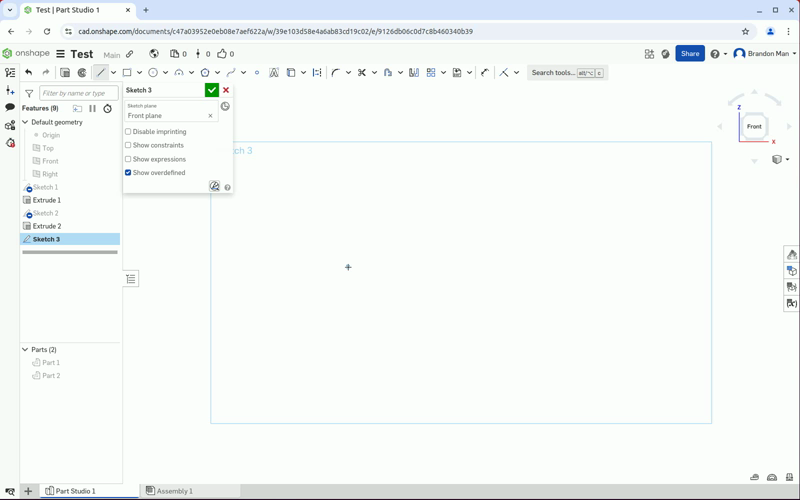
key_down(shift)
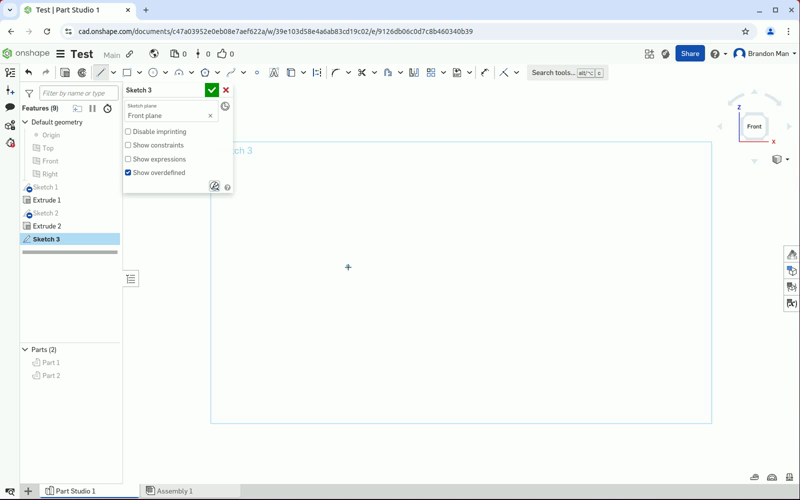
mouse_move(378, 266)
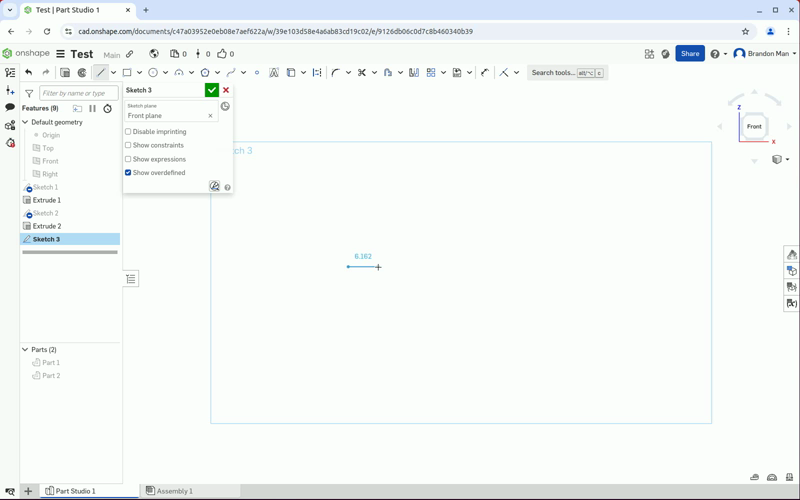
mouse_move(384, 302)
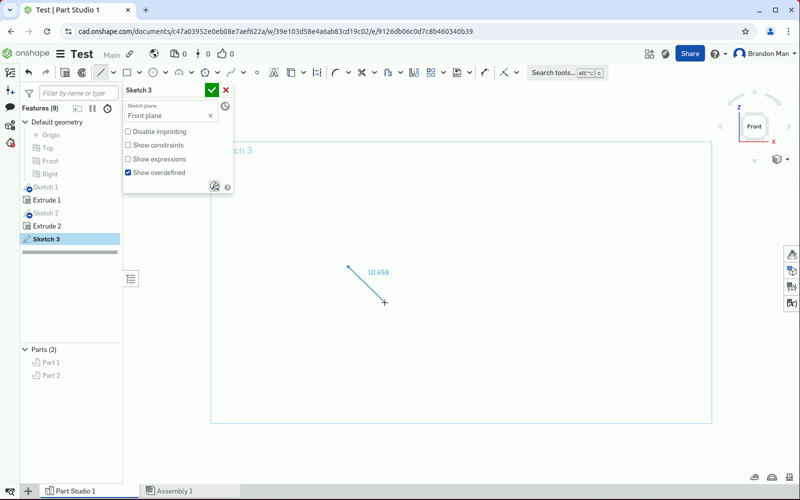
click(384, 302)
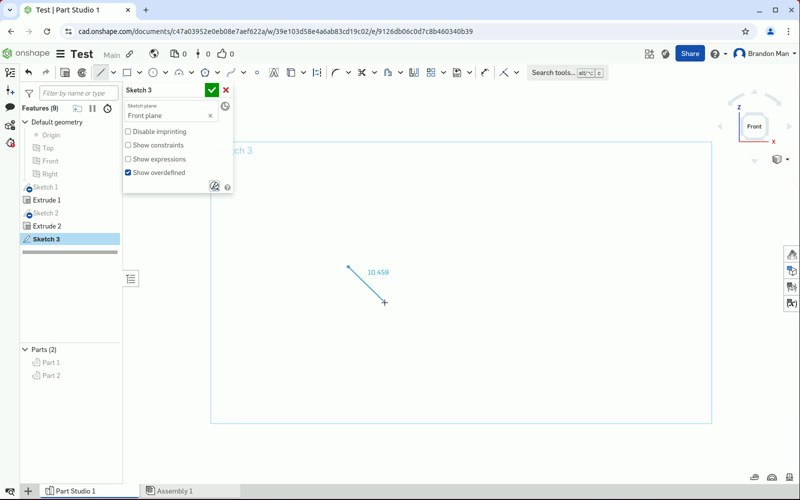
key_up(shift)
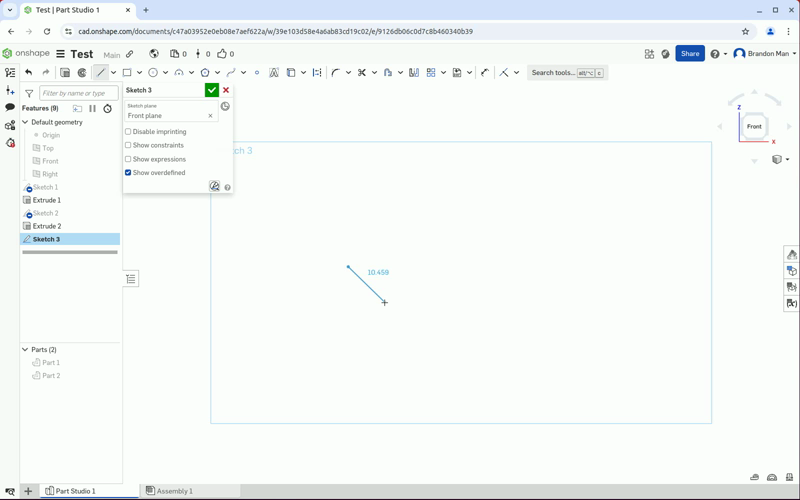
key_down(shift)
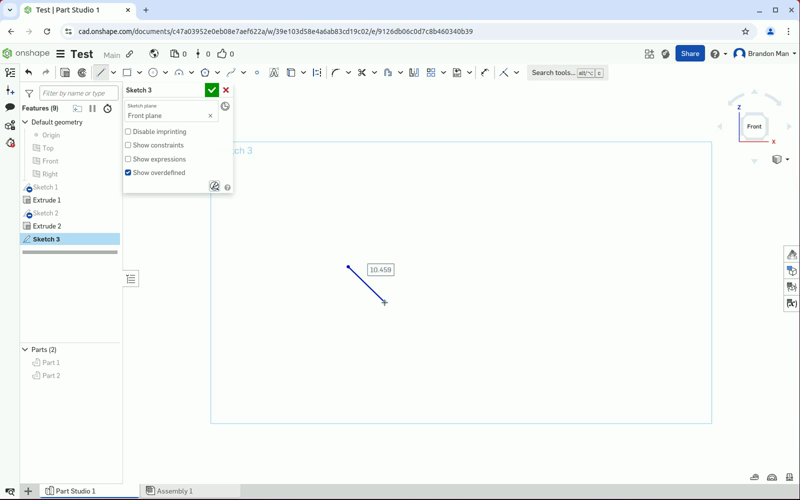
mouse_move(414, 302)
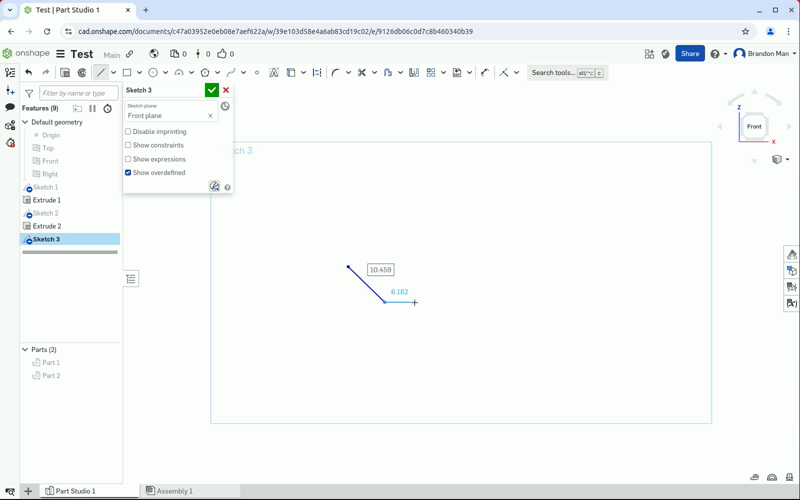
mouse_move(386, 300)
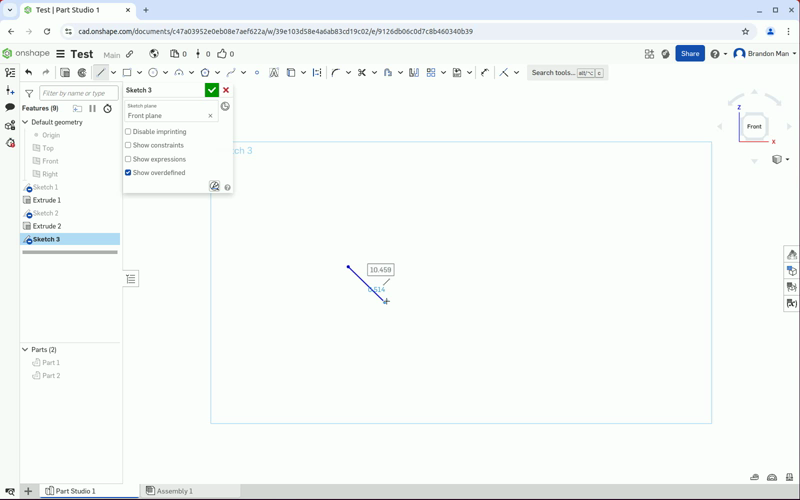
scroll(6)
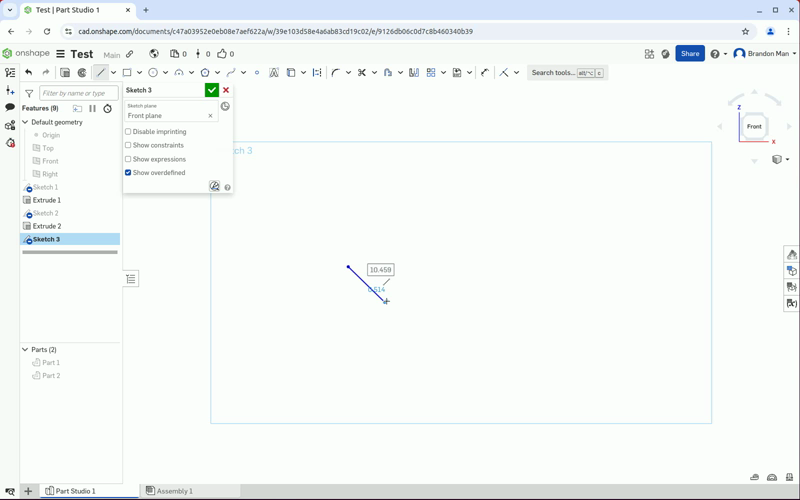
scroll(6)
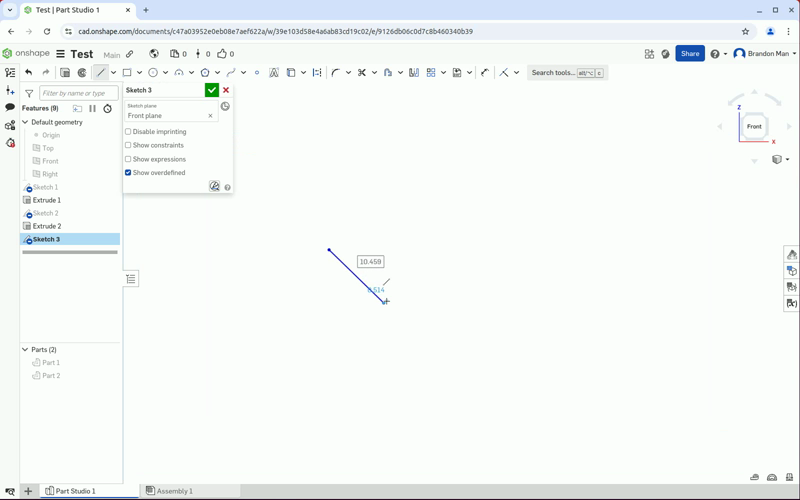
scroll(6)
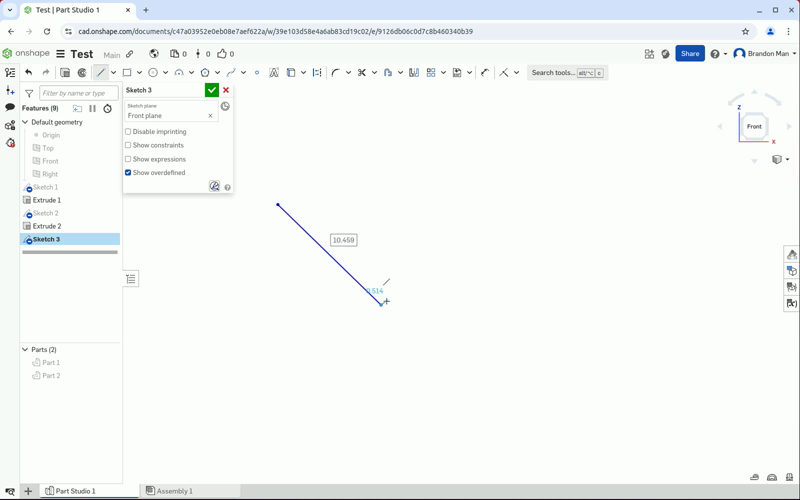
scroll(6)
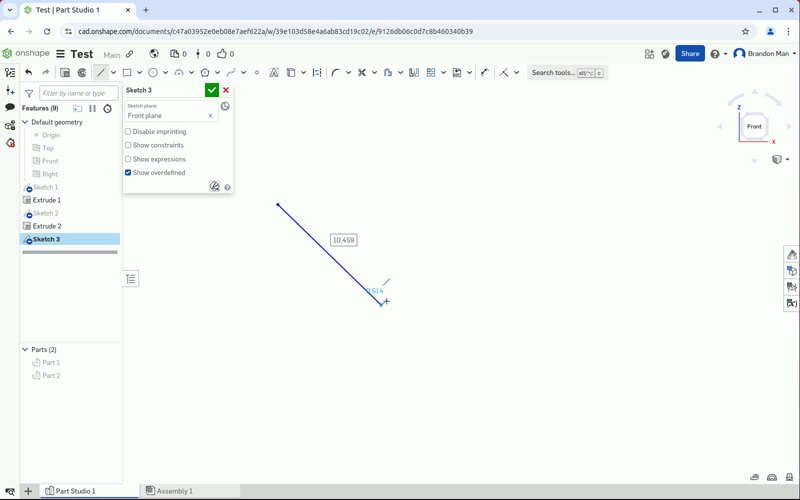
scroll(6)
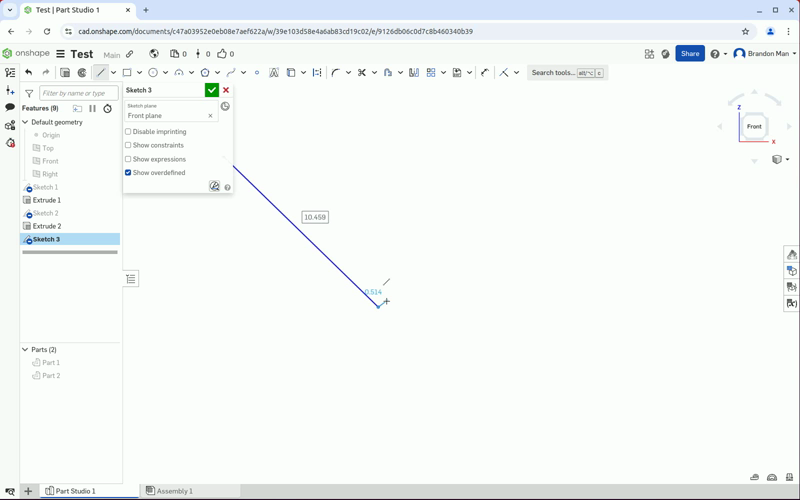
scroll(6)
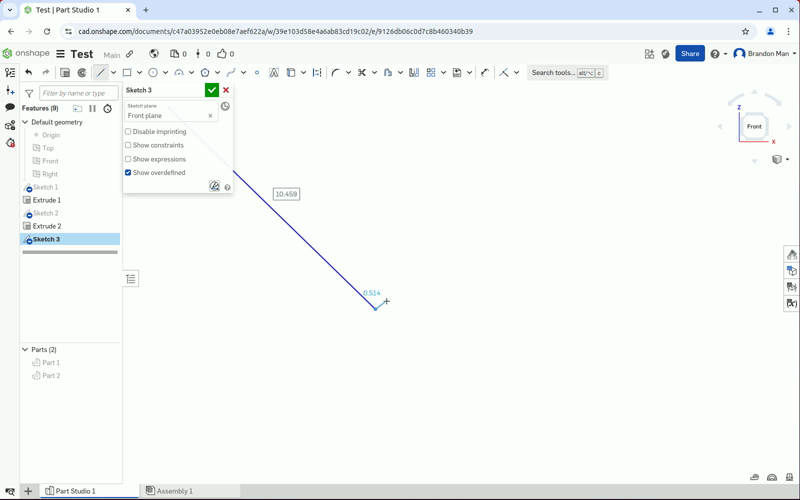
scroll(6)
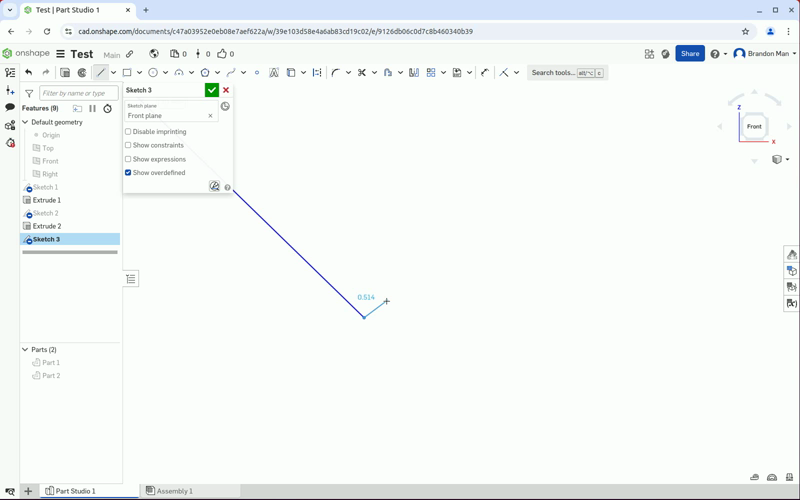
click(386, 300)
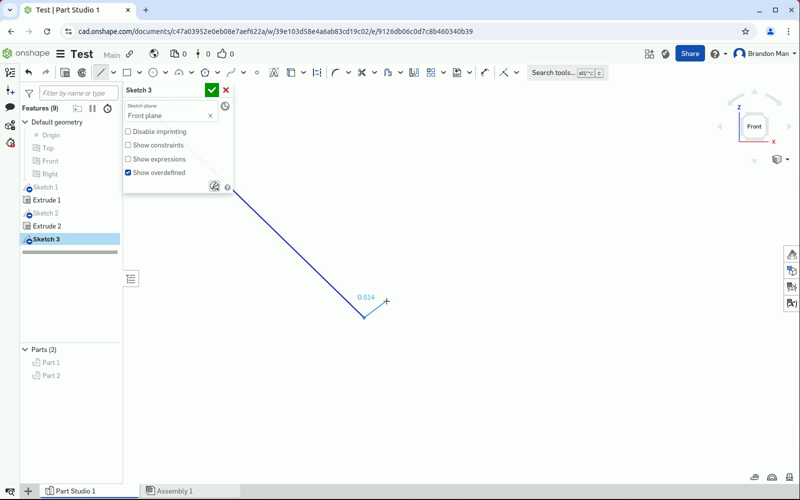
scroll(-6)
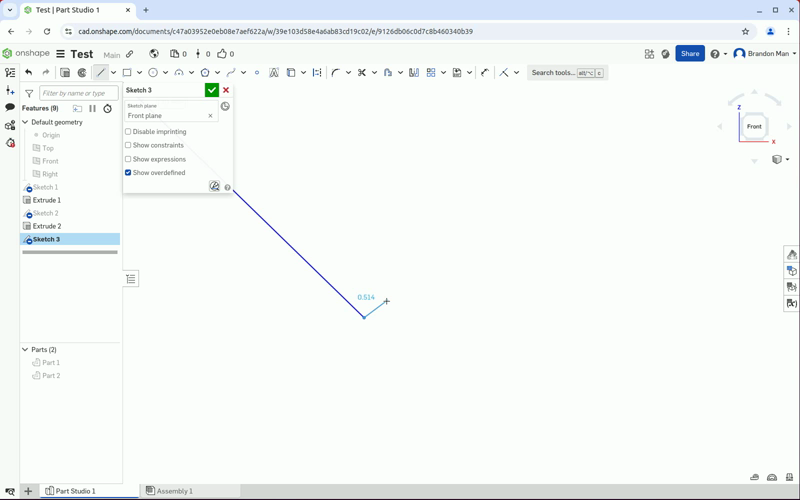
scroll(-6)
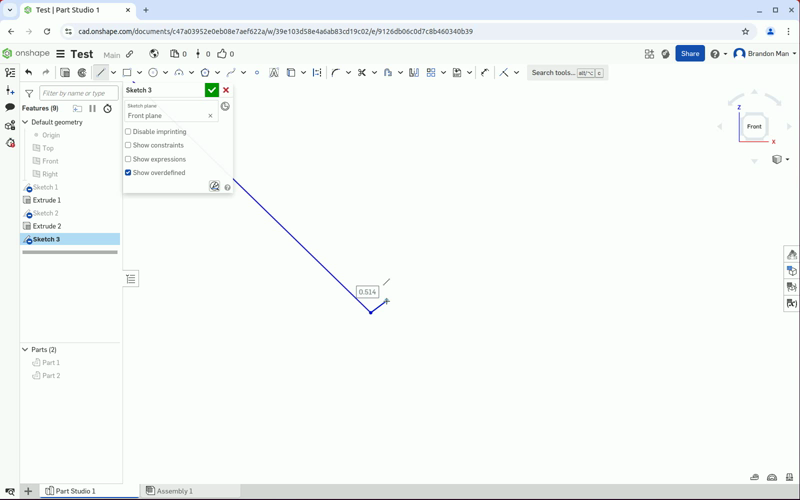
scroll(-6)
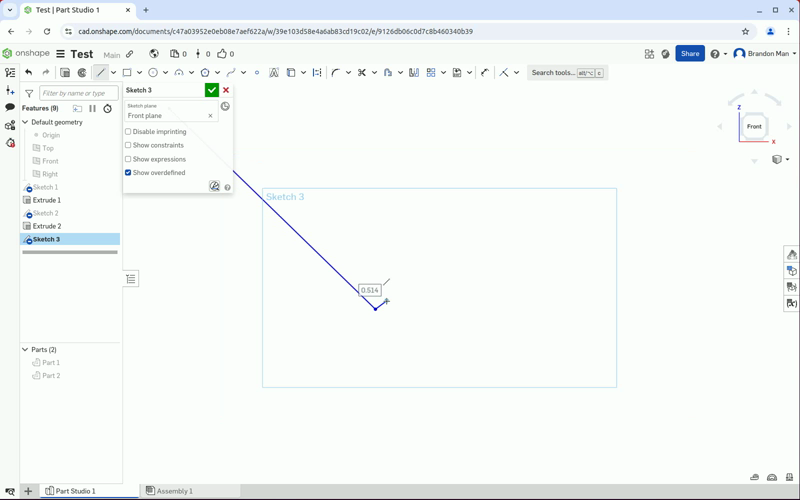
scroll(-6)
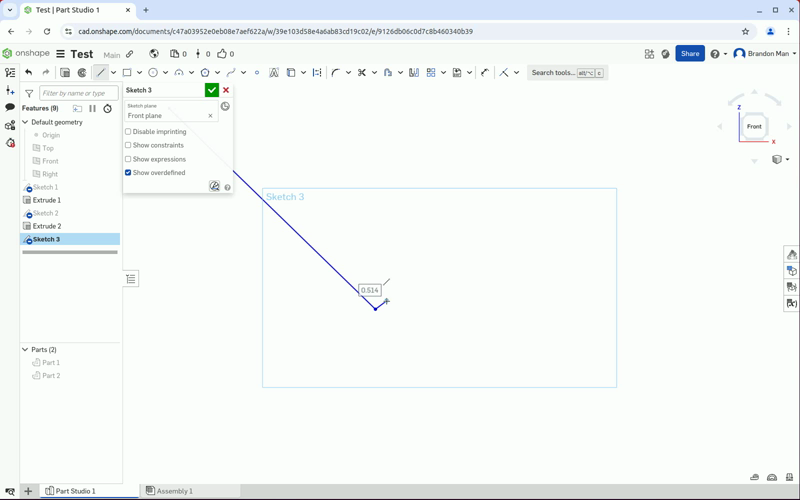
scroll(-6)
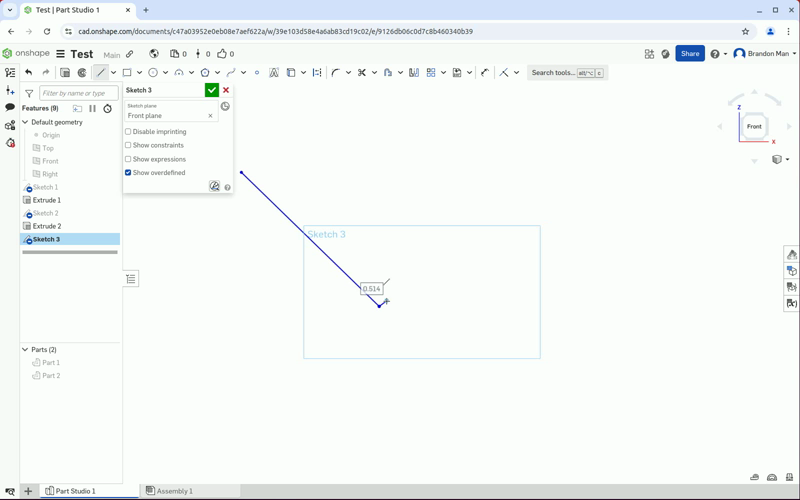
scroll(-6)
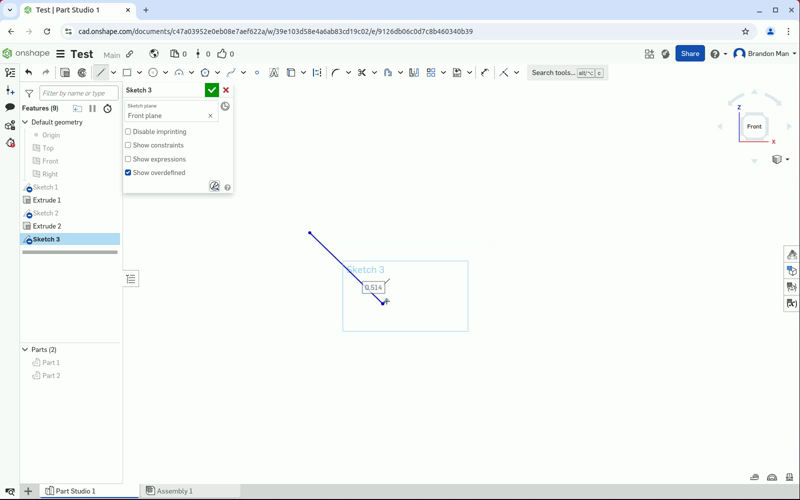
scroll(-6)
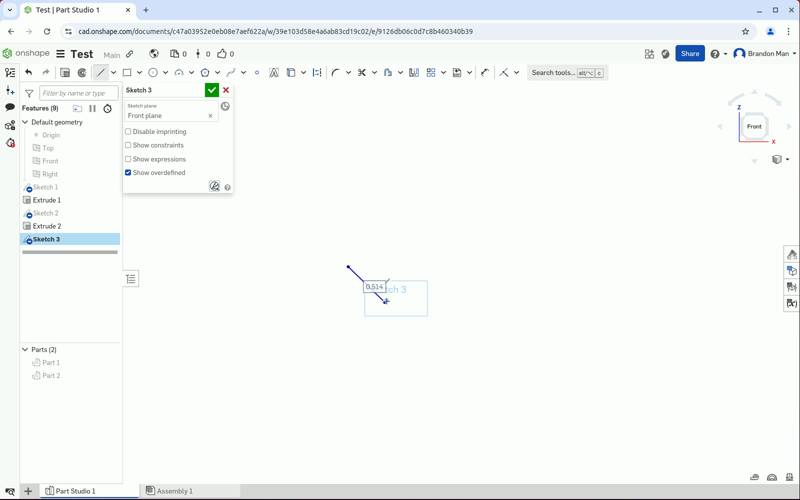
key_up(shift)
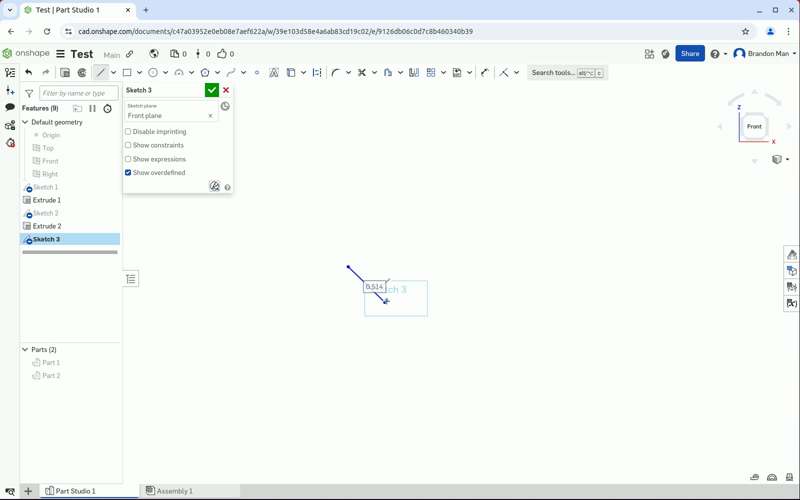
key_down(shift)
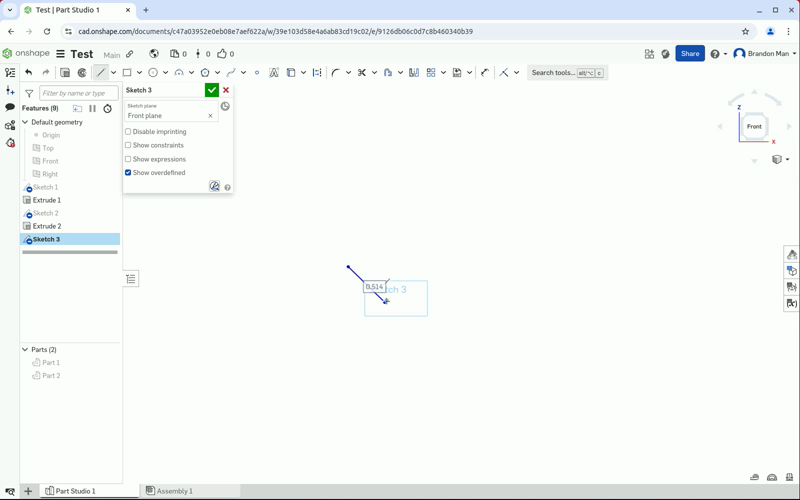
mouse_move(416, 300)
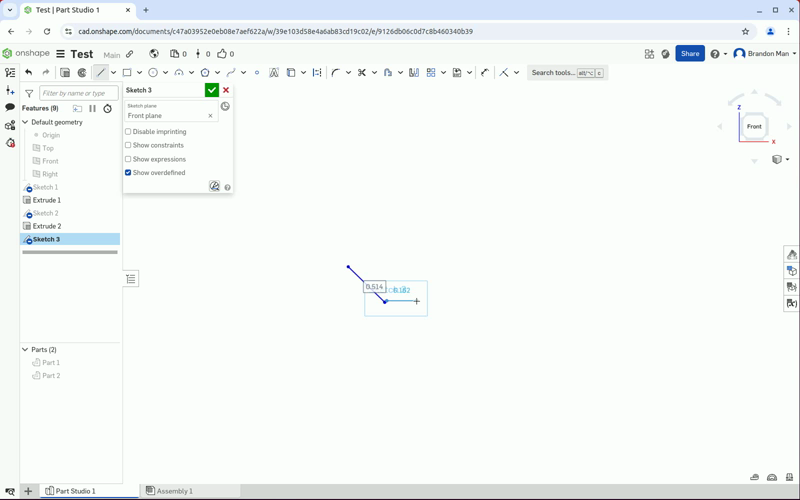
mouse_move(349, 264)
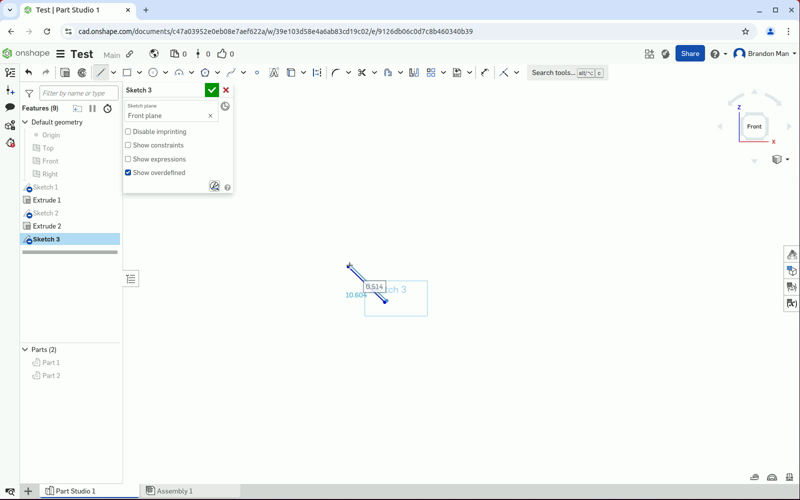
scroll(6)
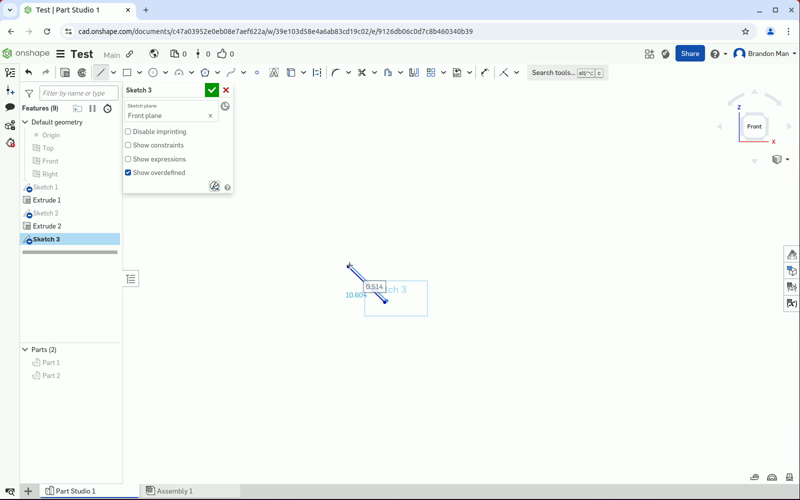
scroll(6)
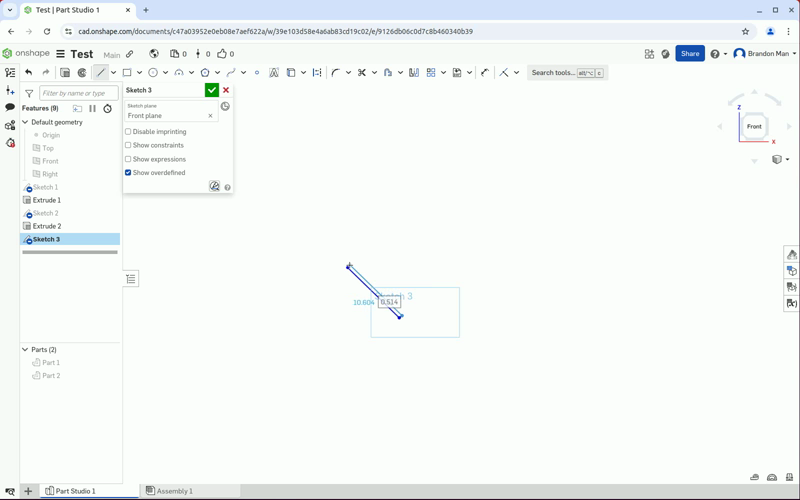
scroll(6)
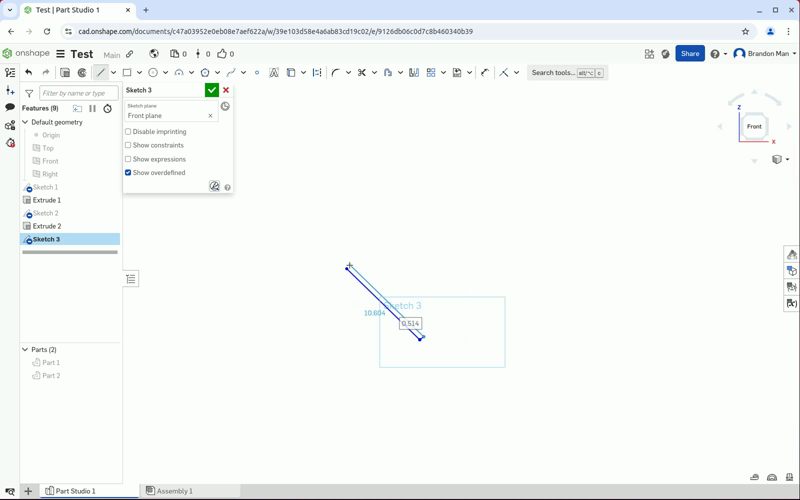
scroll(6)
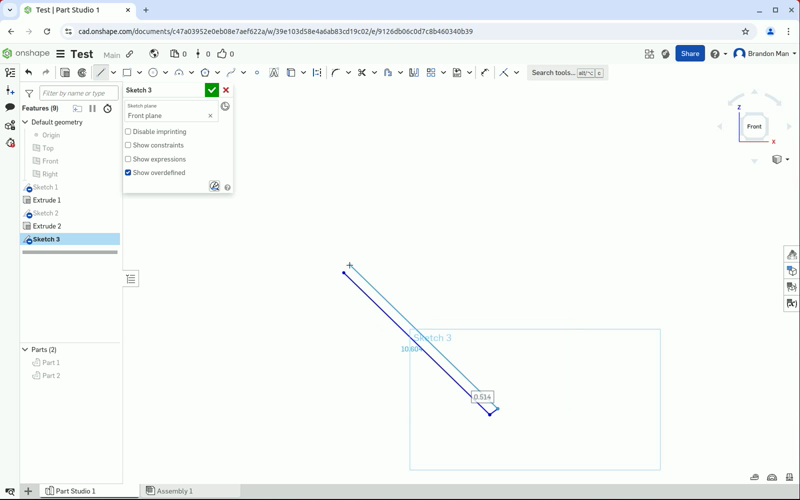
scroll(6)
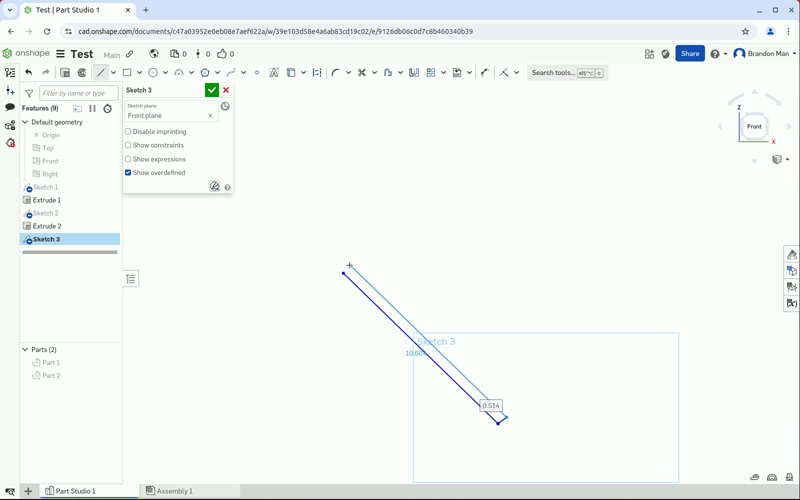
scroll(6)
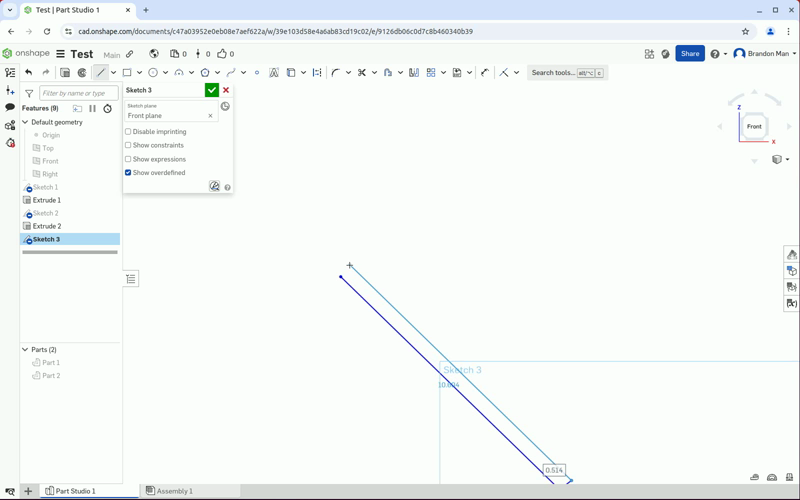
scroll(6)
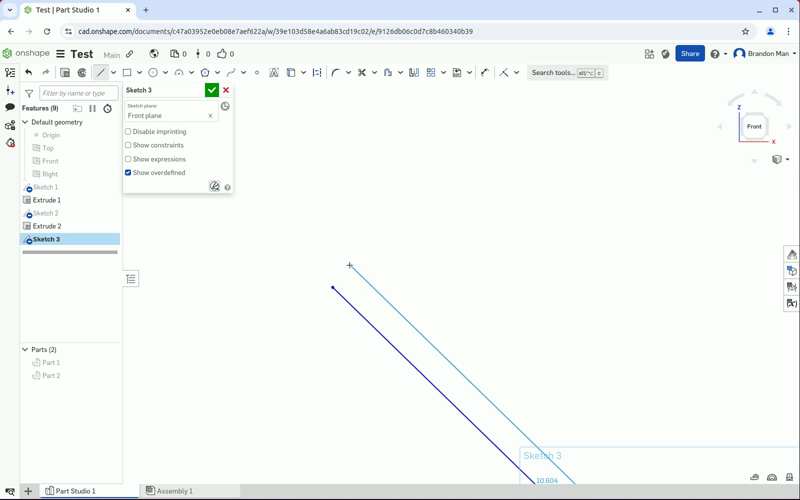
click(349, 264)
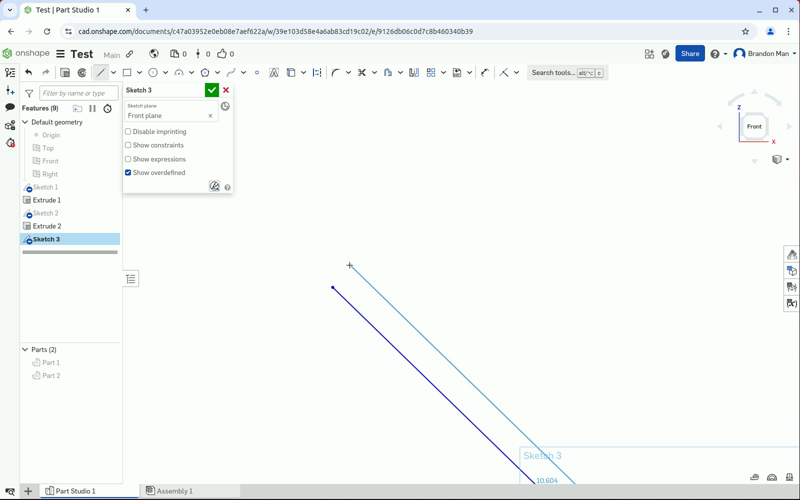
scroll(-6)
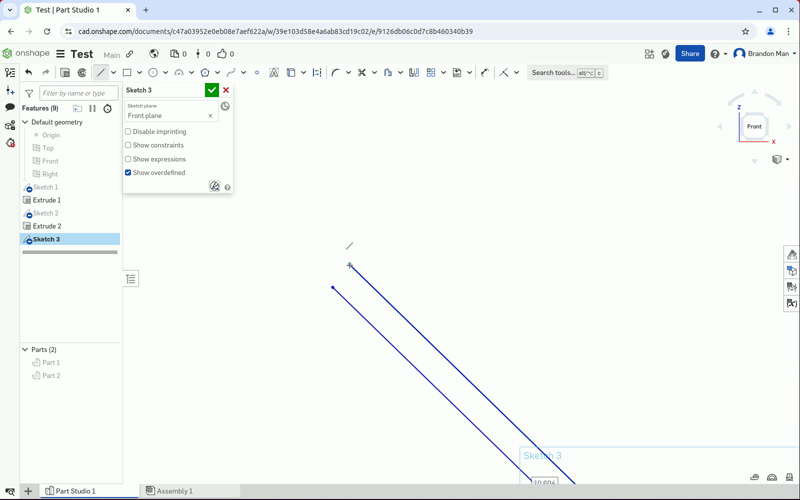
scroll(-6)
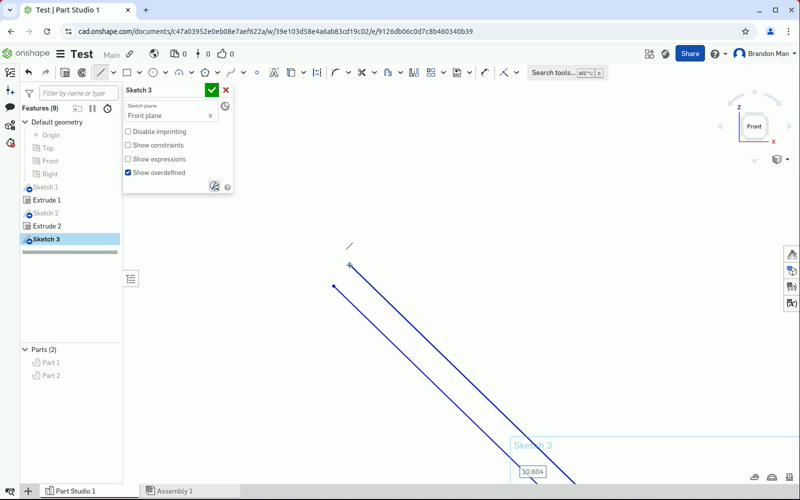
scroll(-6)
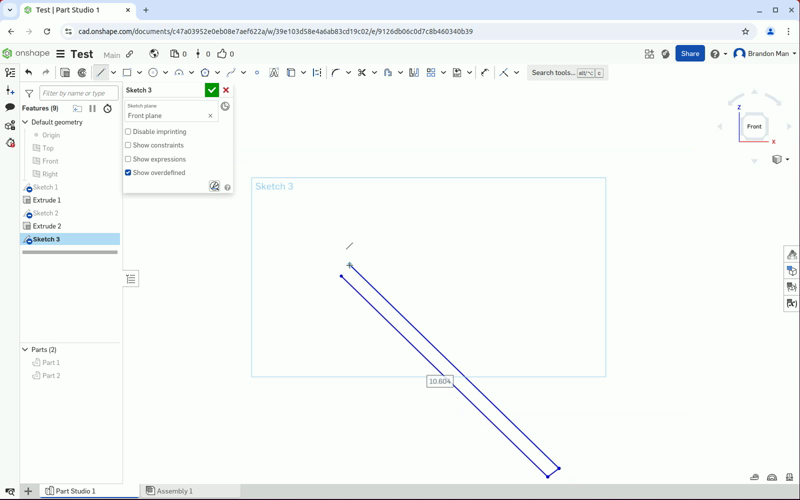
scroll(-6)
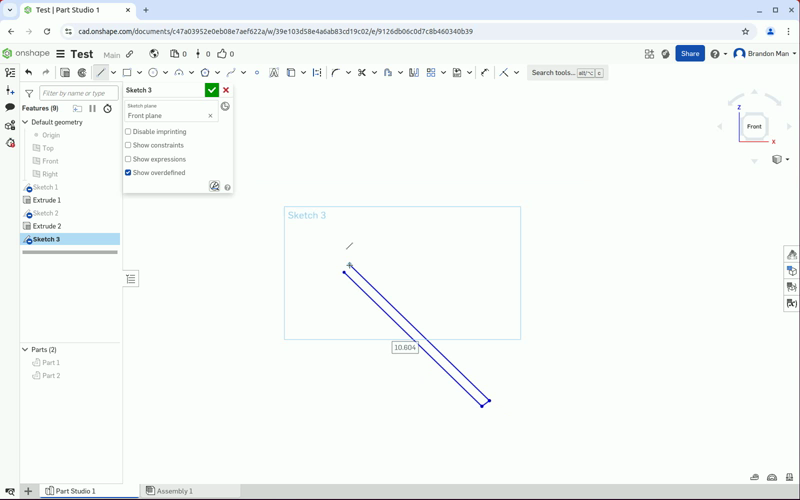
scroll(-6)
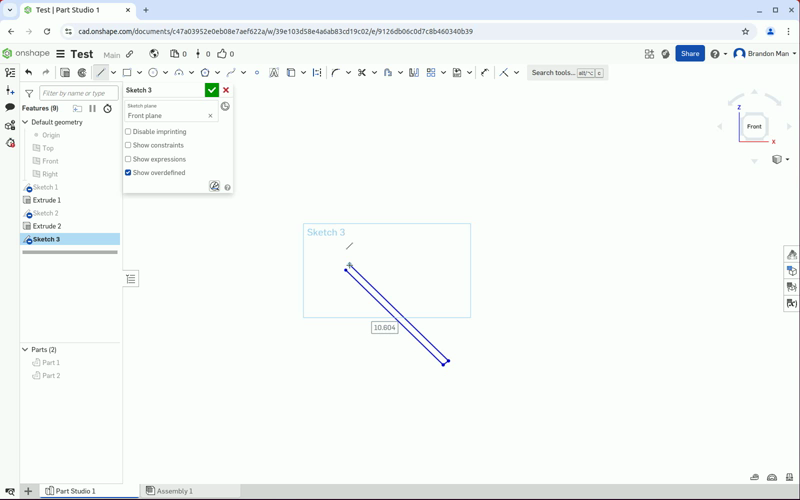
scroll(-6)
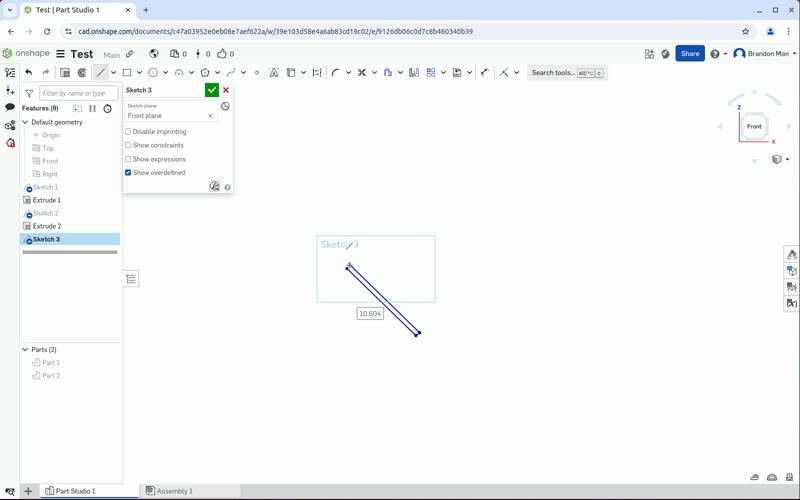
scroll(-6)
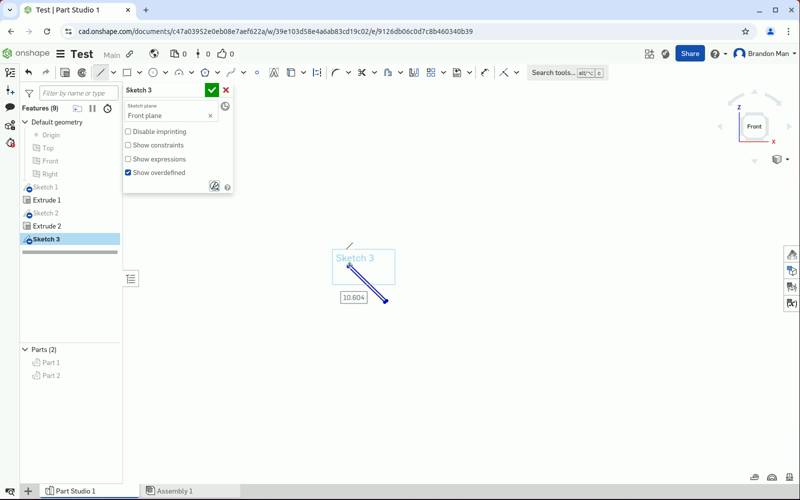
key_up(shift)
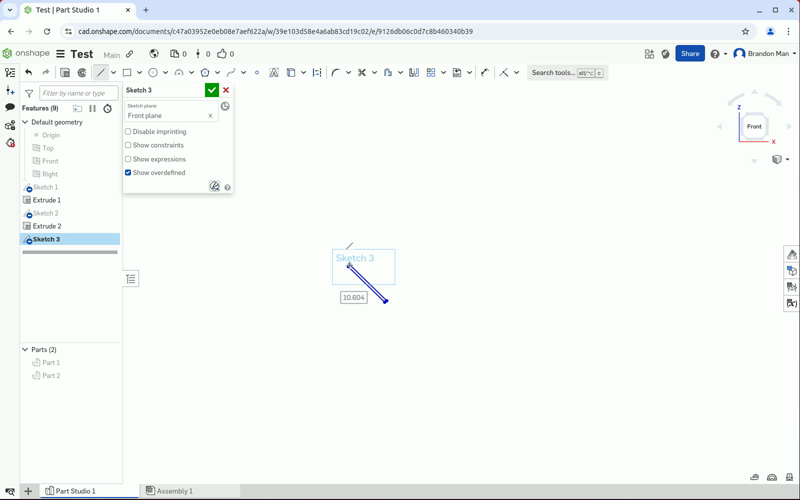
mouse_move(379, 264)
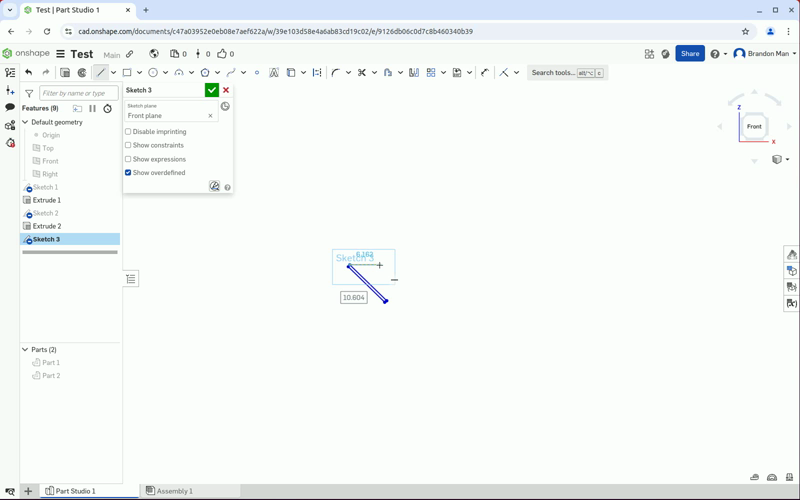
key_down(shift)
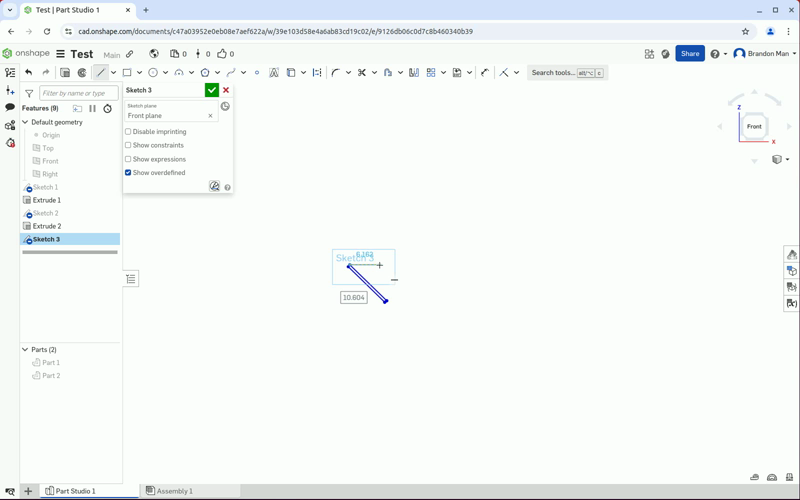
mouse_move(348, 266)
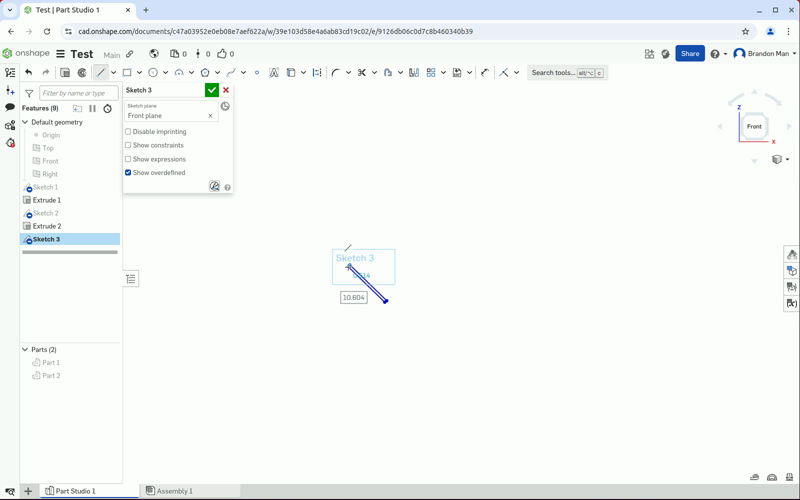
scroll(6)
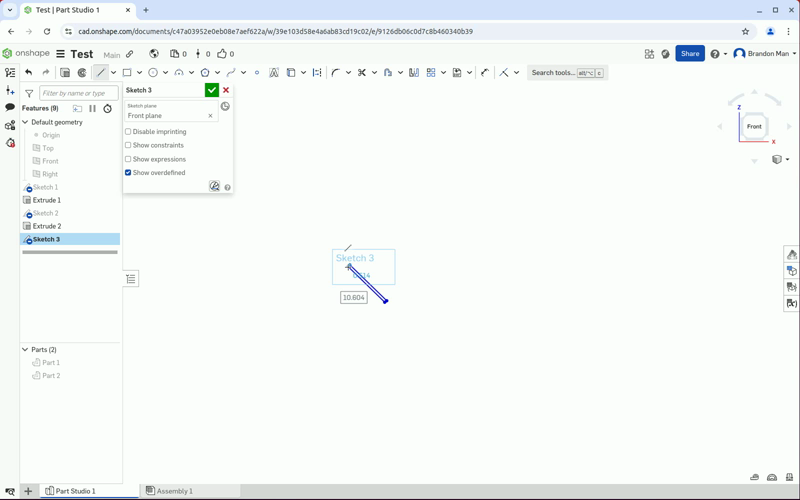
scroll(6)
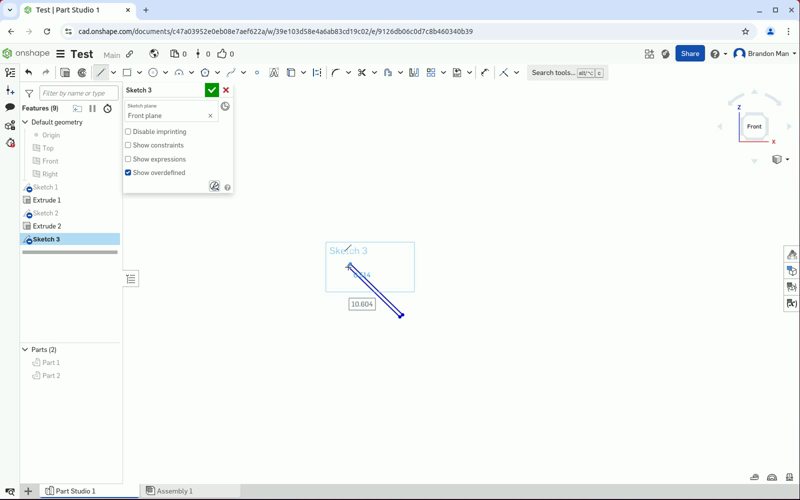
scroll(6)
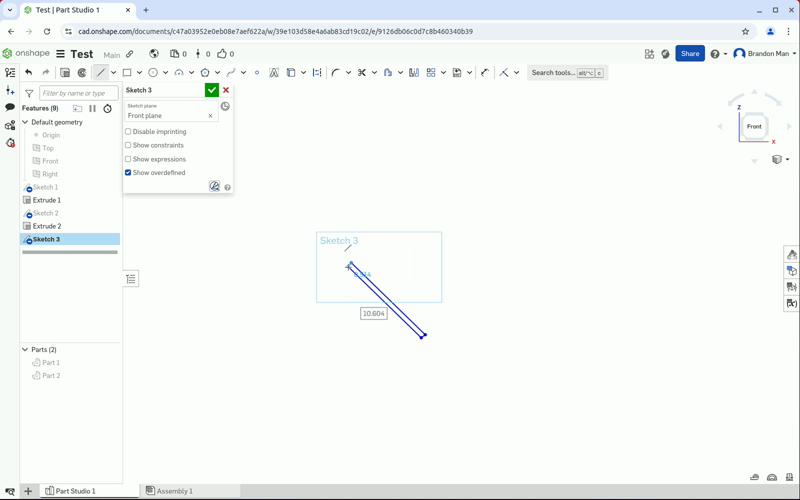
scroll(6)
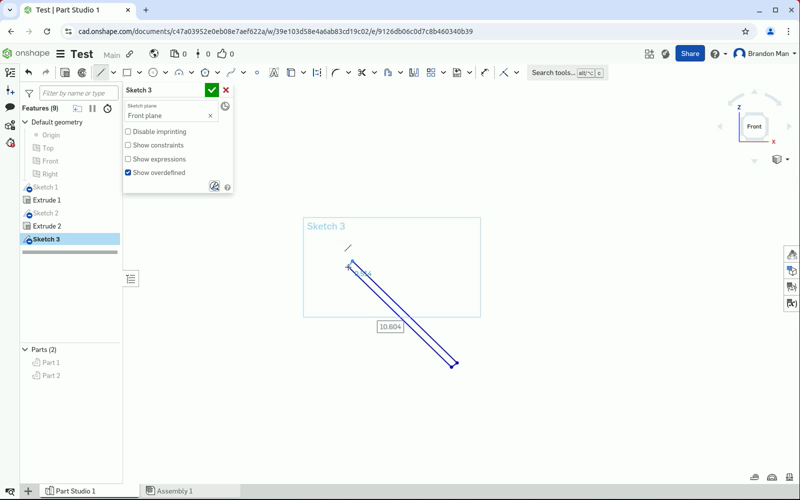
scroll(6)
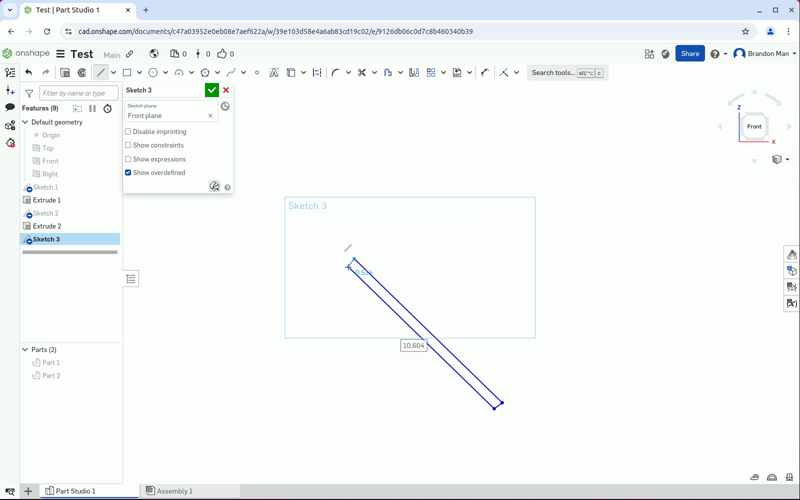
scroll(6)
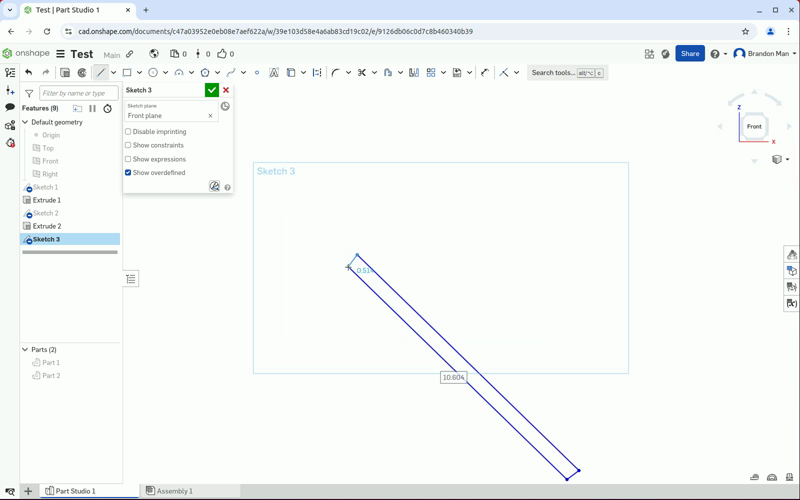
scroll(6)
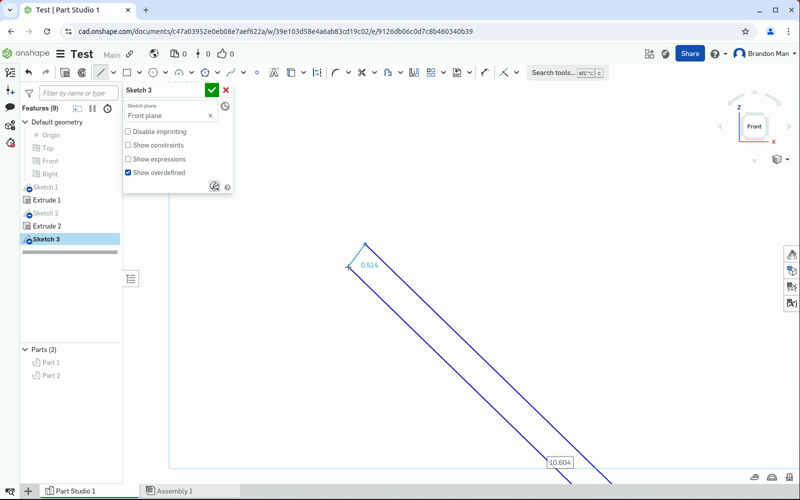
key_up(shift)
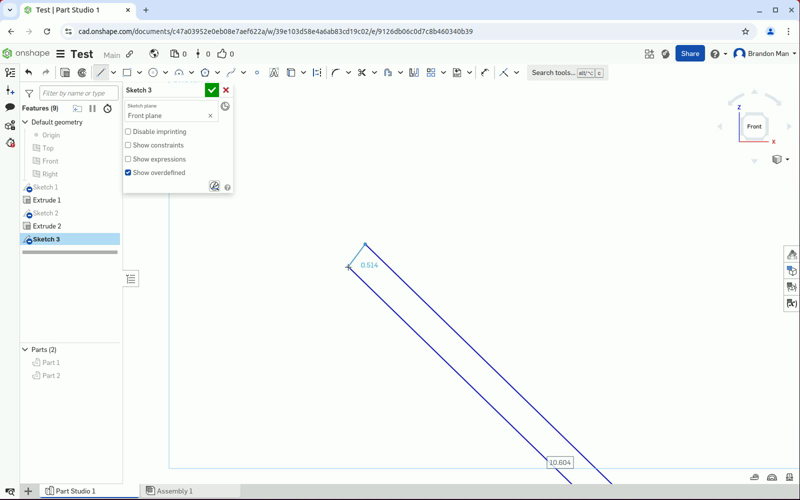
click(348, 266)
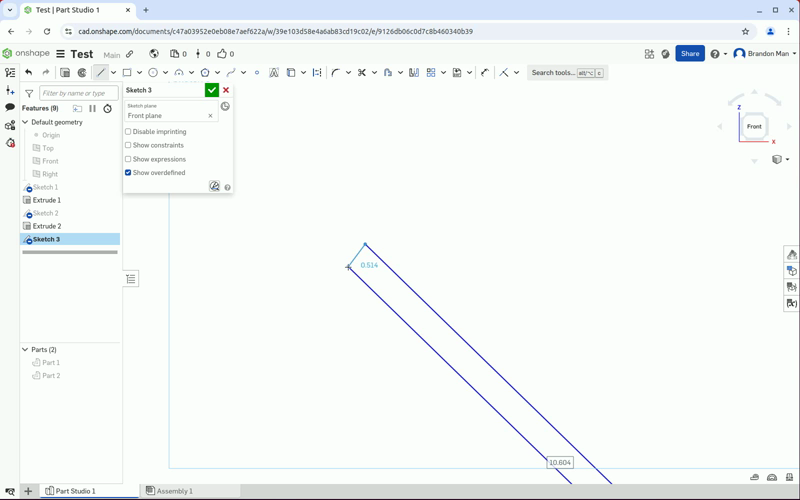
scroll(-6)
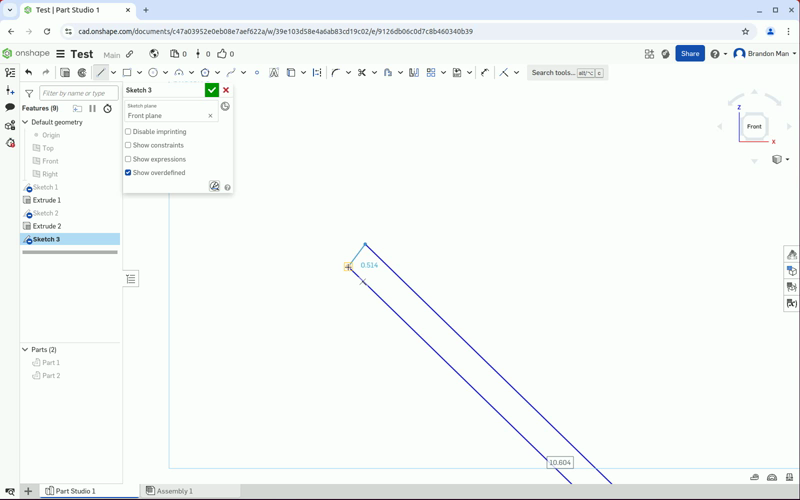
scroll(-6)
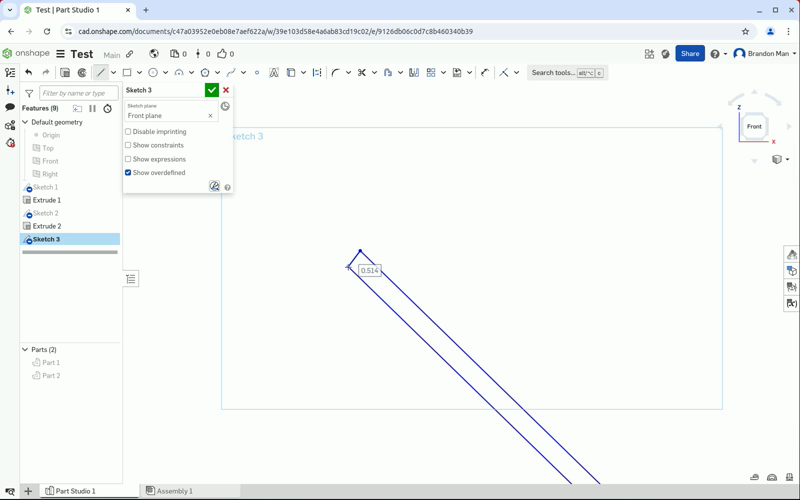
scroll(-6)
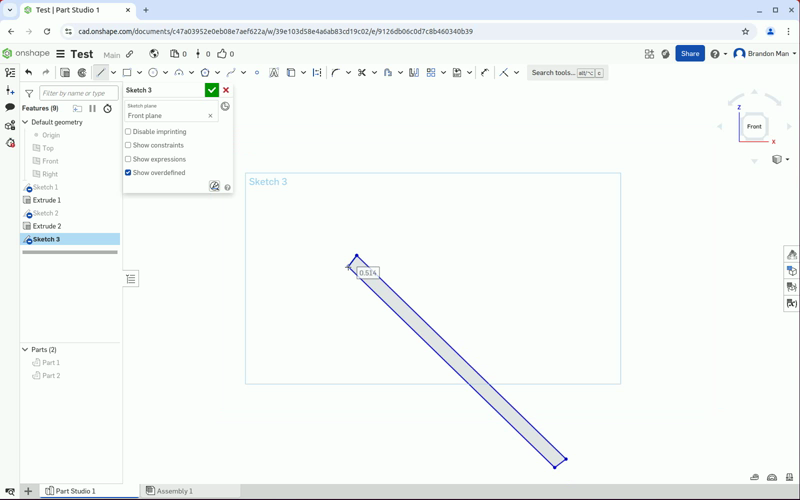
scroll(-6)
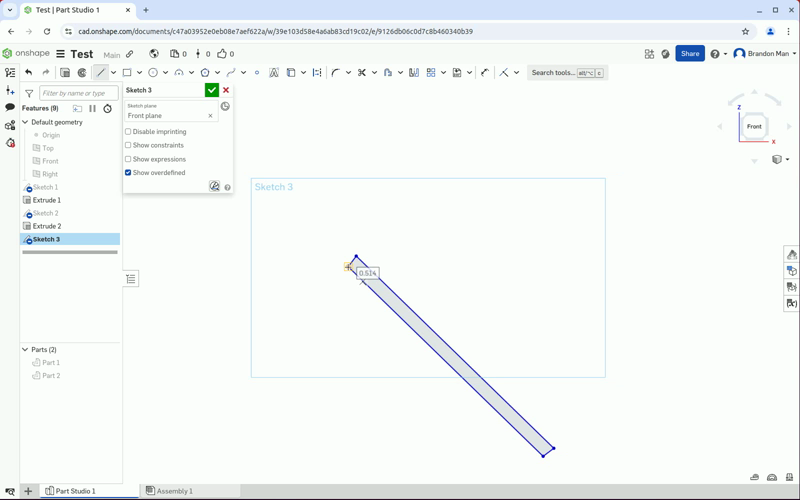
scroll(-6)
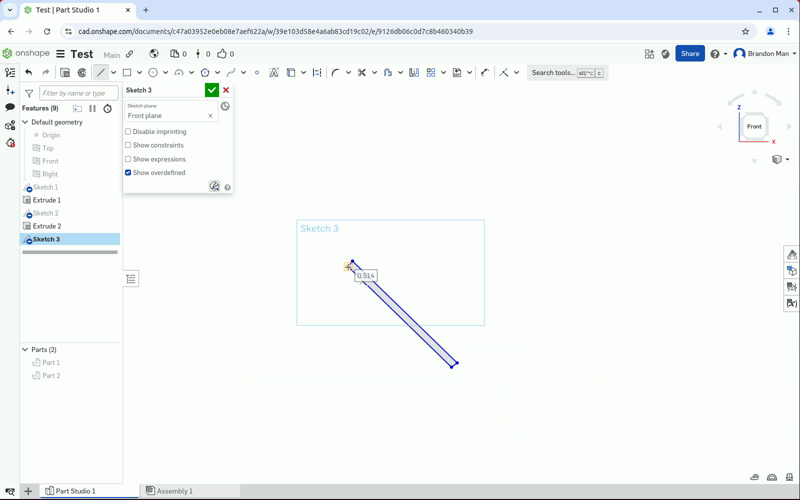
scroll(-6)
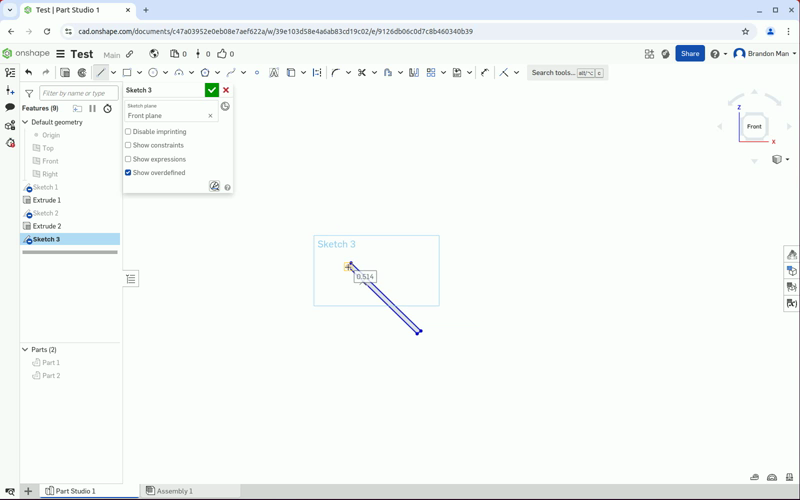
scroll(-6)
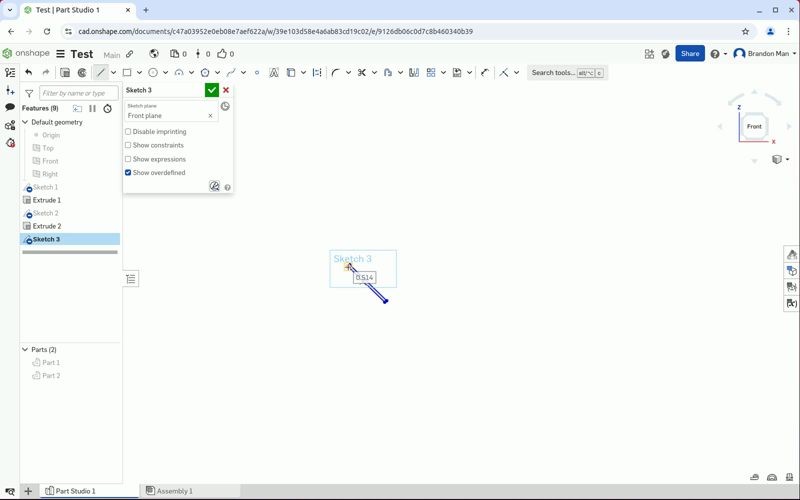
key(esc)
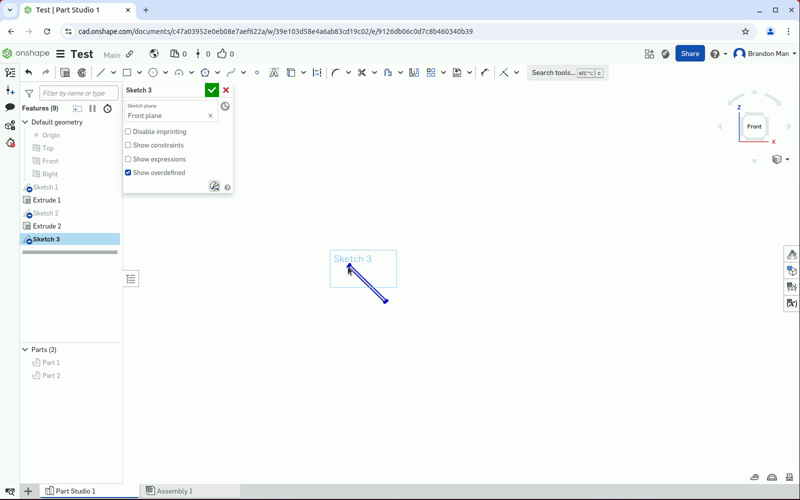
mouse_move(366, 281)
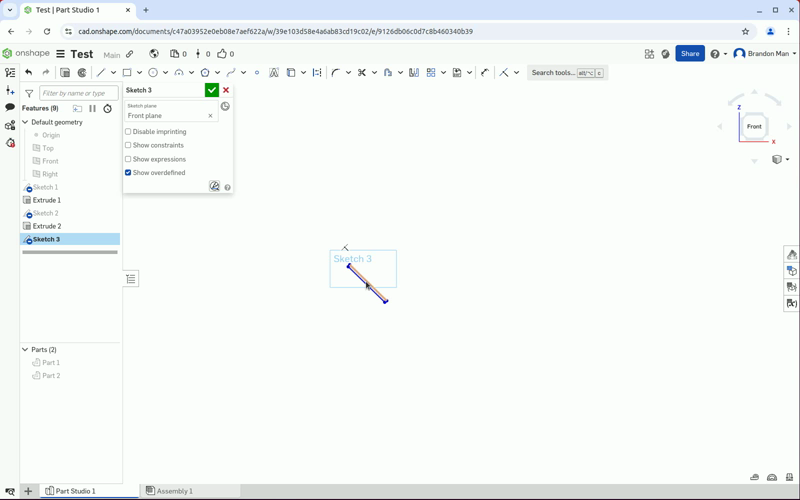
scroll(6)
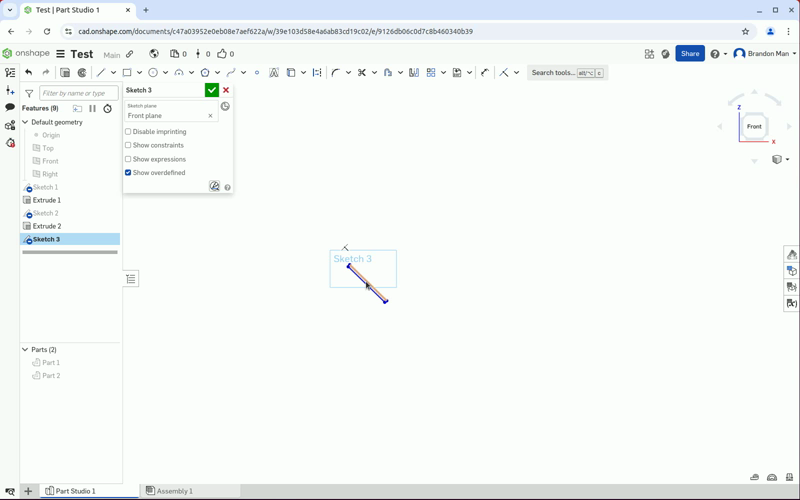
scroll(6)
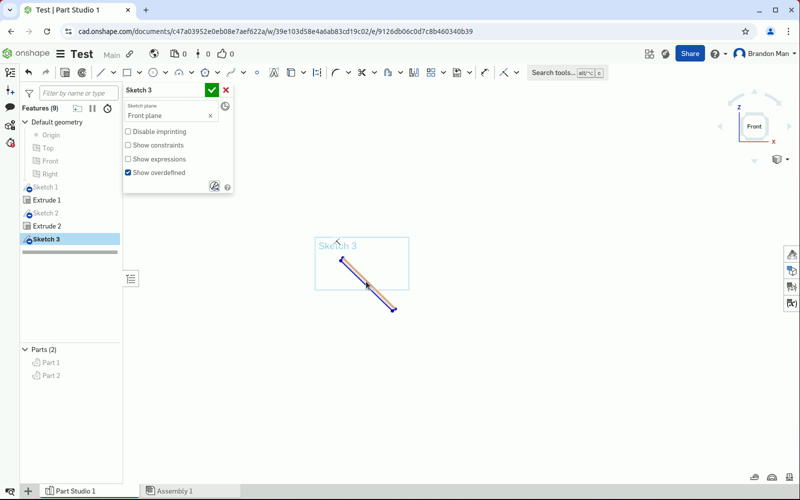
scroll(6)
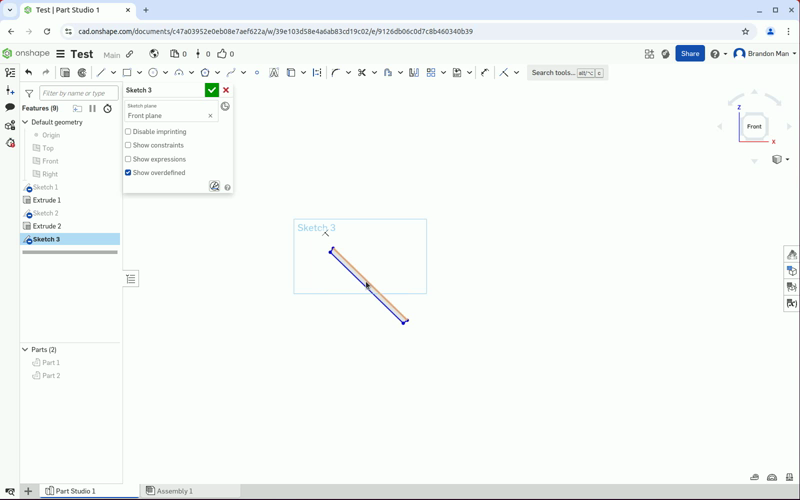
scroll(6)
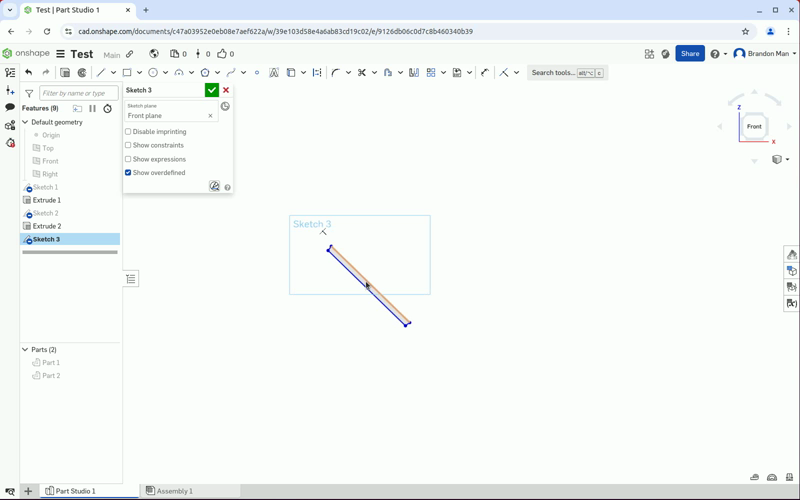
scroll(6)
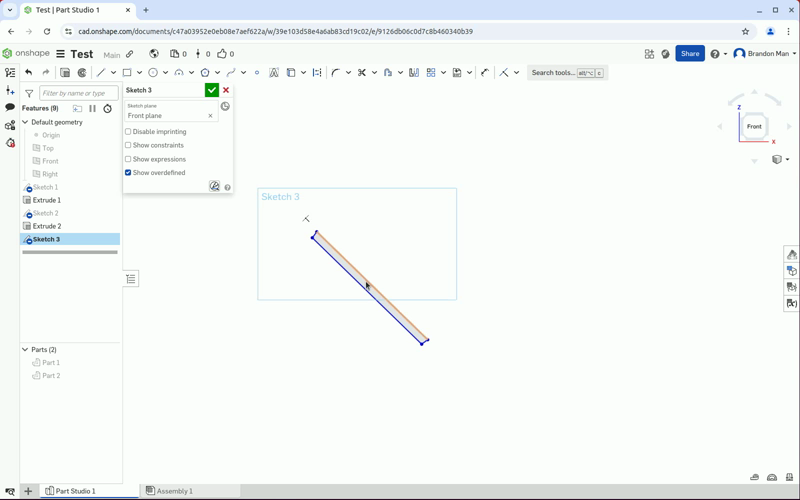
scroll(6)
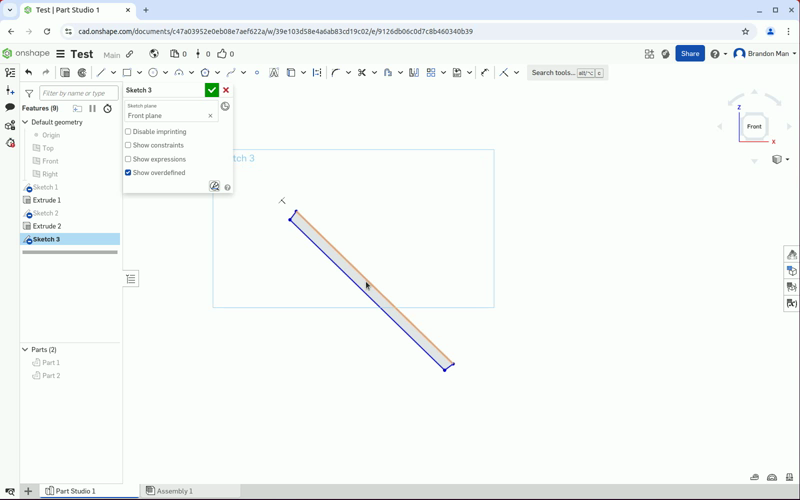
scroll(6)
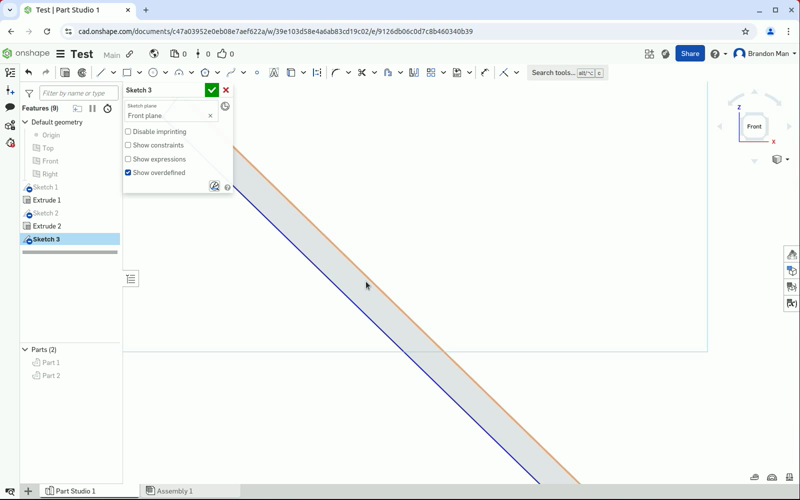
click(366, 281)
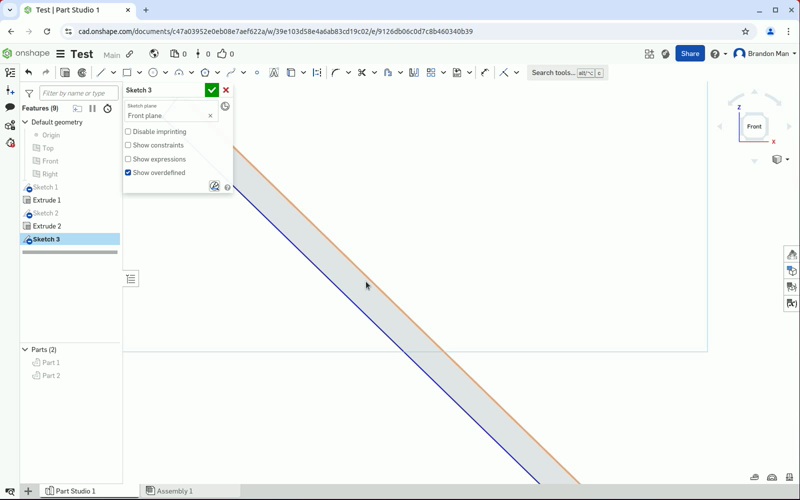
scroll(-6)
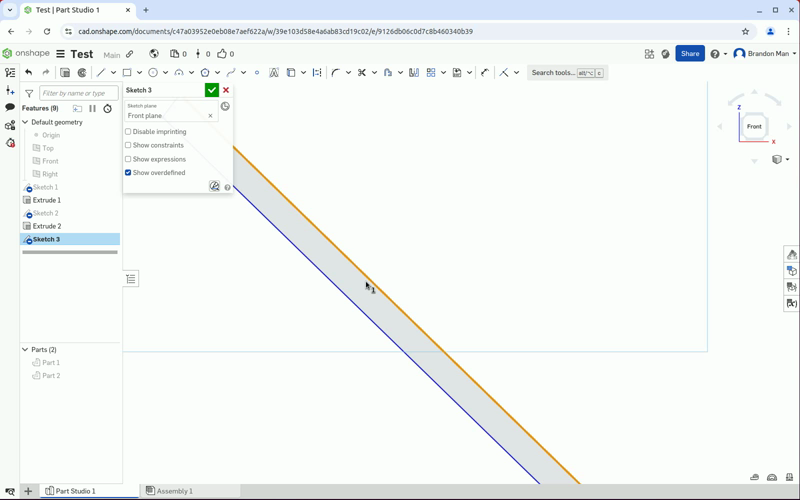
scroll(-6)
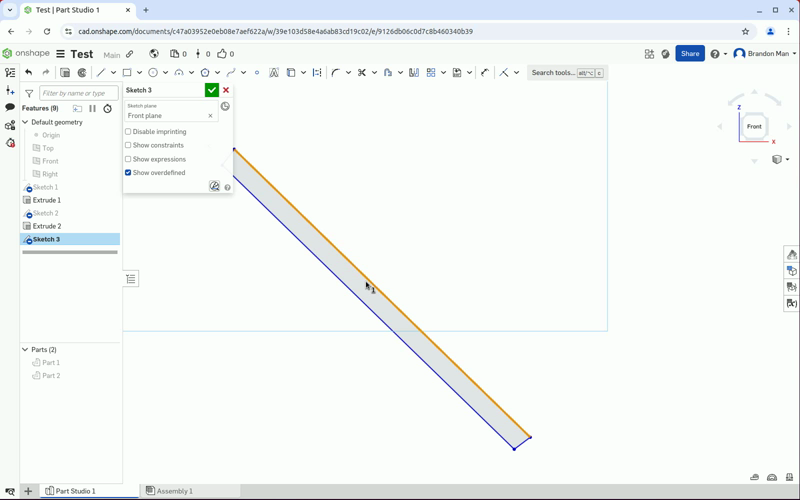
scroll(-6)
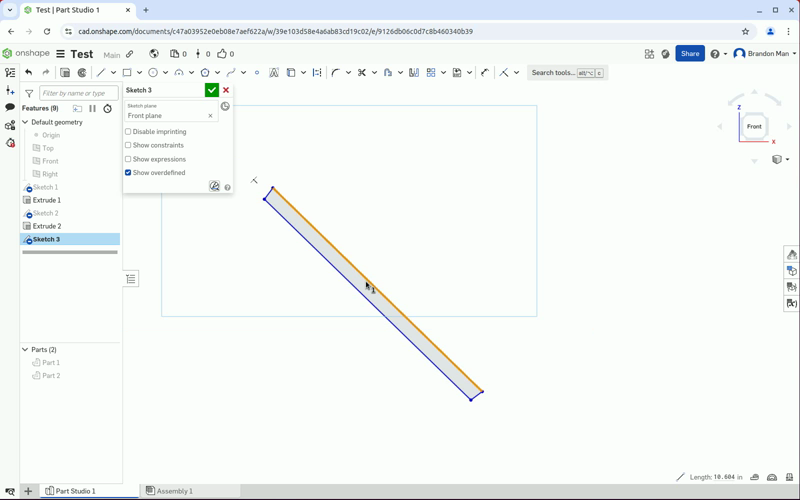
scroll(-6)
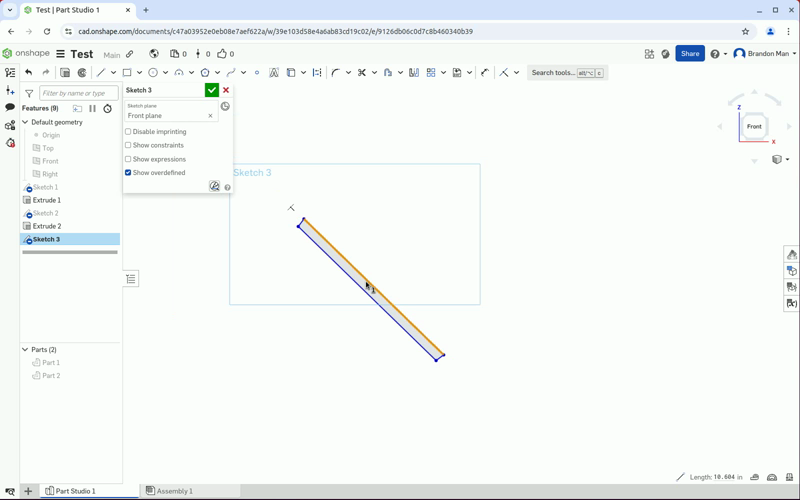
scroll(-6)
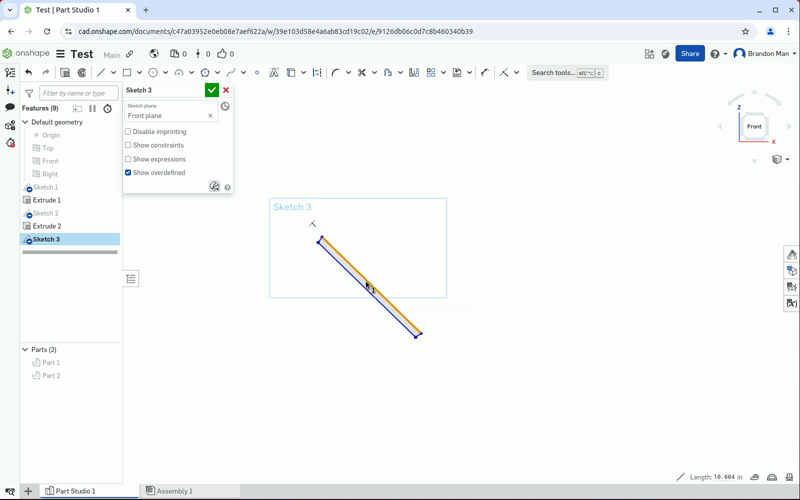
scroll(-6)
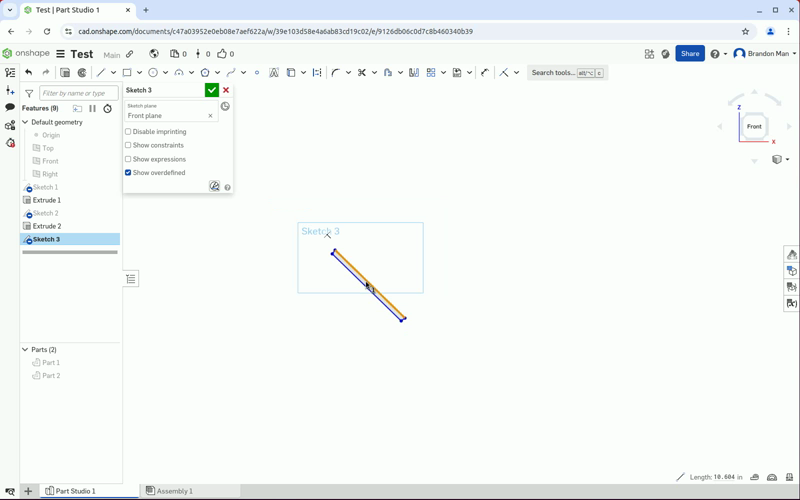
scroll(-6)
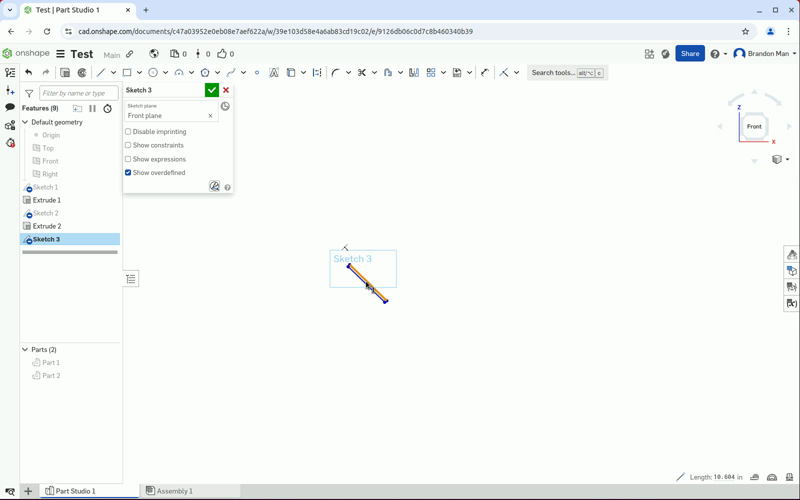
mouse_move(73, 352)
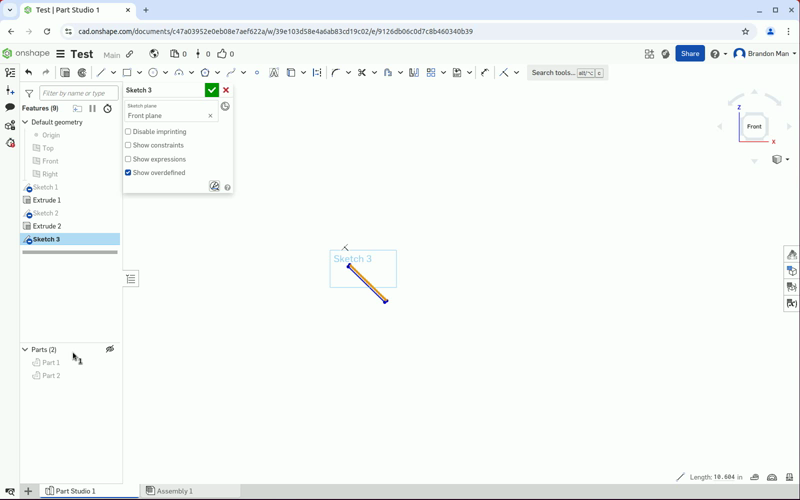
key(shift+y)
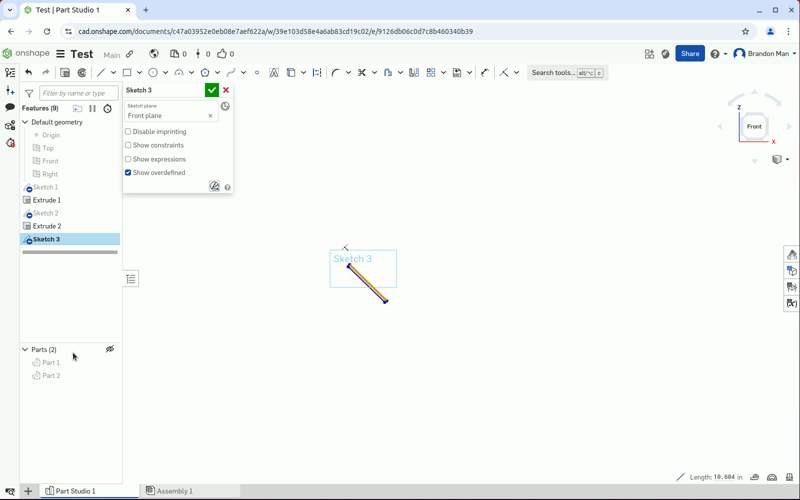
key(shift+e)
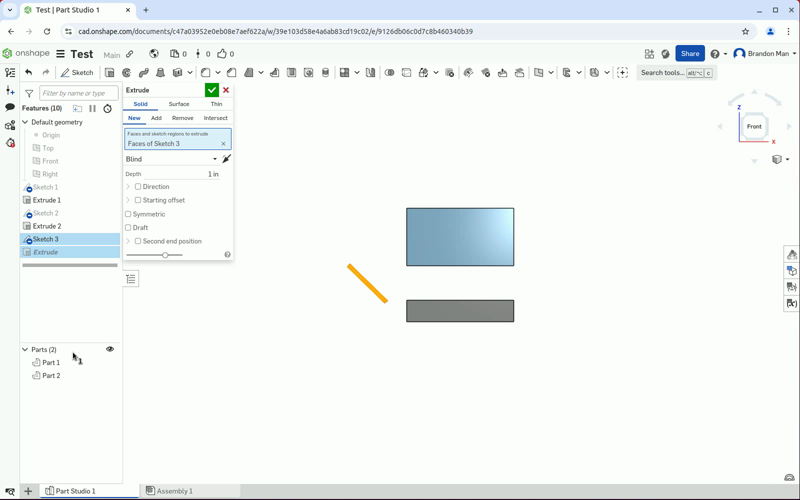
mouse_move(143, 106)
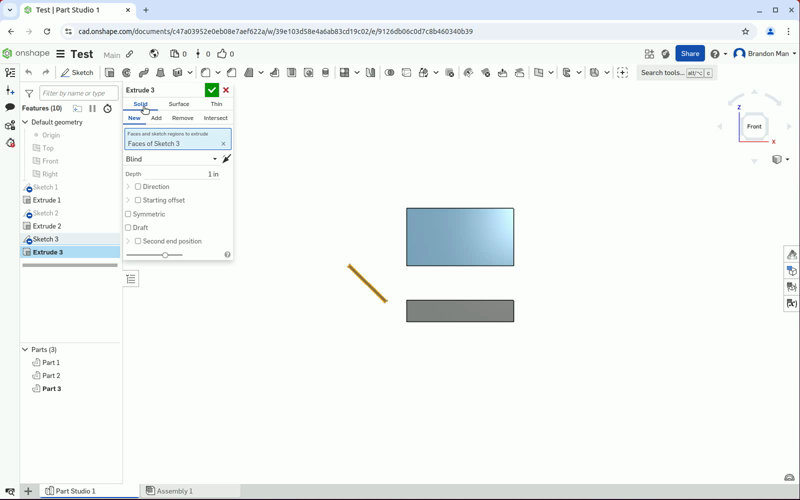
click(143, 106)
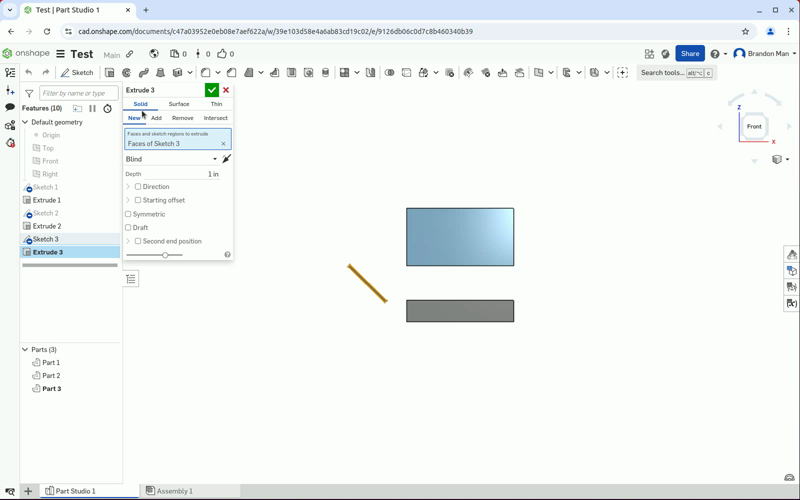
mouse_move(137, 120)
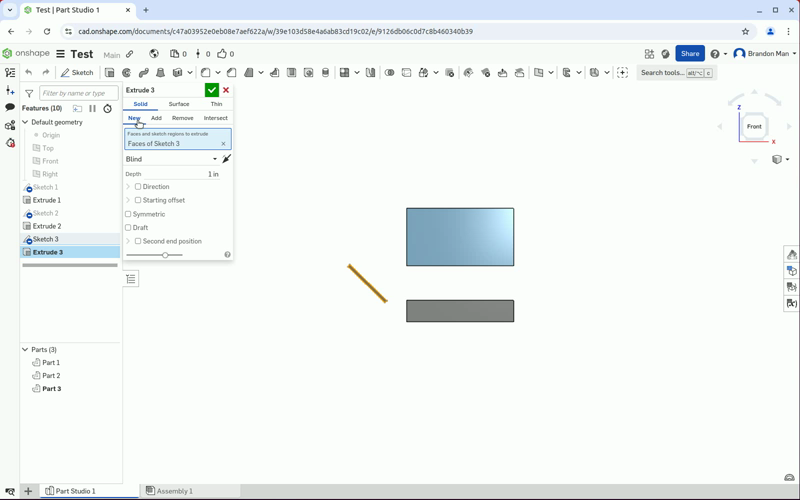
click(137, 120)
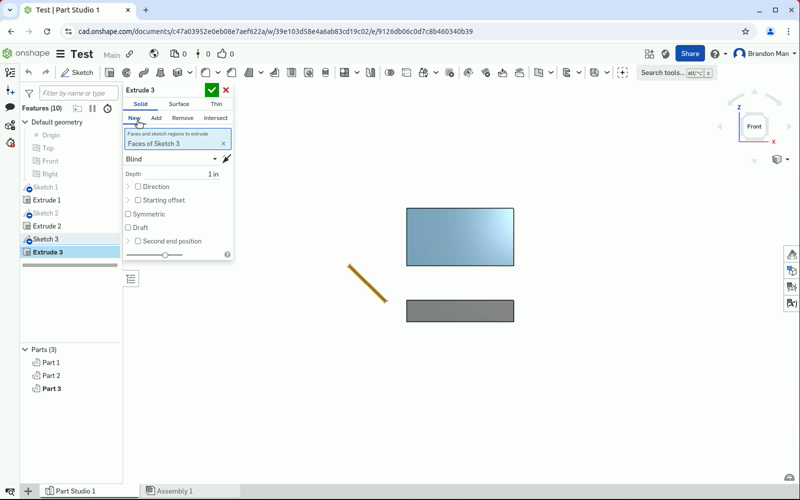
key(tab, 4)
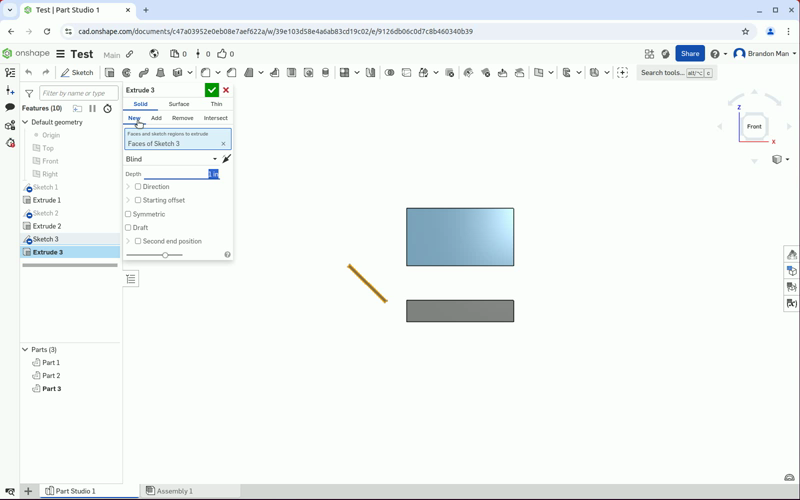
text(-0.241)
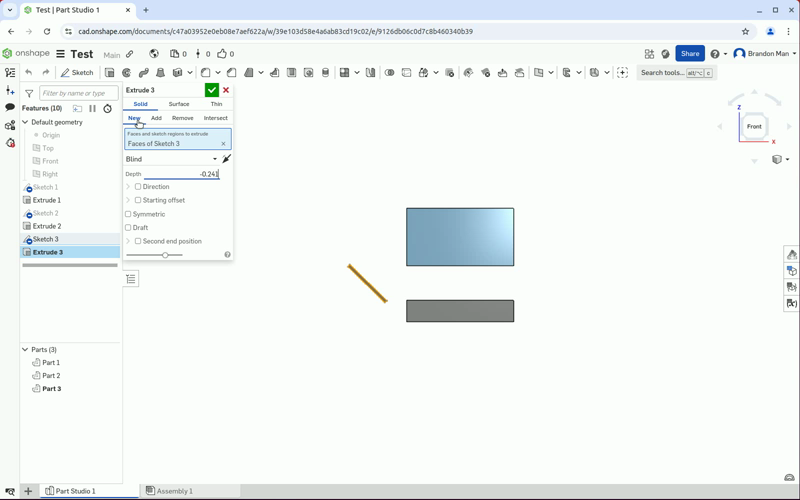
key(enter)
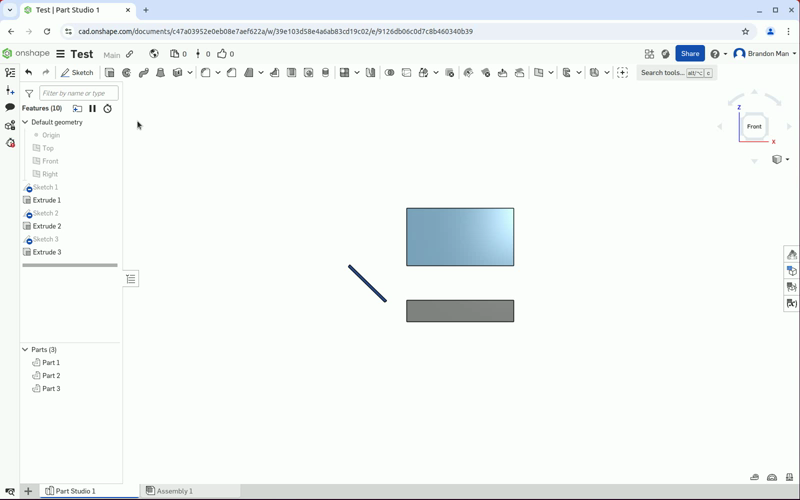
key(shift+h)
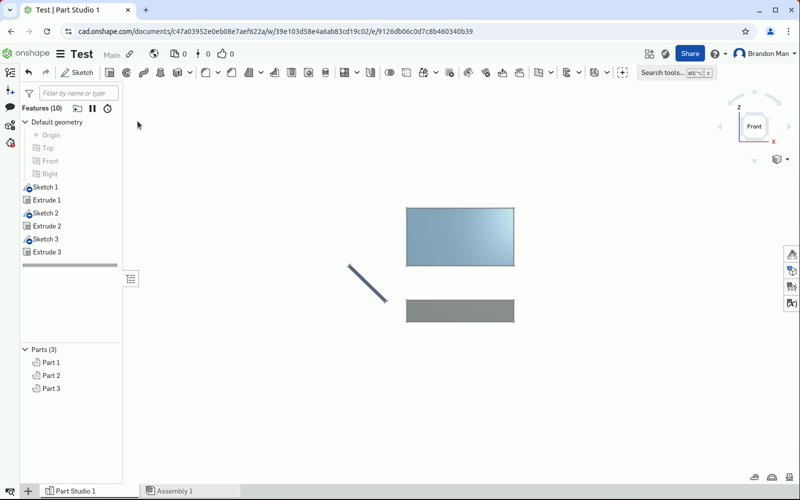
key(shift+h)
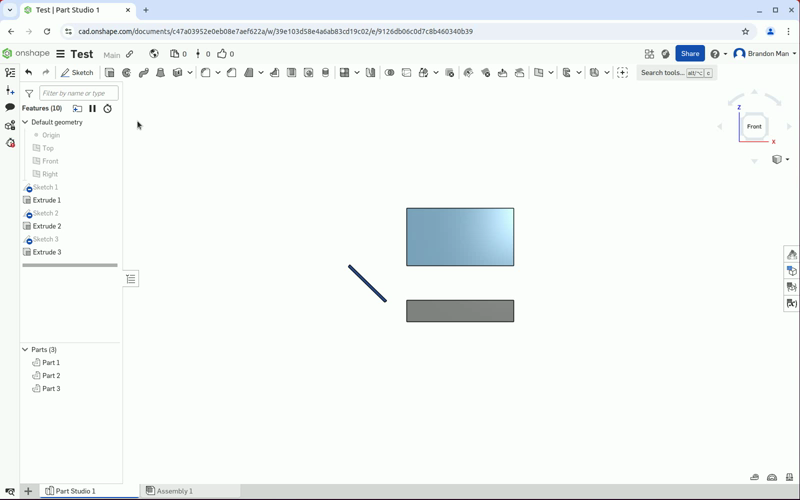
mouse_move(73, 189)
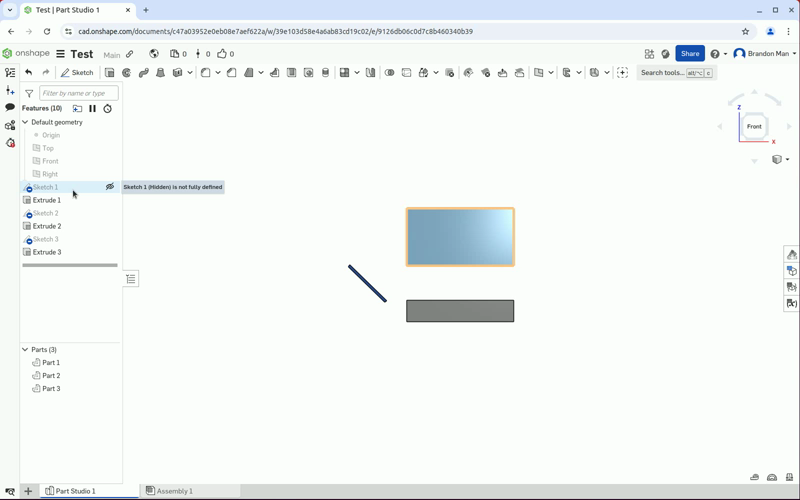
click(73, 189)
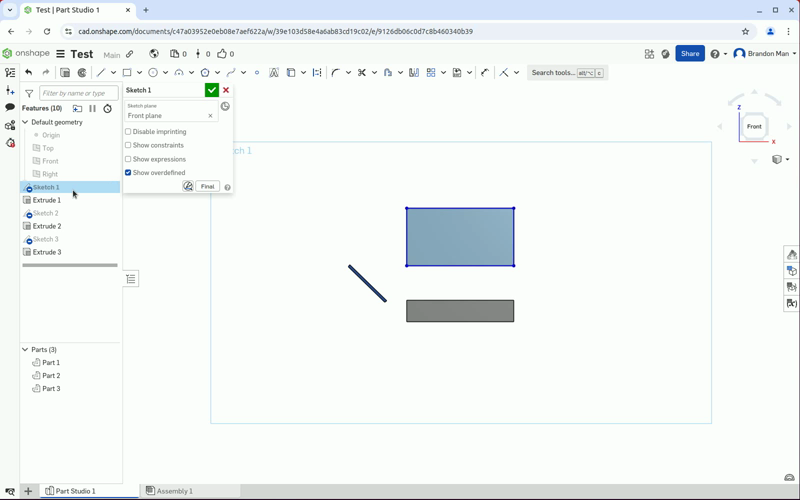
mouse_move(229, 92)
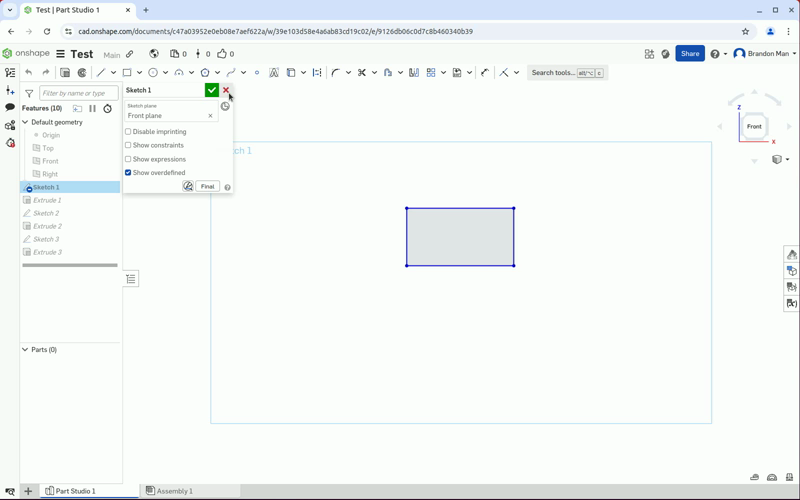
click(229, 92)
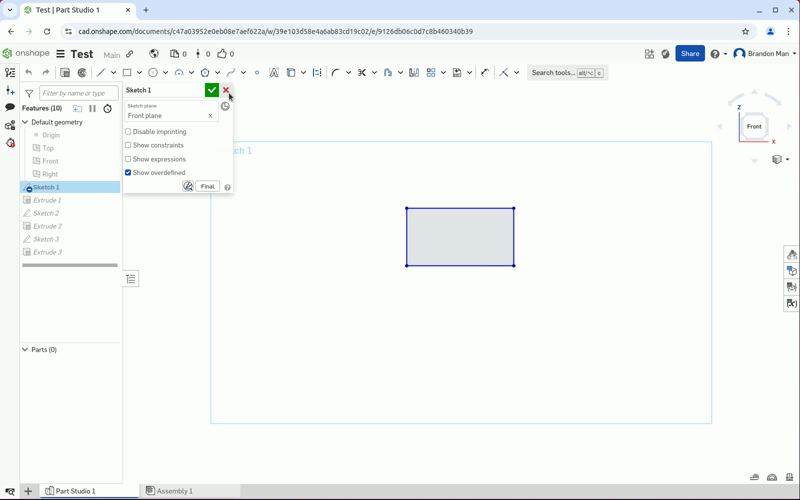
key(shift+s)
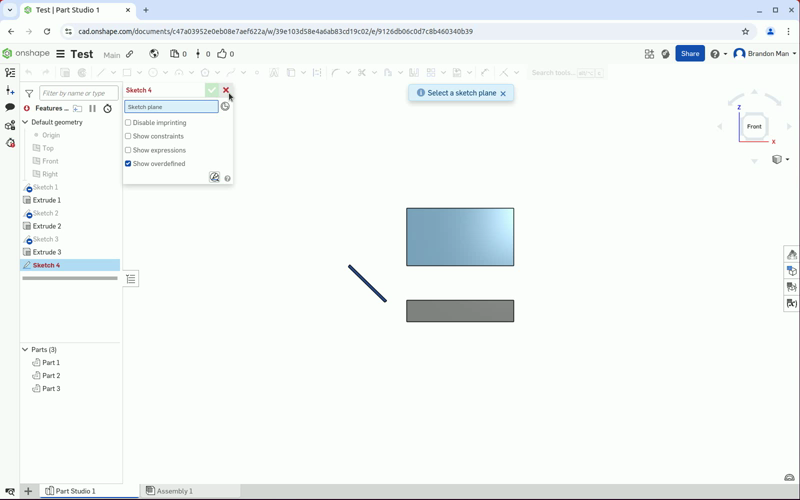
mouse_move(73, 163)
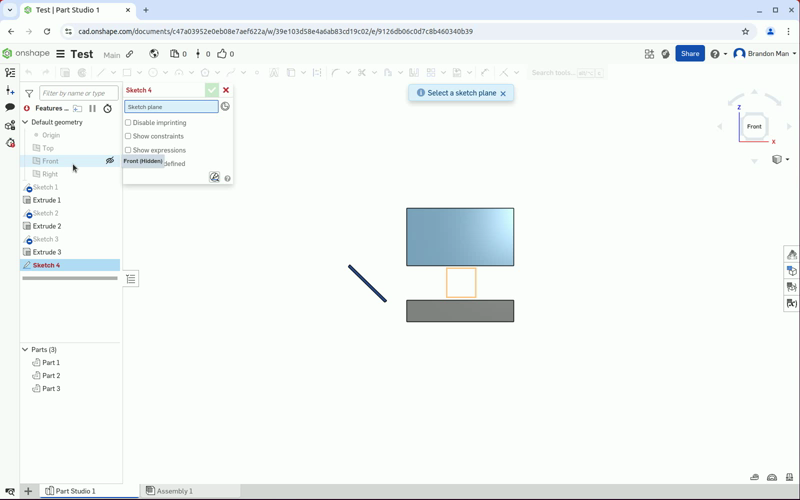
click(73, 163)
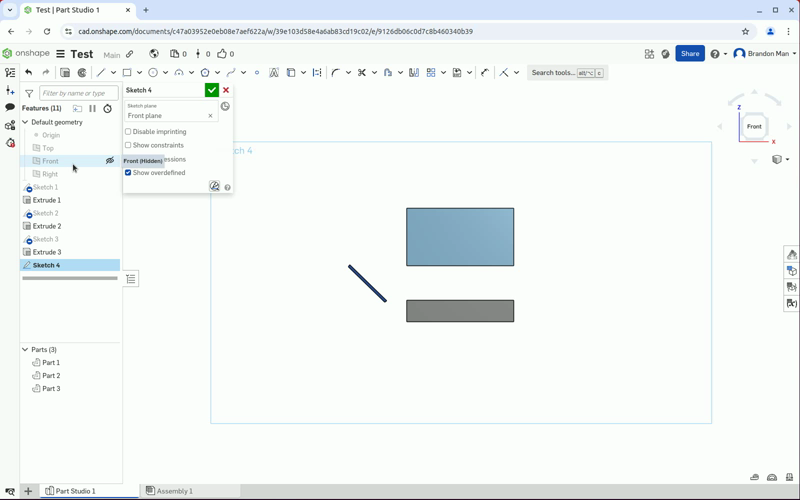
mouse_move(73, 352)
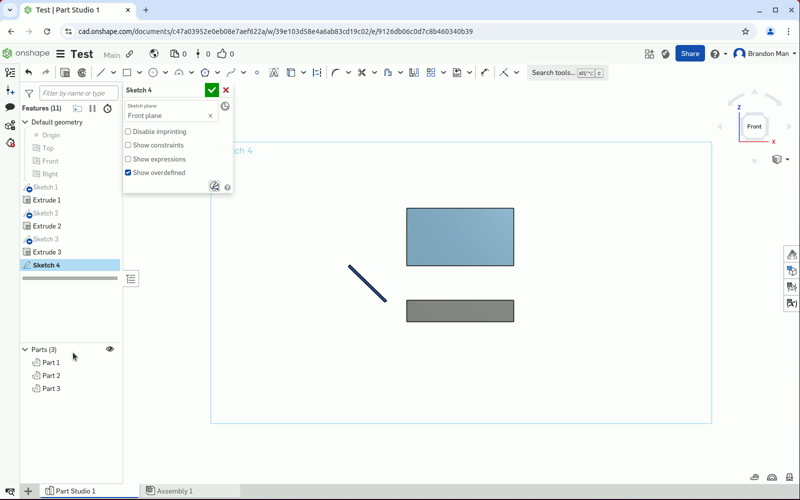
key(y)
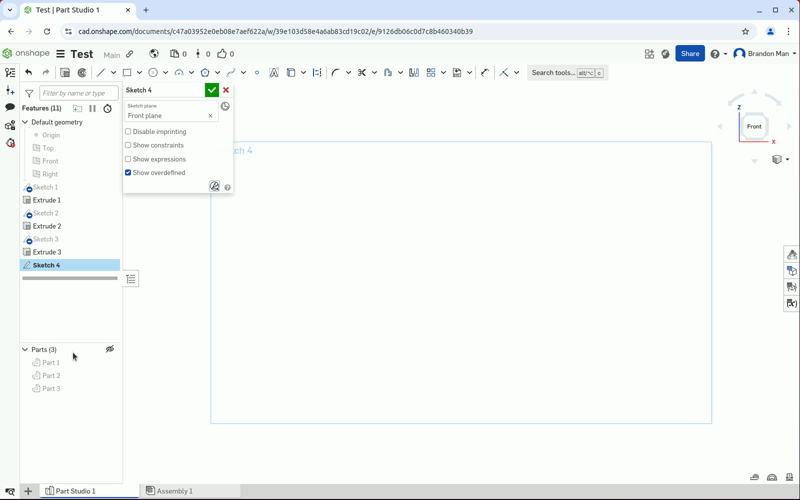
key(l)
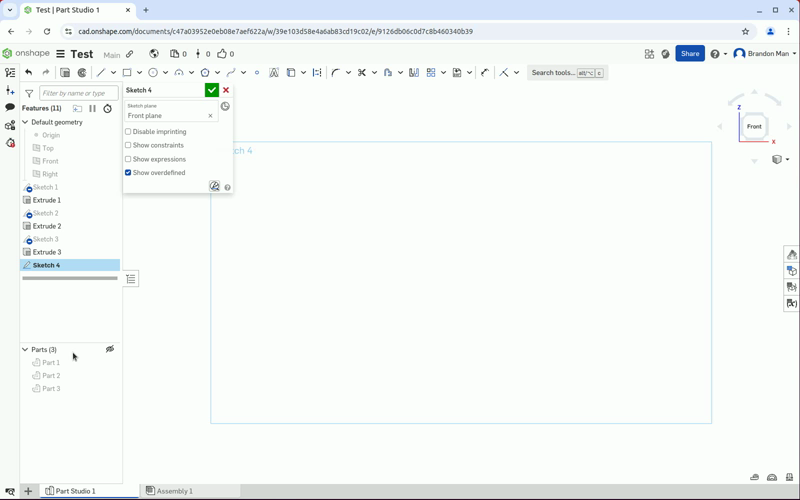
key_down(shift)
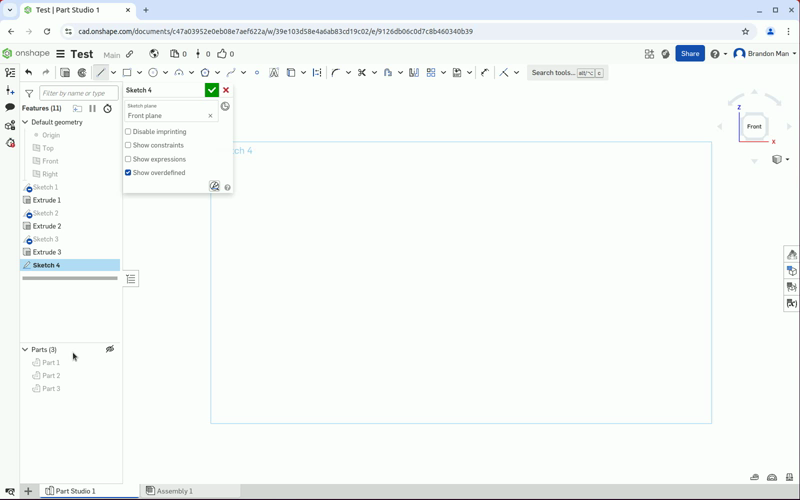
mouse_move(385, 303)
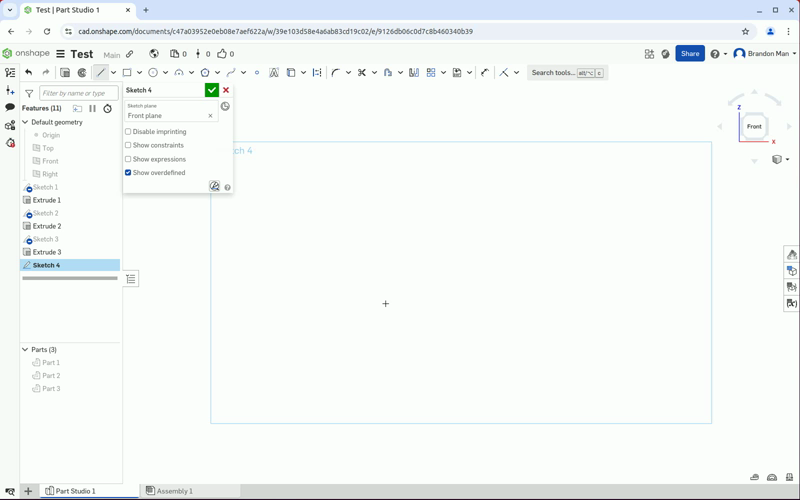
click(385, 303)
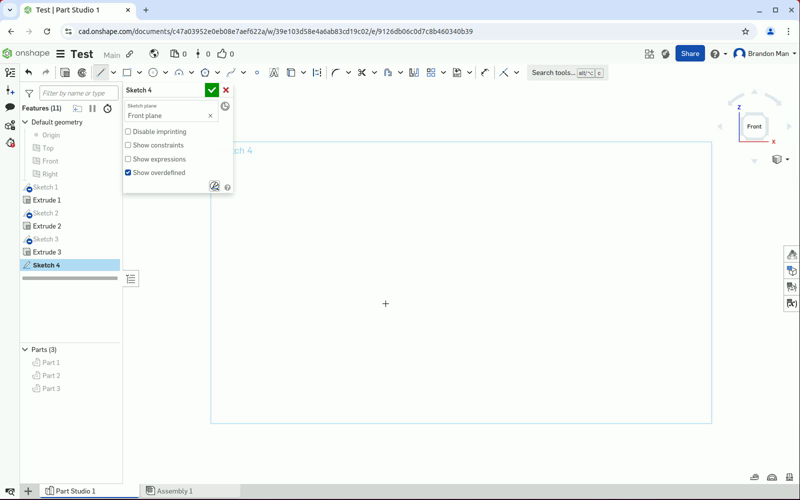
key_up(shift)
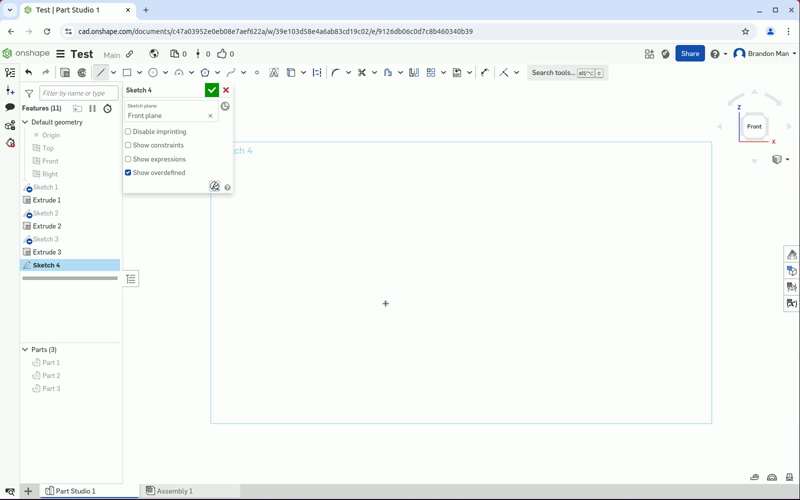
key_down(shift)
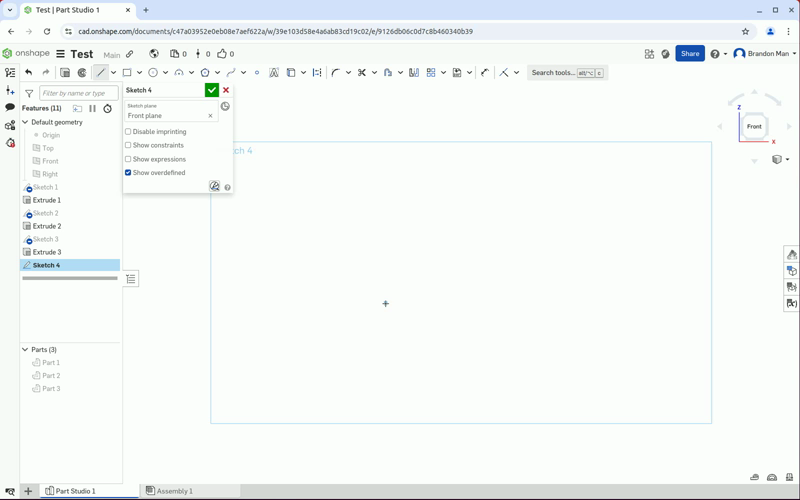
mouse_move(415, 303)
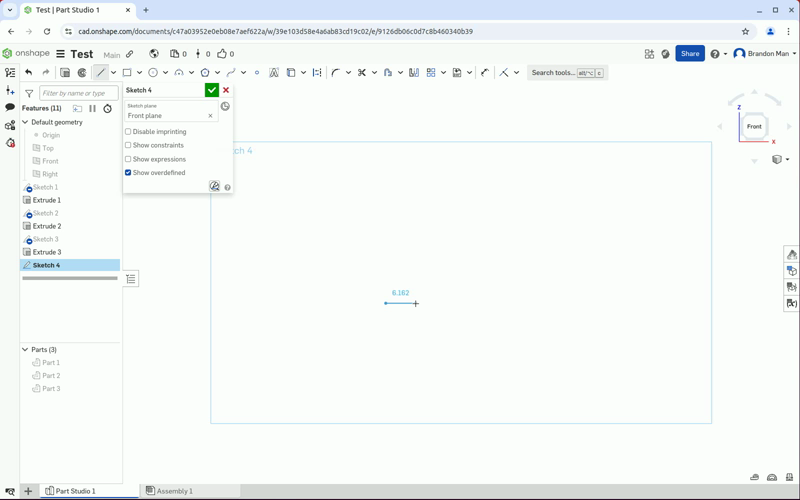
mouse_move(407, 303)
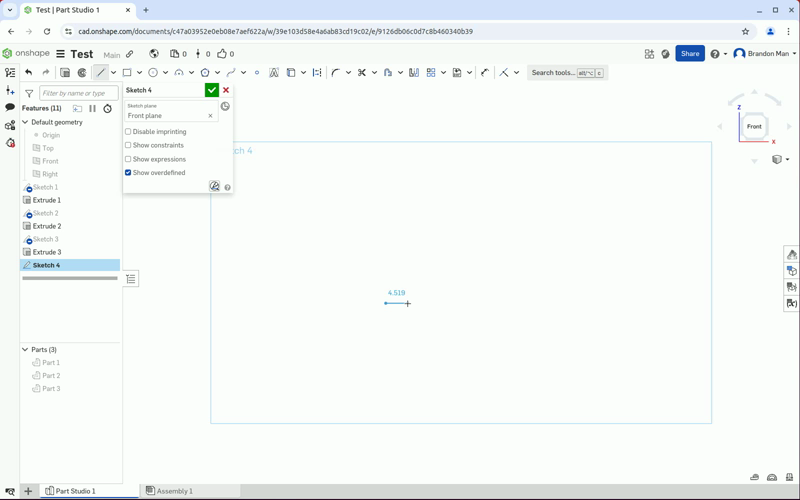
click(407, 303)
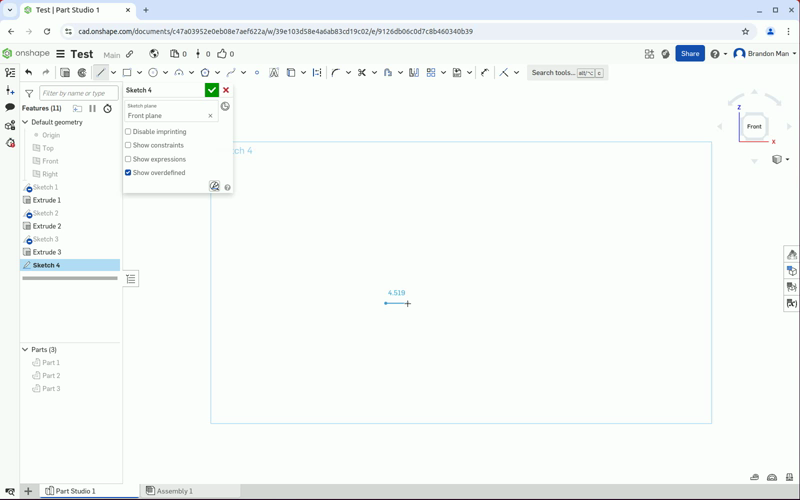
key_up(shift)
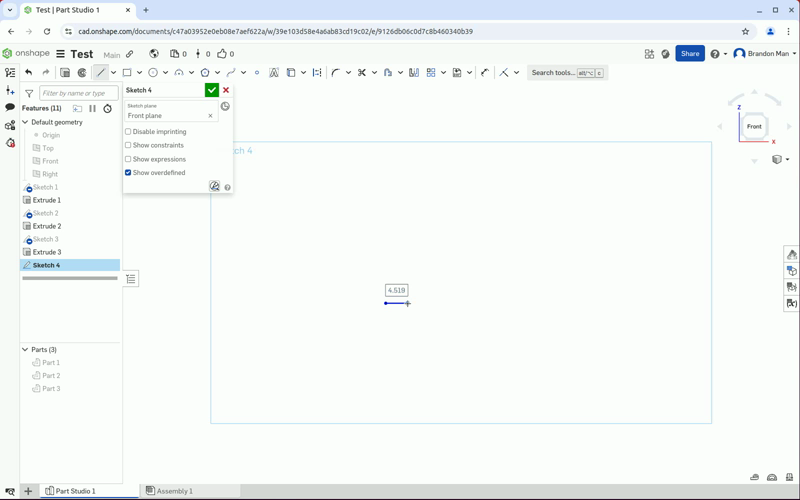
key_down(shift)
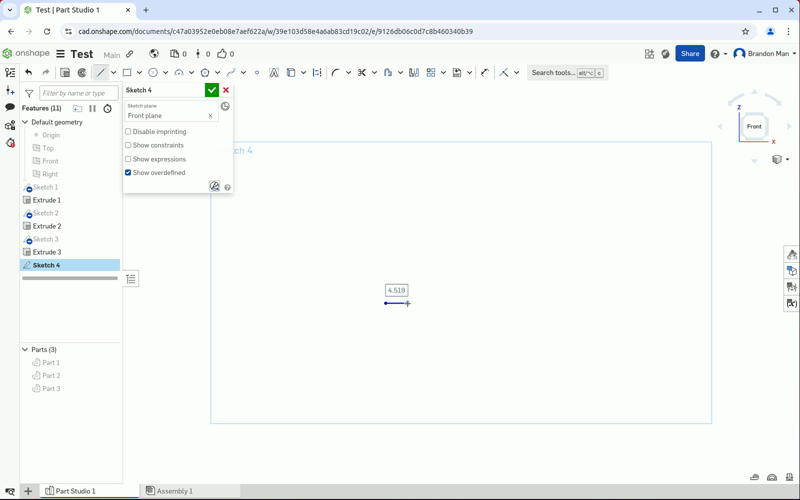
mouse_move(437, 303)
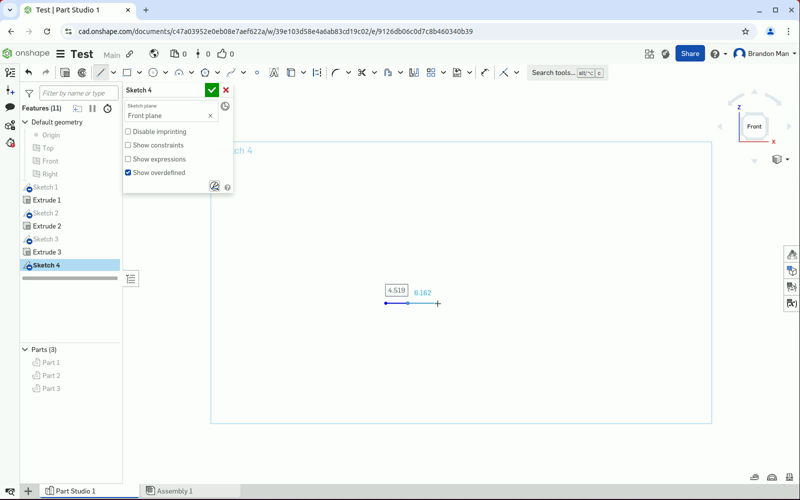
mouse_move(407, 300)
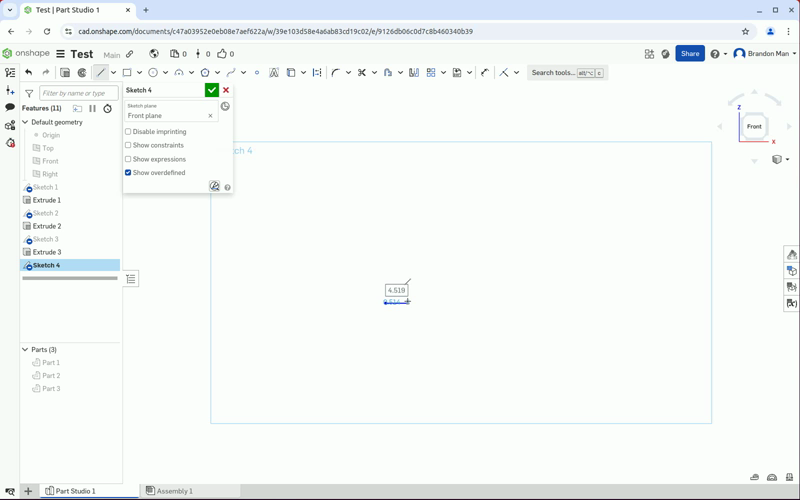
scroll(6)
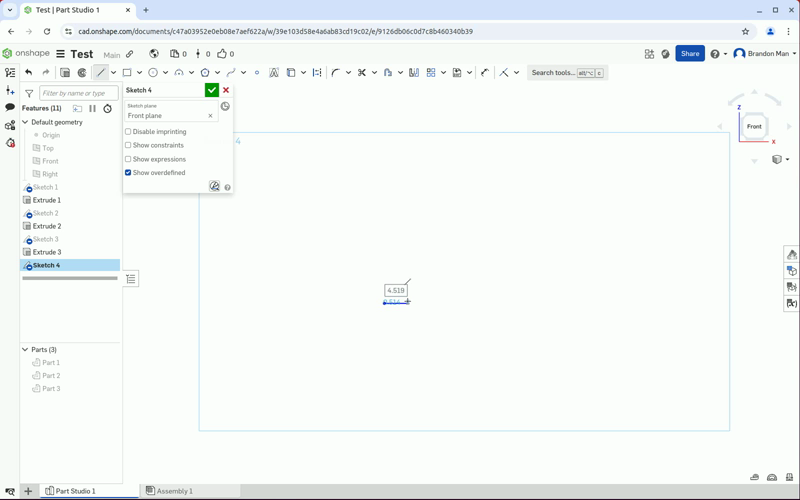
scroll(6)
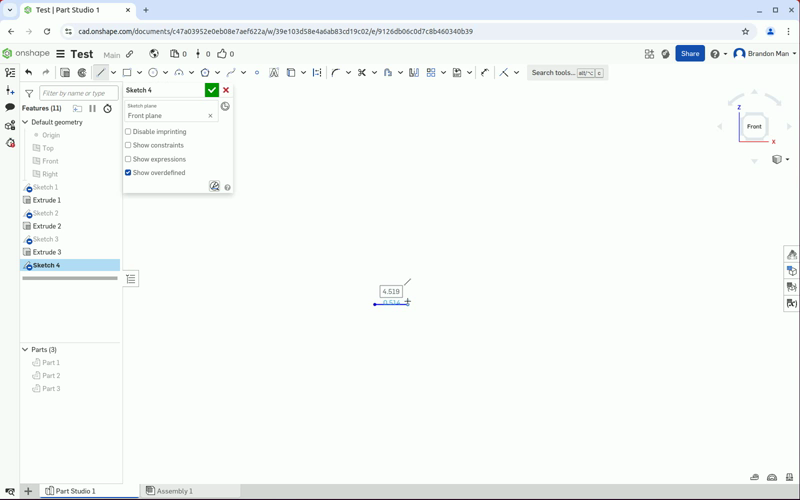
scroll(6)
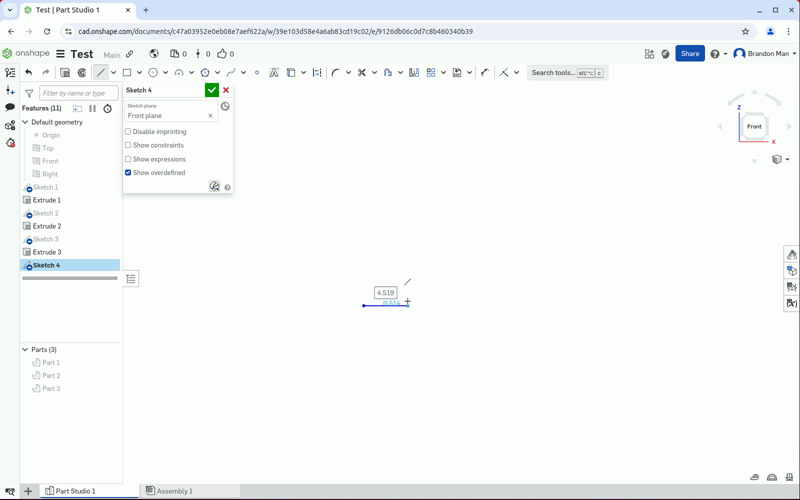
scroll(6)
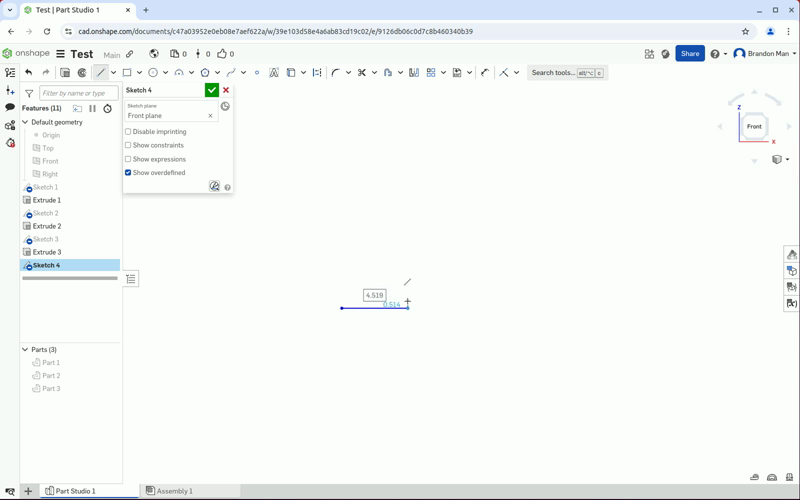
scroll(6)
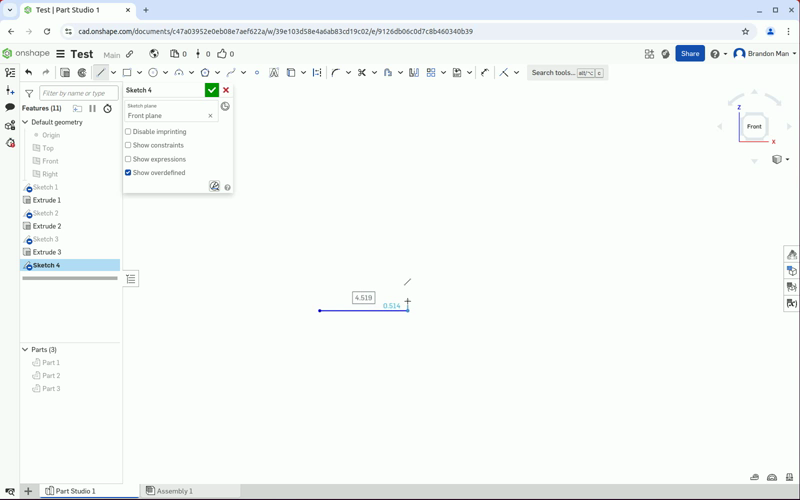
scroll(6)
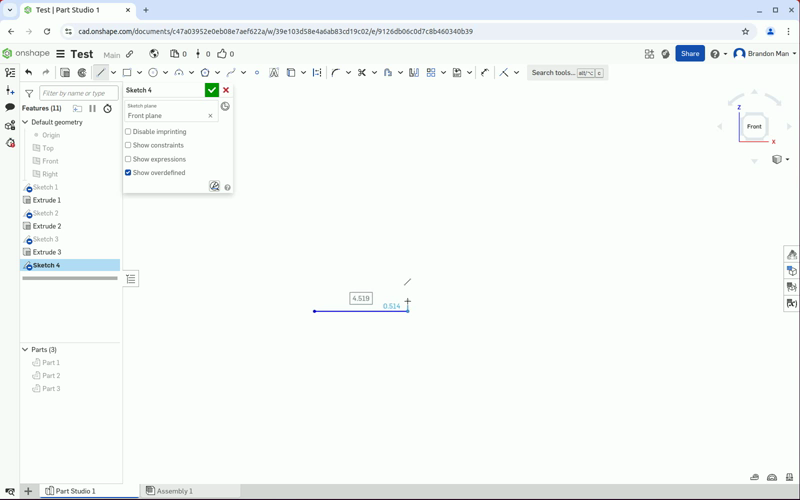
scroll(6)
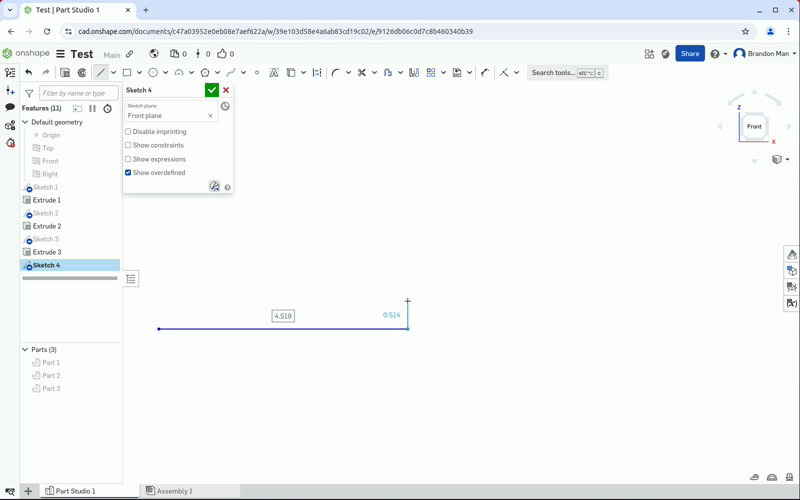
click(407, 300)
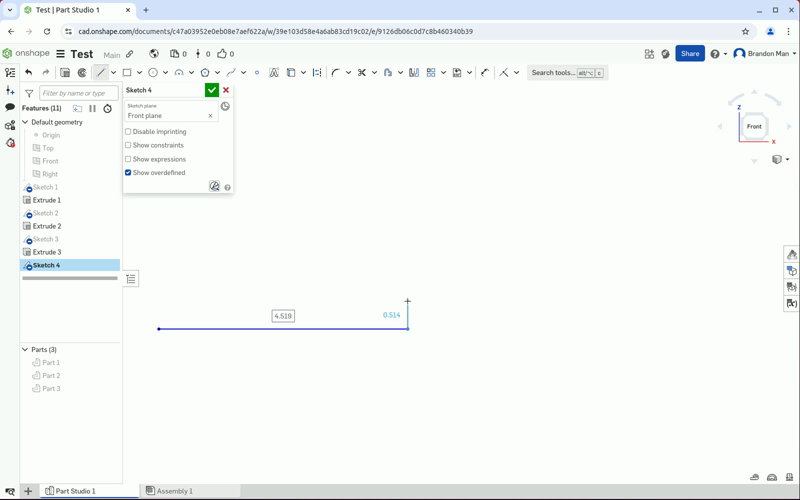
scroll(-6)
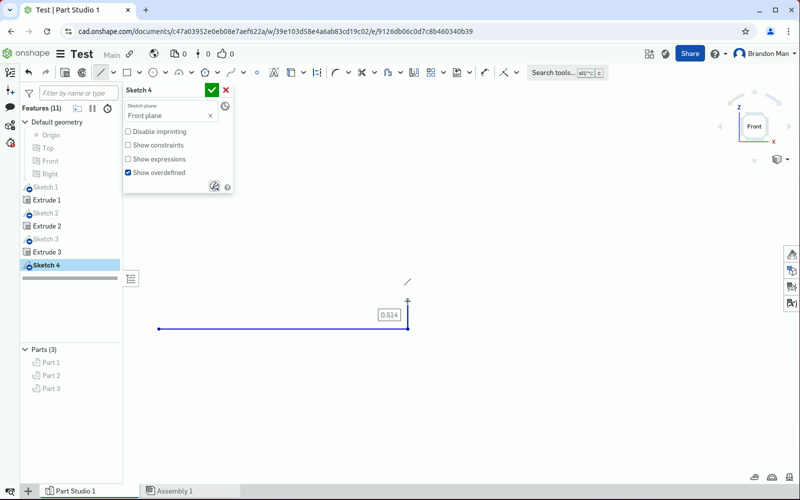
scroll(-6)
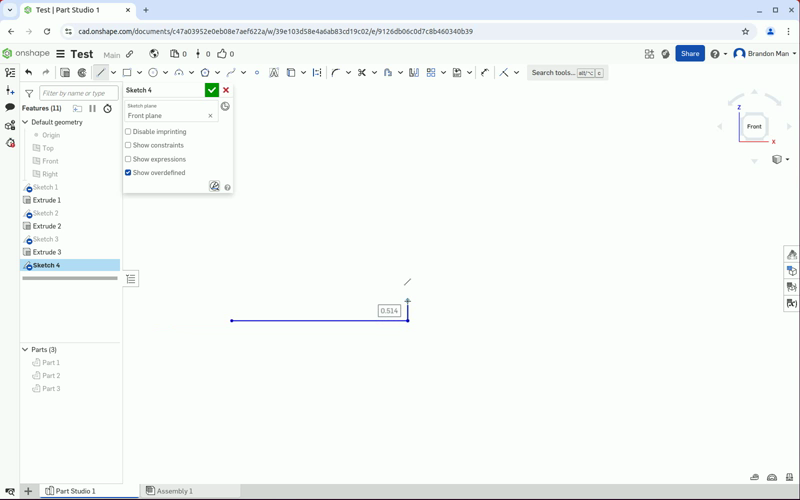
scroll(-6)
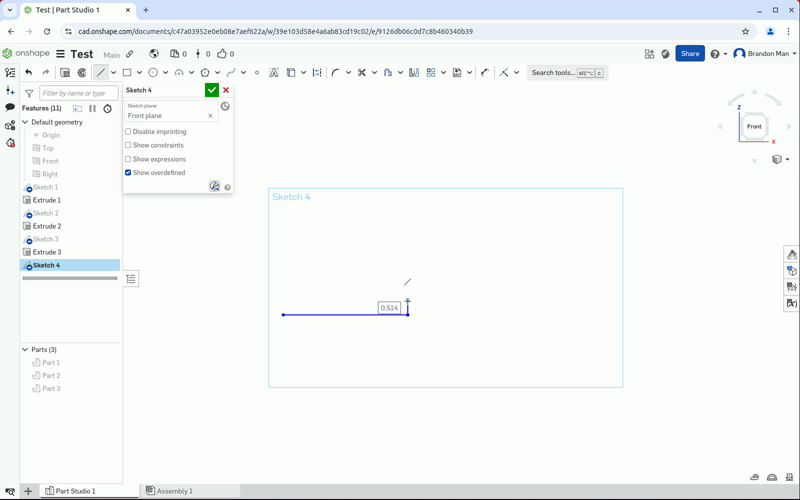
scroll(-6)
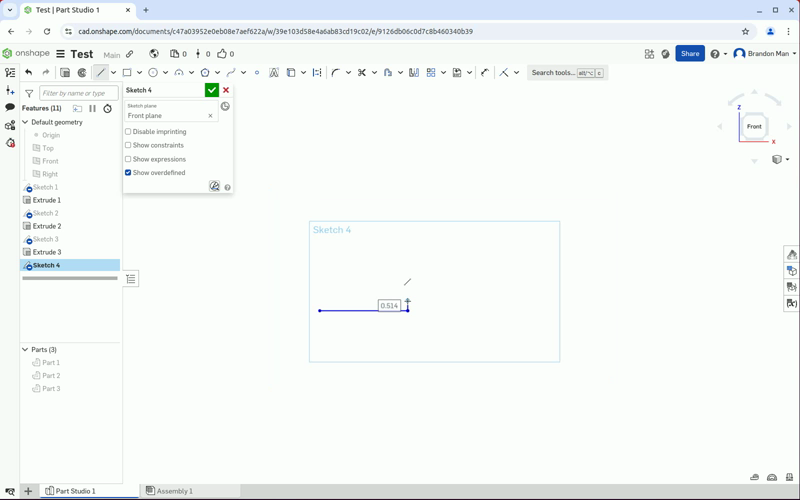
scroll(-6)
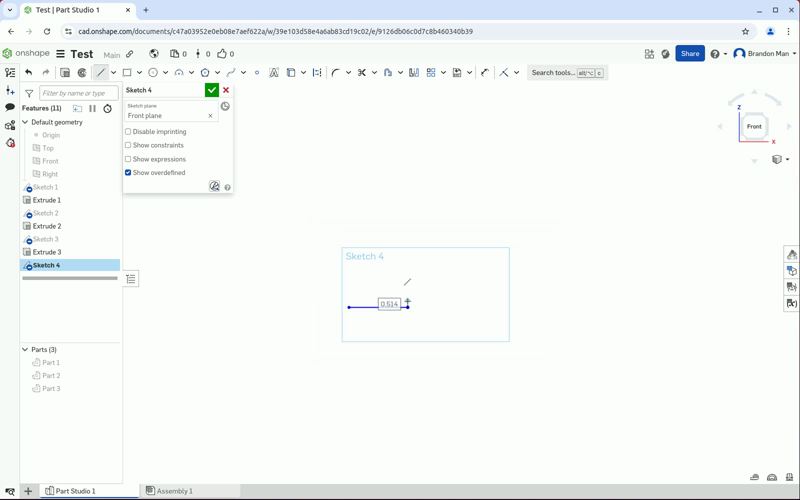
scroll(-6)
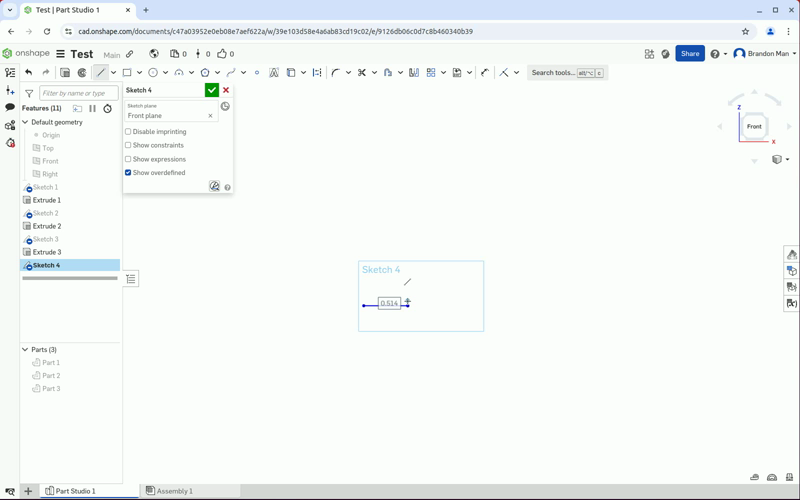
scroll(-6)
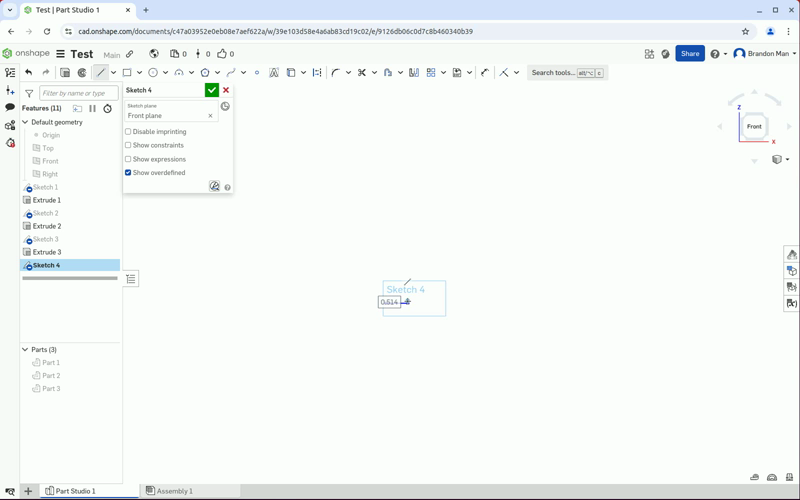
key_up(shift)
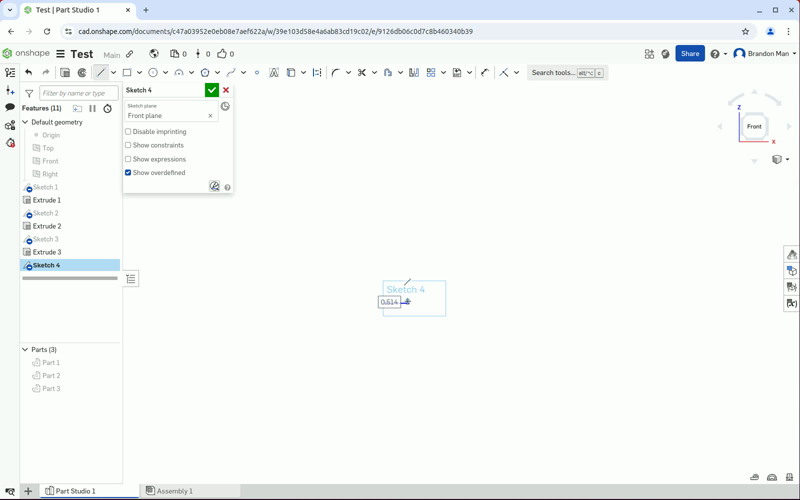
key_down(shift)
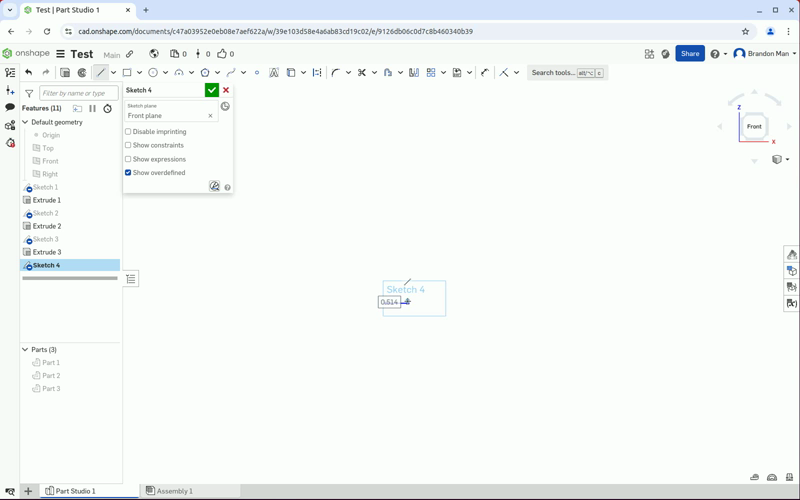
mouse_move(437, 300)
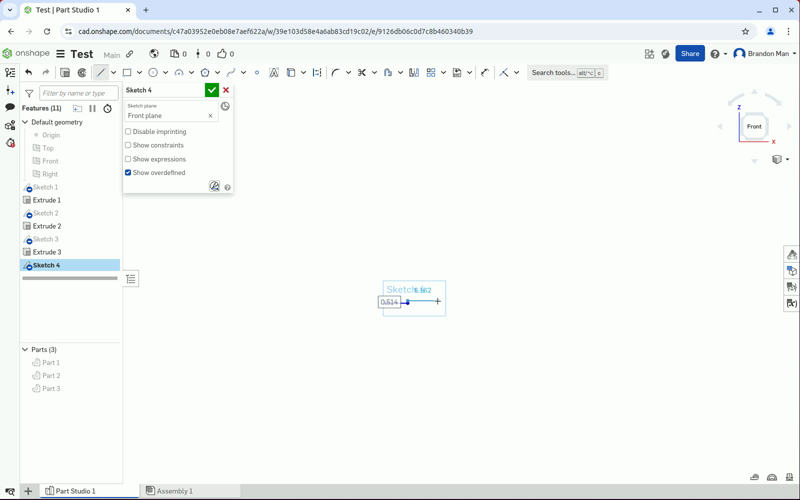
mouse_move(385, 300)
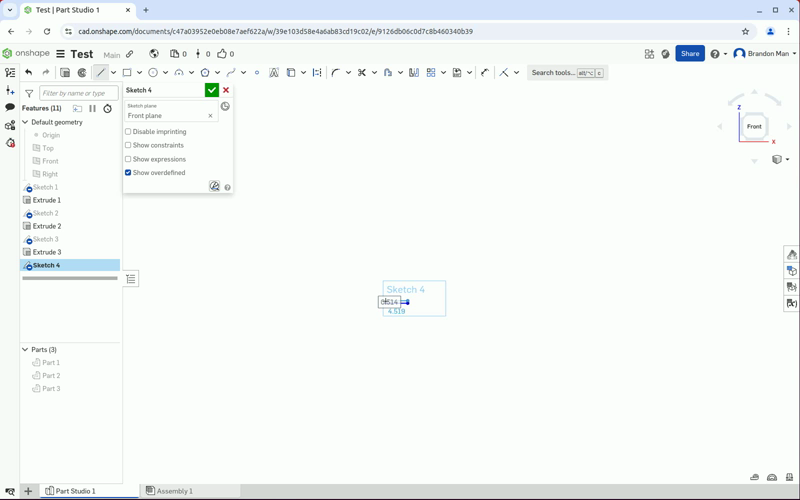
scroll(6)
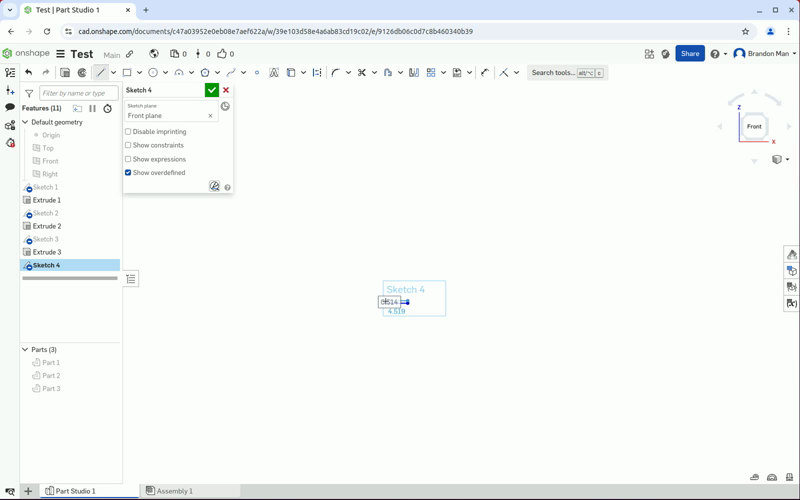
scroll(6)
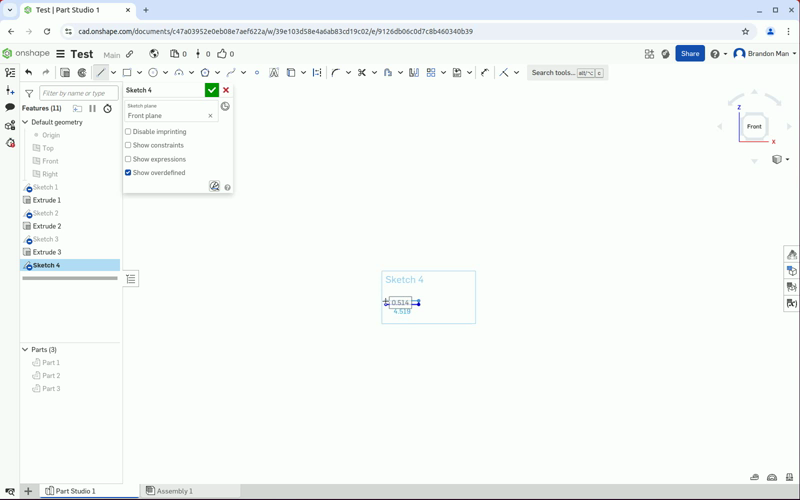
scroll(6)
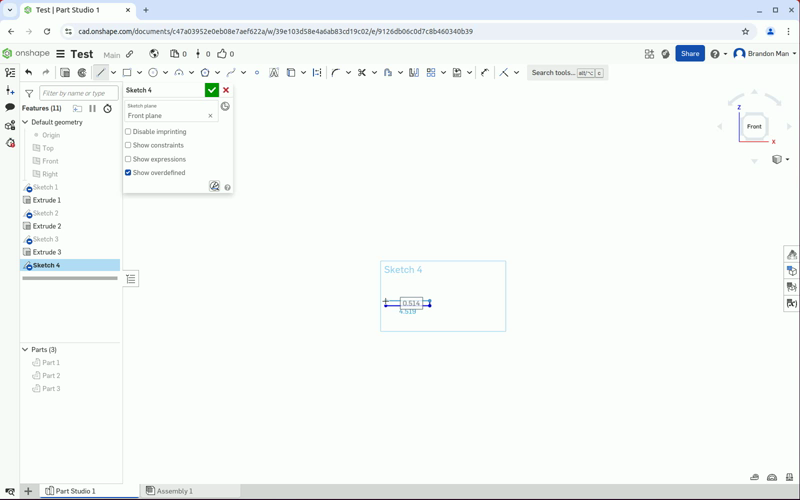
scroll(6)
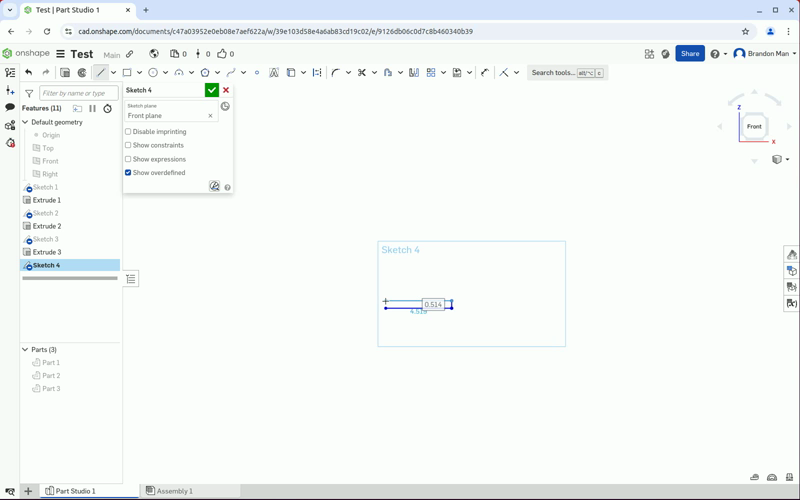
scroll(6)
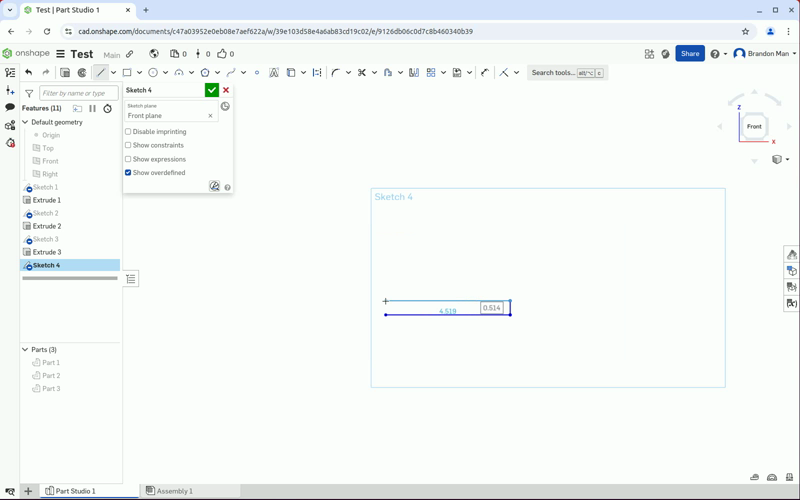
scroll(6)
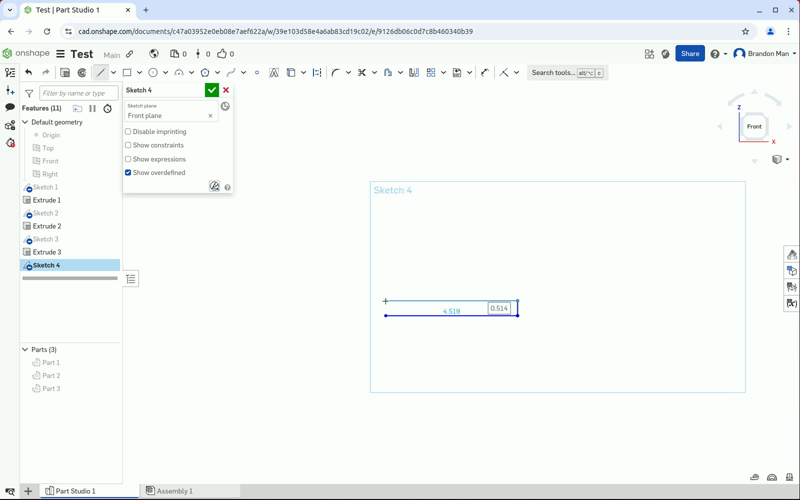
scroll(6)
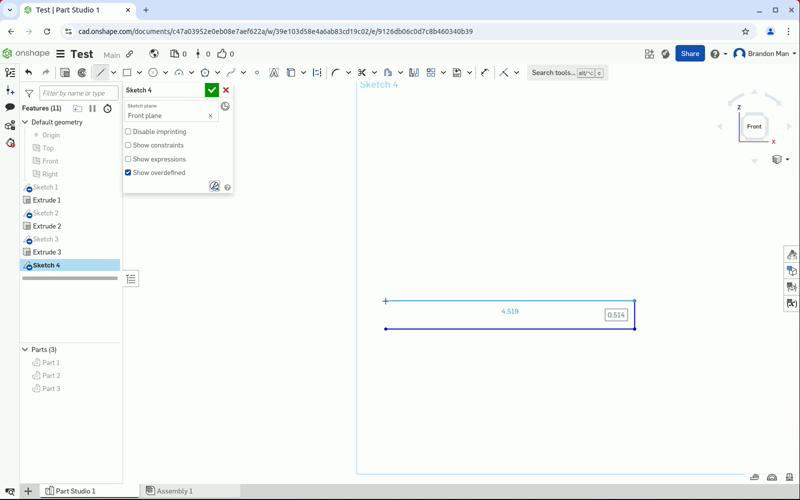
click(385, 300)
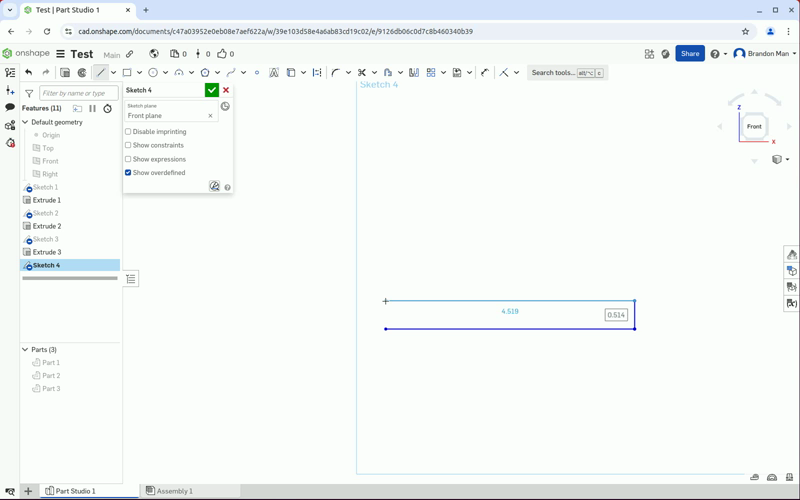
scroll(-6)
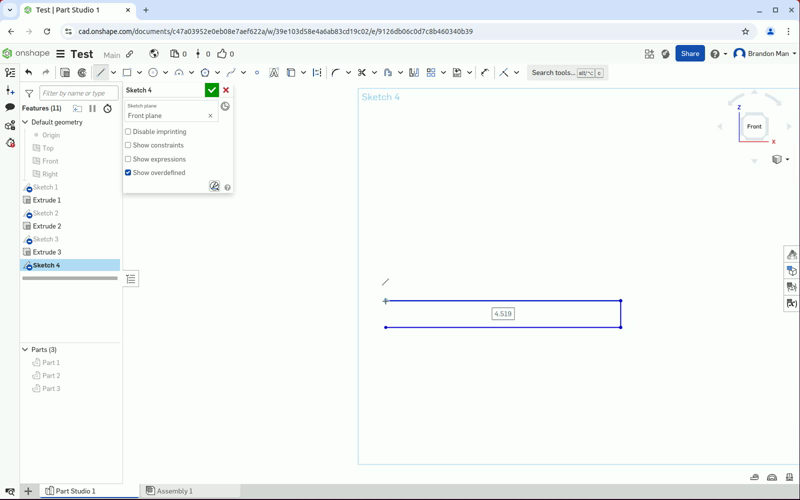
scroll(-6)
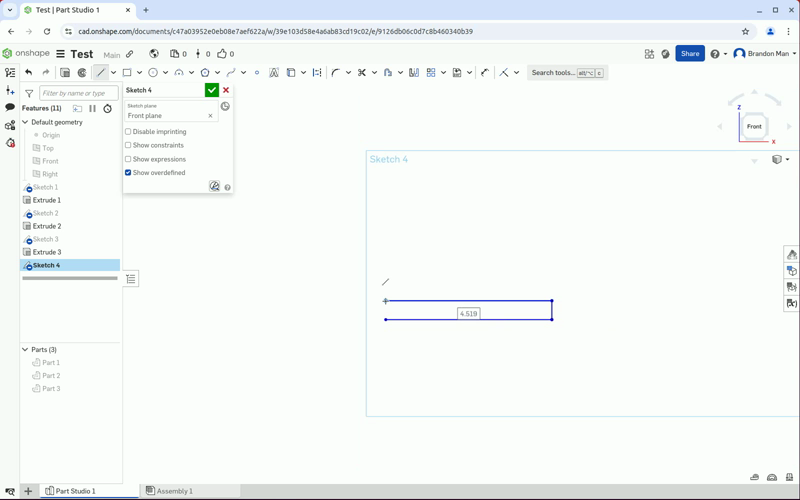
scroll(-6)
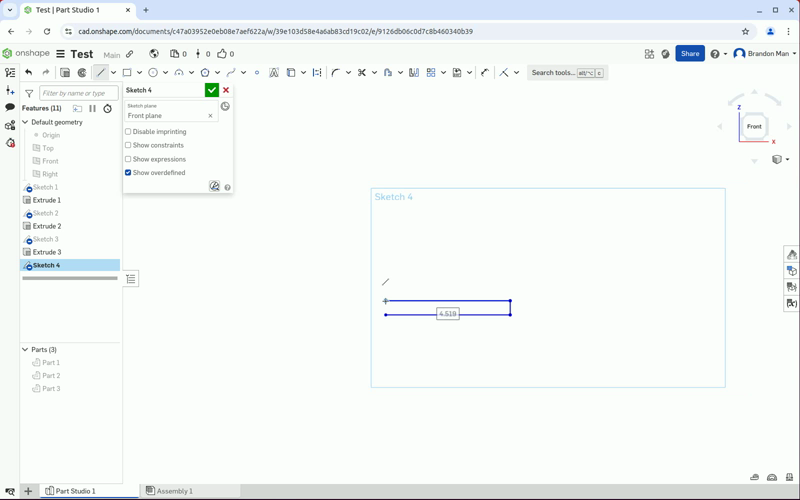
scroll(-6)
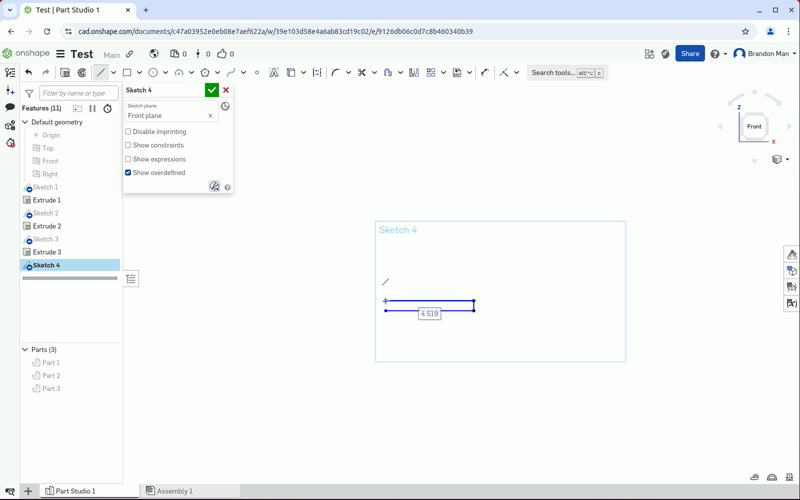
scroll(-6)
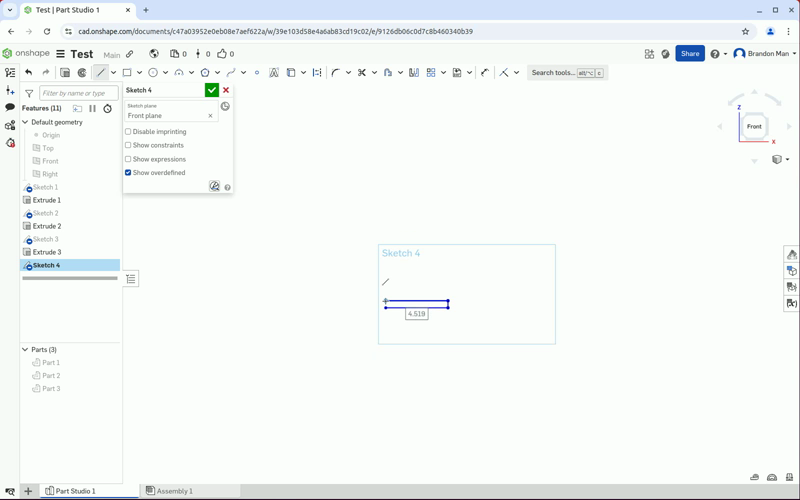
scroll(-6)
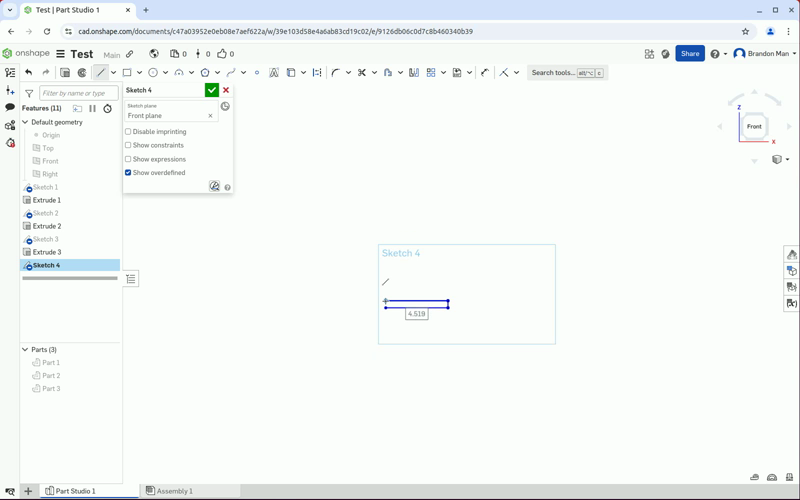
scroll(-6)
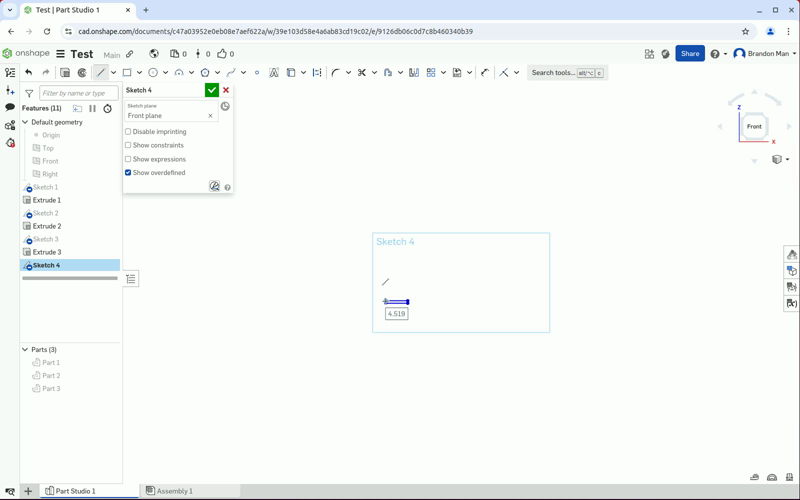
key_up(shift)
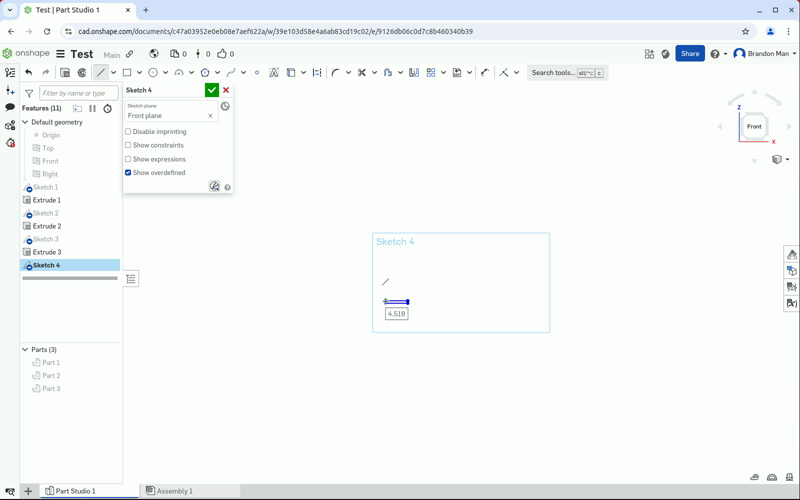
mouse_move(415, 300)
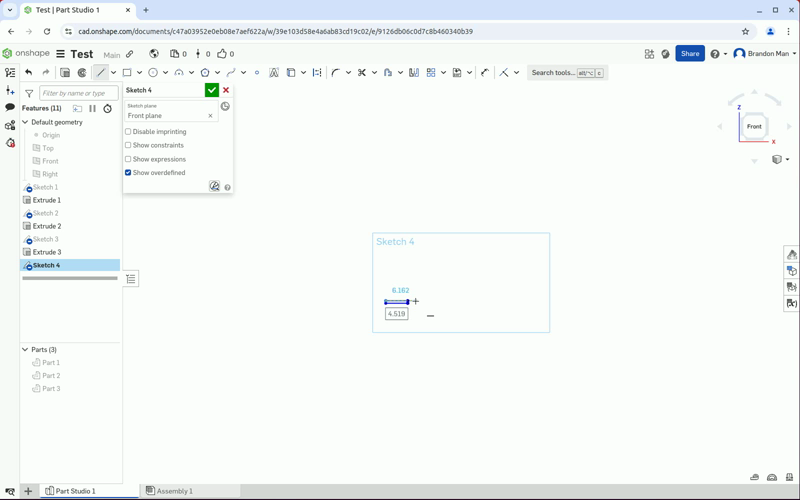
key_down(shift)
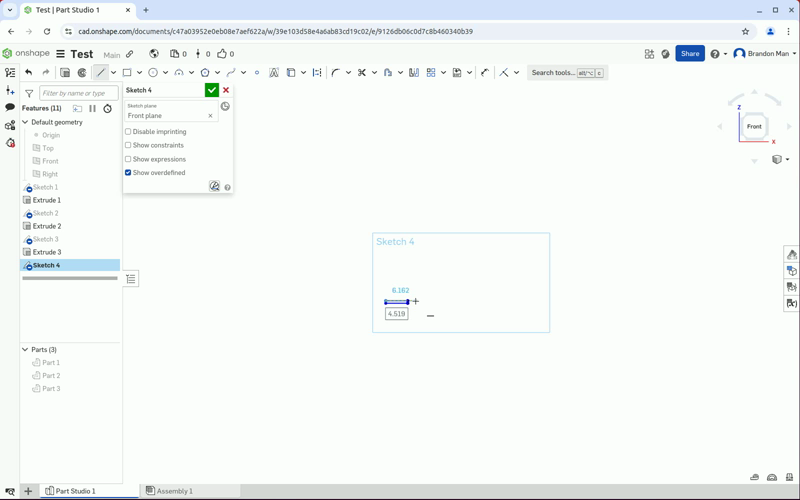
mouse_move(385, 303)
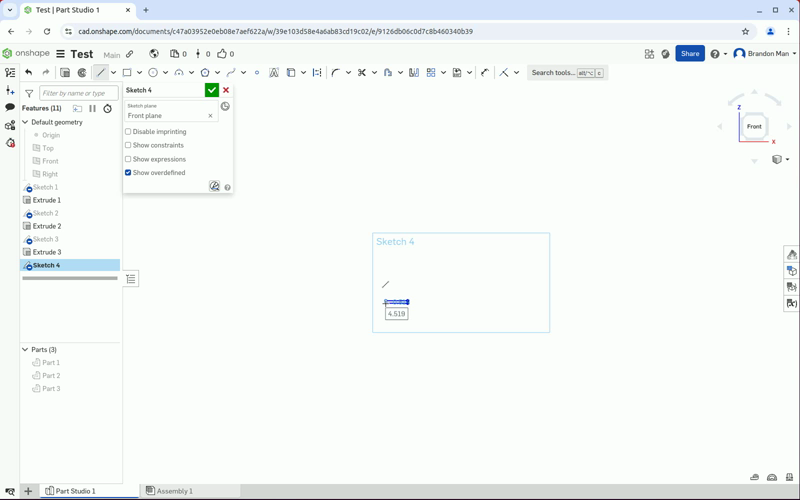
scroll(6)
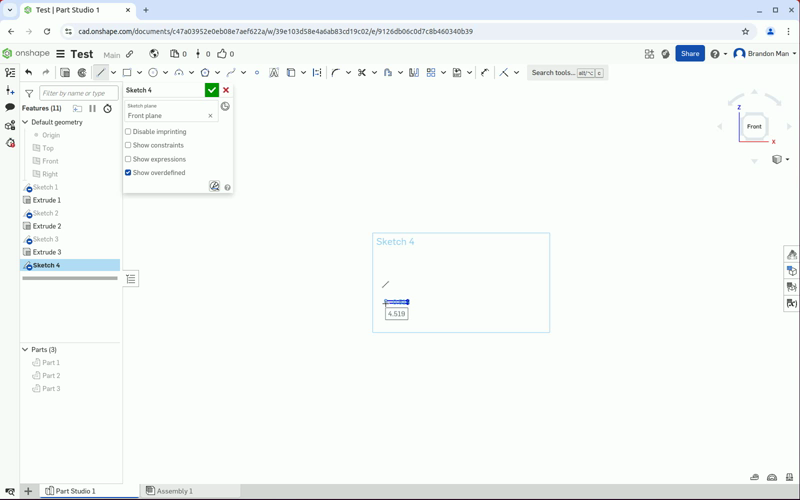
scroll(6)
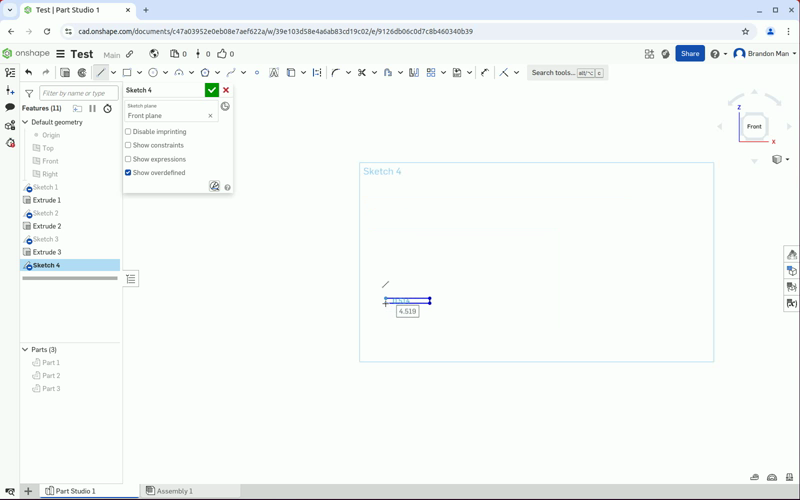
scroll(6)
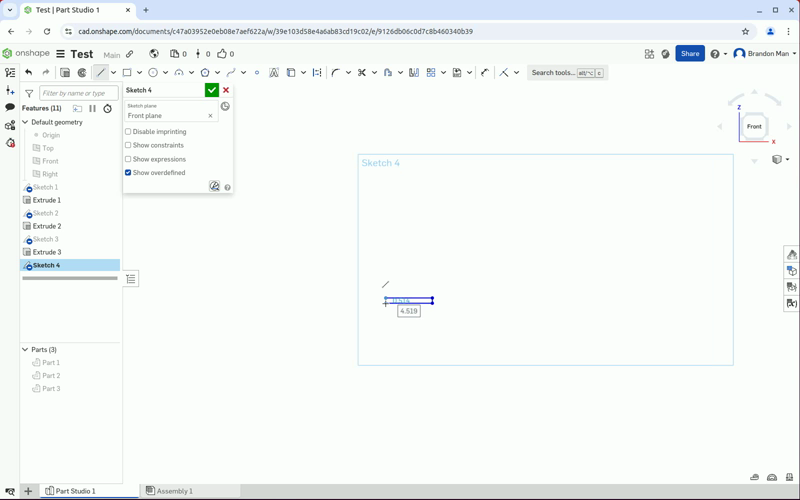
scroll(6)
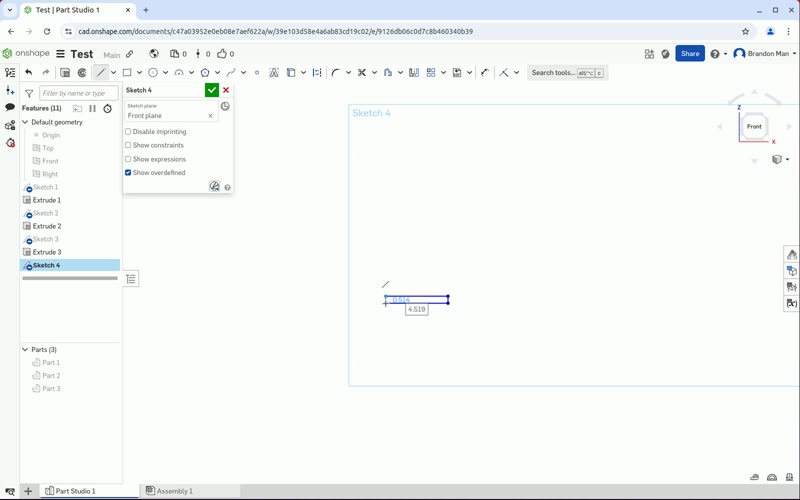
scroll(6)
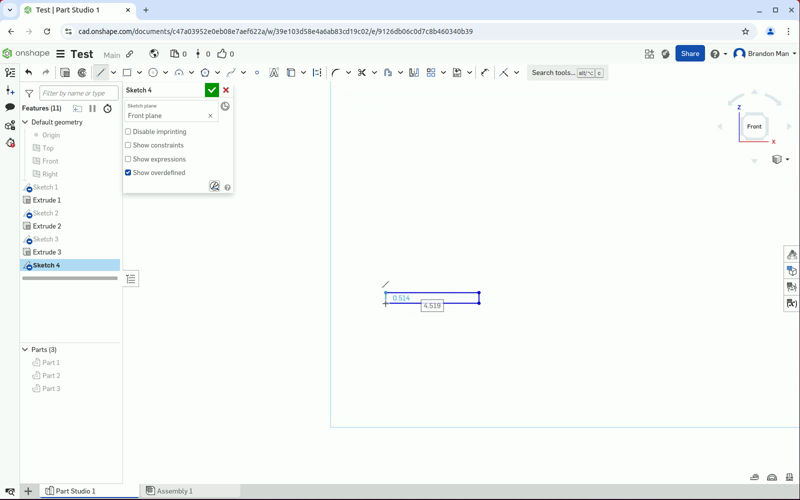
scroll(6)
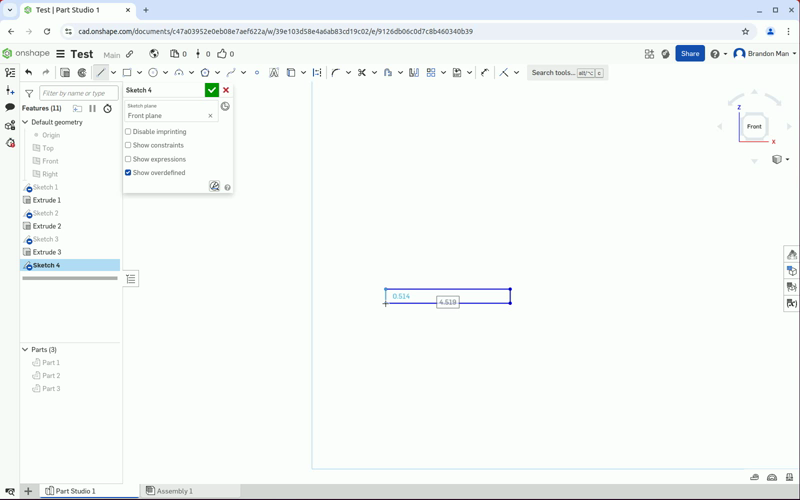
scroll(6)
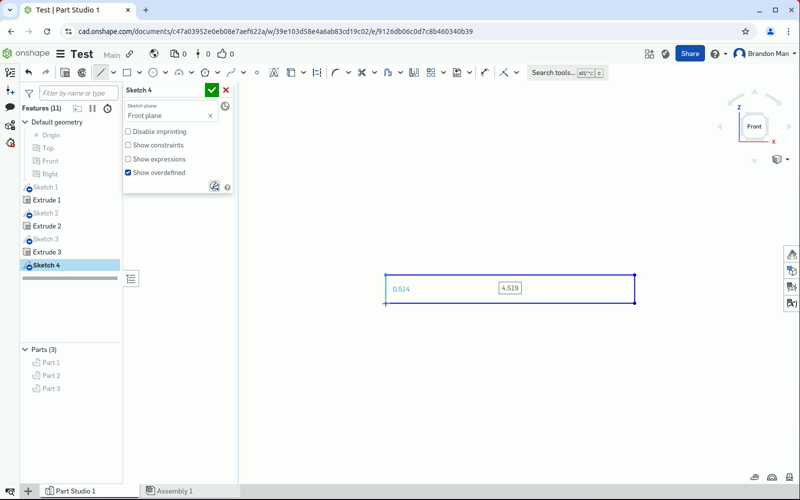
key_up(shift)
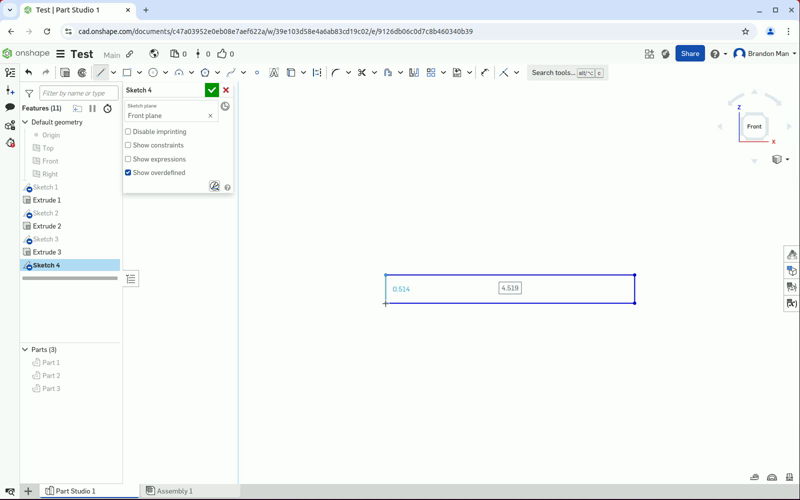
click(385, 303)
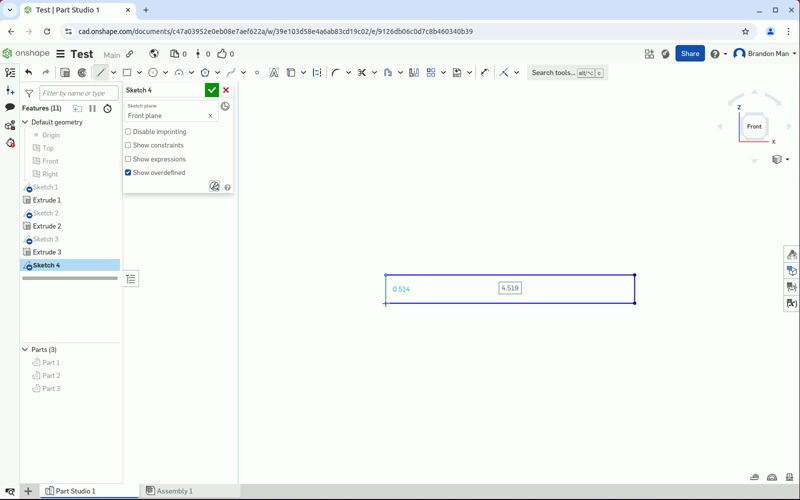
scroll(-6)
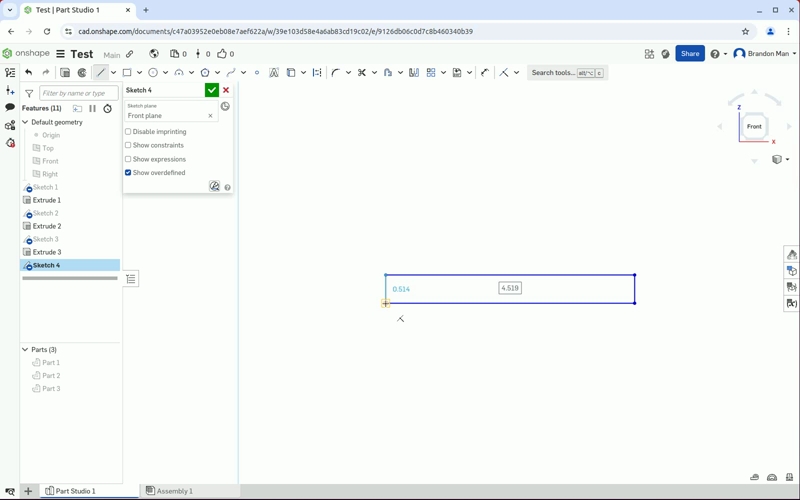
scroll(-6)
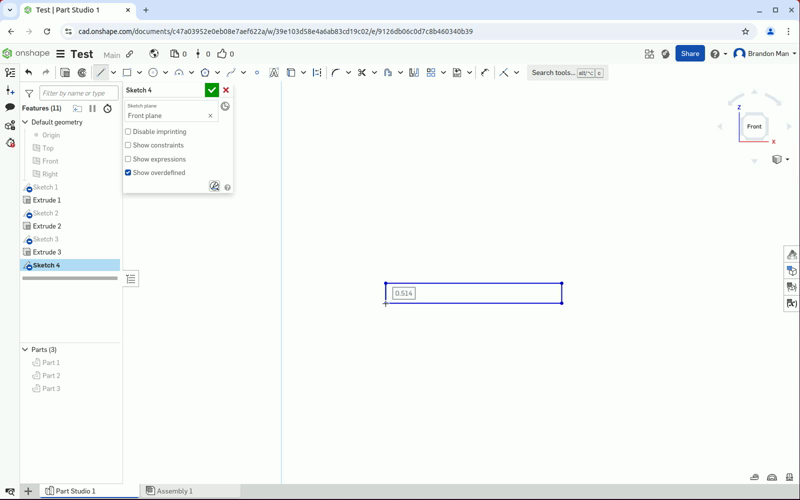
scroll(-6)
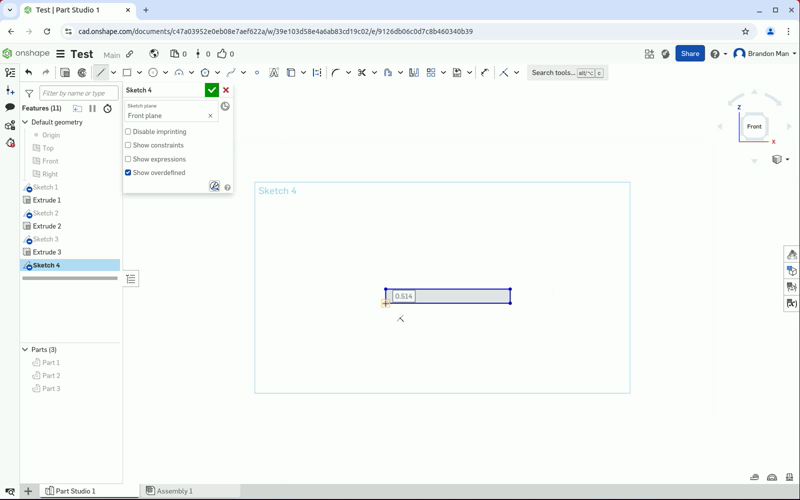
scroll(-6)
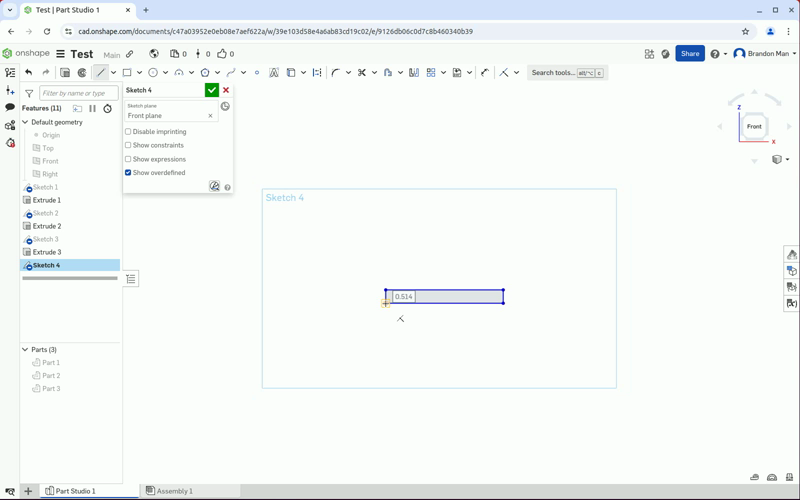
scroll(-6)
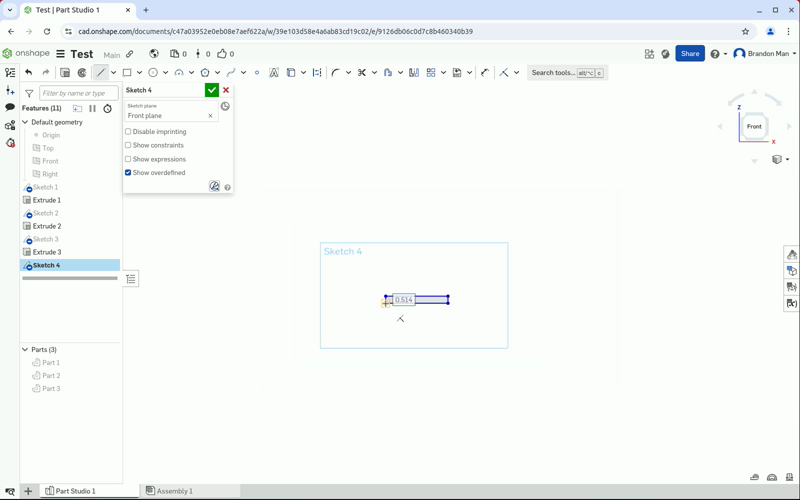
scroll(-6)
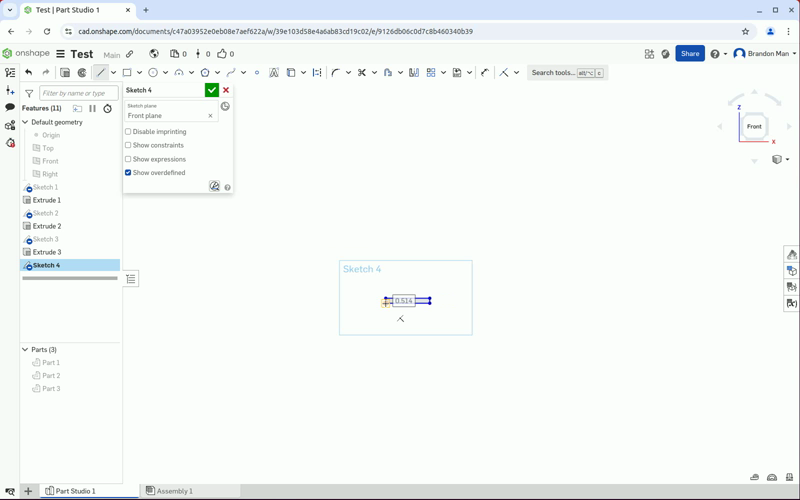
scroll(-6)
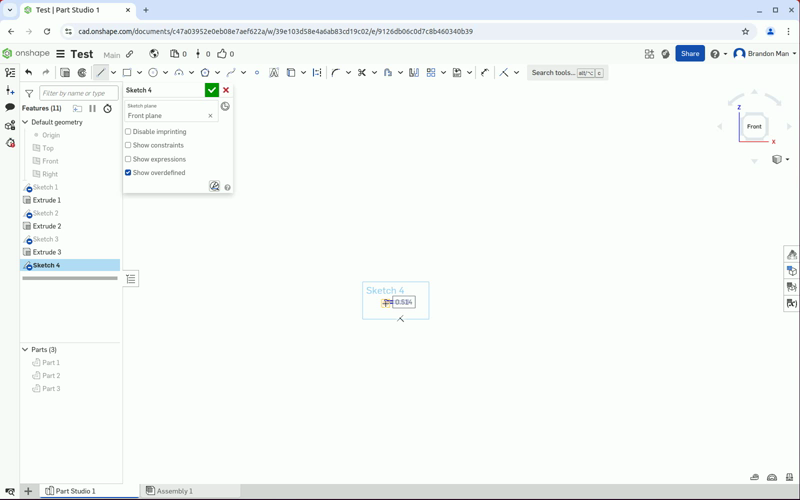
key(esc)
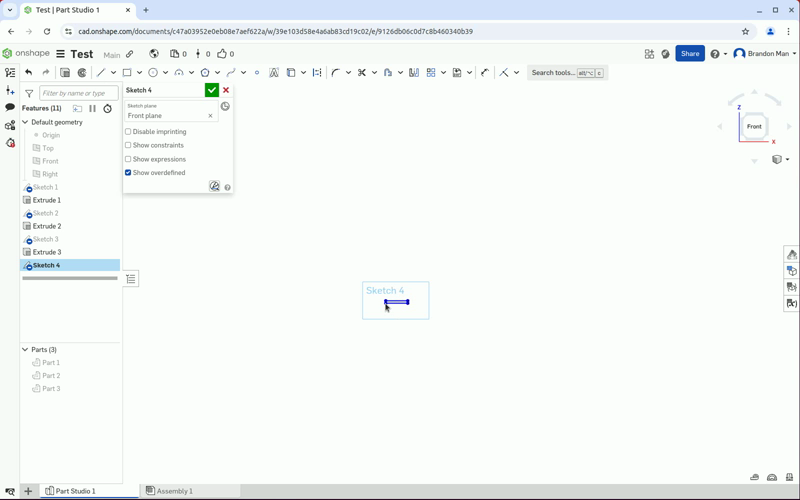
mouse_move(392, 301)
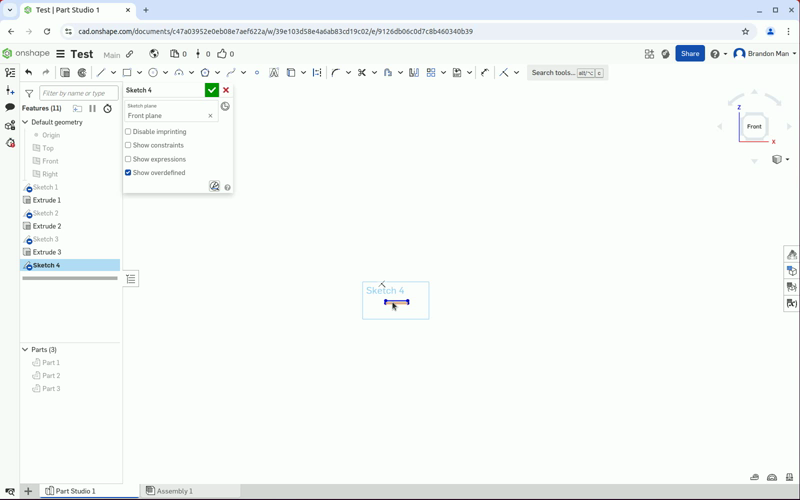
scroll(6)
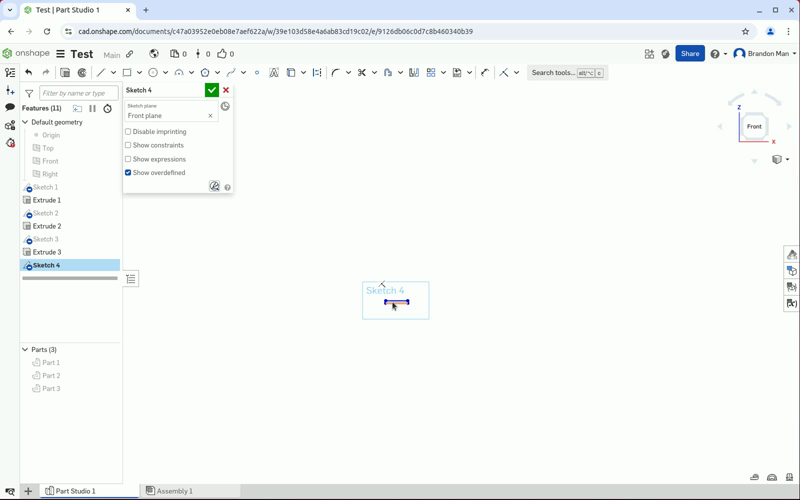
scroll(6)
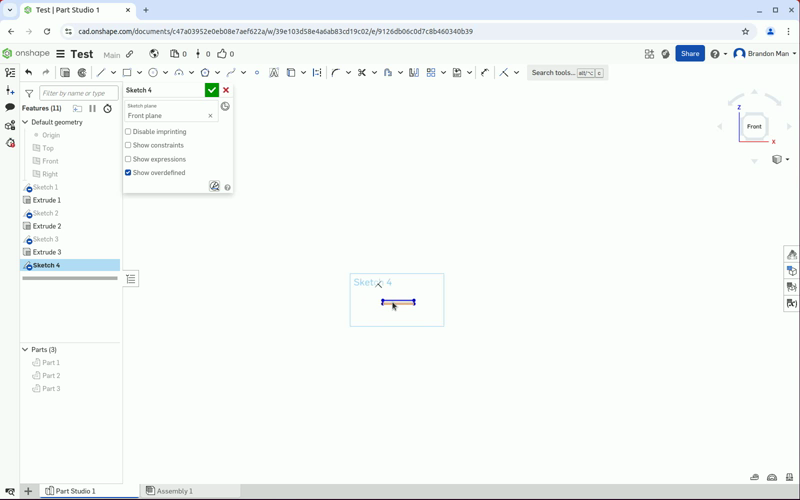
scroll(6)
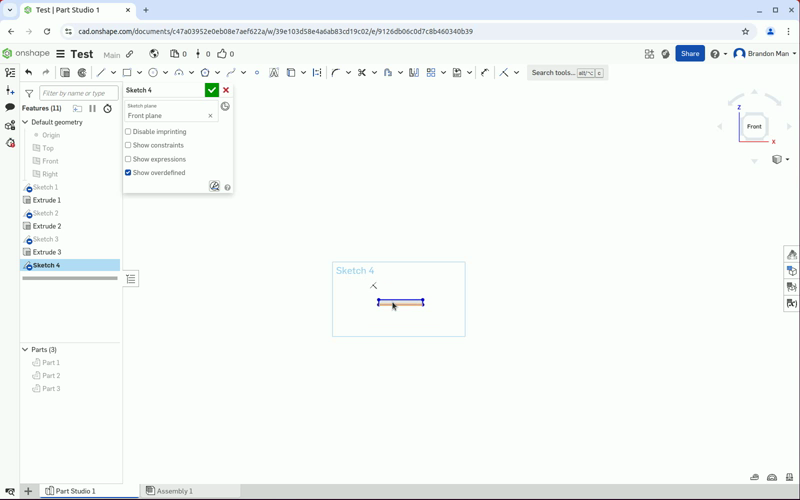
scroll(6)
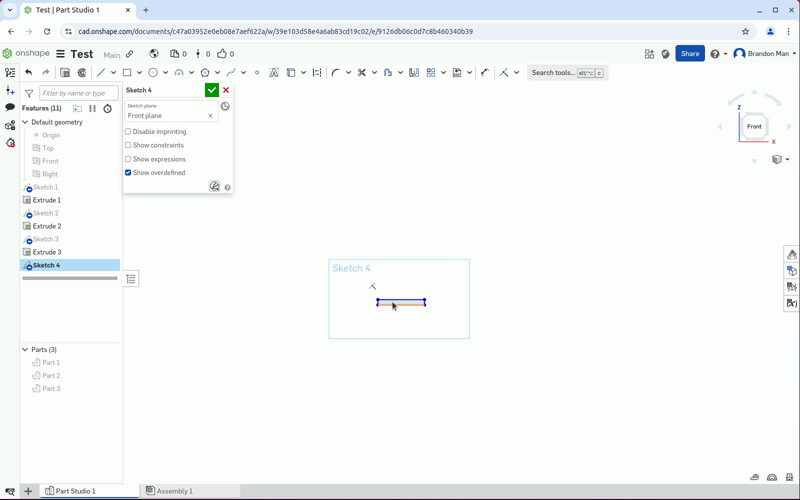
scroll(6)
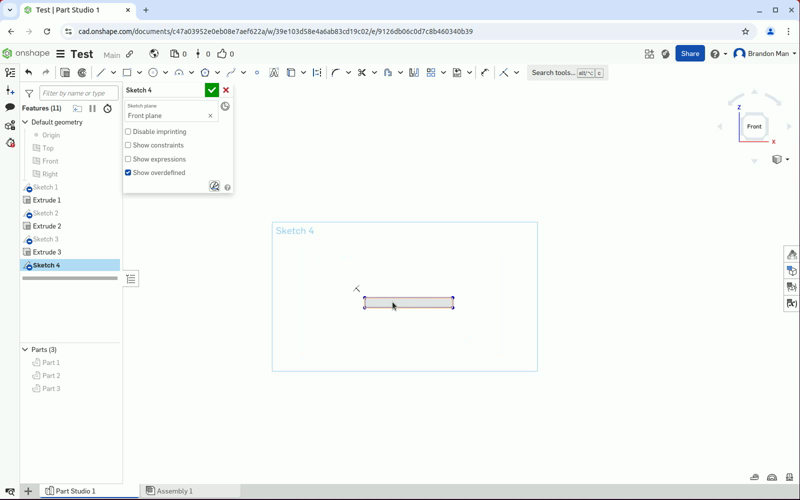
scroll(6)
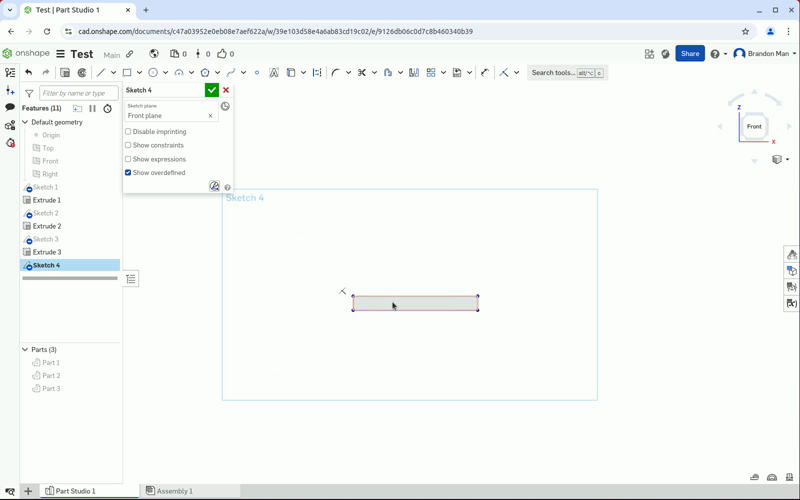
scroll(6)
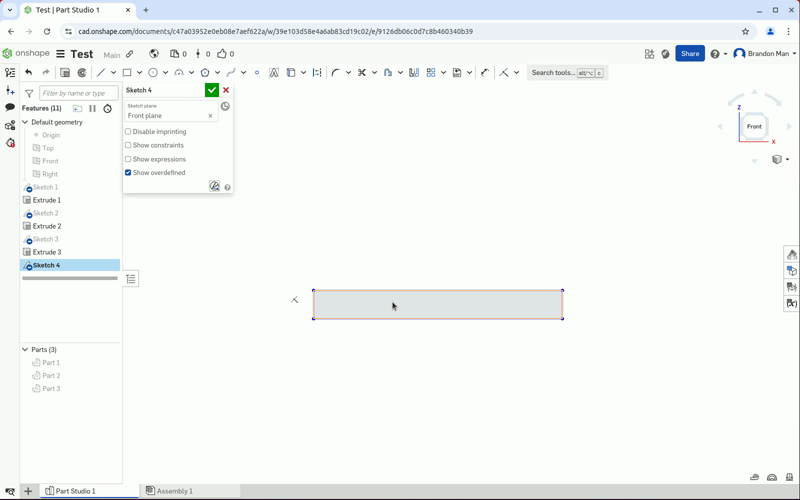
click(392, 301)
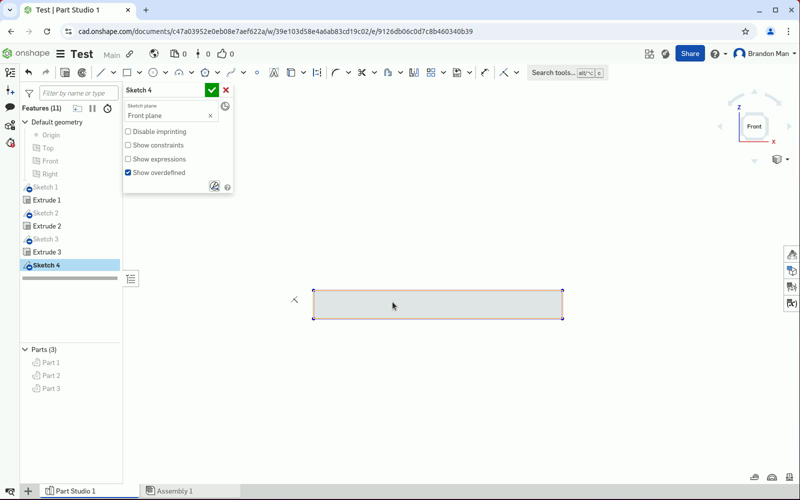
scroll(-6)
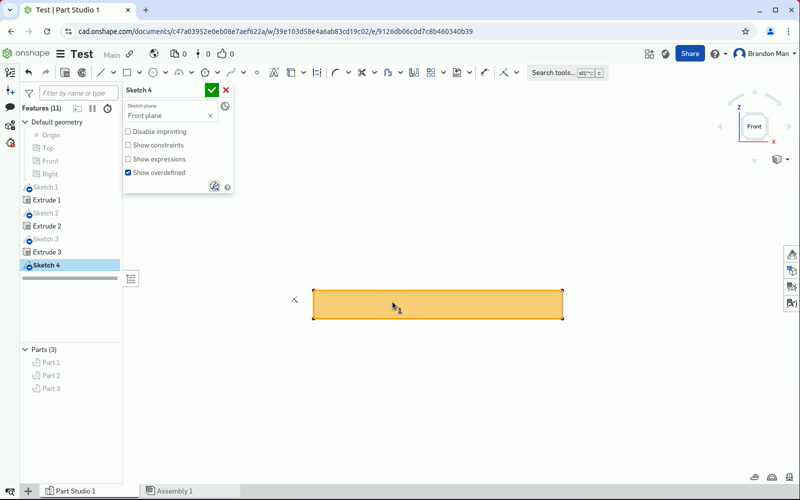
scroll(-6)
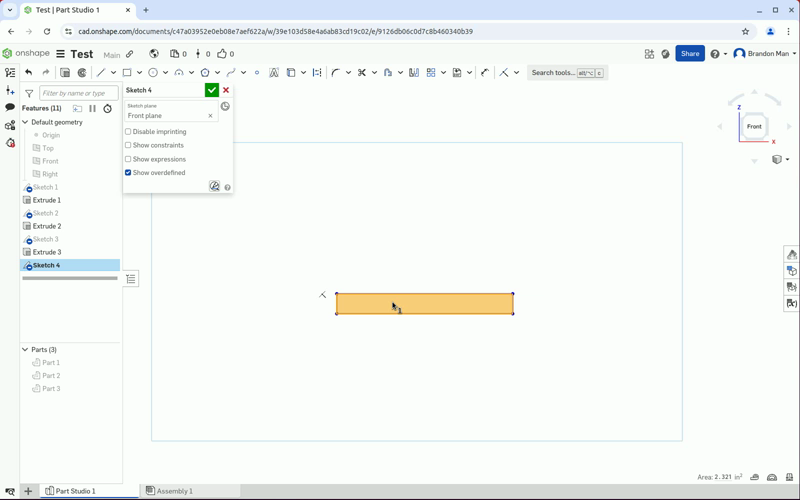
scroll(-6)
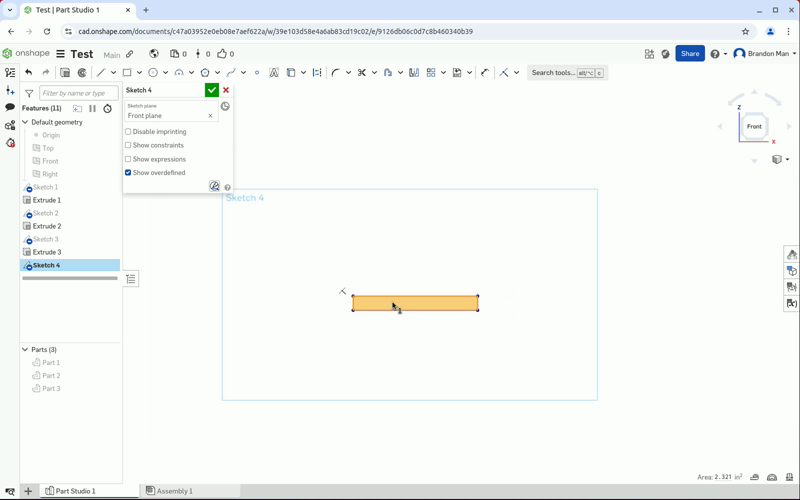
scroll(-6)
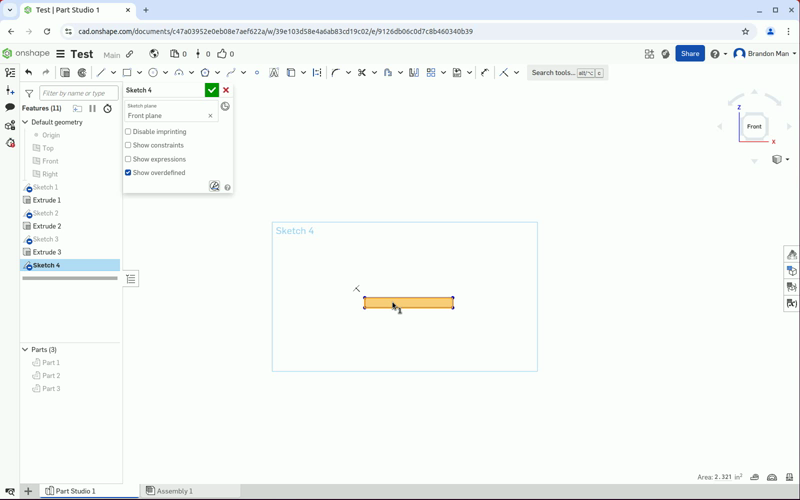
scroll(-6)
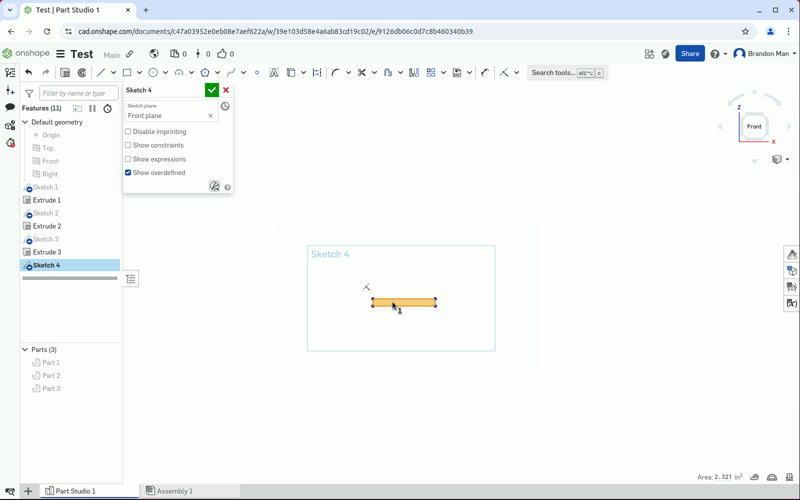
scroll(-6)
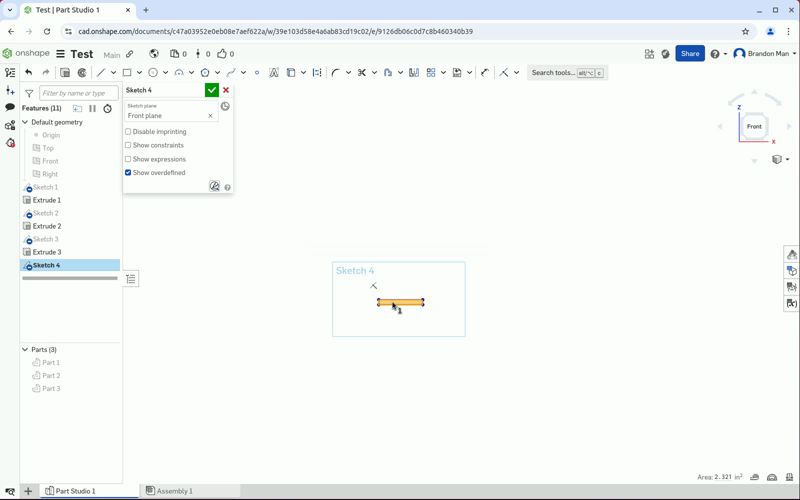
scroll(-6)
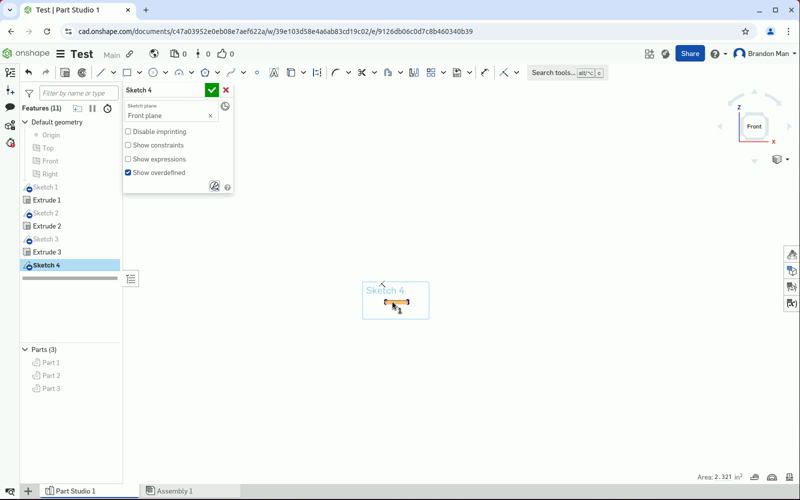
mouse_move(73, 352)
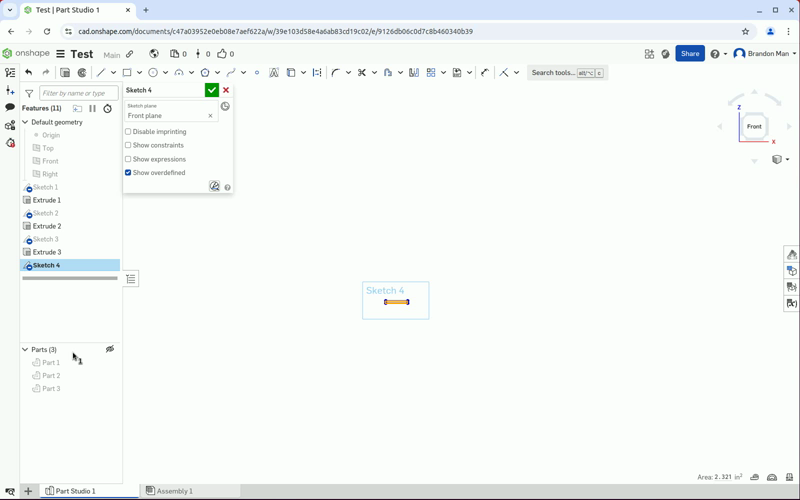
key(shift+y)
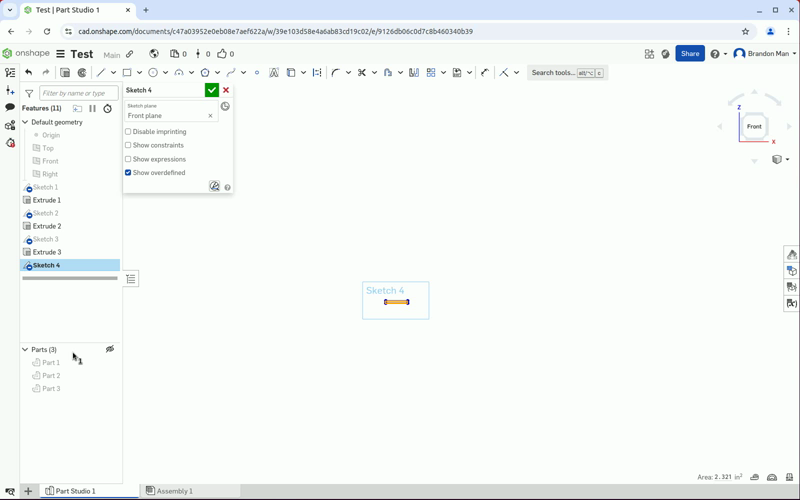
key(shift+e)
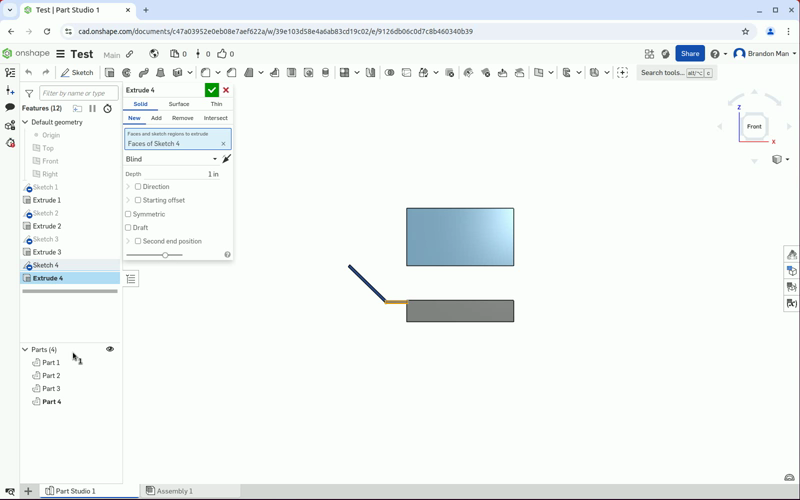
mouse_move(143, 106)
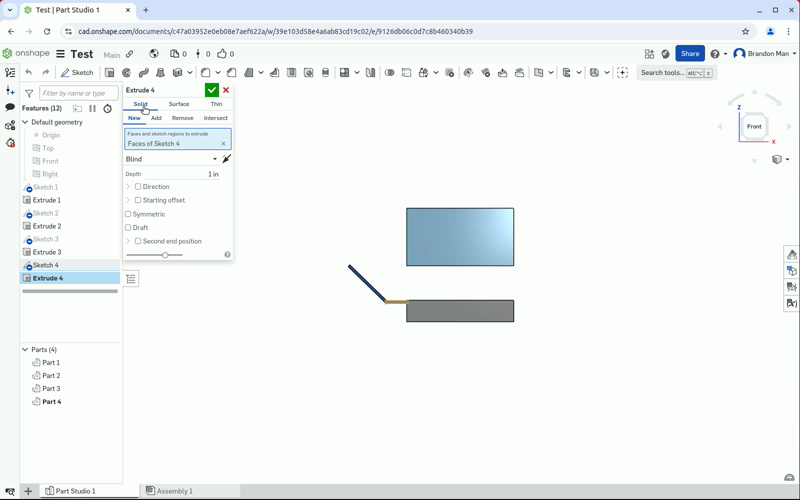
click(143, 106)
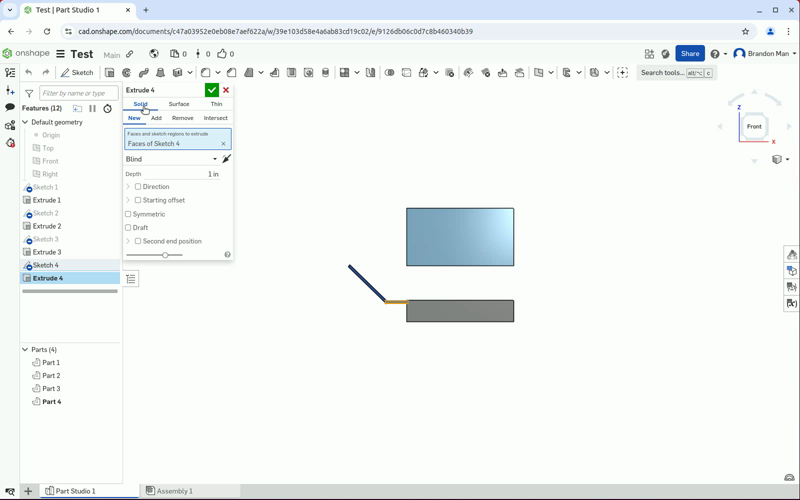
mouse_move(137, 120)
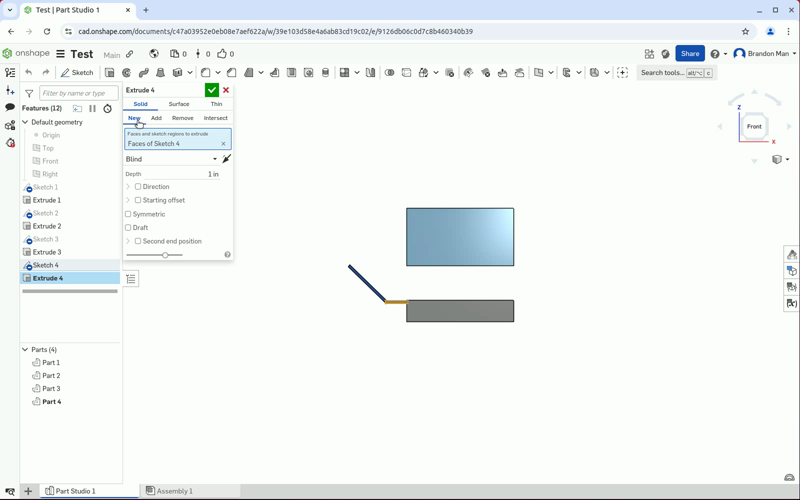
click(137, 120)
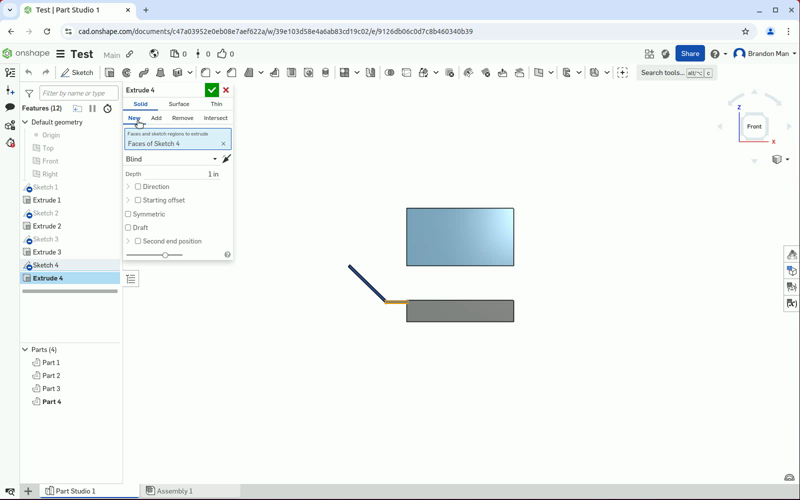
key(tab, 4)
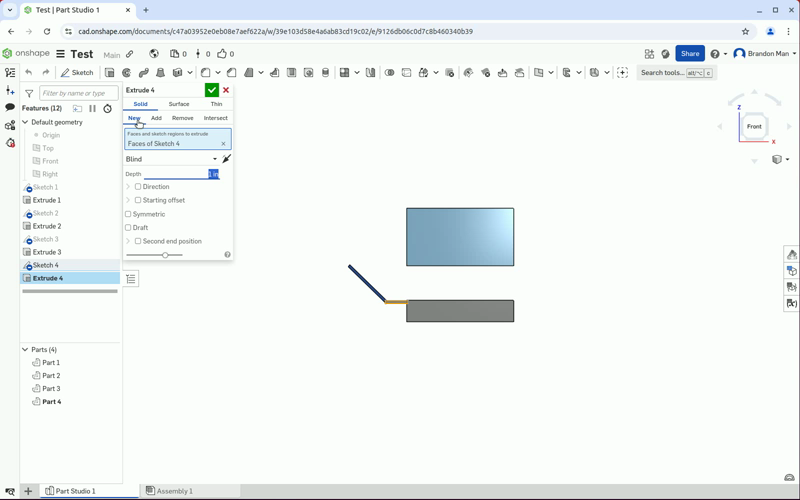
text(-0.241)
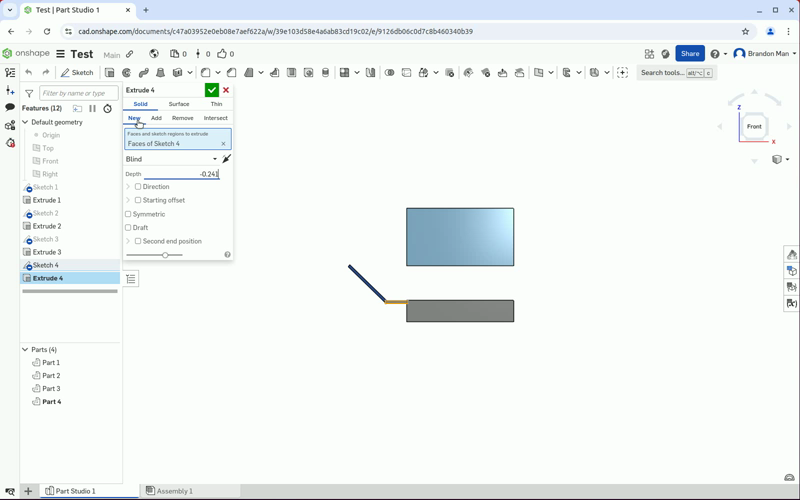
key(enter)
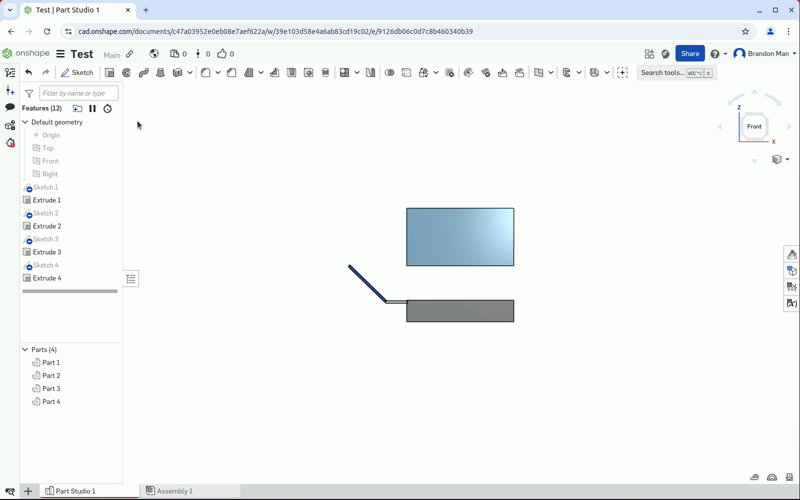
key(shift+h)
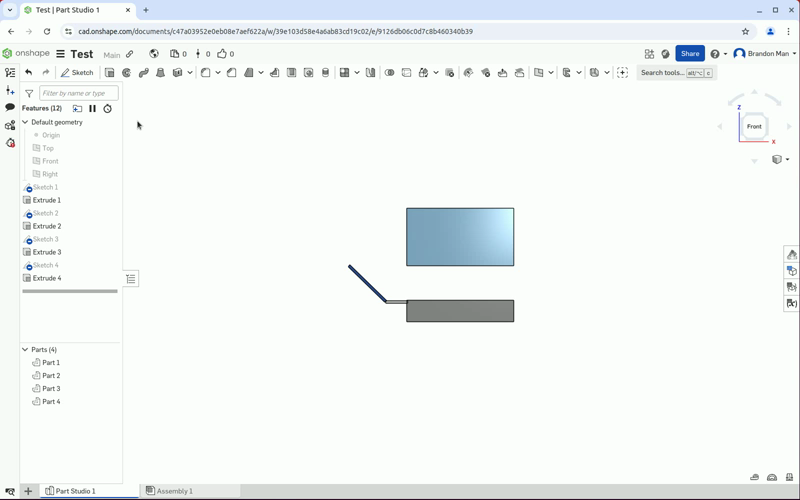
key(shift+h)
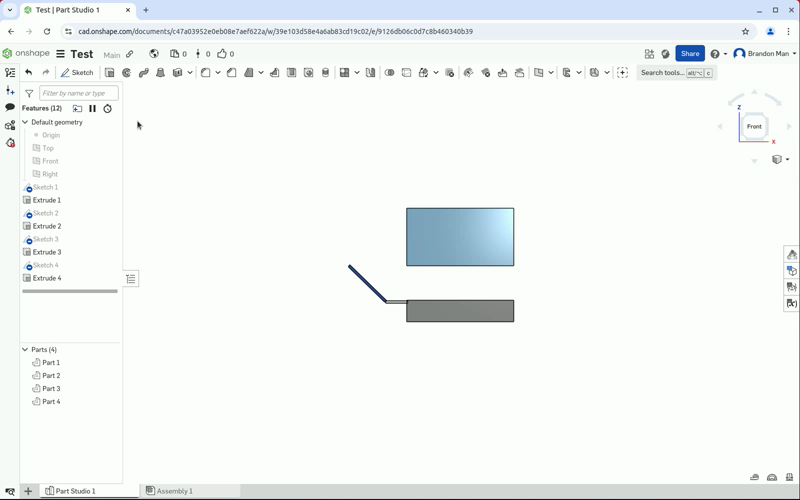
mouse_move(73, 189)
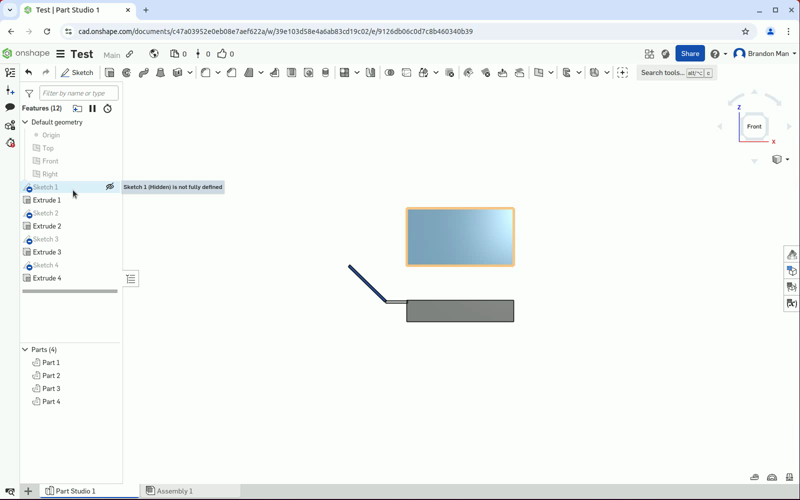
click(73, 189)
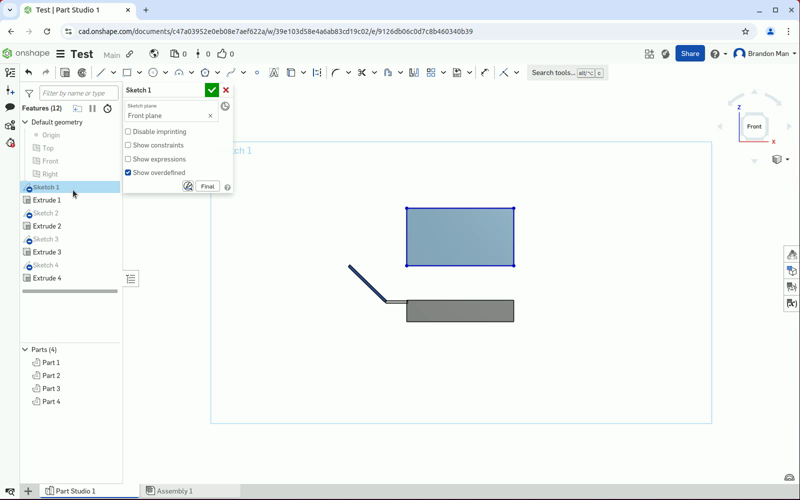
mouse_move(229, 92)
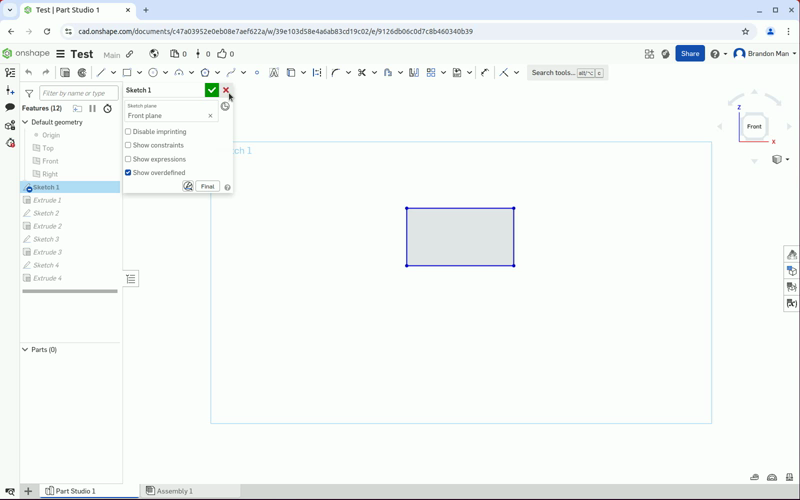
click(229, 92)
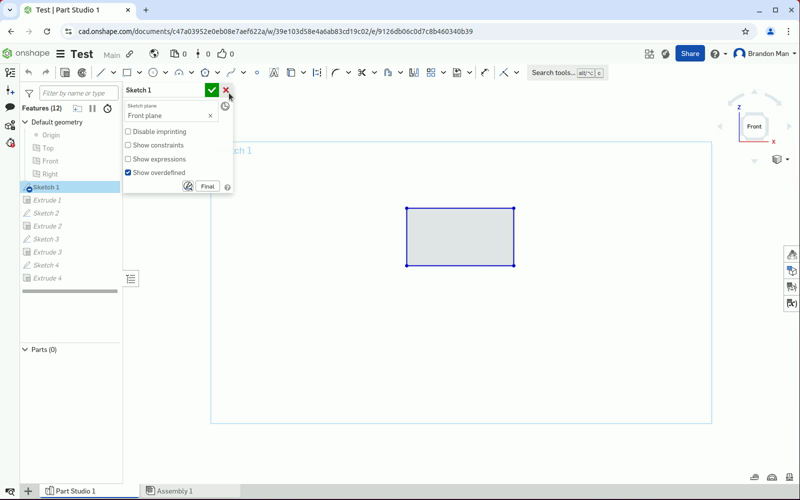
key(shift+s)
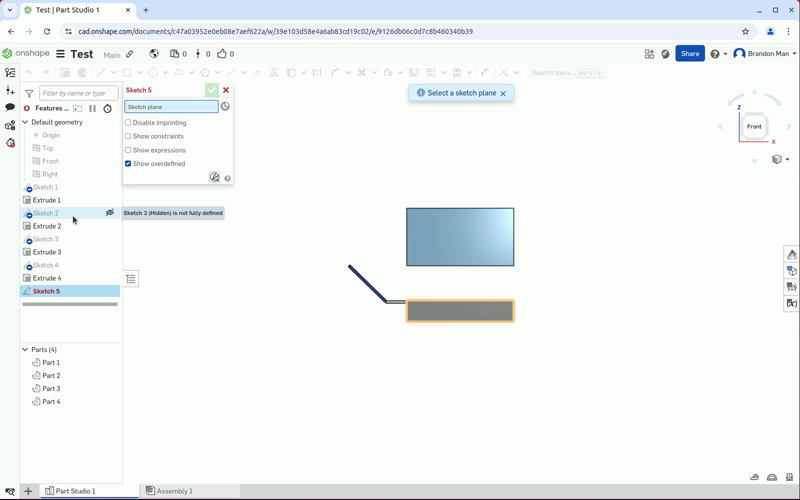
scroll(3)
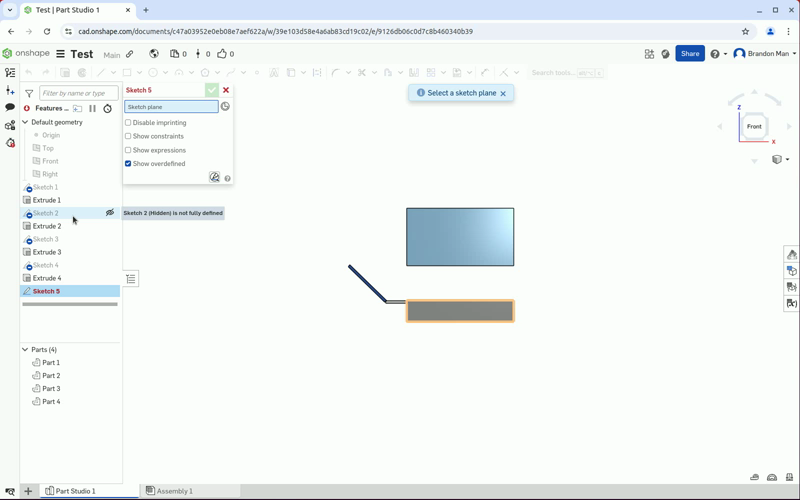
mouse_move(73, 163)
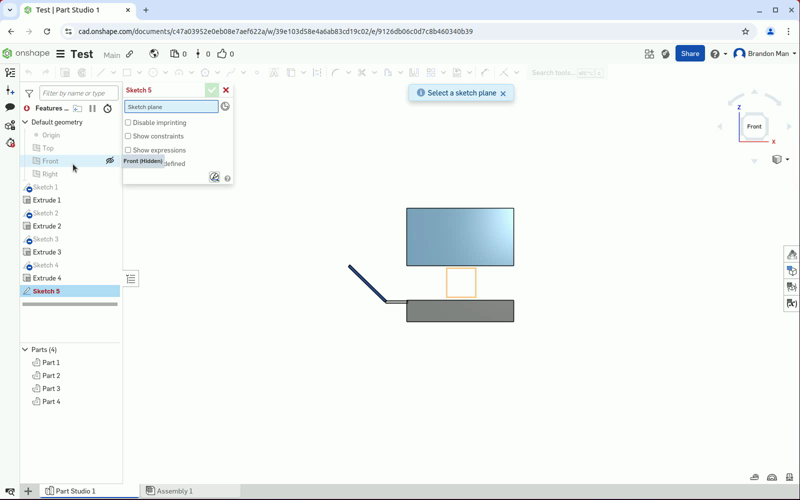
click(73, 163)
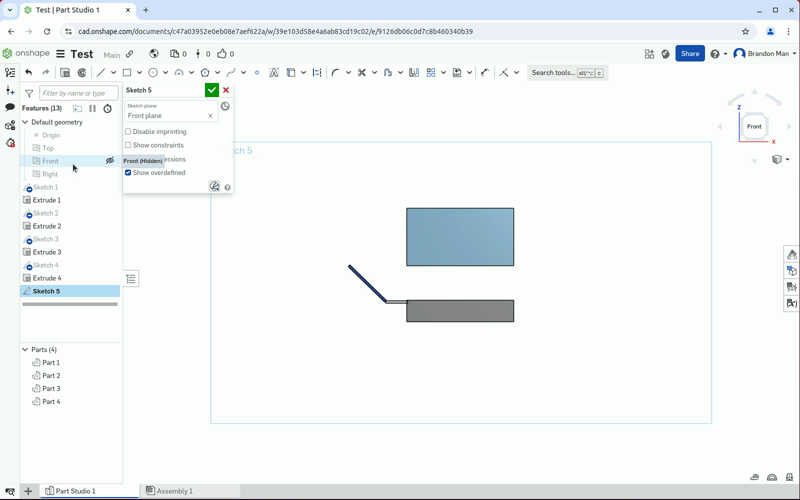
mouse_move(73, 352)
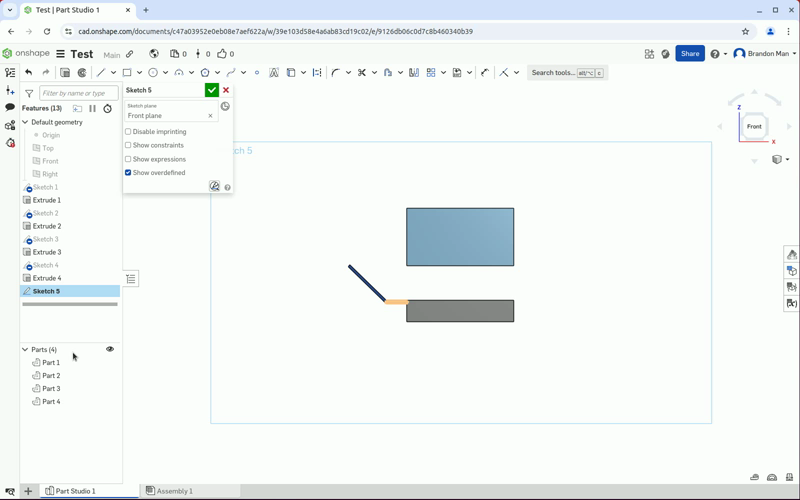
key(y)
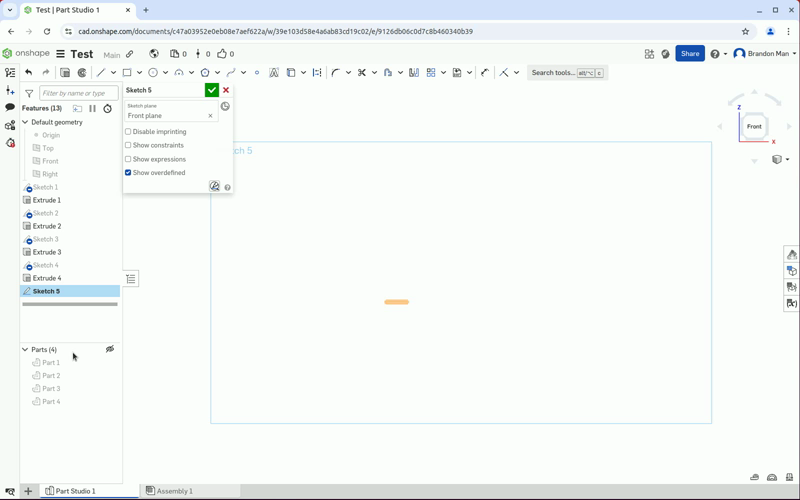
key(l)
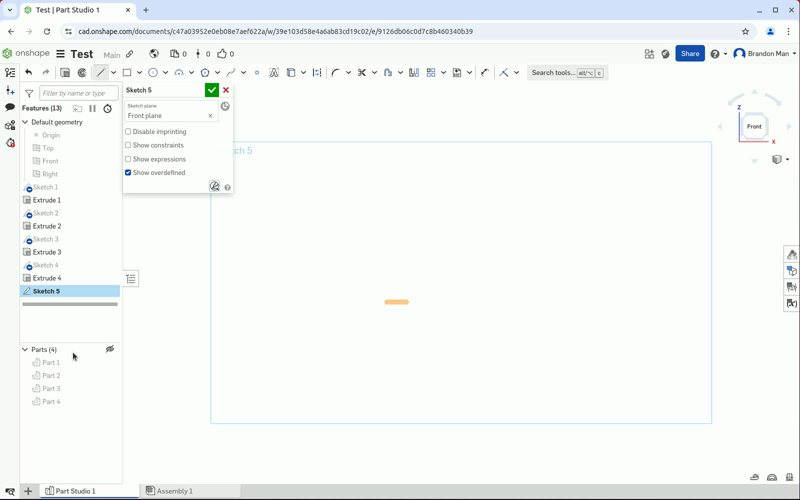
key_down(shift)
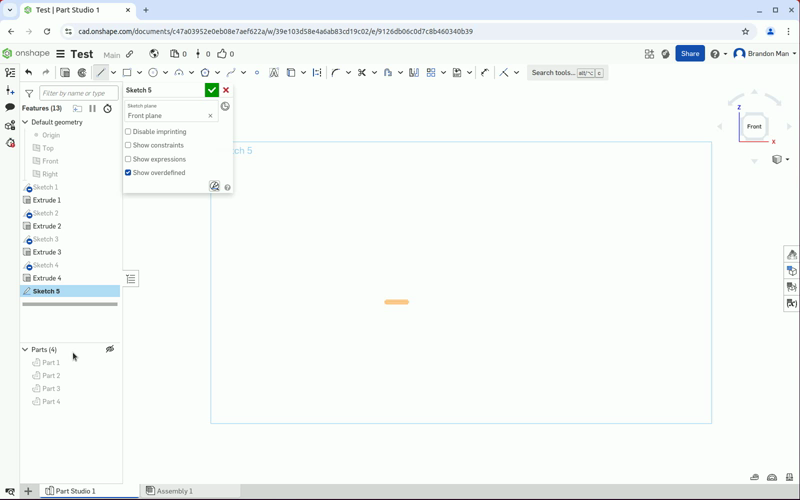
mouse_move(514, 303)
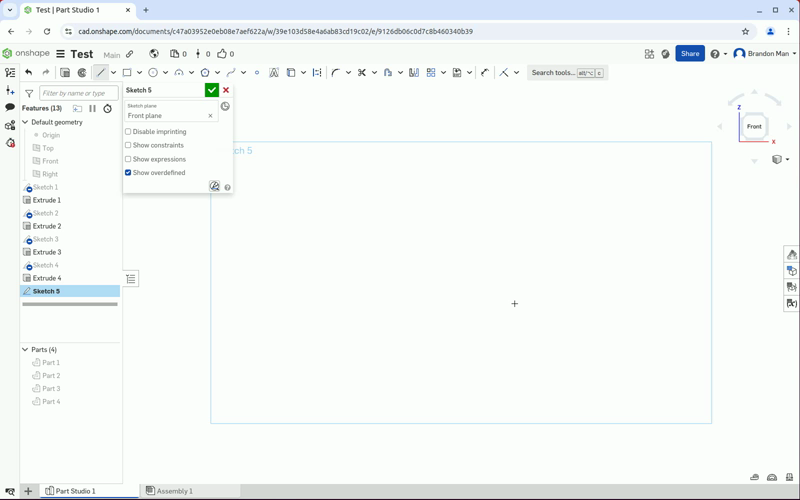
click(514, 303)
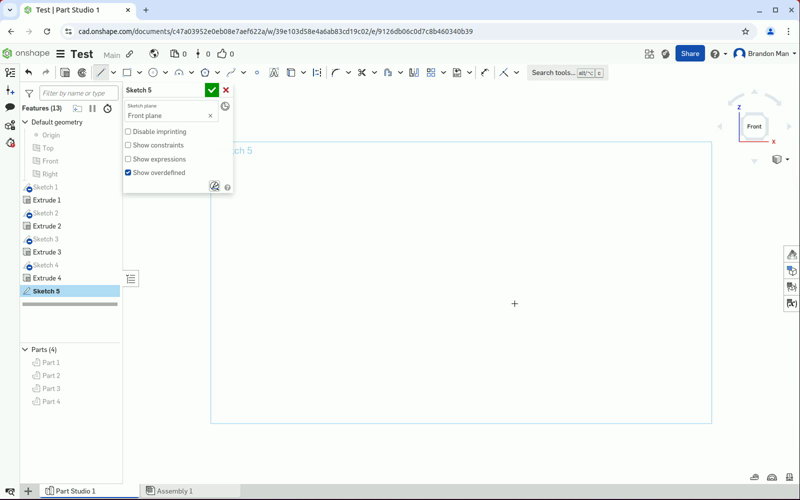
key_up(shift)
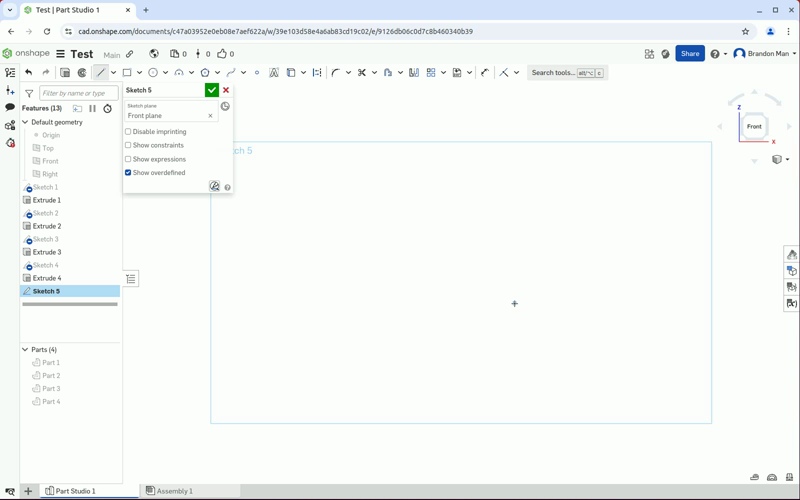
key_down(shift)
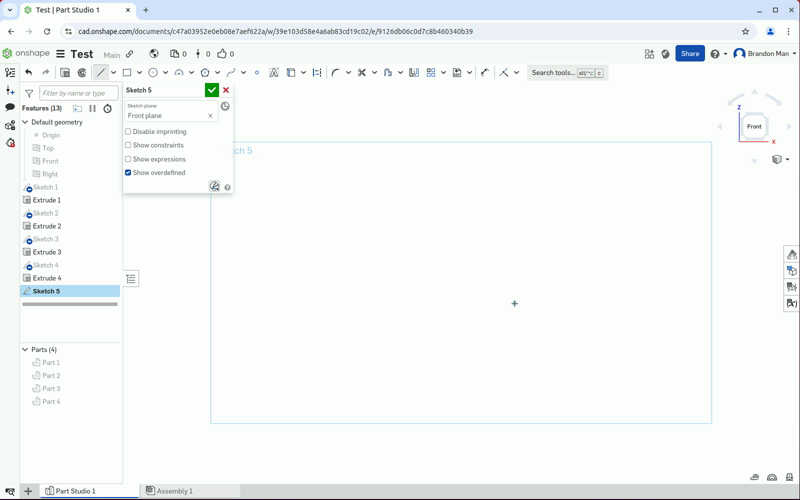
mouse_move(544, 303)
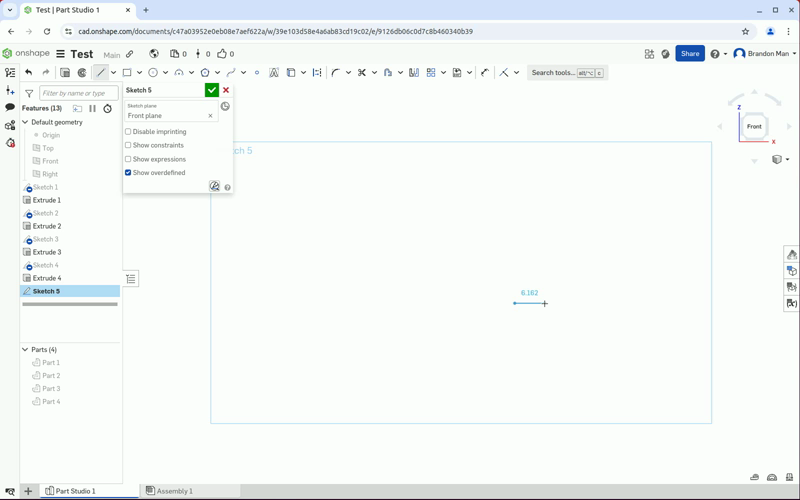
mouse_move(536, 303)
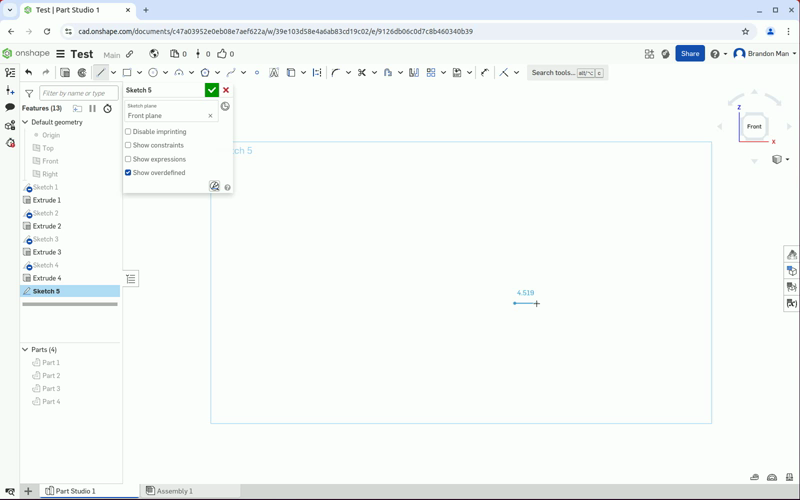
click(536, 303)
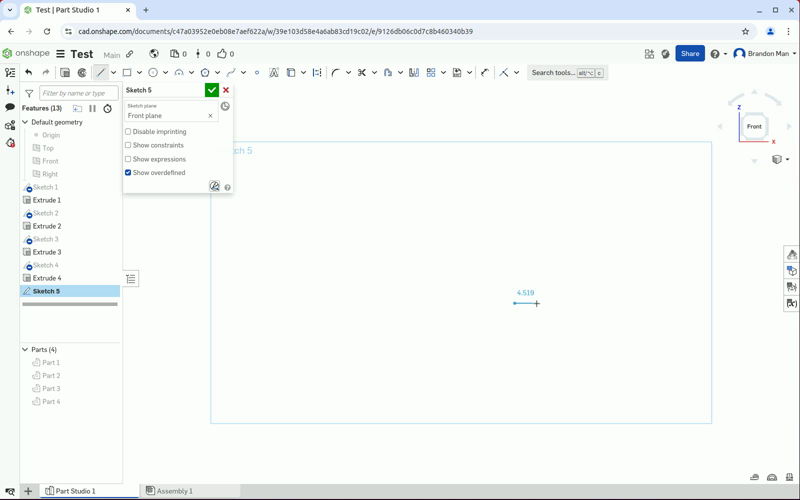
key_up(shift)
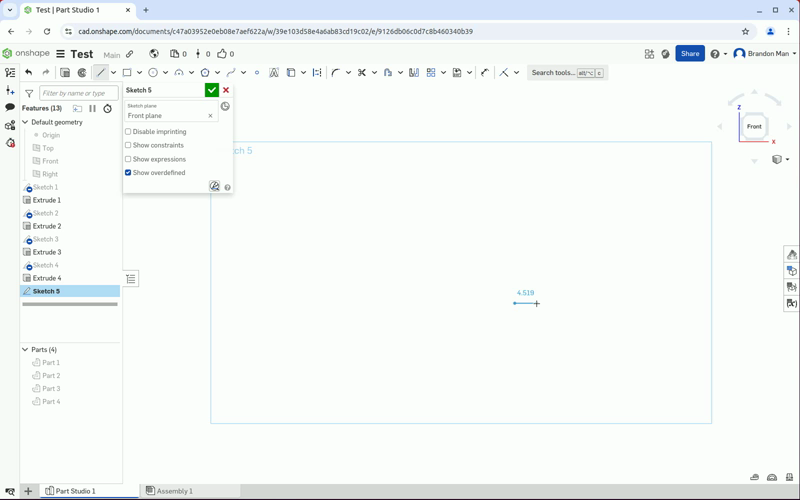
key_down(shift)
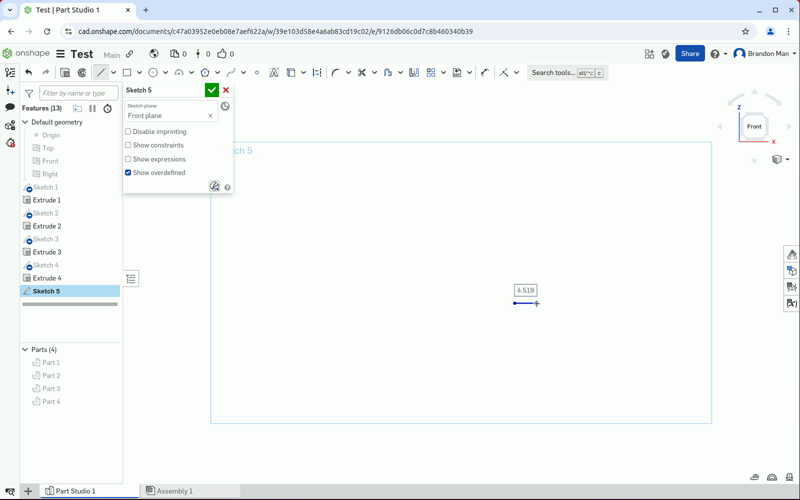
mouse_move(566, 303)
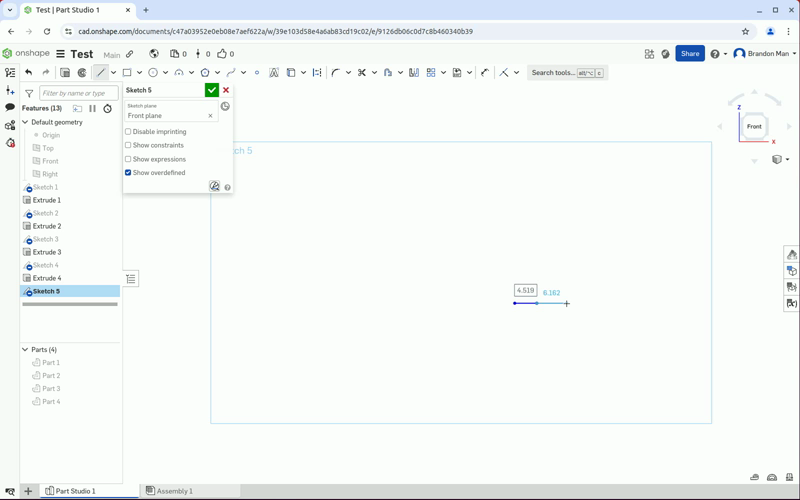
mouse_move(536, 300)
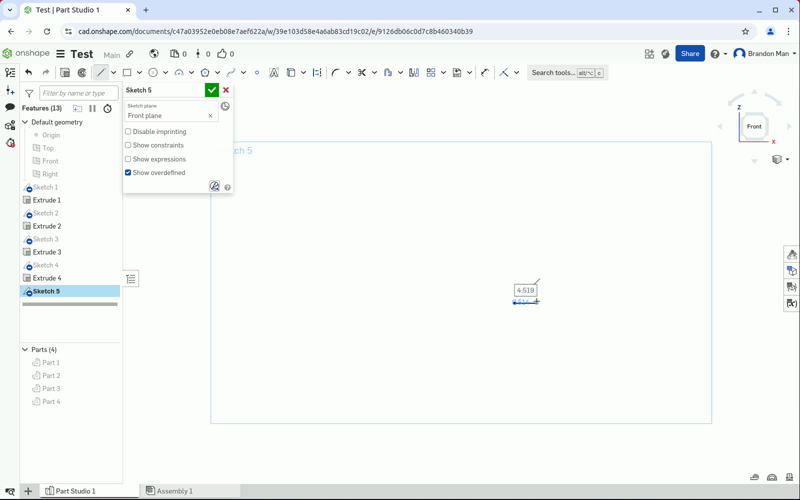
scroll(6)
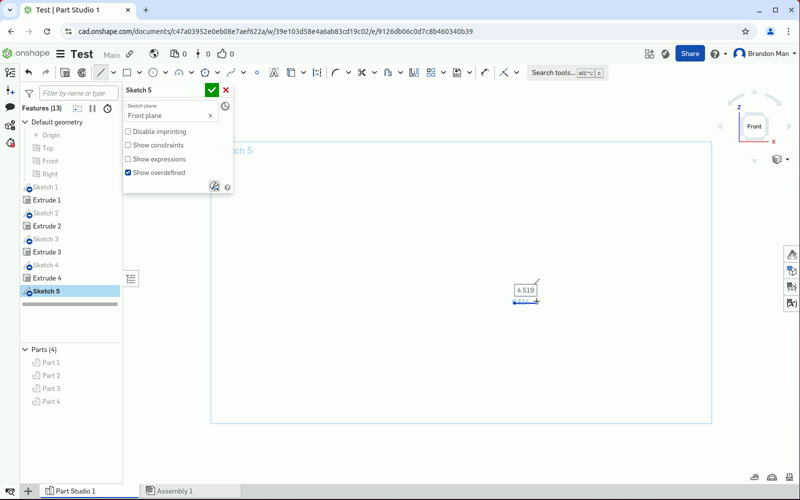
scroll(6)
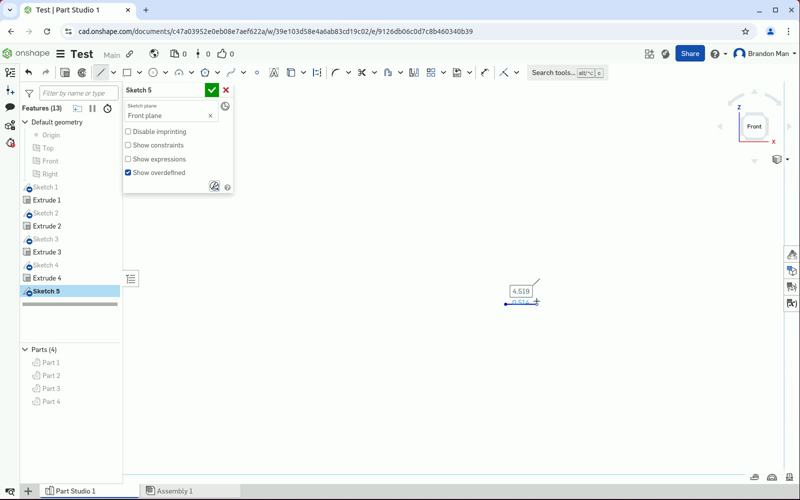
scroll(6)
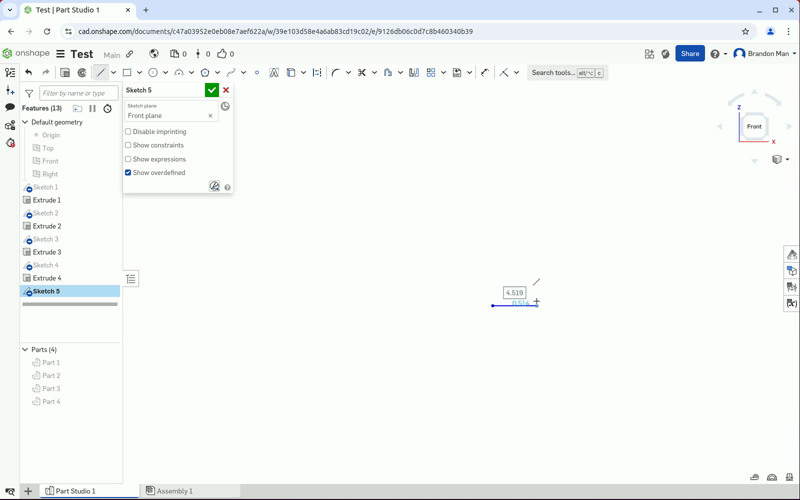
scroll(6)
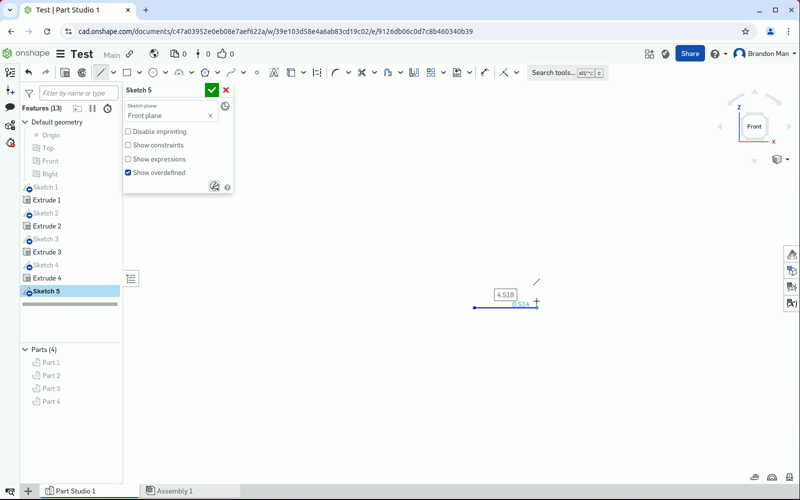
scroll(6)
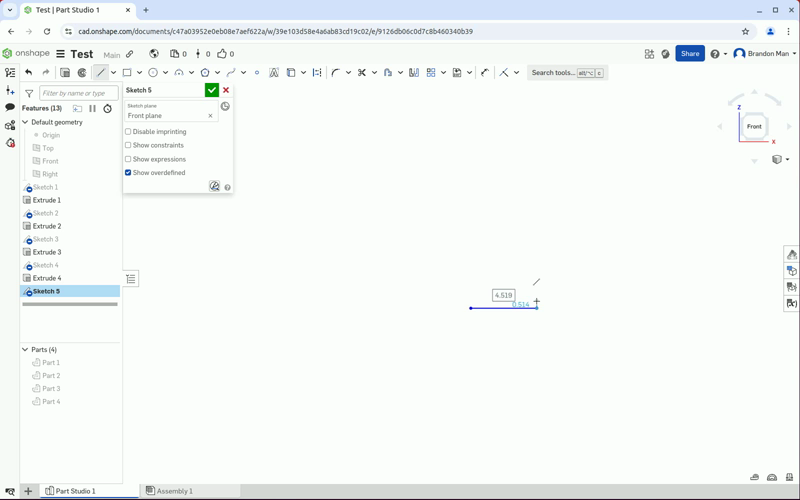
scroll(6)
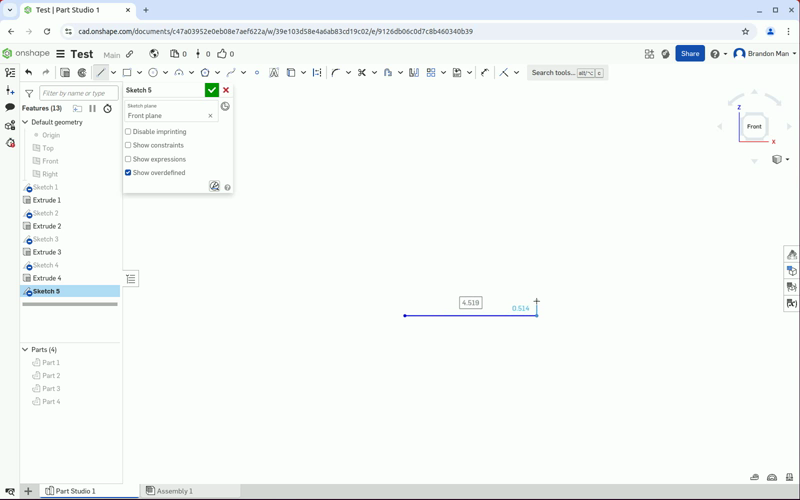
scroll(6)
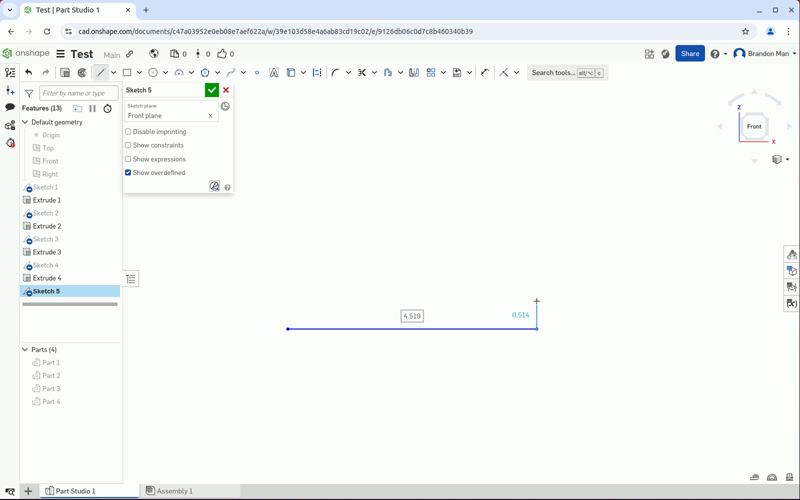
click(536, 300)
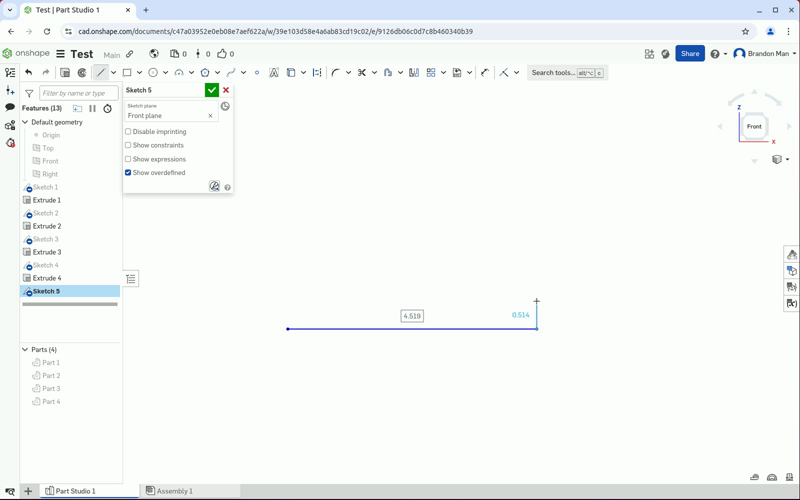
scroll(-6)
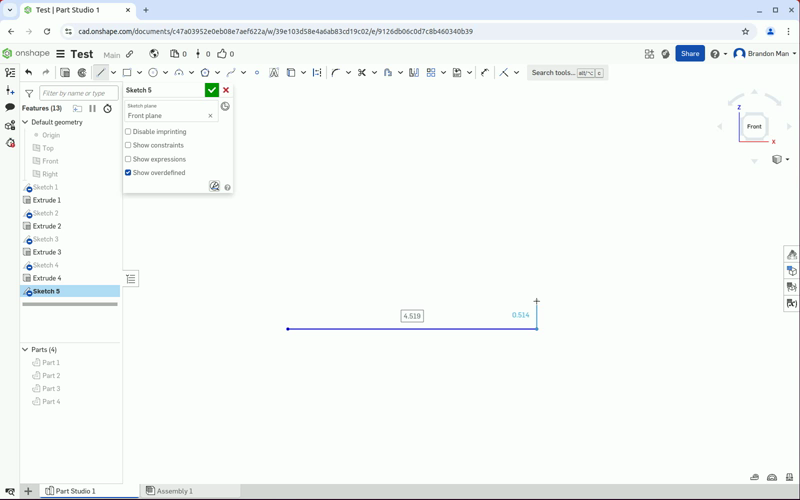
scroll(-6)
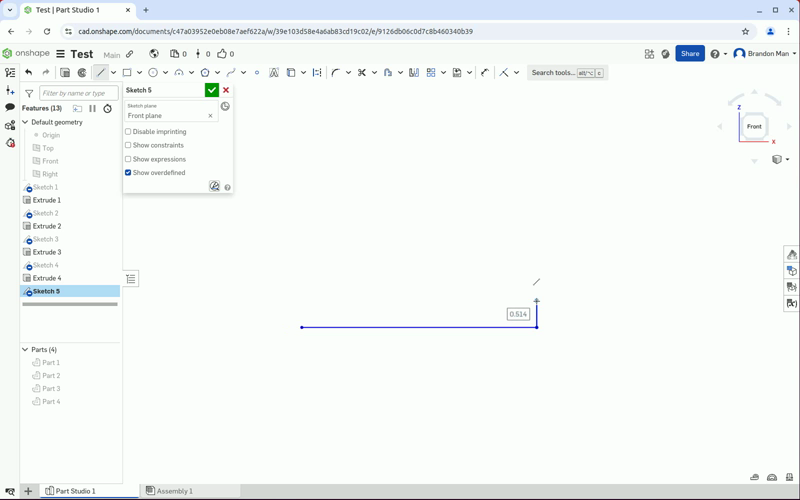
scroll(-6)
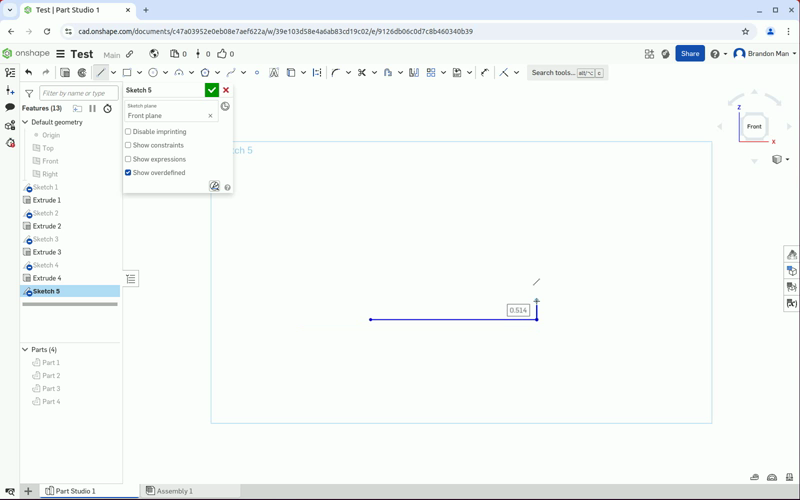
scroll(-6)
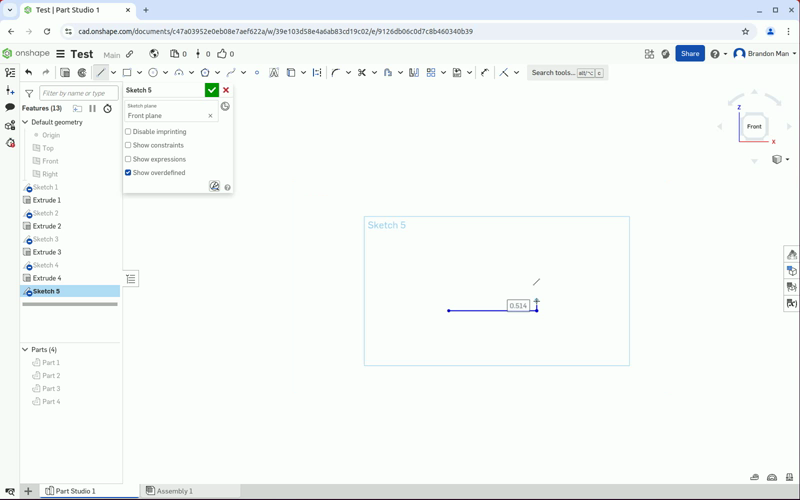
scroll(-6)
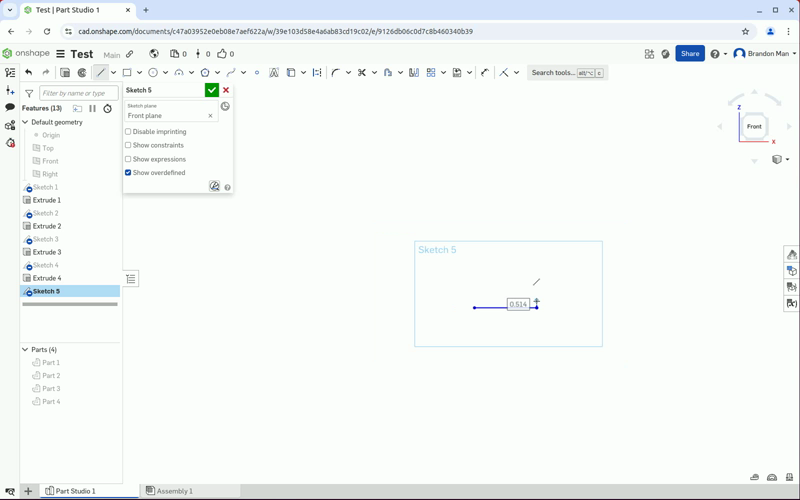
scroll(-6)
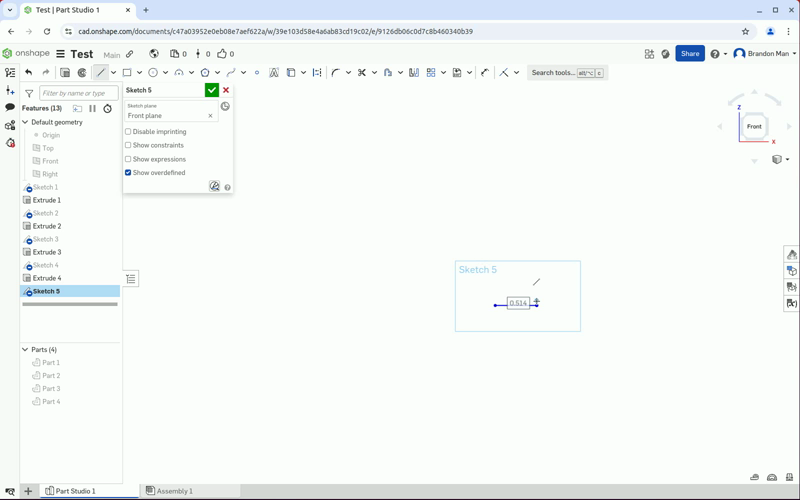
scroll(-6)
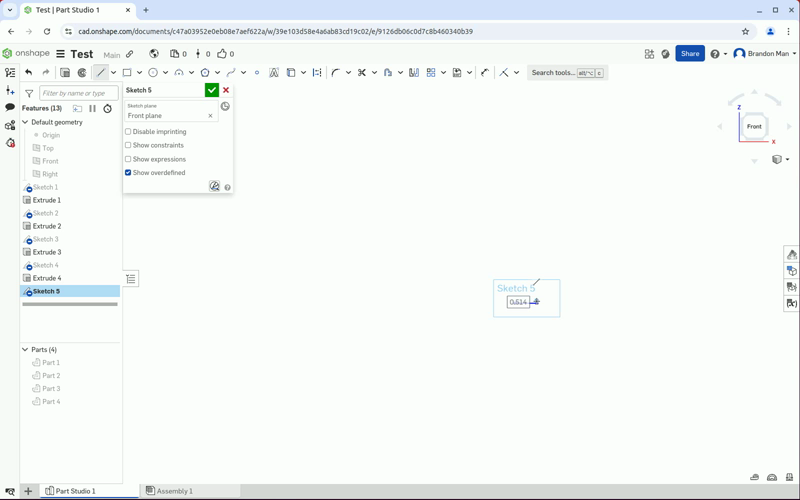
key_up(shift)
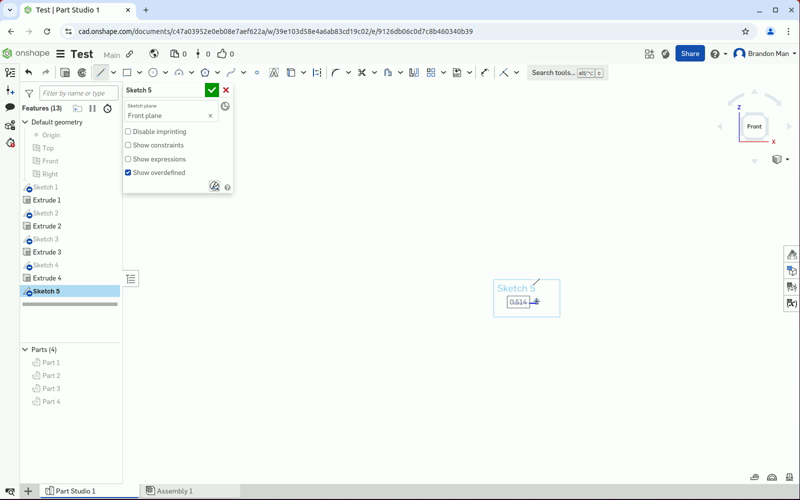
key_down(shift)
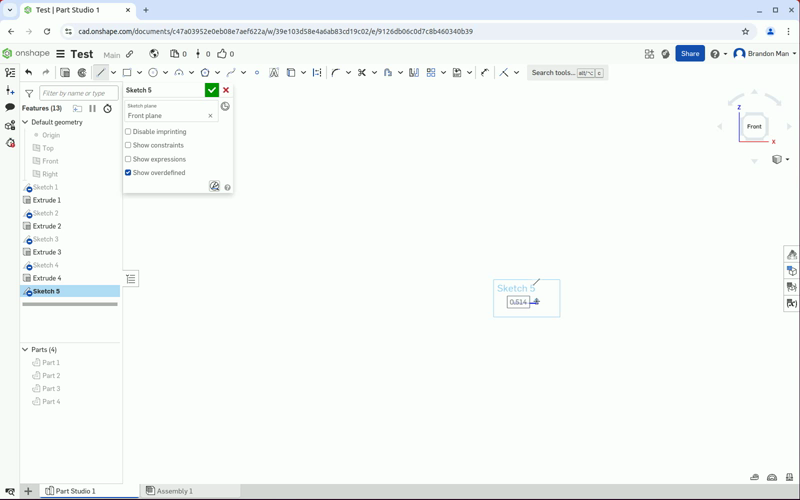
mouse_move(566, 300)
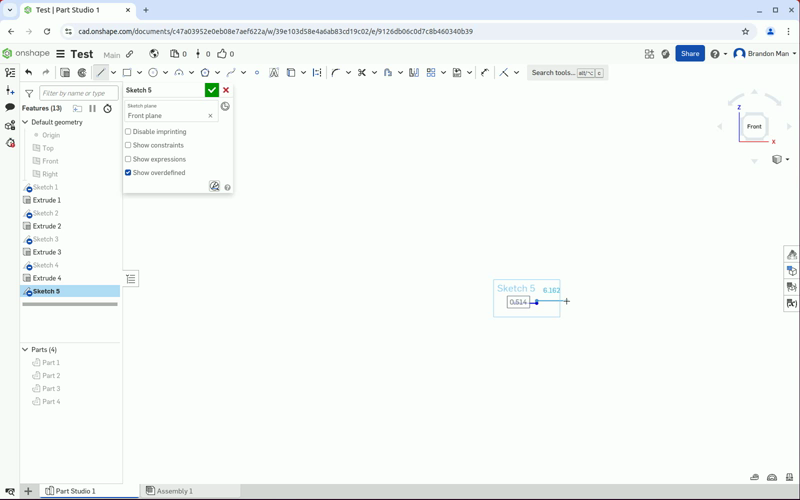
mouse_move(514, 300)
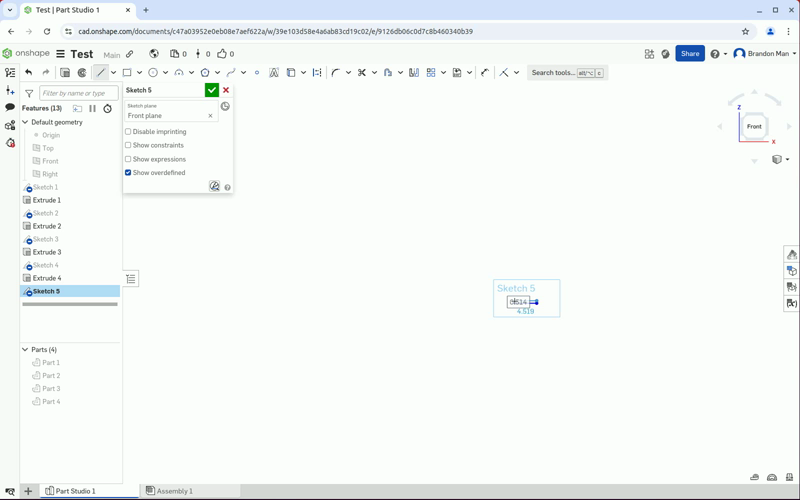
scroll(6)
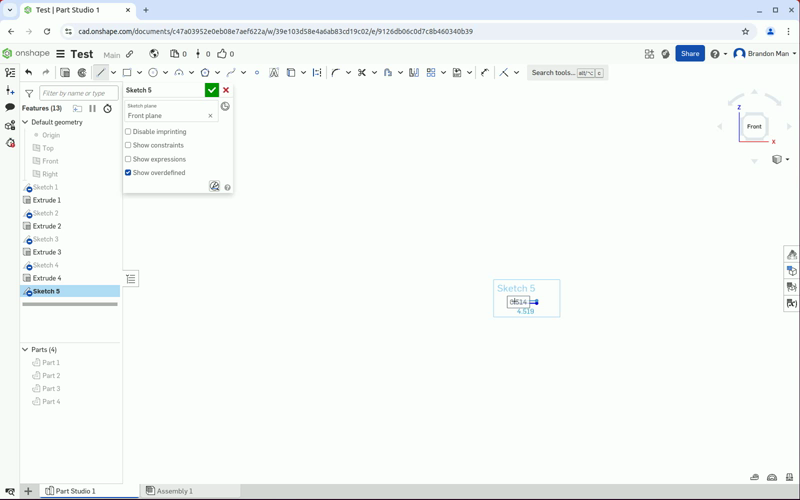
scroll(6)
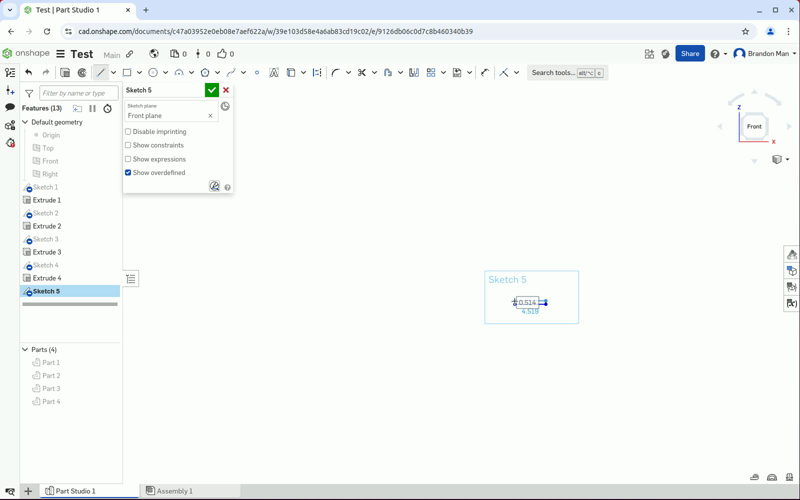
scroll(6)
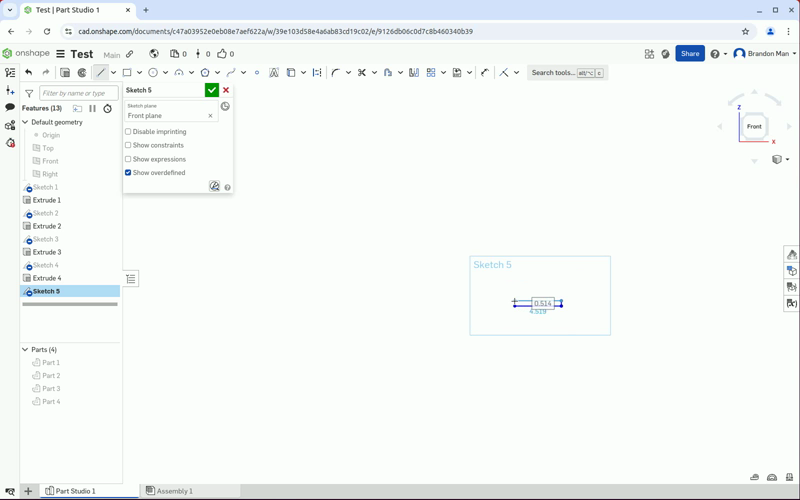
scroll(6)
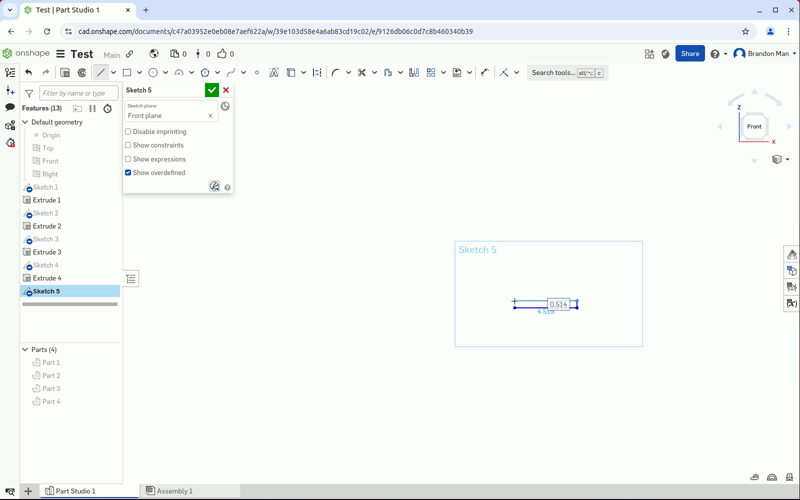
scroll(6)
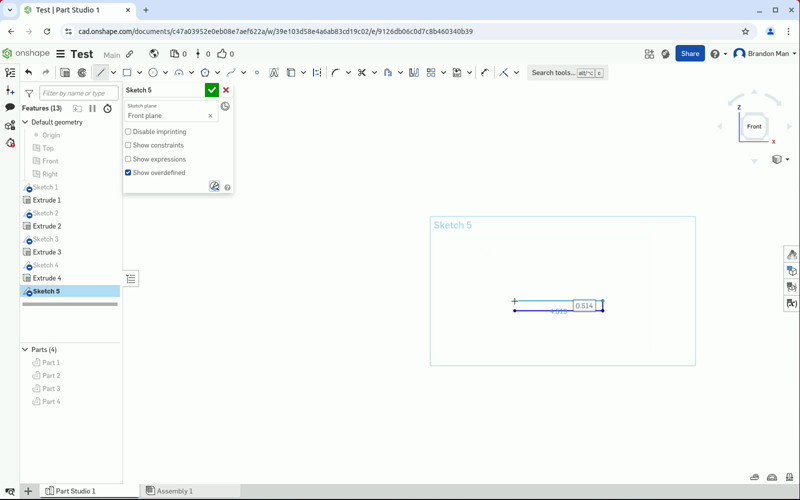
scroll(6)
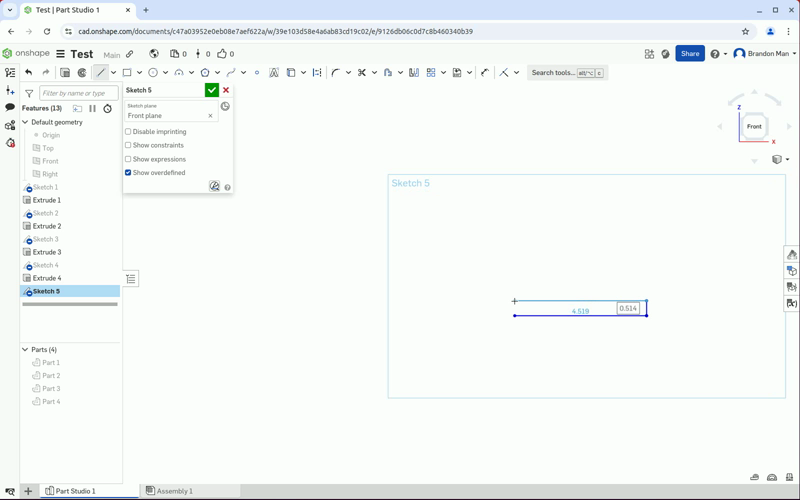
scroll(6)
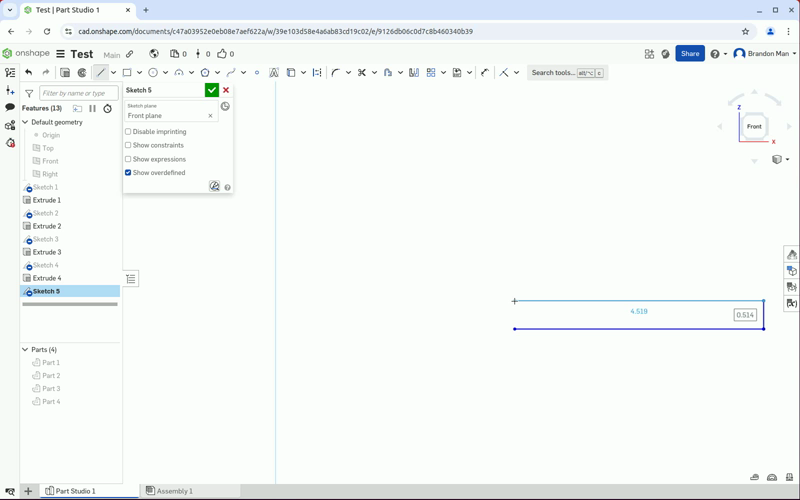
click(514, 300)
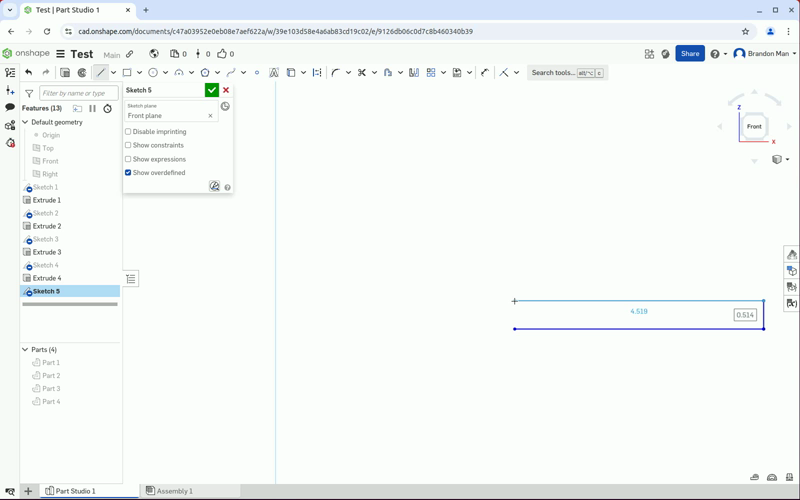
scroll(-6)
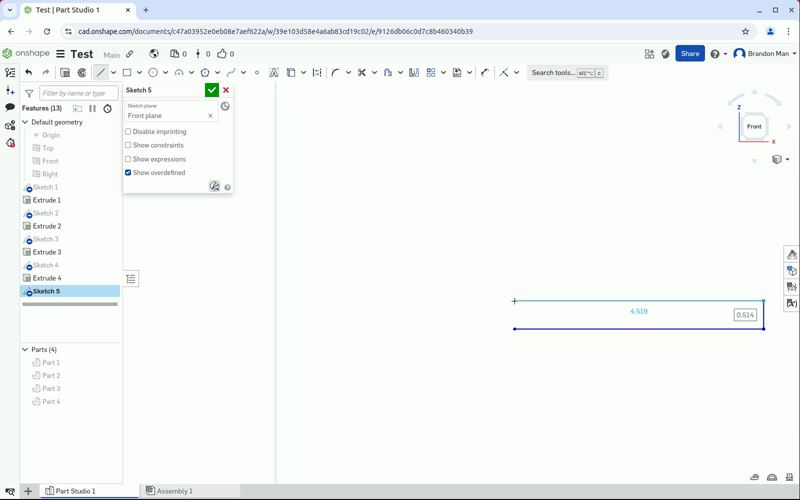
scroll(-6)
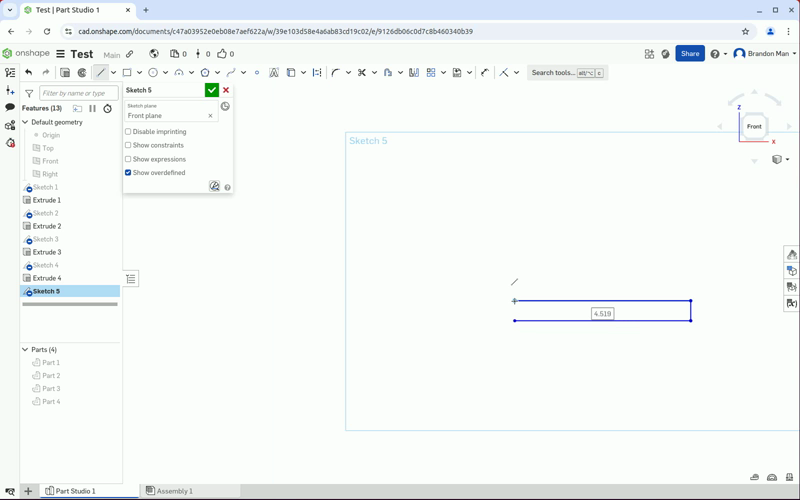
scroll(-6)
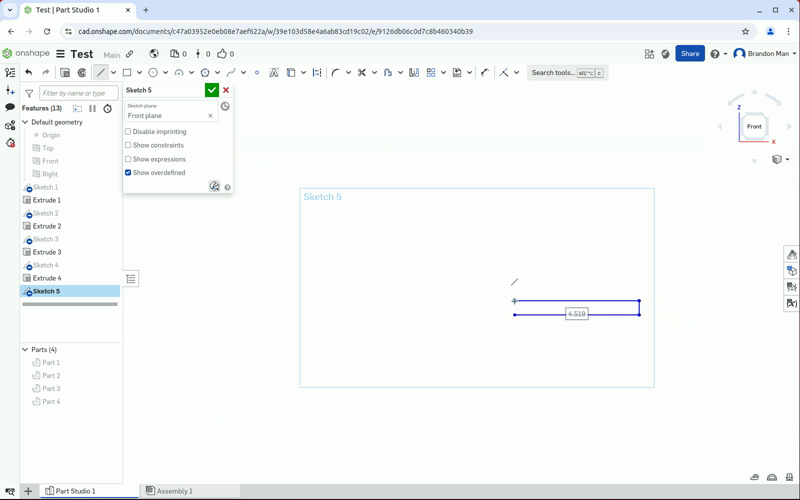
scroll(-6)
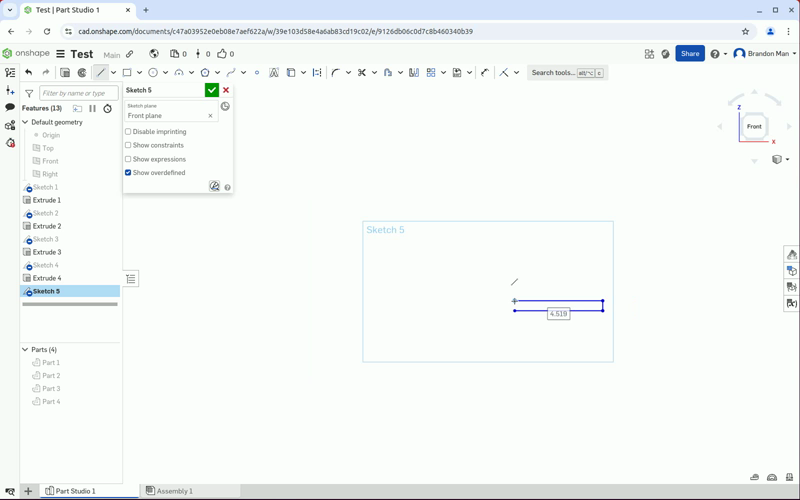
scroll(-6)
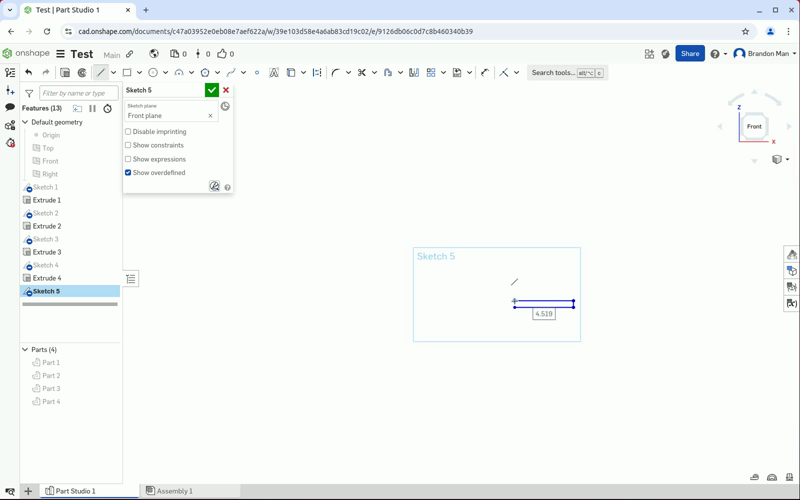
scroll(-6)
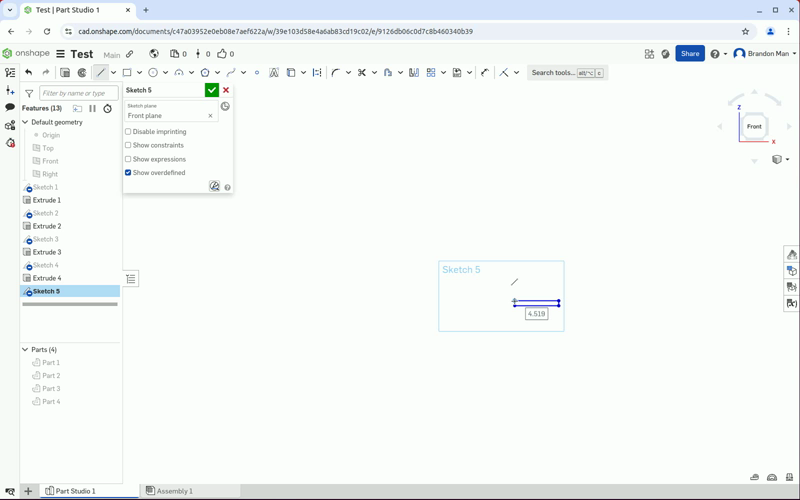
scroll(-6)
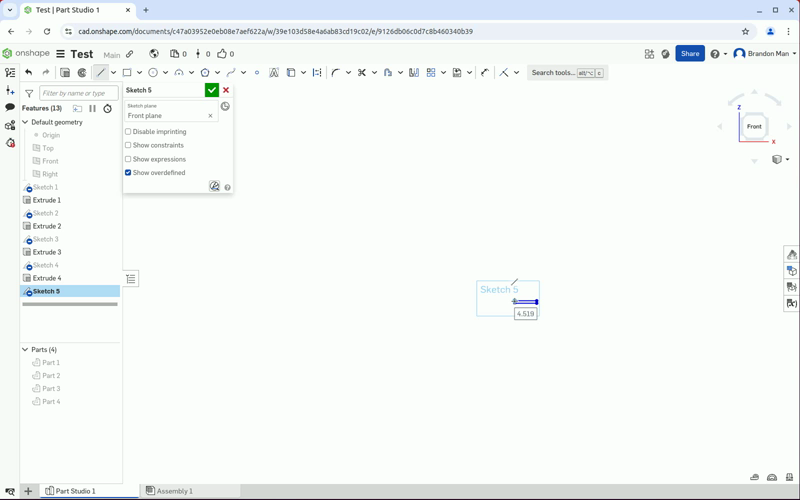
key_up(shift)
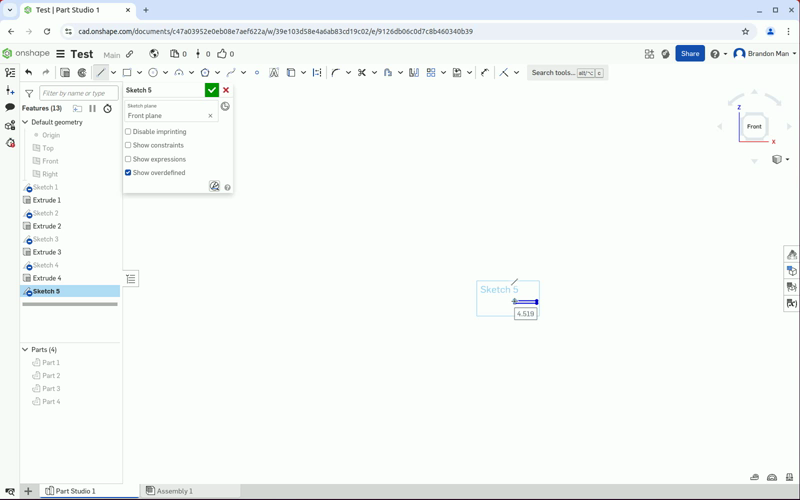
mouse_move(544, 300)
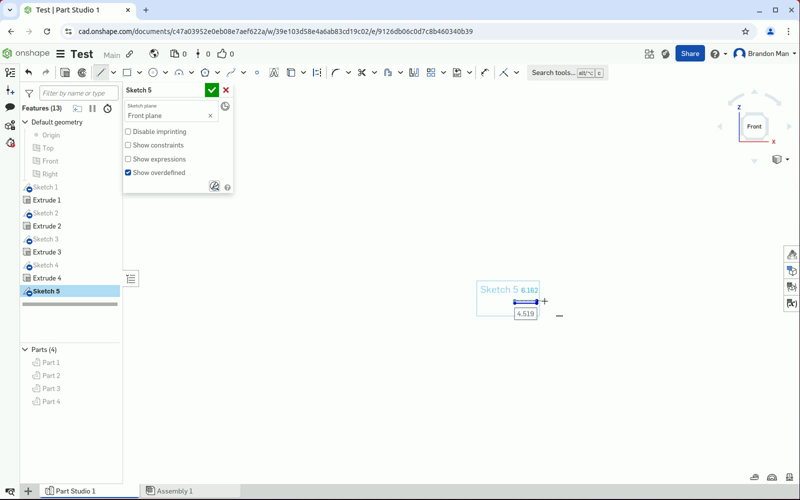
key_down(shift)
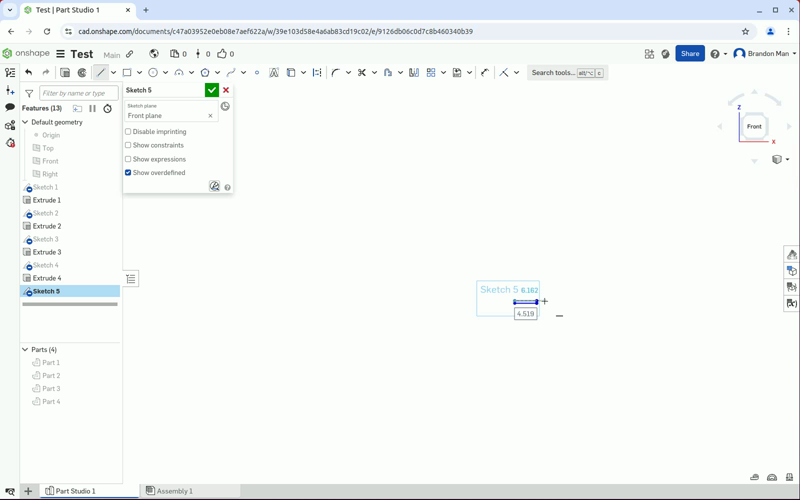
mouse_move(514, 303)
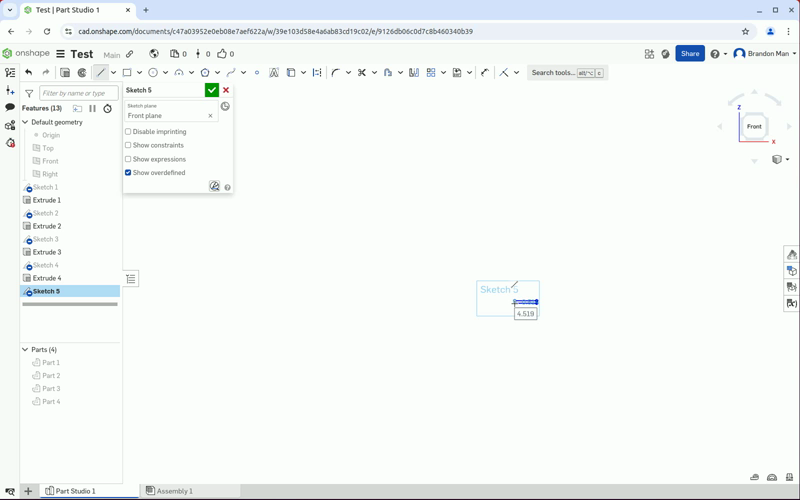
scroll(6)
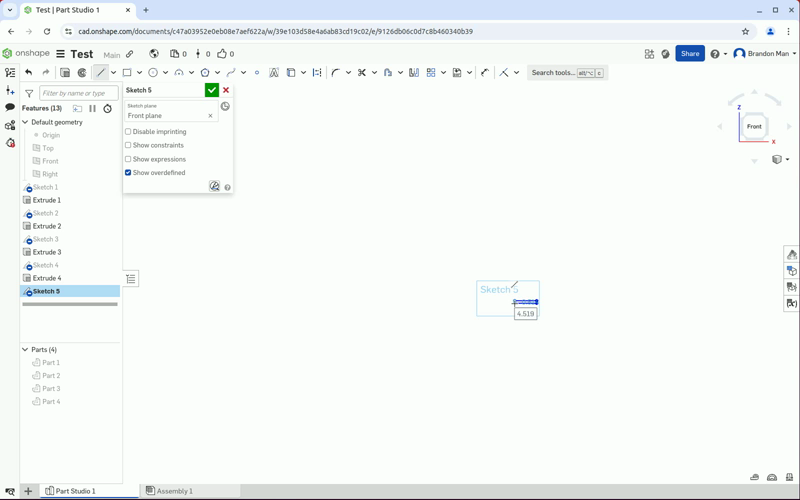
scroll(6)
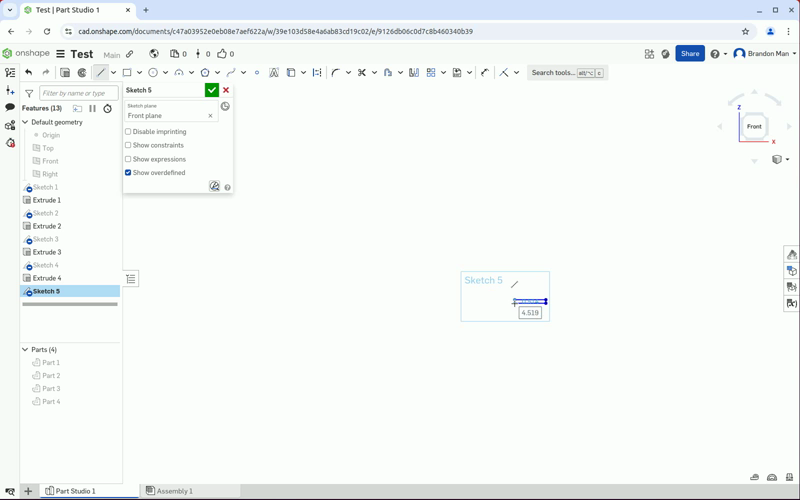
scroll(6)
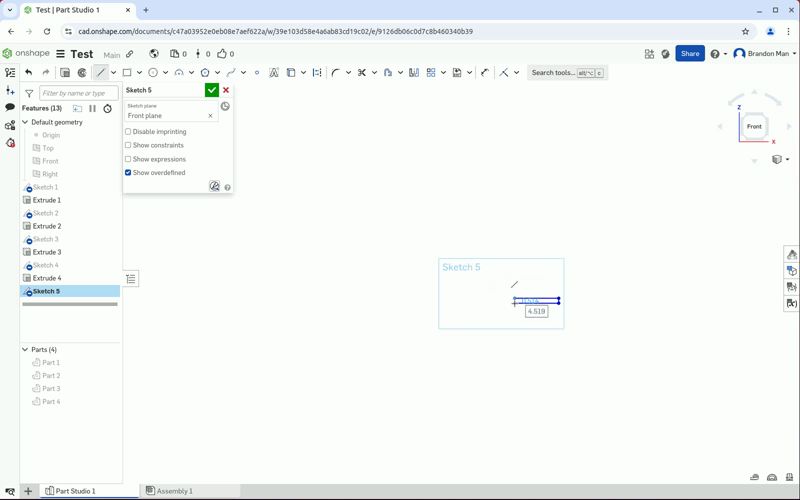
scroll(6)
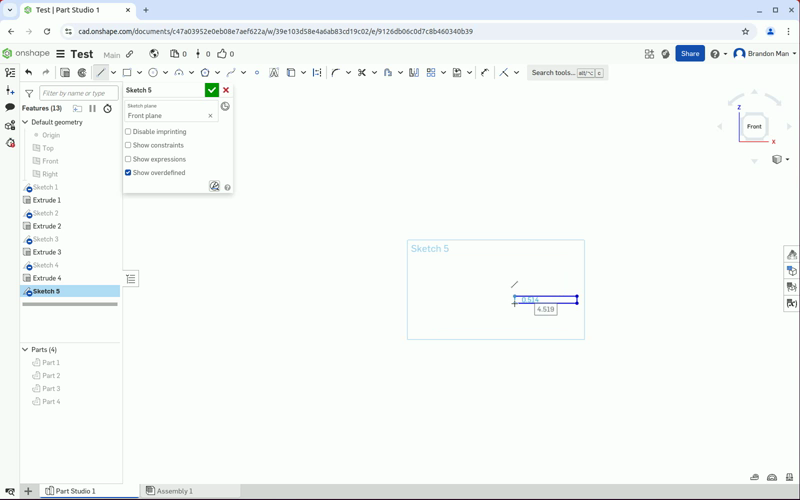
scroll(6)
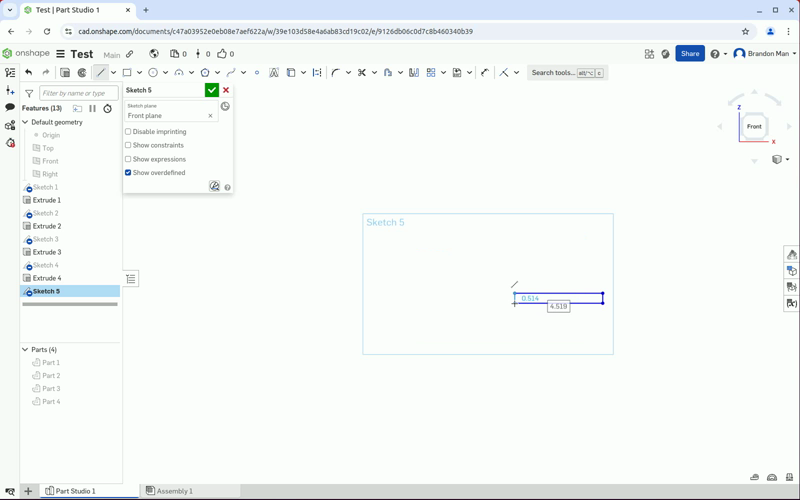
scroll(6)
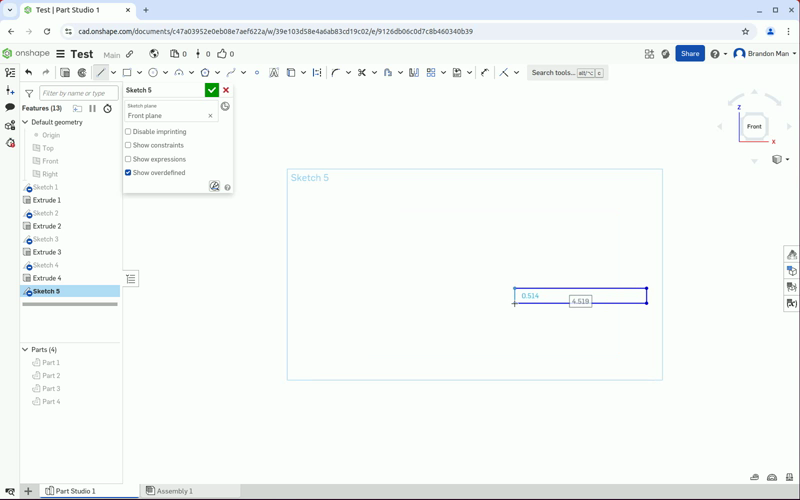
scroll(6)
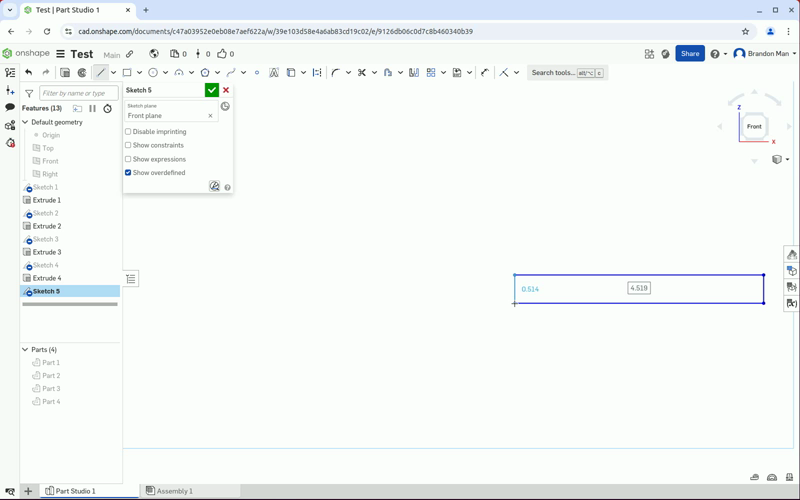
key_up(shift)
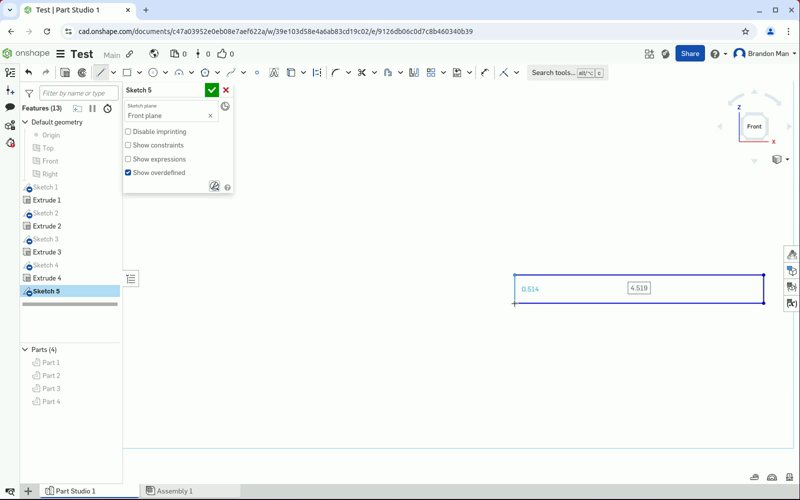
click(514, 303)
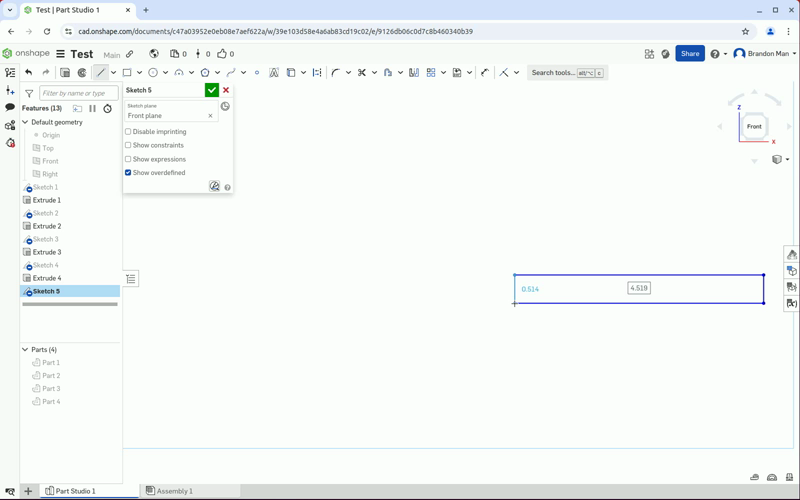
scroll(-6)
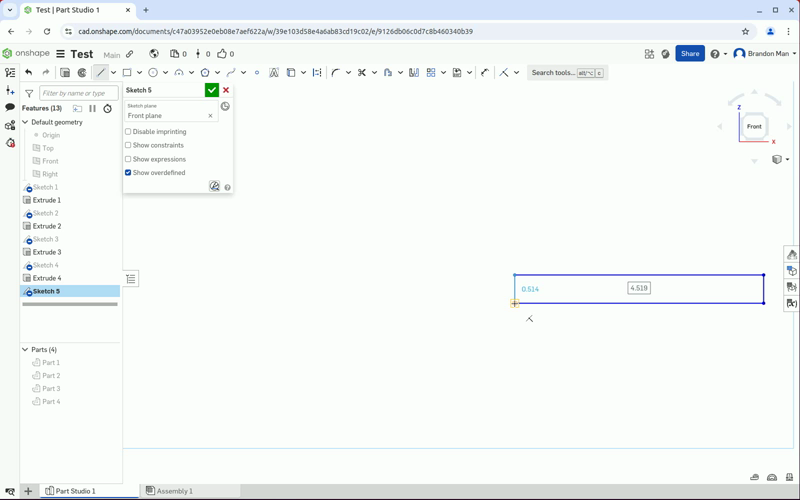
scroll(-6)
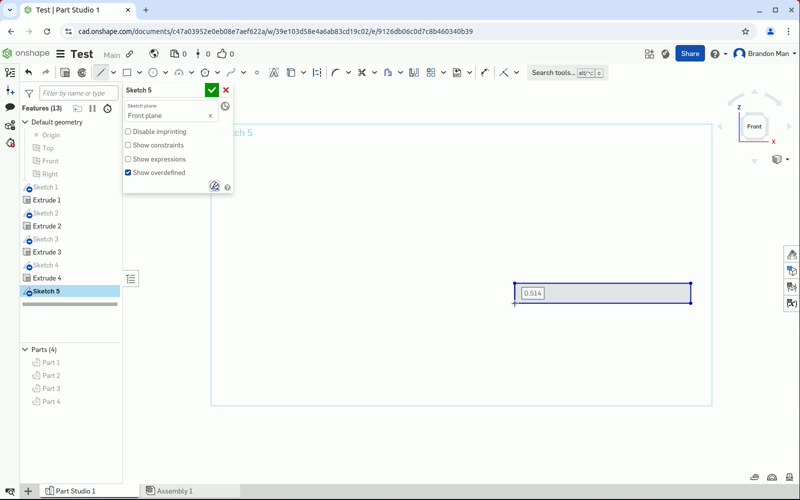
scroll(-6)
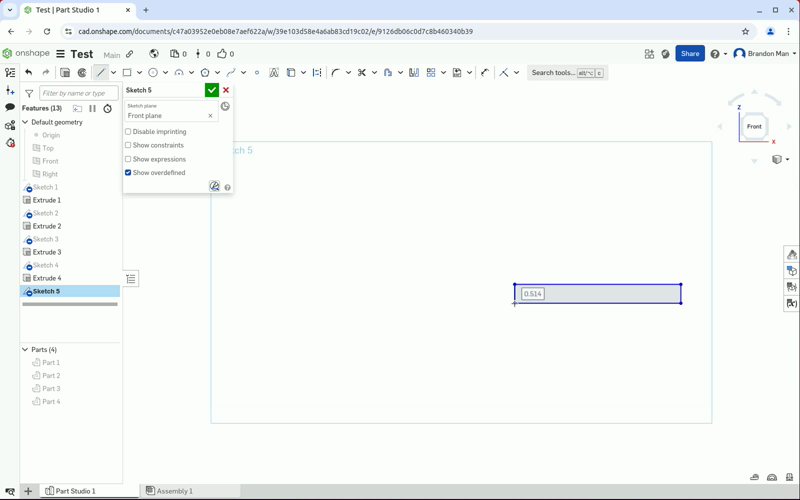
scroll(-6)
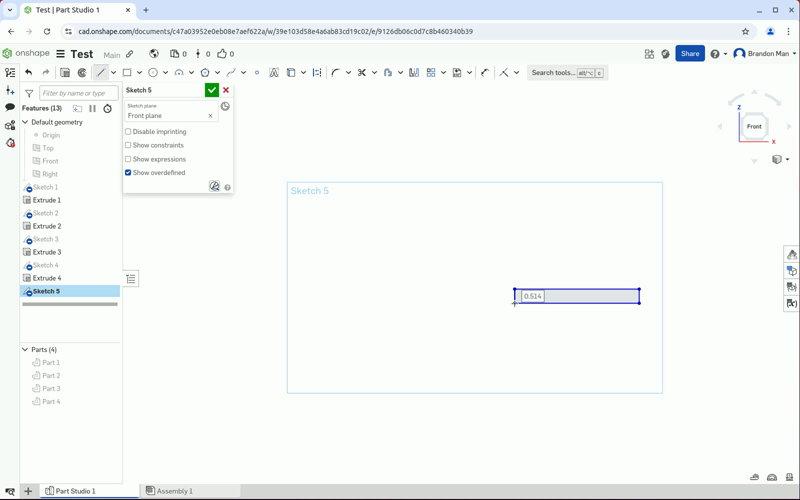
scroll(-6)
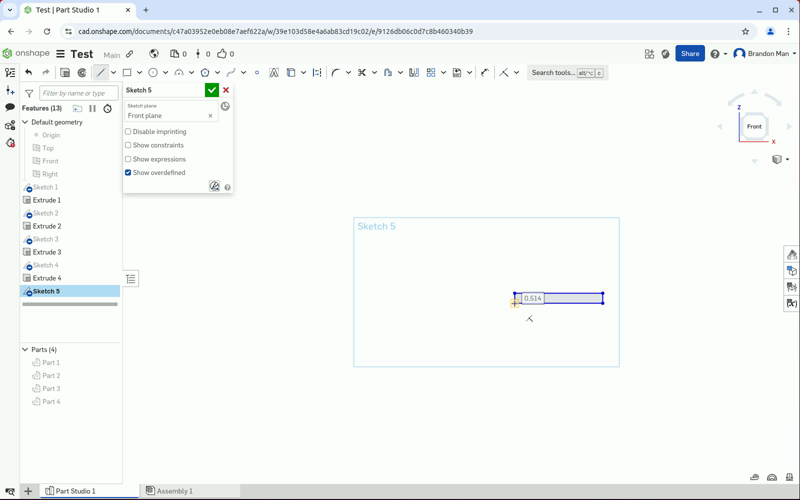
scroll(-6)
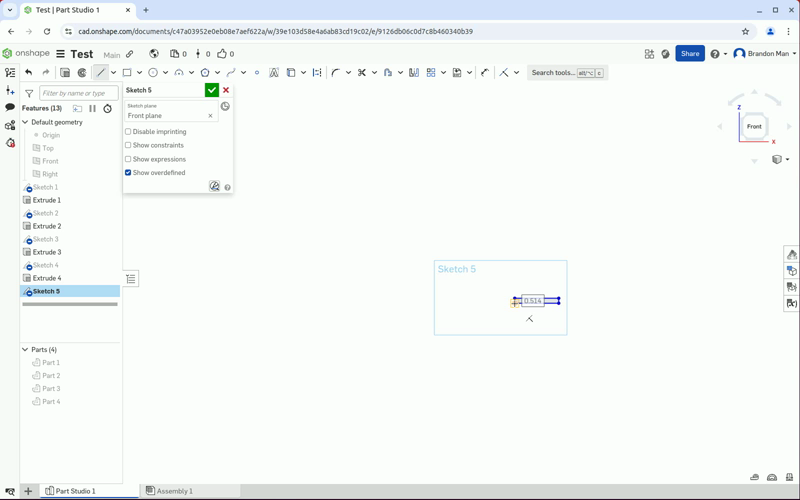
scroll(-6)
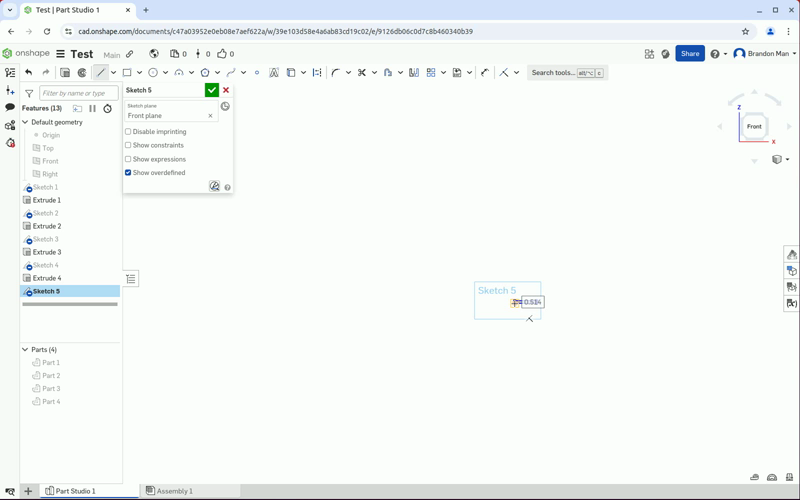
key(esc)
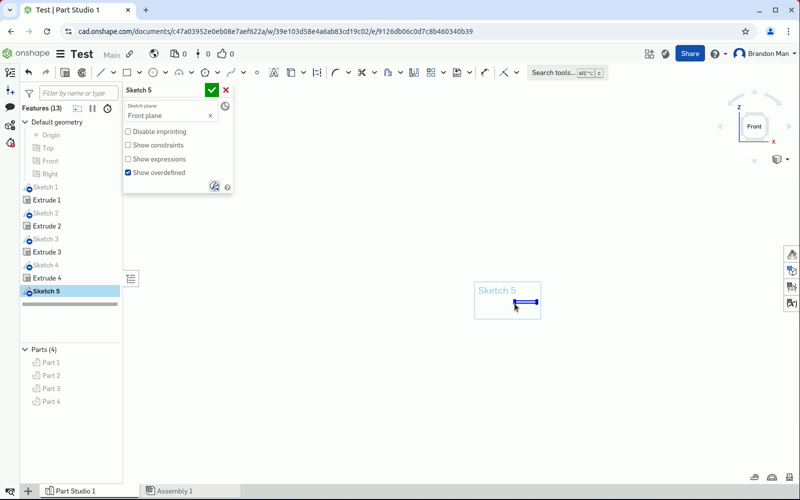
mouse_move(536, 301)
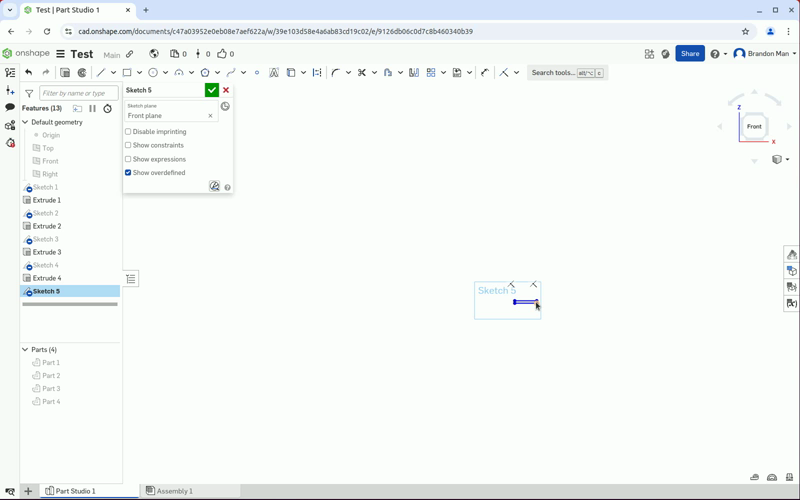
scroll(6)
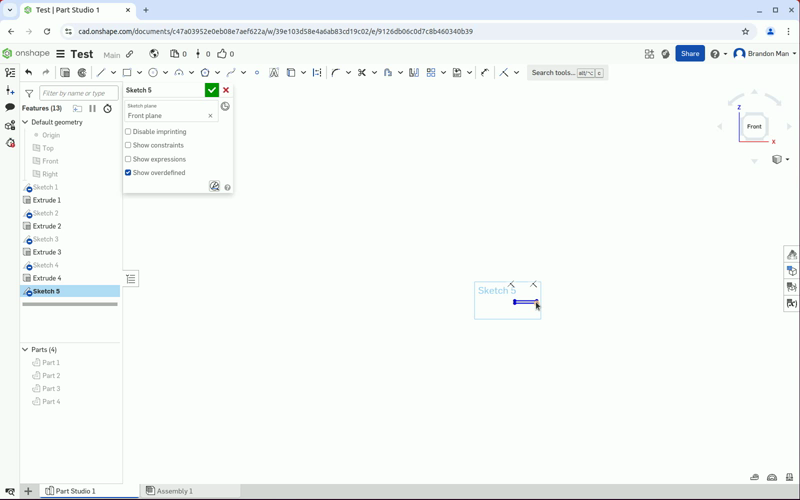
scroll(6)
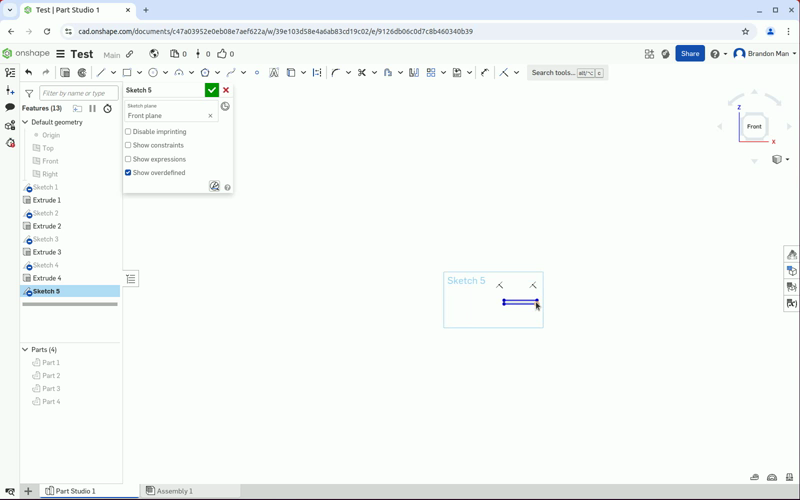
scroll(6)
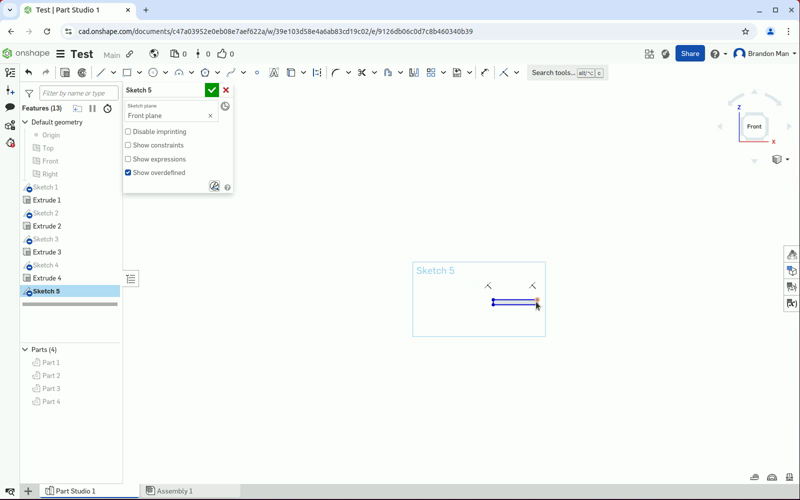
scroll(6)
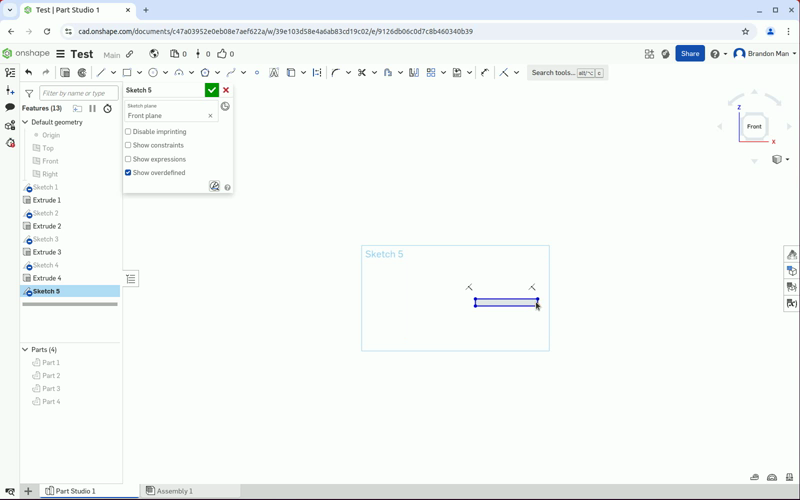
scroll(6)
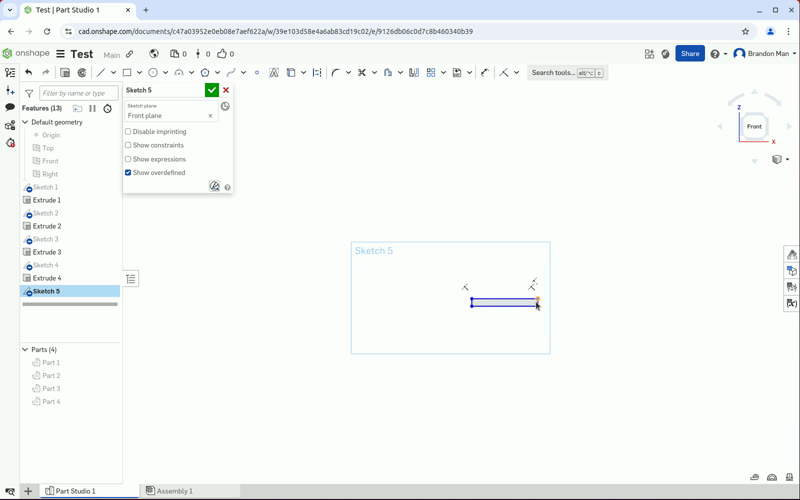
scroll(6)
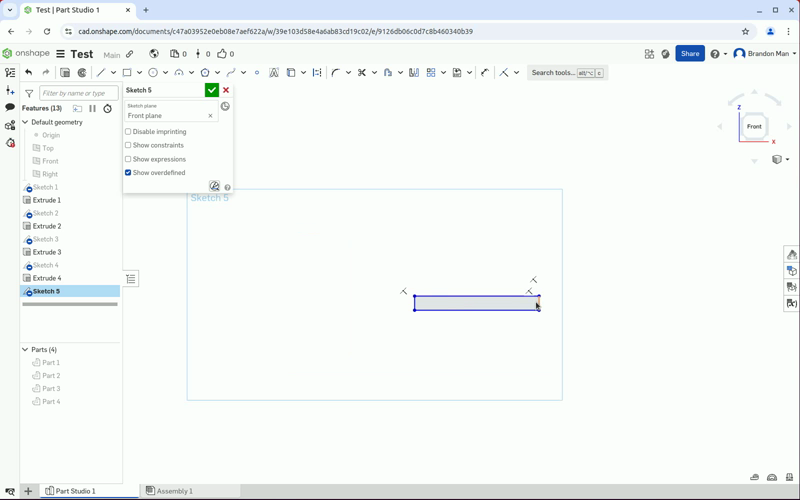
scroll(6)
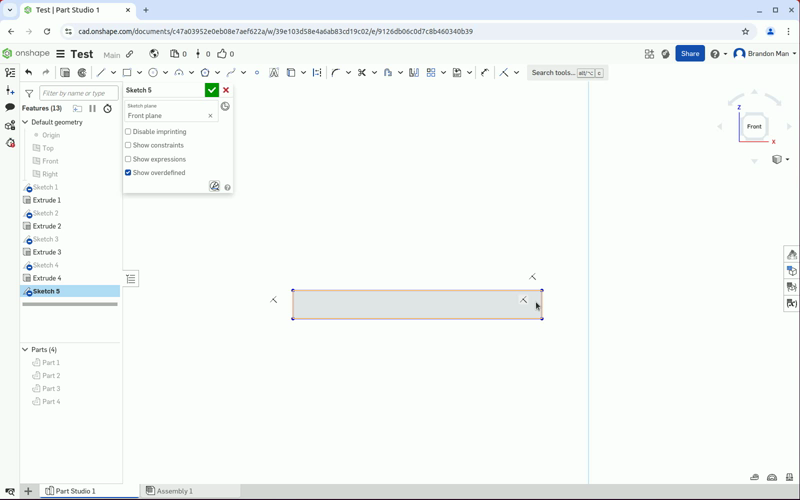
click(536, 301)
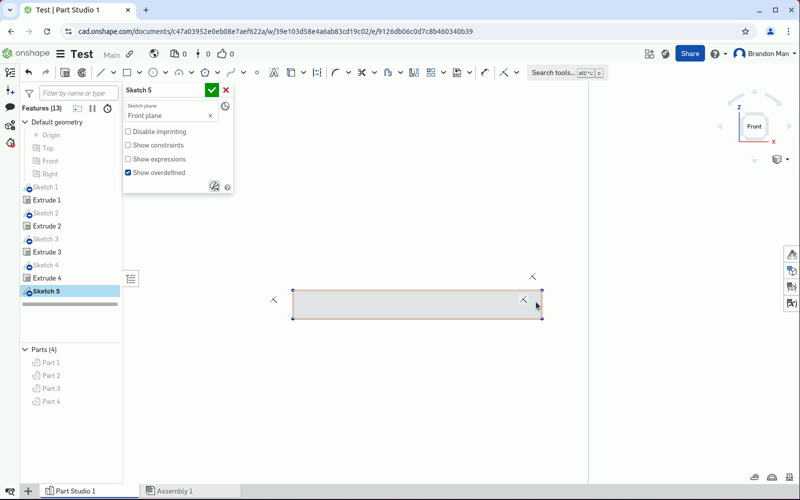
scroll(-6)
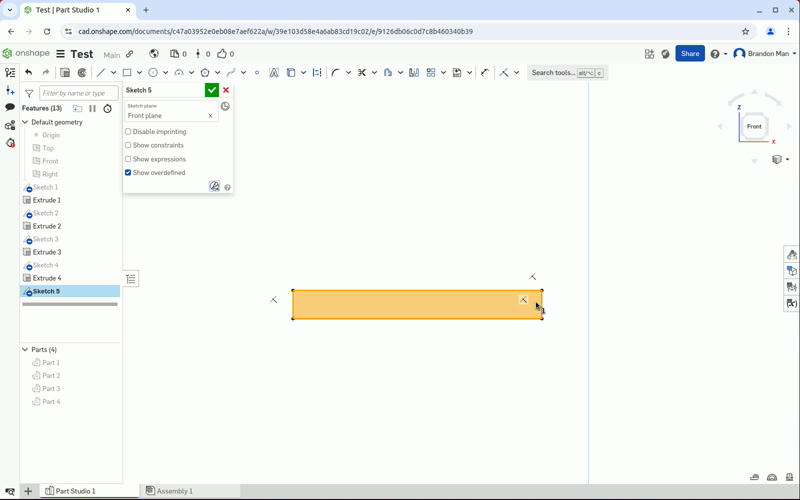
scroll(-6)
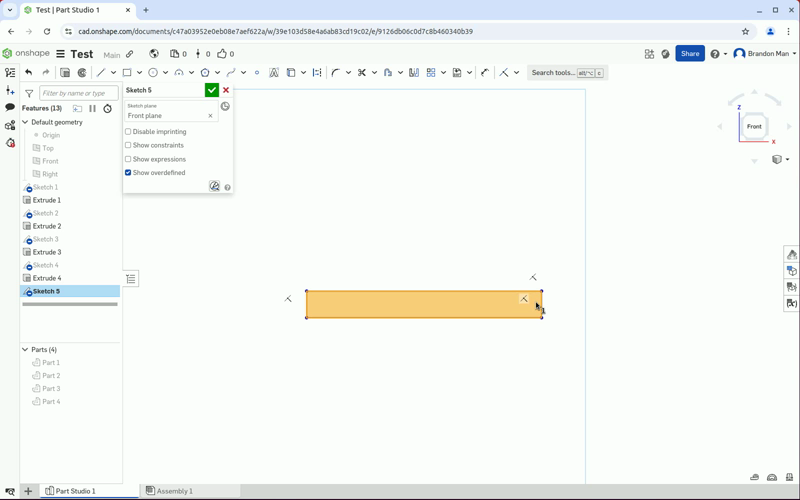
scroll(-6)
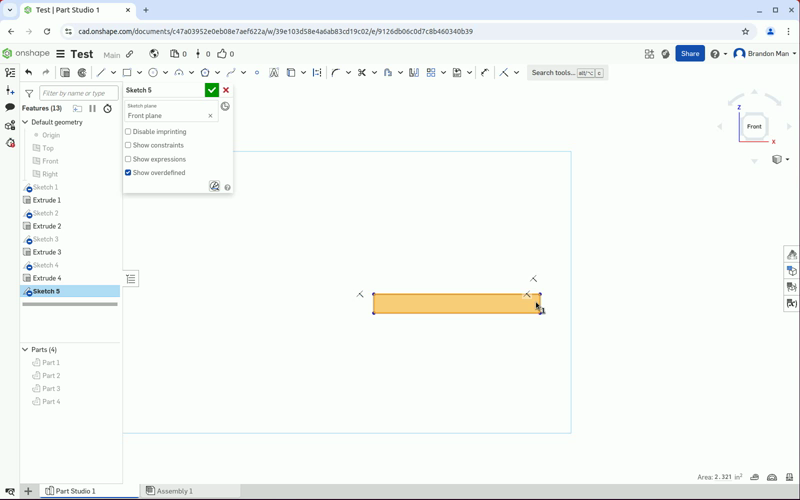
scroll(-6)
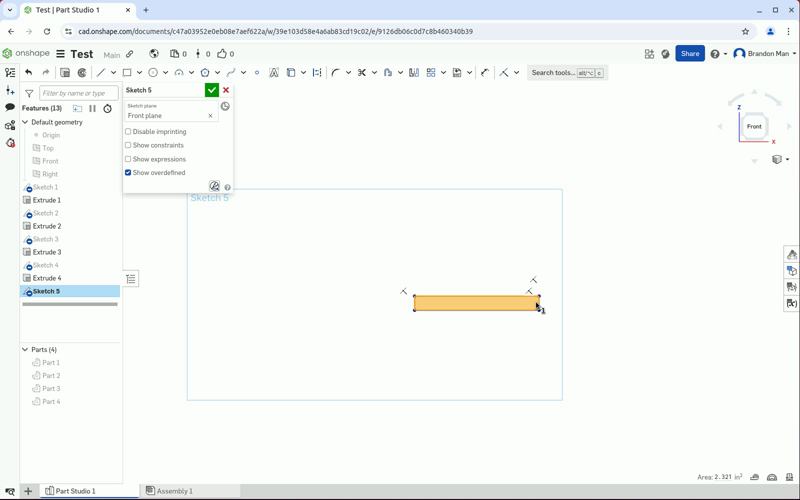
scroll(-6)
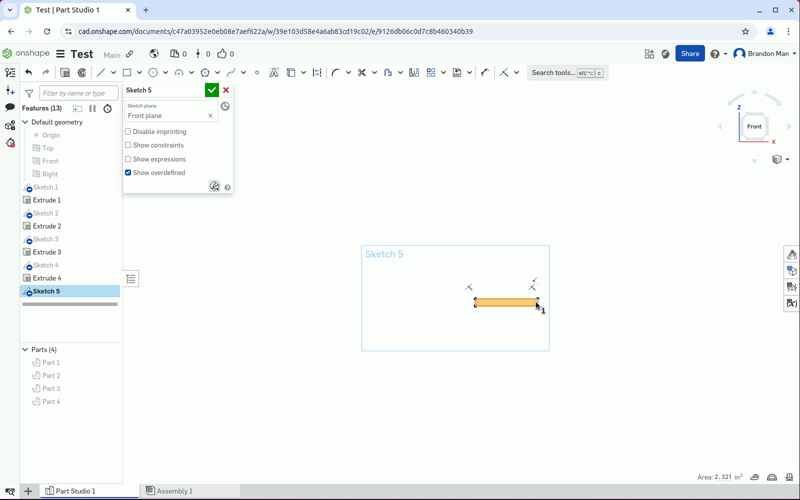
scroll(-6)
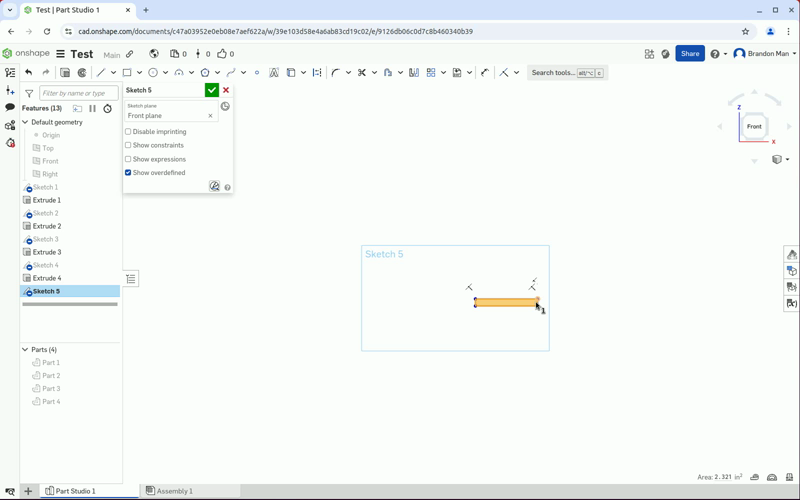
scroll(-6)
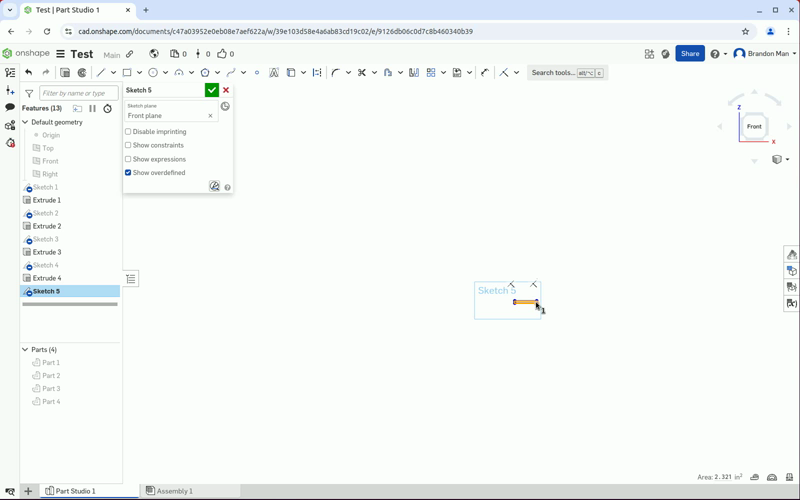
mouse_move(73, 352)
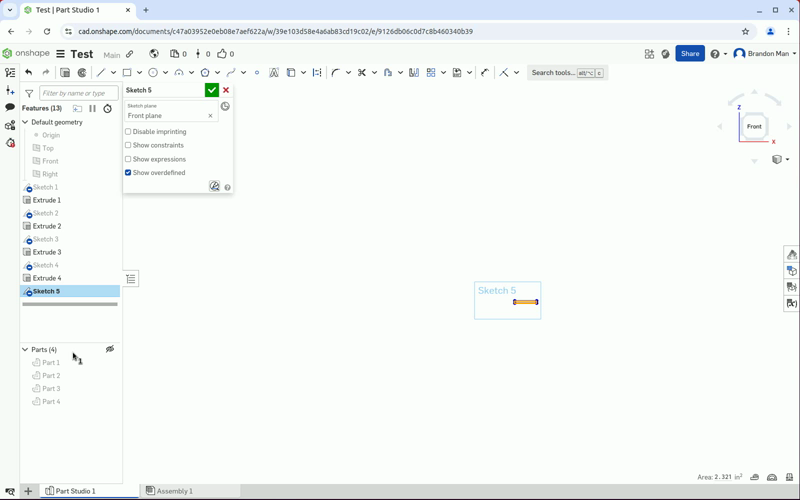
key(shift+y)
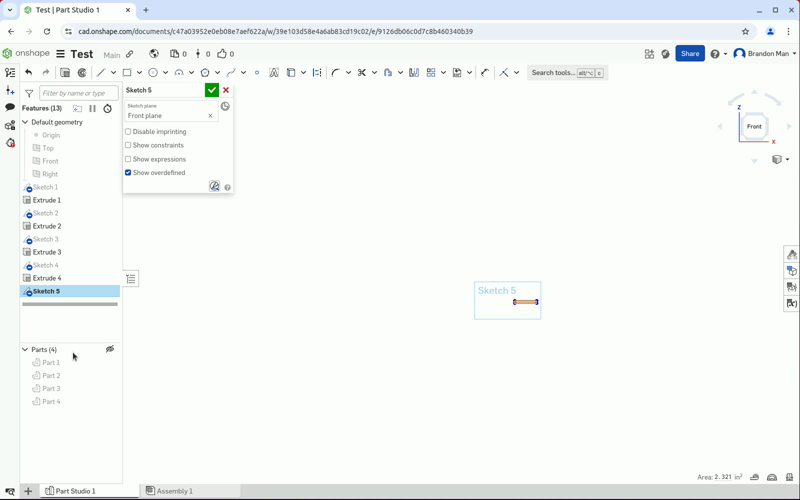
key(shift+e)
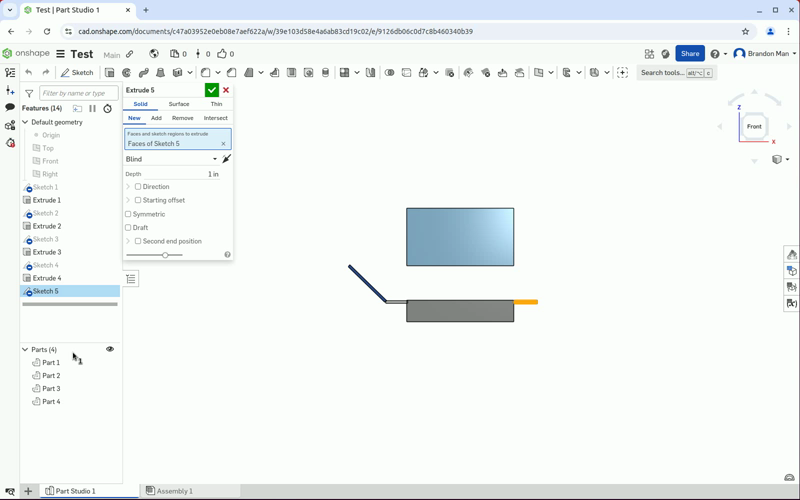
mouse_move(143, 106)
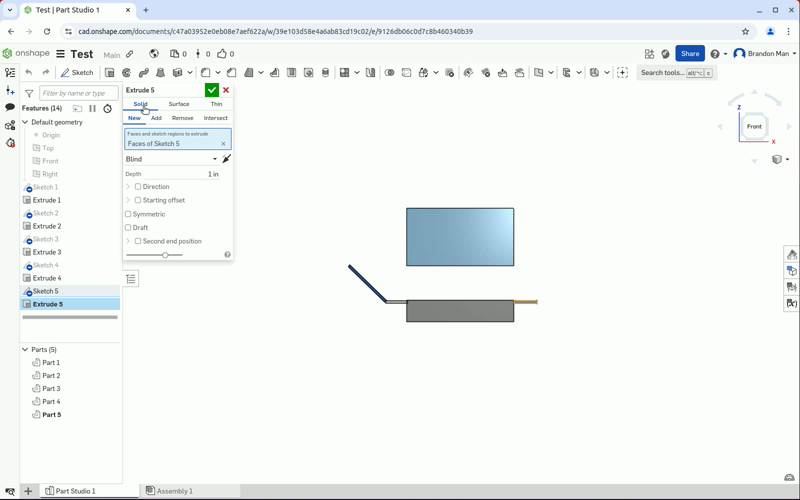
click(143, 106)
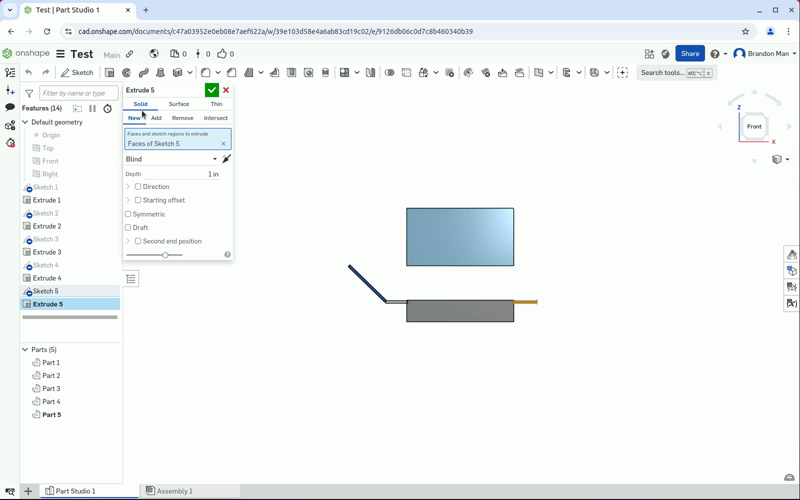
mouse_move(137, 120)
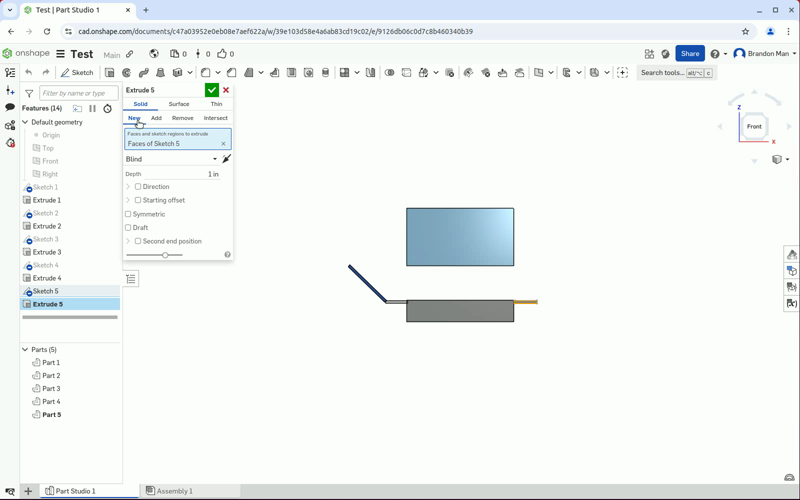
click(137, 120)
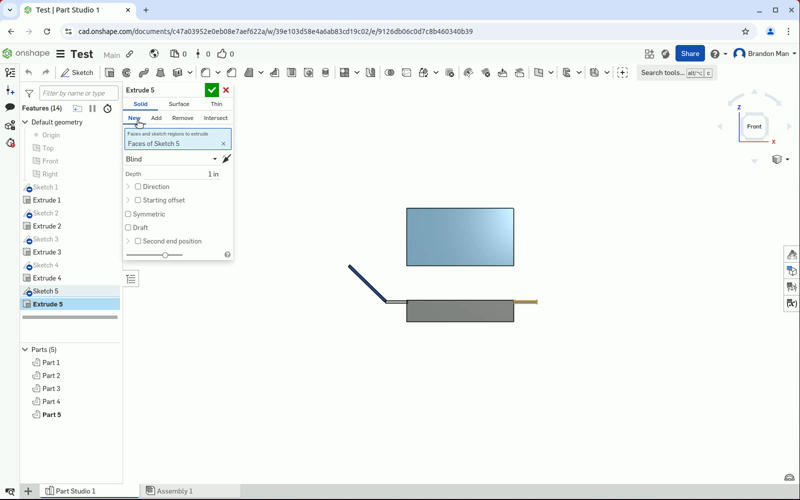
key(tab, 4)
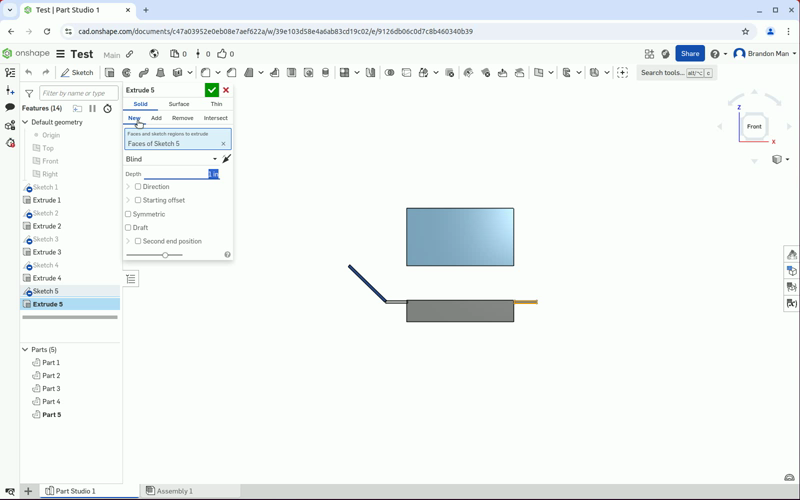
text(-0.241)
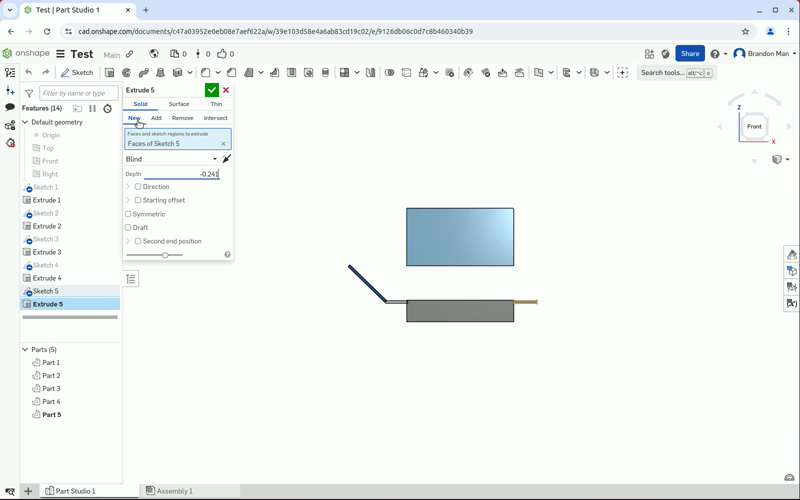
key(enter)
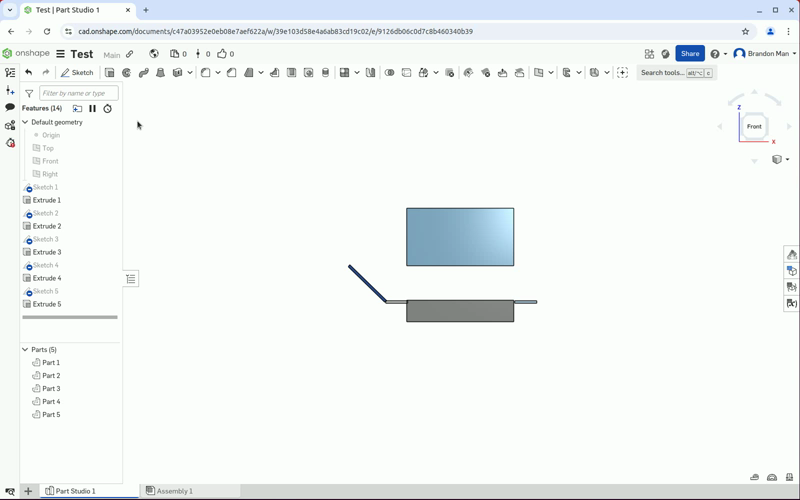
key(shift+h)
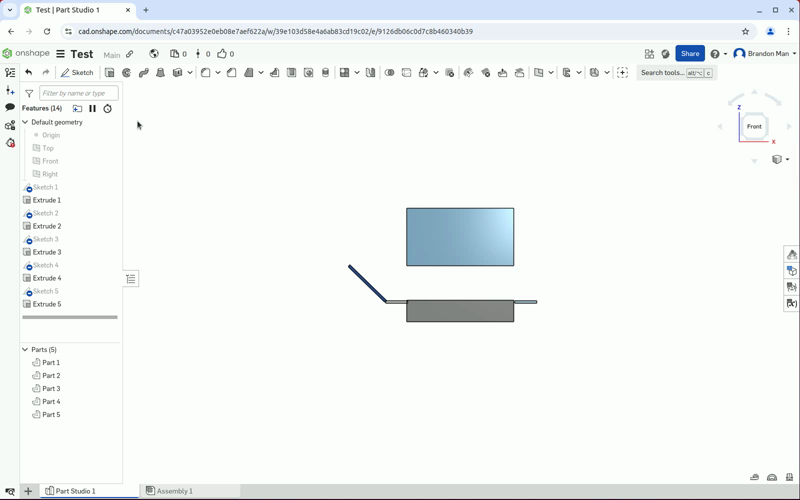
key(shift+h)
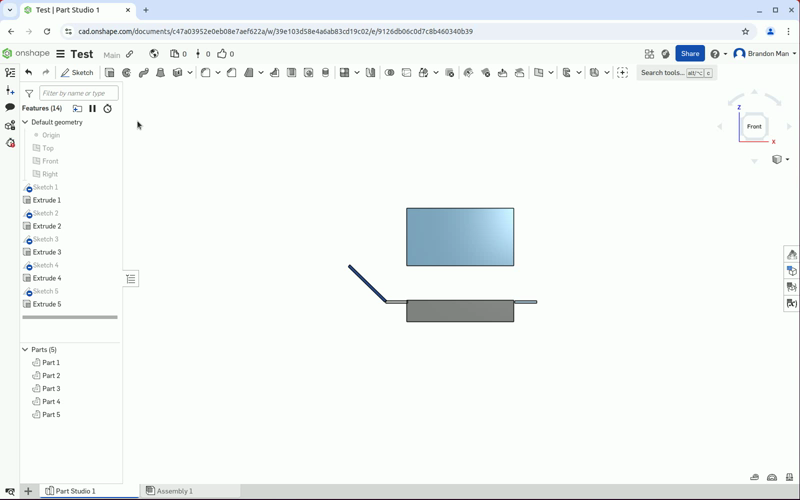
mouse_move(73, 189)
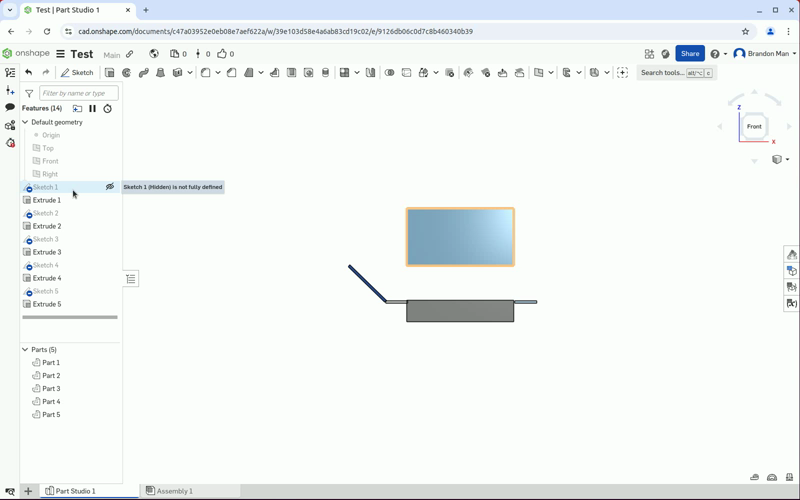
click(73, 189)
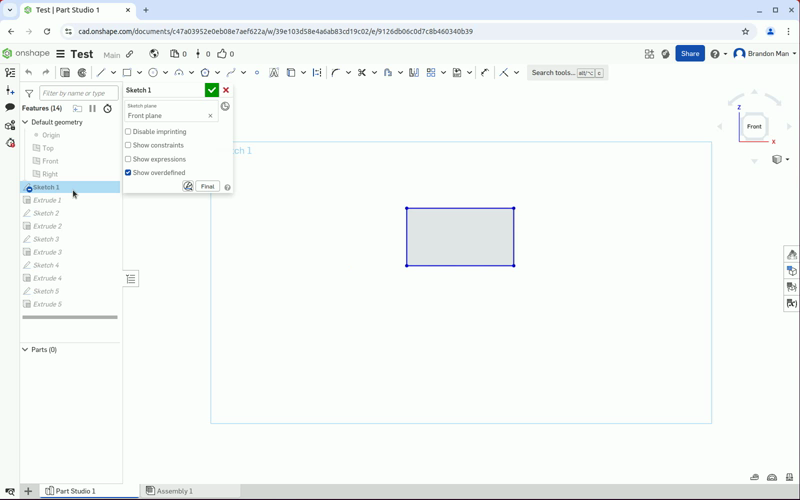
mouse_move(229, 92)
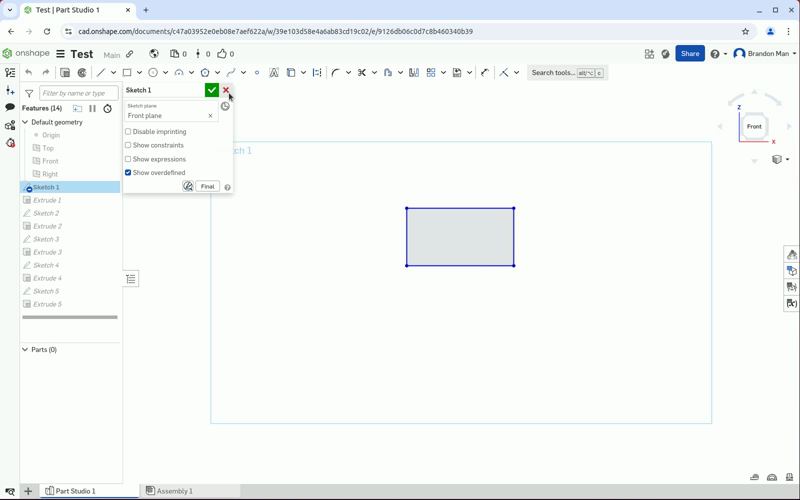
click(229, 92)
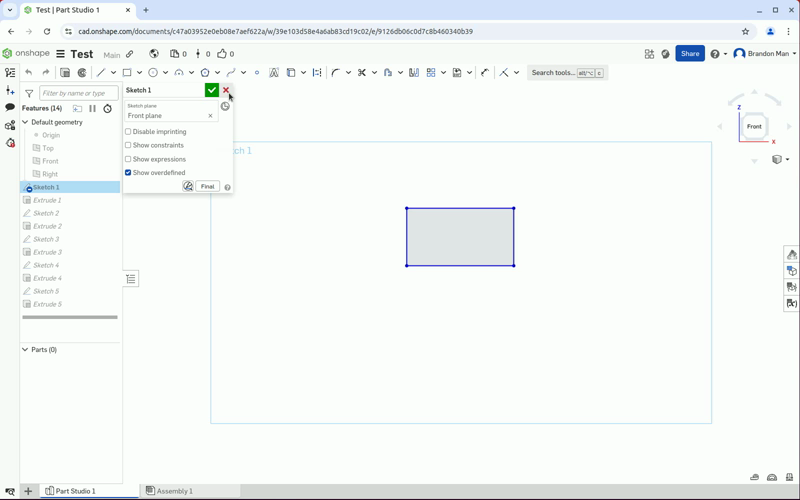
key(shift+s)
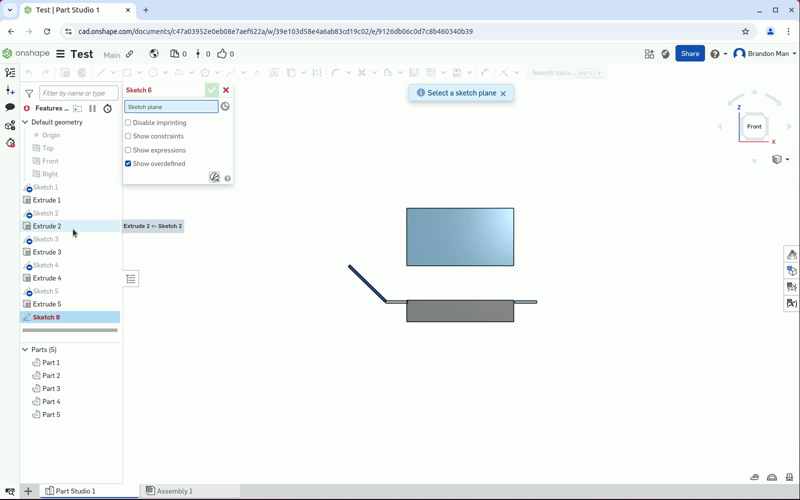
scroll(3)
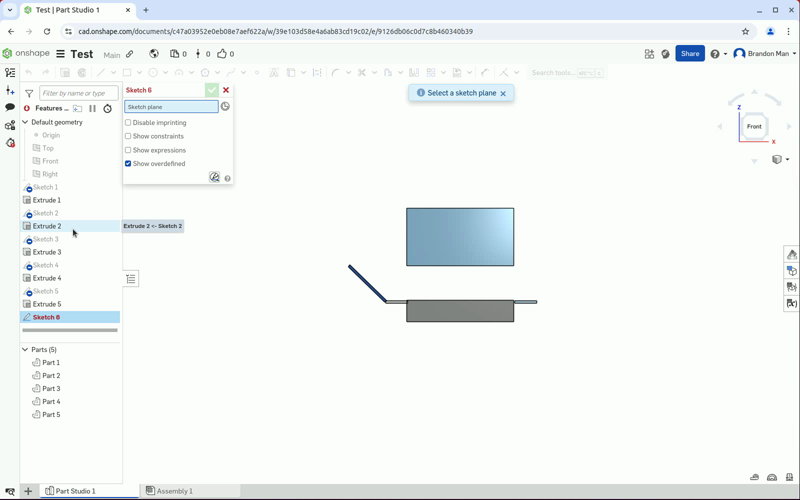
mouse_move(73, 163)
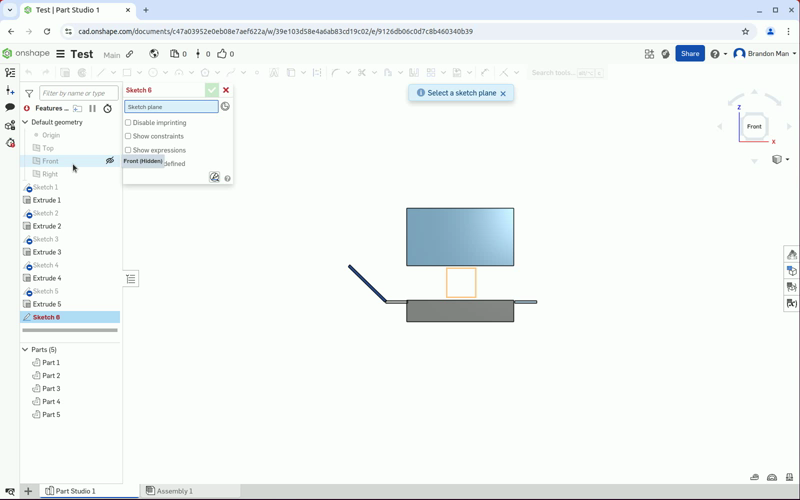
click(73, 163)
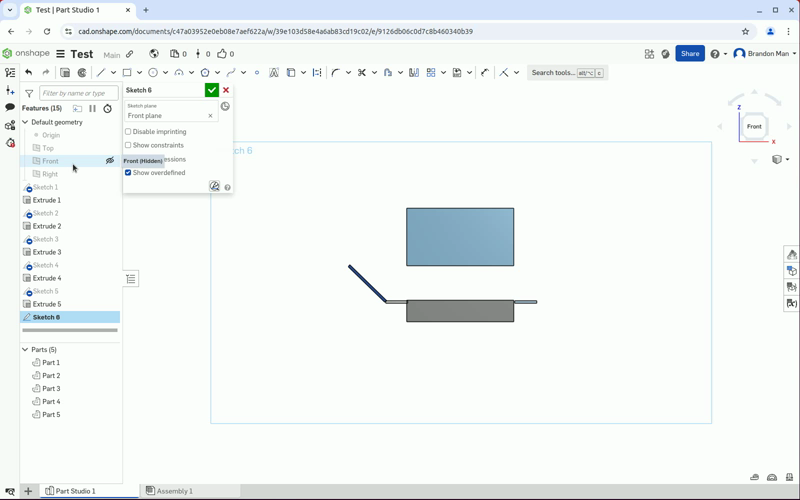
mouse_move(73, 352)
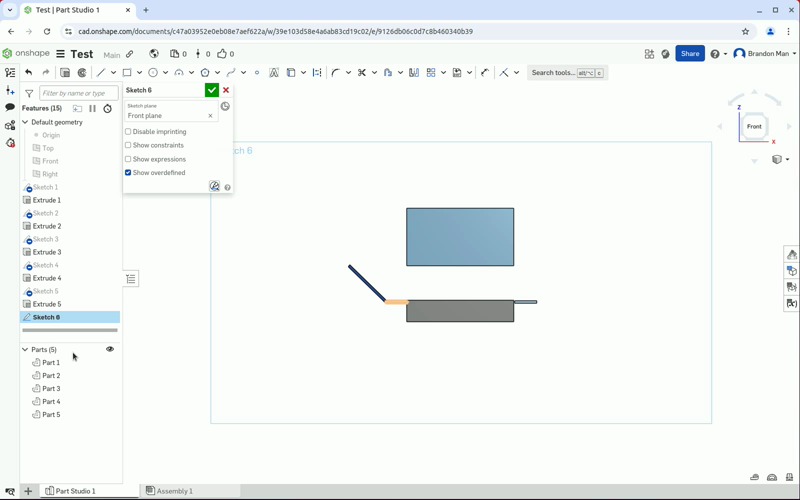
key(y)
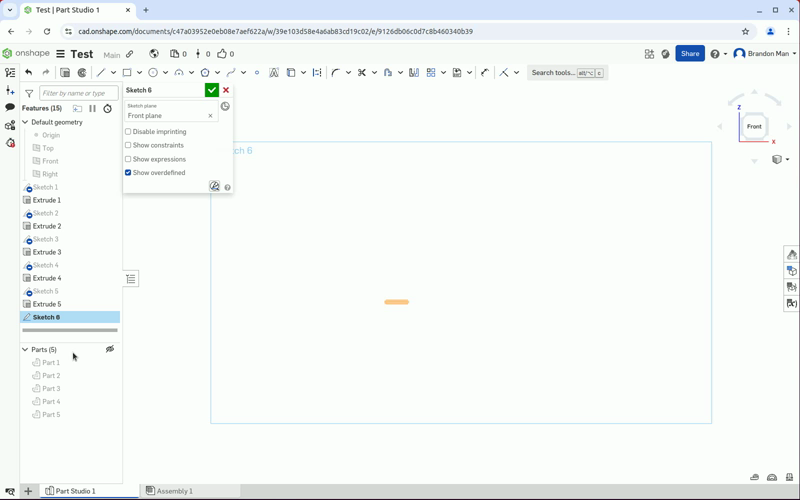
key(l)
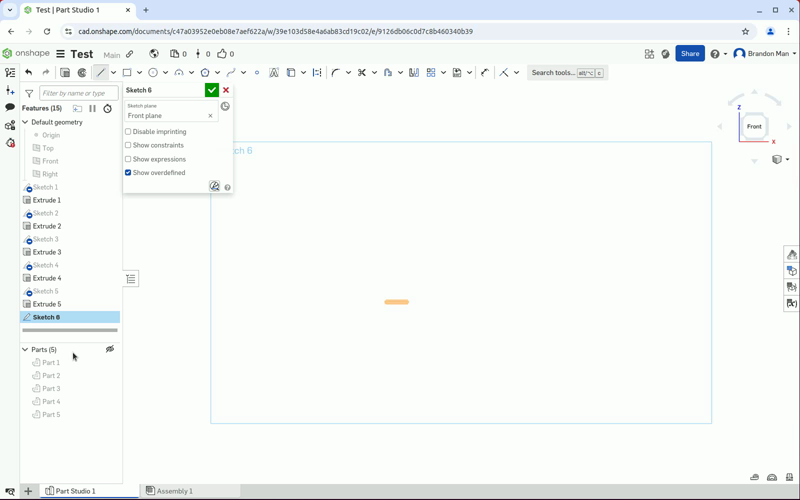
key_down(shift)
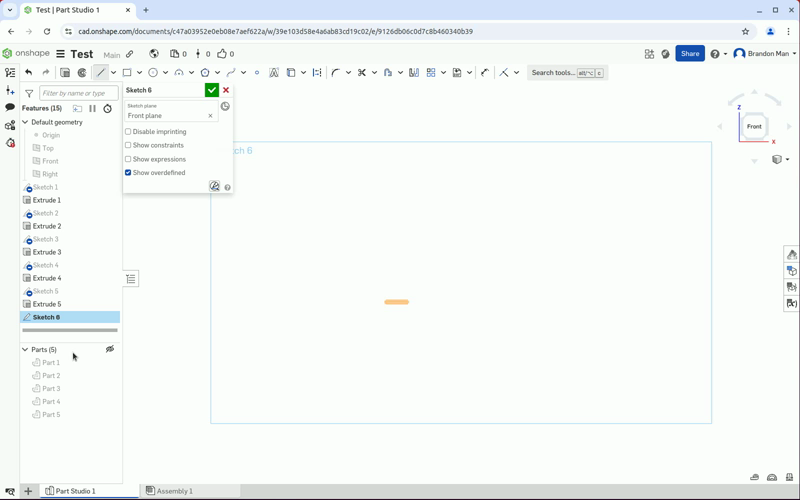
mouse_move(535, 300)
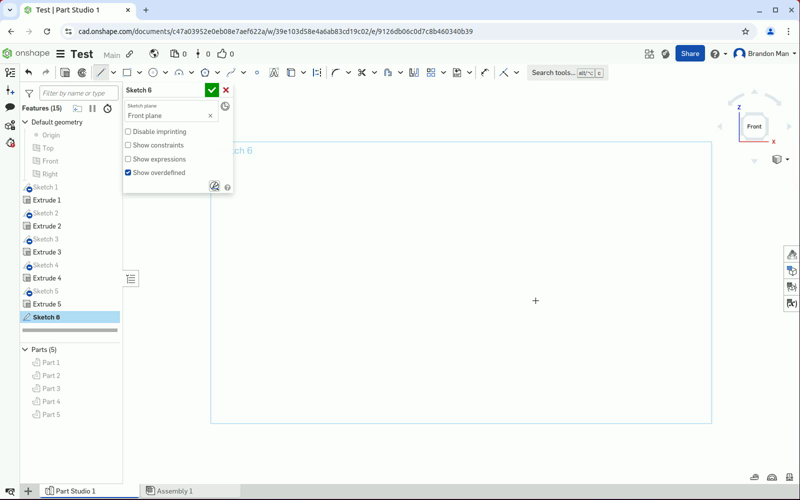
click(535, 300)
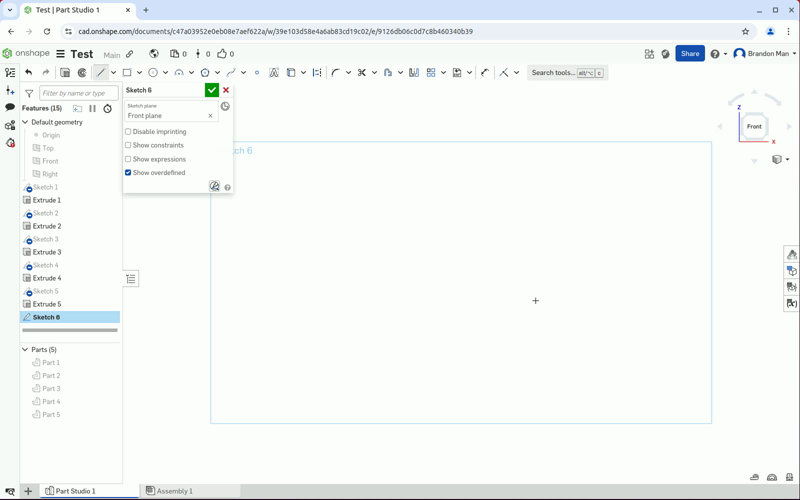
key_up(shift)
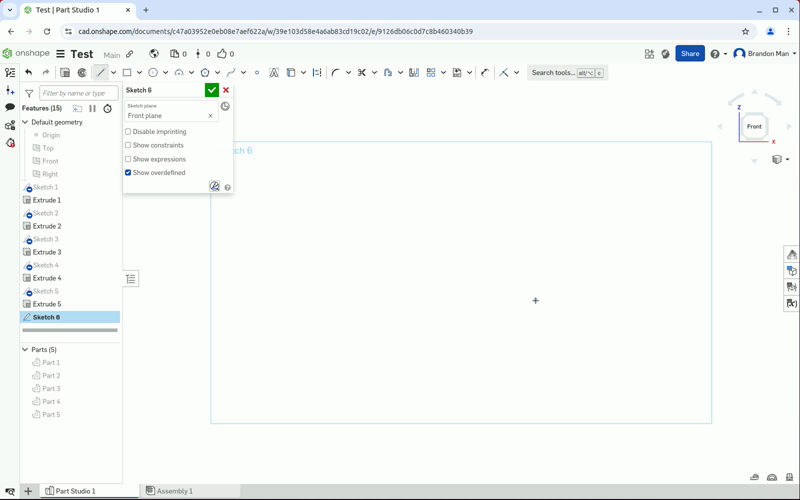
key_down(shift)
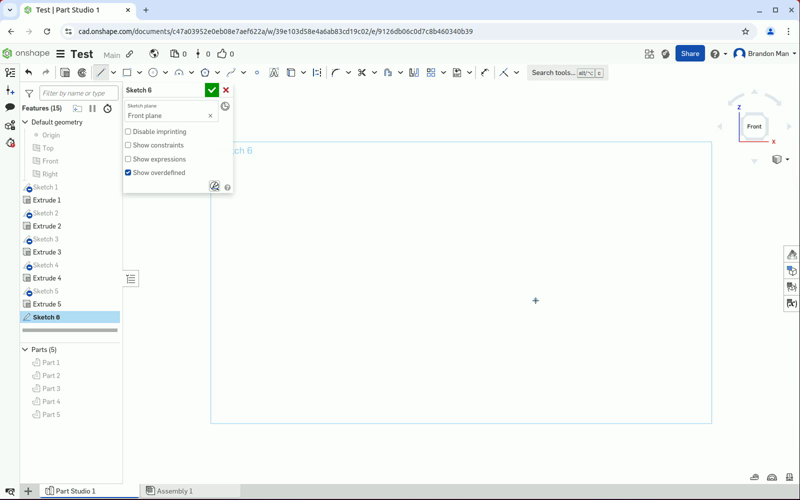
mouse_move(565, 300)
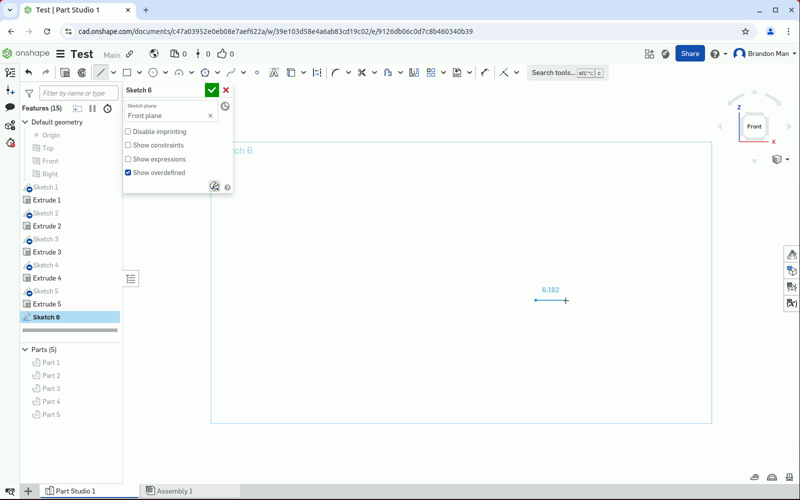
mouse_move(537, 302)
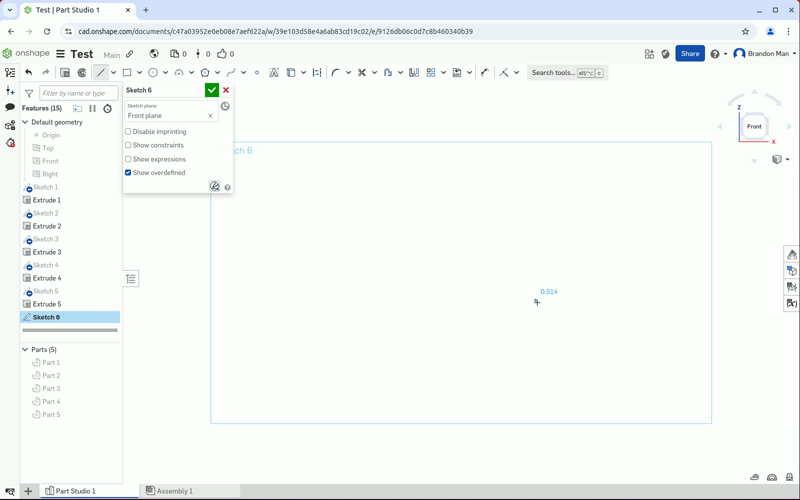
scroll(6)
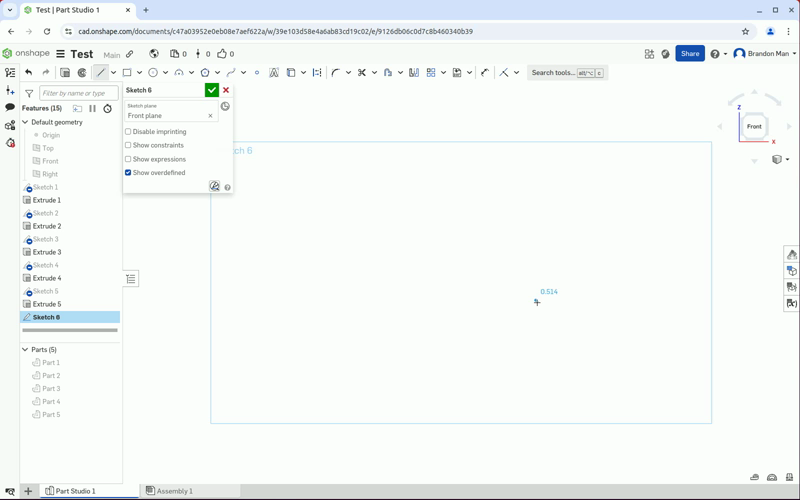
scroll(6)
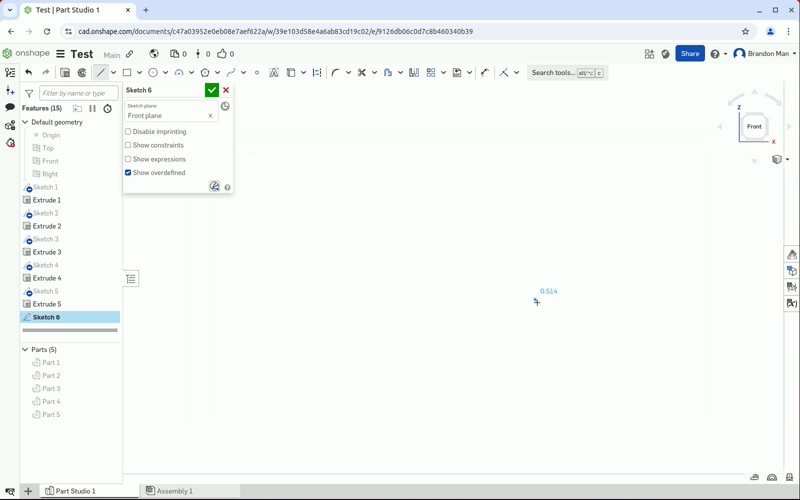
scroll(6)
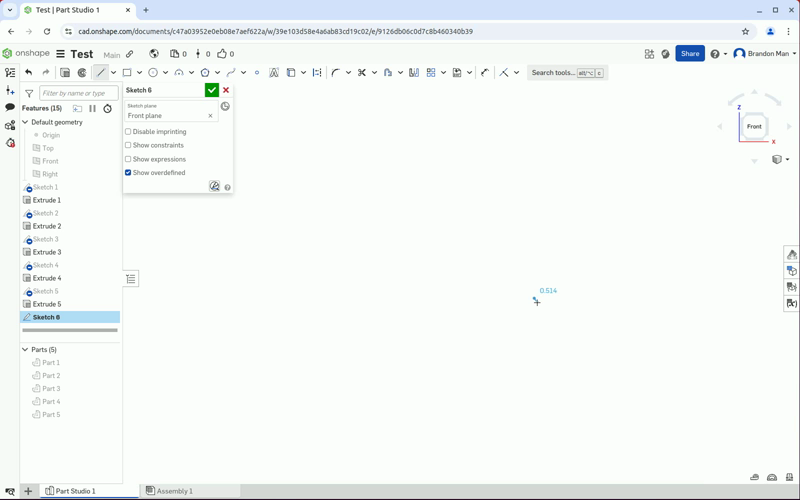
scroll(6)
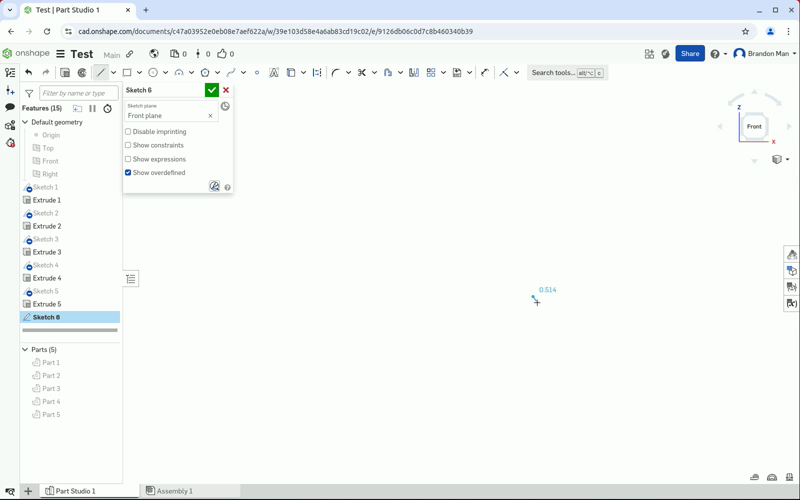
scroll(6)
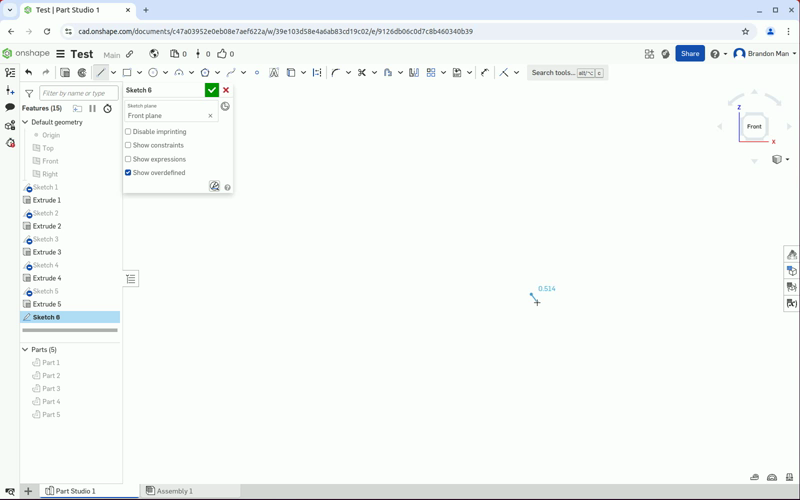
scroll(6)
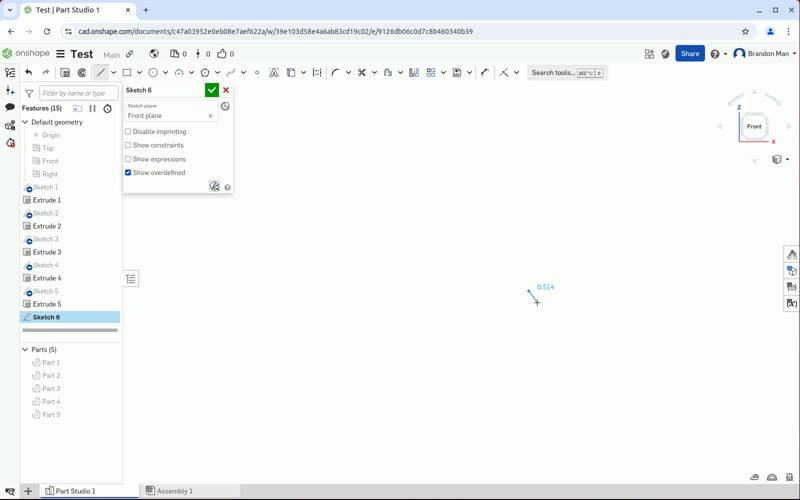
scroll(6)
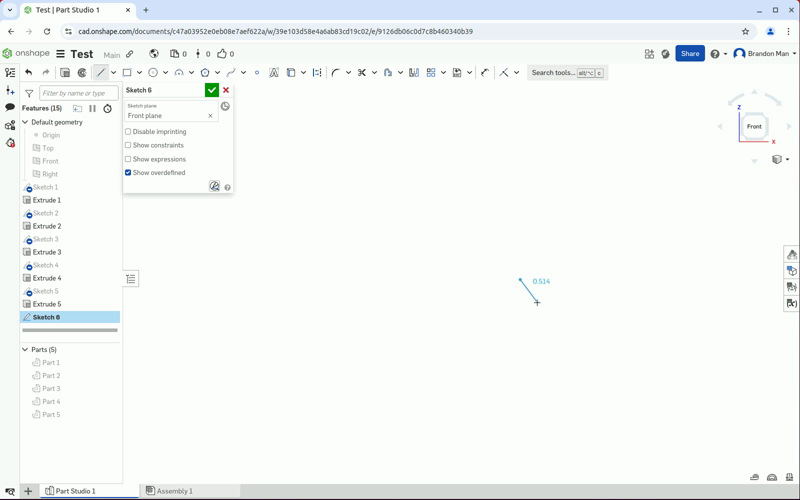
click(537, 302)
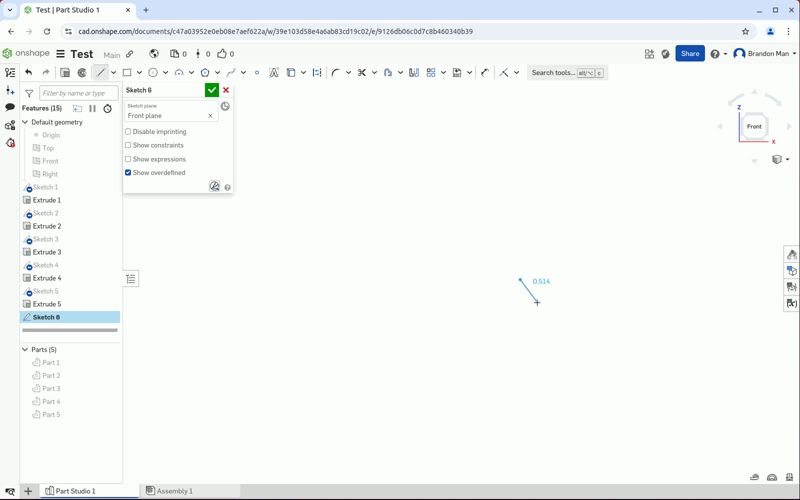
scroll(-6)
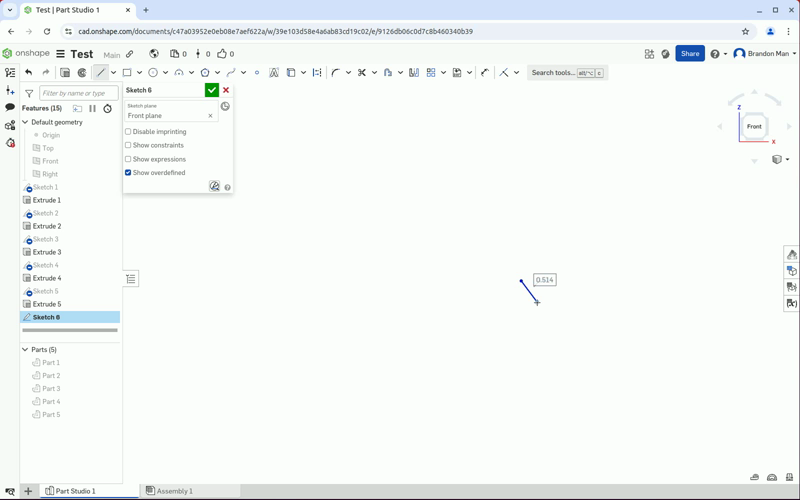
scroll(-6)
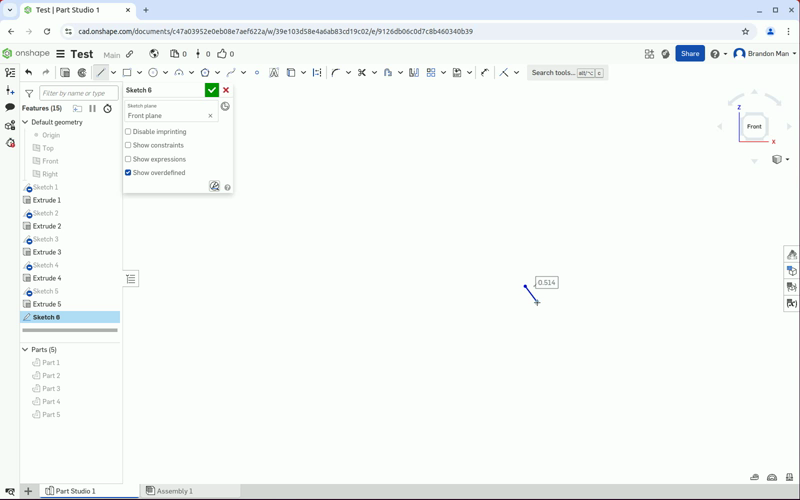
scroll(-6)
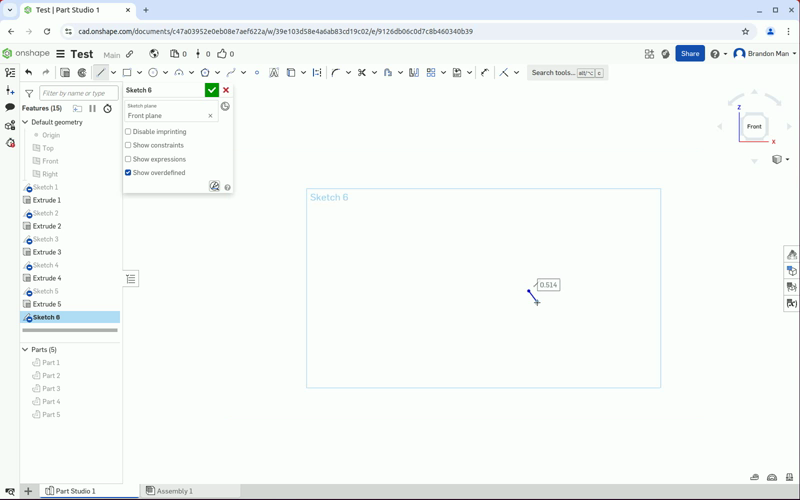
scroll(-6)
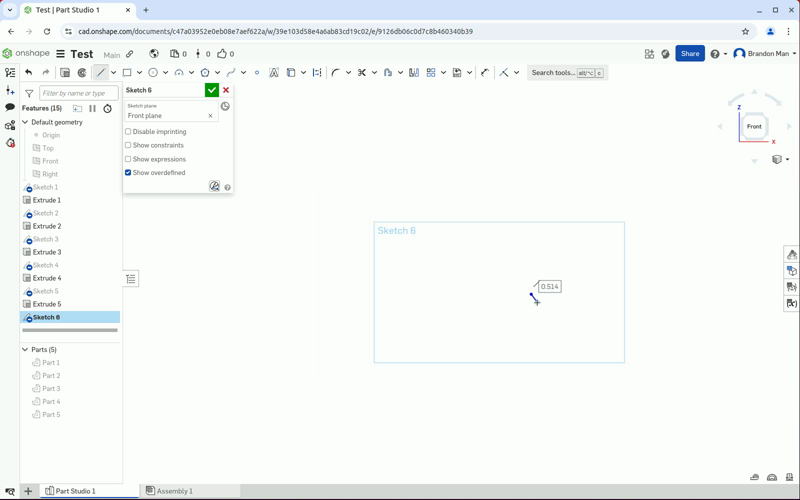
scroll(-6)
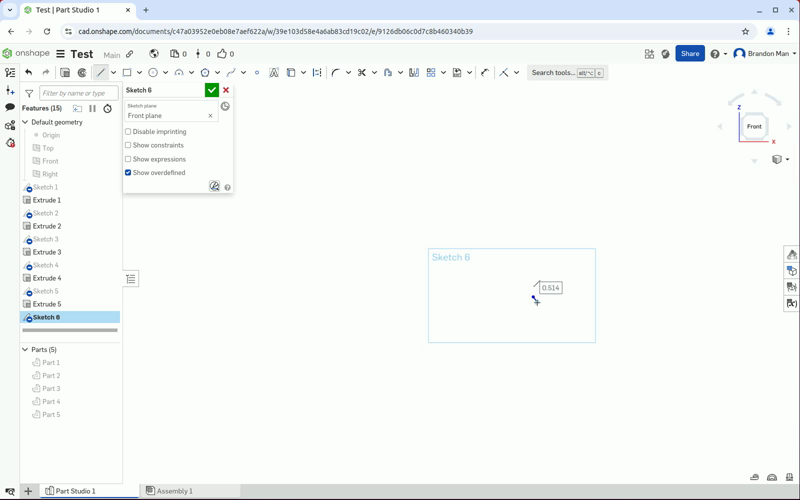
scroll(-6)
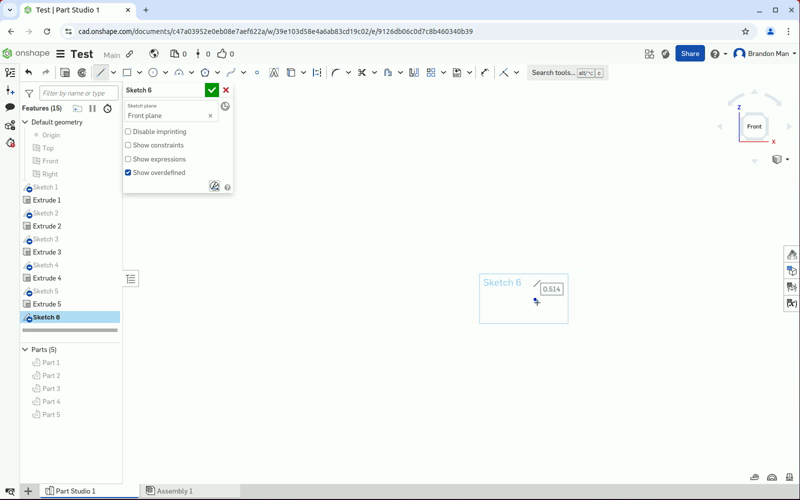
scroll(-6)
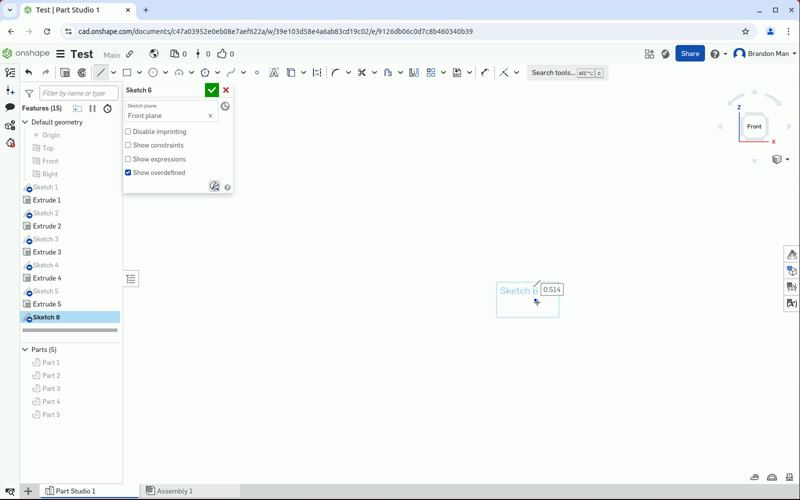
key_up(shift)
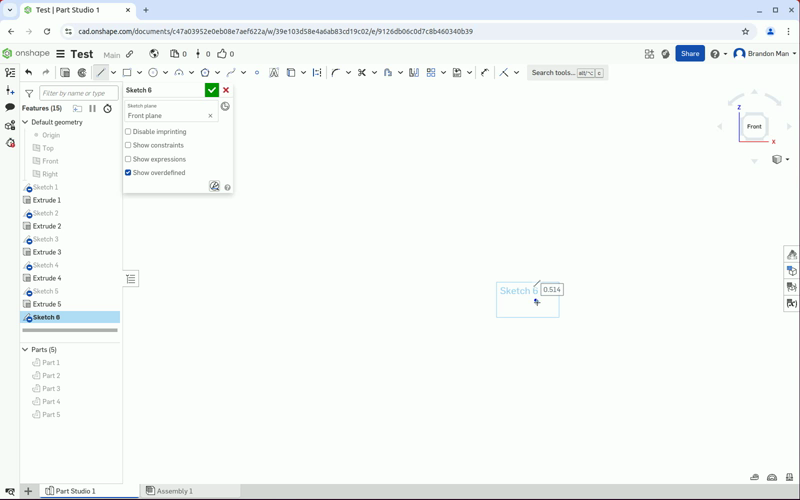
key_down(shift)
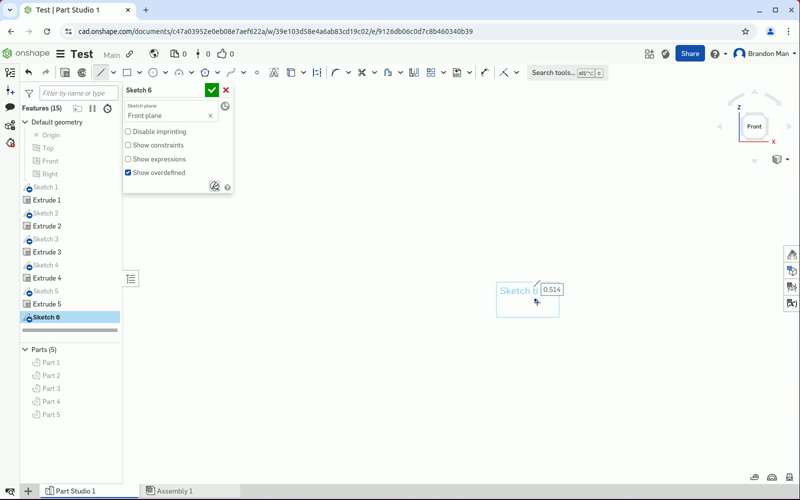
mouse_move(567, 302)
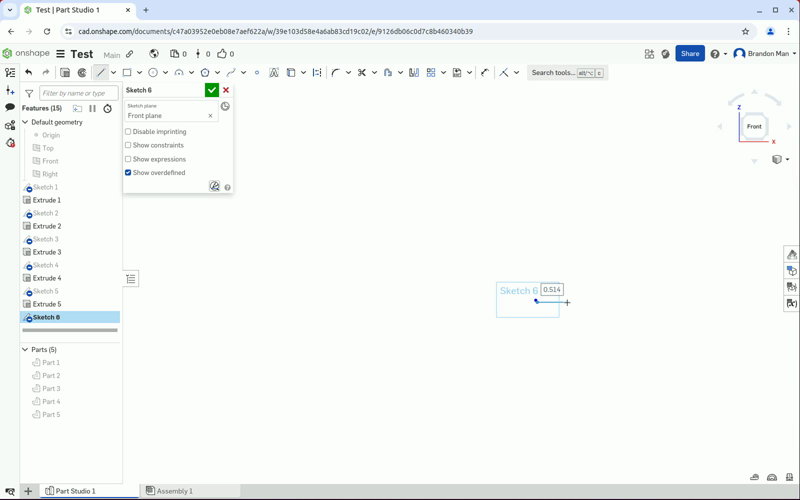
mouse_move(574, 266)
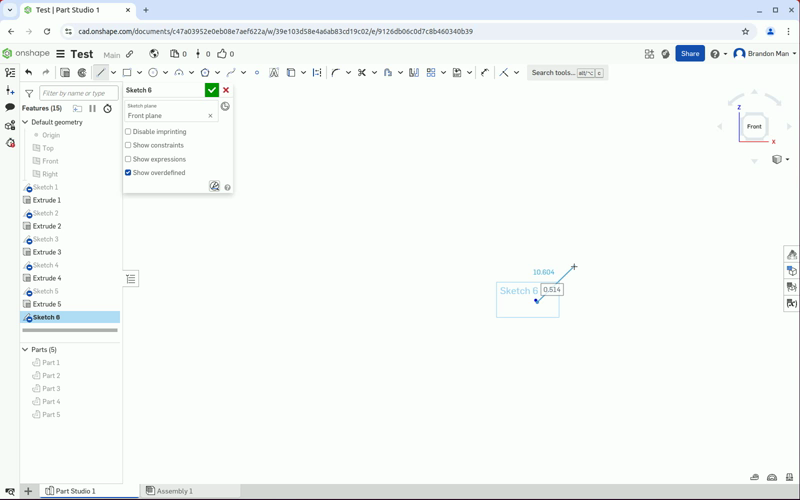
click(574, 266)
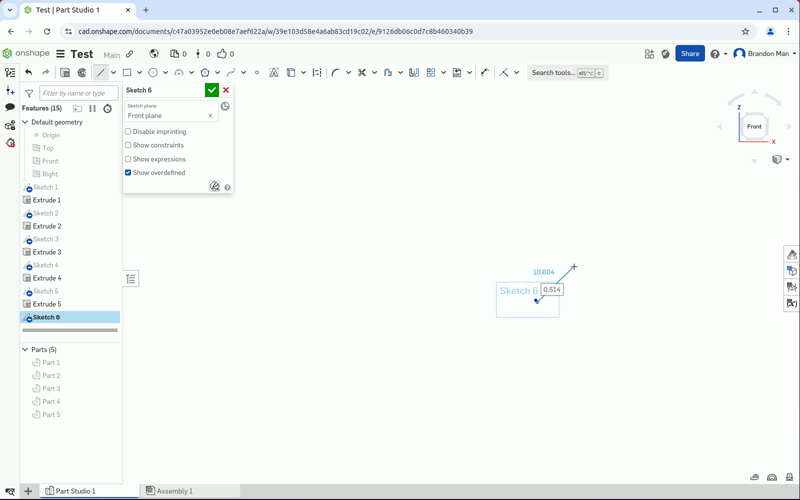
key_up(shift)
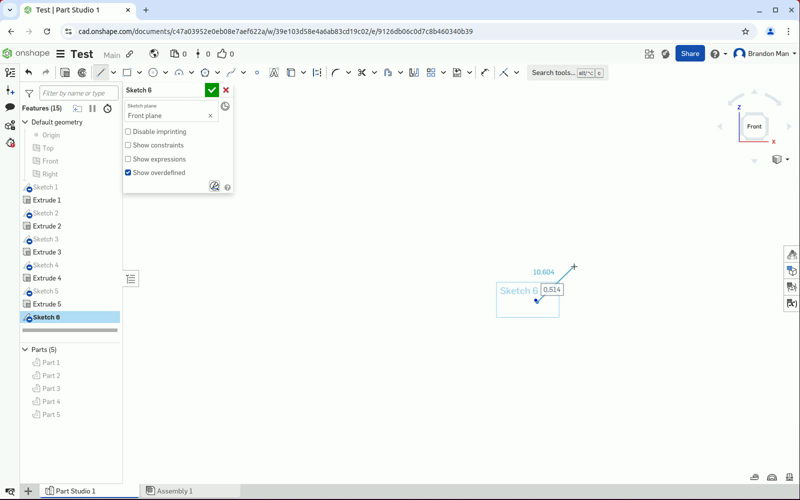
key_down(shift)
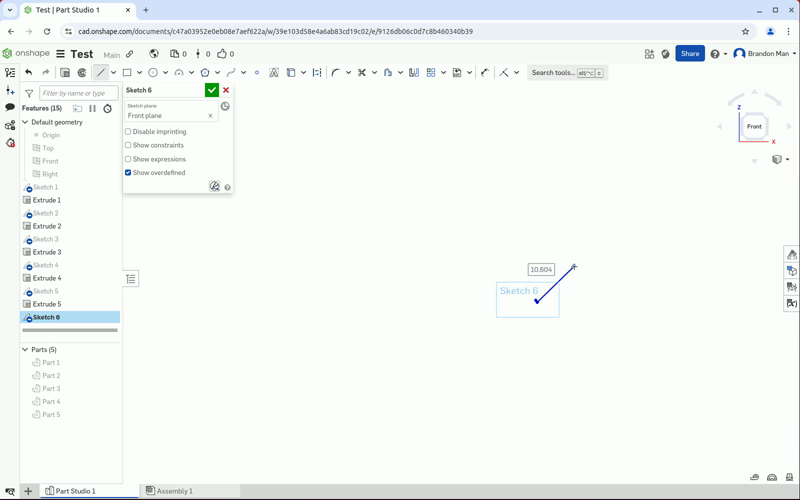
mouse_move(589, 266)
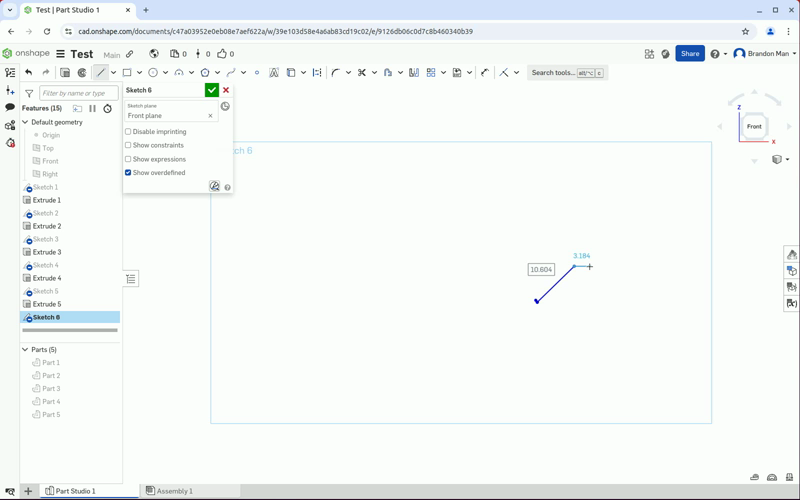
mouse_move(572, 264)
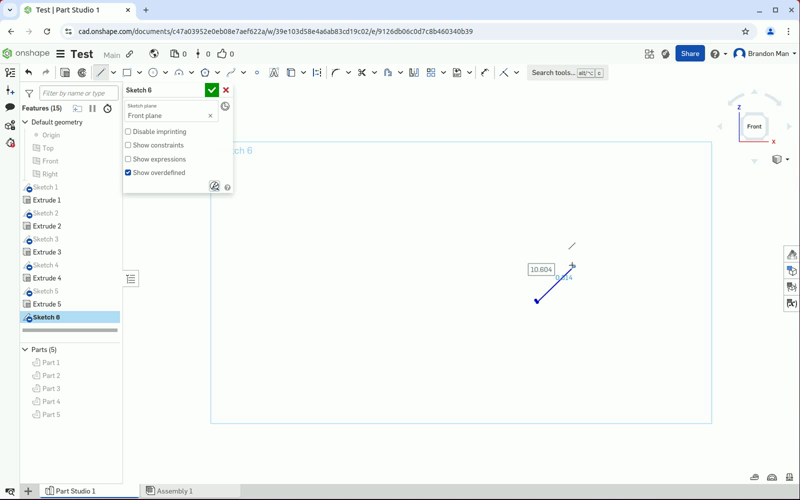
scroll(6)
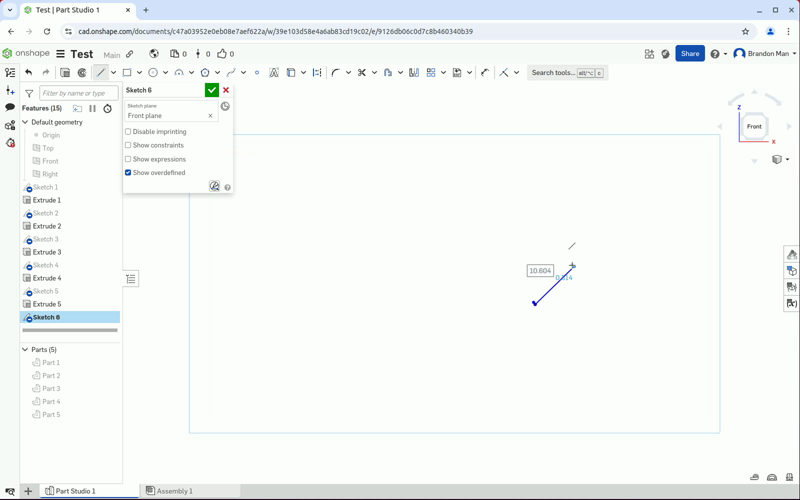
scroll(6)
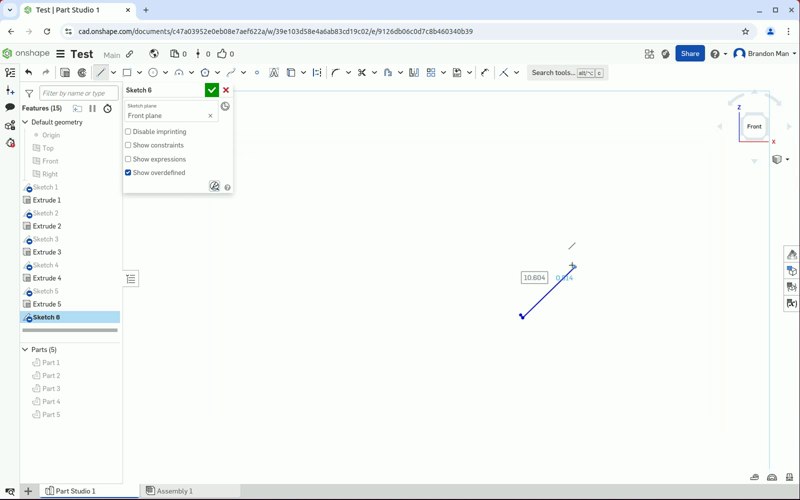
scroll(6)
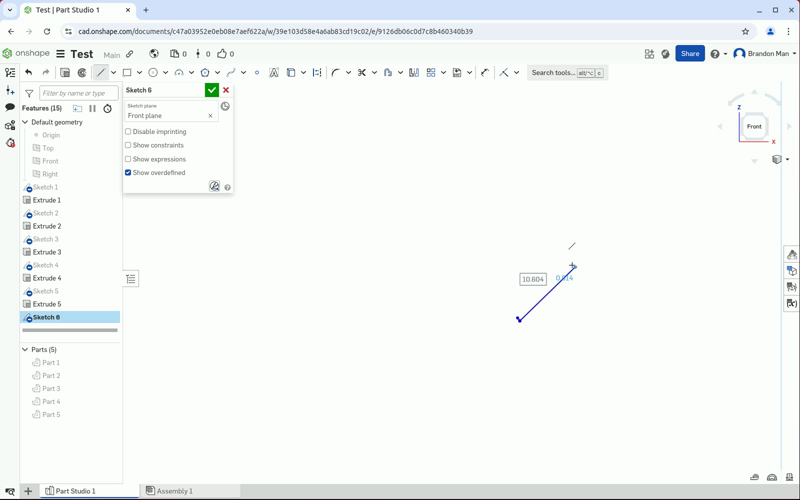
scroll(6)
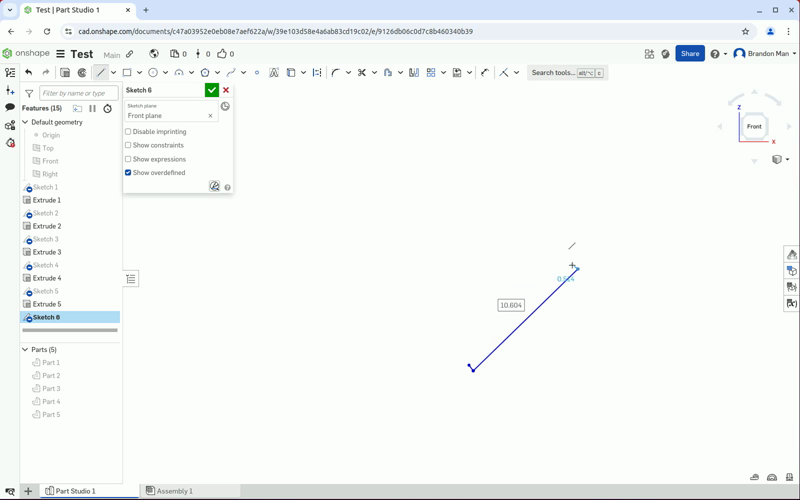
scroll(6)
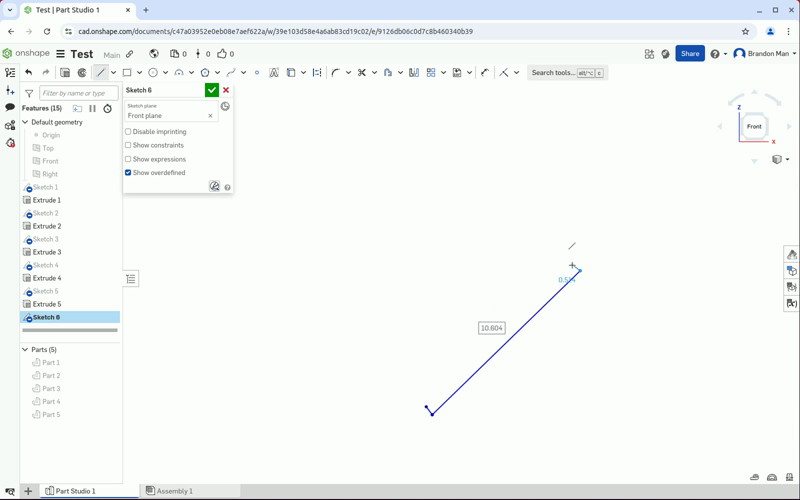
scroll(6)
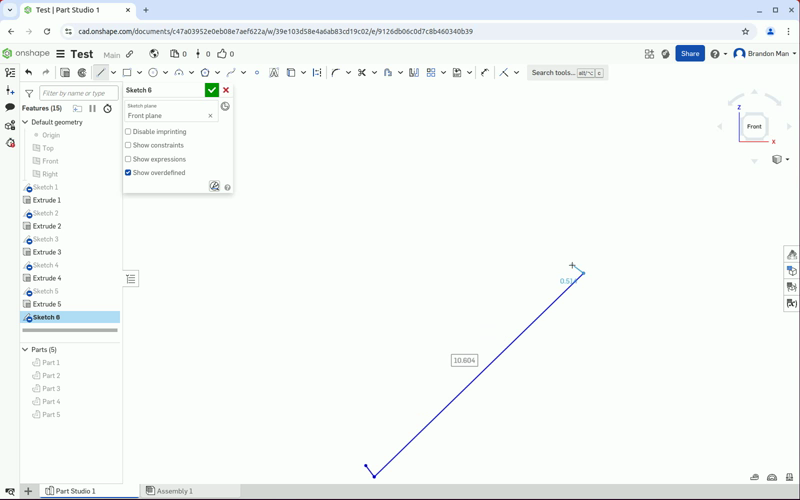
scroll(6)
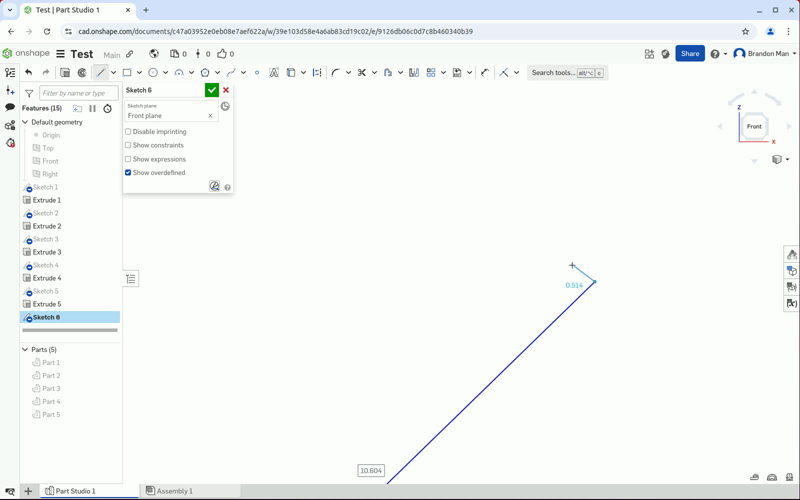
click(572, 264)
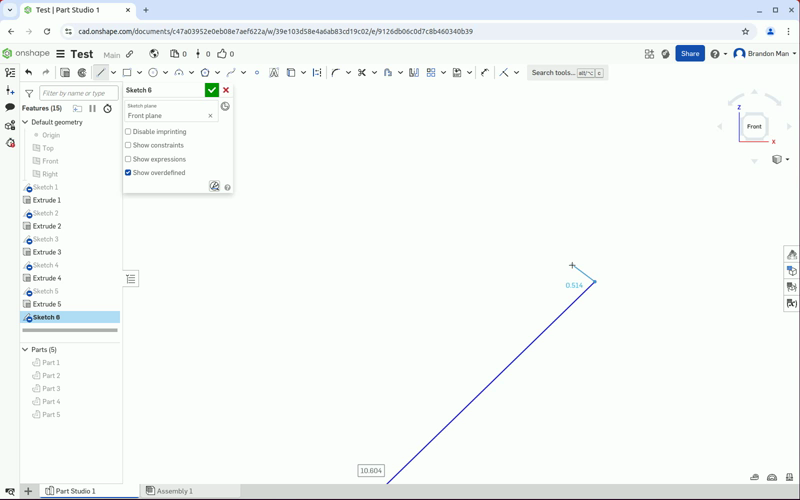
scroll(-6)
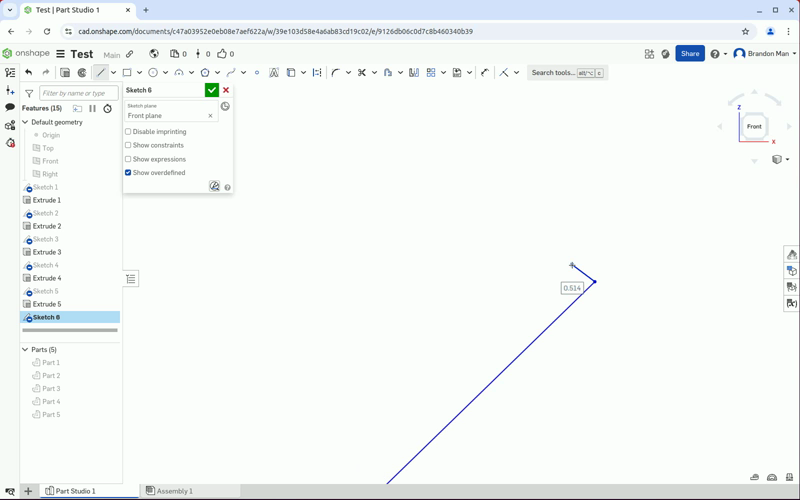
scroll(-6)
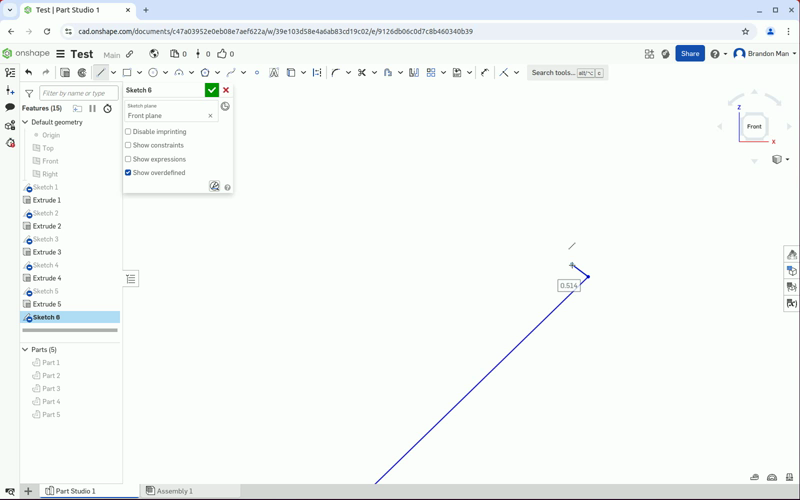
scroll(-6)
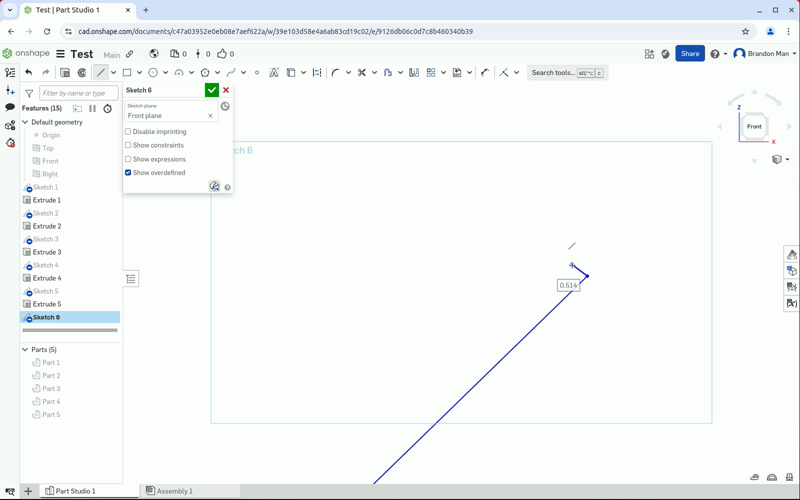
scroll(-6)
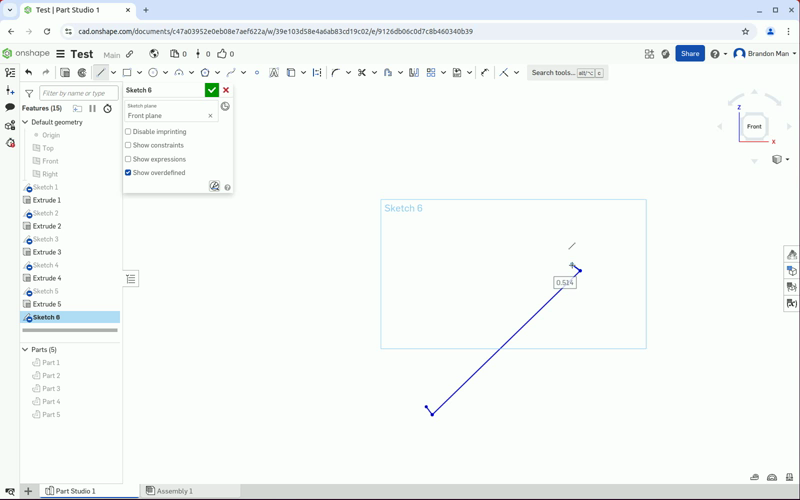
scroll(-6)
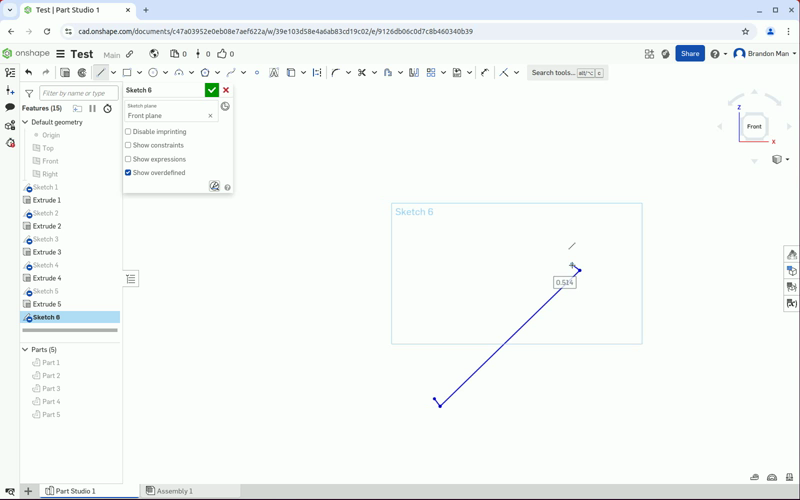
scroll(-6)
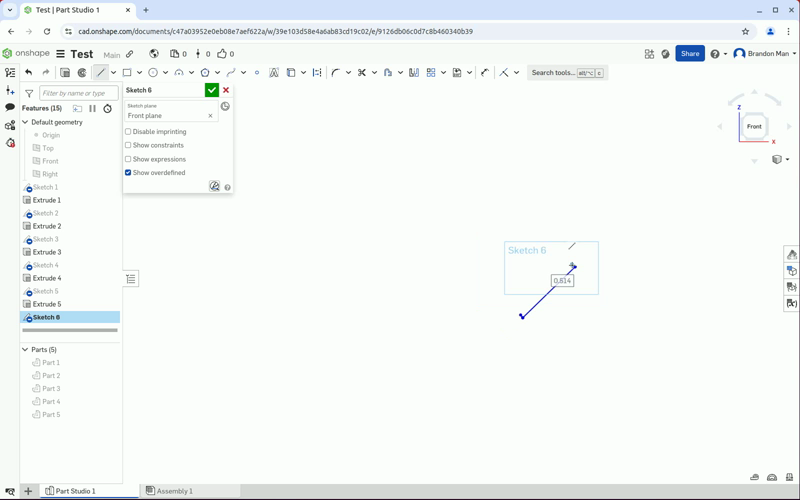
scroll(-6)
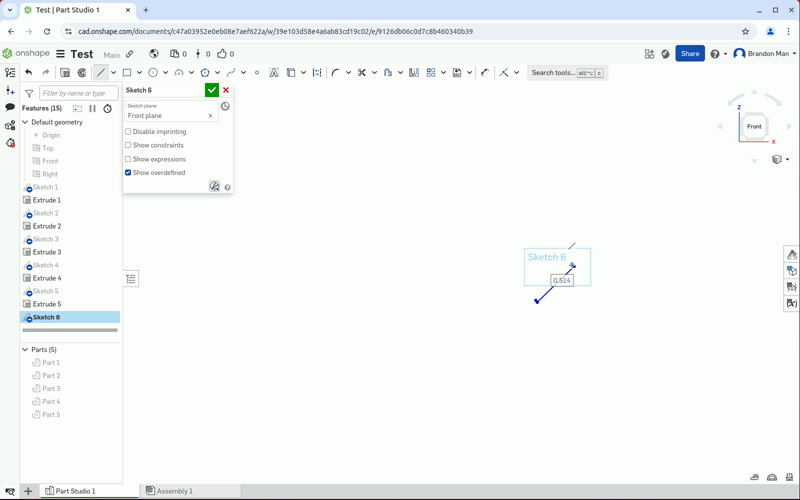
key_up(shift)
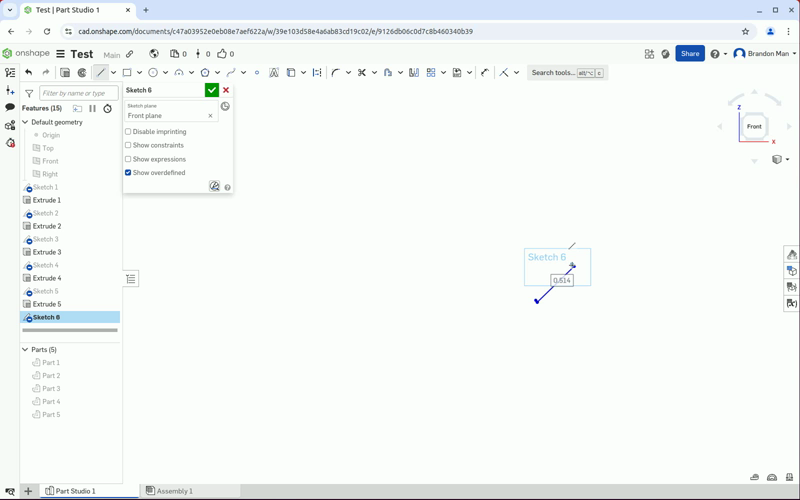
mouse_move(589, 264)
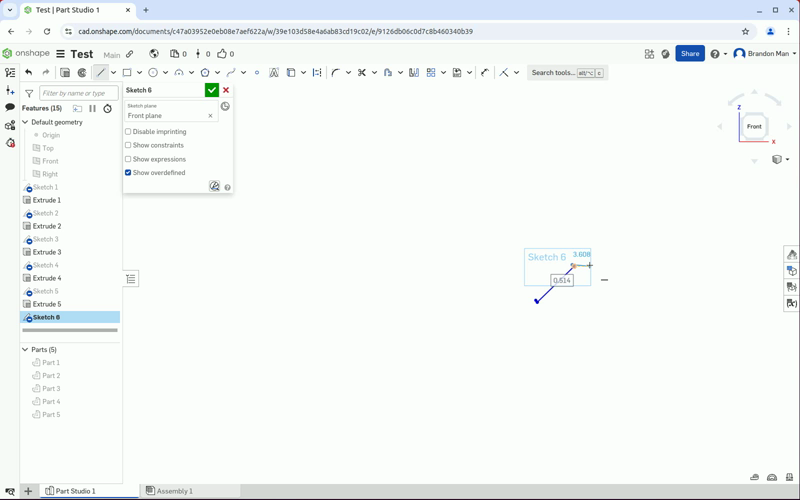
key_down(shift)
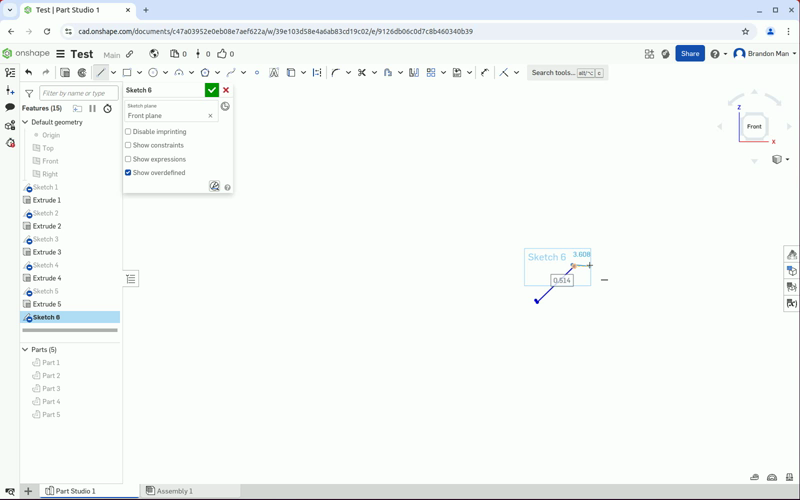
mouse_move(535, 300)
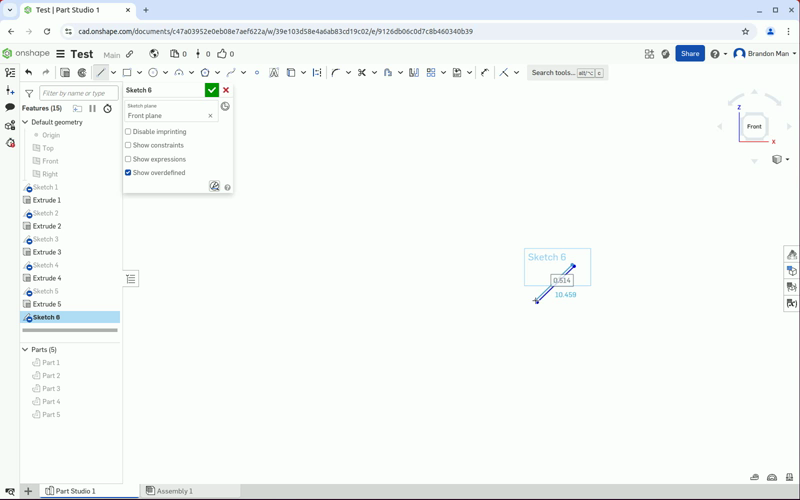
scroll(6)
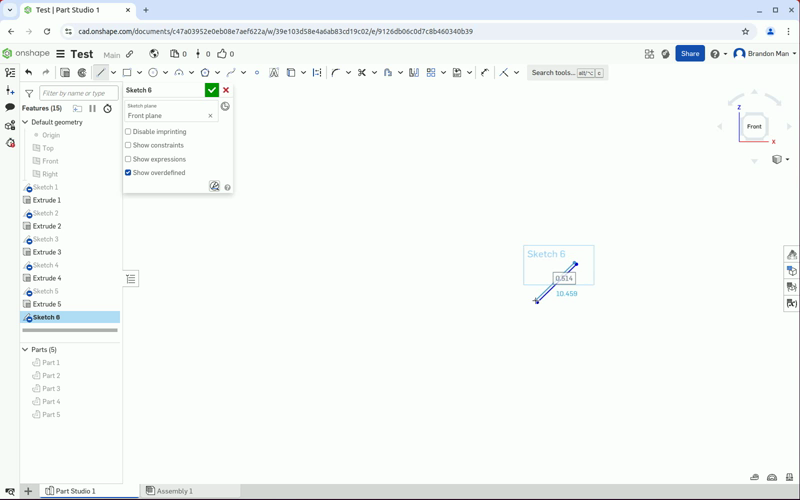
scroll(6)
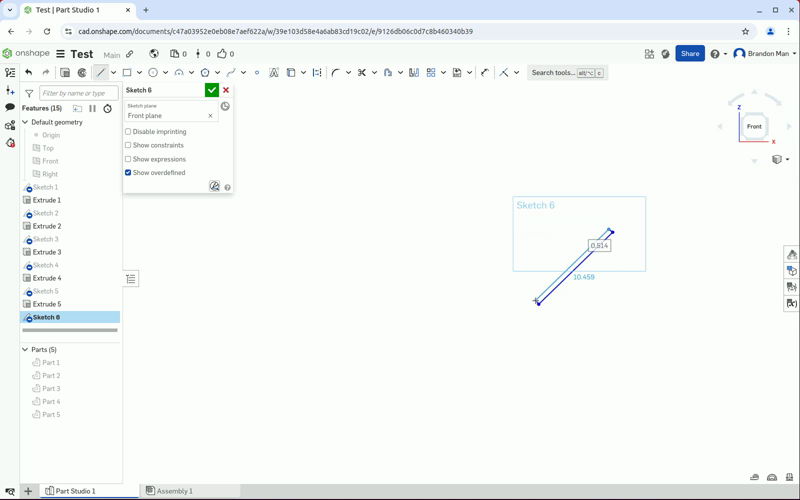
scroll(6)
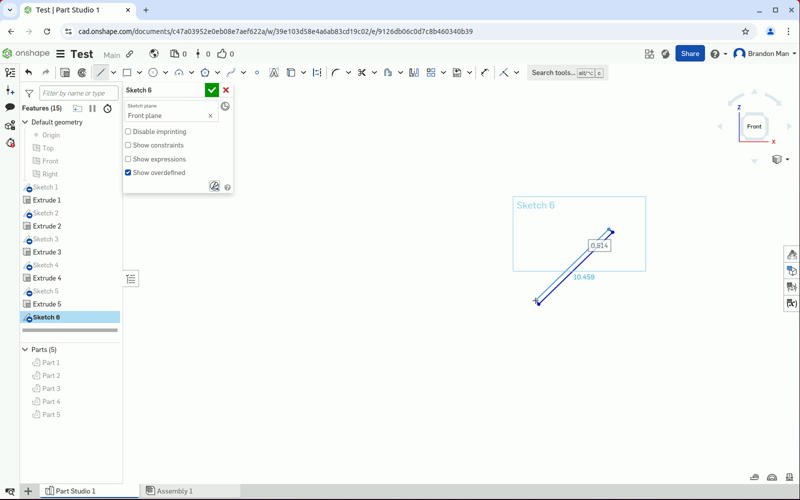
scroll(6)
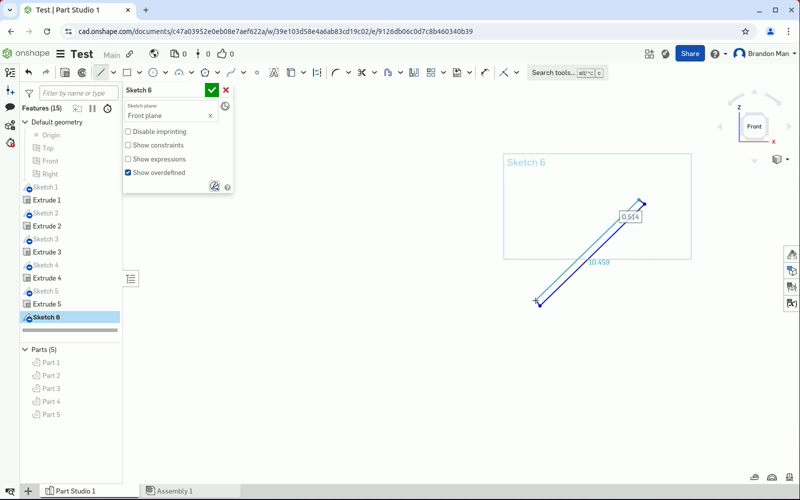
scroll(6)
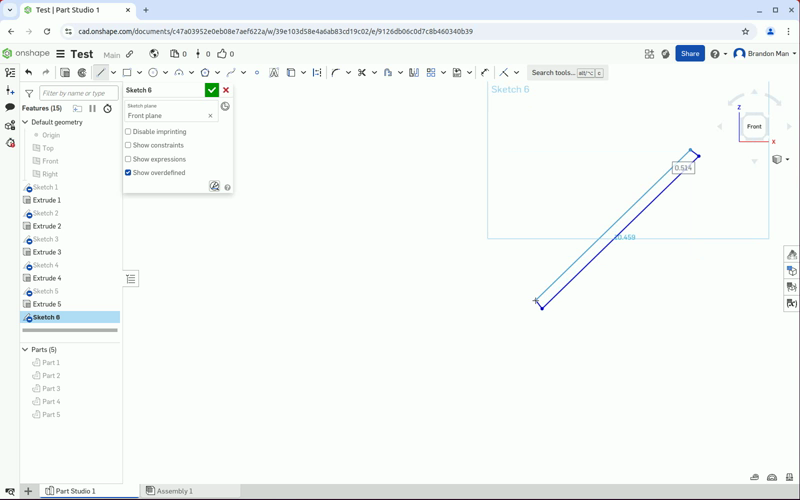
scroll(6)
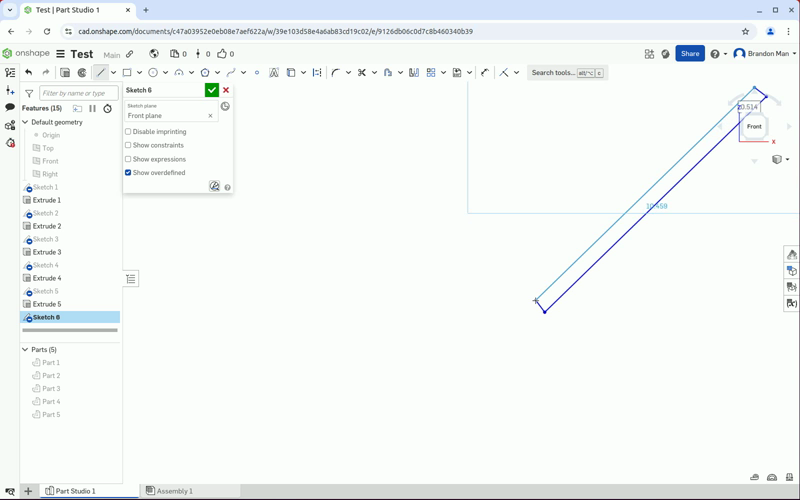
scroll(6)
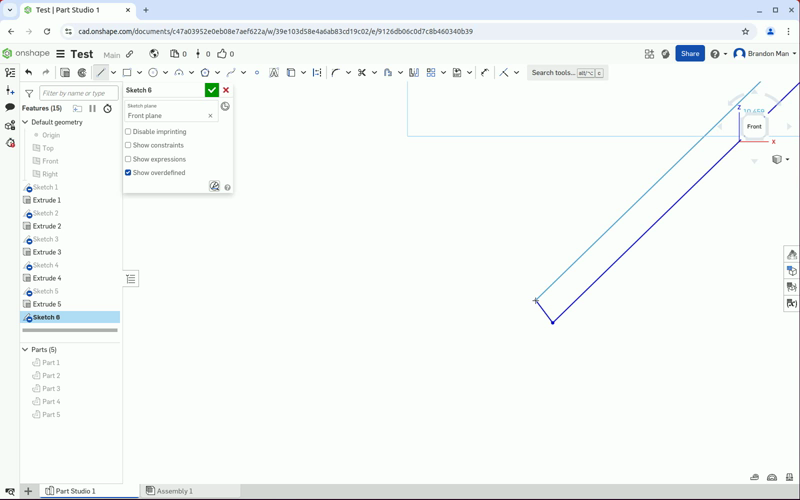
key_up(shift)
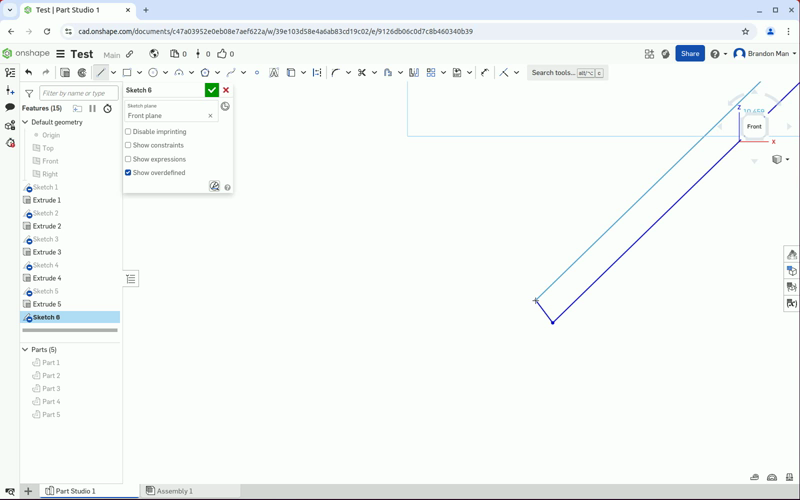
click(535, 300)
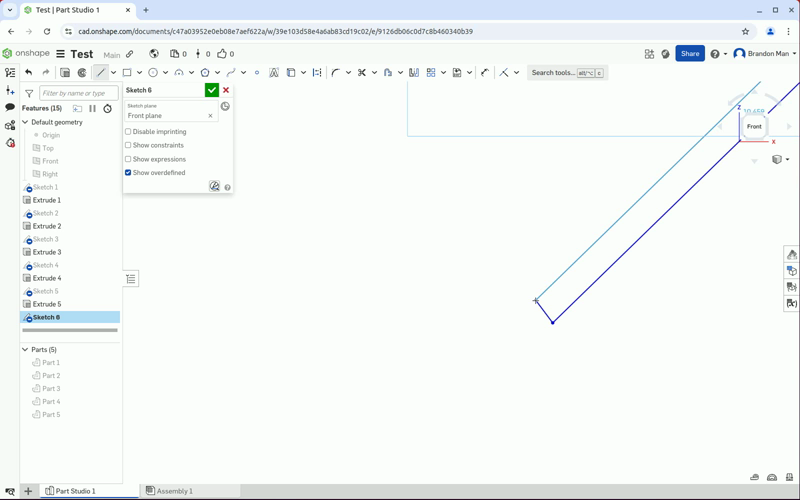
scroll(-6)
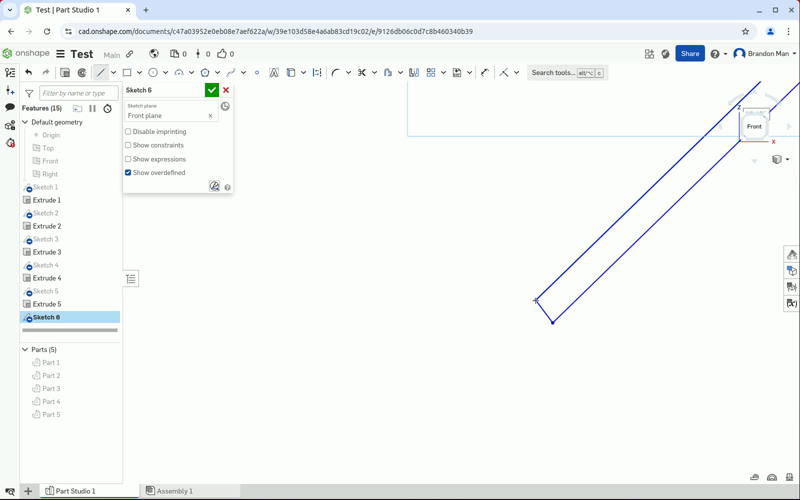
scroll(-6)
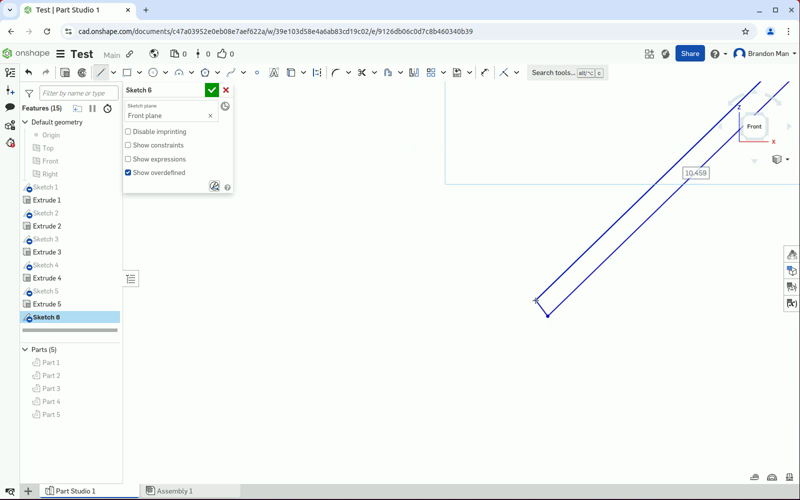
scroll(-6)
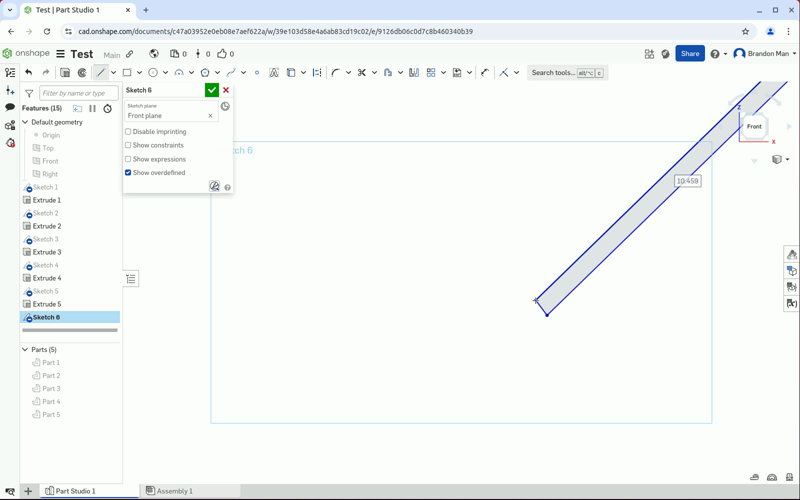
scroll(-6)
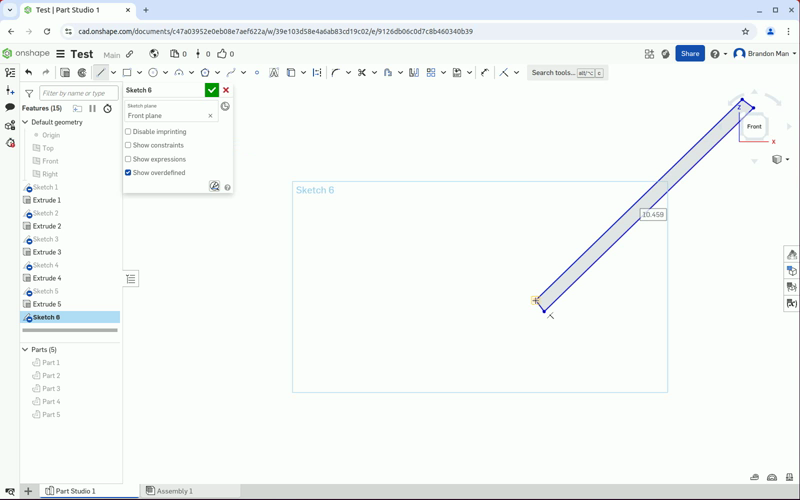
scroll(-6)
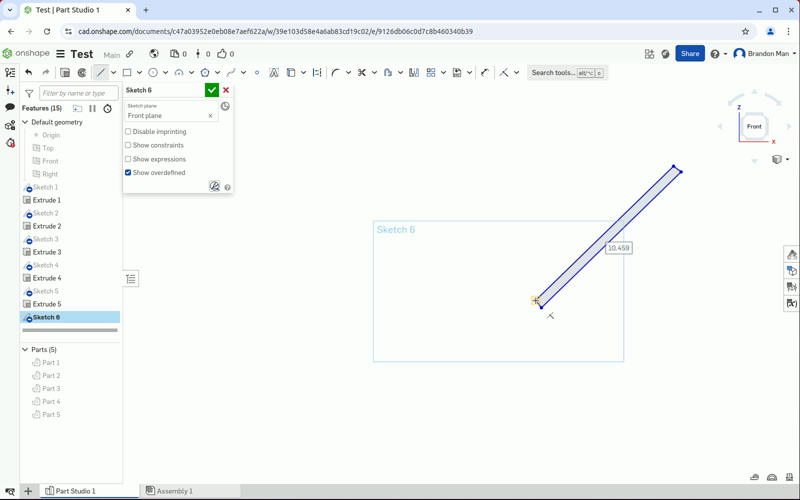
scroll(-6)
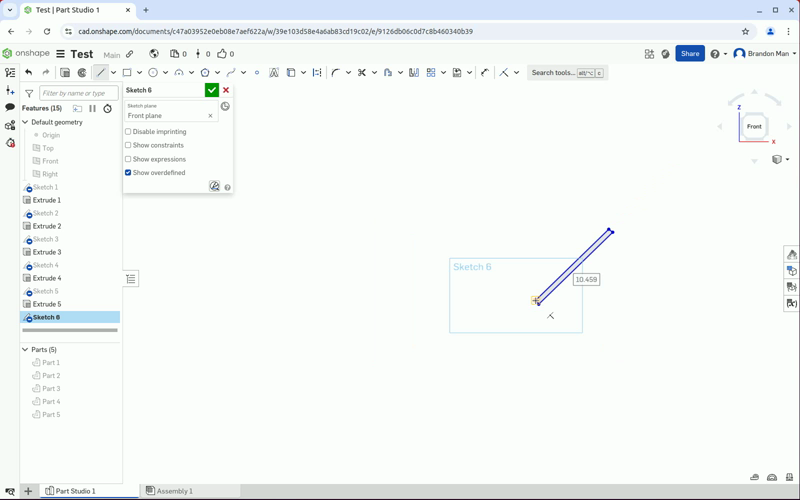
scroll(-6)
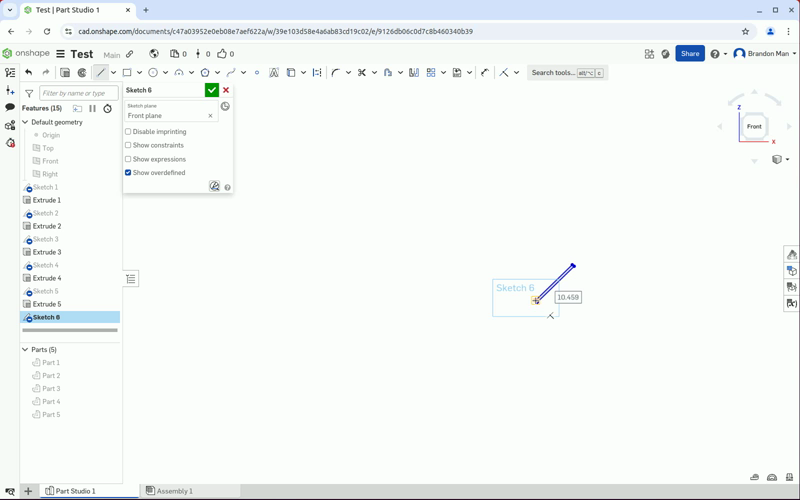
key(esc)
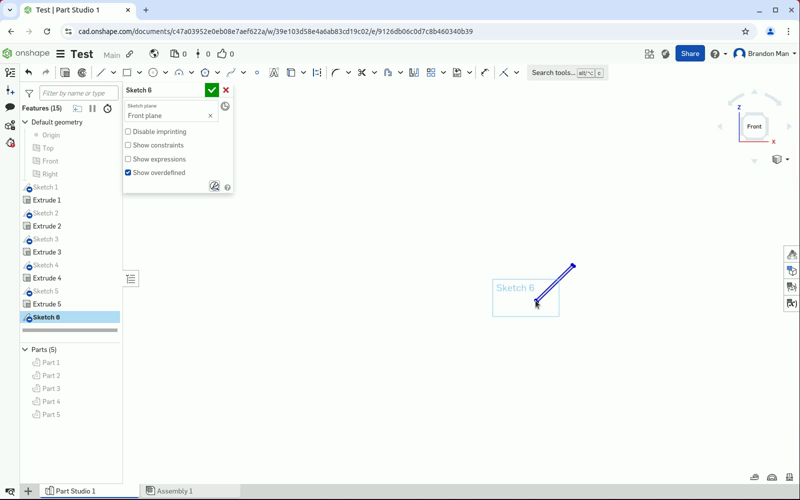
mouse_move(549, 287)
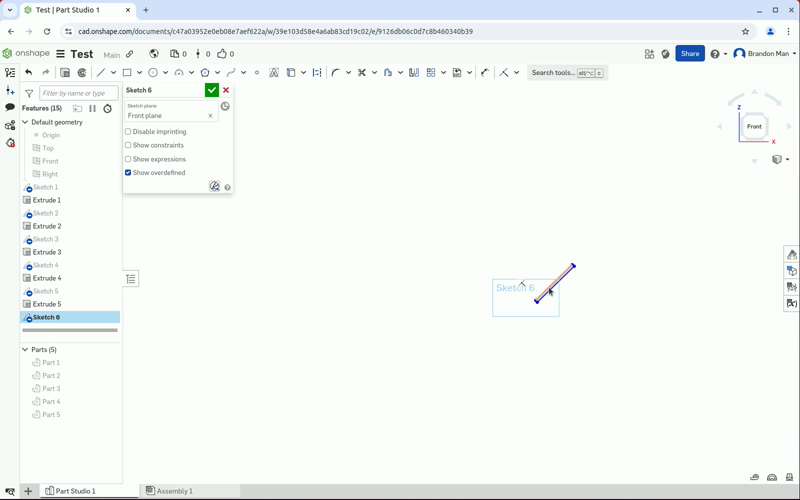
scroll(6)
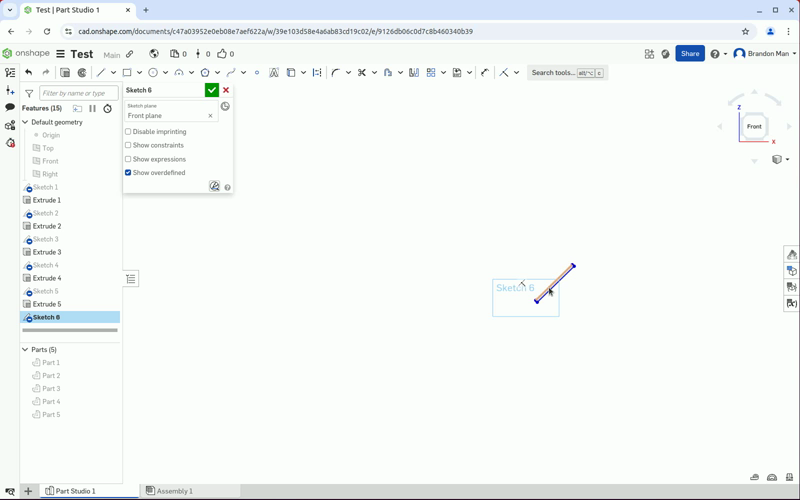
scroll(6)
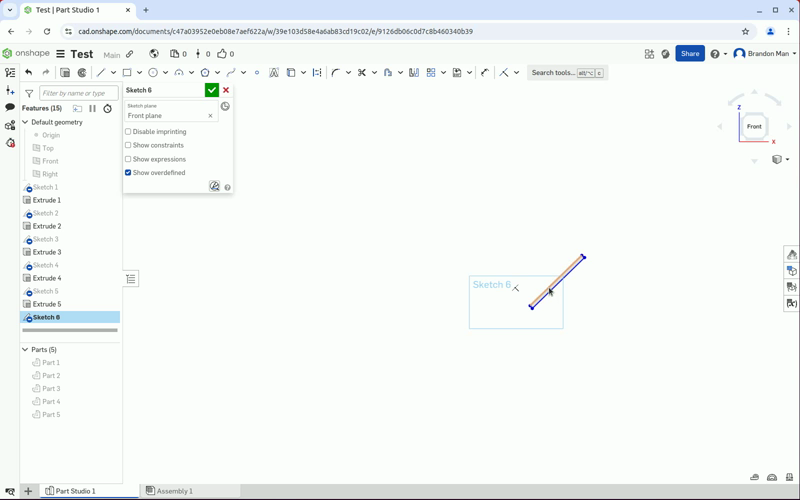
scroll(6)
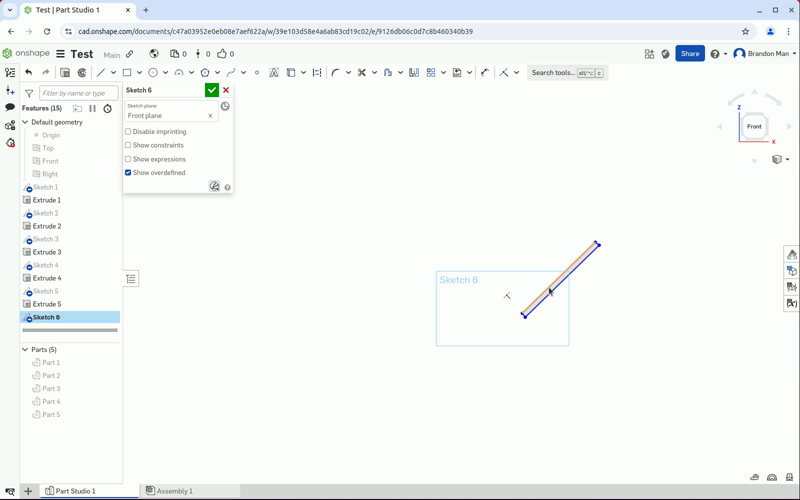
scroll(6)
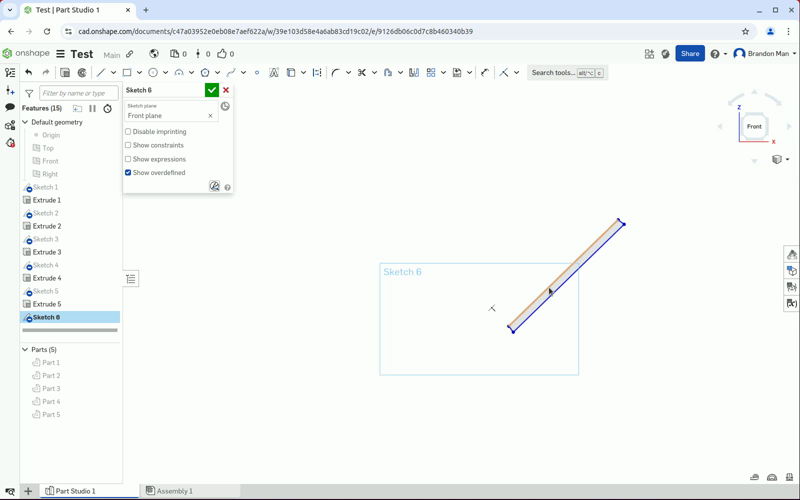
scroll(6)
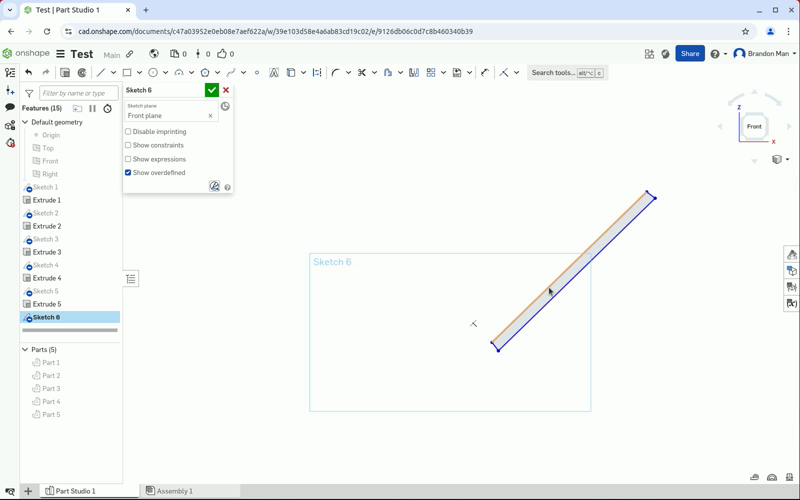
scroll(6)
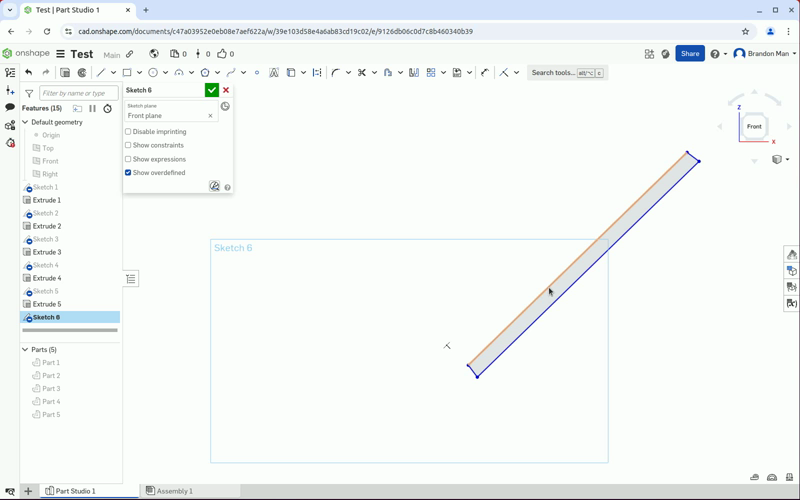
scroll(6)
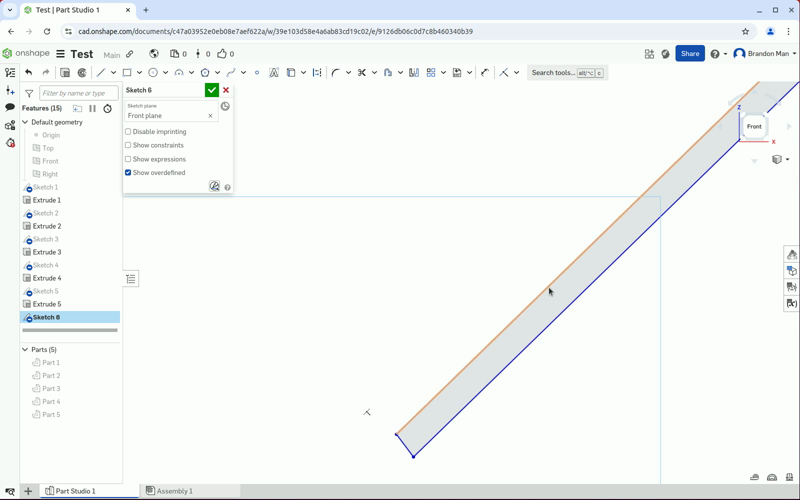
click(549, 287)
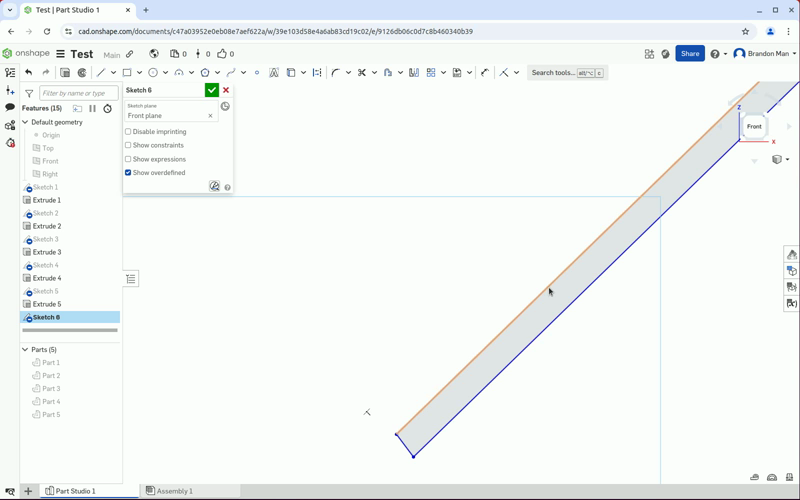
scroll(-6)
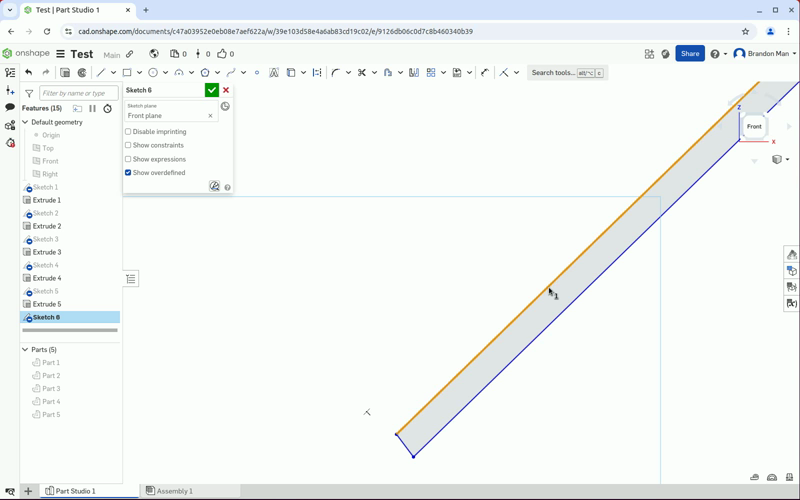
scroll(-6)
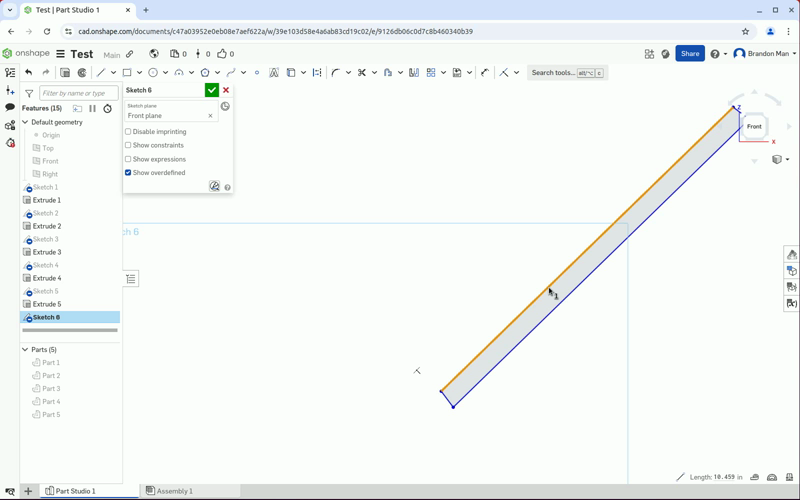
scroll(-6)
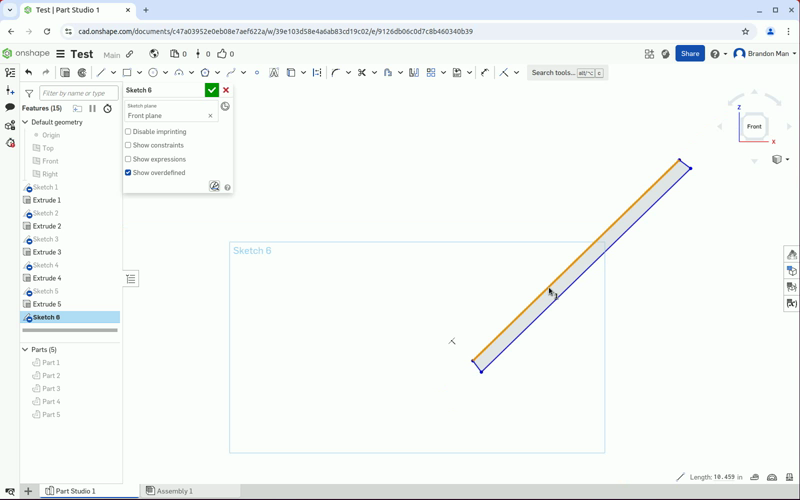
scroll(-6)
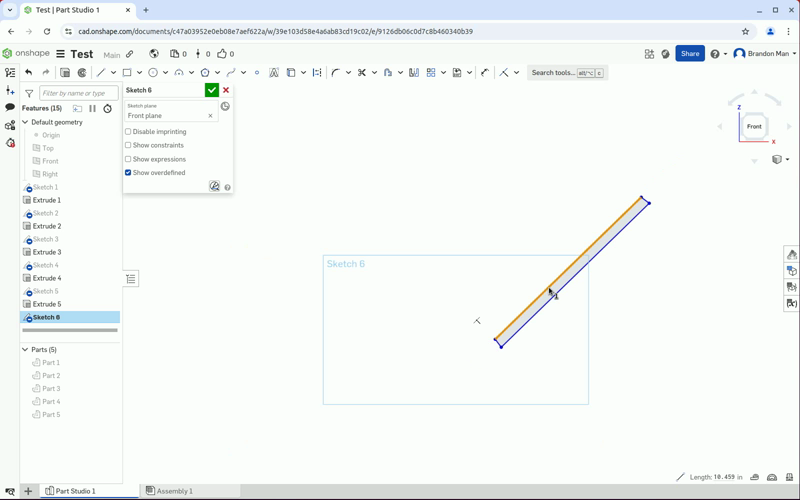
scroll(-6)
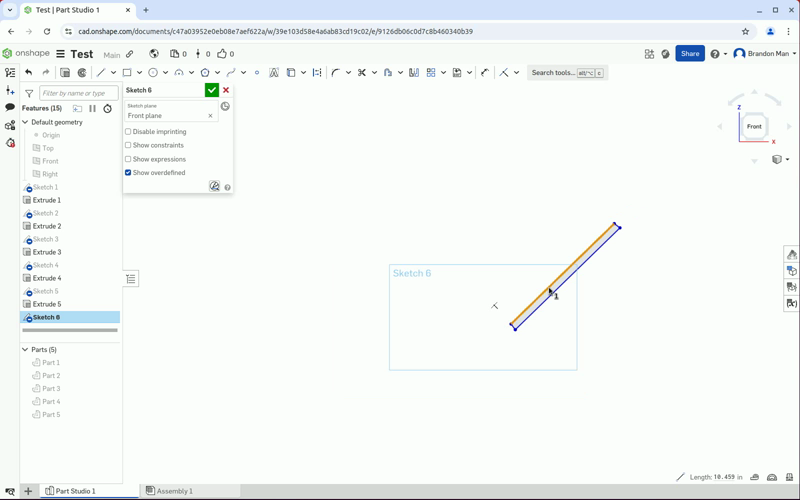
scroll(-6)
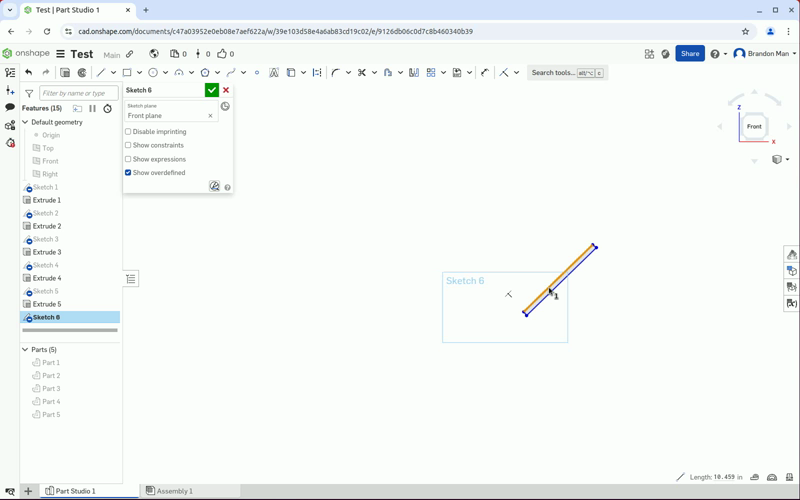
scroll(-6)
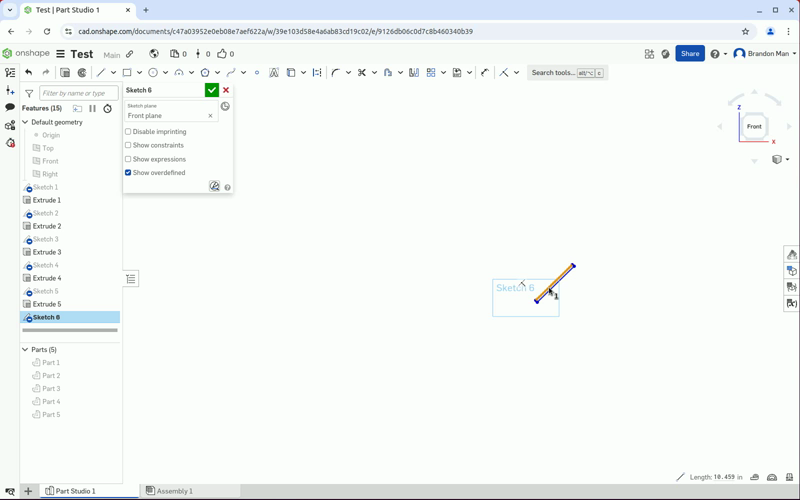
mouse_move(73, 352)
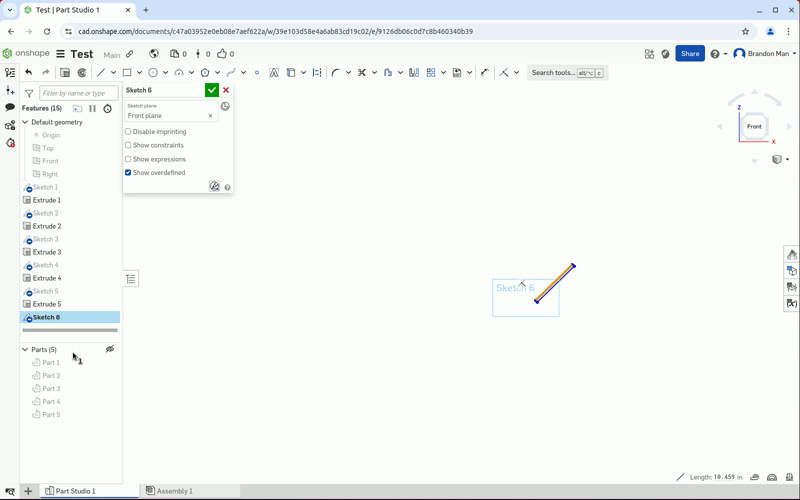
key(shift+y)
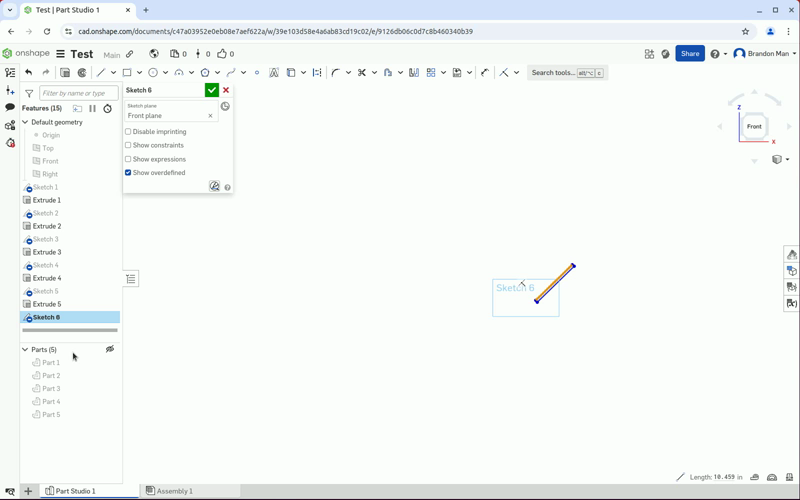
key(shift+e)
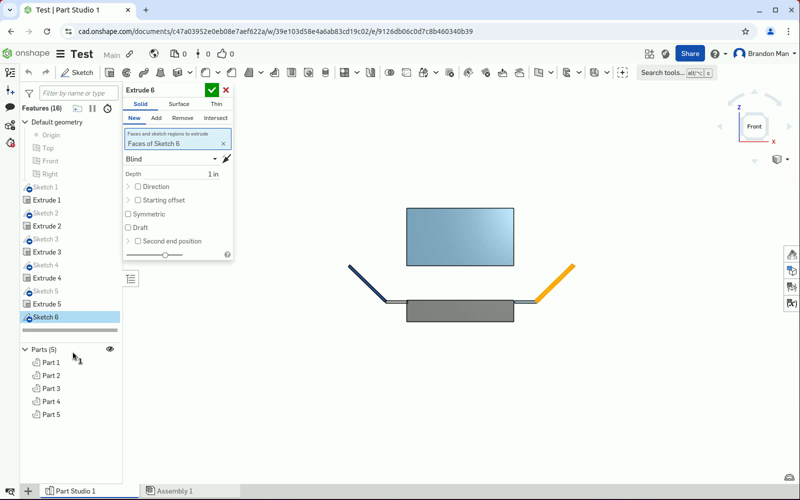
mouse_move(143, 106)
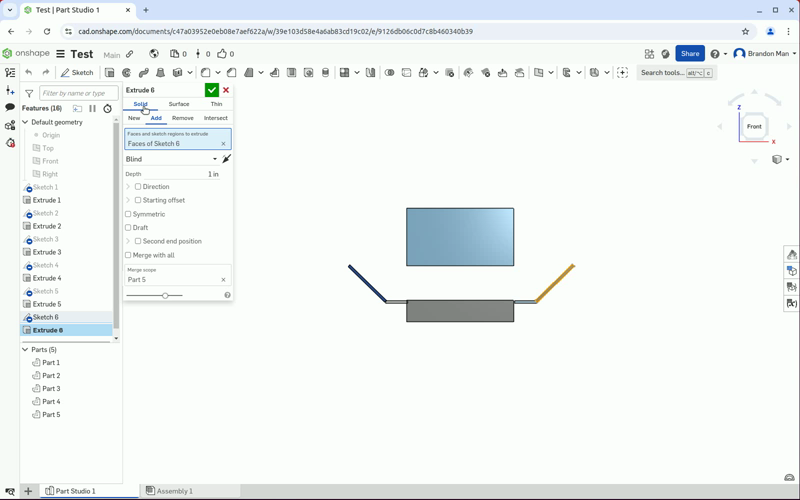
click(143, 106)
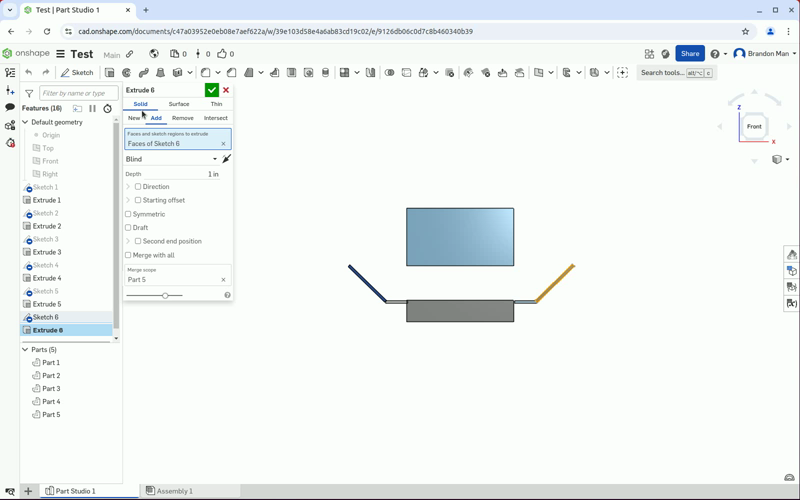
mouse_move(137, 120)
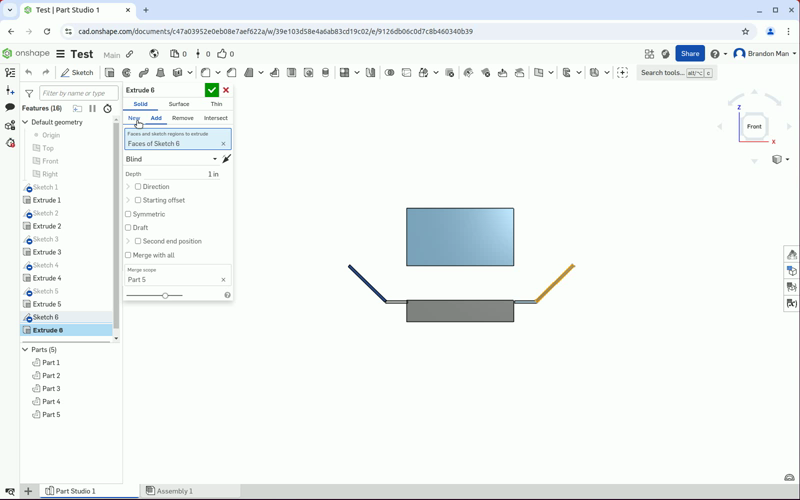
click(137, 120)
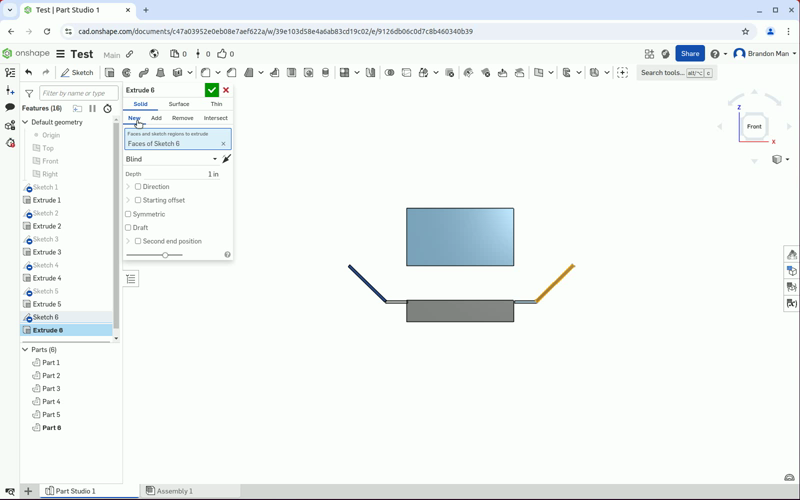
key(tab, 4)
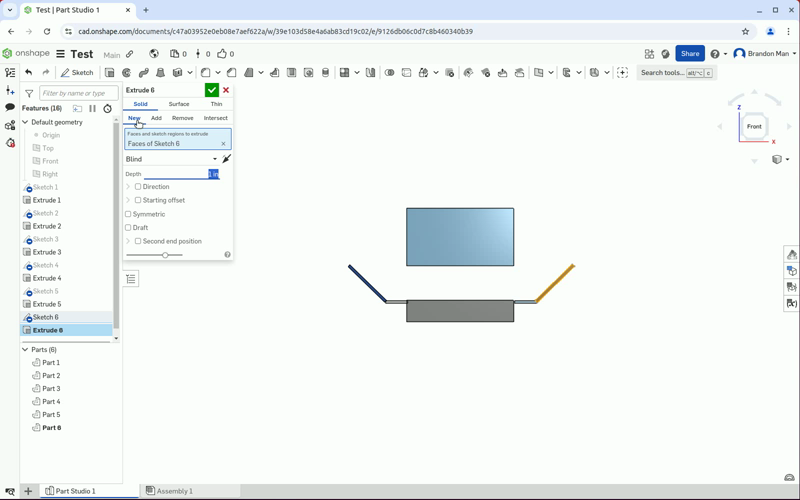
text(-0.241)
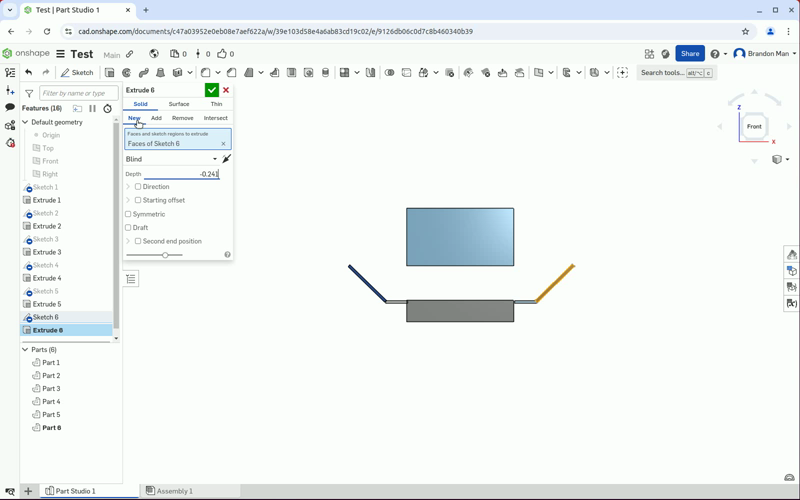
key(enter)
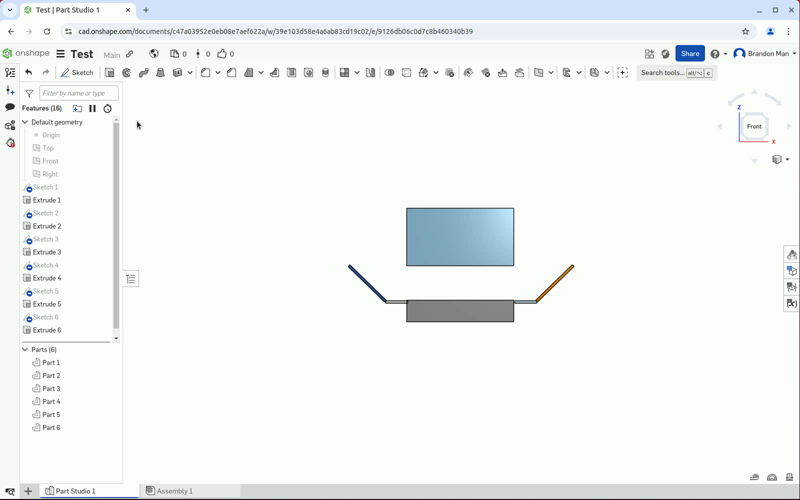
key(shift+h)
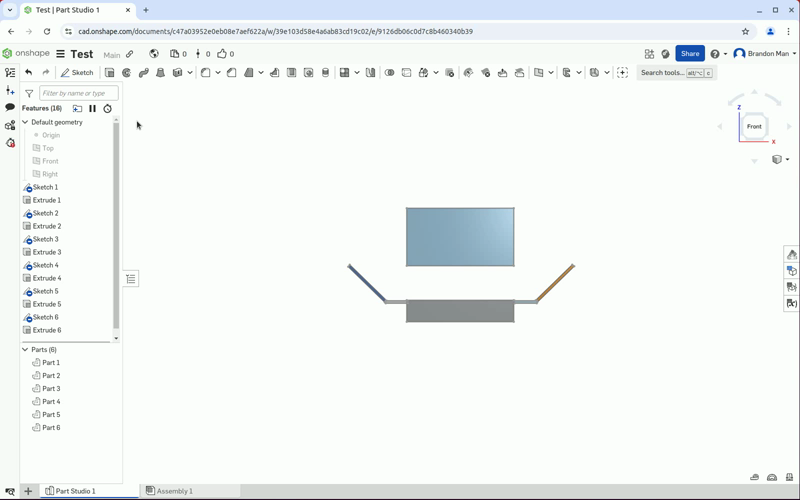
key(shift+h)
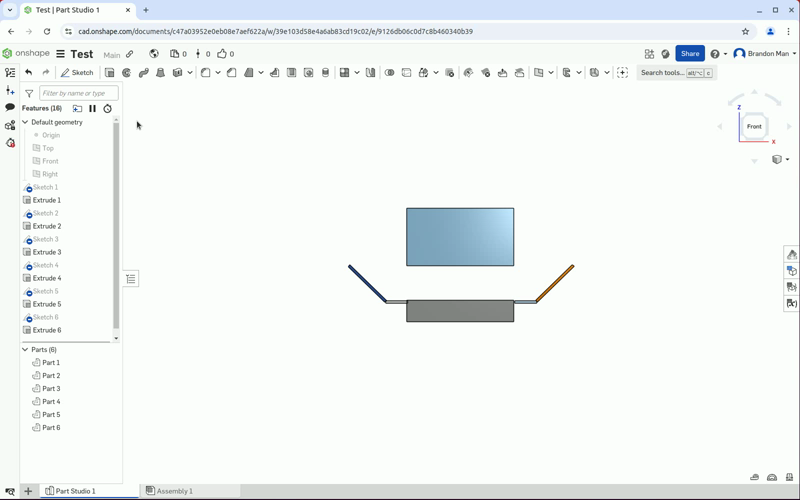
mouse_move(69, 189)
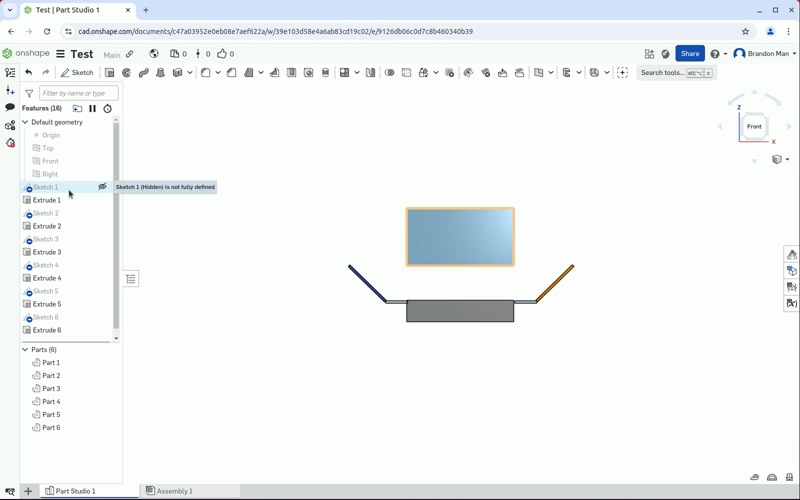
click(69, 189)
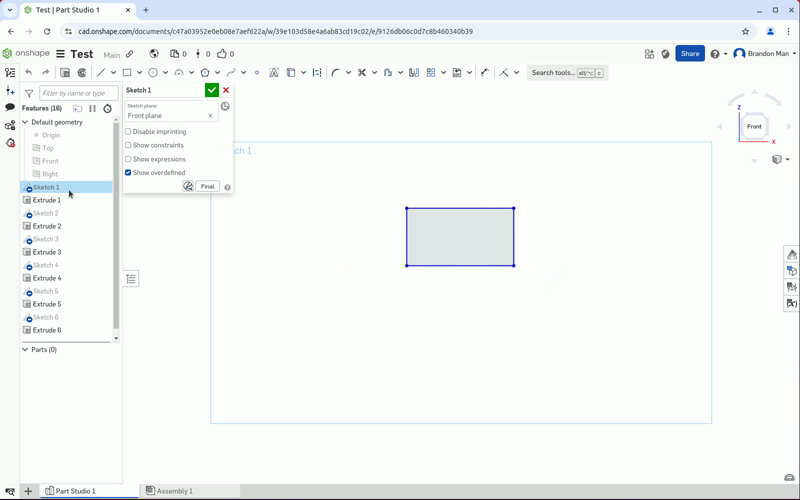
mouse_move(229, 92)
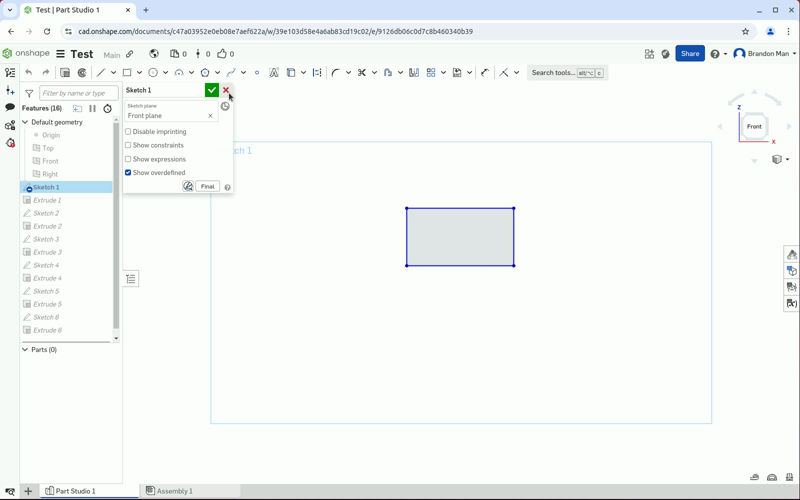
click(229, 92)
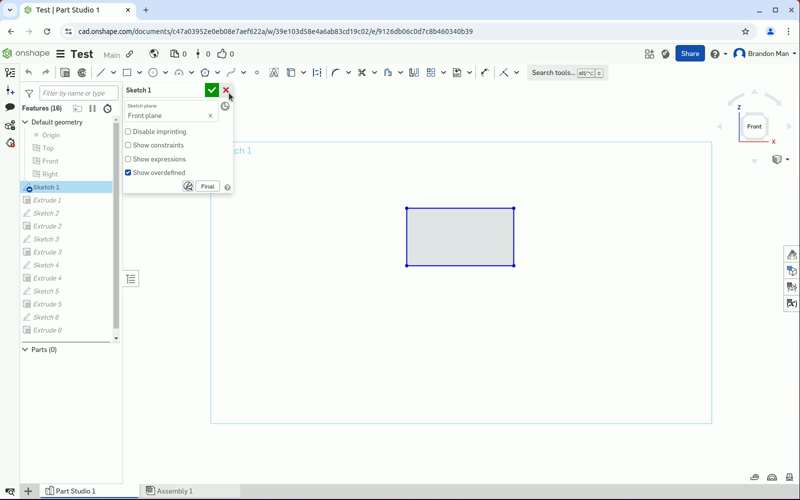
key(shift+s)
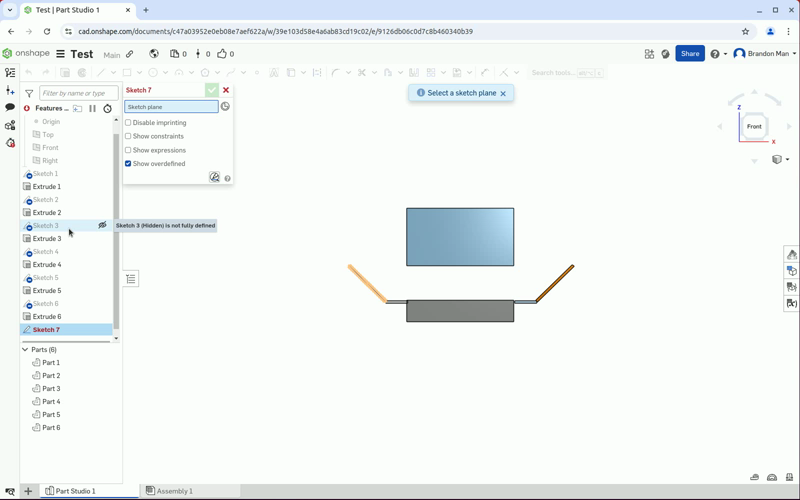
scroll(3)
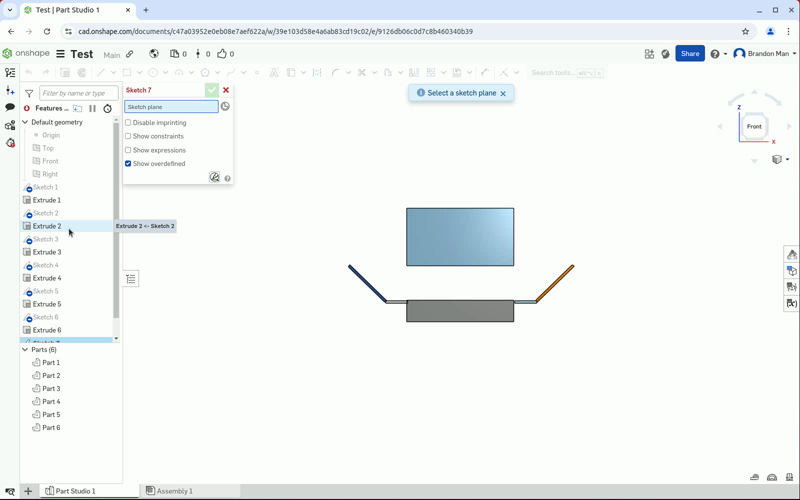
mouse_move(69, 163)
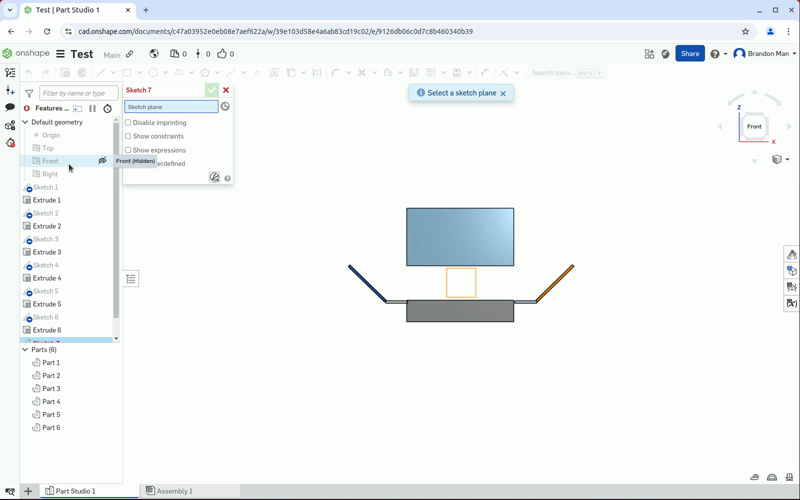
click(69, 163)
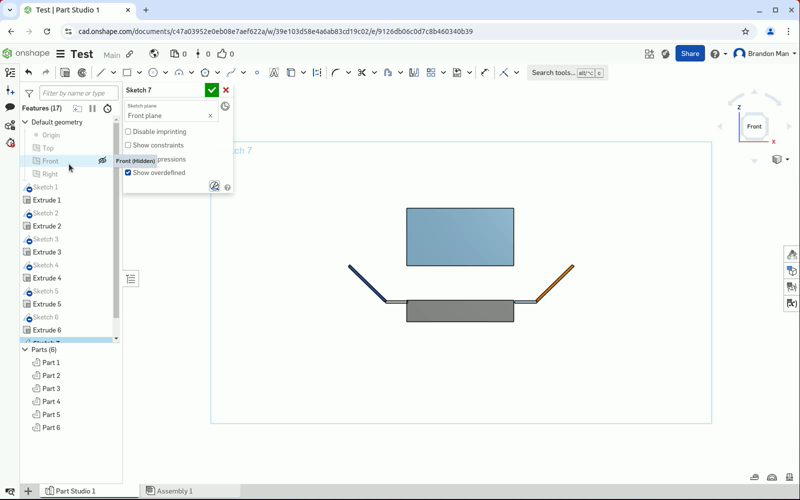
mouse_move(73, 352)
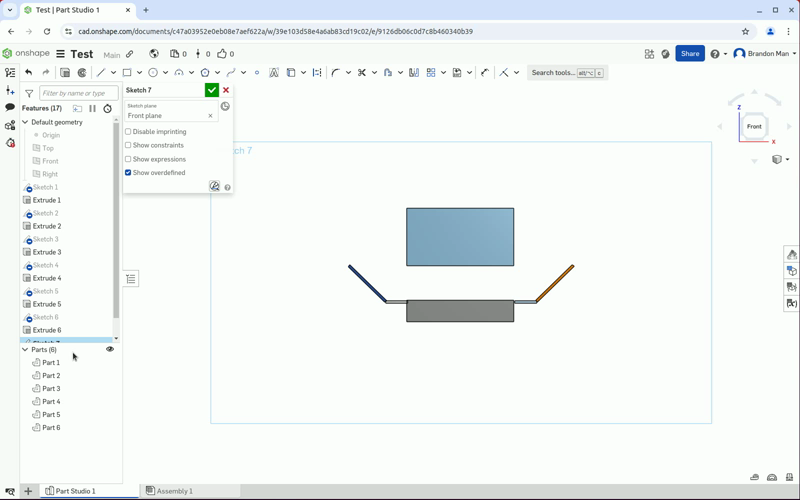
key(y)
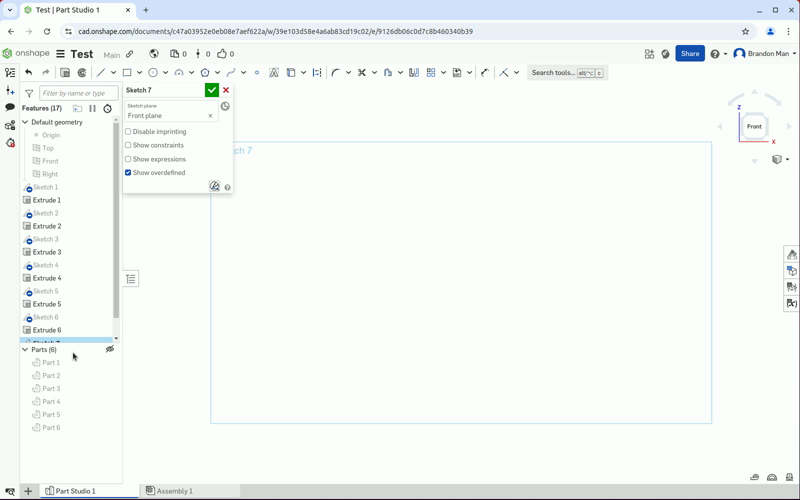
key(l)
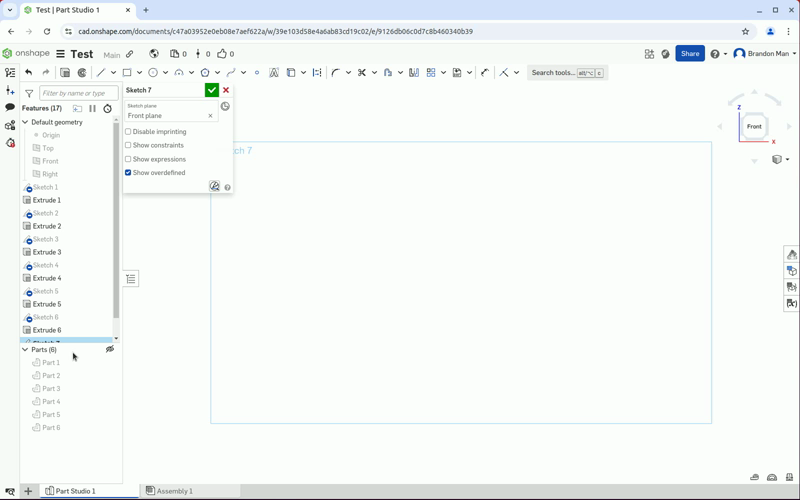
key_down(shift)
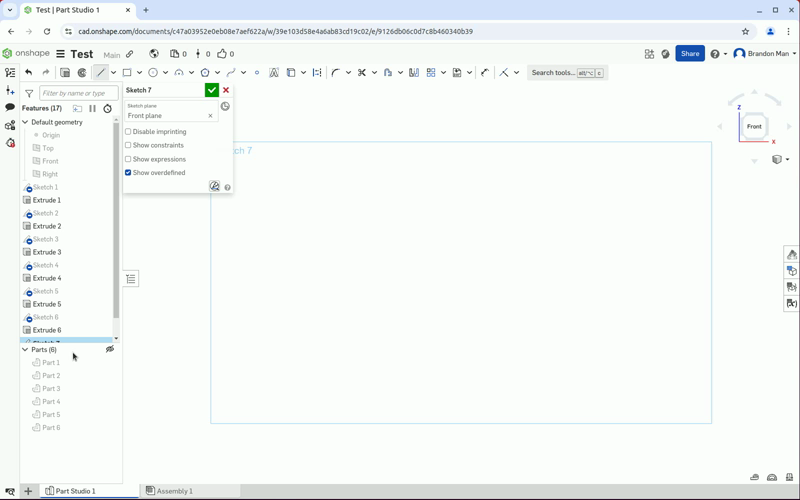
mouse_move(349, 265)
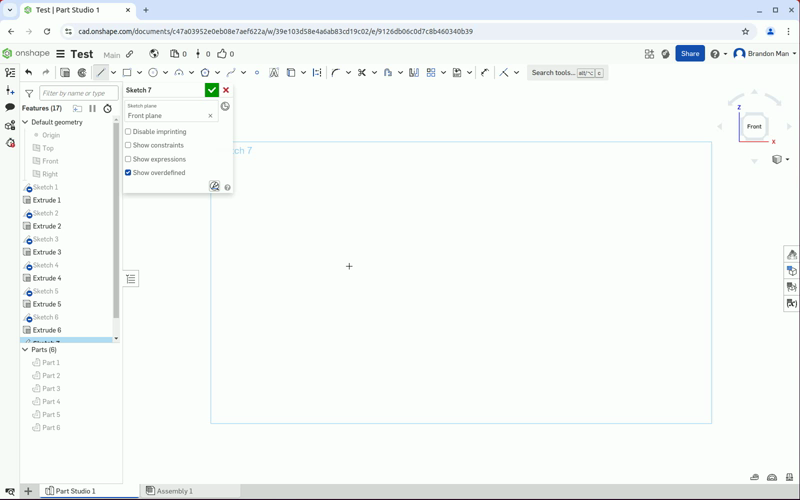
click(349, 265)
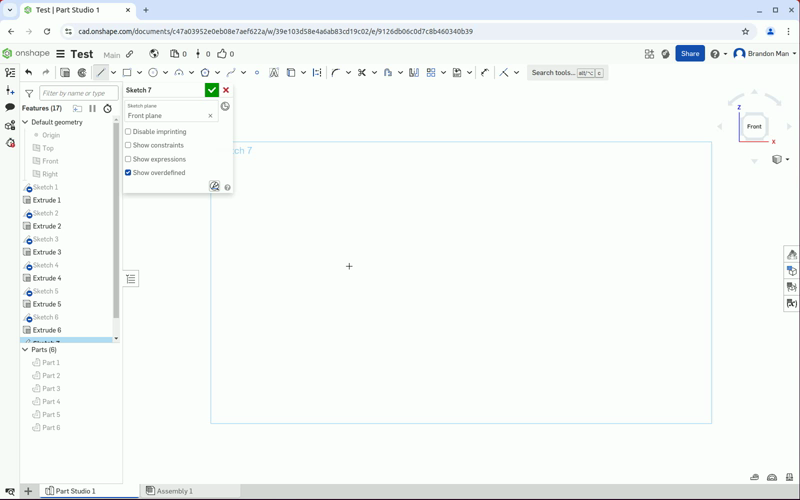
key_up(shift)
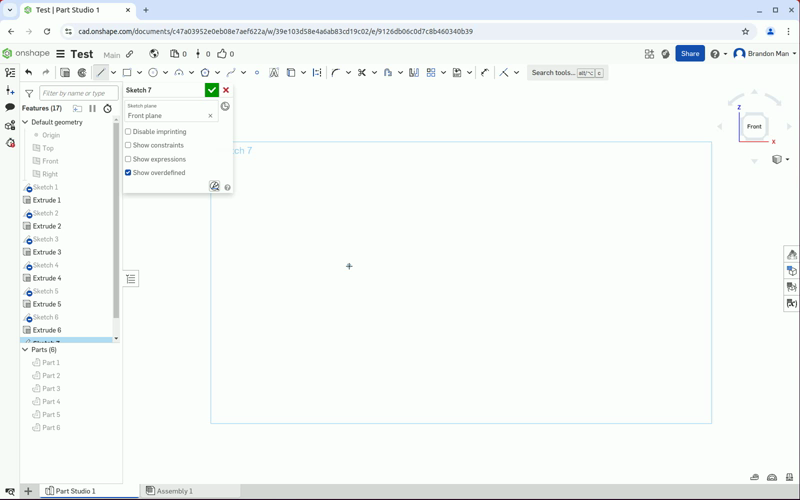
key_down(shift)
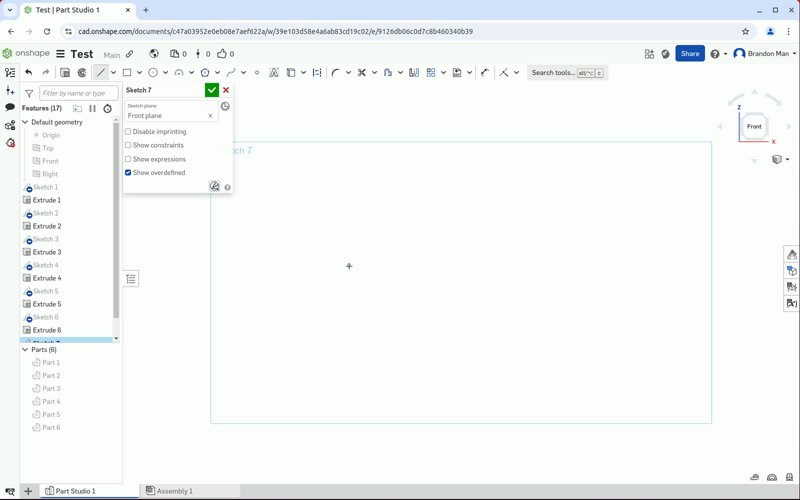
mouse_move(379, 265)
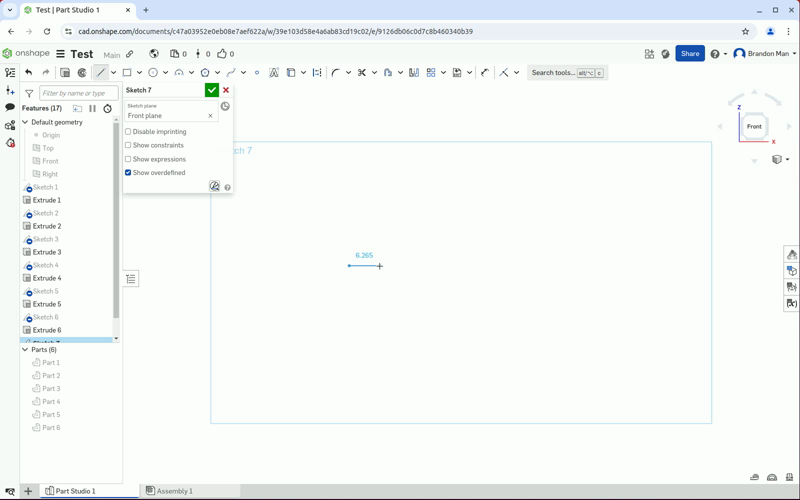
mouse_move(386, 300)
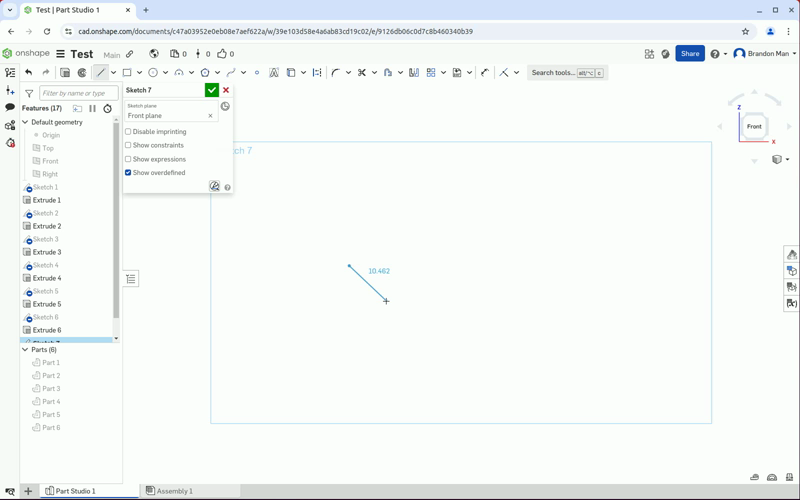
click(386, 300)
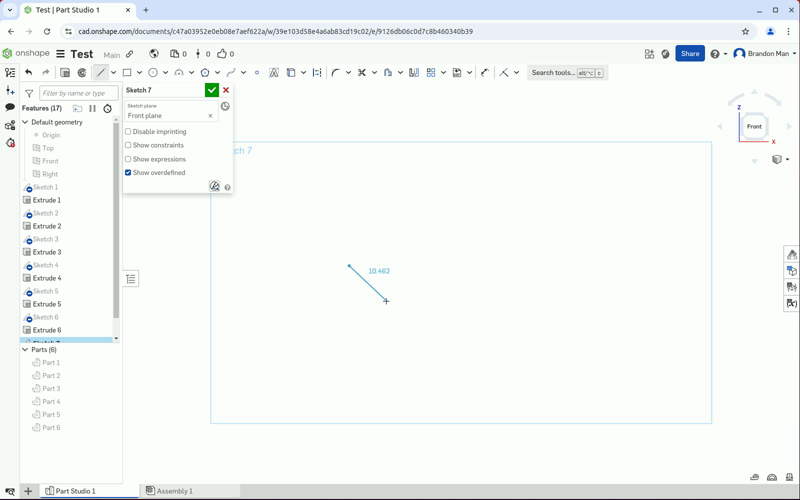
key_up(shift)
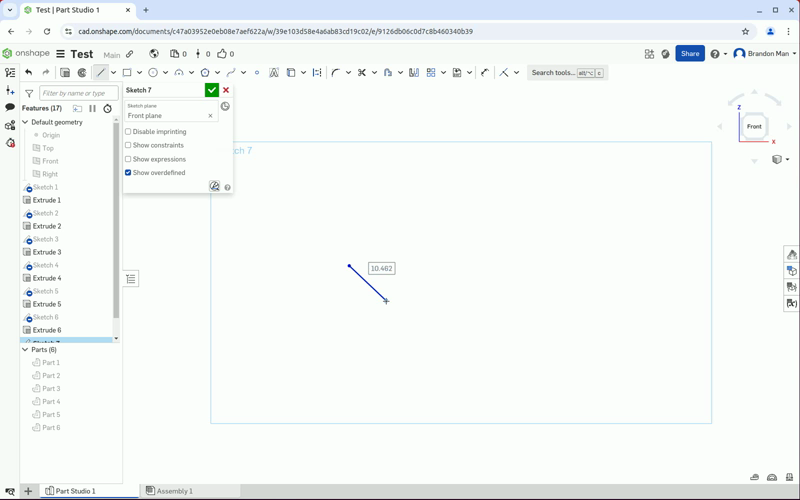
key_down(shift)
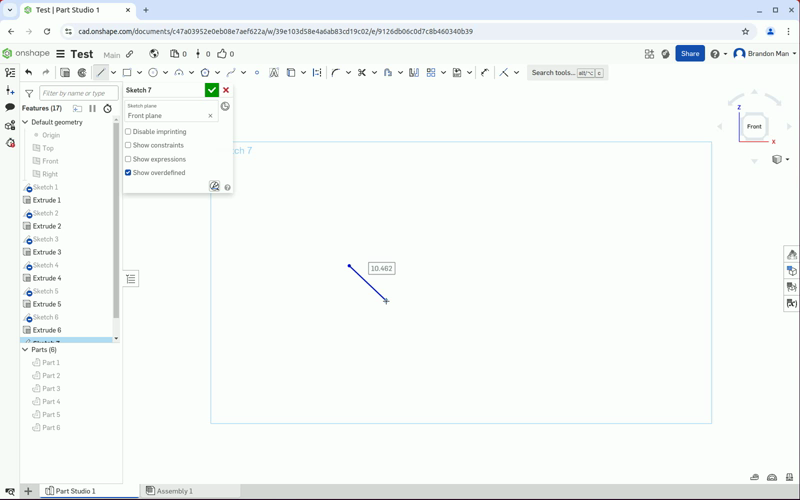
mouse_move(416, 300)
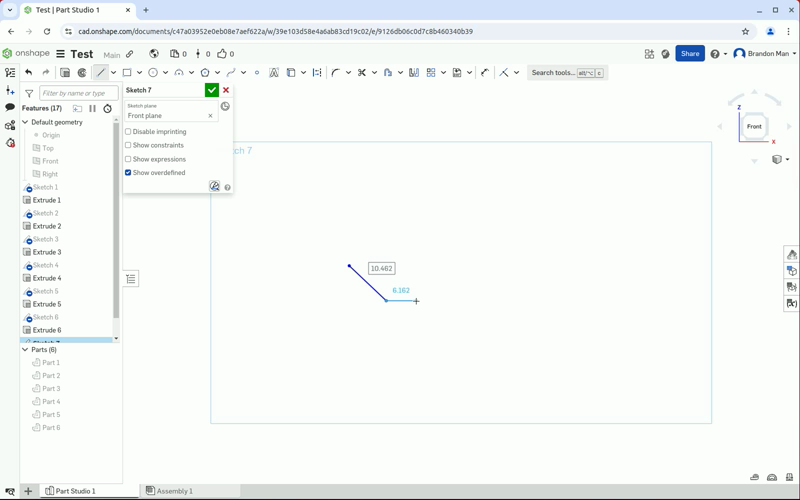
mouse_move(406, 300)
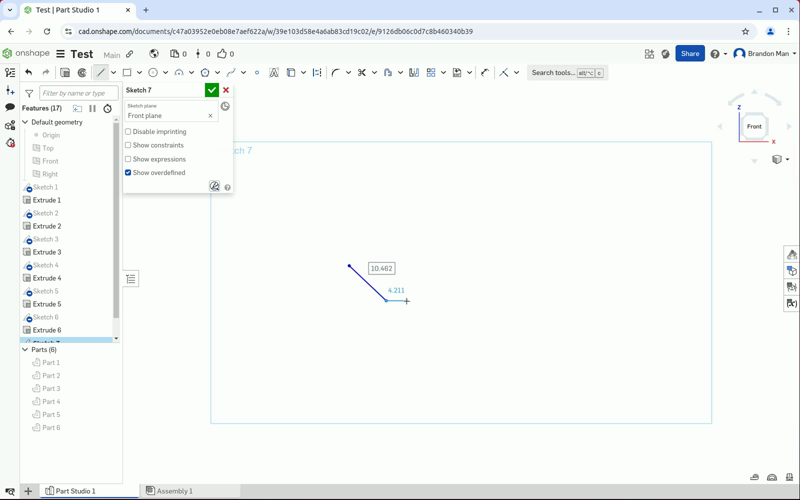
click(406, 300)
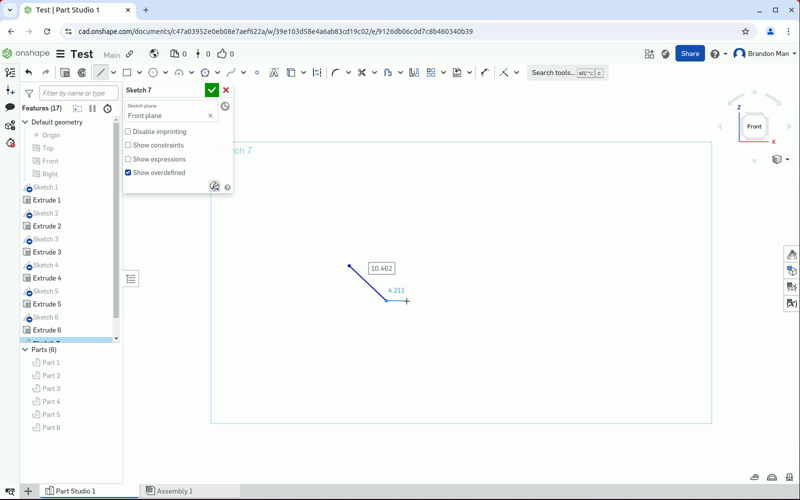
key_up(shift)
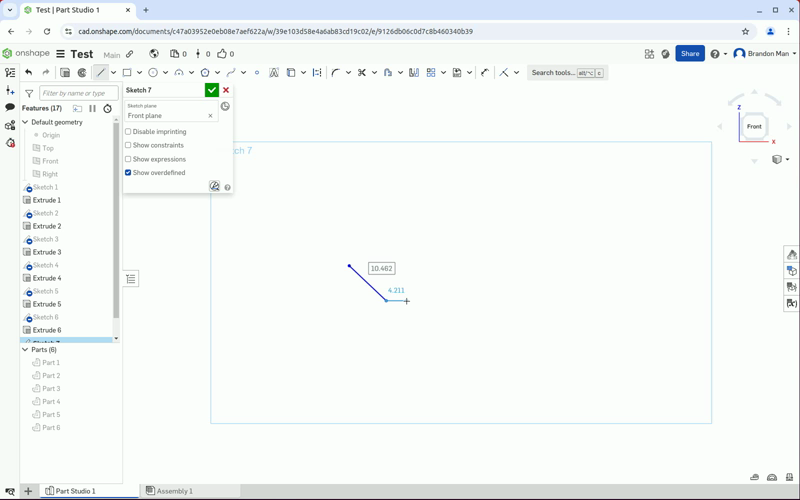
key_down(shift)
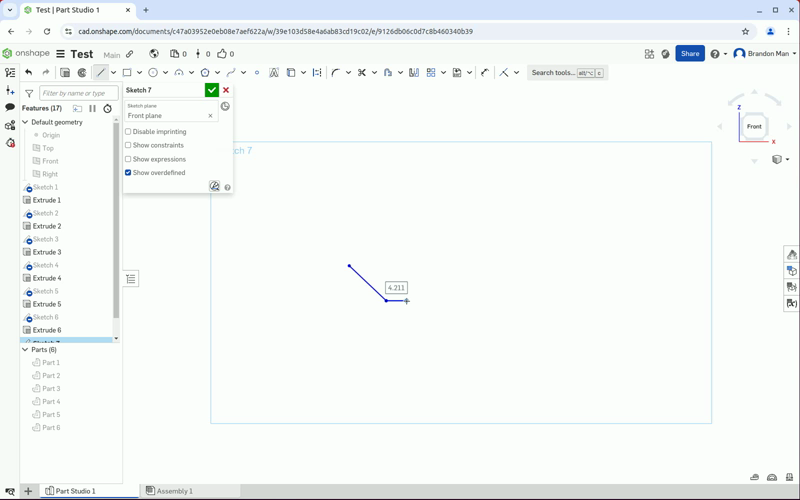
mouse_move(436, 300)
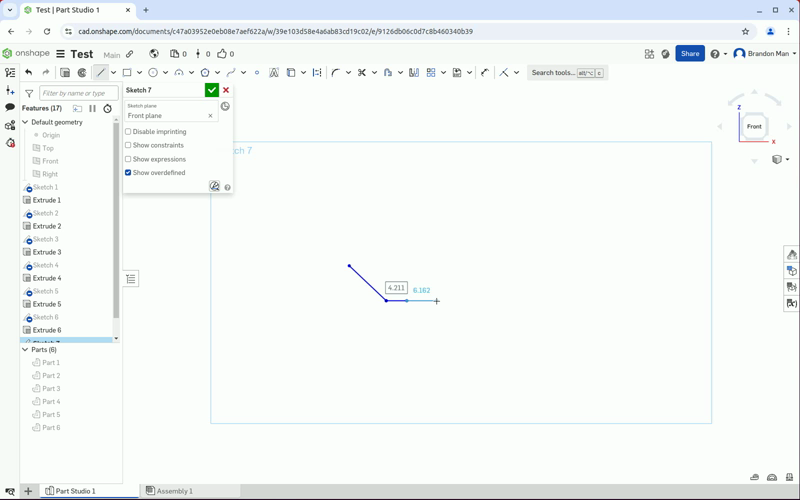
mouse_move(407, 300)
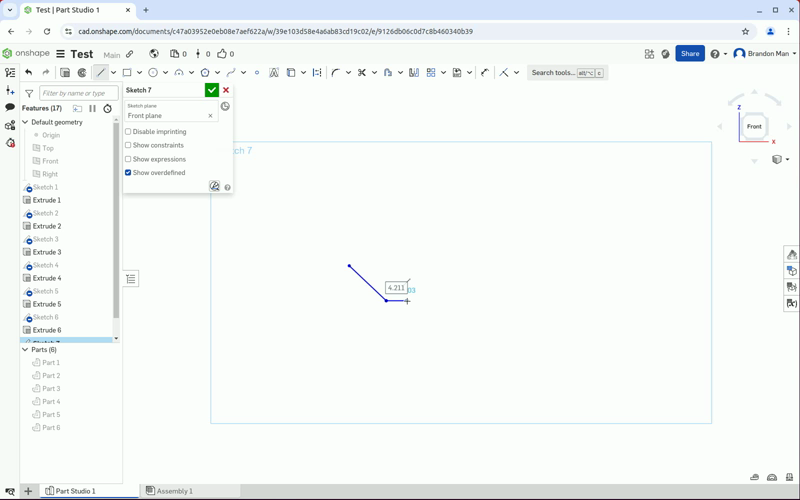
scroll(6)
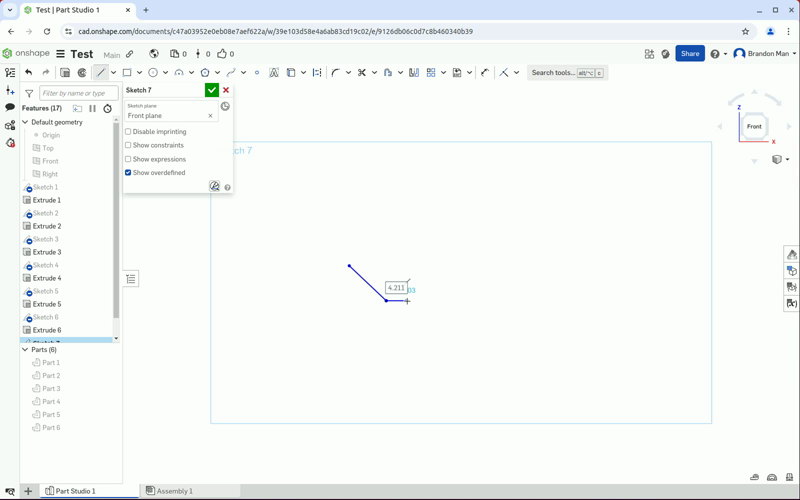
scroll(6)
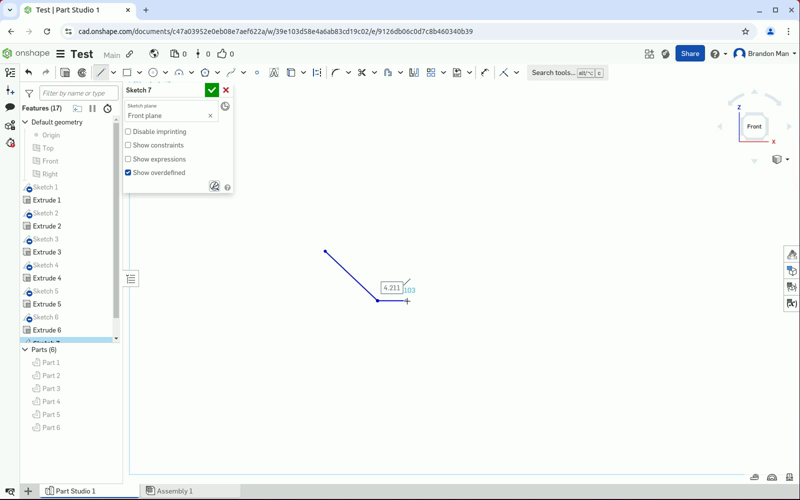
scroll(6)
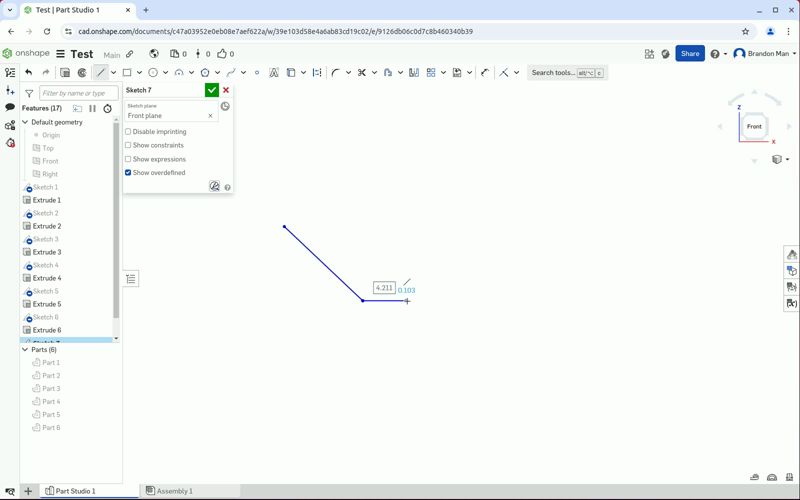
scroll(6)
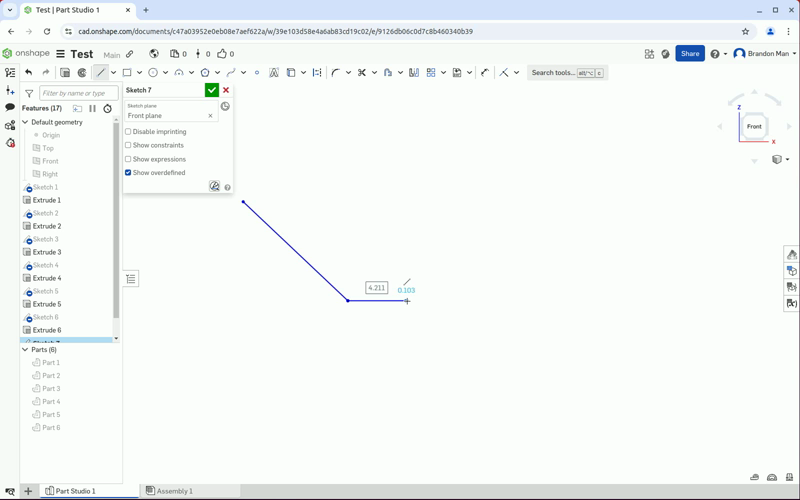
scroll(6)
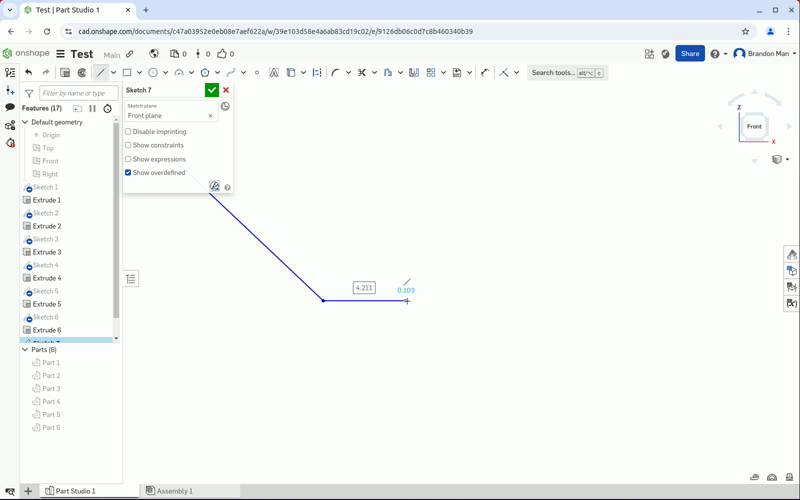
scroll(6)
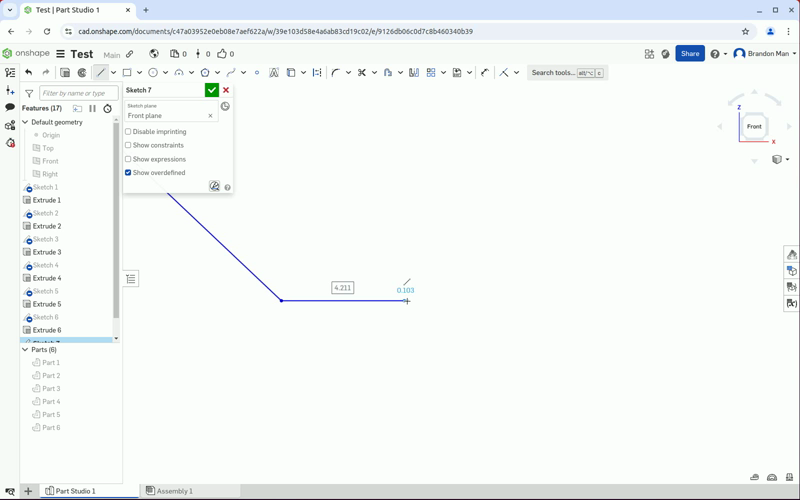
scroll(6)
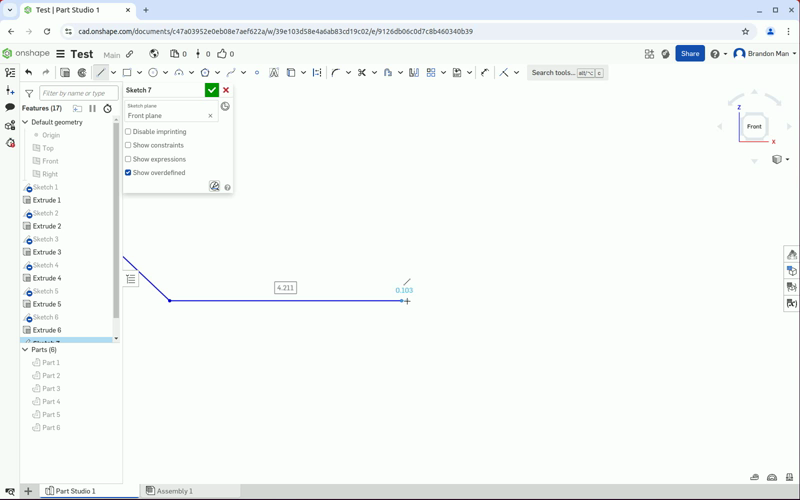
click(407, 300)
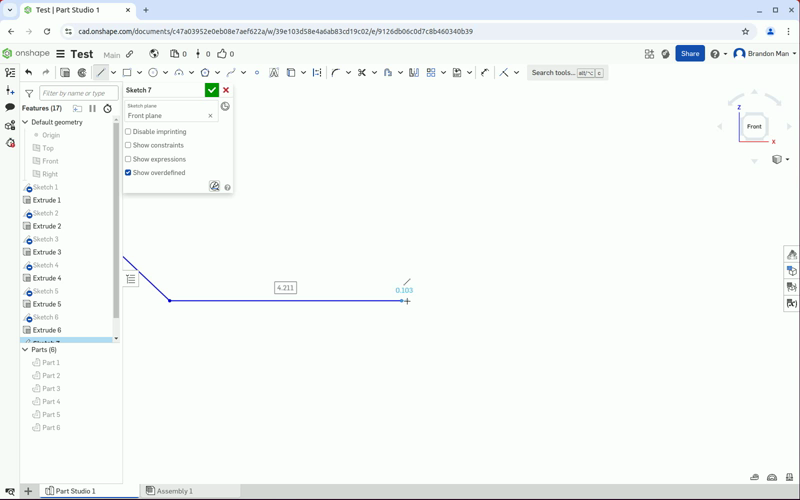
scroll(-6)
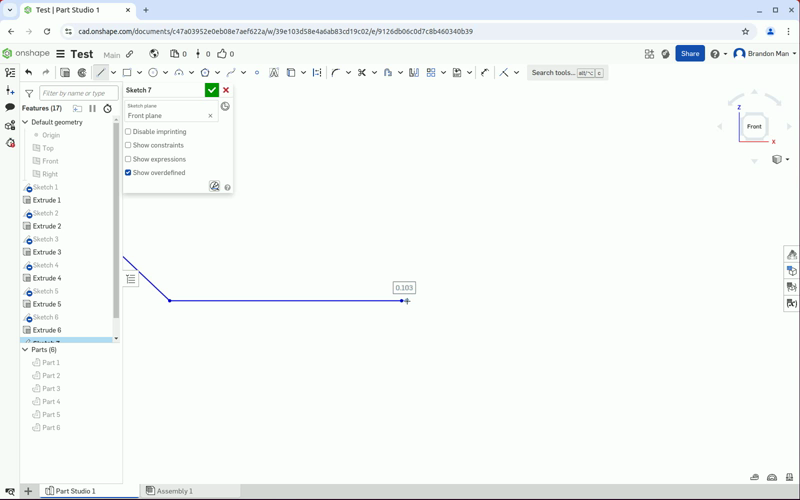
scroll(-6)
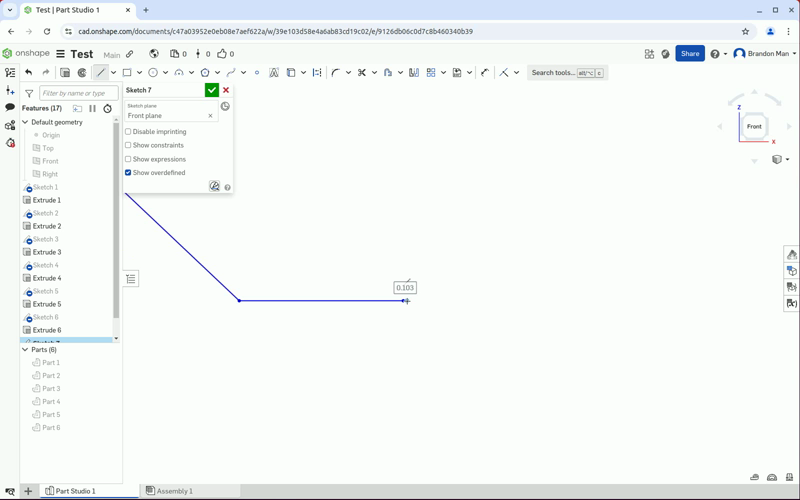
scroll(-6)
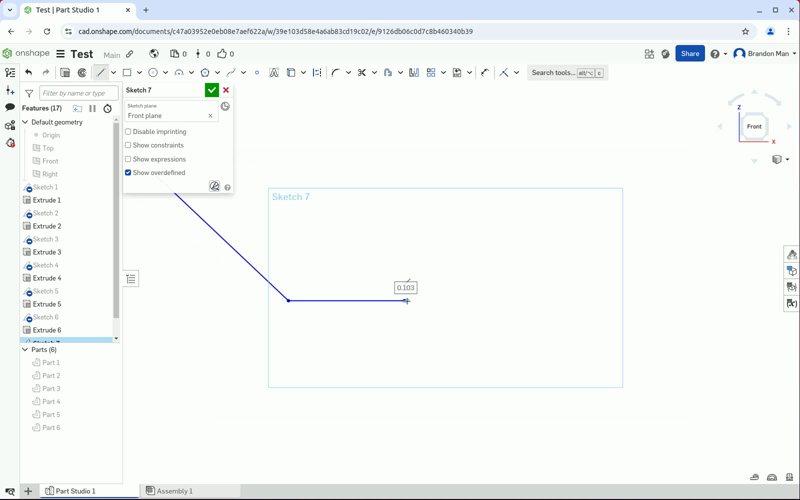
scroll(-6)
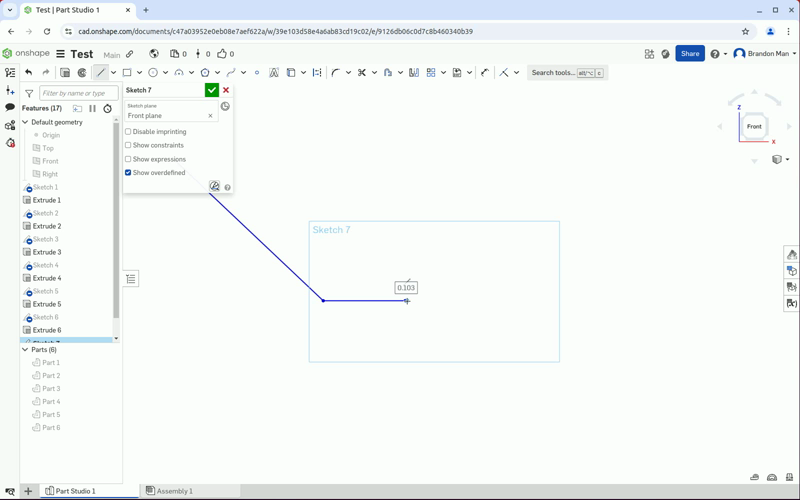
scroll(-6)
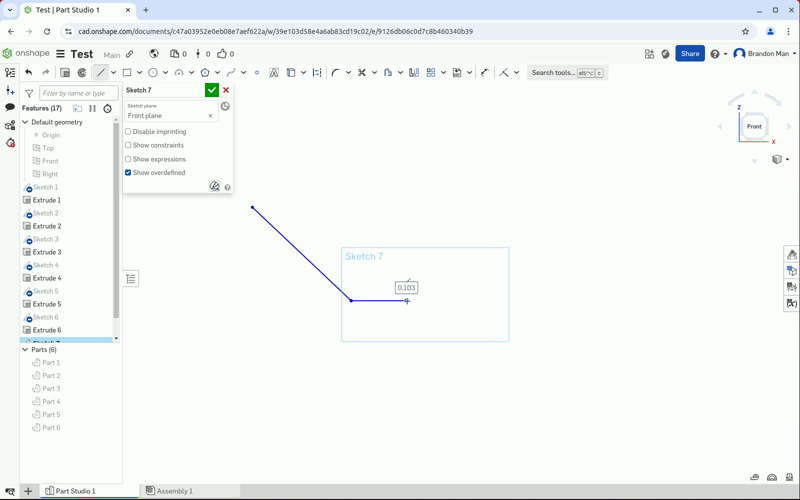
scroll(-6)
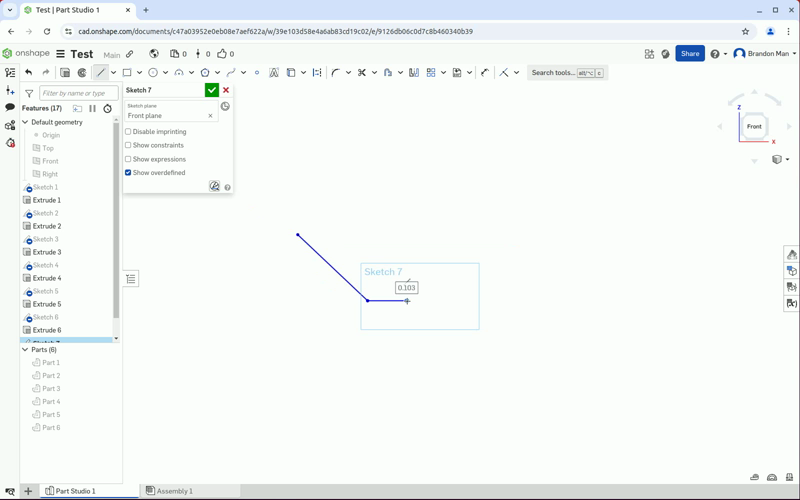
scroll(-6)
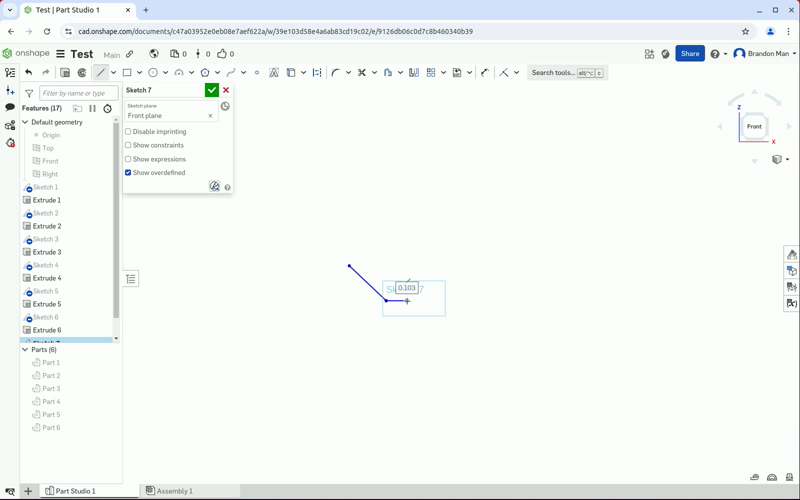
key_up(shift)
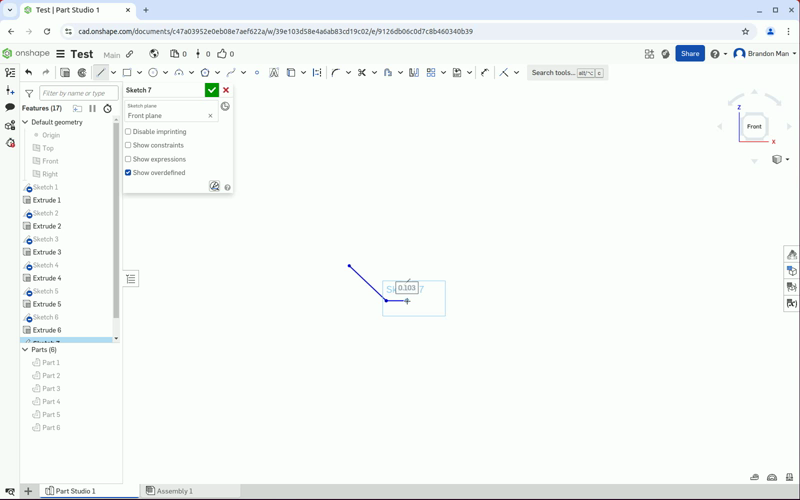
key_down(shift)
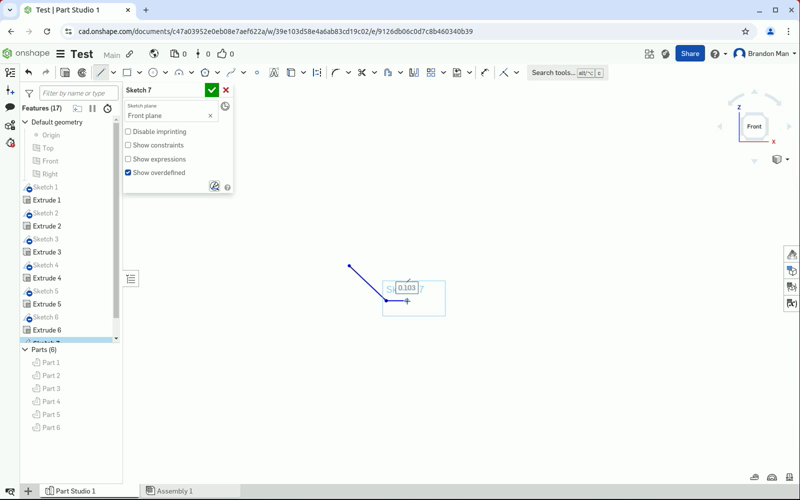
mouse_move(437, 300)
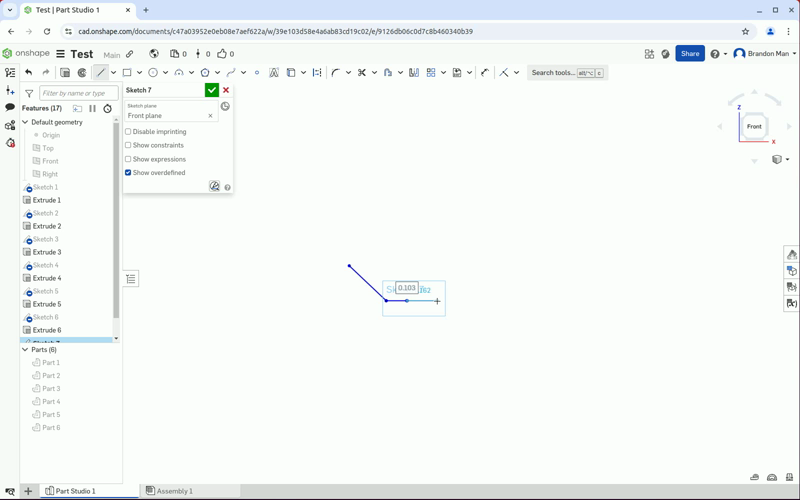
mouse_move(407, 265)
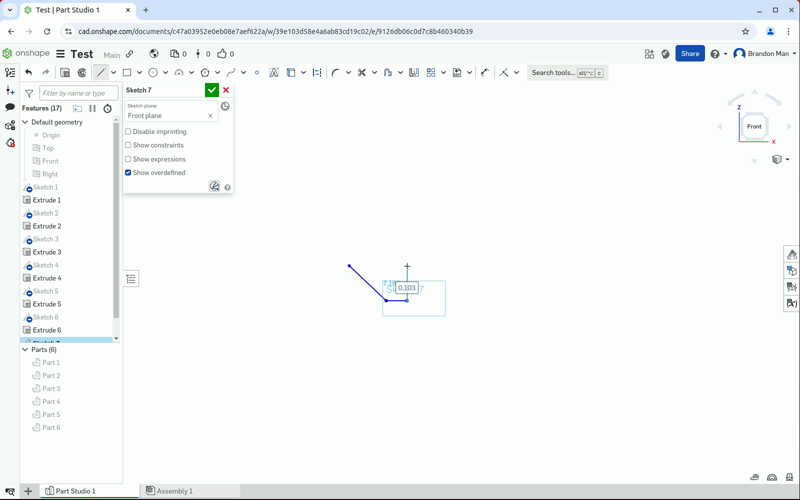
click(407, 265)
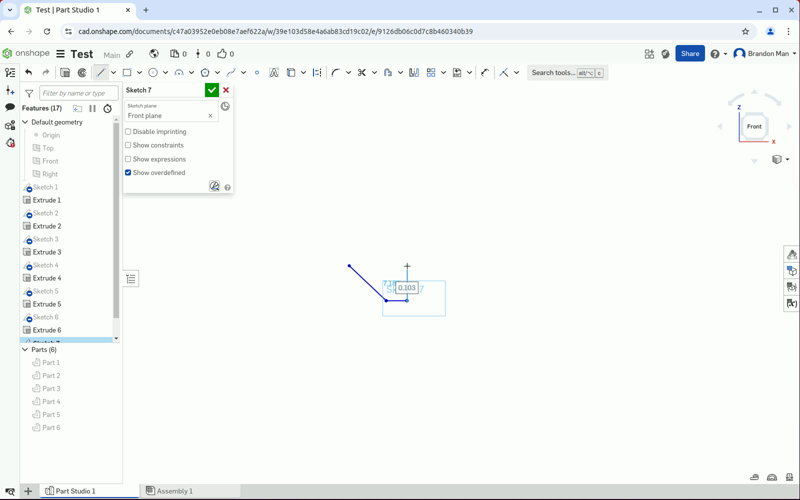
key_up(shift)
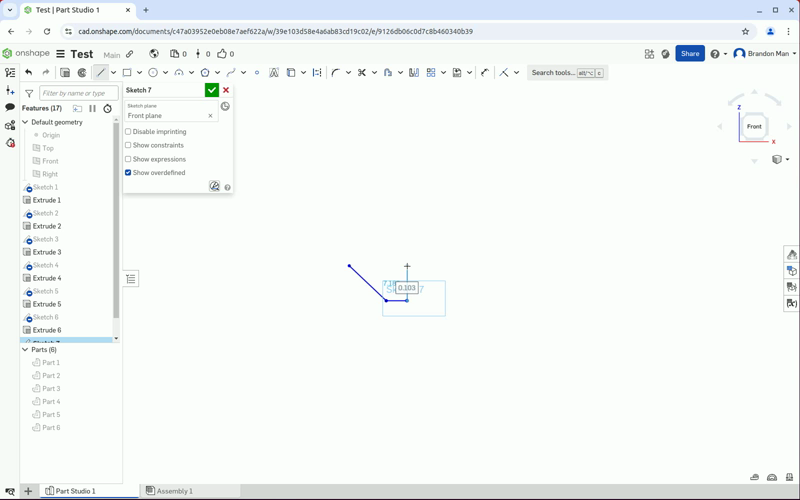
mouse_move(437, 265)
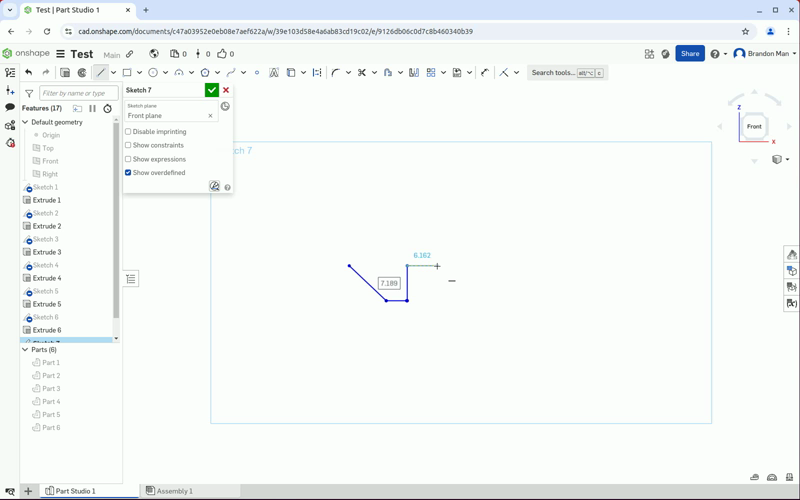
key_down(shift)
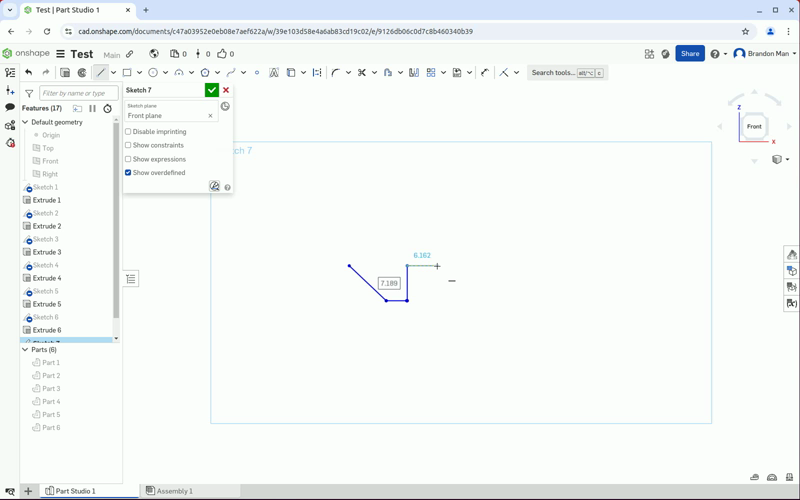
mouse_move(349, 265)
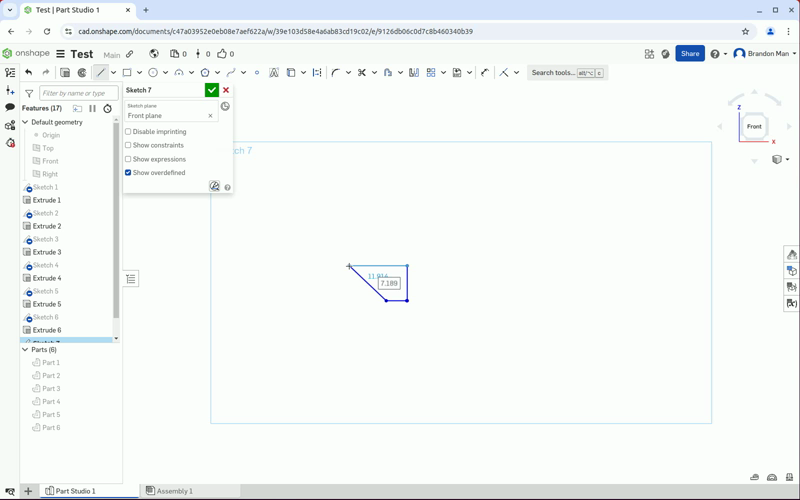
key_up(shift)
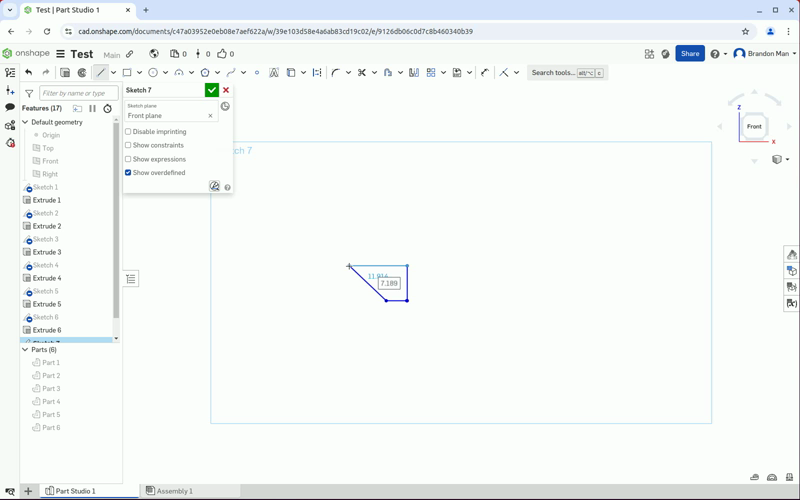
click(349, 265)
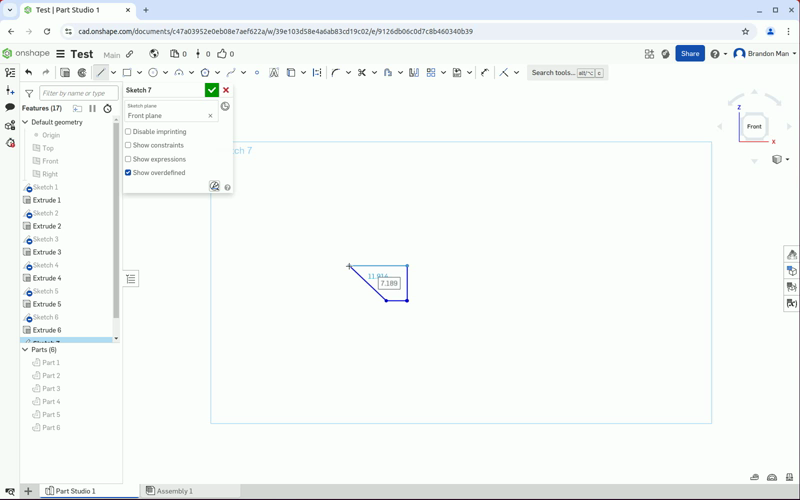
key(esc)
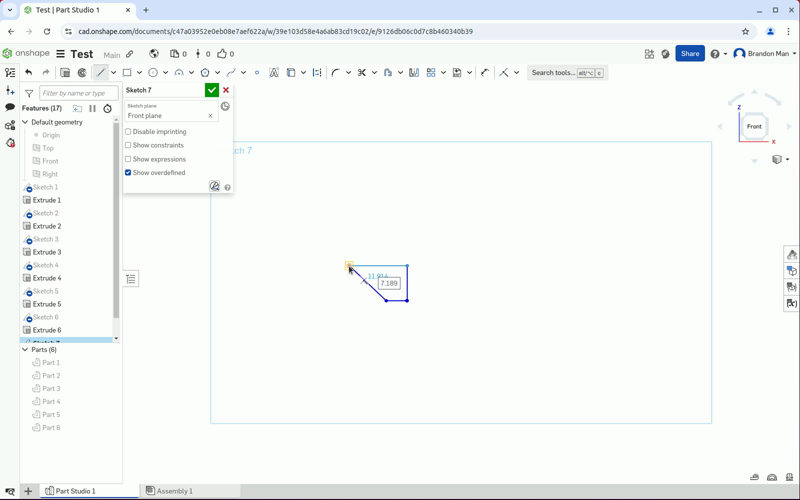
mouse_move(399, 266)
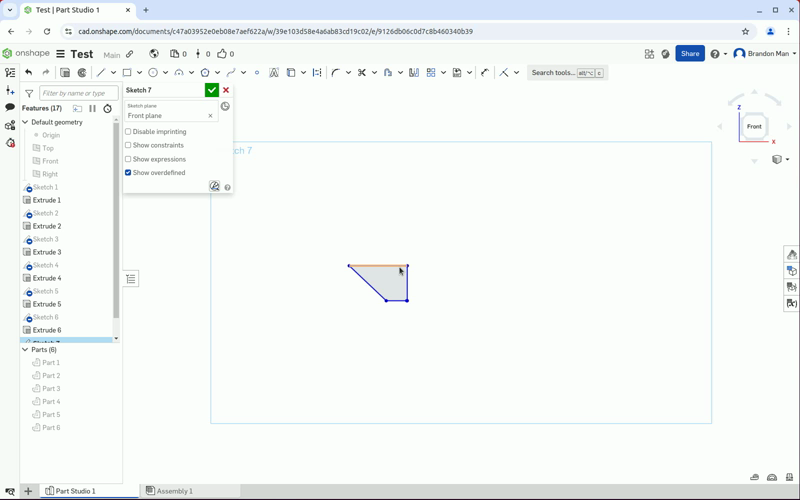
scroll(6)
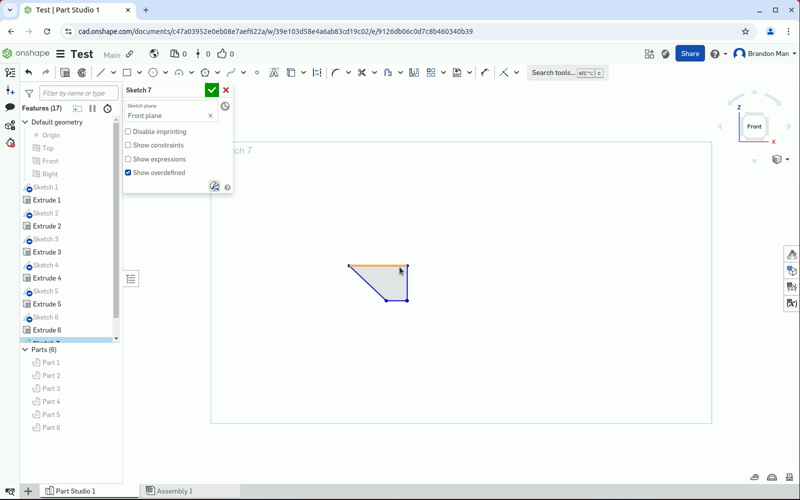
scroll(6)
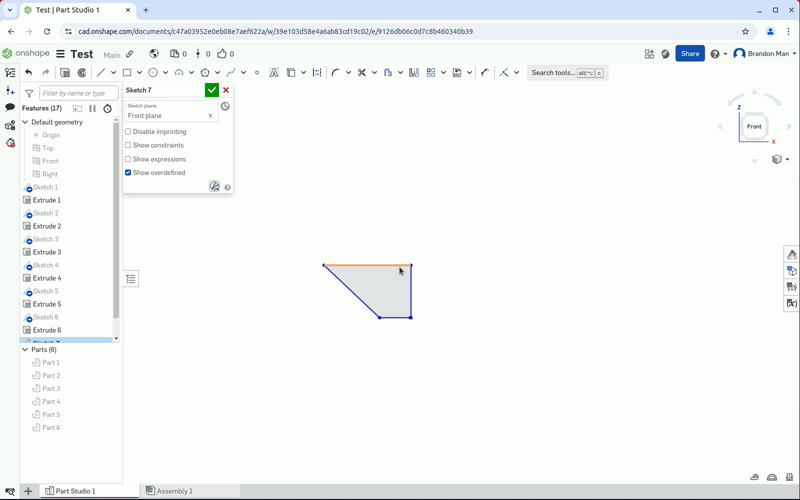
scroll(6)
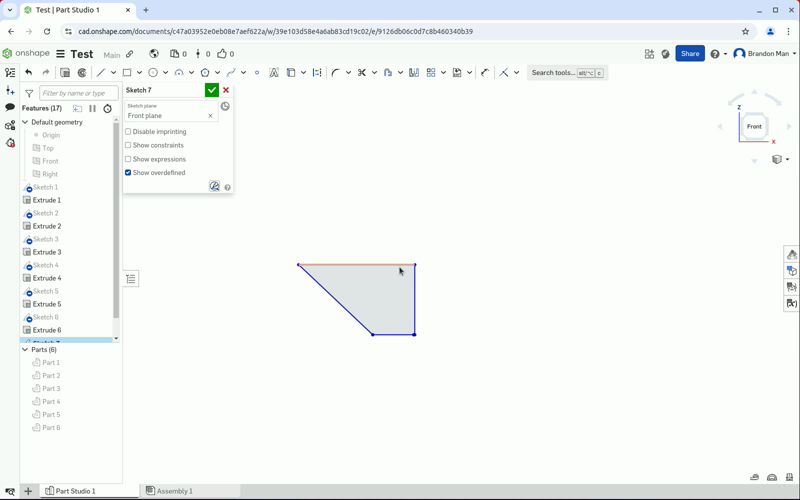
scroll(6)
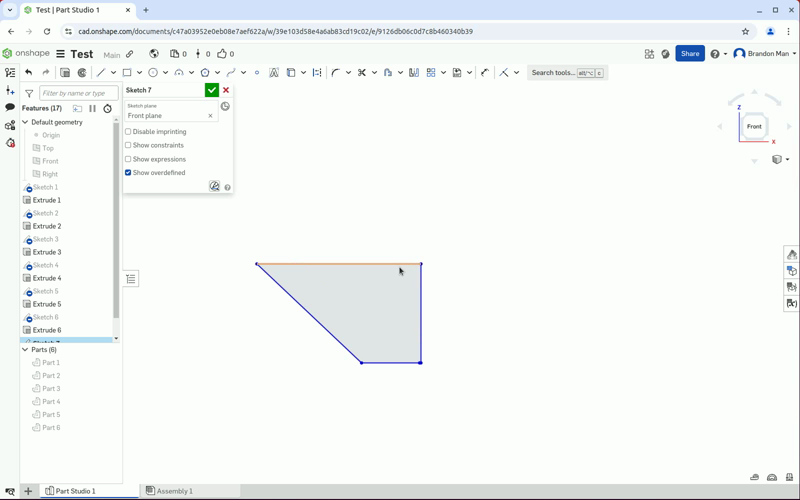
scroll(6)
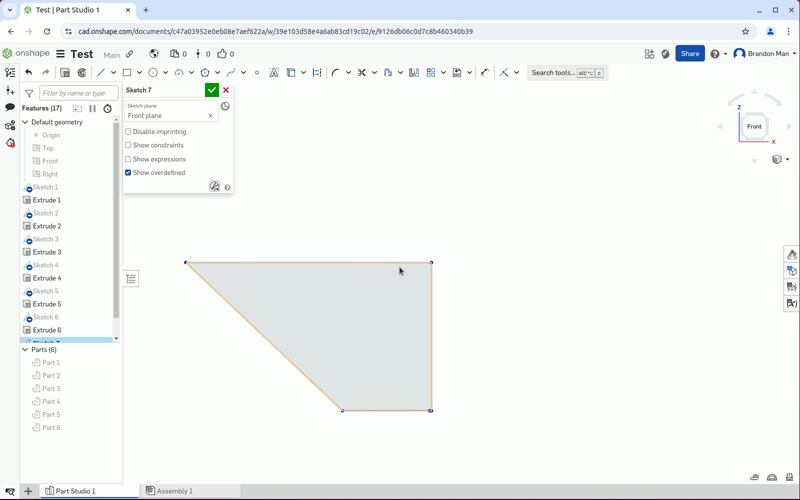
scroll(6)
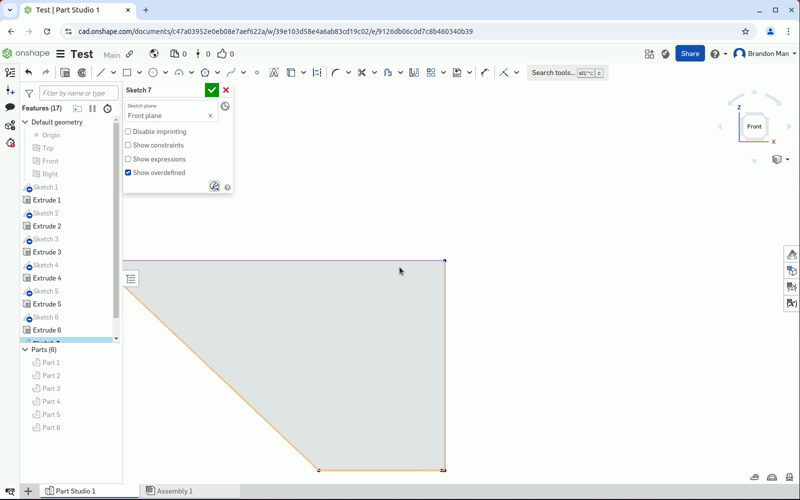
scroll(6)
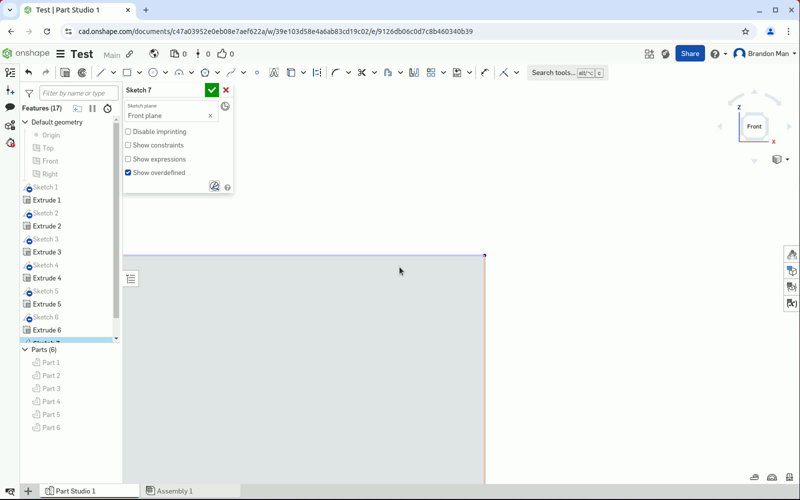
click(399, 266)
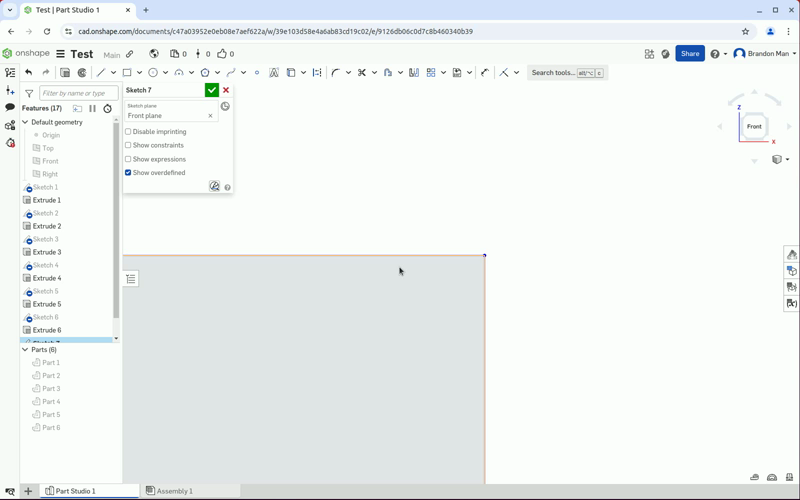
scroll(-6)
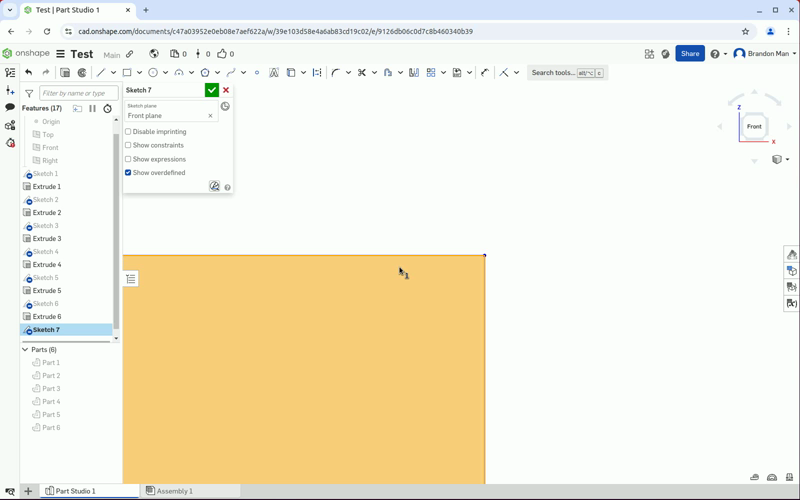
scroll(-6)
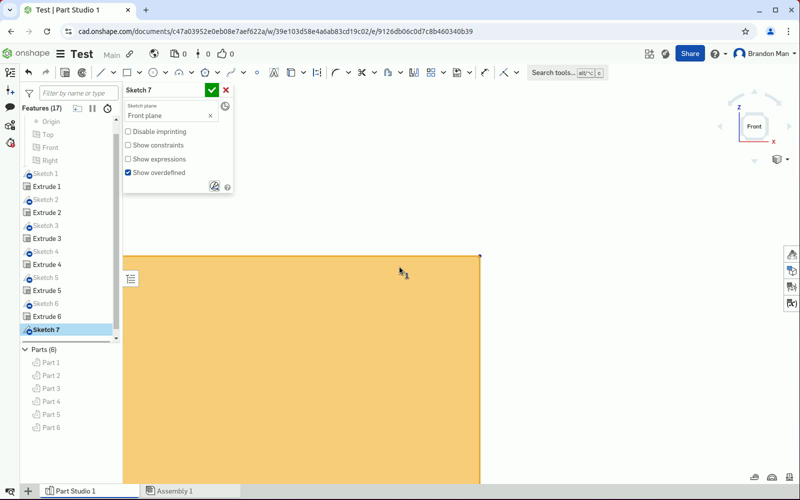
scroll(-6)
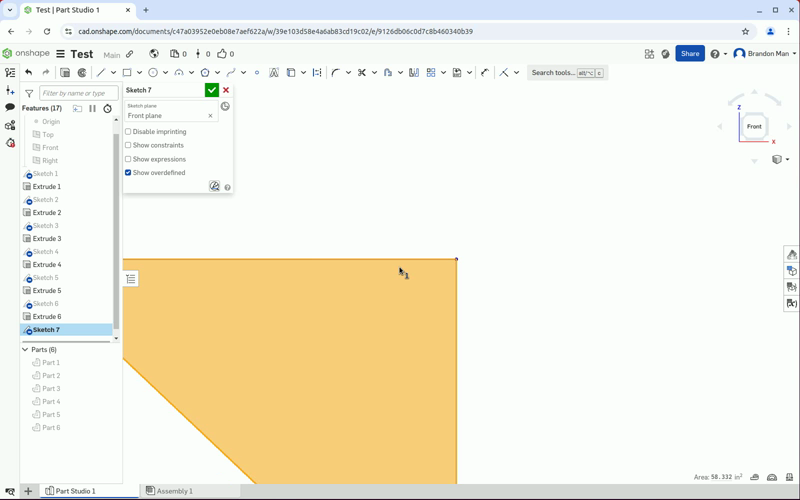
scroll(-6)
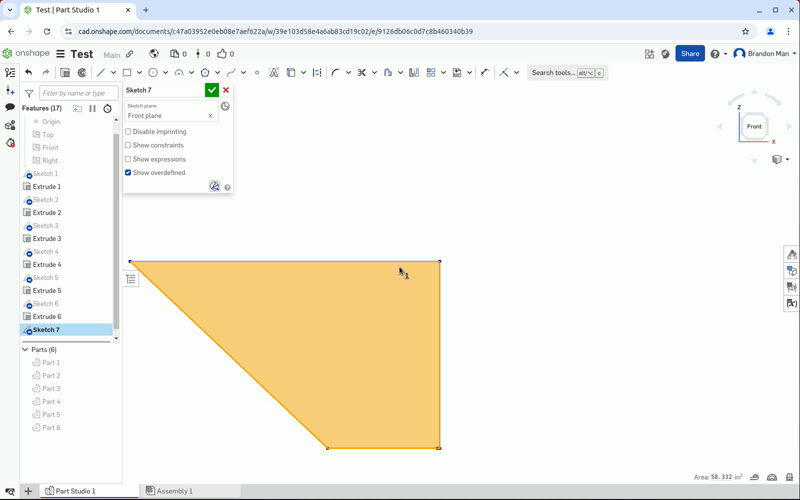
scroll(-6)
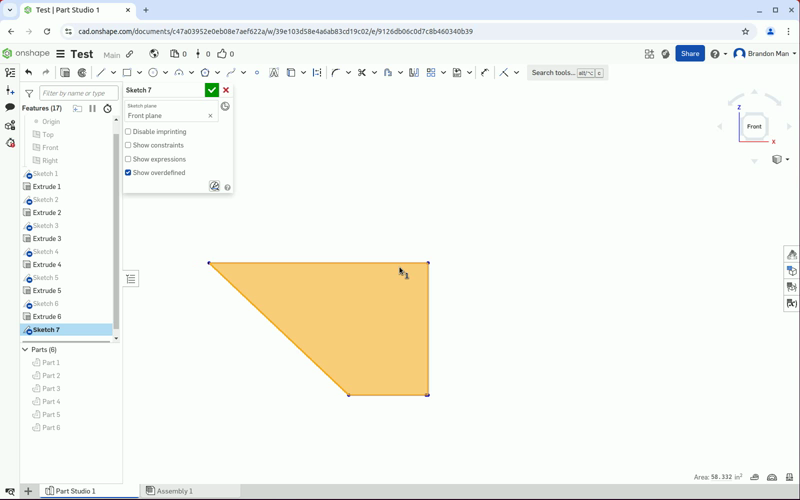
scroll(-6)
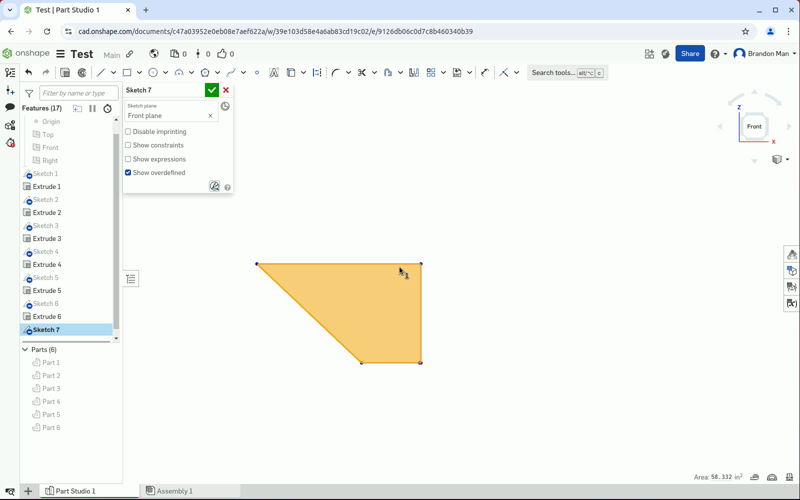
scroll(-6)
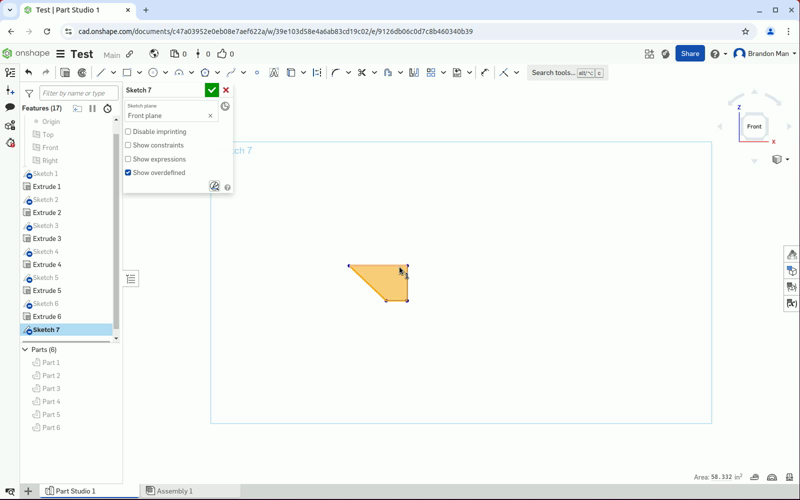
mouse_move(73, 352)
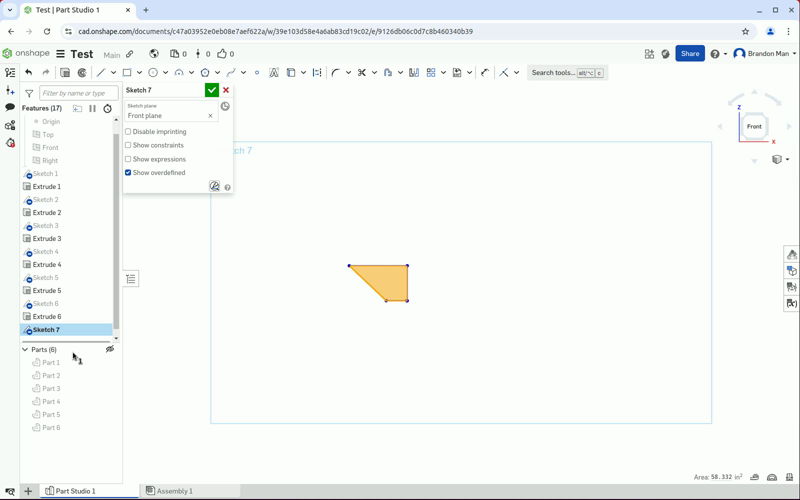
key(shift+y)
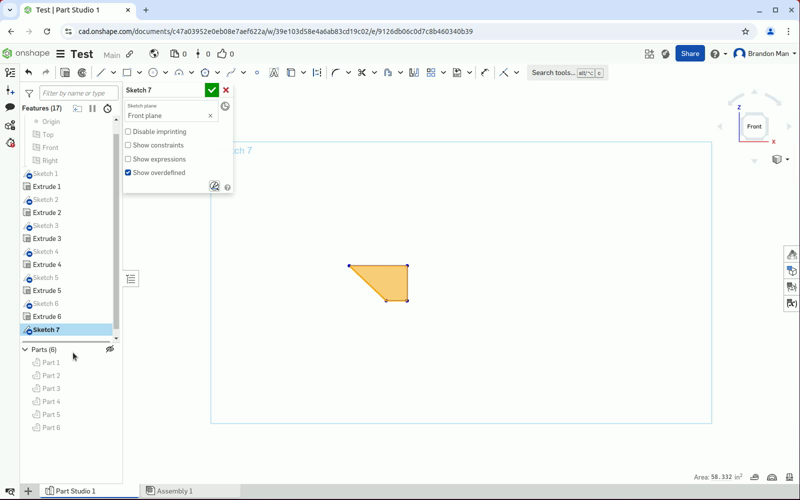
key(shift+e)
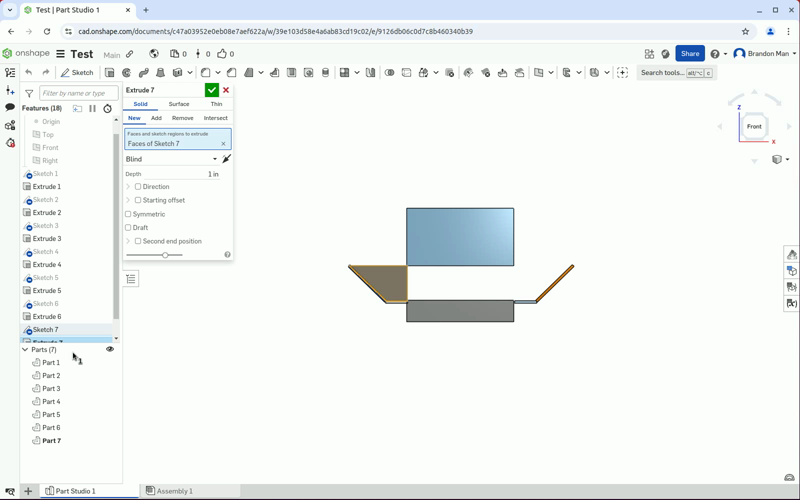
mouse_move(143, 106)
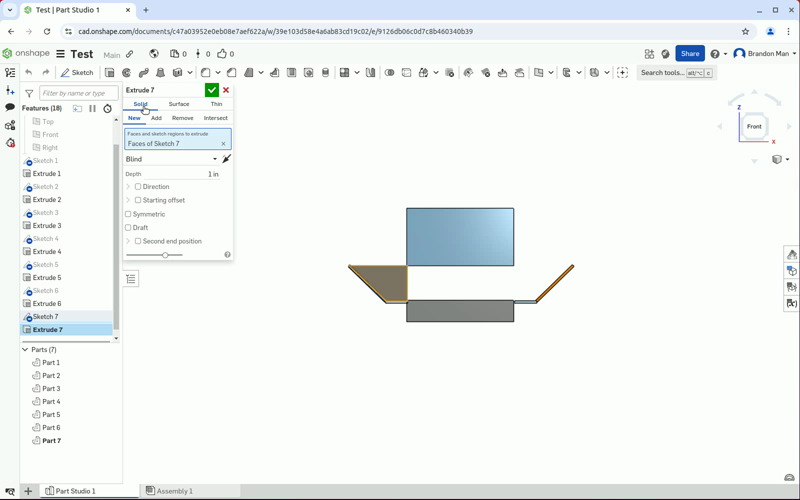
click(143, 106)
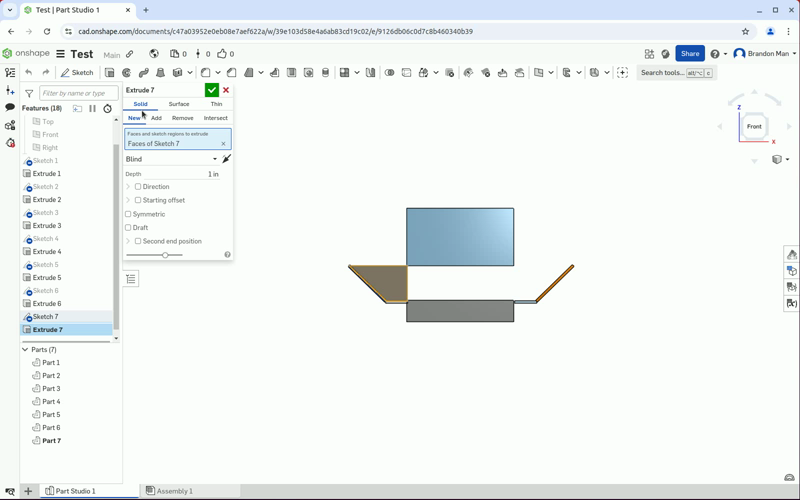
mouse_move(137, 120)
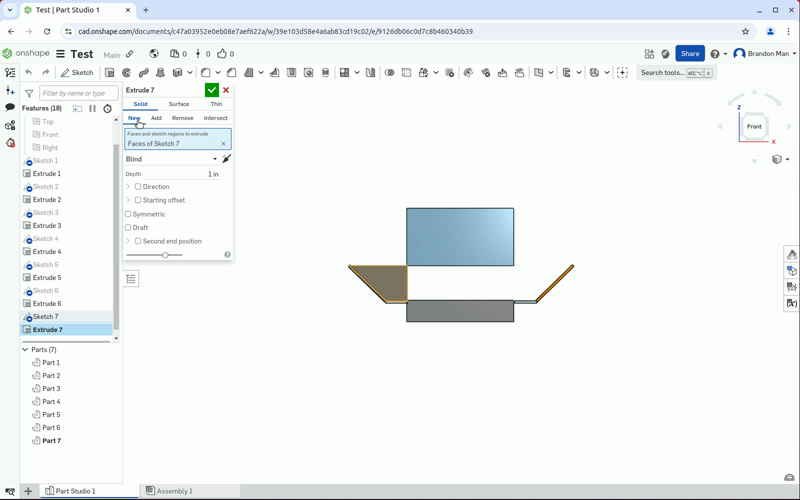
click(137, 120)
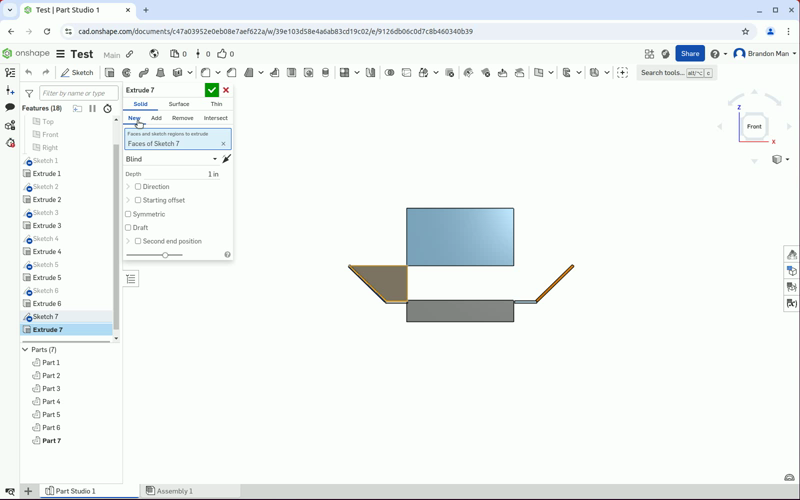
key(tab, 4)
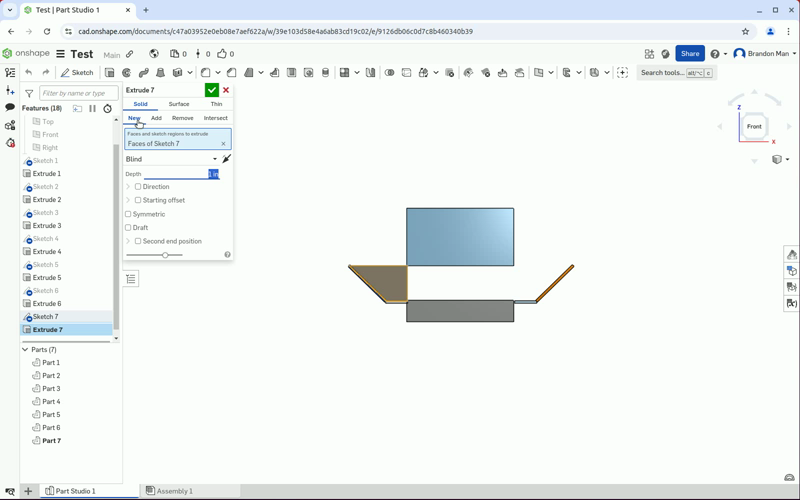
text(-0.241)
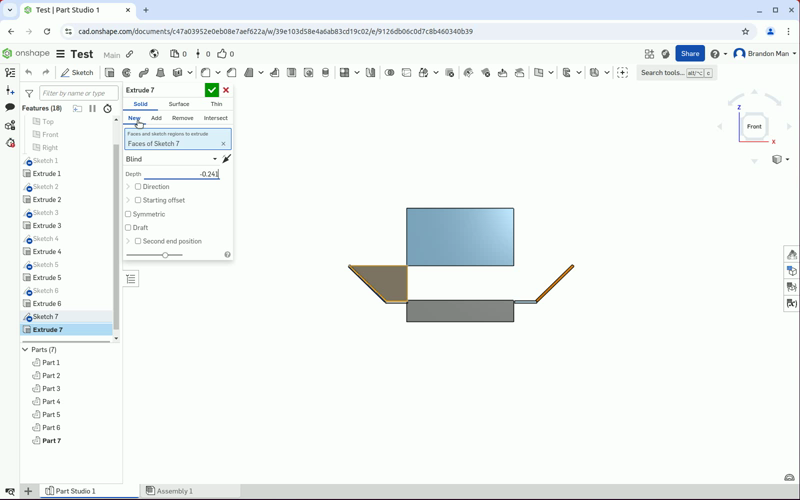
key(enter)
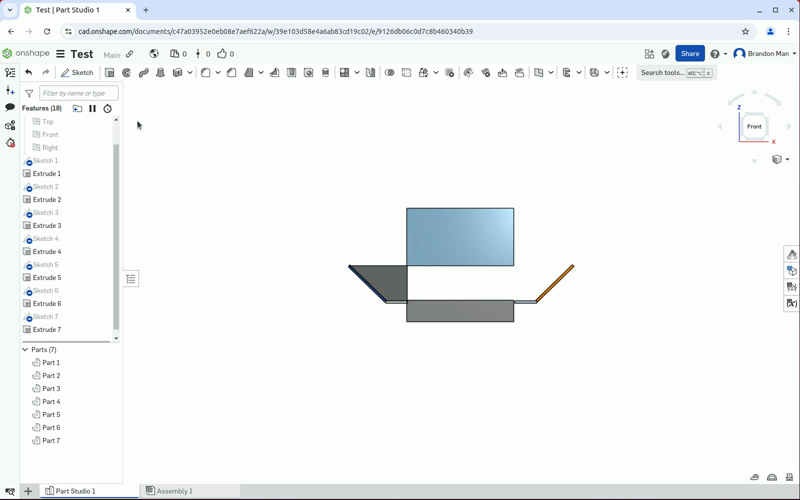
key(shift+h)
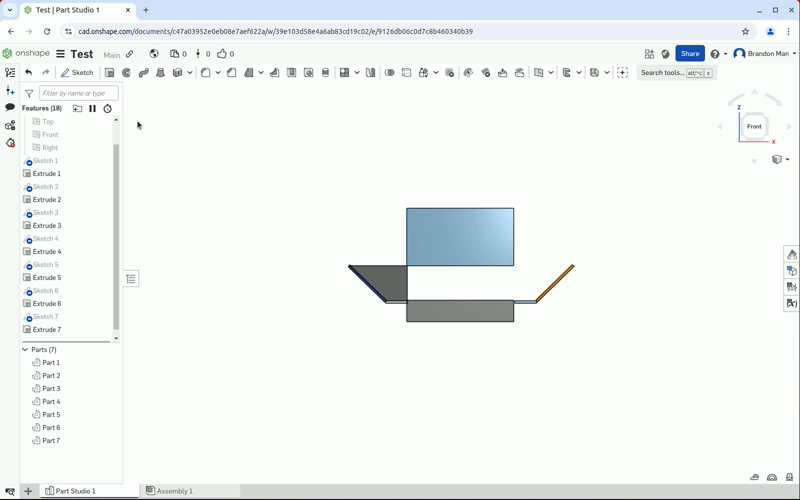
key(shift+h)
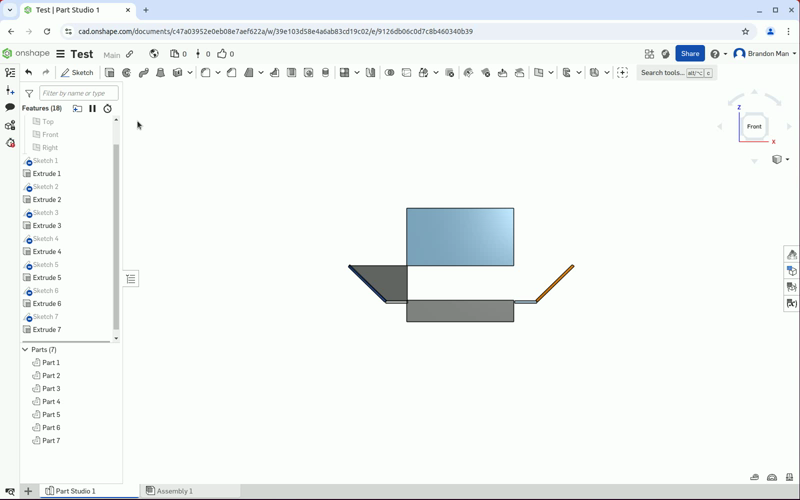
mouse_move(69, 163)
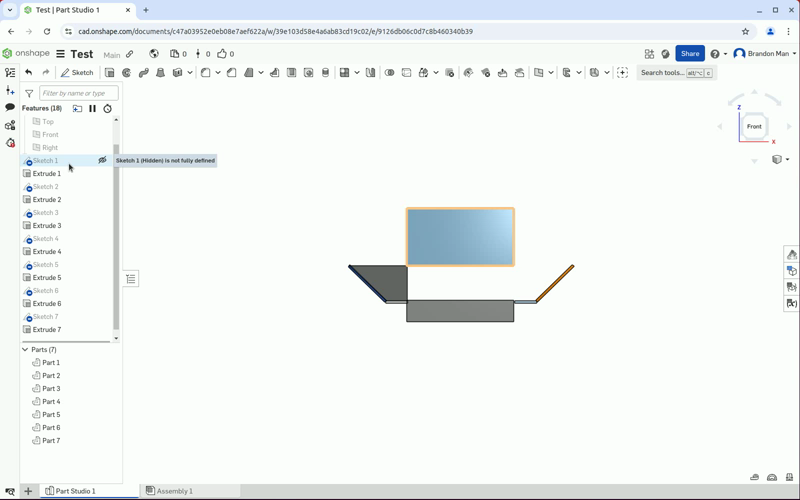
click(69, 163)
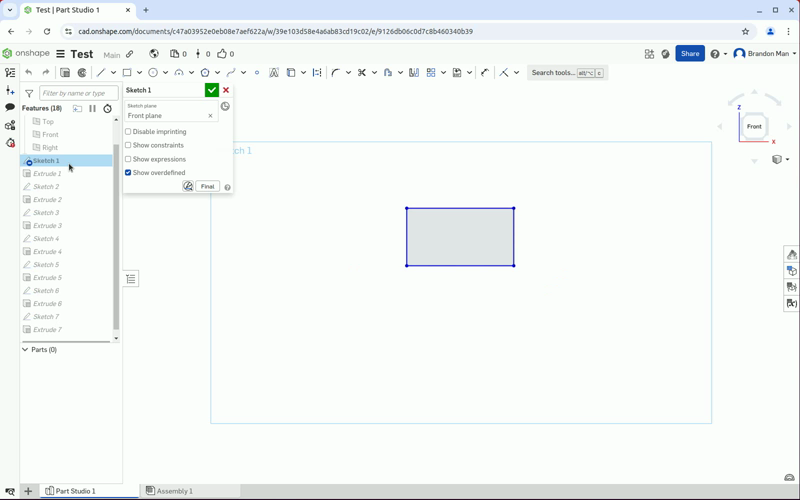
mouse_move(229, 92)
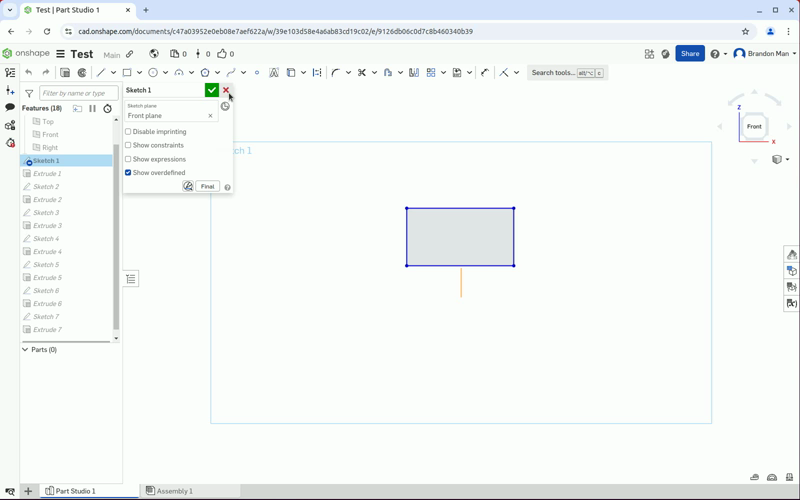
click(229, 92)
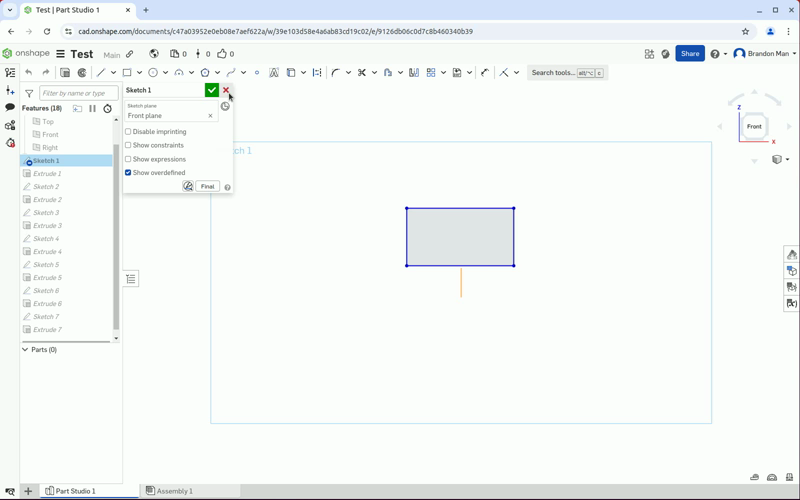
key(shift+s)
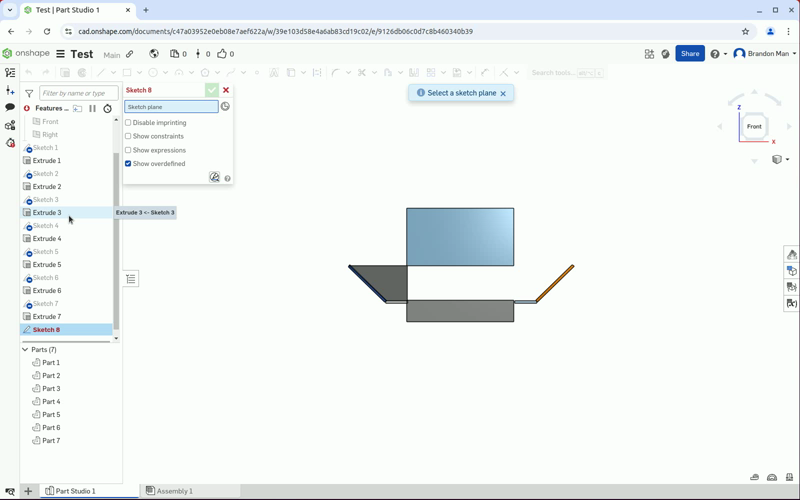
scroll(3)
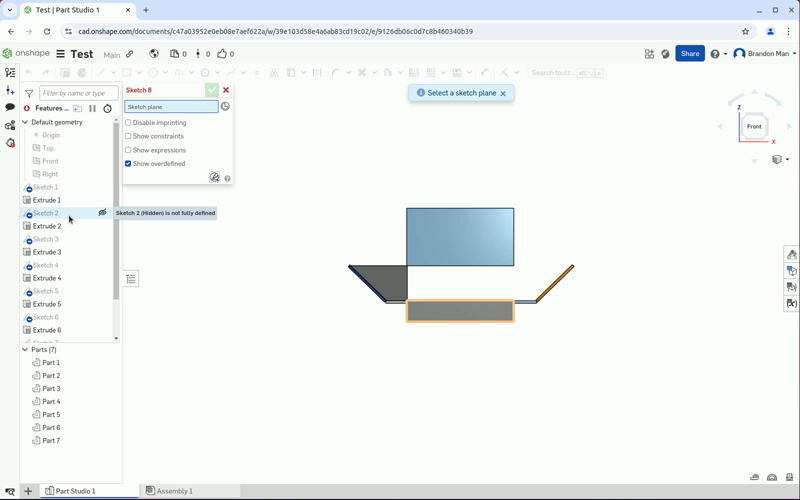
mouse_move(69, 163)
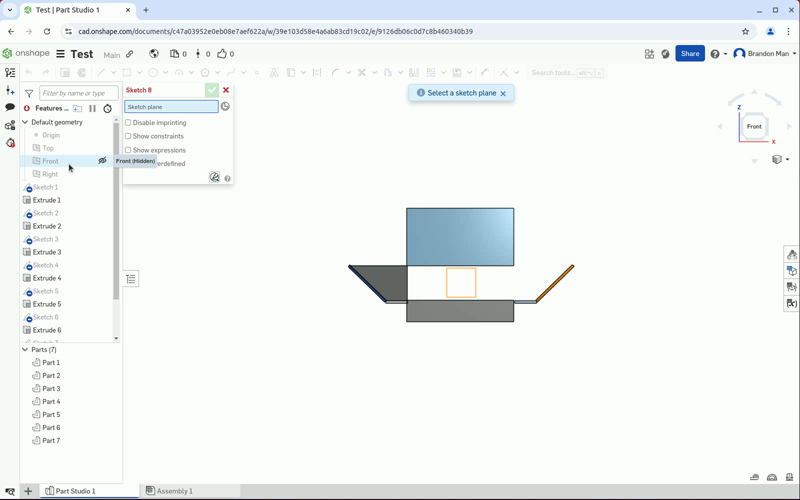
click(69, 163)
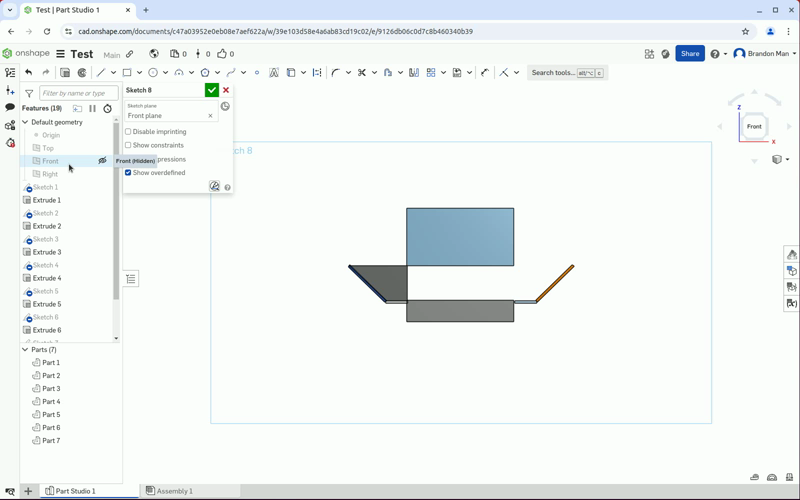
mouse_move(73, 352)
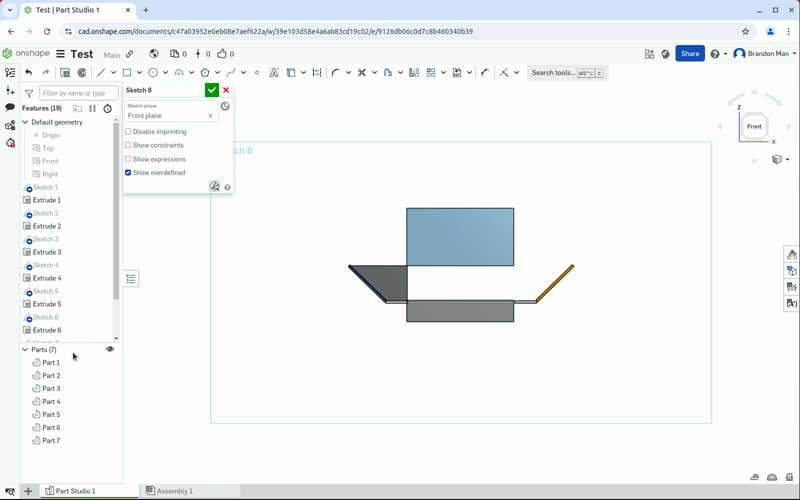
key(y)
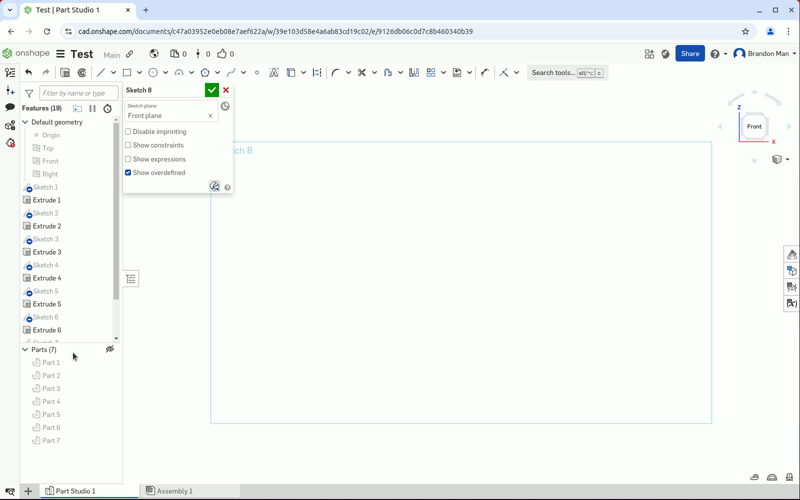
key(l)
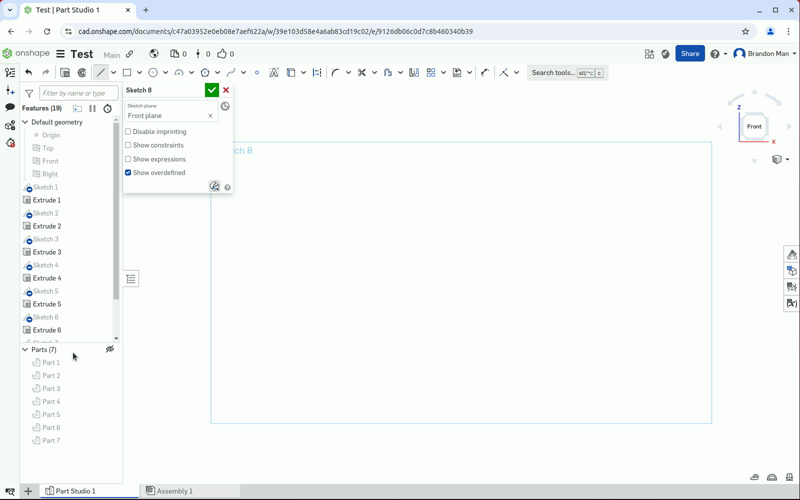
key_down(shift)
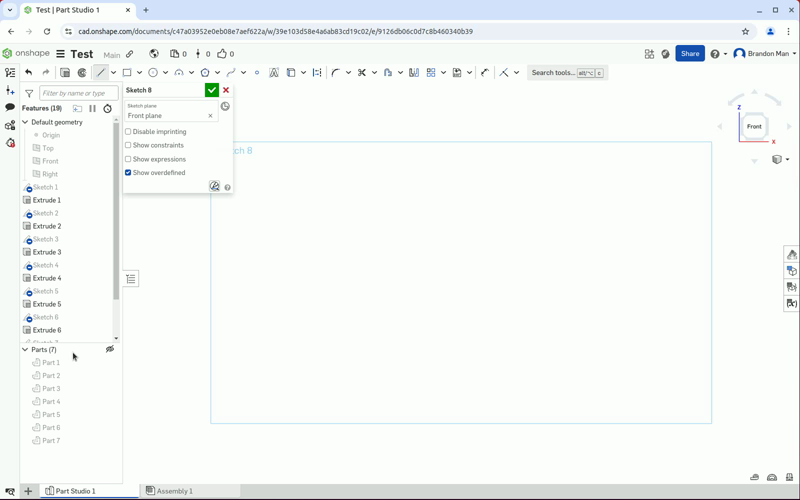
mouse_move(514, 300)
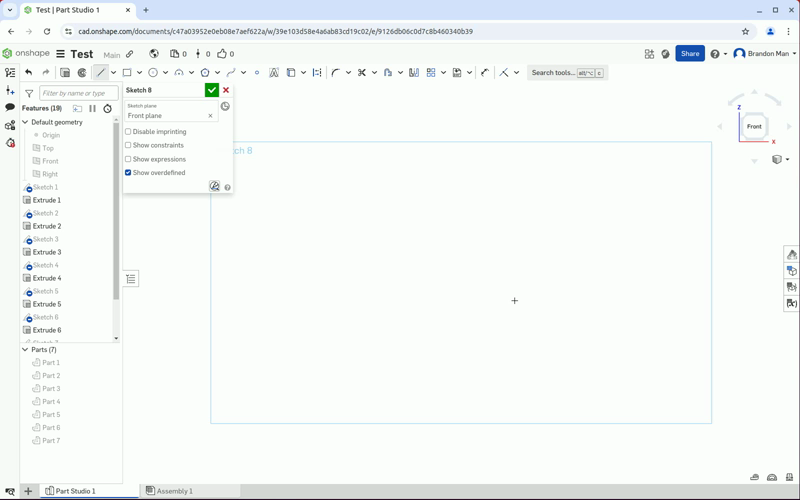
click(514, 300)
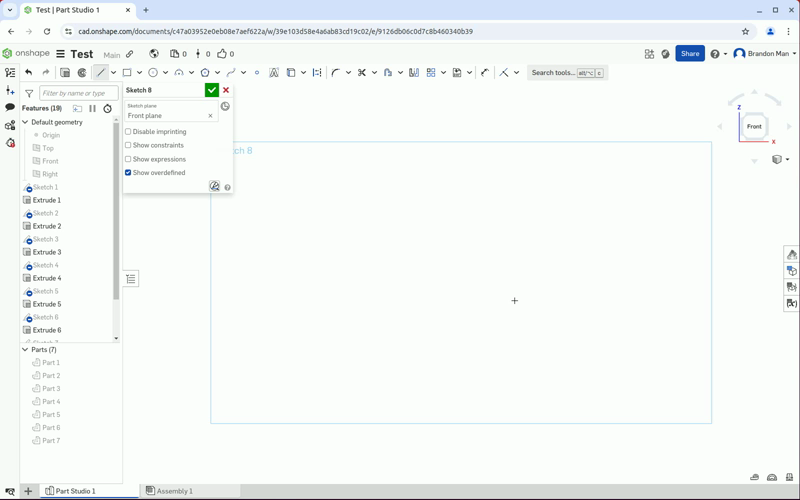
key_up(shift)
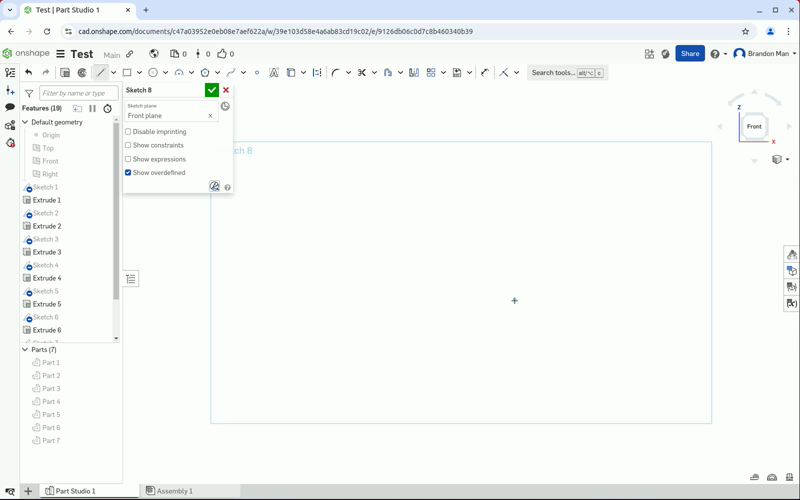
key_down(shift)
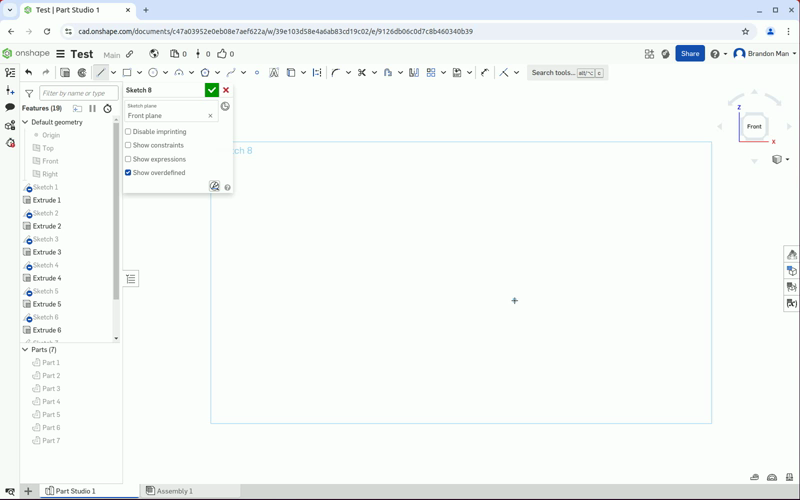
mouse_move(544, 300)
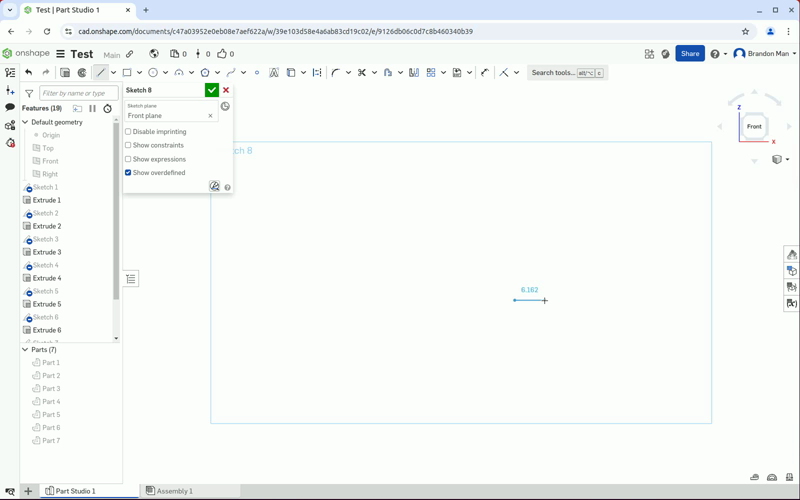
mouse_move(515, 300)
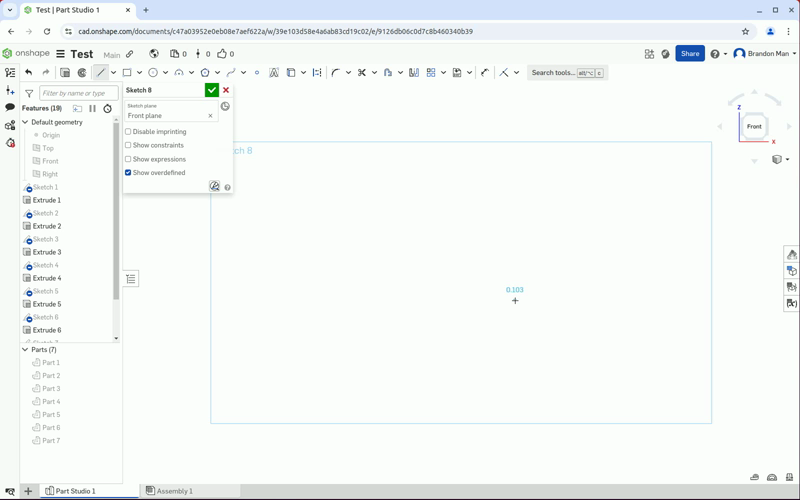
scroll(6)
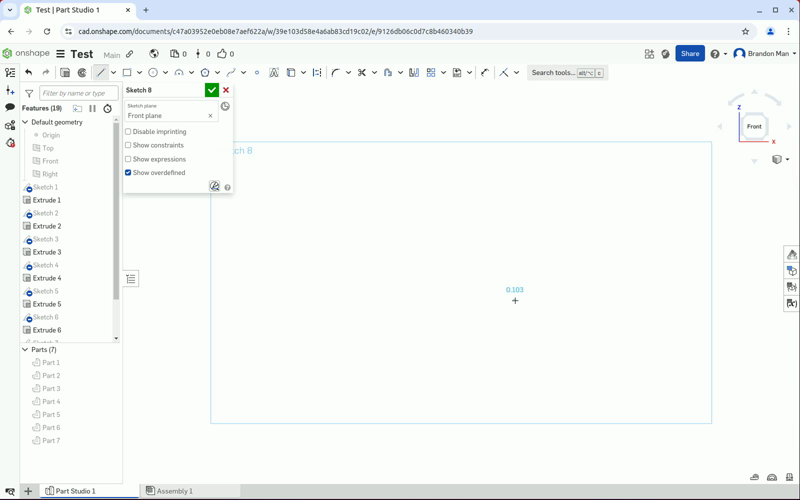
scroll(6)
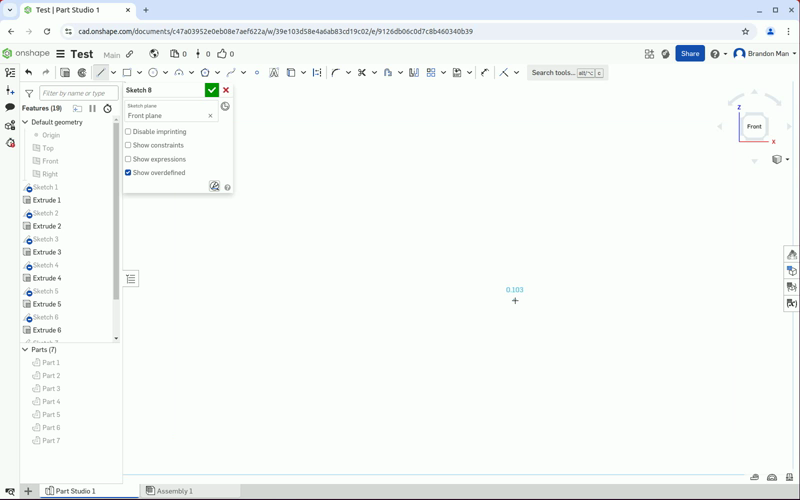
scroll(6)
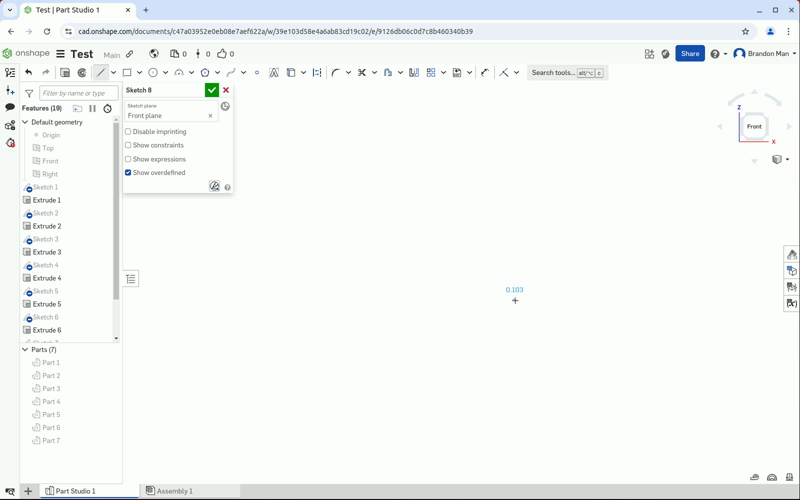
scroll(6)
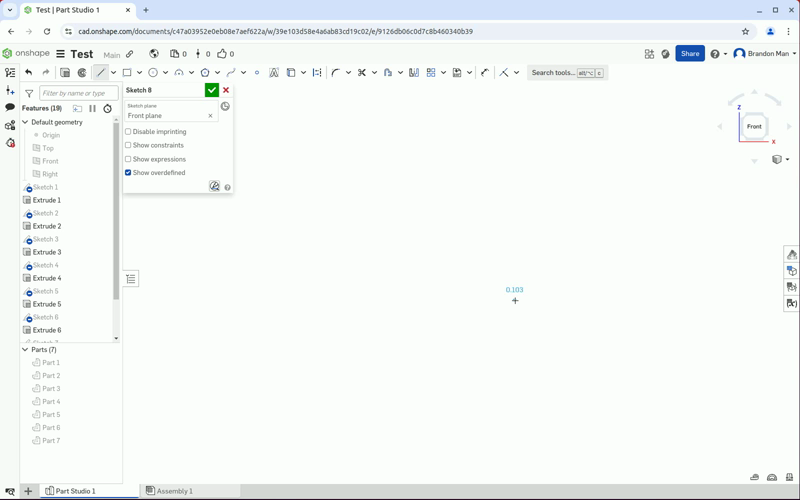
scroll(6)
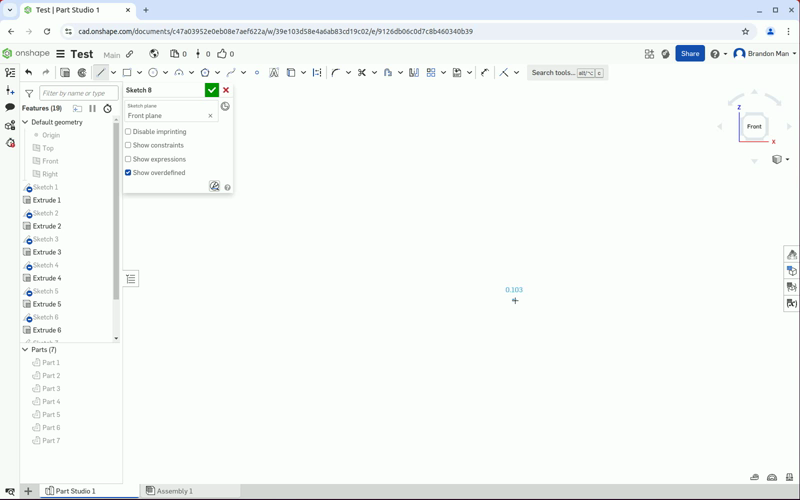
scroll(6)
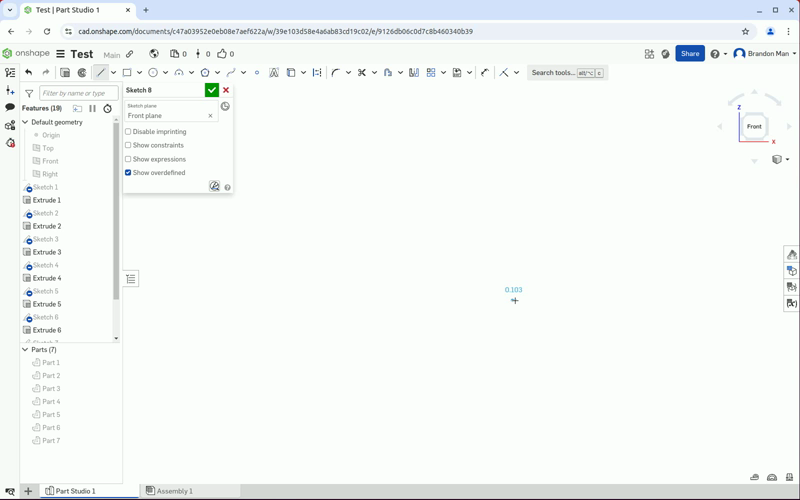
scroll(6)
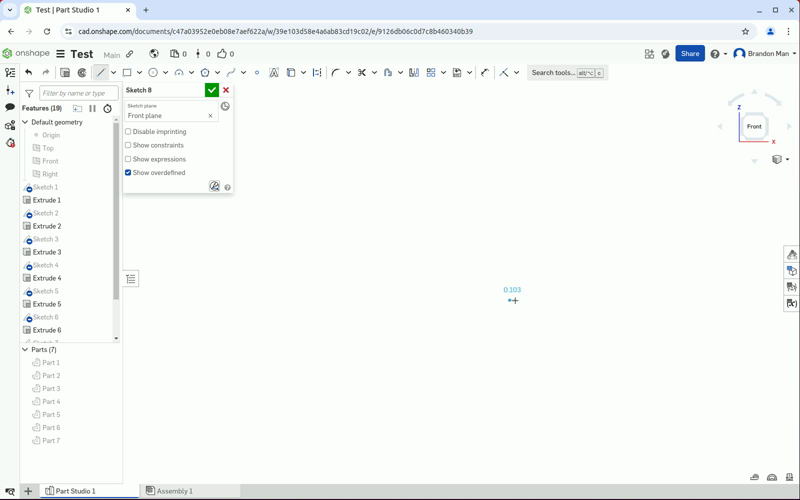
click(515, 300)
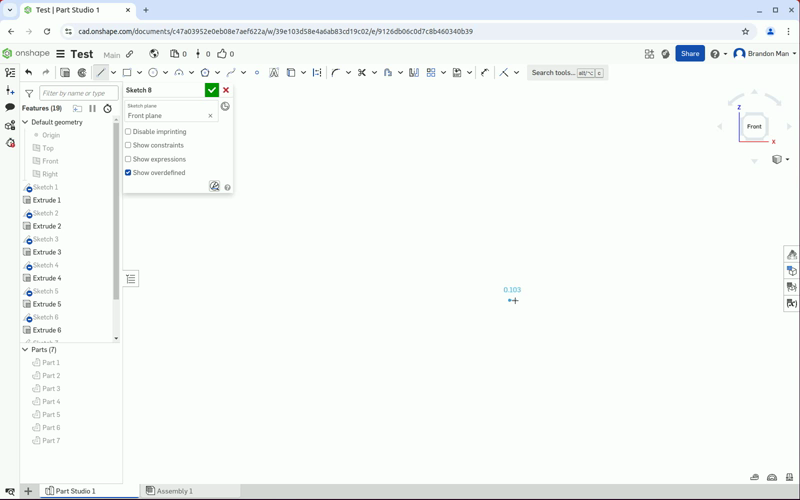
scroll(-6)
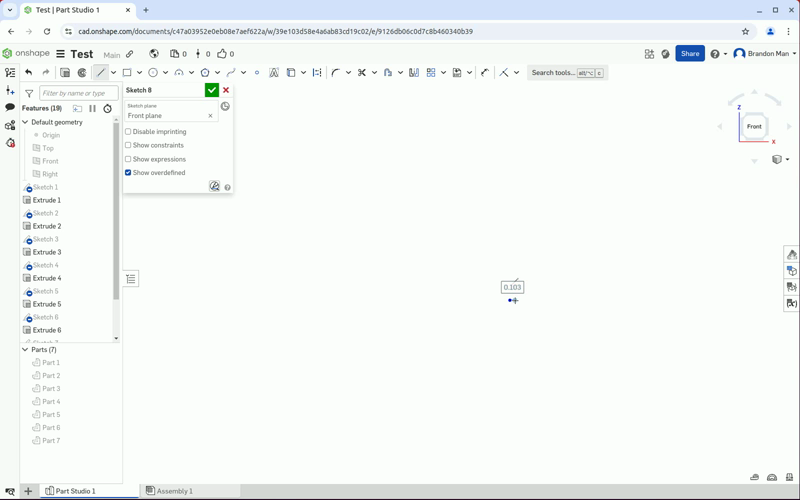
scroll(-6)
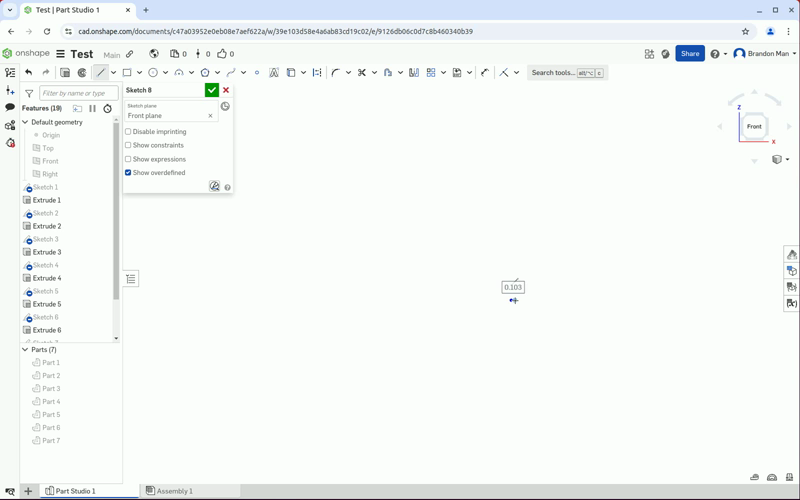
scroll(-6)
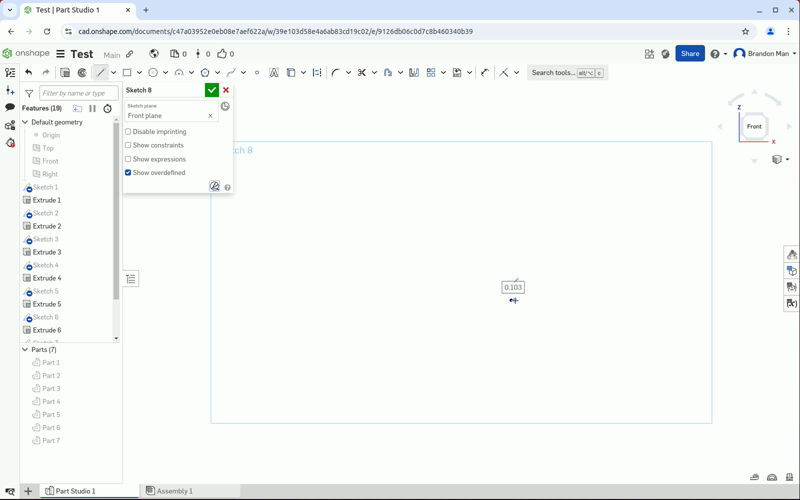
scroll(-6)
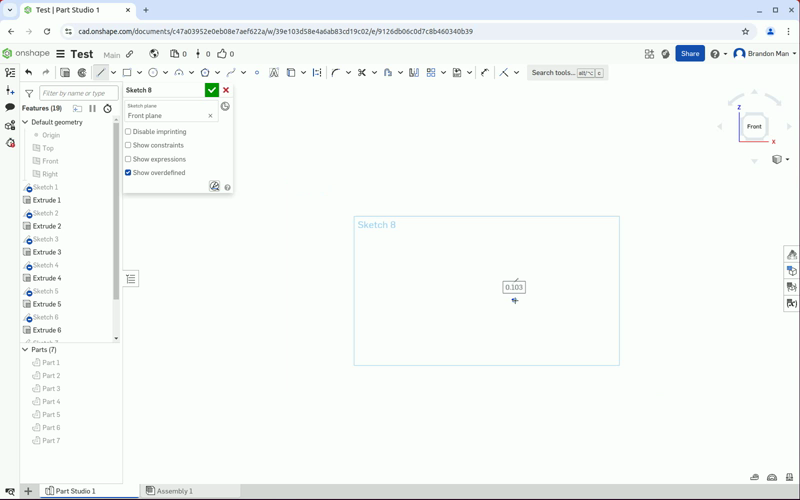
scroll(-6)
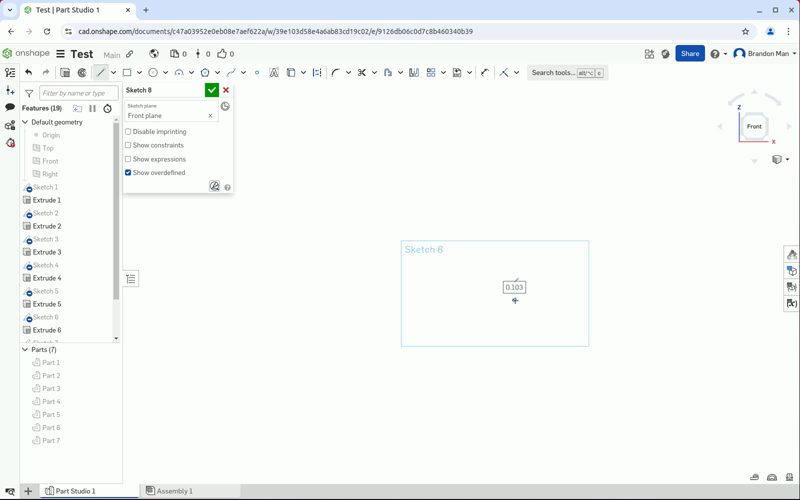
scroll(-6)
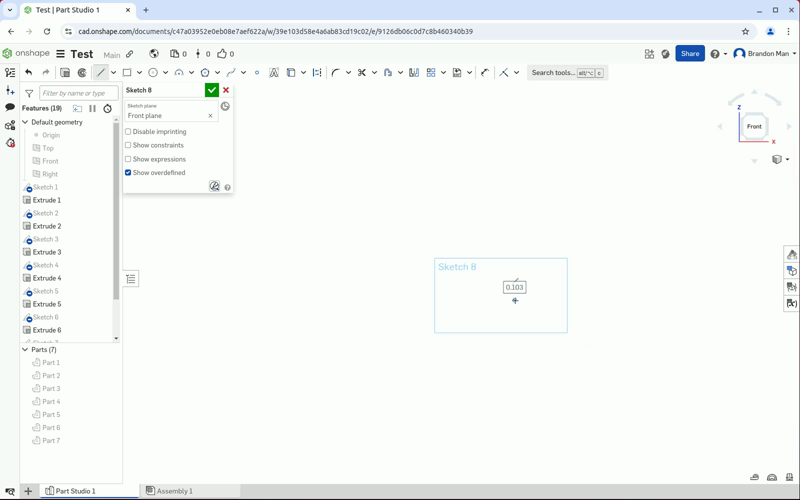
scroll(-6)
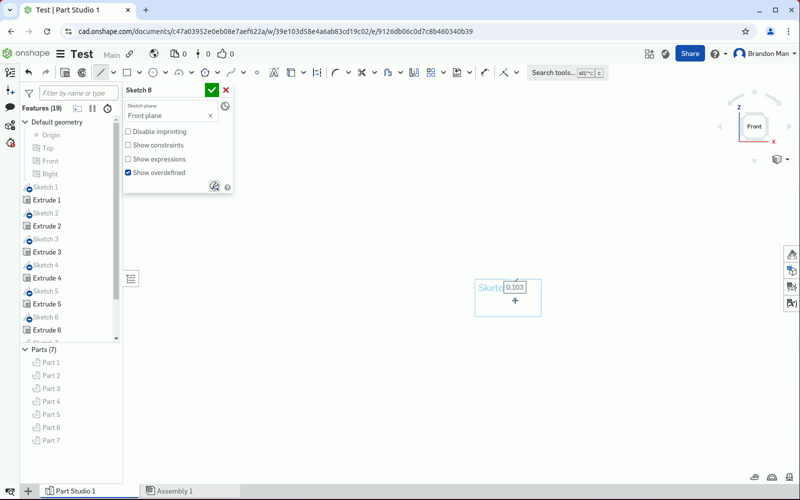
key_up(shift)
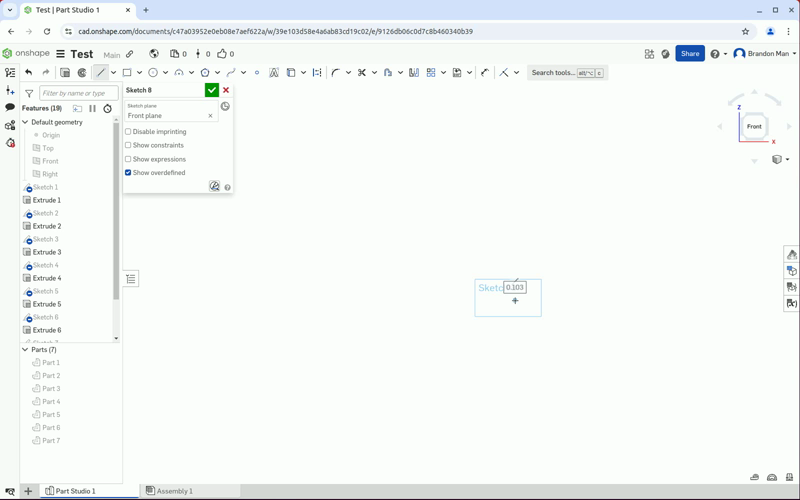
key_down(shift)
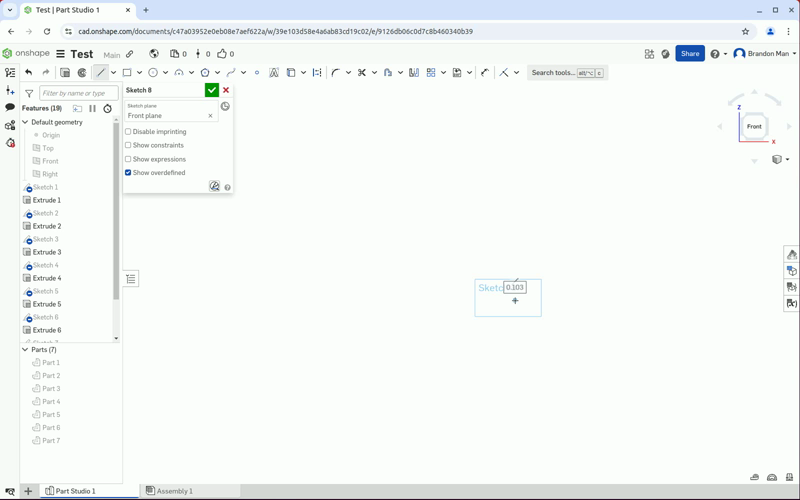
mouse_move(545, 300)
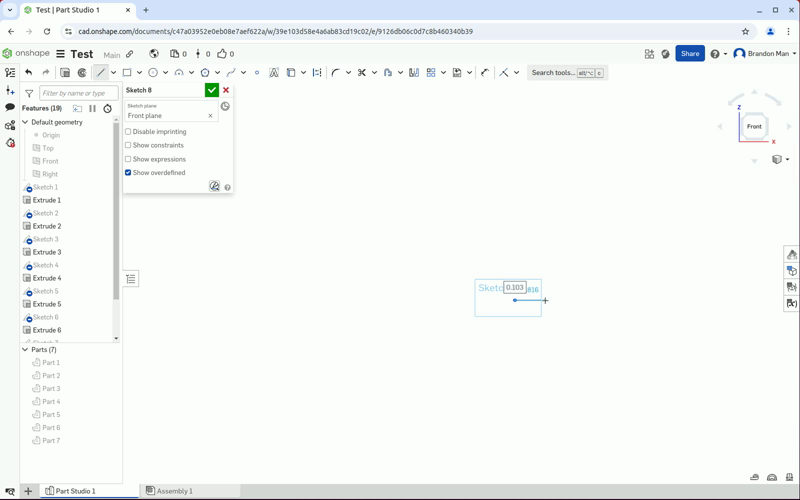
mouse_move(536, 300)
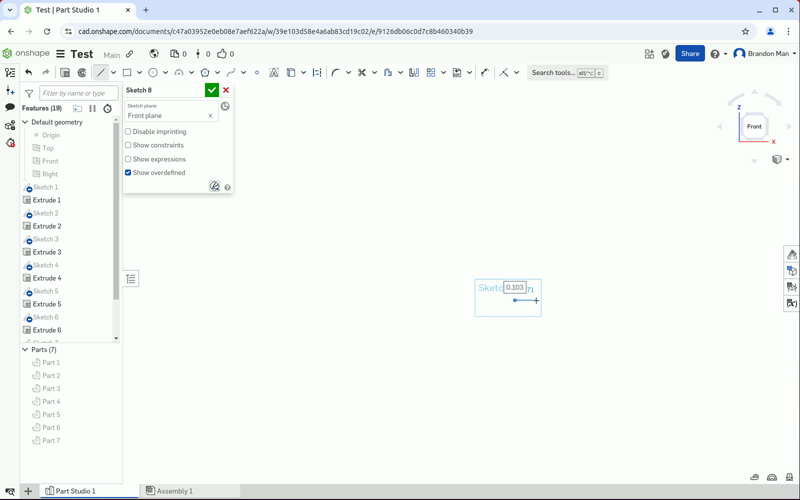
click(536, 300)
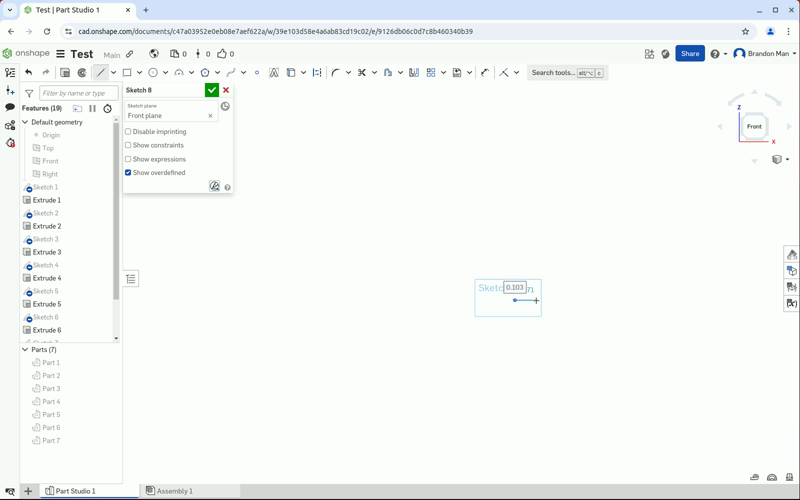
key_up(shift)
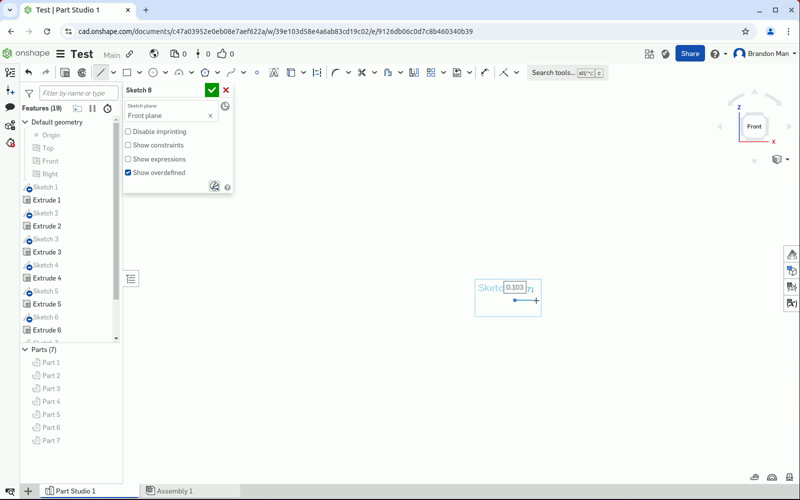
key_down(shift)
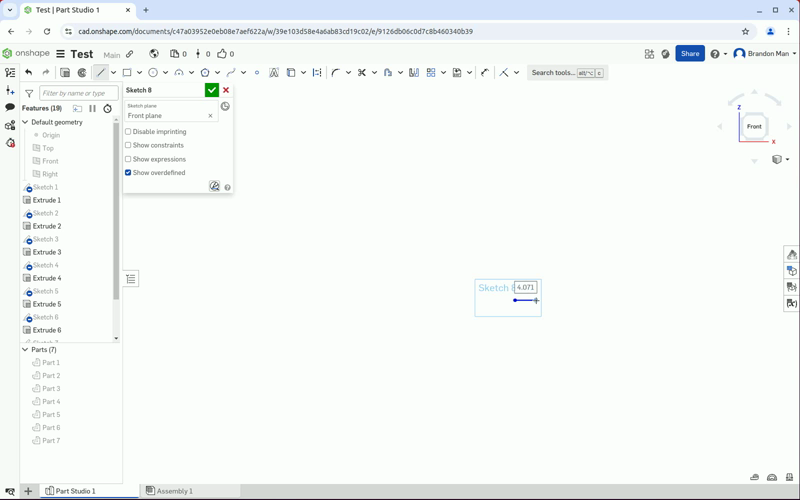
mouse_move(566, 300)
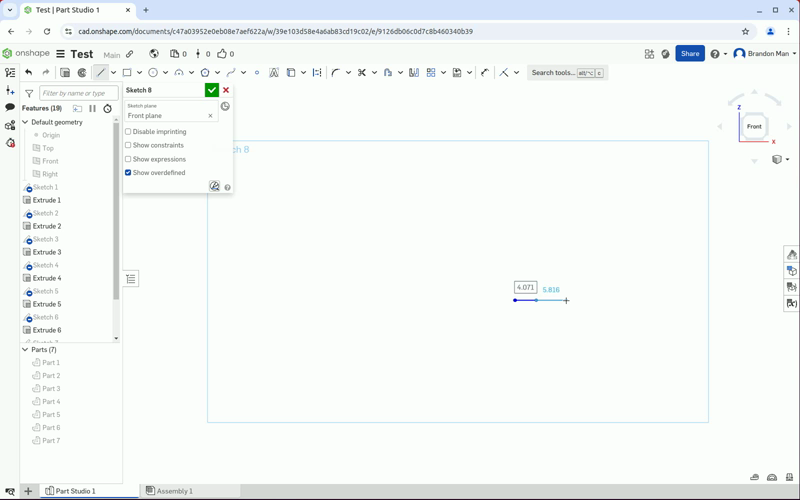
mouse_move(572, 264)
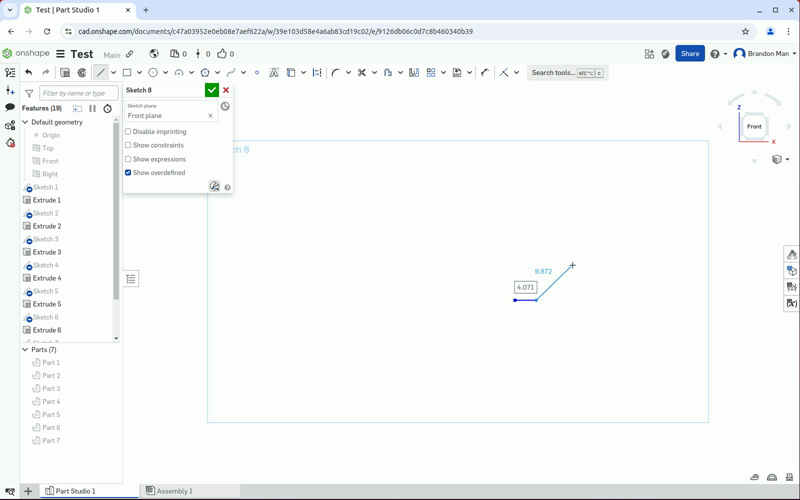
click(572, 264)
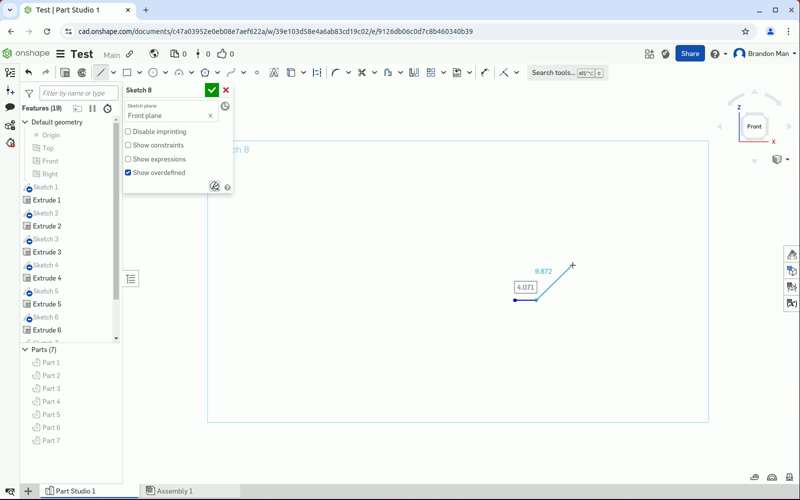
key_up(shift)
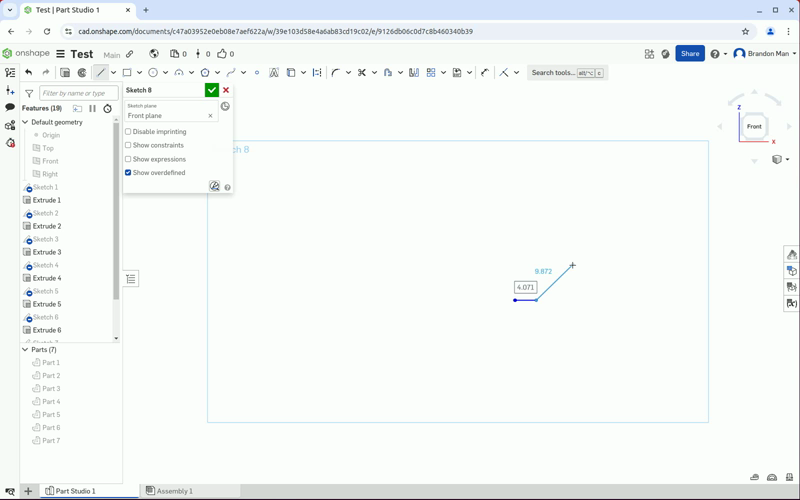
key_down(shift)
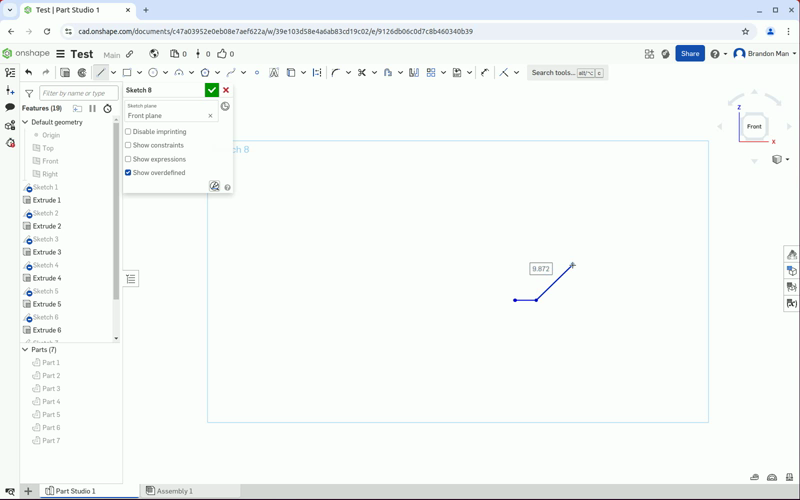
mouse_move(589, 264)
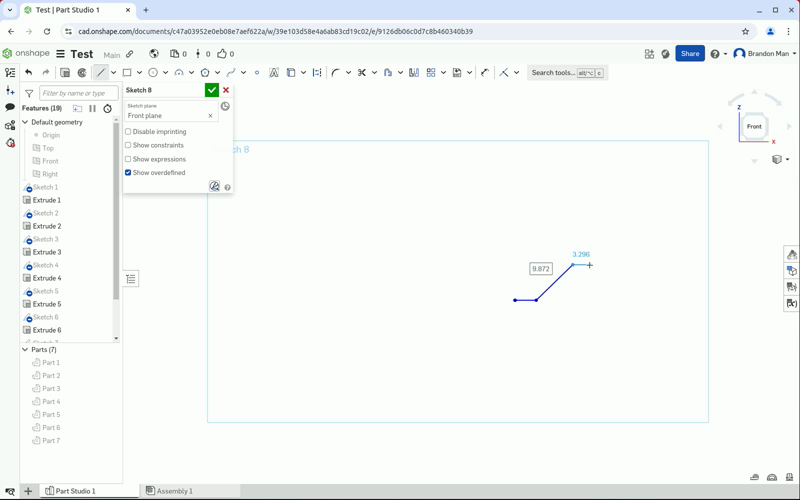
mouse_move(514, 264)
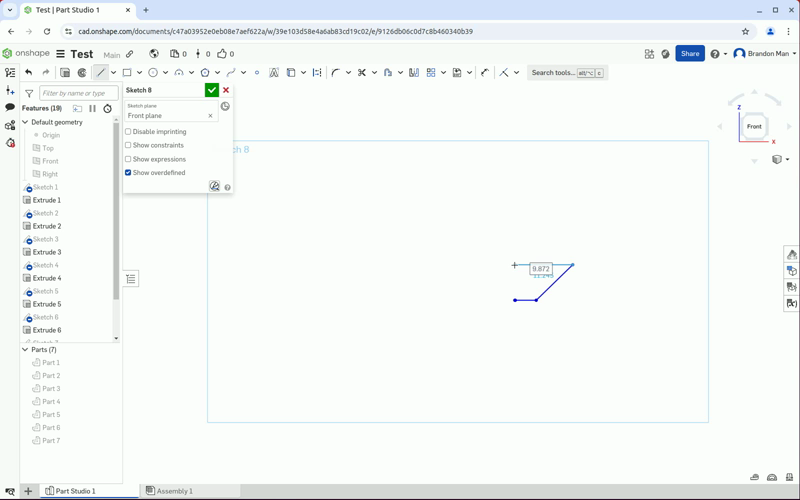
click(514, 264)
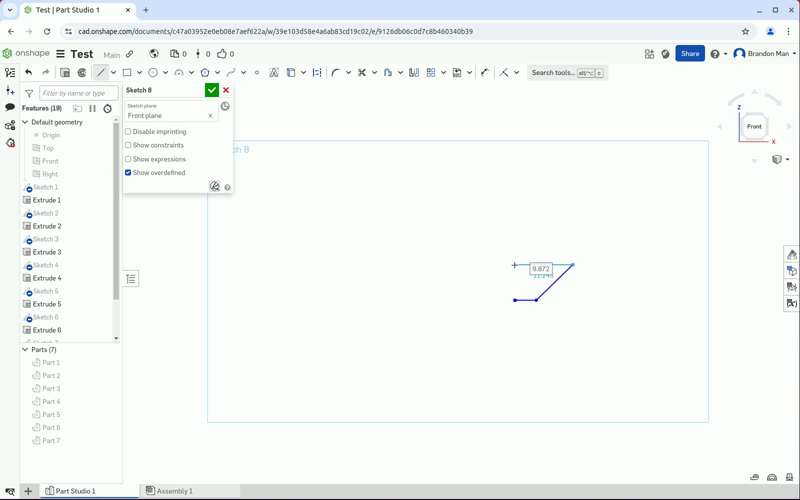
key_up(shift)
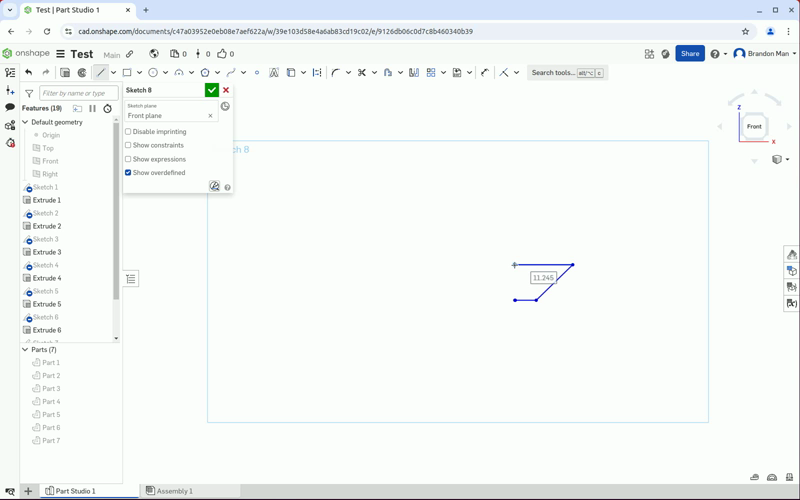
mouse_move(544, 264)
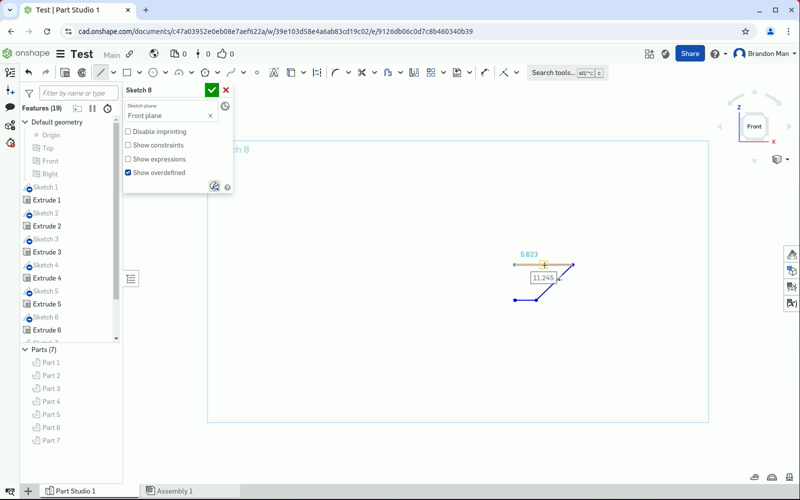
key_down(shift)
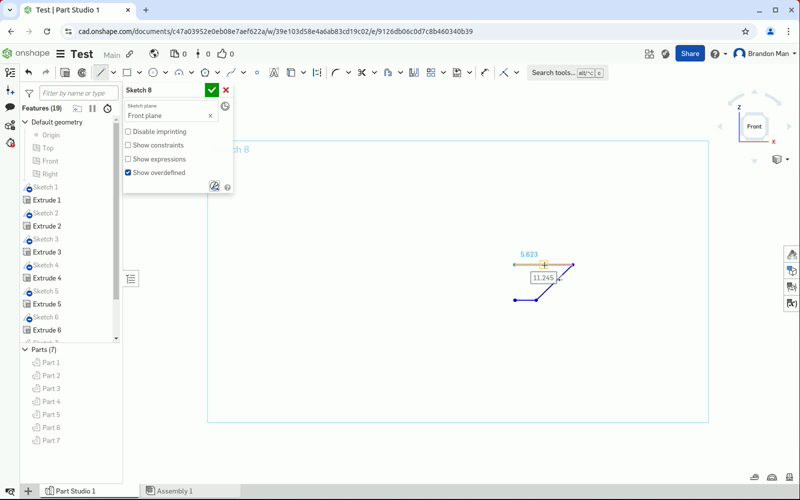
mouse_move(514, 300)
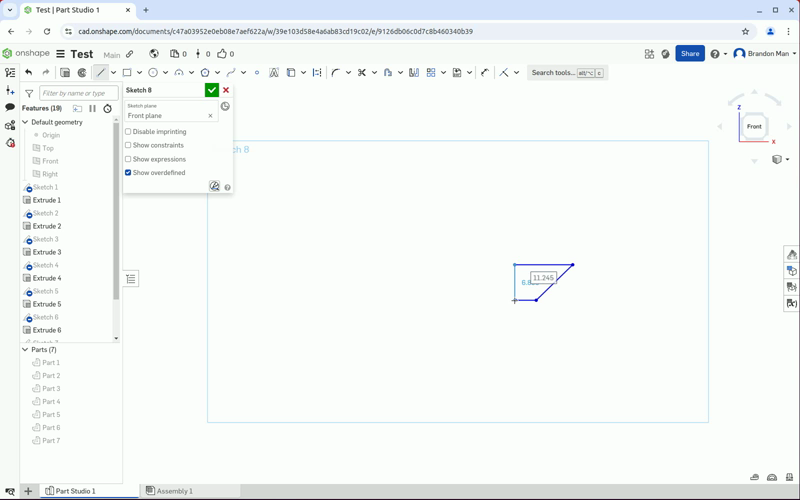
scroll(6)
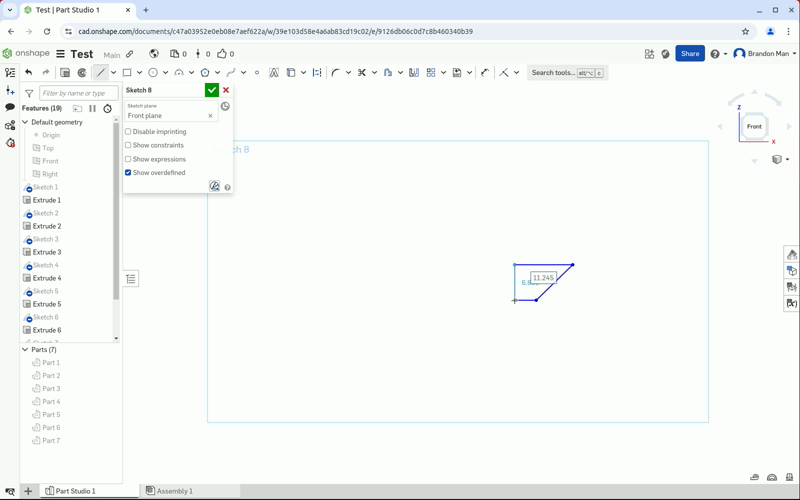
scroll(6)
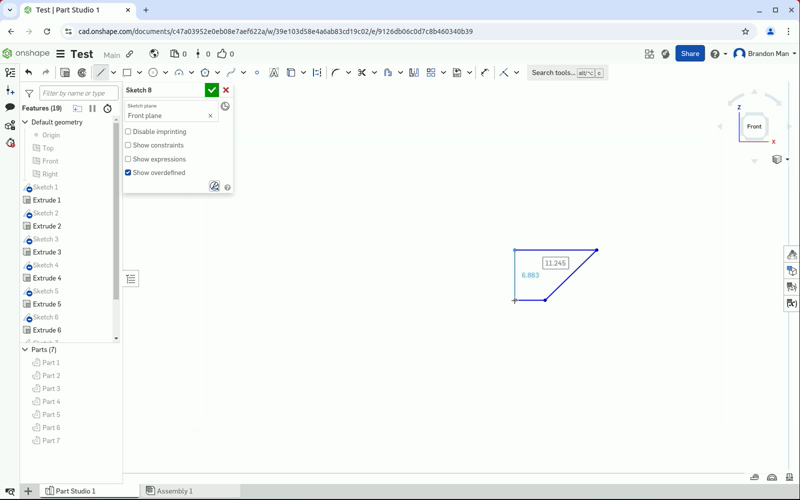
scroll(6)
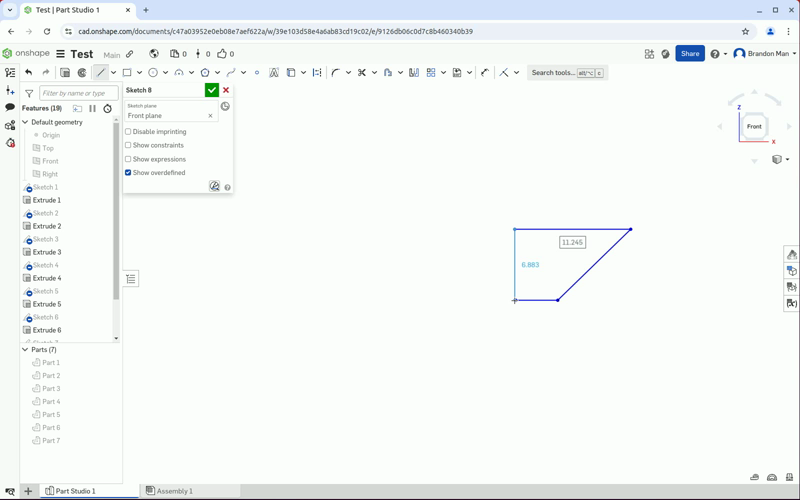
scroll(6)
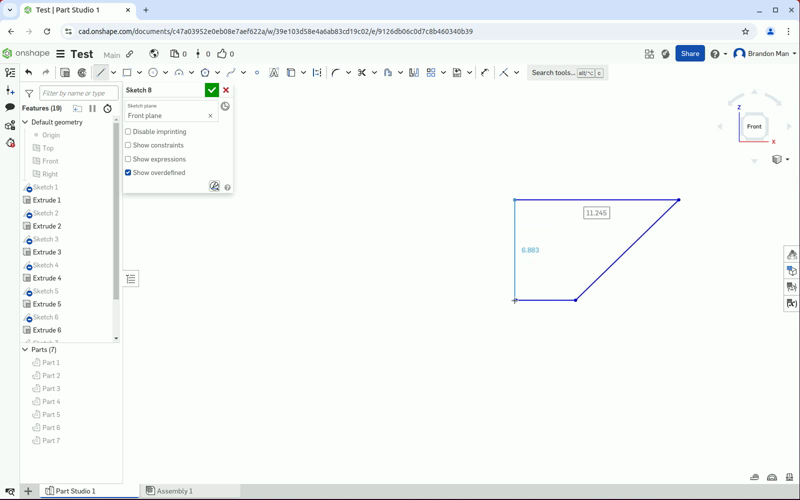
scroll(6)
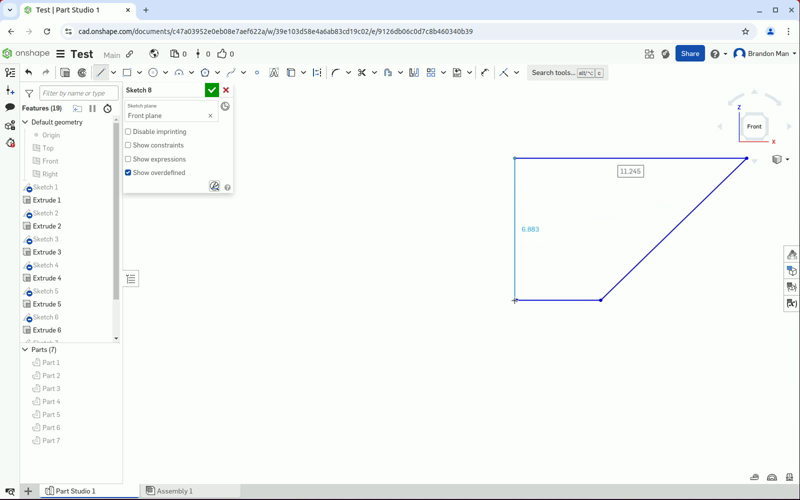
scroll(6)
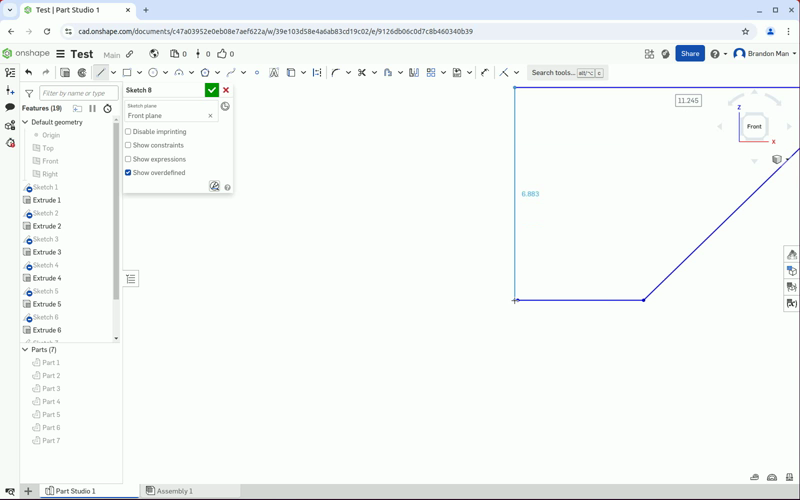
scroll(6)
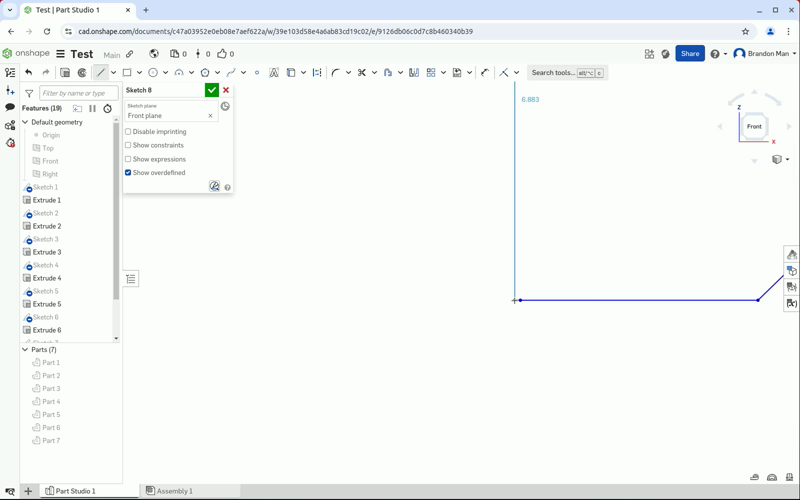
key_up(shift)
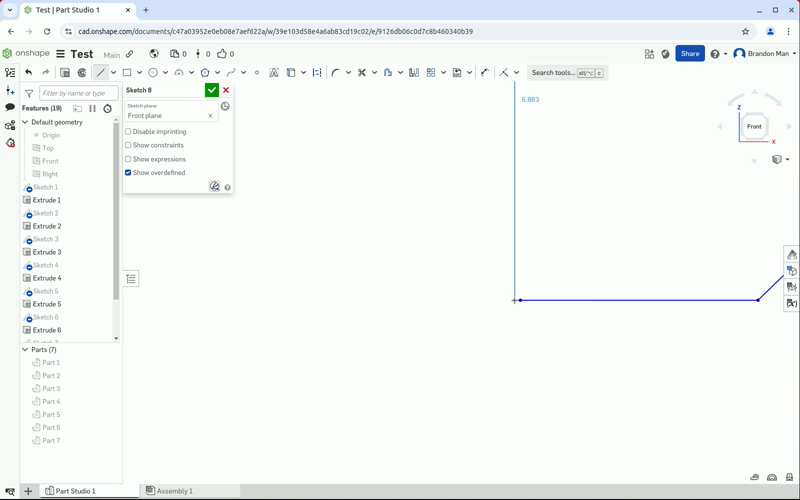
click(514, 300)
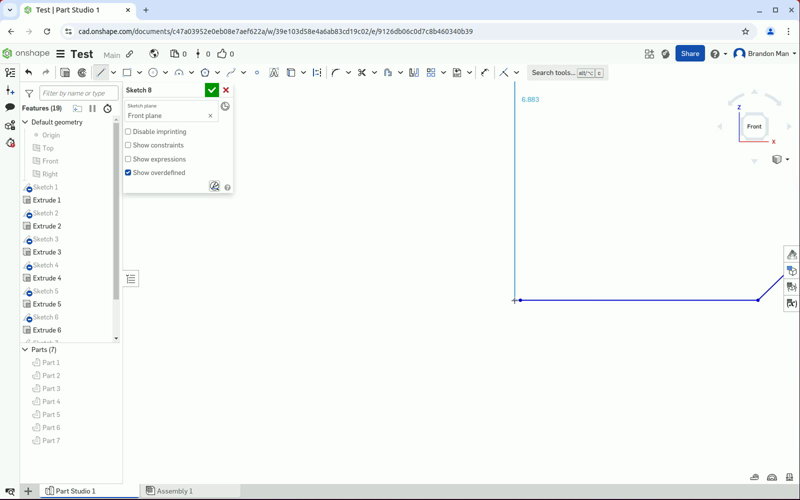
scroll(-6)
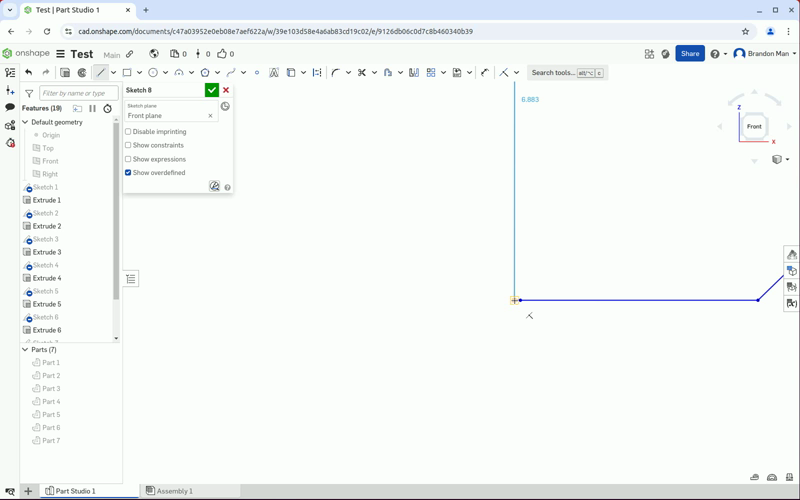
scroll(-6)
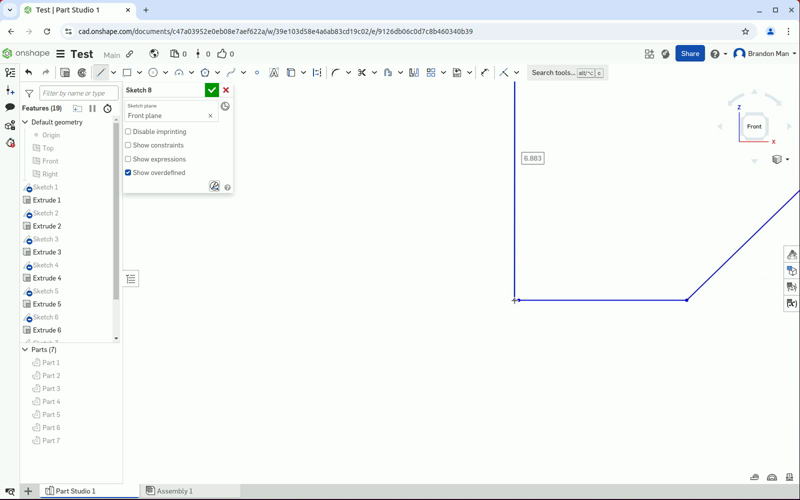
scroll(-6)
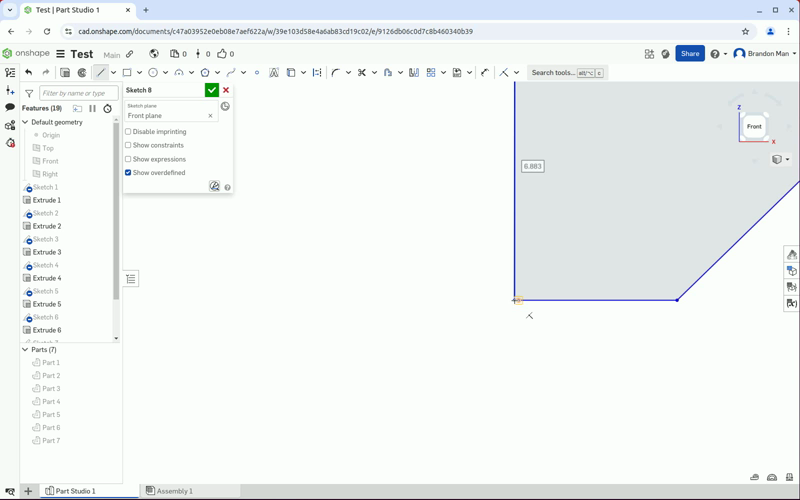
scroll(-6)
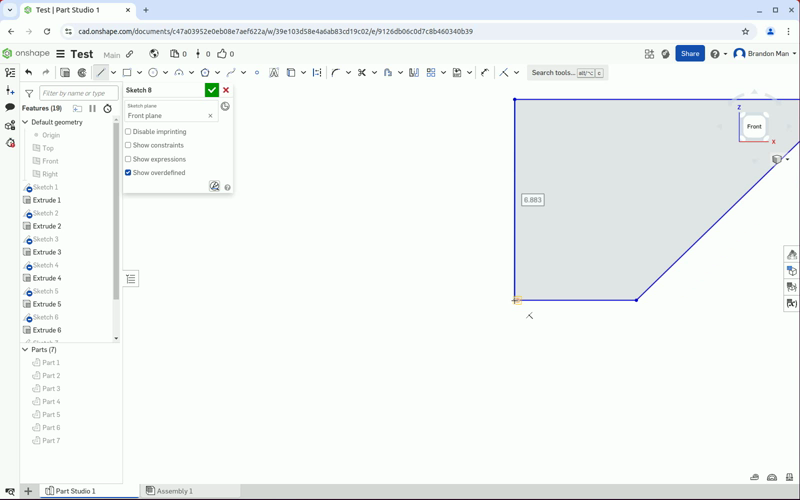
scroll(-6)
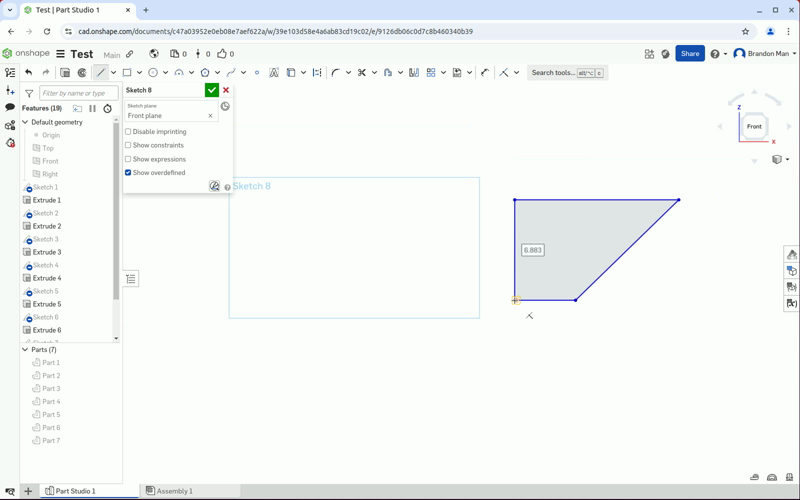
scroll(-6)
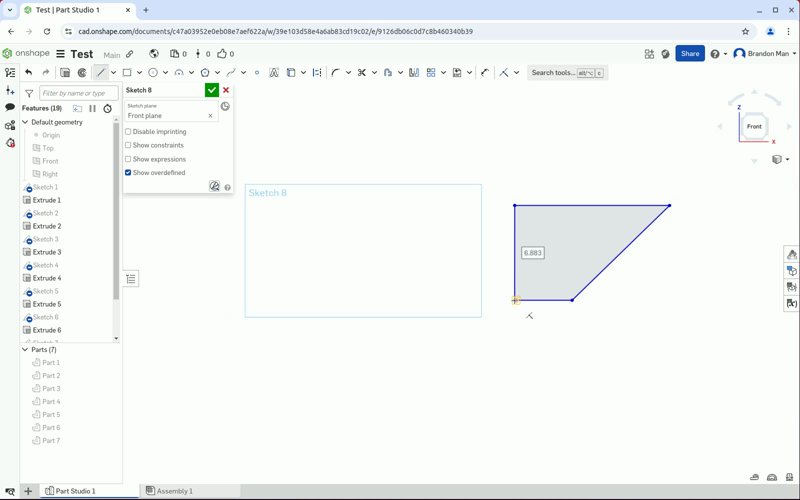
scroll(-6)
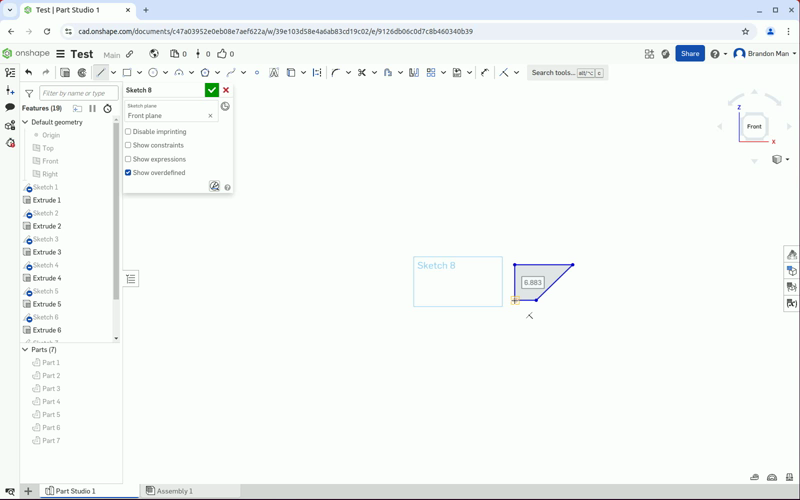
key(esc)
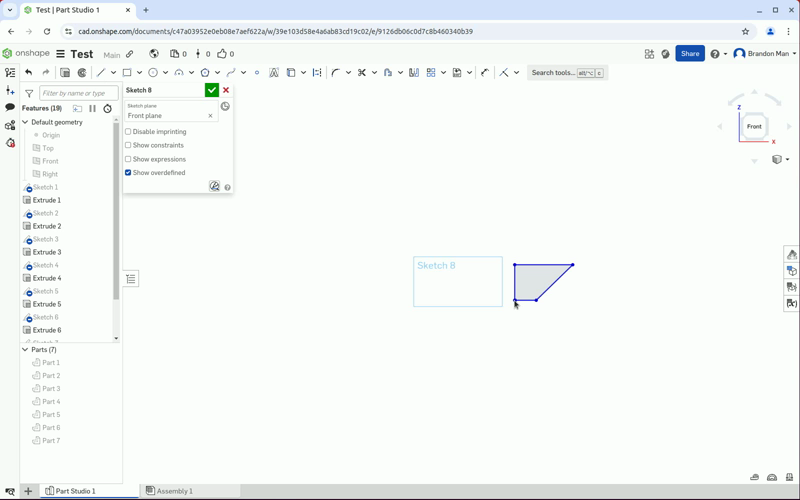
mouse_move(525, 277)
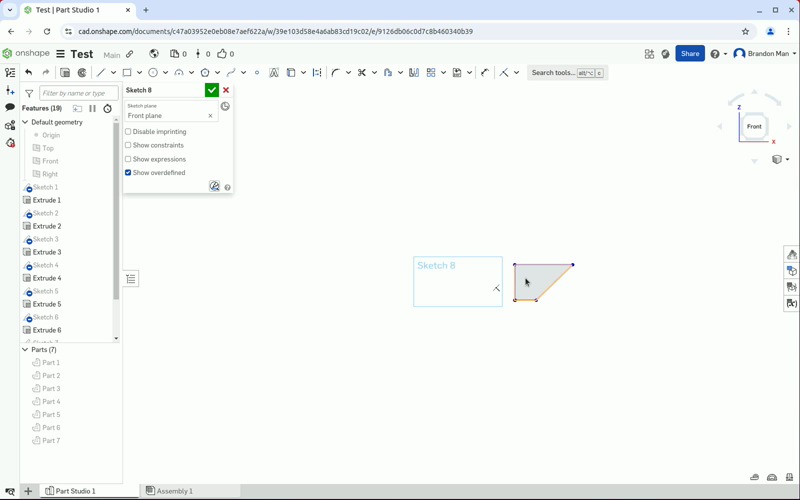
scroll(6)
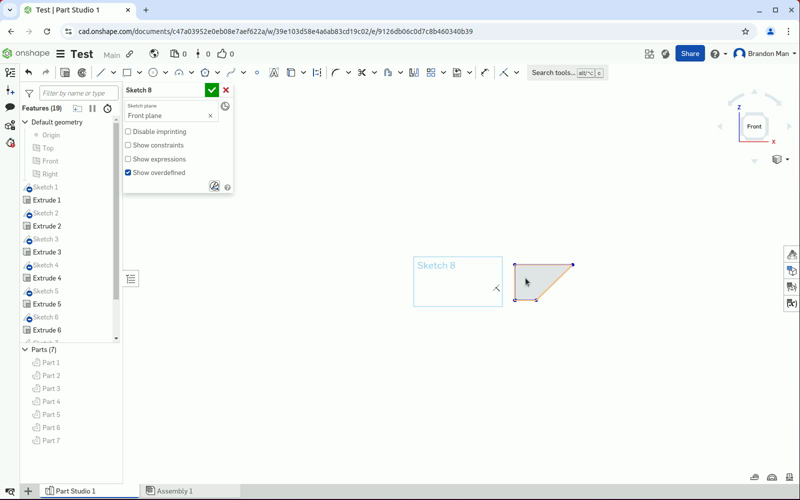
scroll(6)
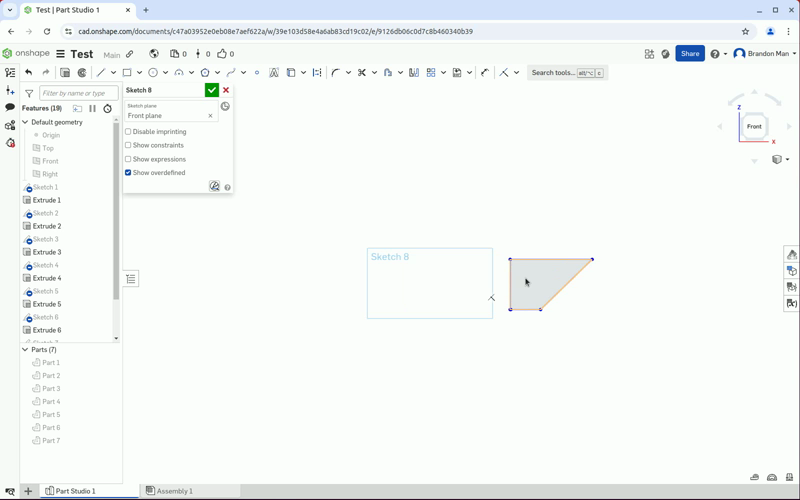
scroll(6)
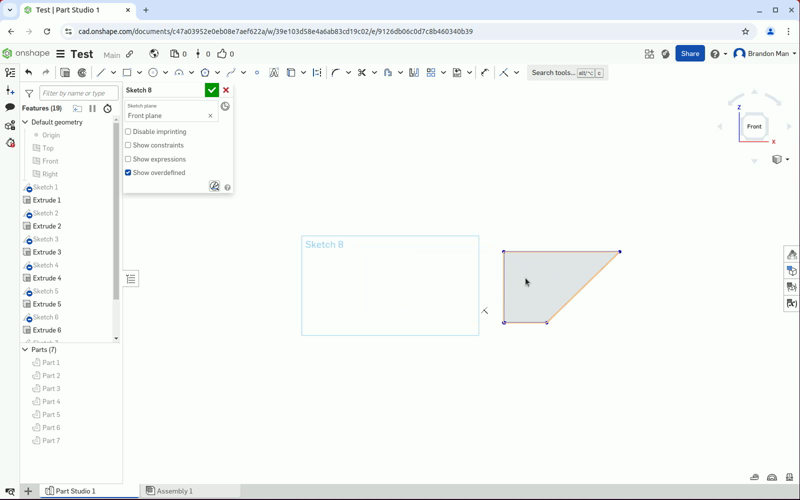
scroll(6)
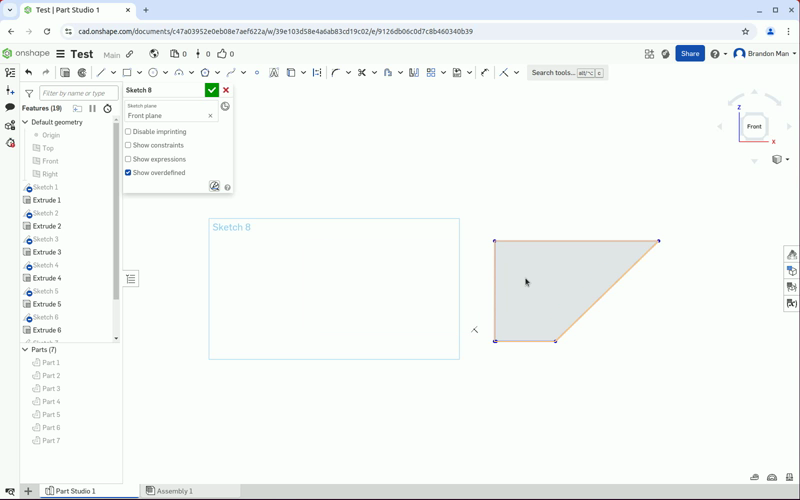
scroll(6)
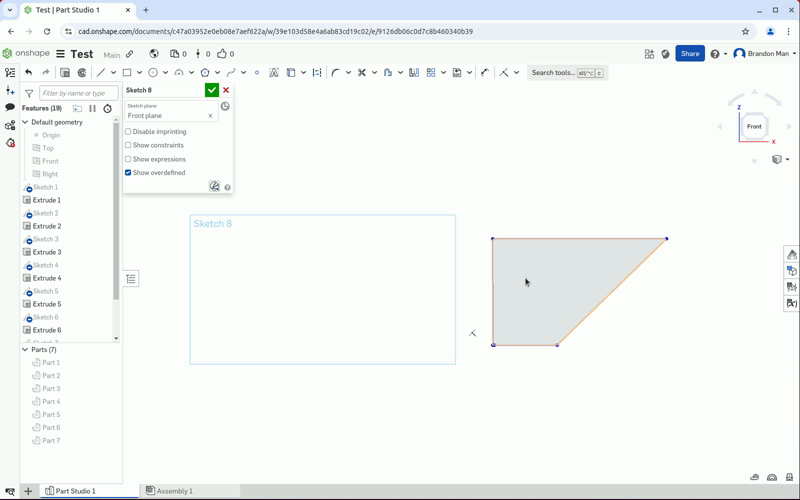
scroll(6)
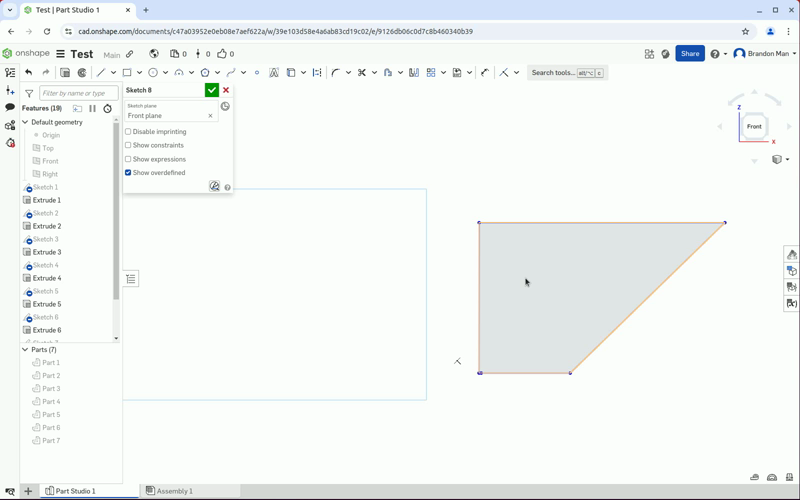
scroll(6)
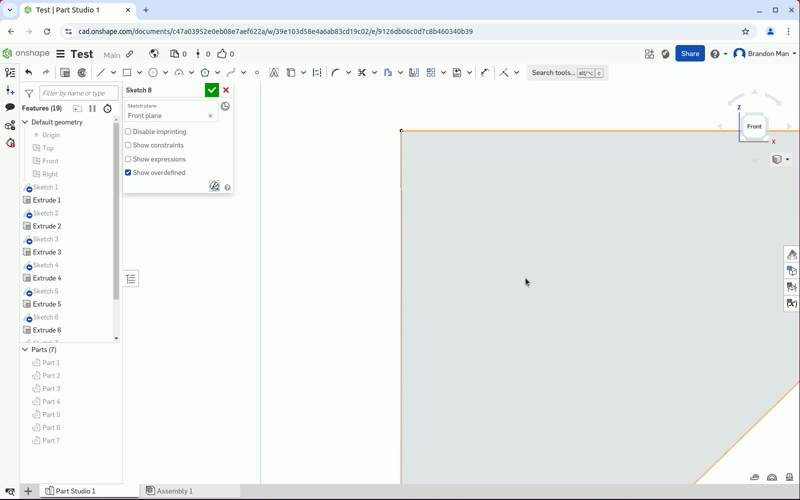
click(525, 277)
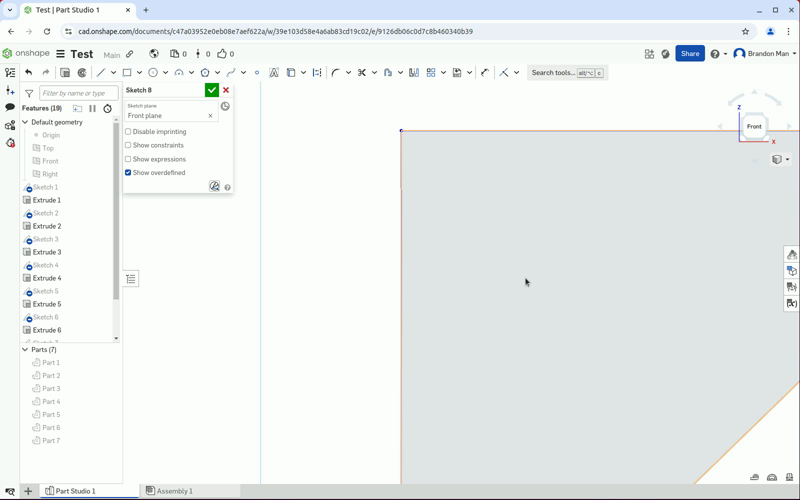
scroll(-6)
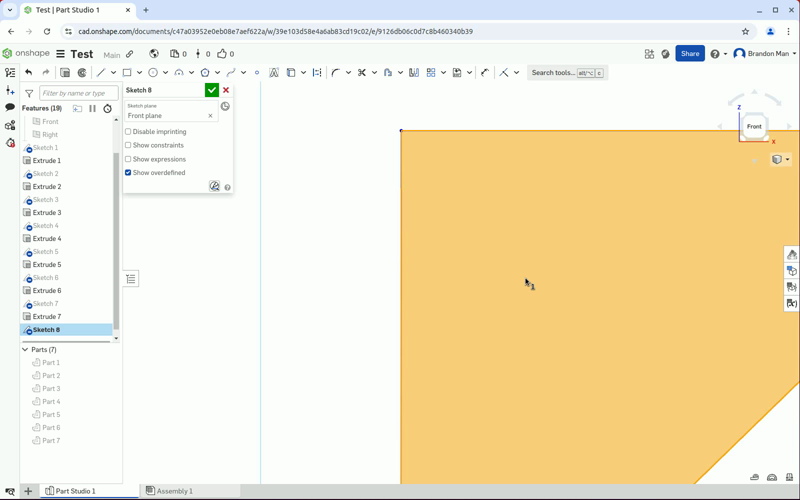
scroll(-6)
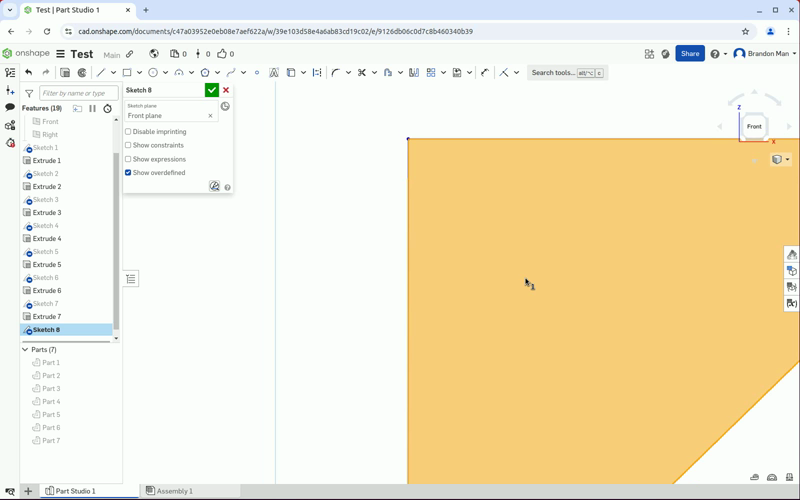
scroll(-6)
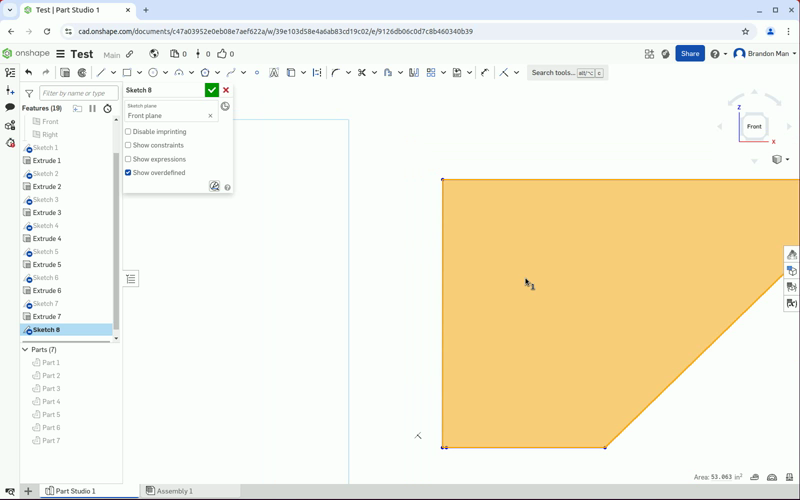
scroll(-6)
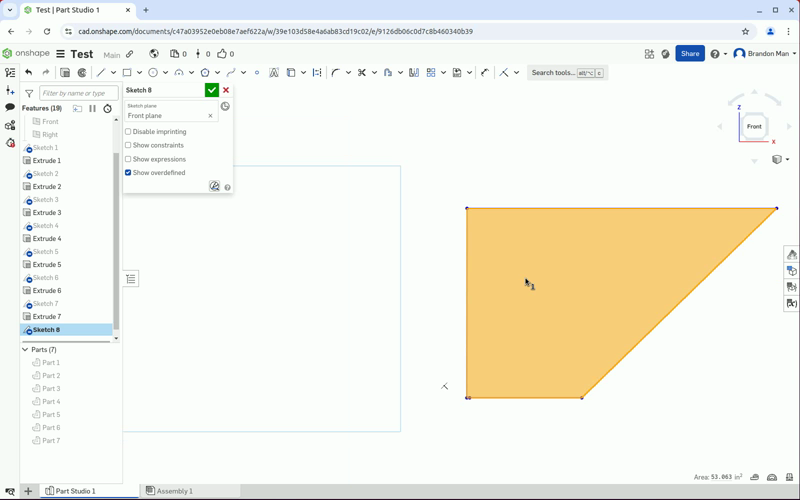
scroll(-6)
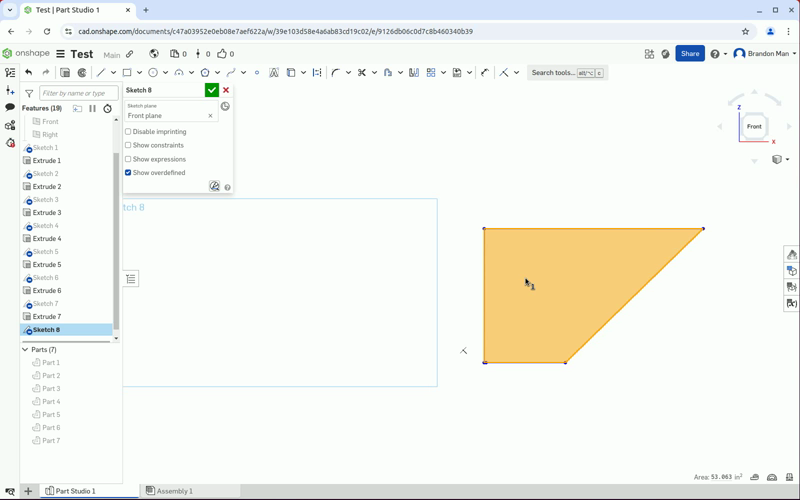
scroll(-6)
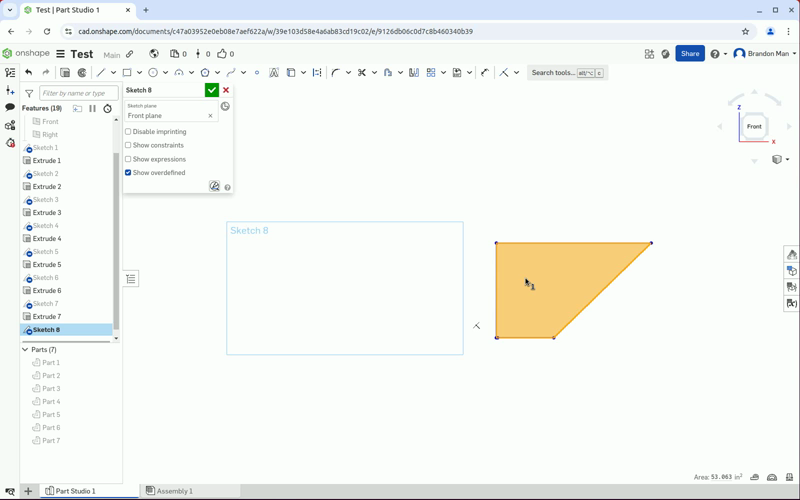
scroll(-6)
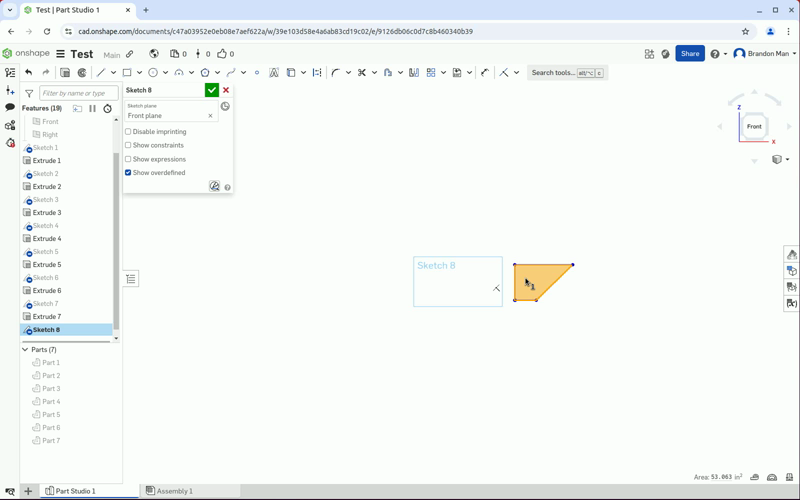
mouse_move(73, 352)
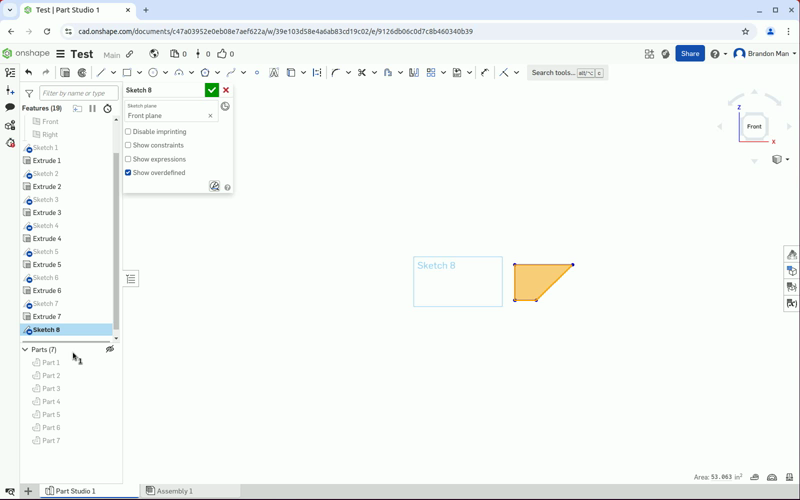
key(shift+y)
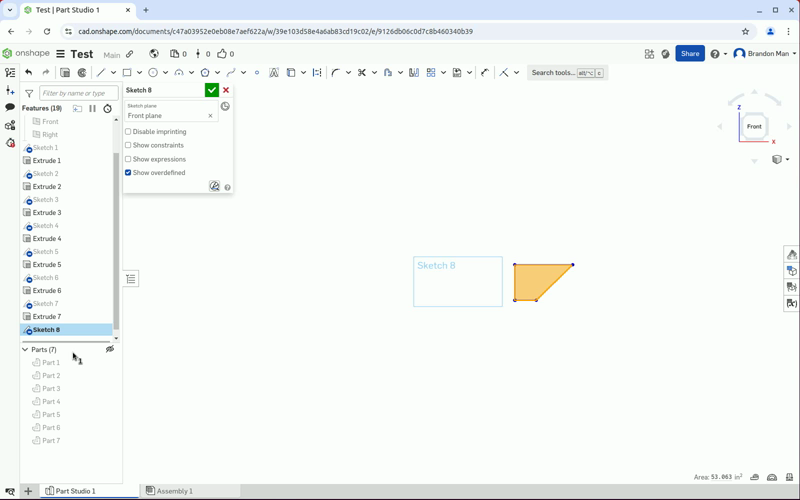
key(shift+e)
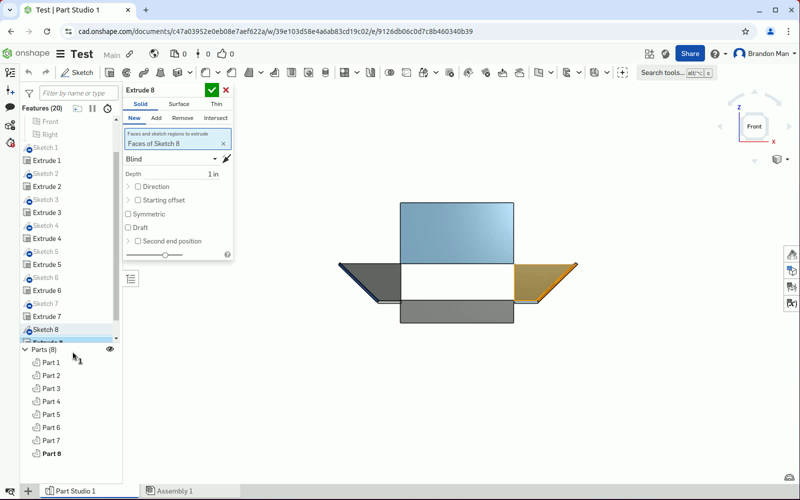
mouse_move(143, 106)
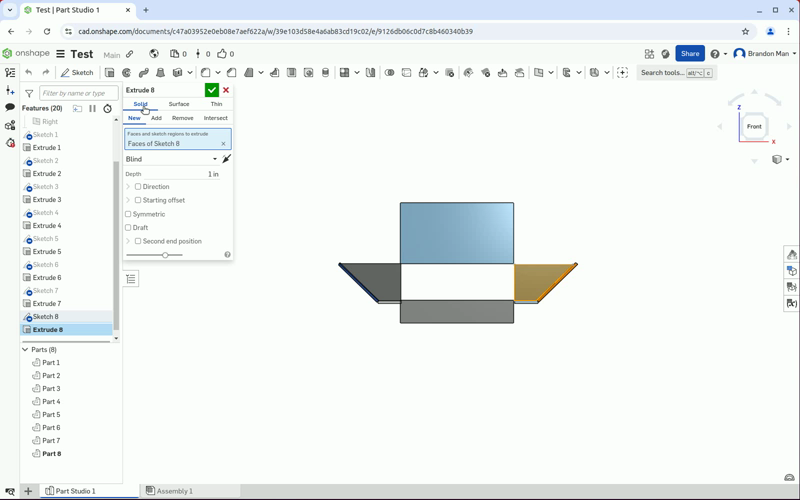
click(143, 106)
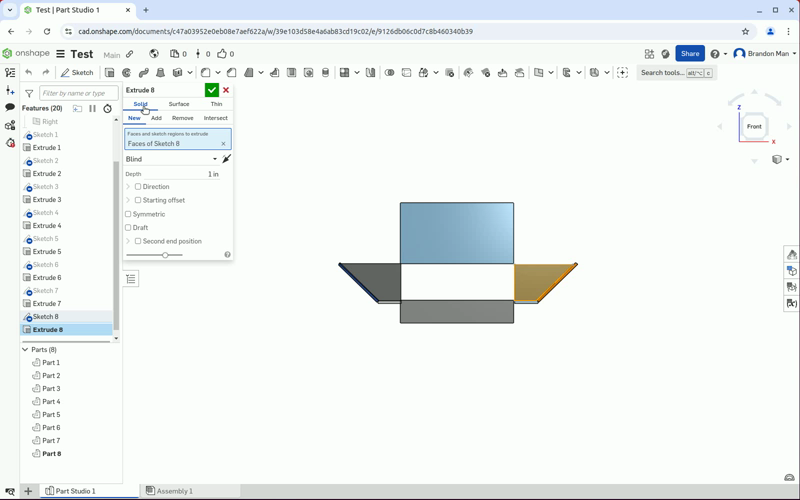
mouse_move(137, 120)
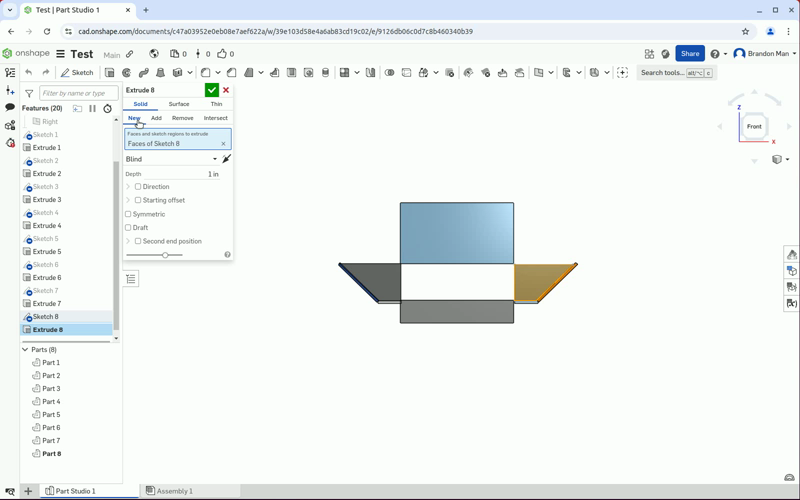
click(137, 120)
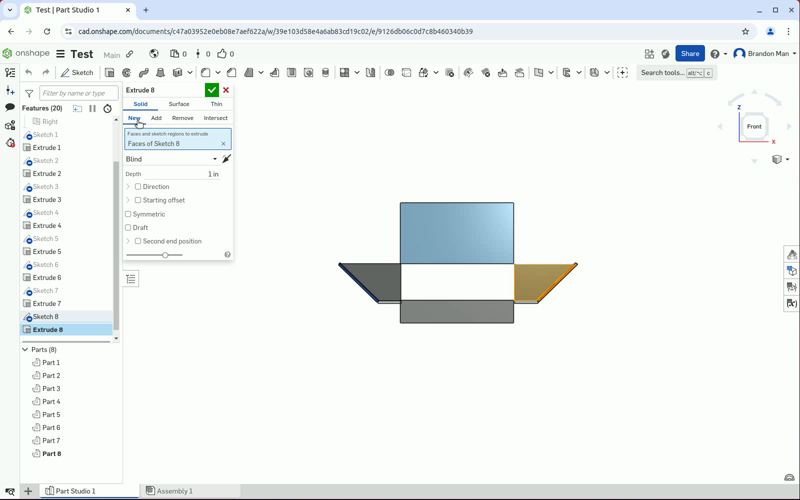
key(tab, 4)
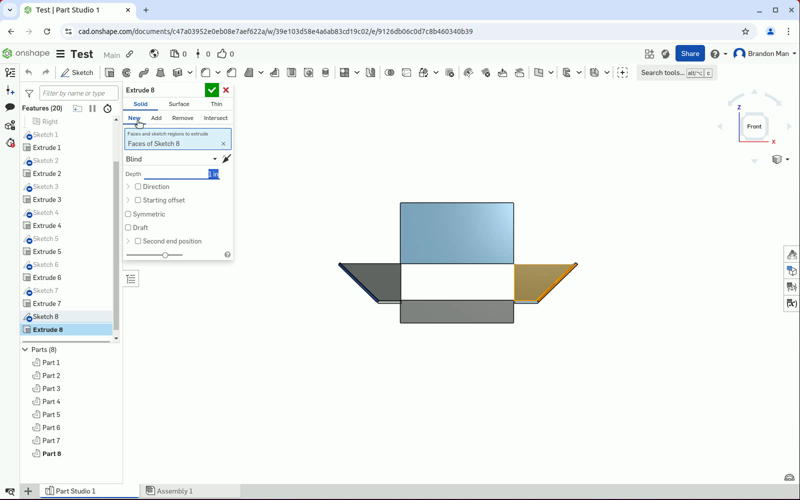
text(-0.241)
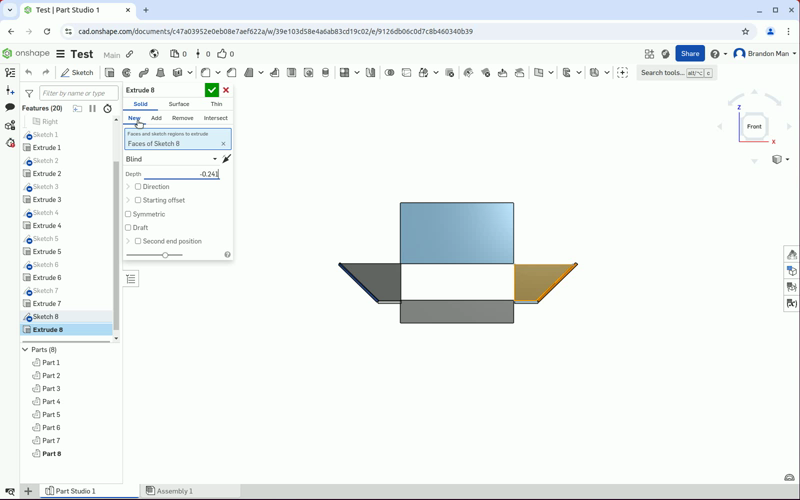
key(enter)
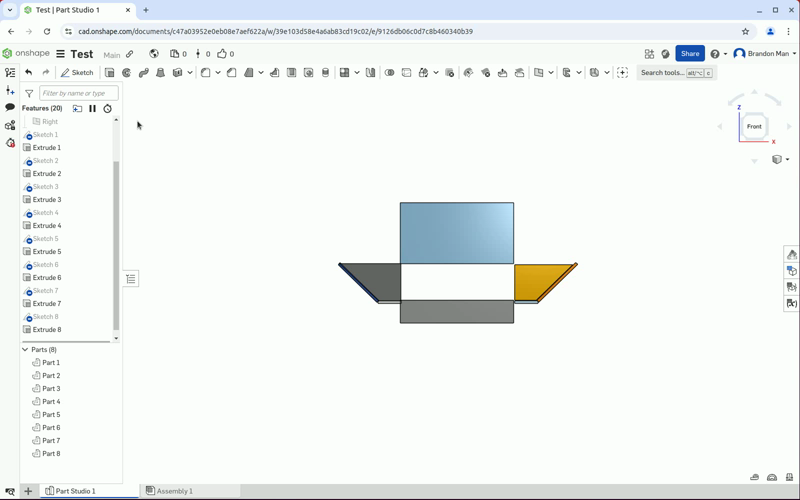
key(shift+h)
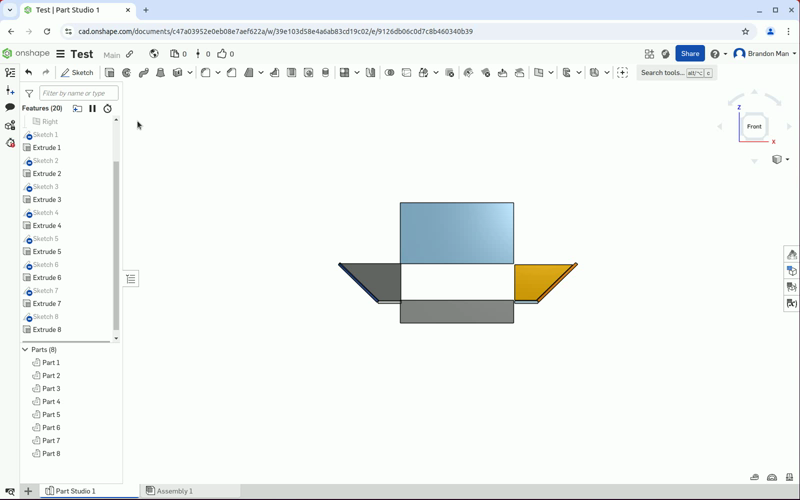
key(shift+h)
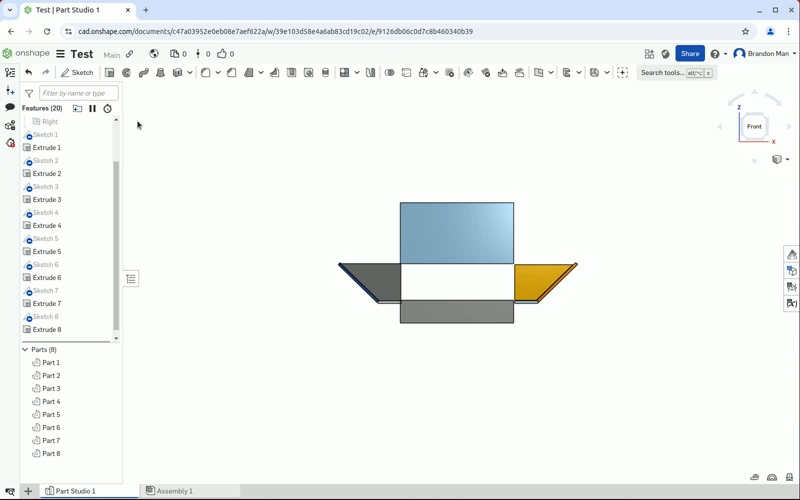
mouse_move(69, 137)
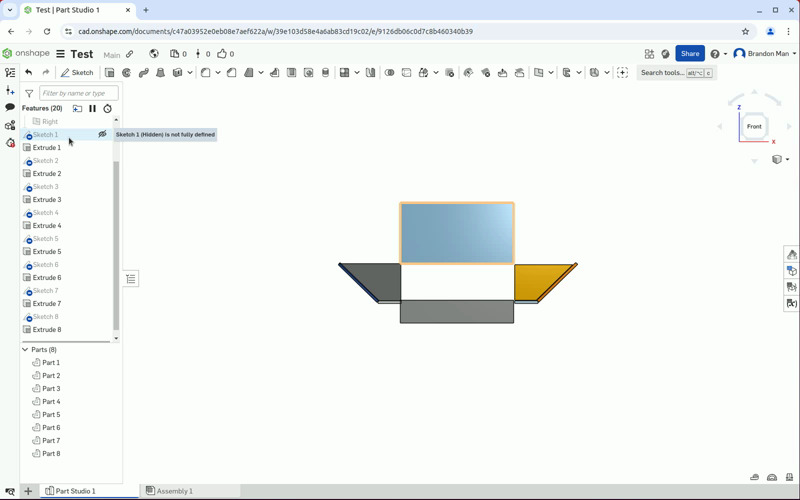
click(69, 137)
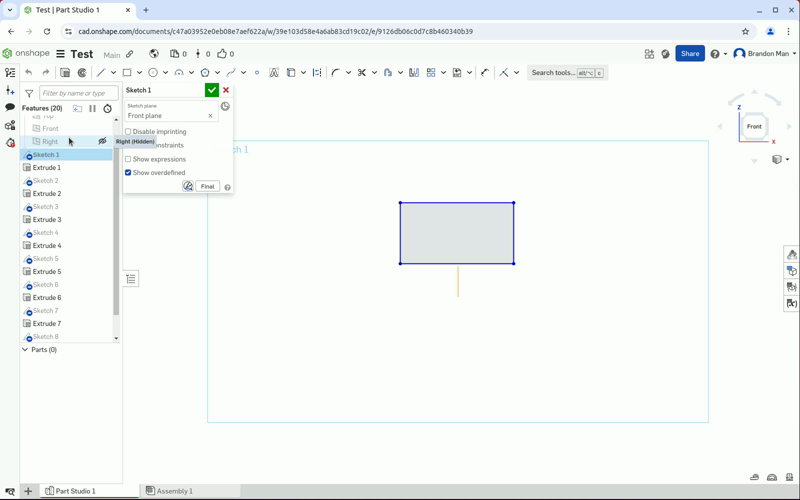
mouse_move(229, 92)
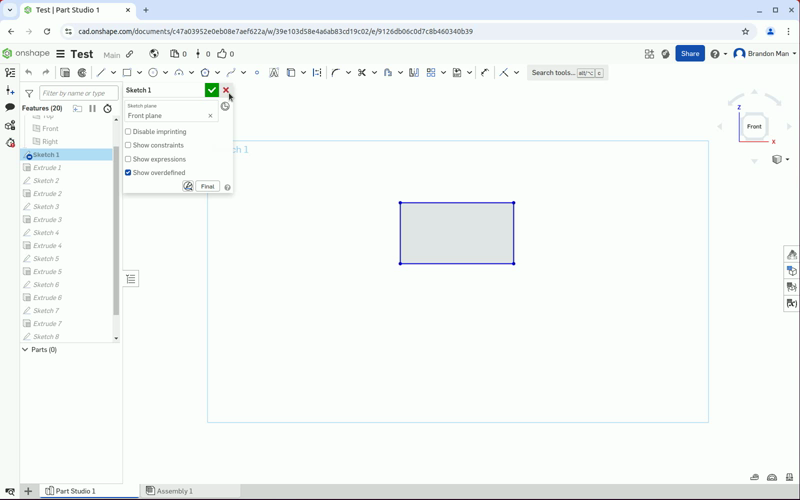
click(229, 92)
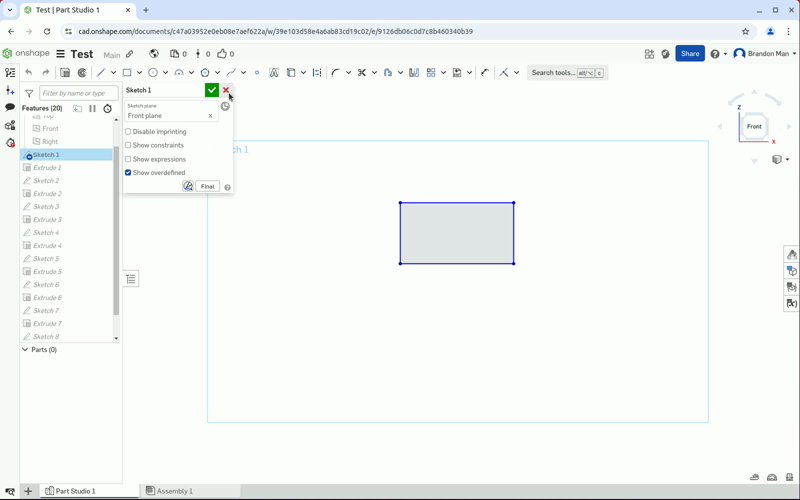
key(shift+s)
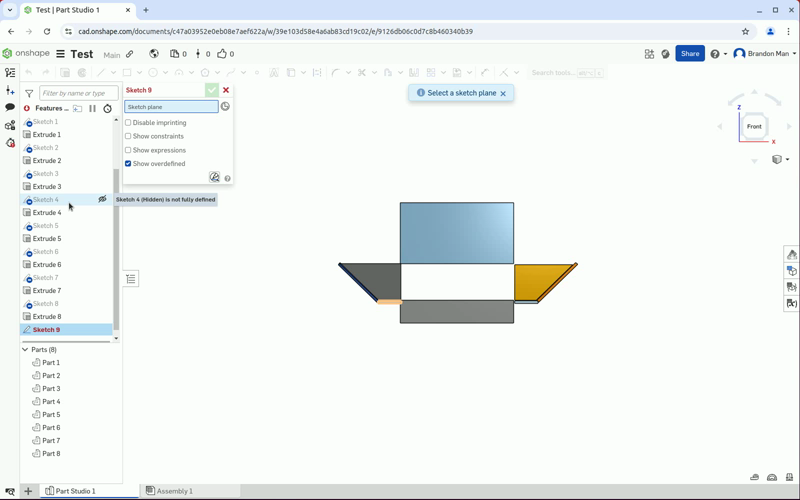
scroll(3)
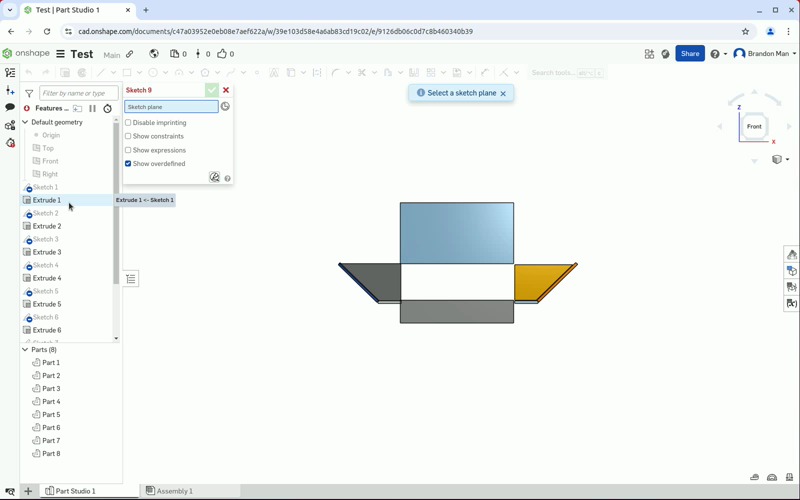
mouse_move(69, 163)
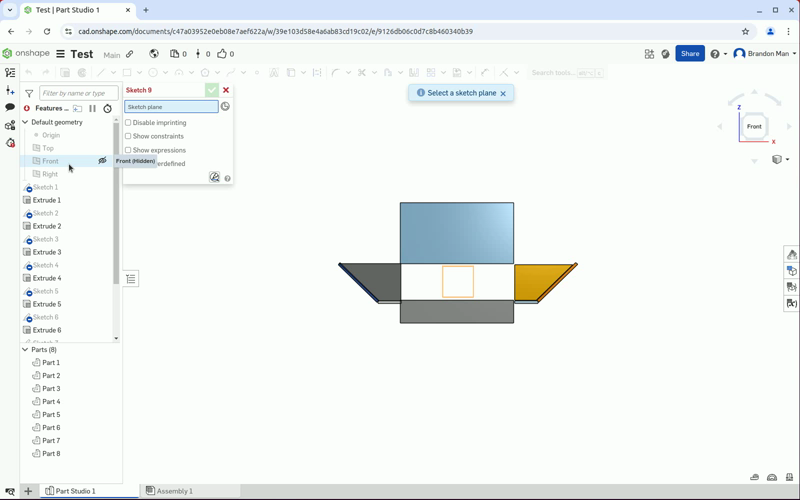
click(69, 163)
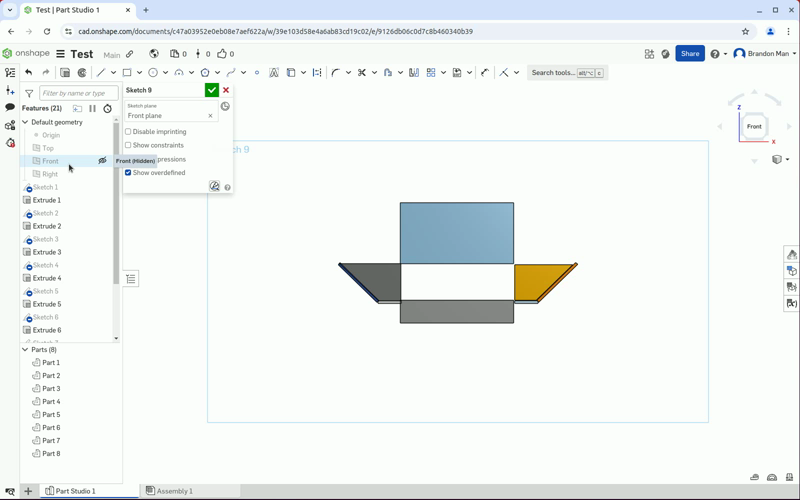
mouse_move(73, 352)
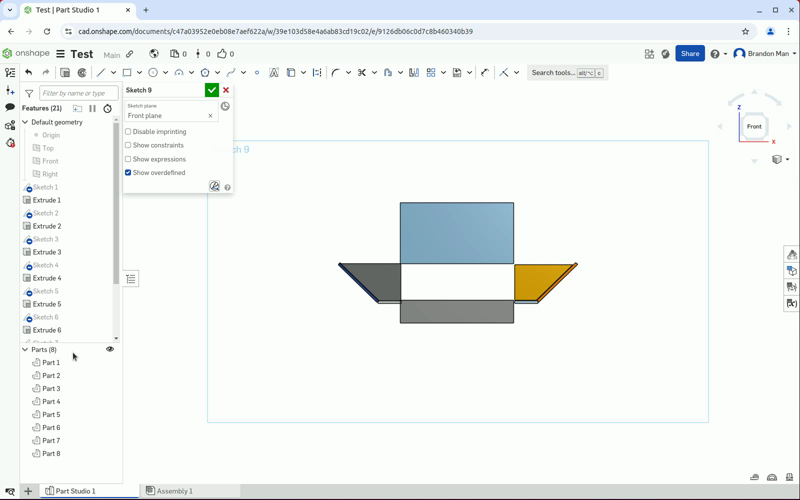
key(y)
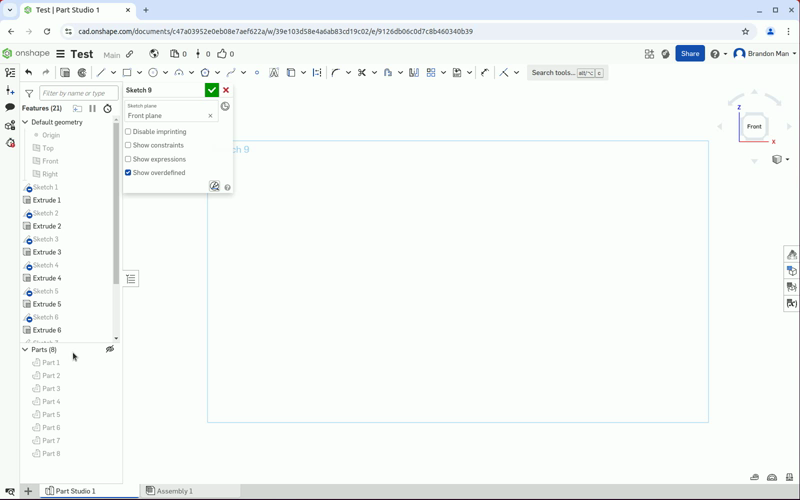
key(l)
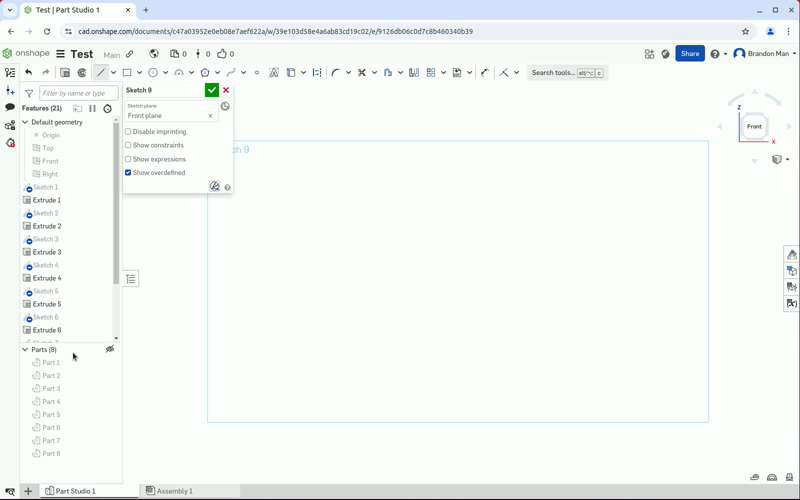
key_down(shift)
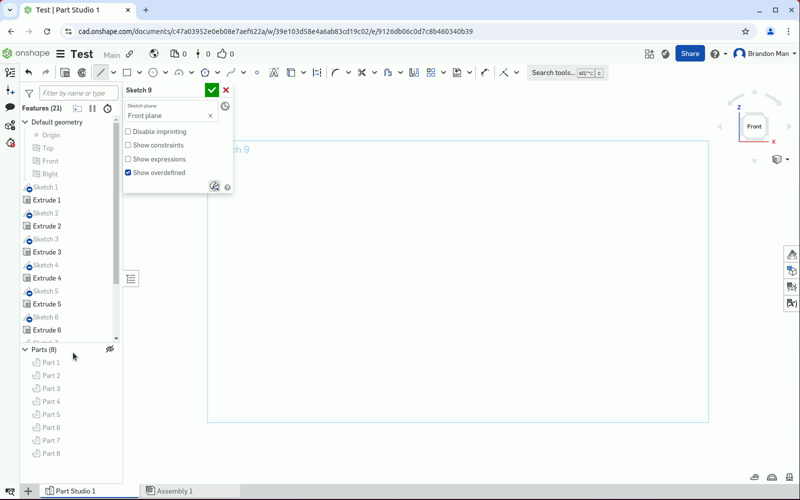
mouse_move(406, 300)
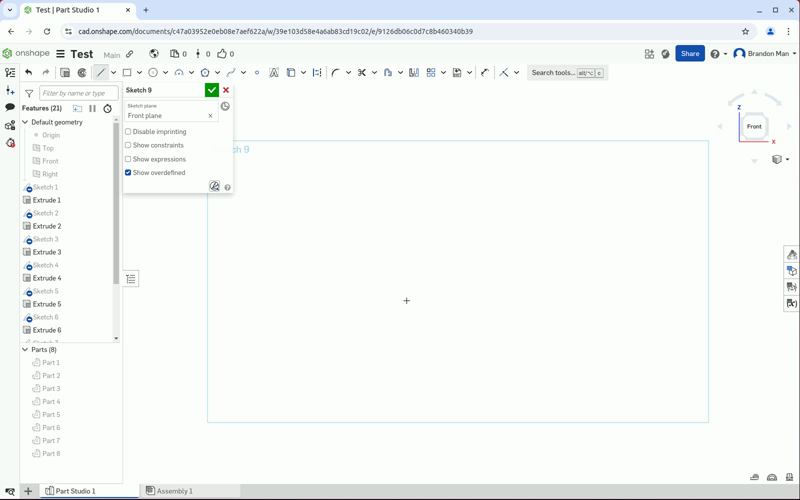
click(406, 300)
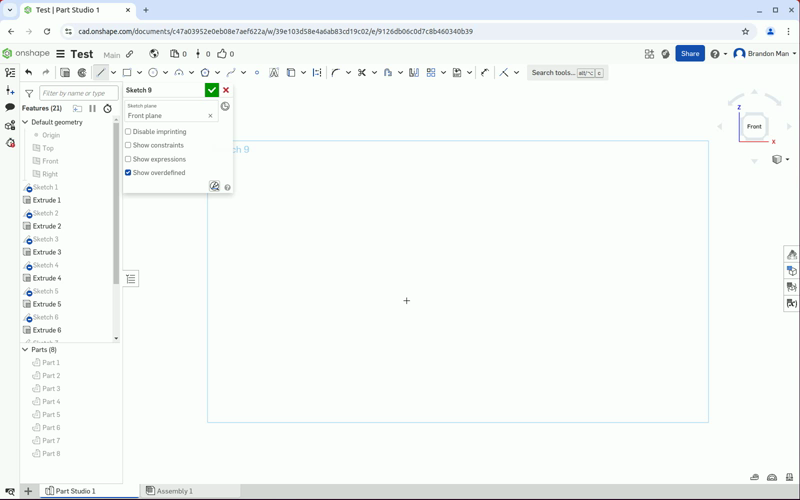
key_up(shift)
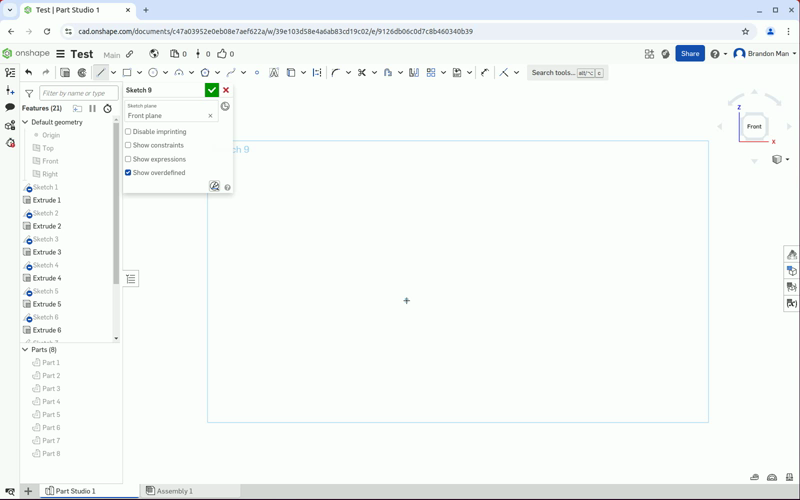
key_down(shift)
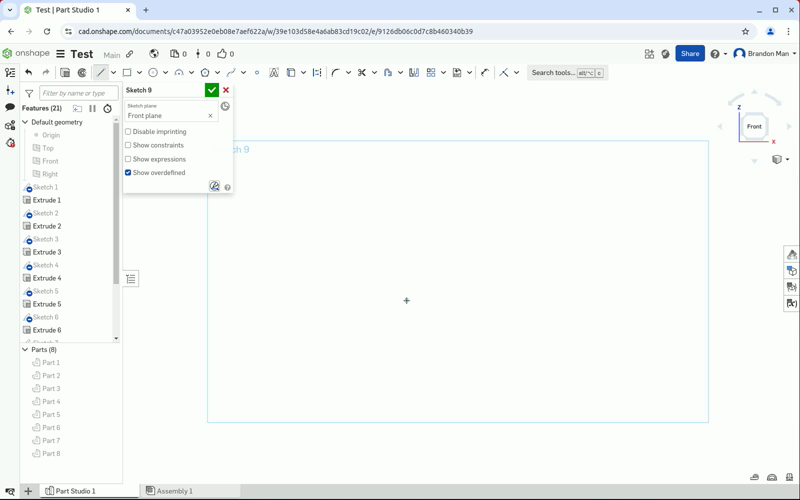
mouse_move(513, 300)
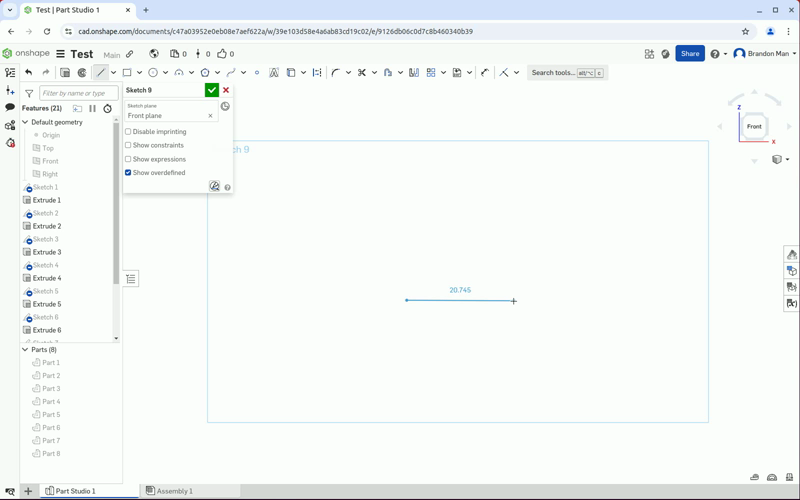
click(513, 300)
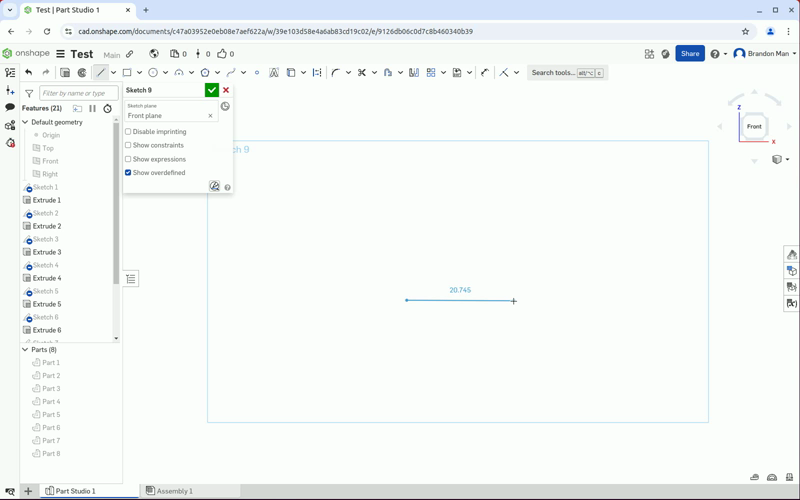
key_up(shift)
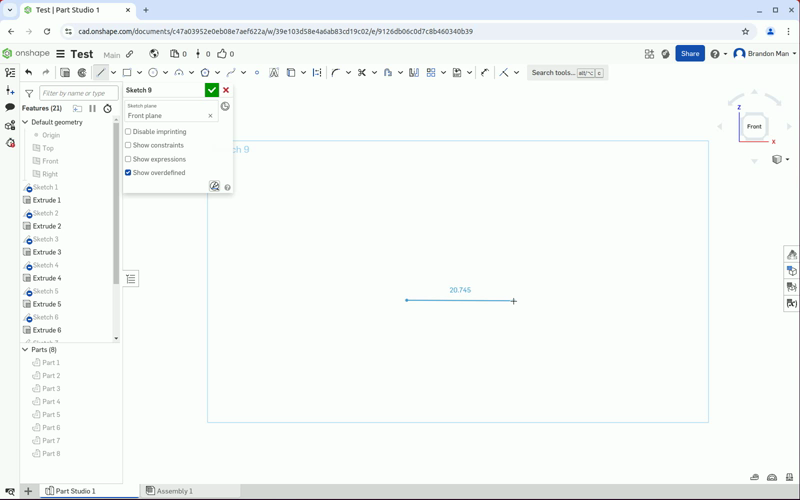
key_down(shift)
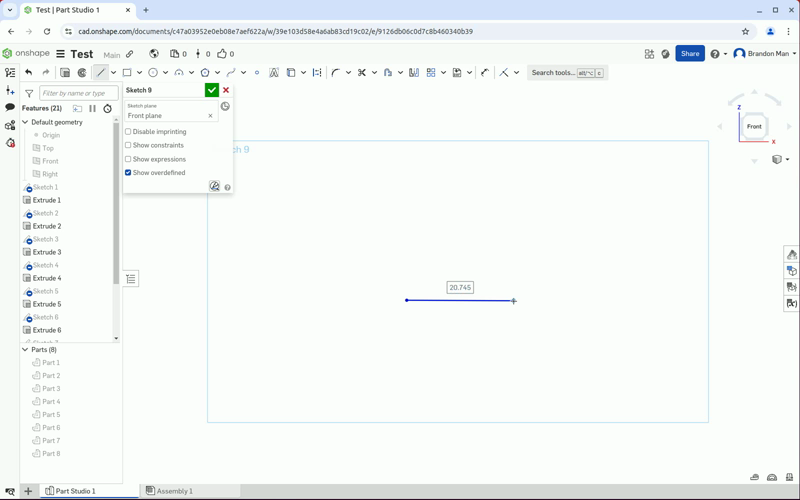
mouse_move(543, 300)
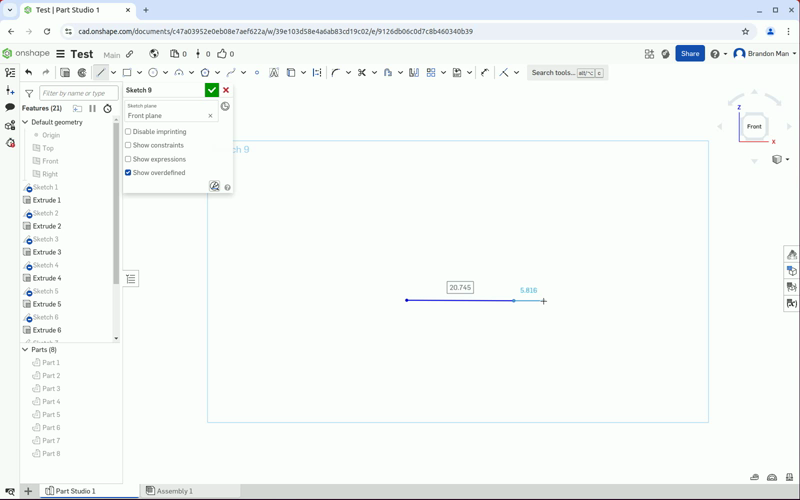
mouse_move(513, 265)
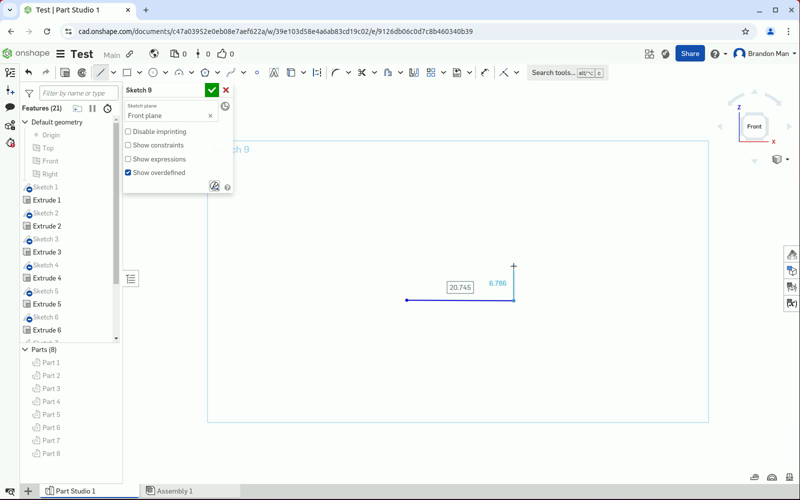
click(513, 265)
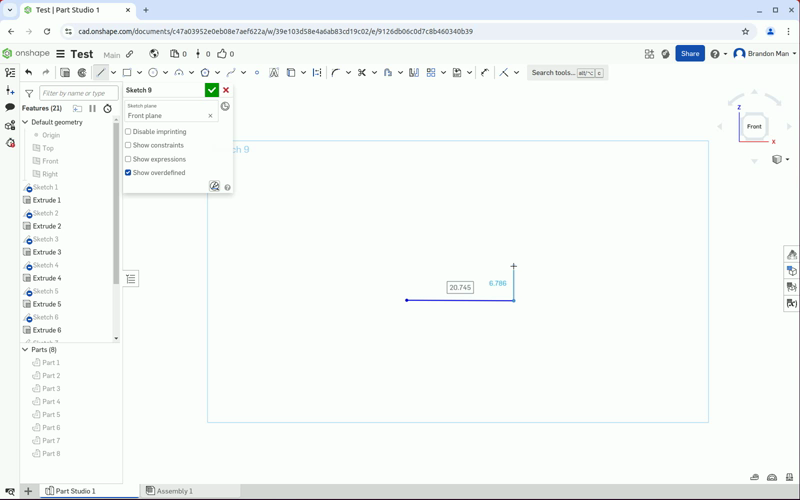
key_up(shift)
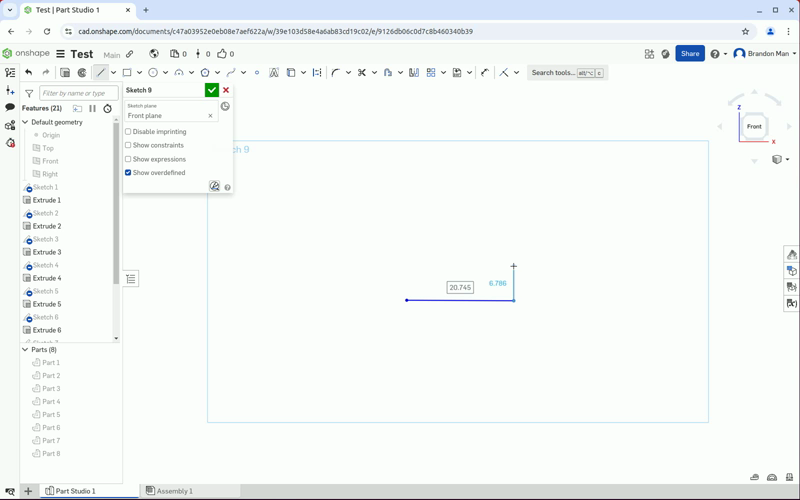
key_down(shift)
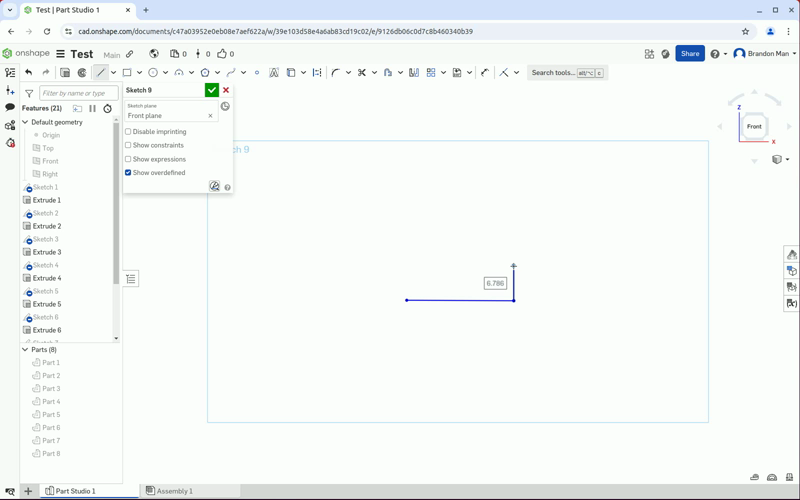
mouse_move(406, 265)
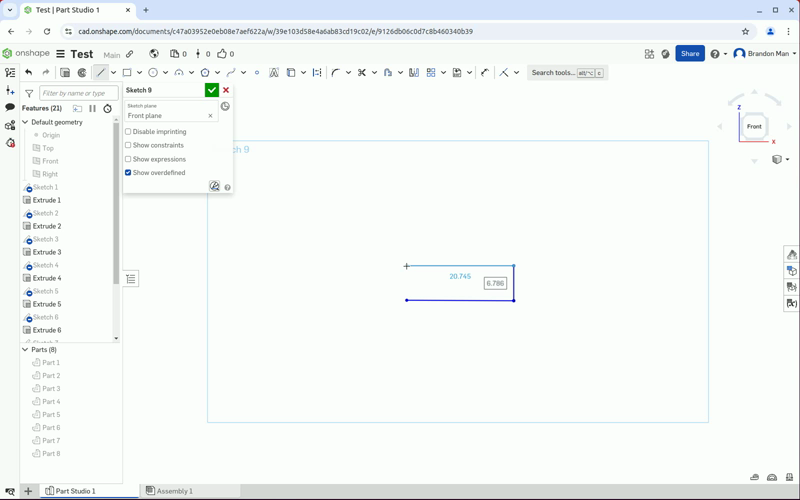
click(406, 265)
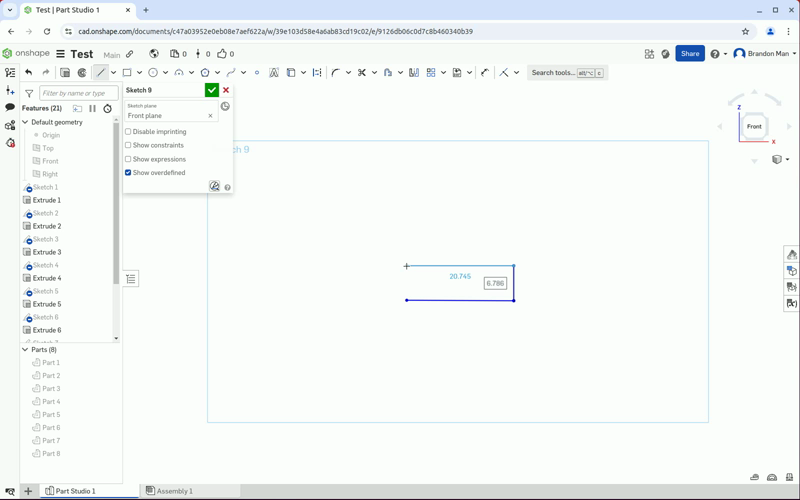
key_up(shift)
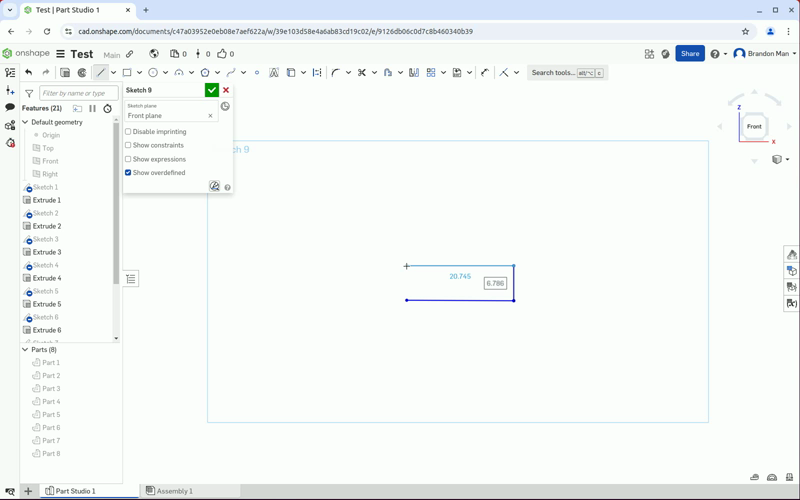
mouse_move(436, 265)
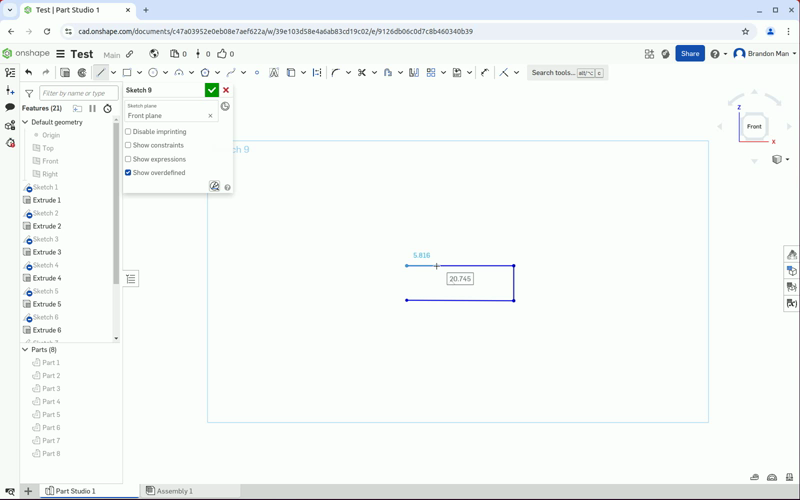
key_down(shift)
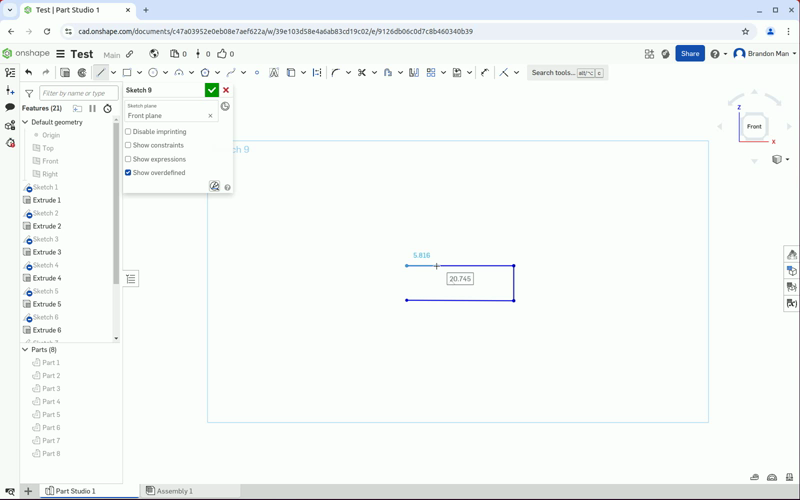
mouse_move(406, 300)
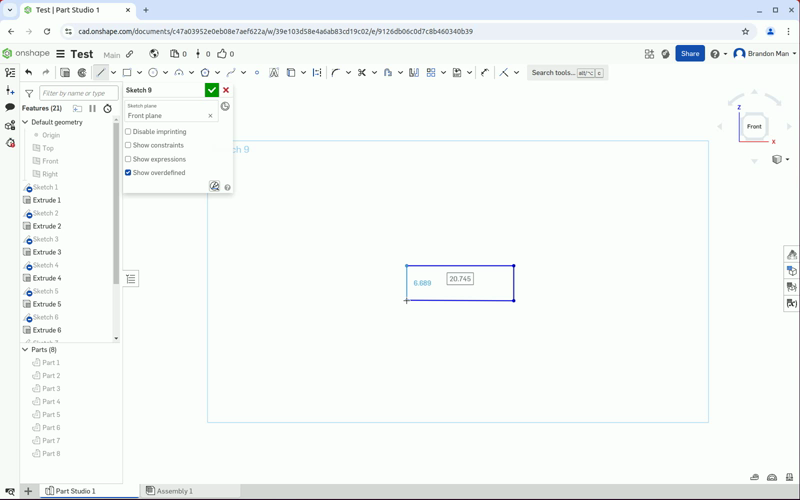
key_up(shift)
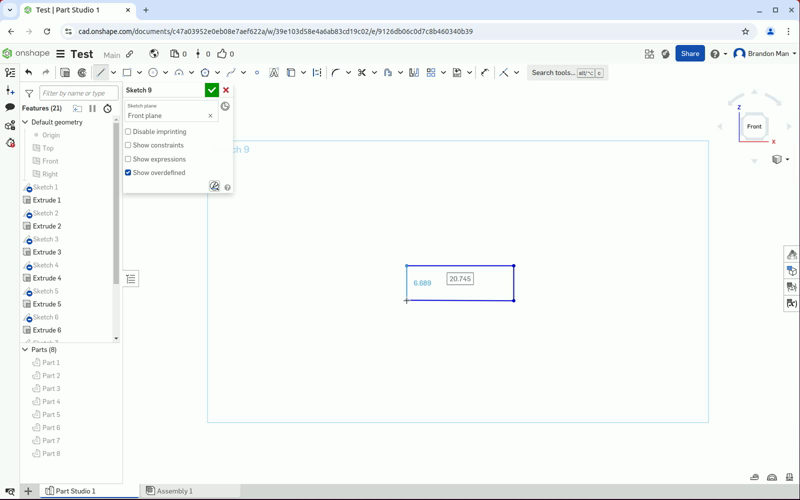
click(406, 300)
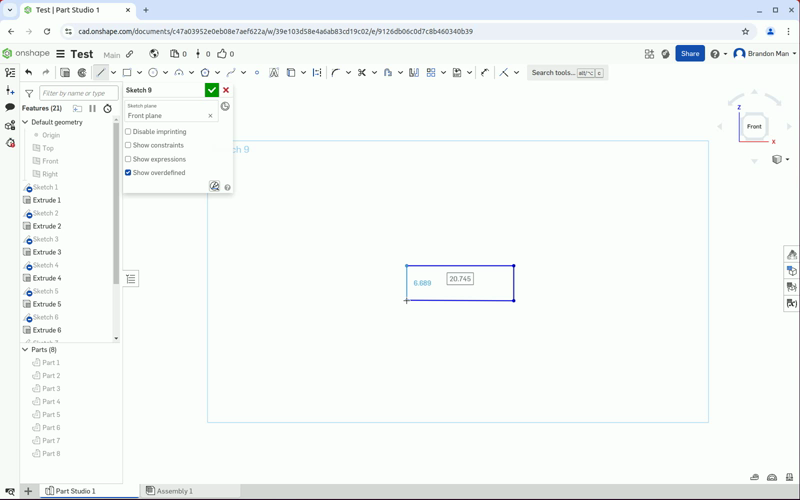
key(esc)
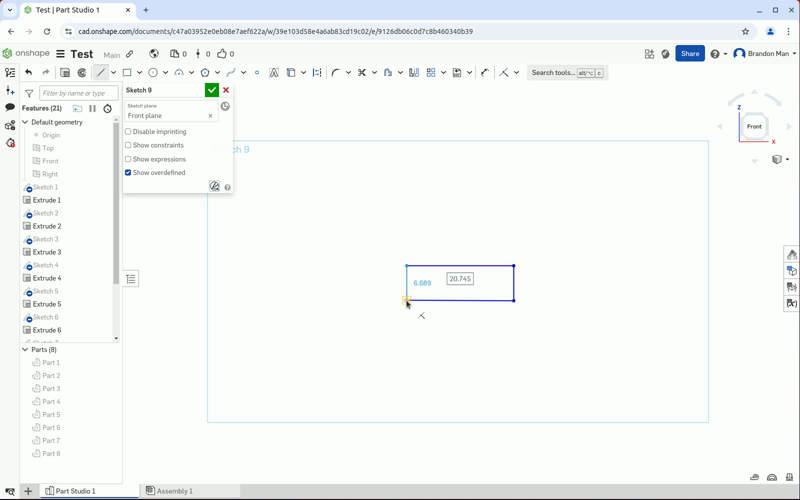
mouse_move(422, 272)
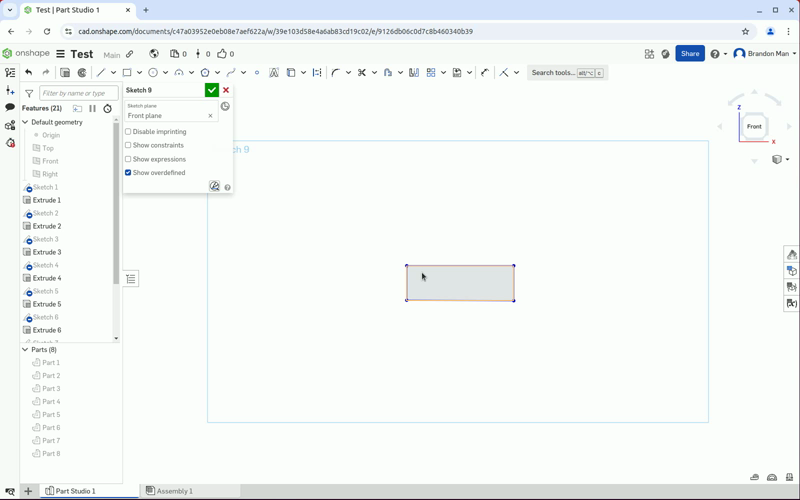
click(422, 272)
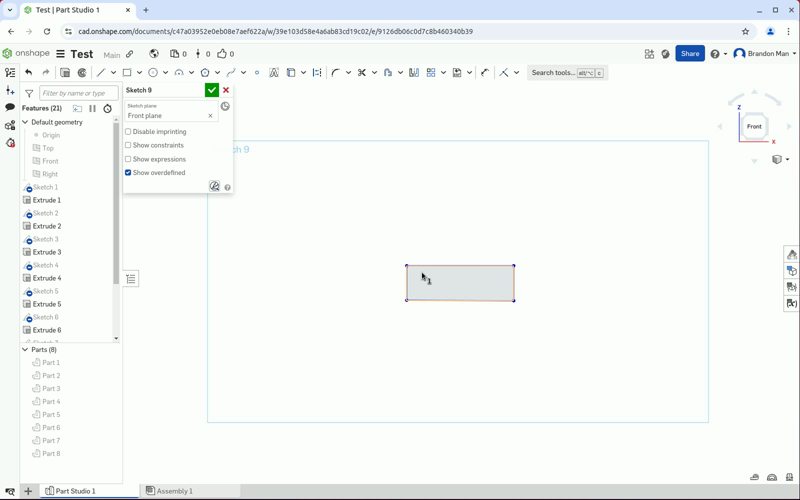
mouse_move(73, 352)
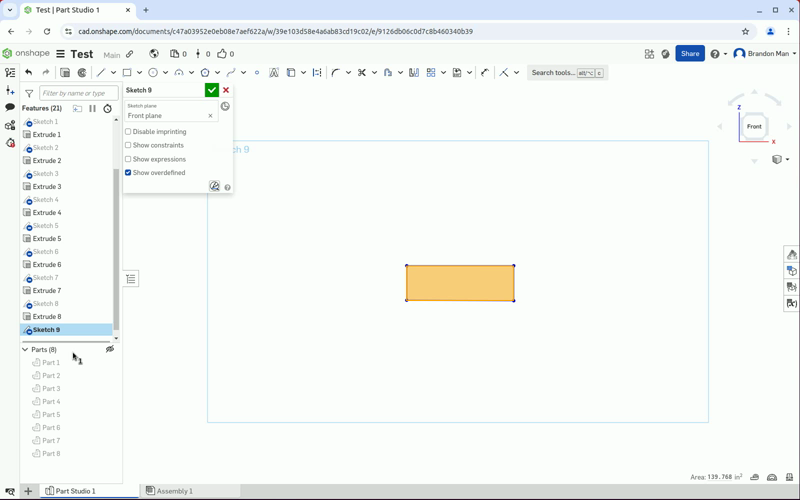
key(shift+y)
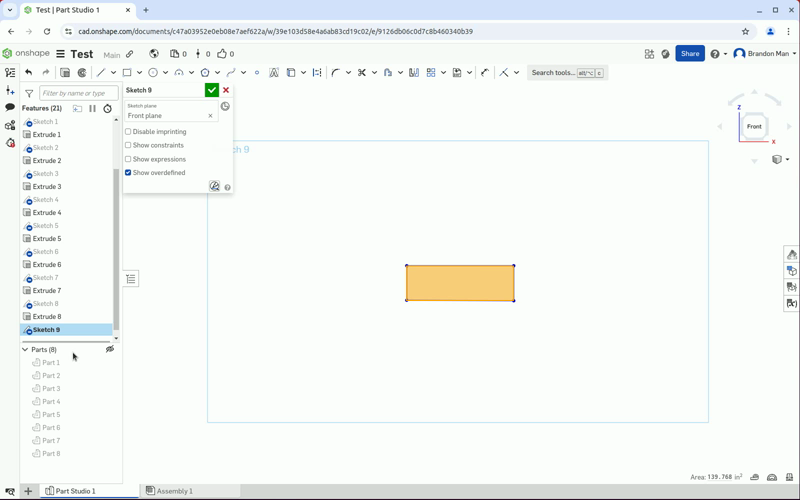
key(shift+e)
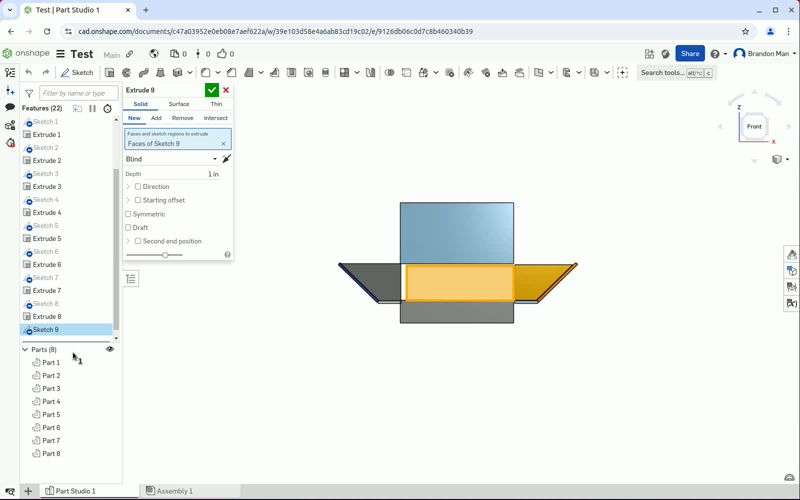
mouse_move(143, 106)
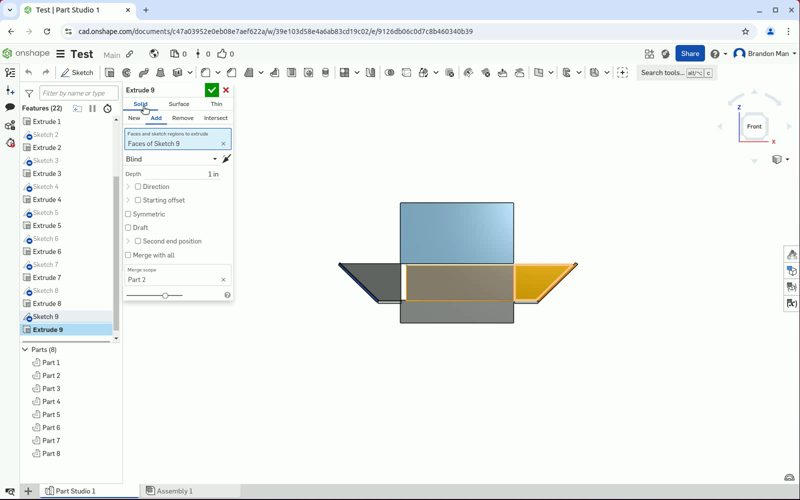
click(143, 106)
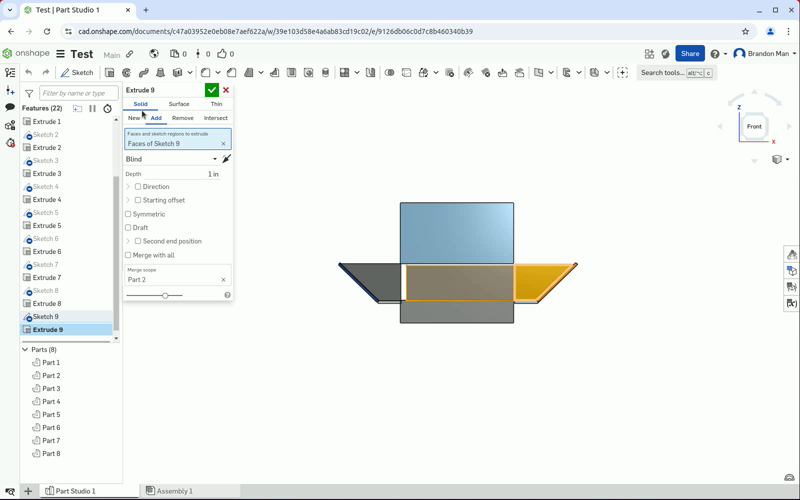
mouse_move(137, 120)
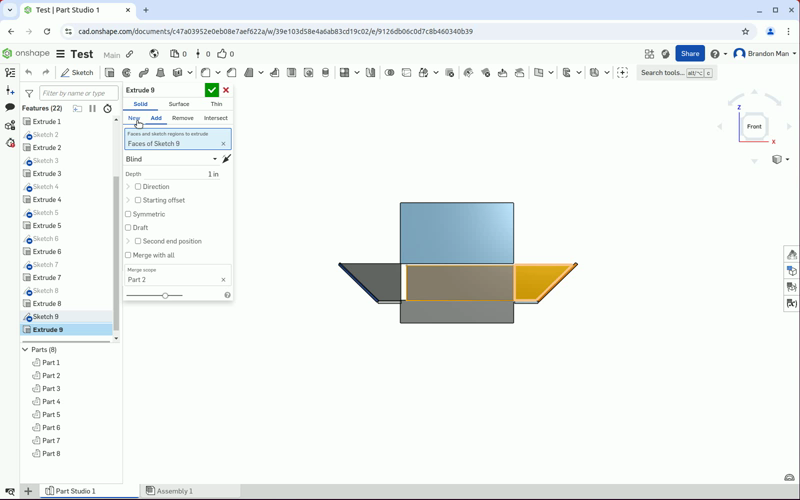
click(137, 120)
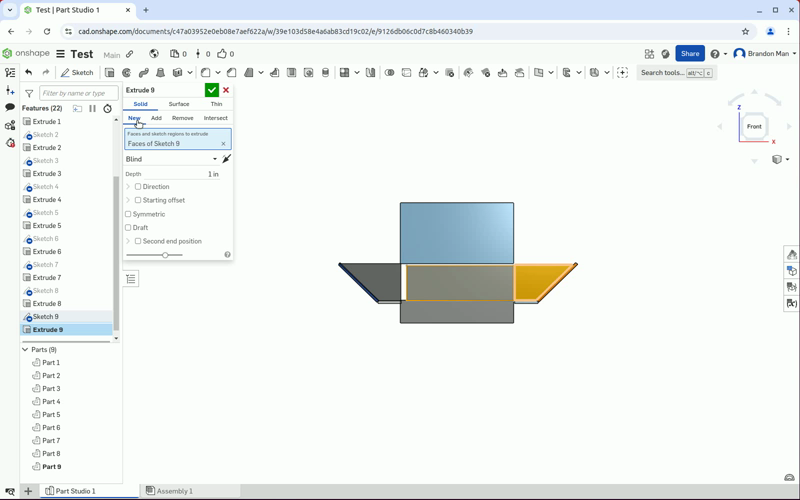
key(tab, 4)
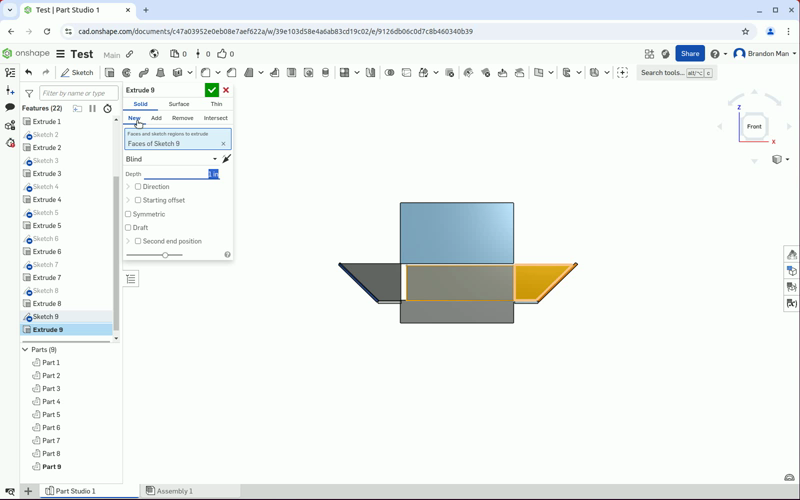
text(-0.241)
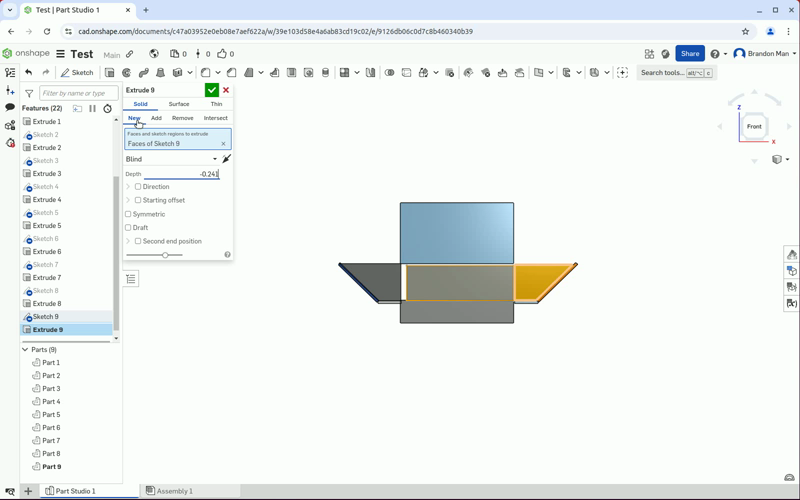
key(enter)
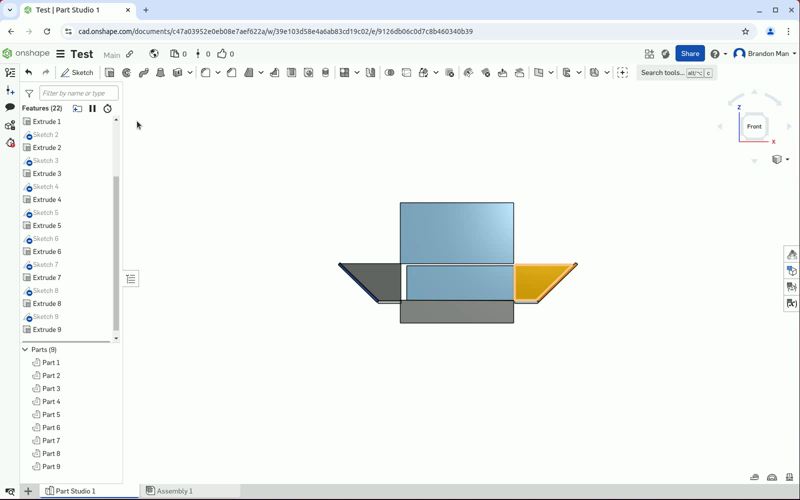
key(shift+h)
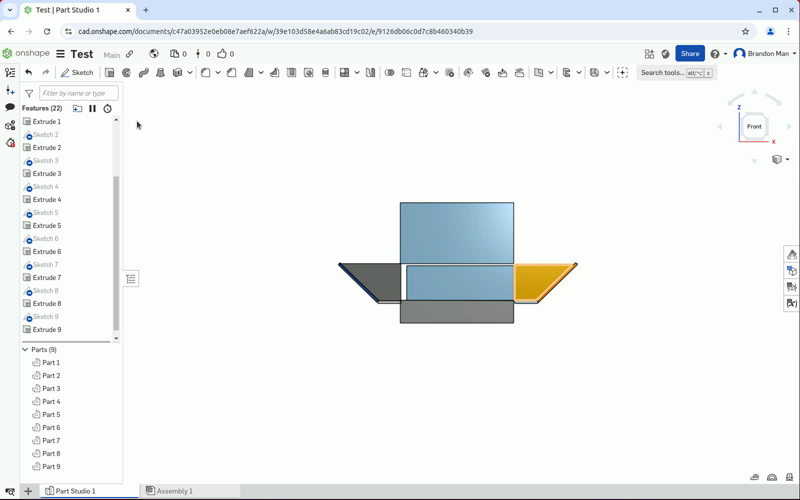
key(shift+h)
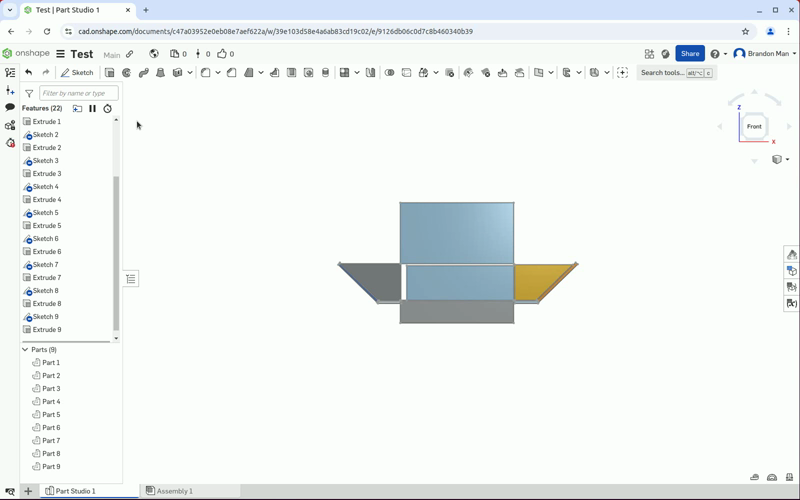
key(shift+7)
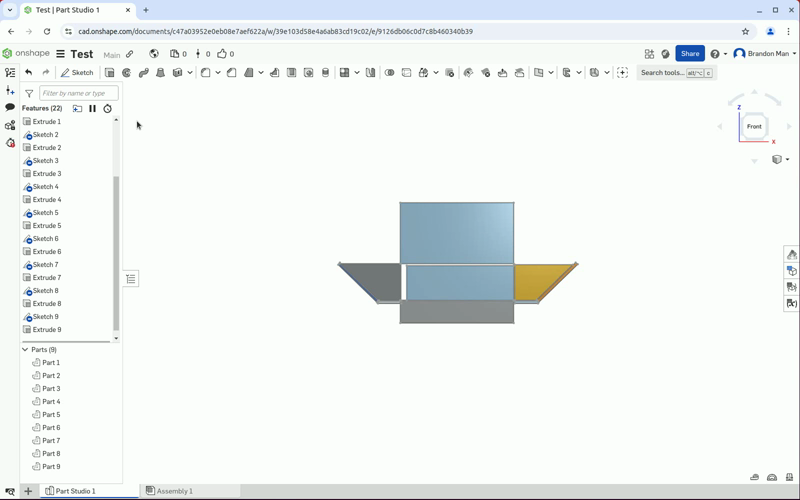
key(left, 2)
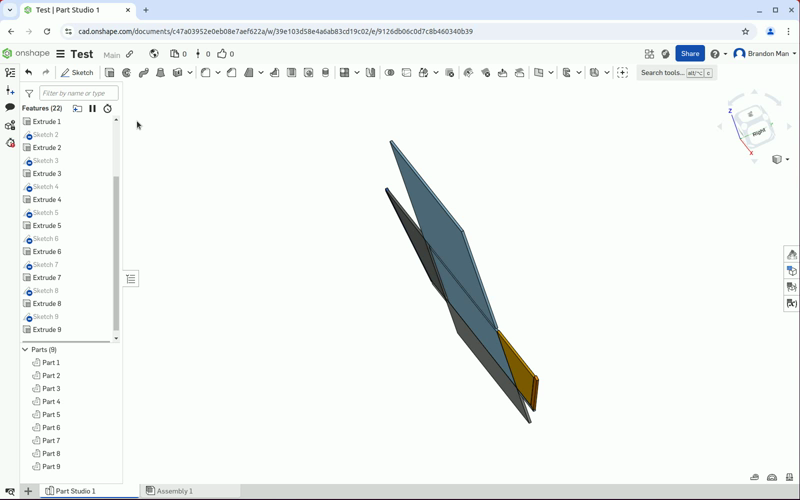
key(down, 2)
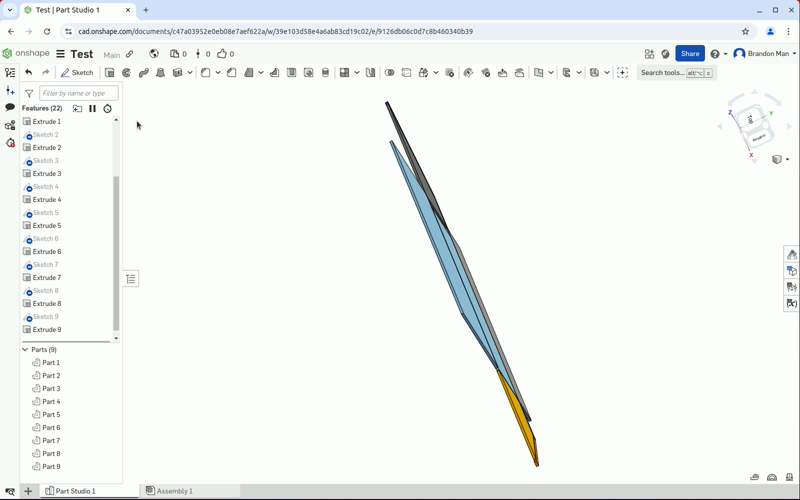
key(up, 2)
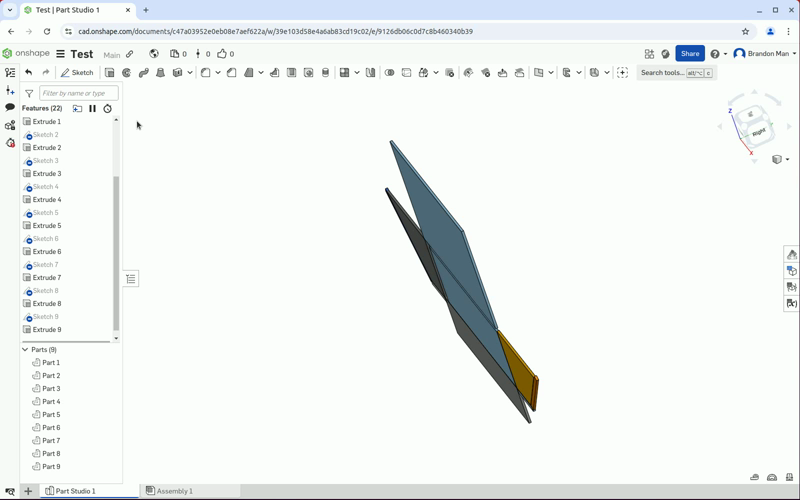
key(right, 2)
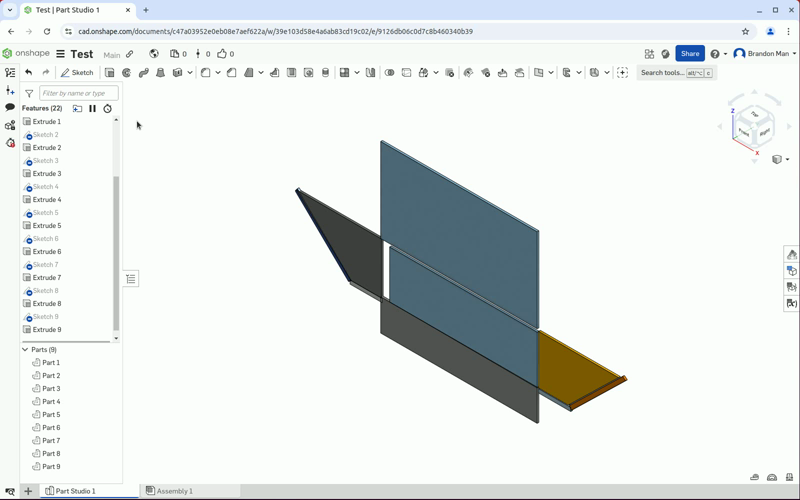
mouse_move(69, 111)
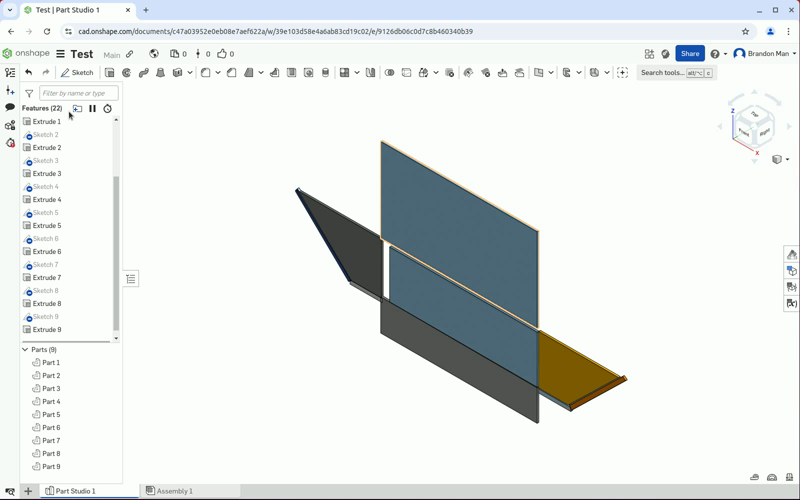
click(69, 111)